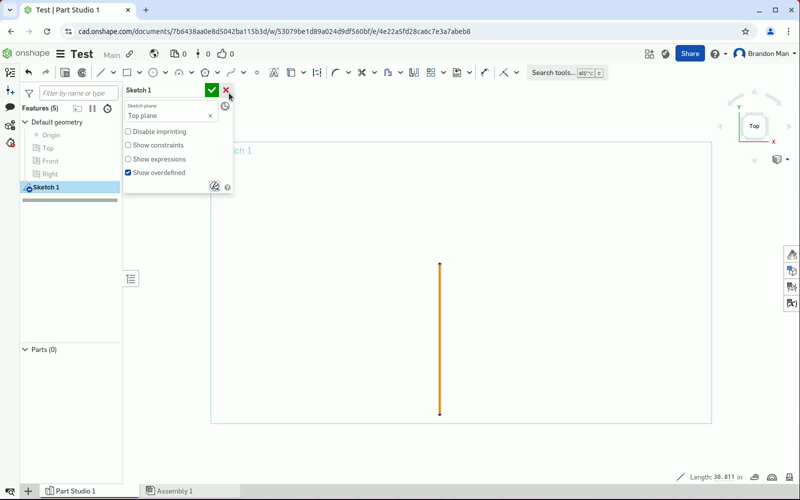
key(shift+h)
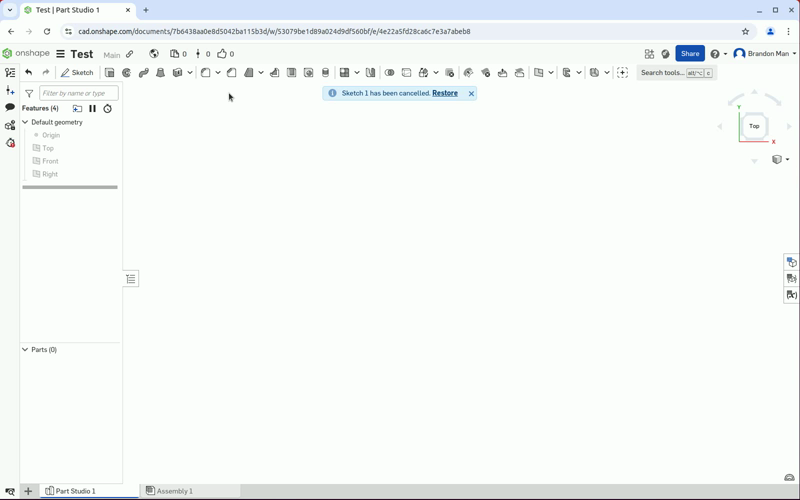
mouse_move(73, 352)
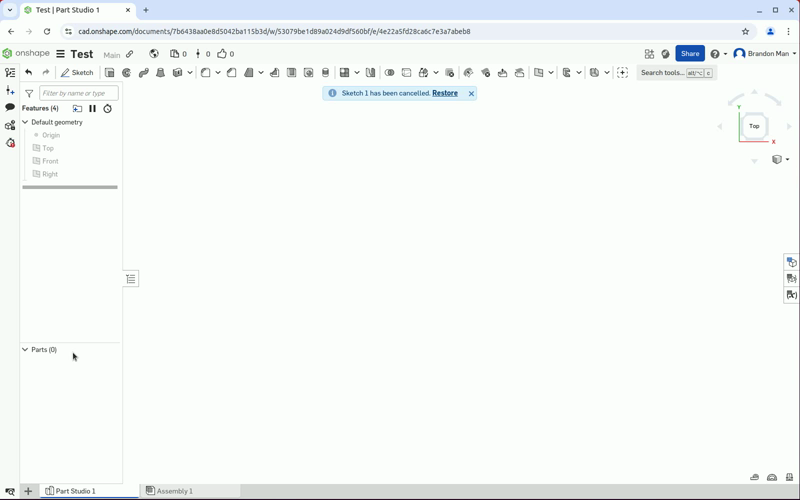
key(y)
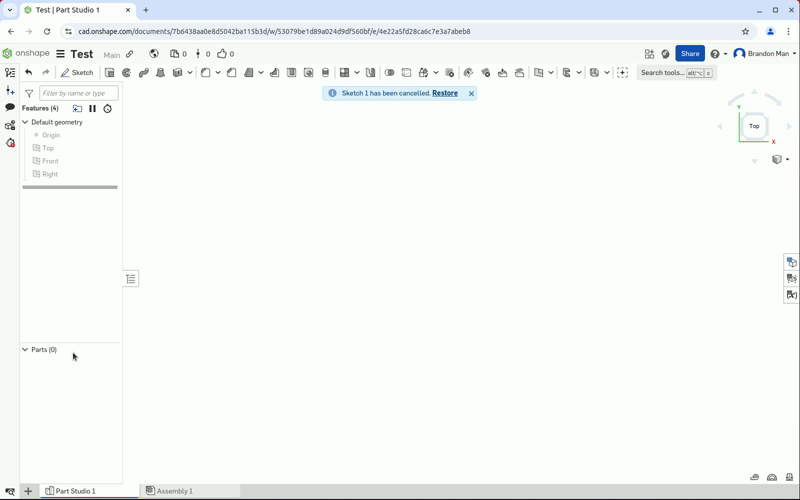
key(shift+p)
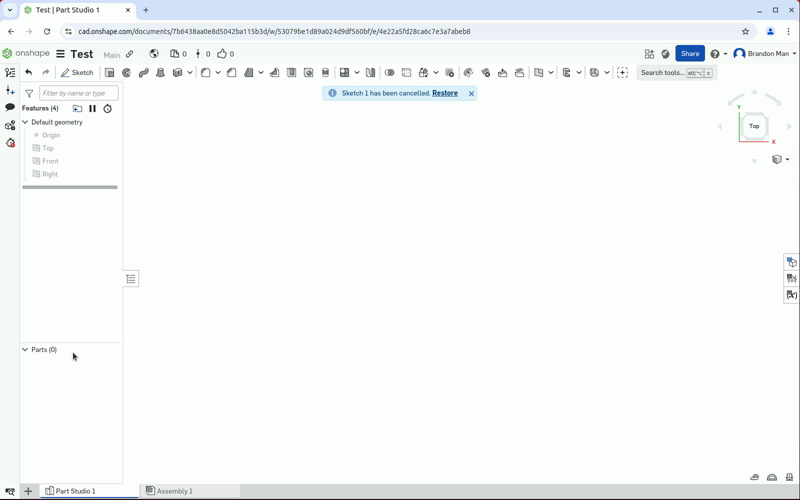
key(space)
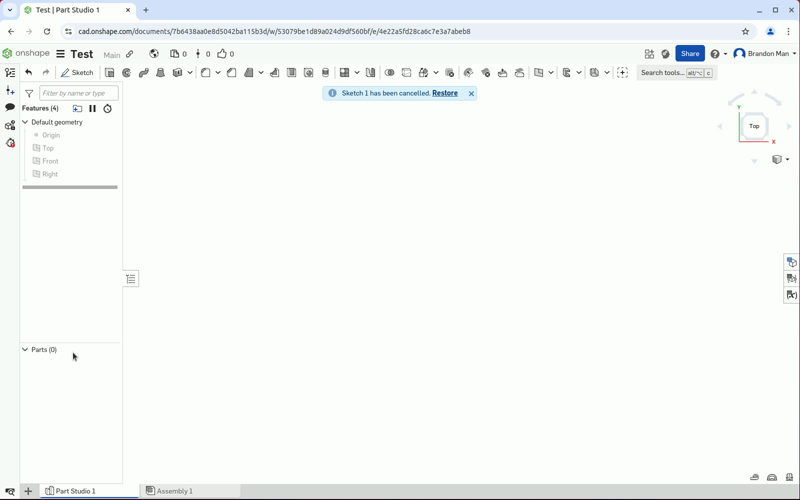
key_down(shift)
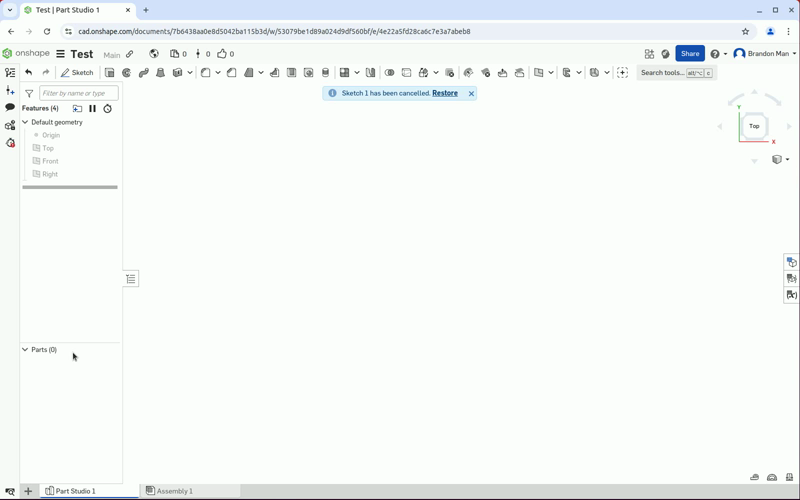
key(up)
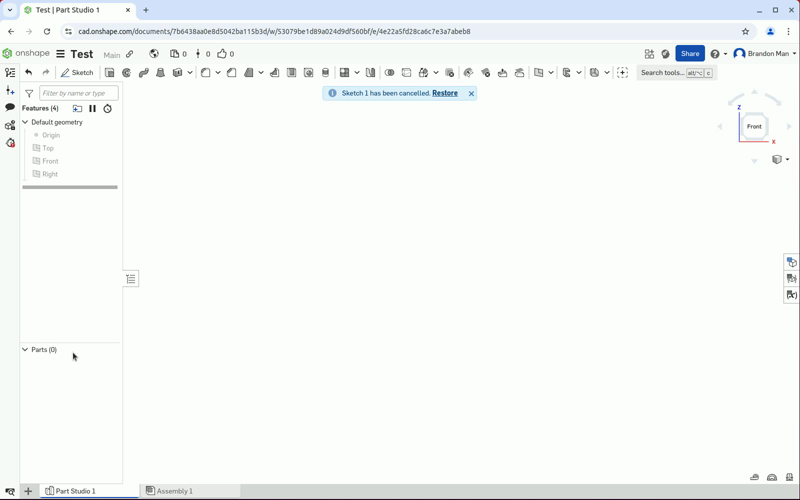
key_up(shift)
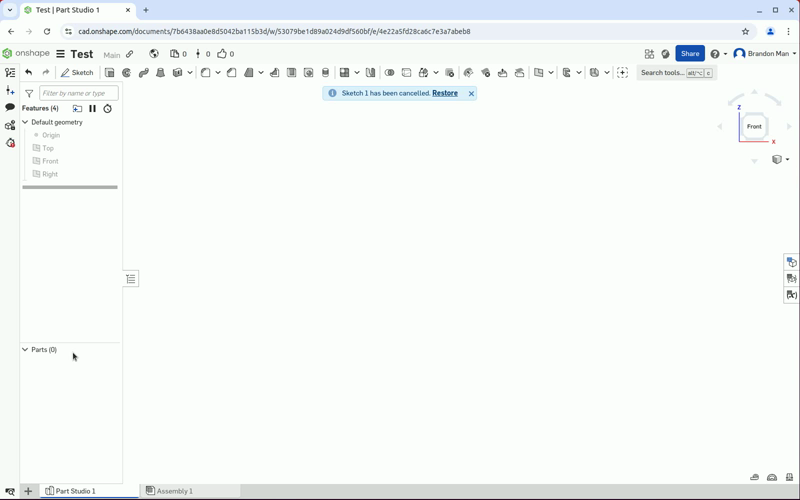
mouse_move(73, 352)
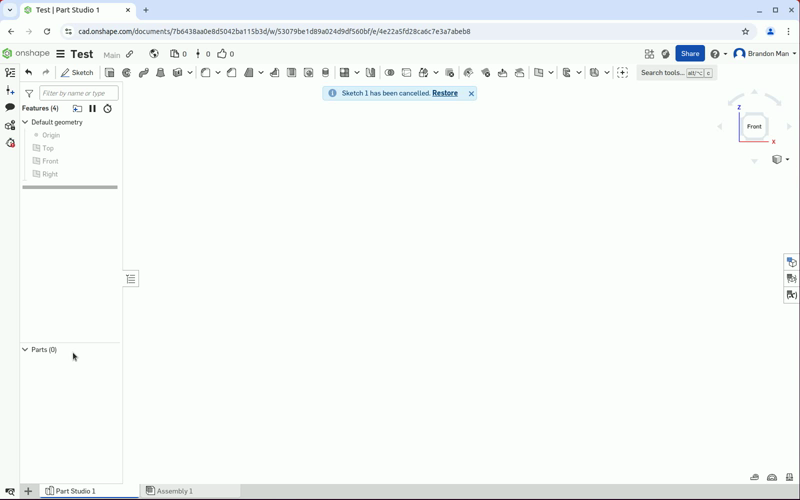
key(shift+y)
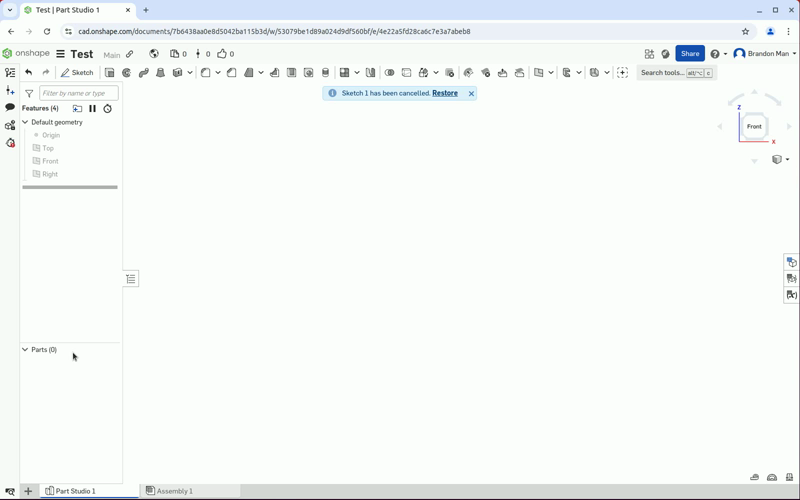
key(shift+s)
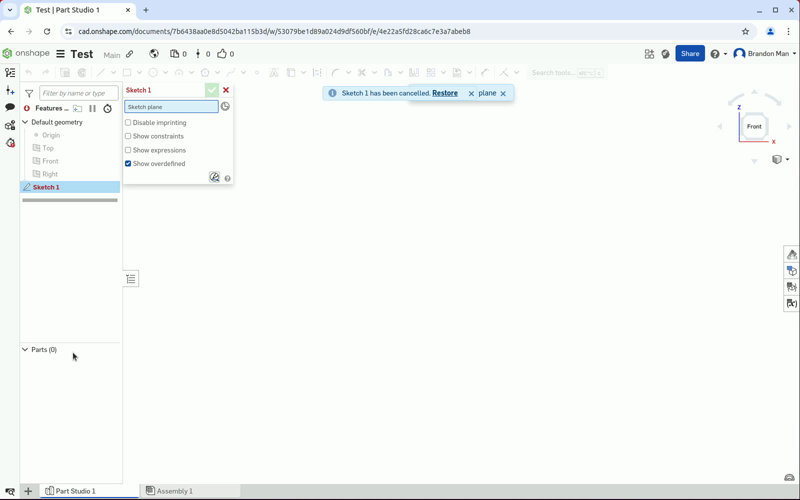
mouse_move(73, 163)
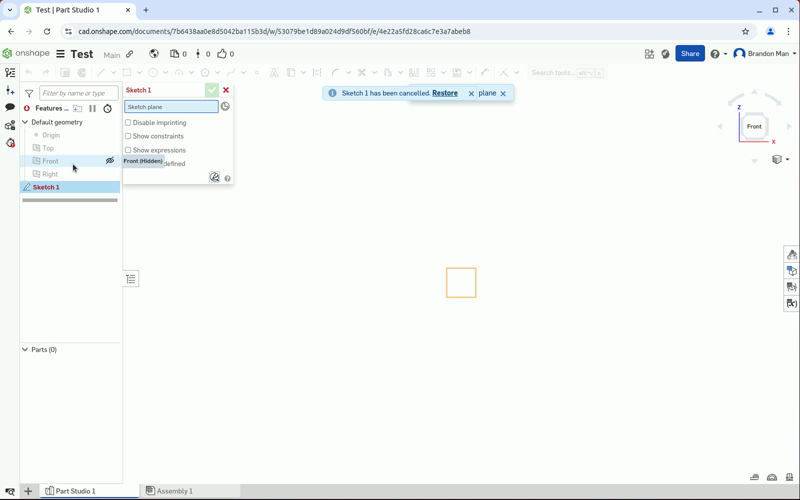
click(73, 163)
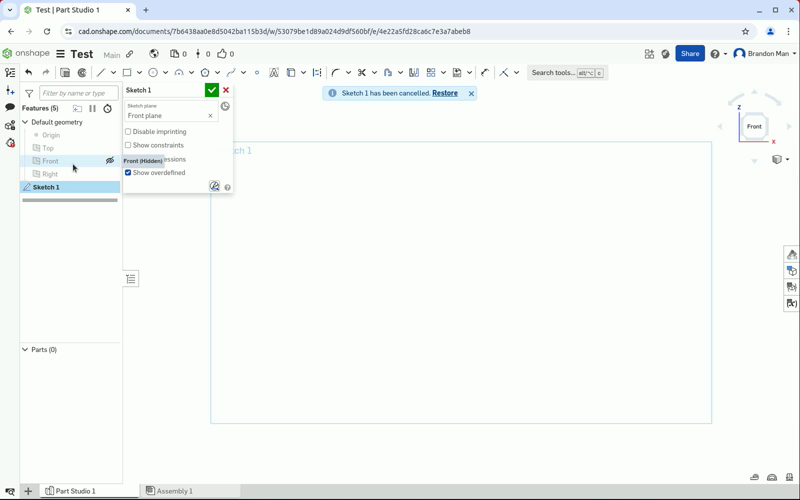
mouse_move(73, 352)
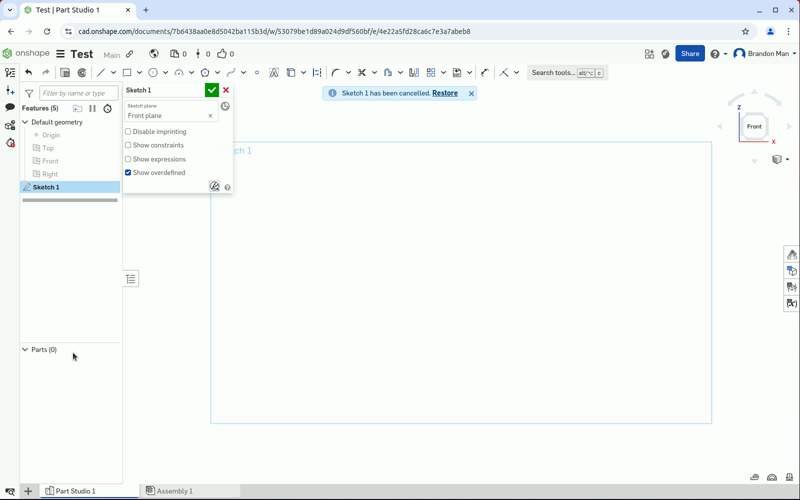
key(y)
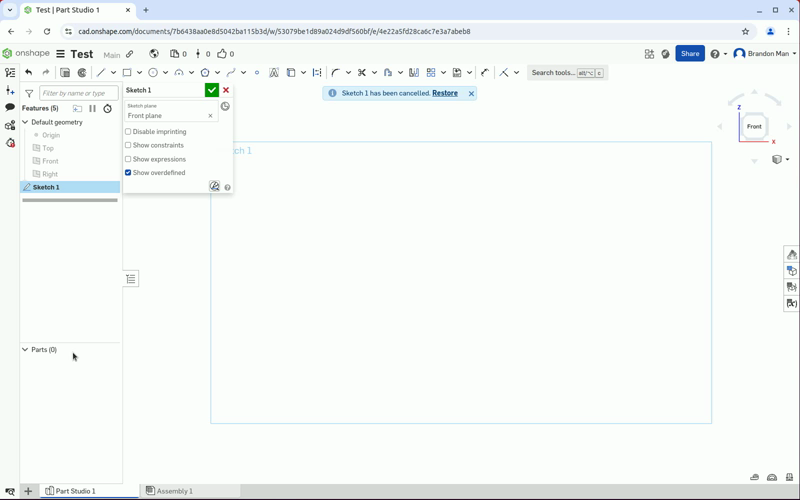
key(l)
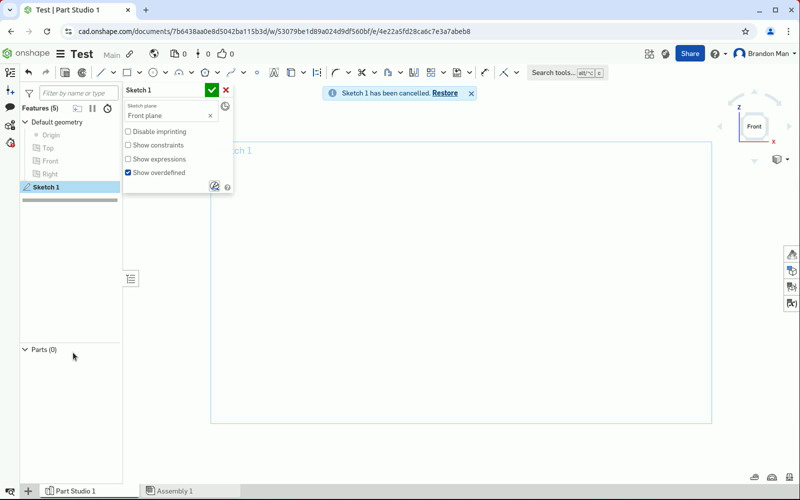
key_down(shift)
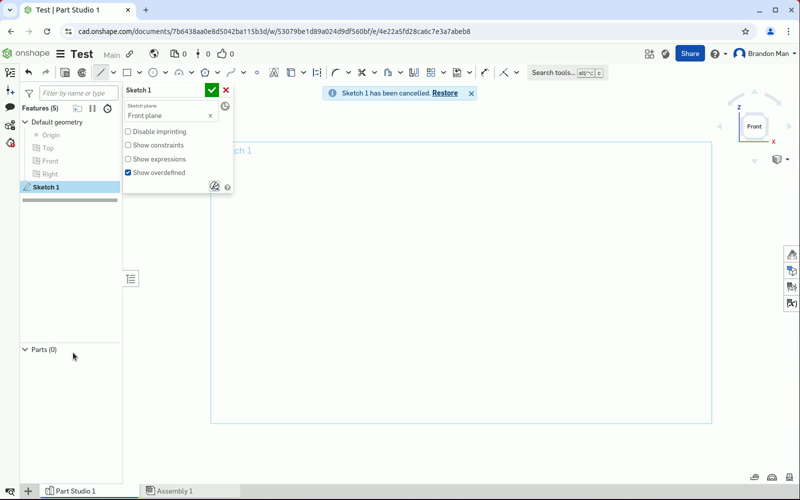
mouse_move(460, 381)
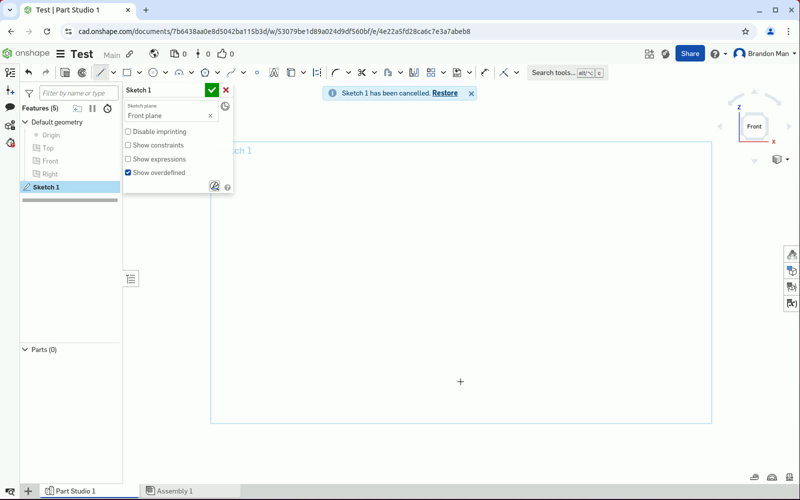
click(460, 381)
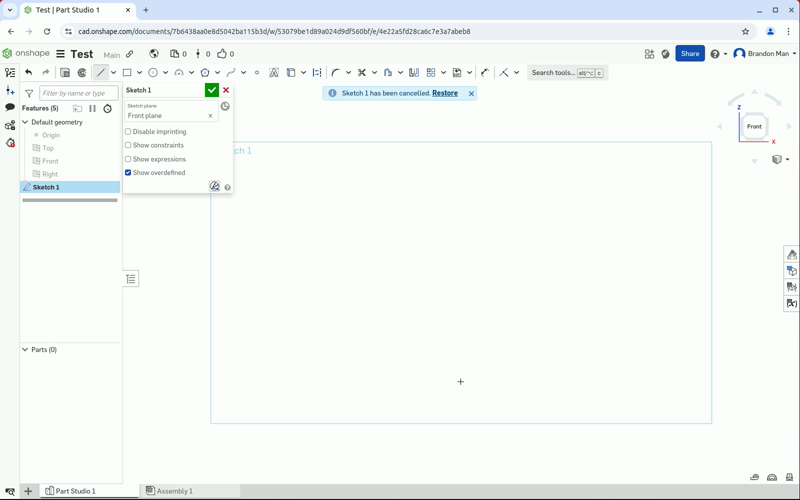
key_up(shift)
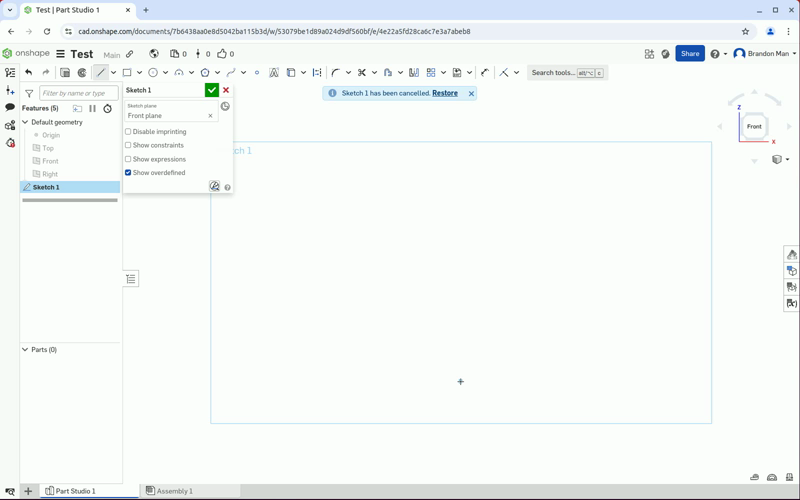
key_down(shift)
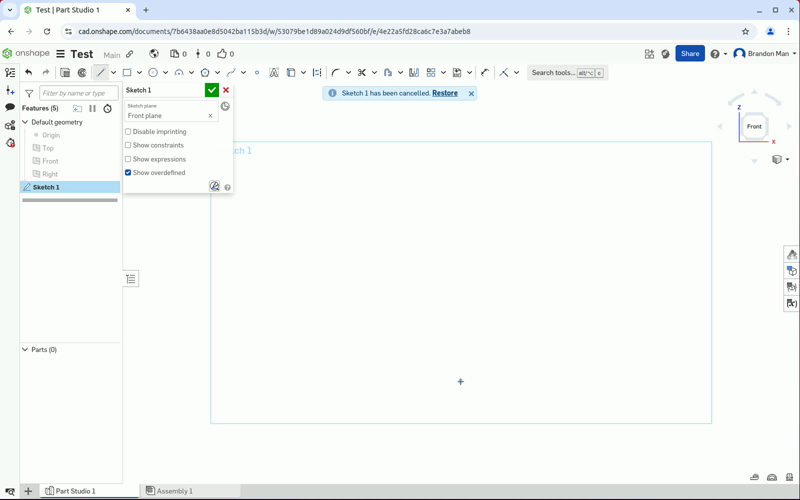
mouse_move(490, 381)
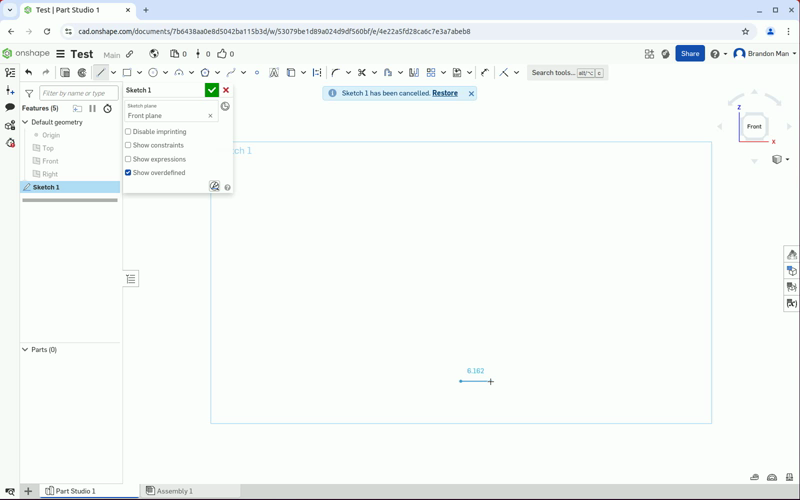
mouse_move(467, 381)
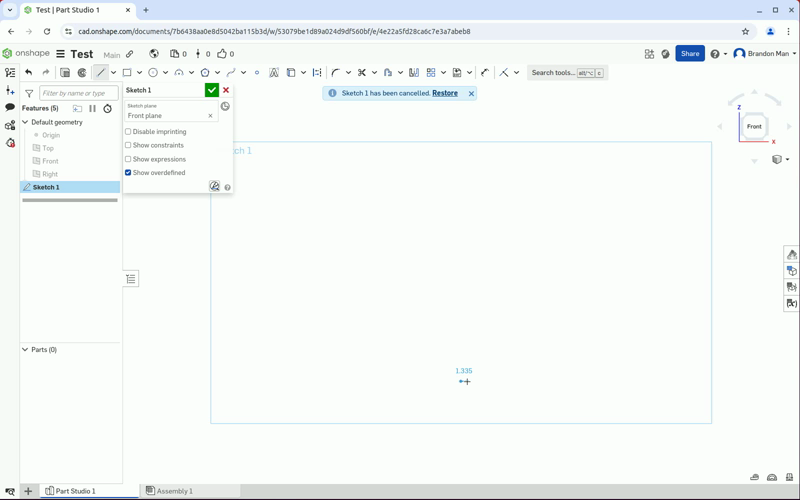
scroll(6)
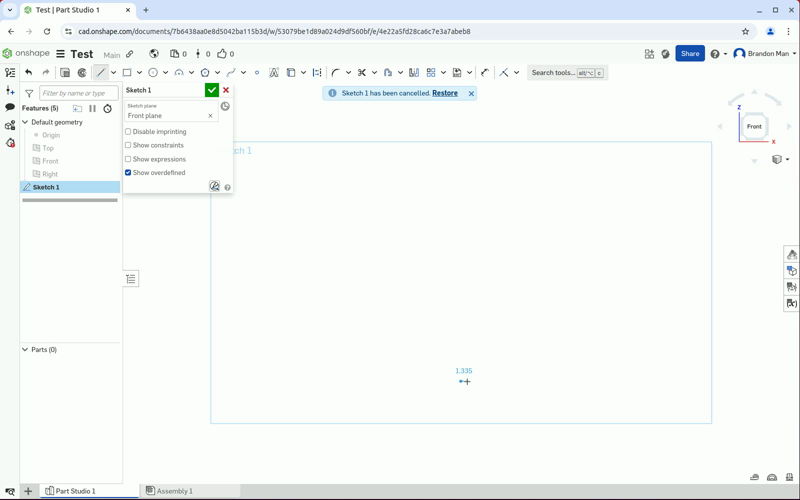
scroll(6)
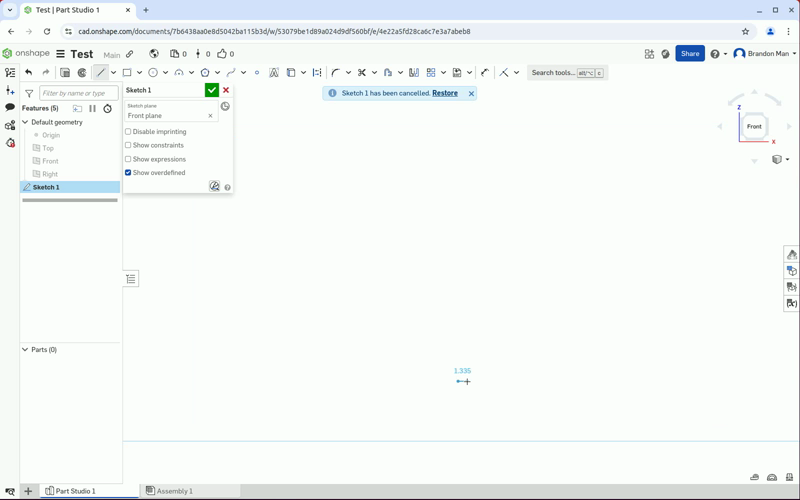
scroll(6)
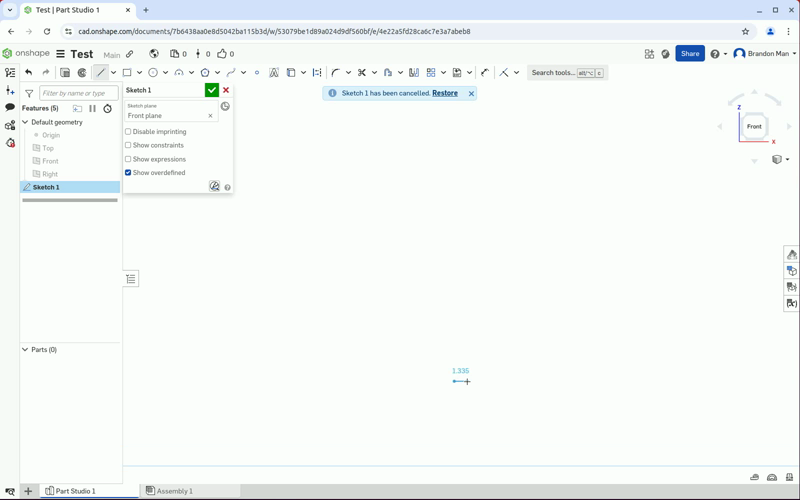
scroll(6)
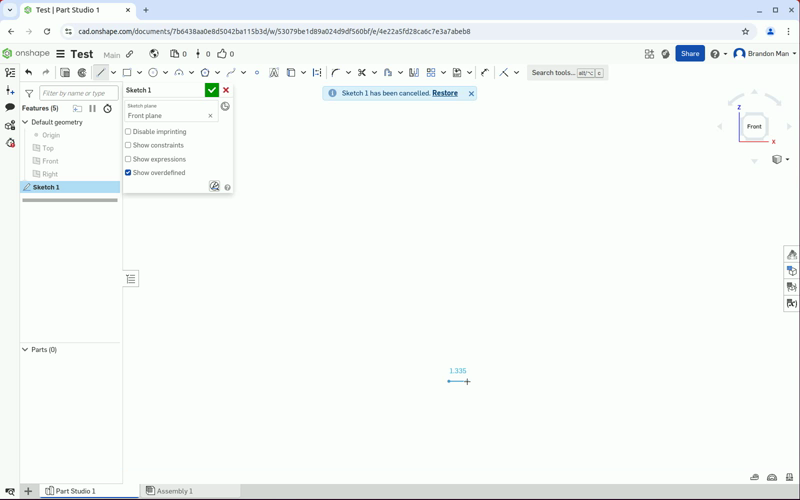
scroll(6)
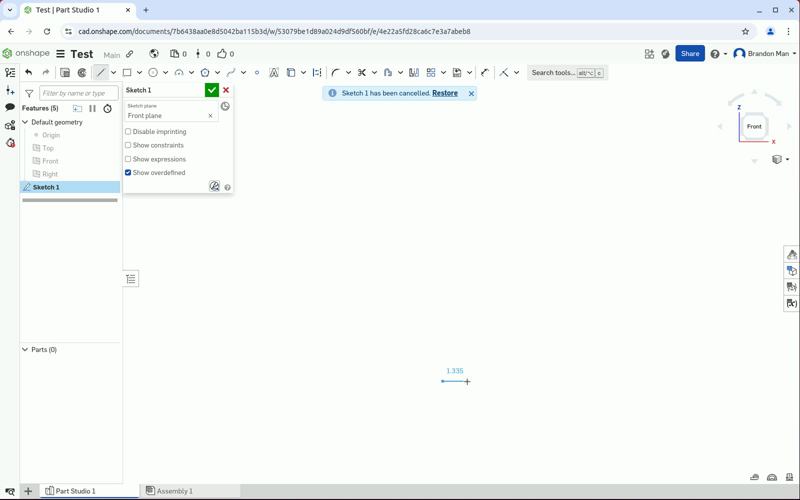
scroll(6)
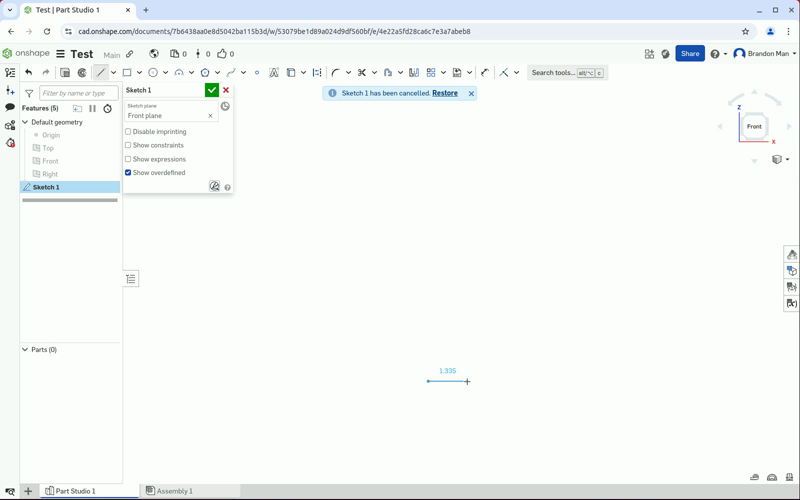
scroll(6)
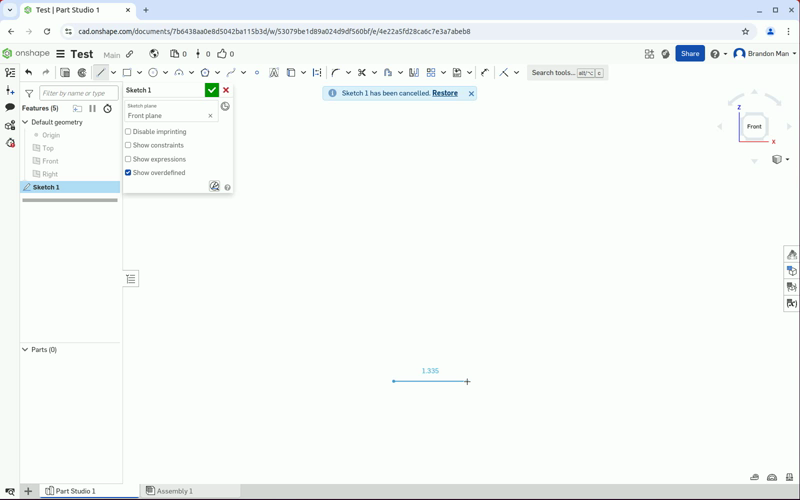
click(467, 381)
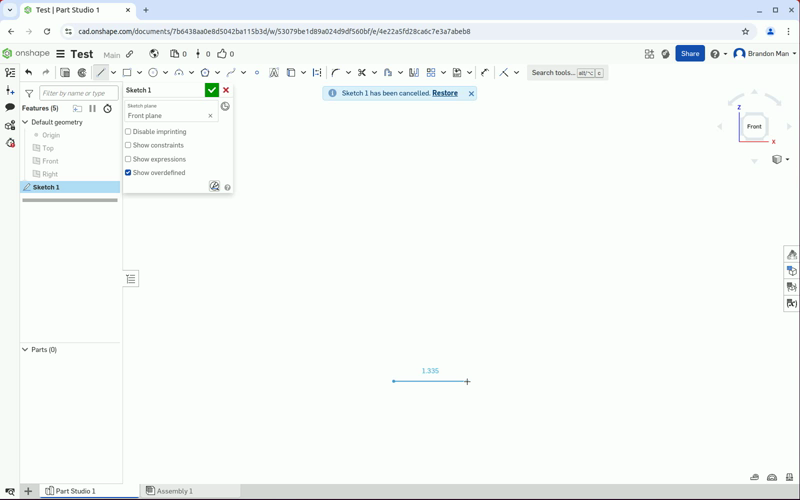
scroll(-6)
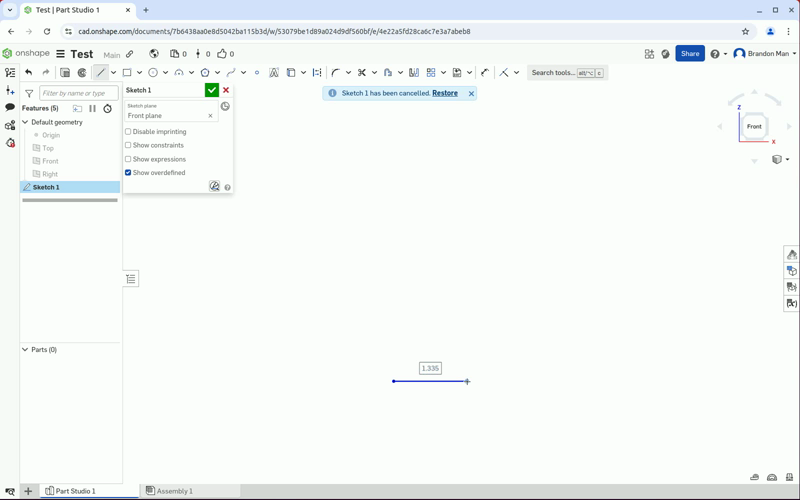
scroll(-6)
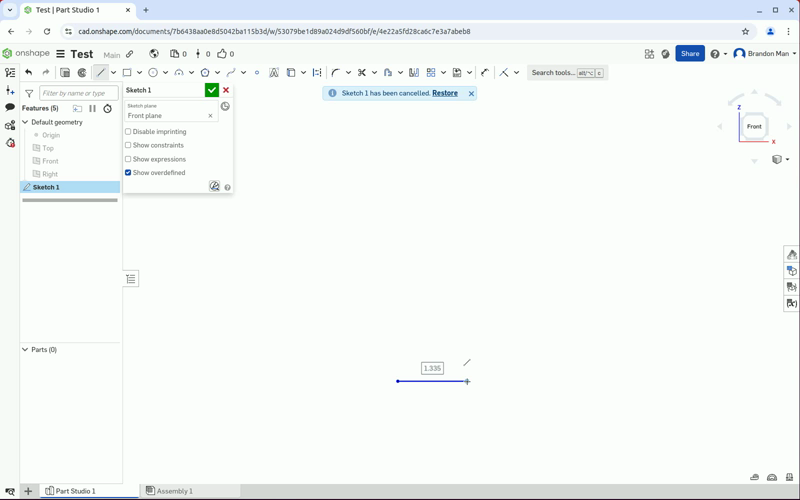
scroll(-6)
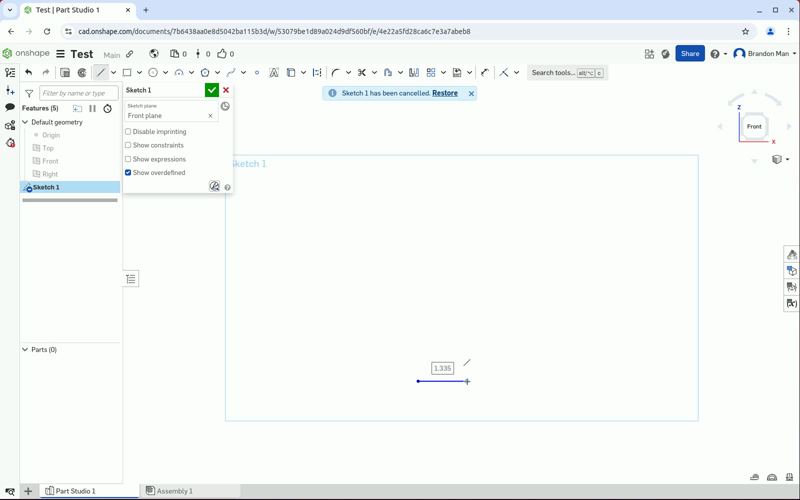
scroll(-6)
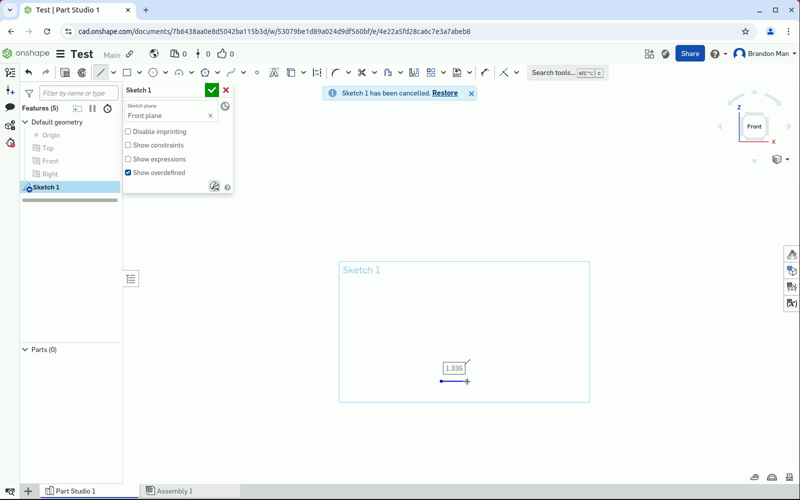
scroll(-6)
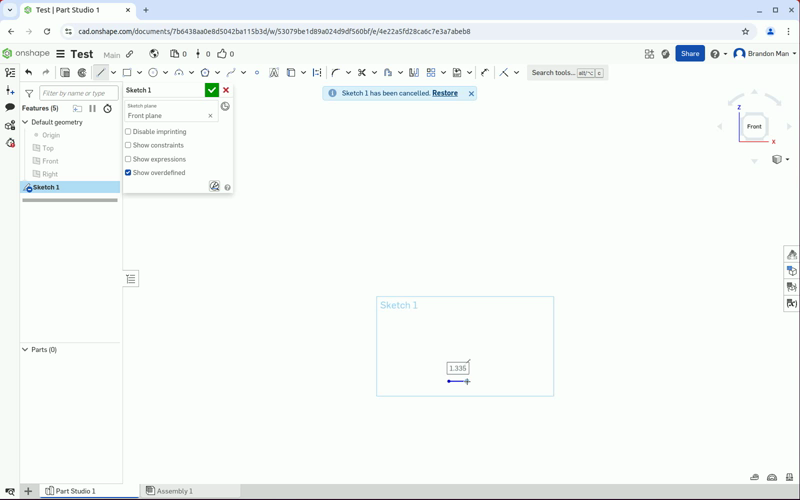
scroll(-6)
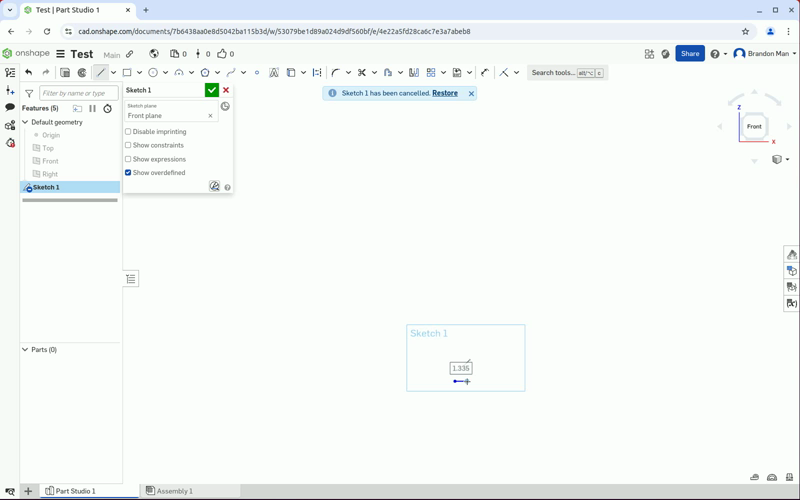
scroll(-6)
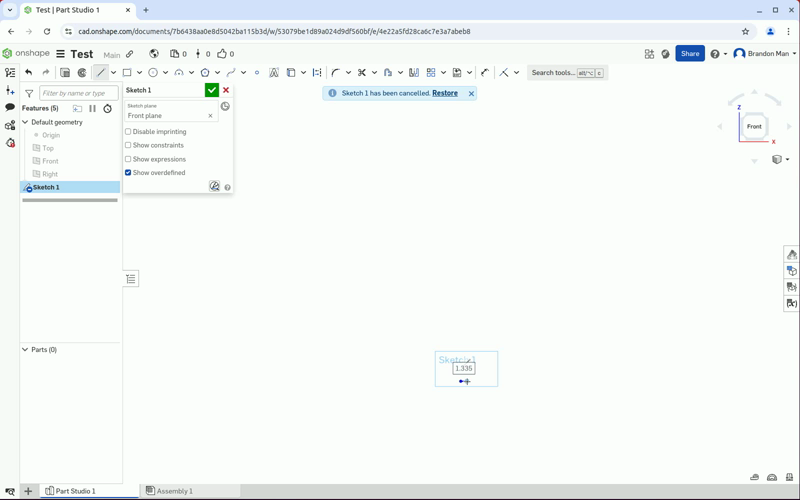
key_up(shift)
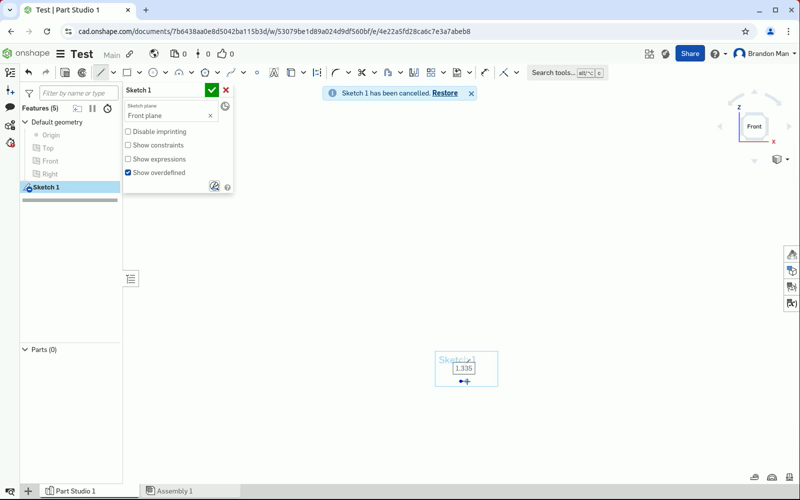
key_down(shift)
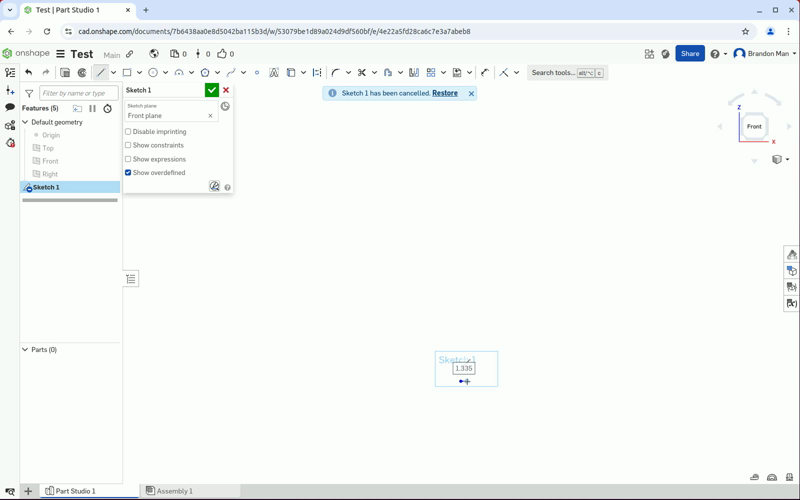
mouse_move(467, 288)
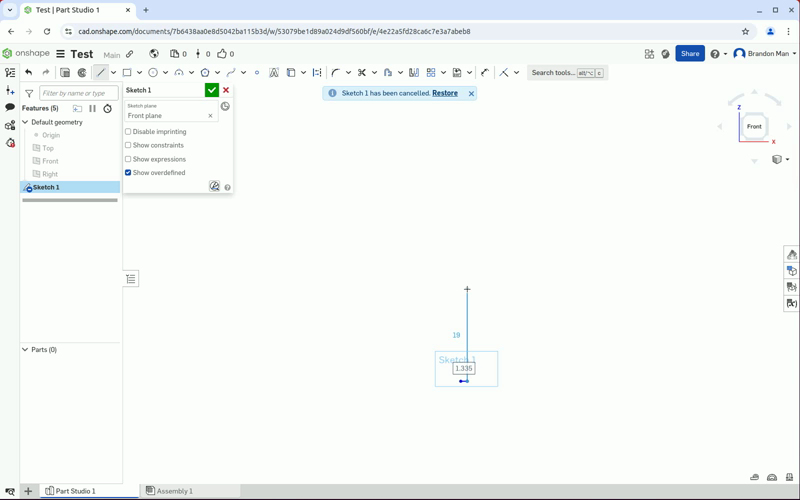
click(467, 288)
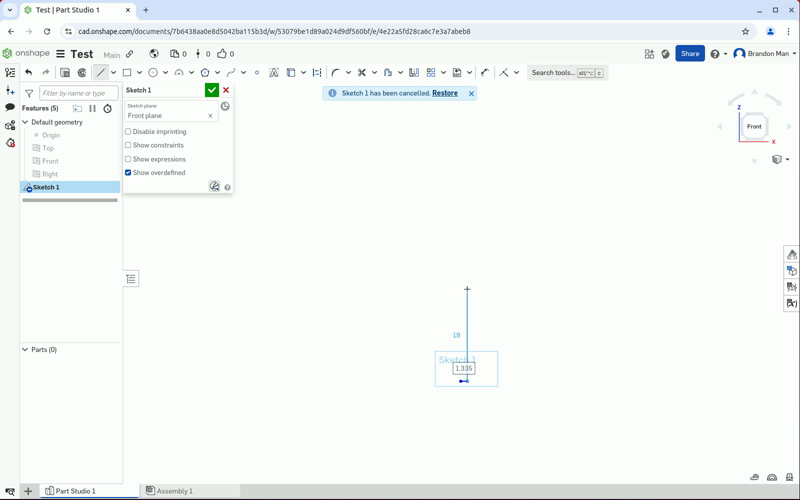
key_up(shift)
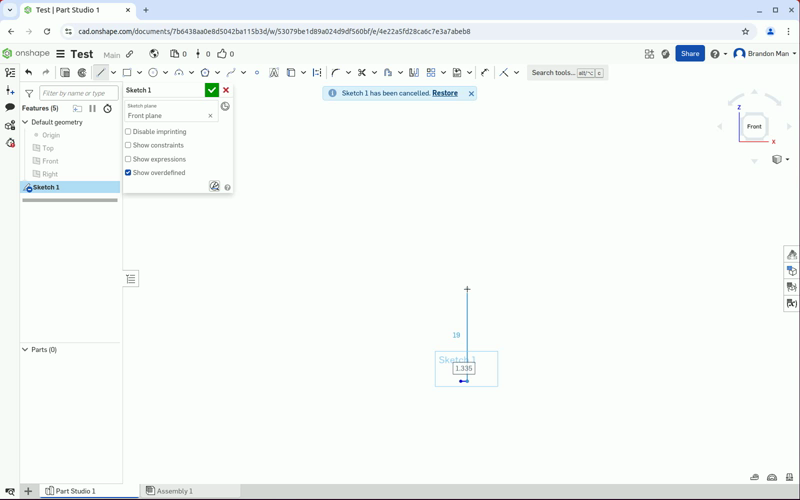
key_down(shift)
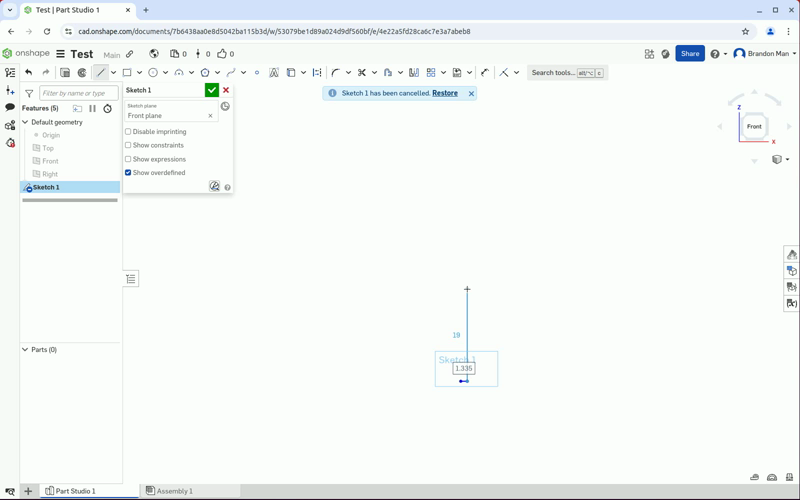
mouse_move(497, 288)
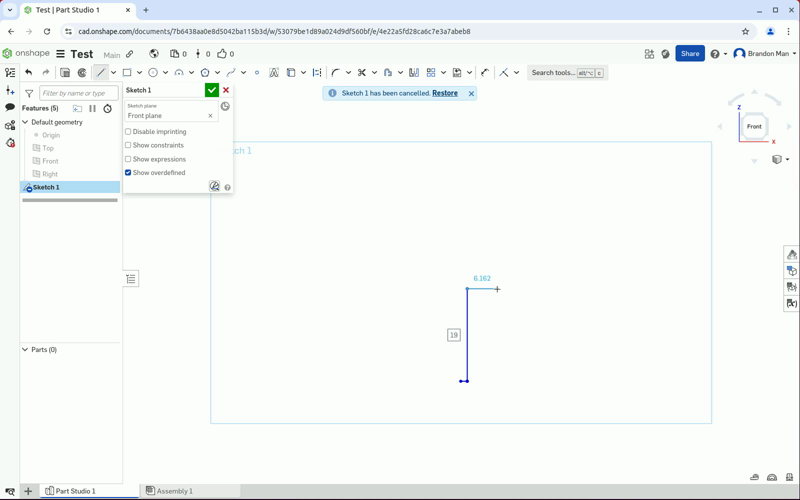
mouse_move(460, 282)
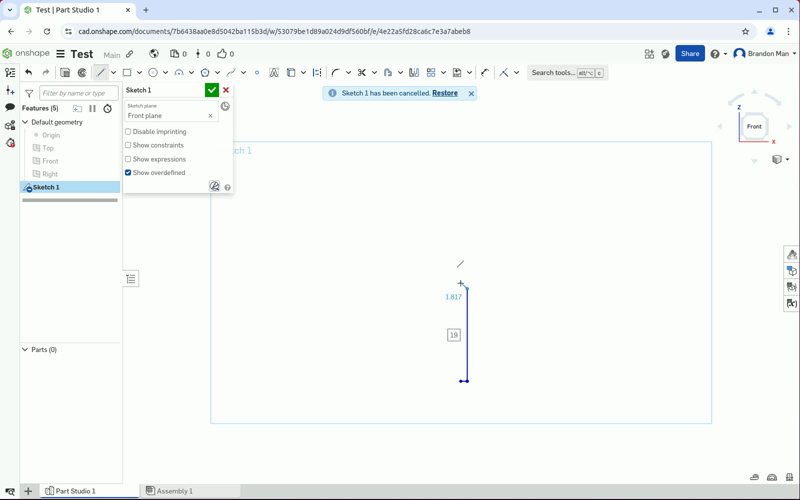
click(460, 282)
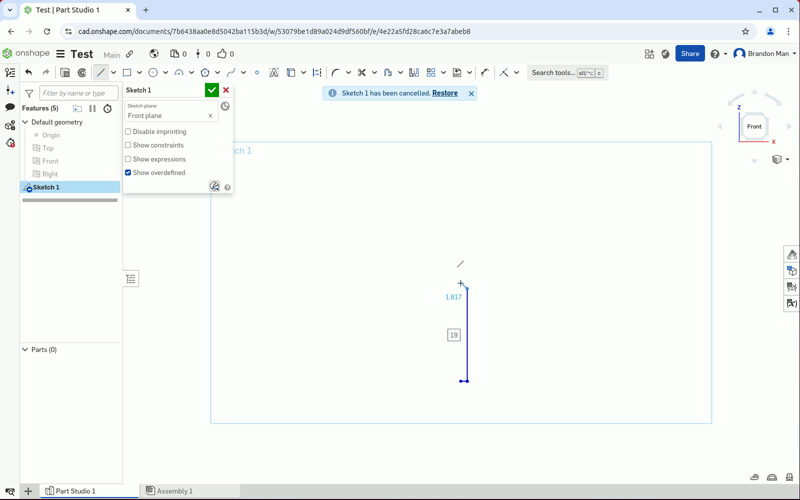
key_up(shift)
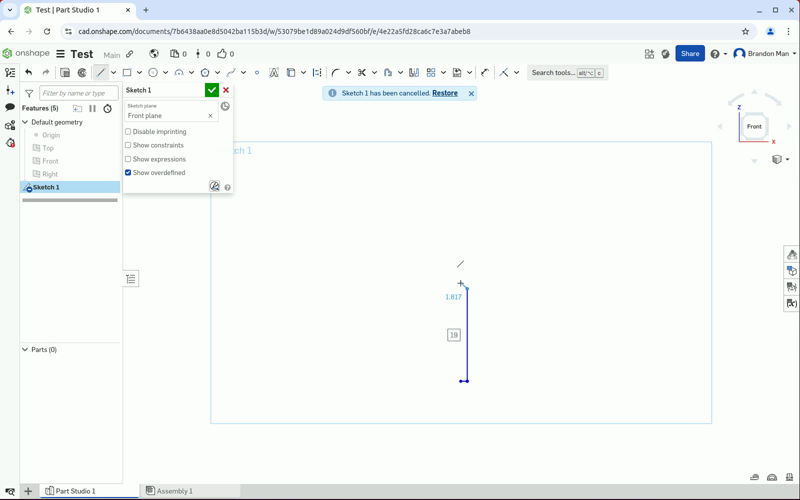
key_down(shift)
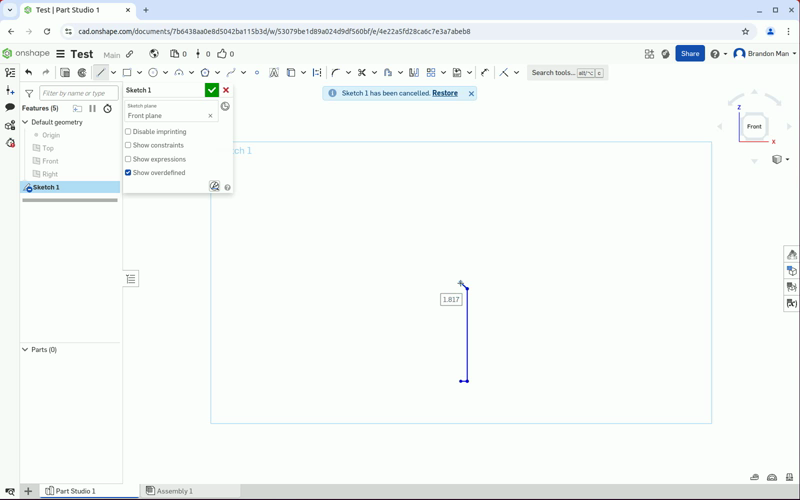
mouse_move(460, 372)
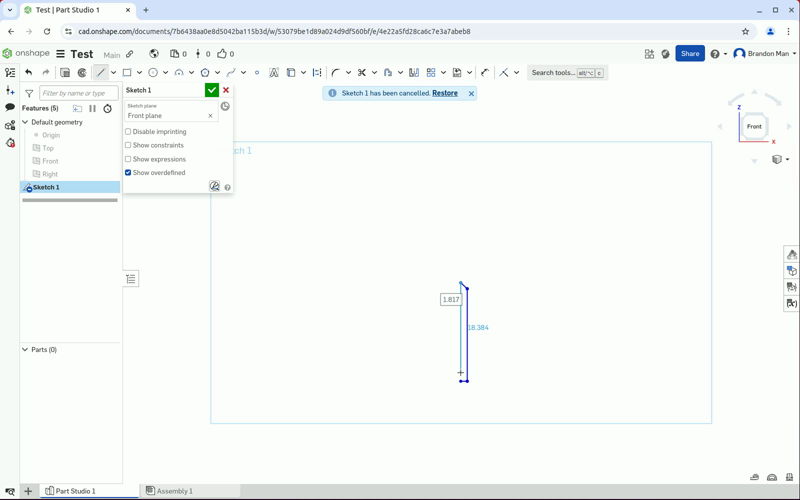
click(460, 372)
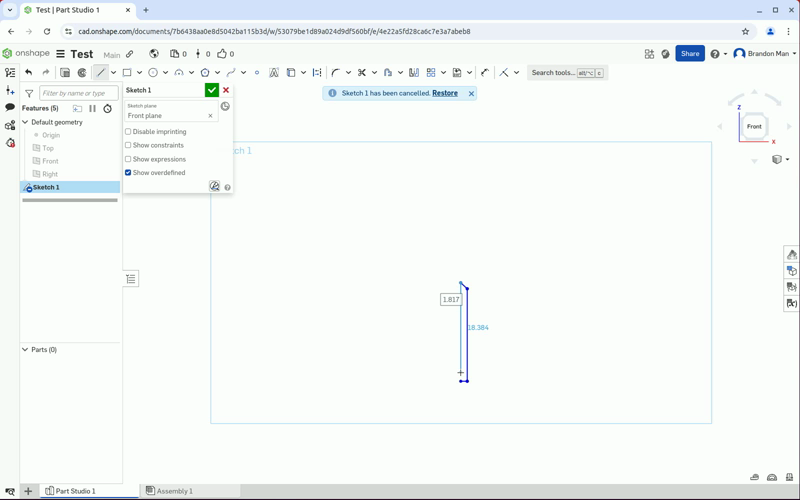
key_up(shift)
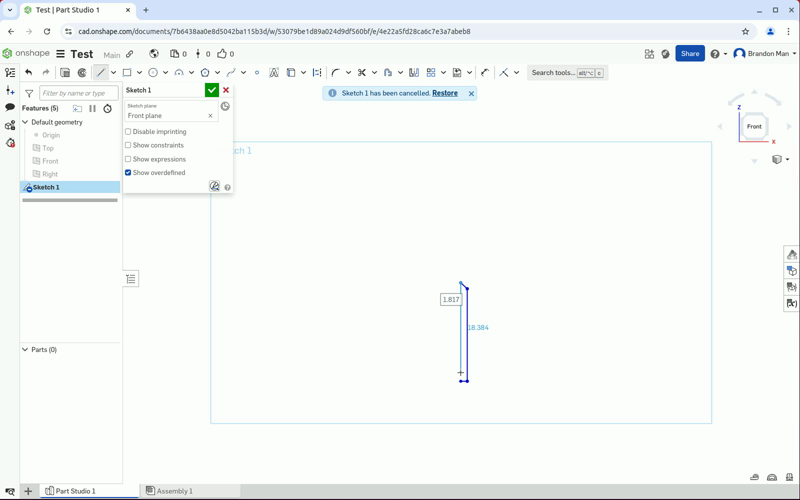
key_down(shift)
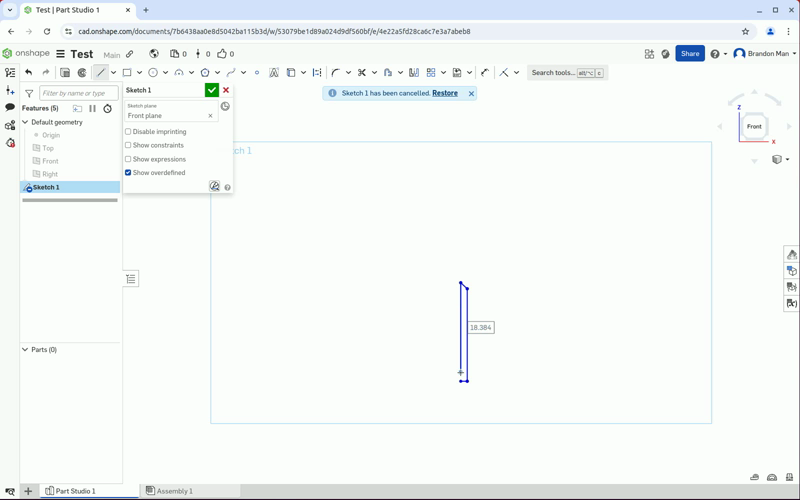
mouse_move(490, 372)
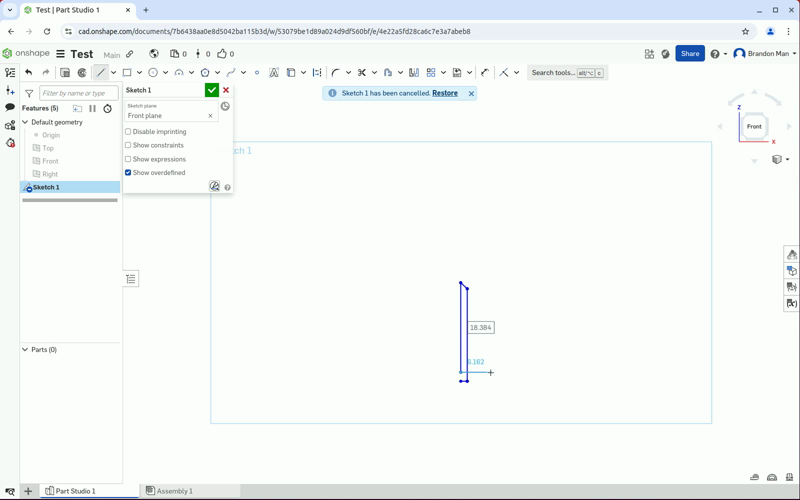
mouse_move(462, 372)
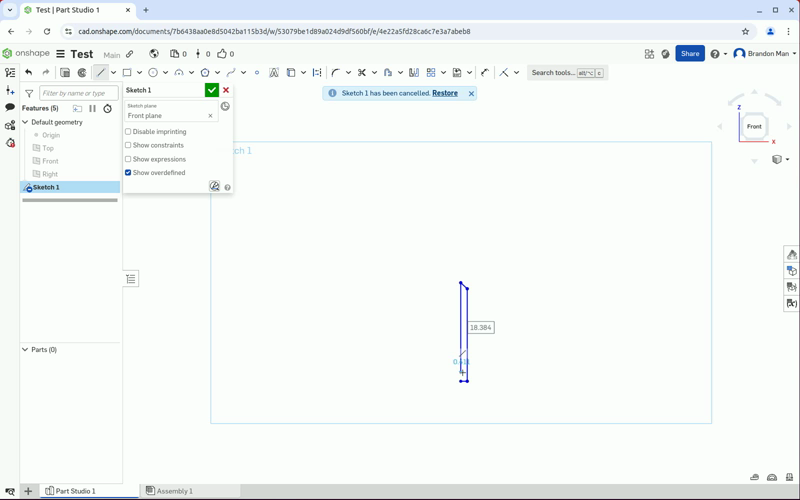
scroll(6)
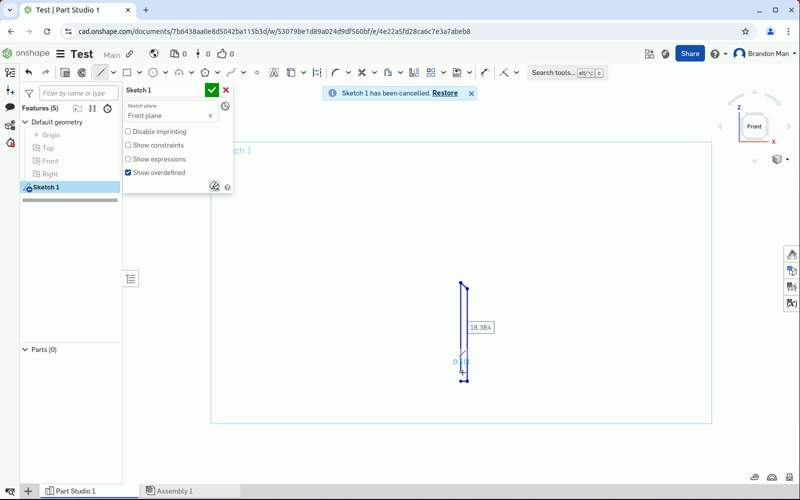
scroll(6)
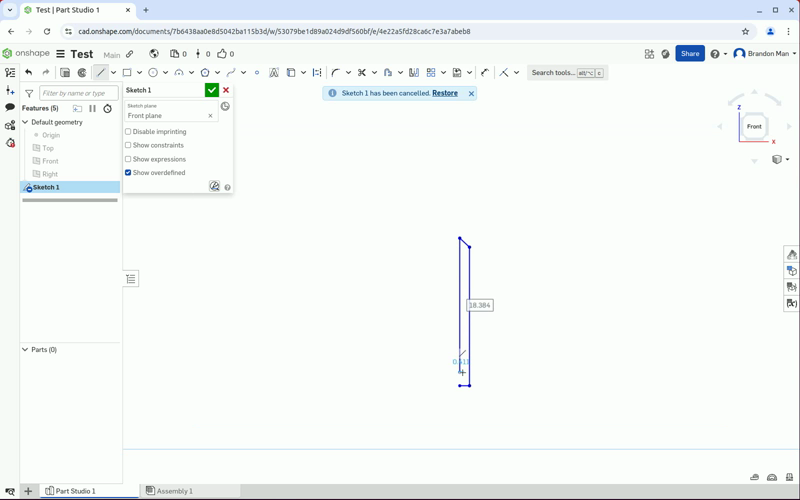
scroll(6)
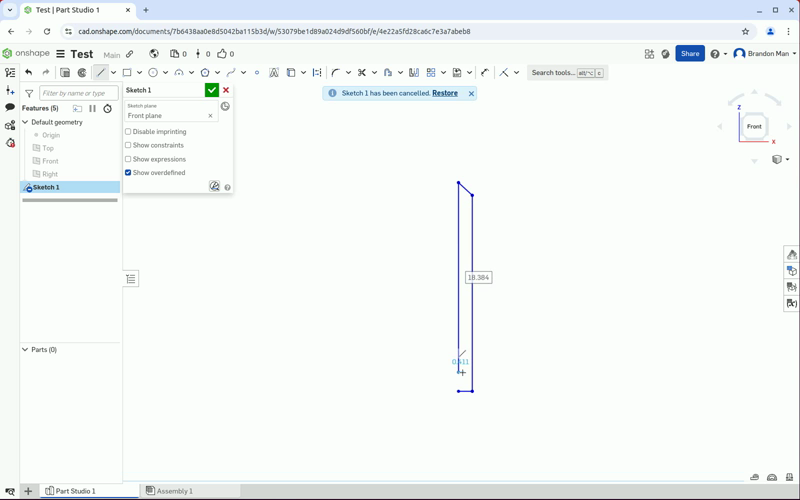
scroll(6)
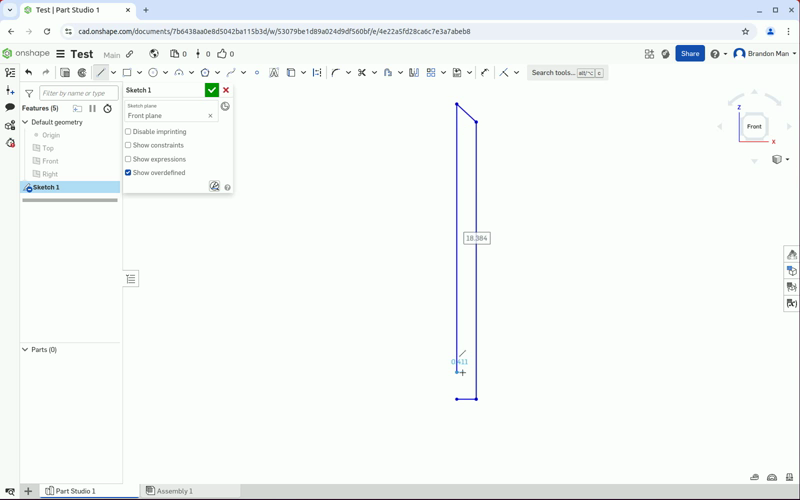
scroll(6)
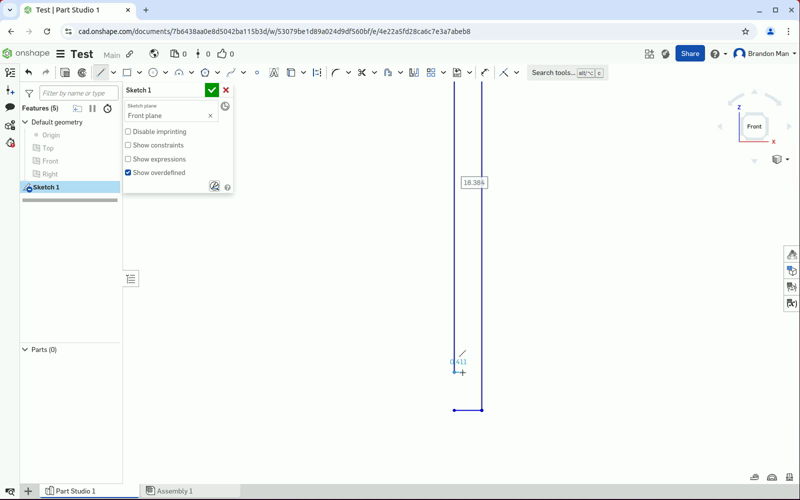
scroll(6)
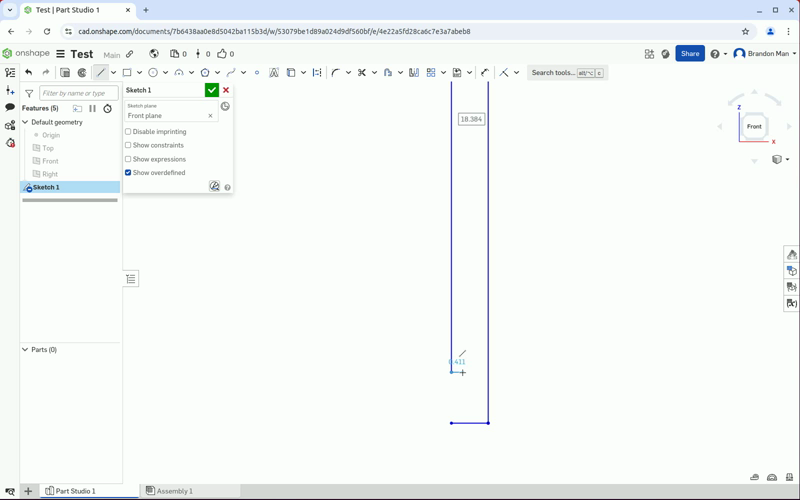
scroll(6)
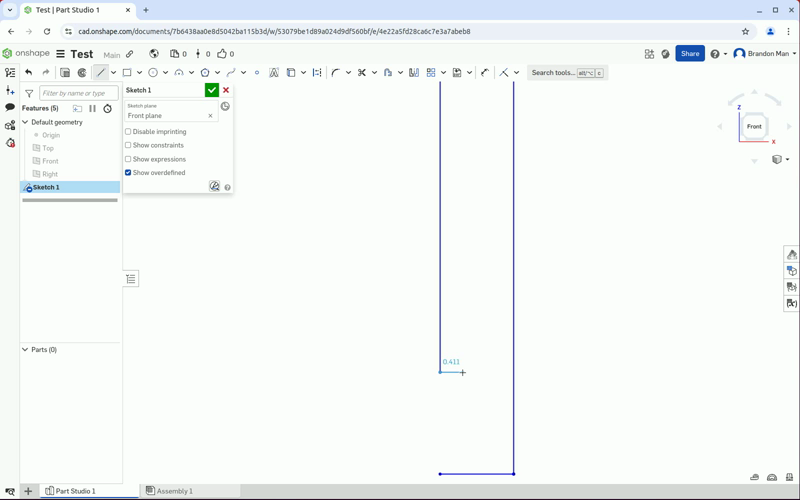
click(462, 372)
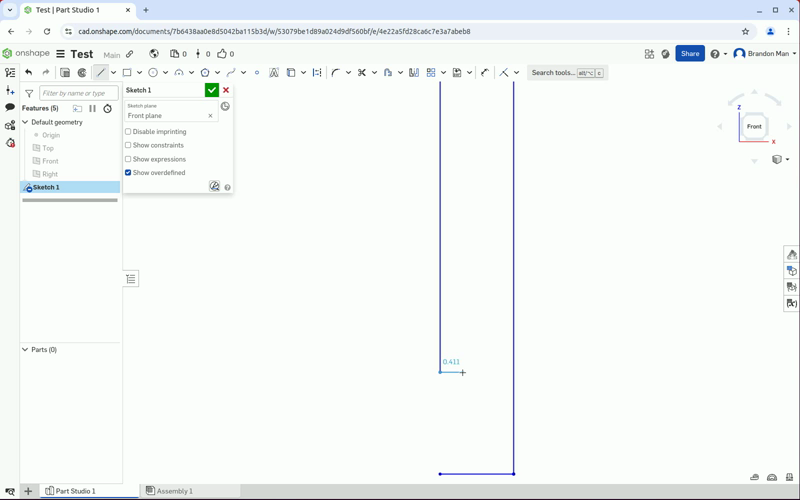
scroll(-6)
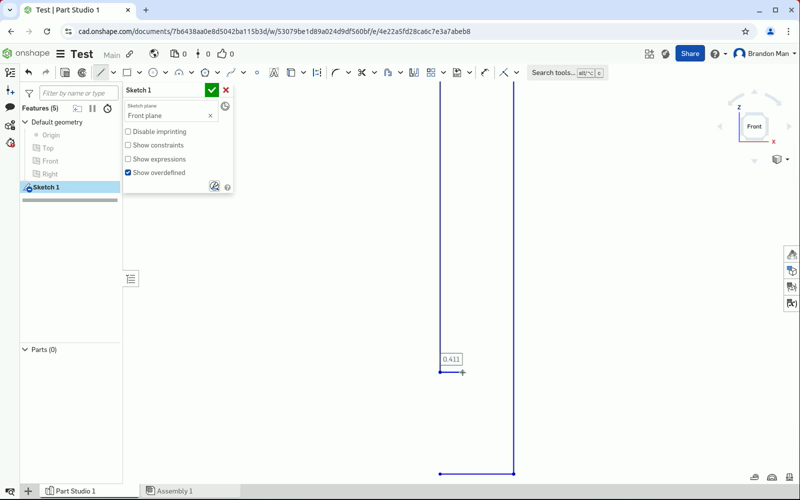
scroll(-6)
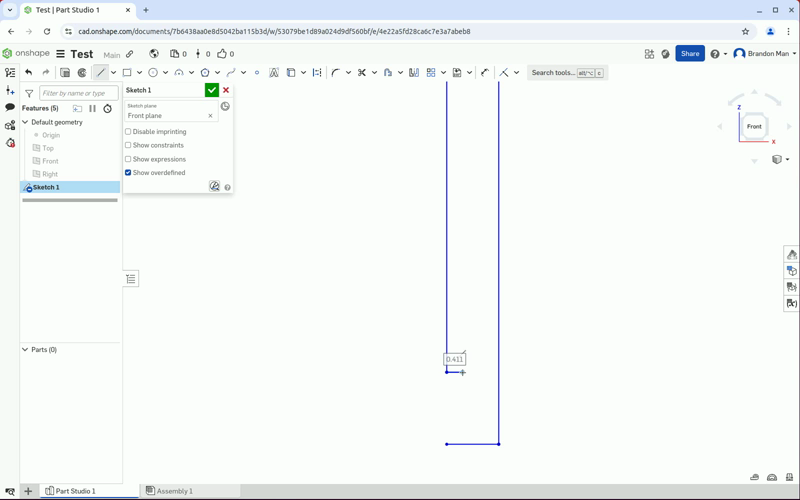
scroll(-6)
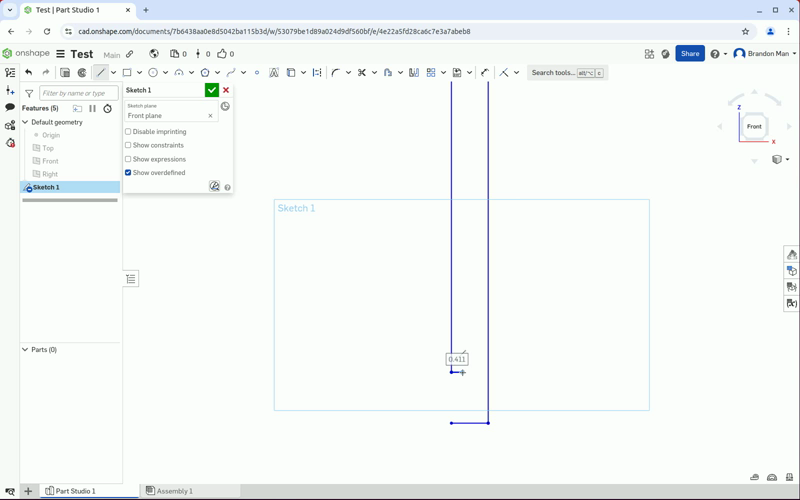
scroll(-6)
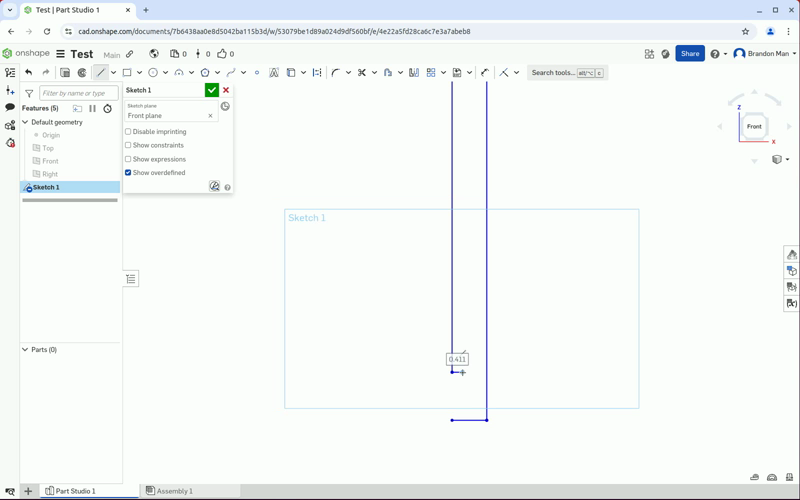
scroll(-6)
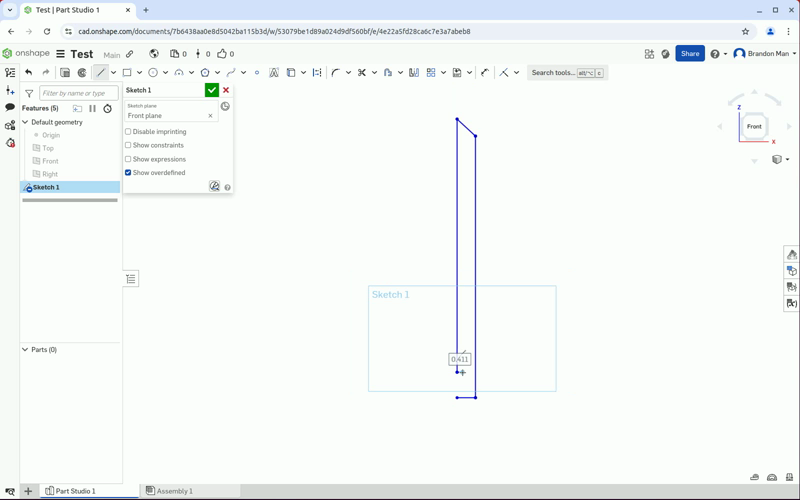
scroll(-6)
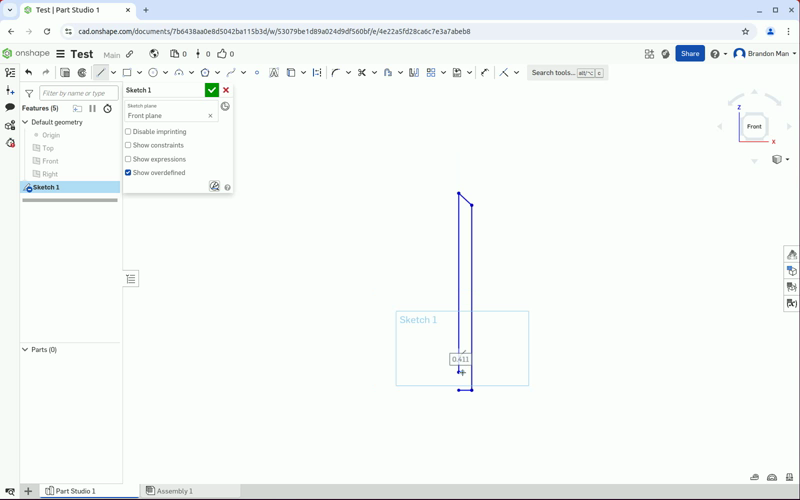
scroll(-6)
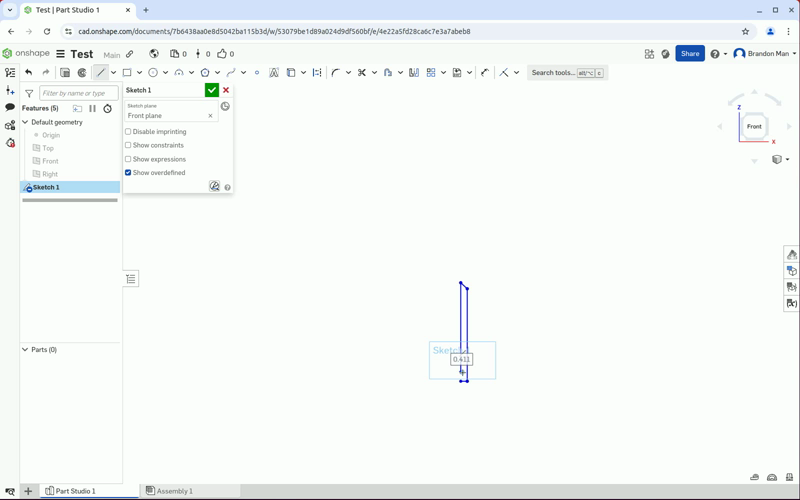
key_up(shift)
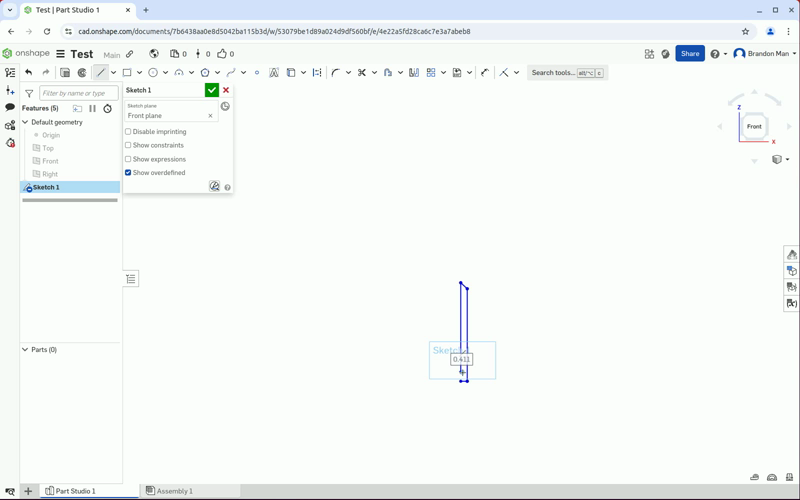
key_down(shift)
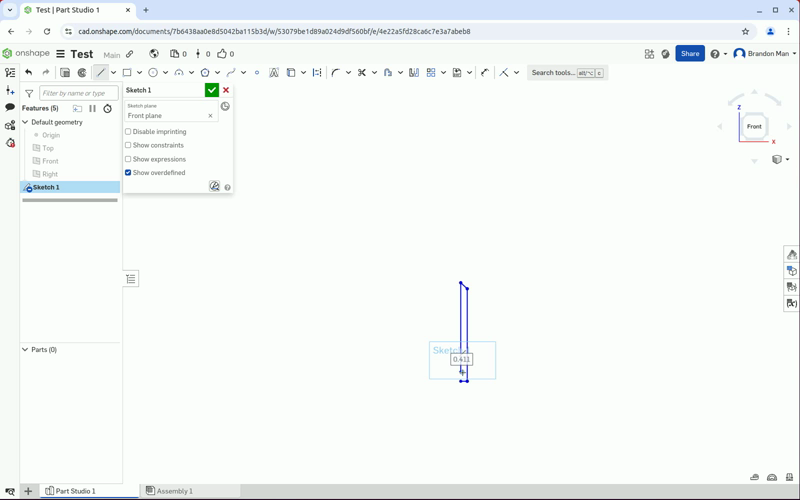
mouse_move(492, 372)
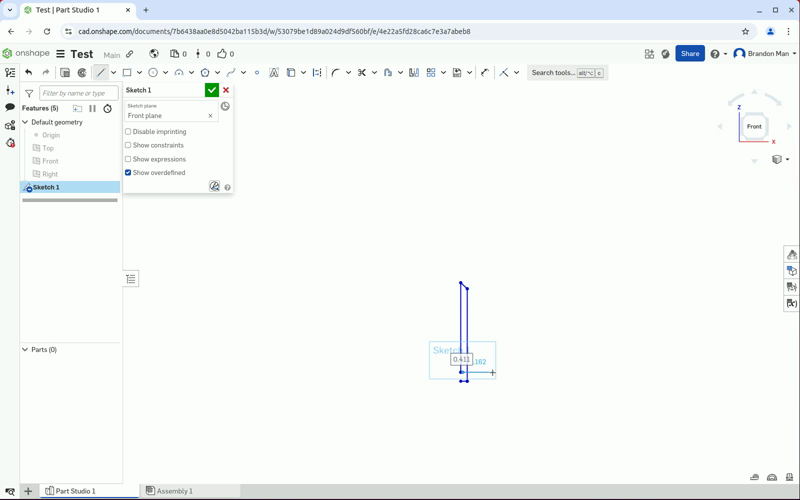
mouse_move(462, 378)
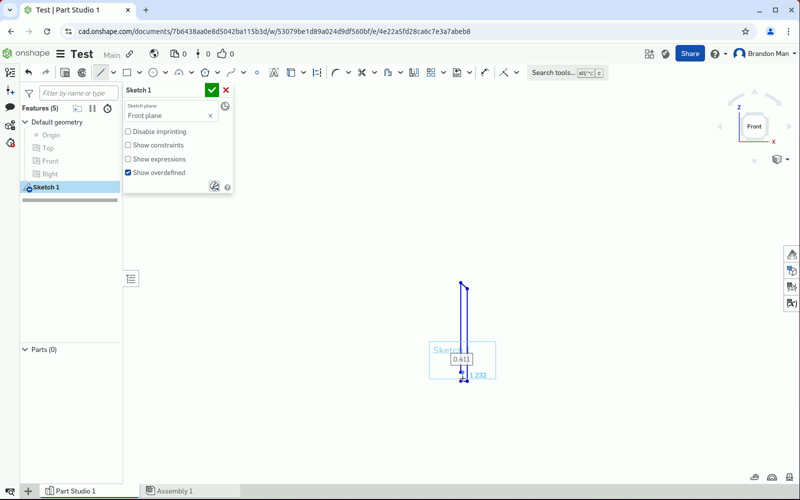
scroll(6)
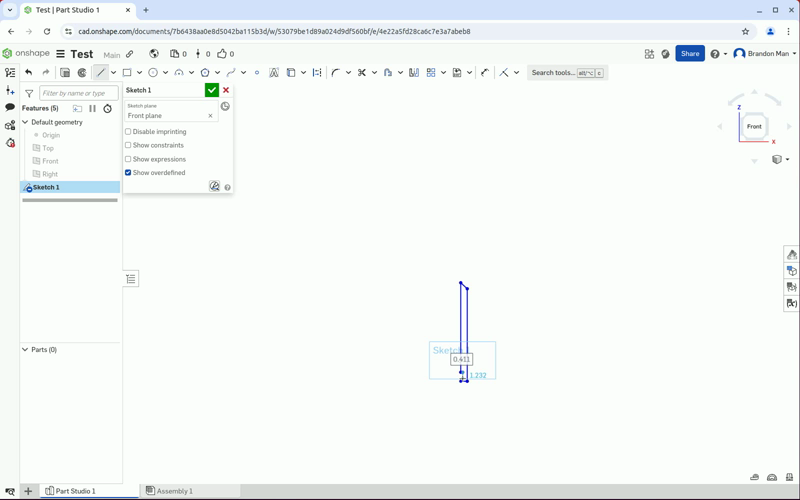
scroll(6)
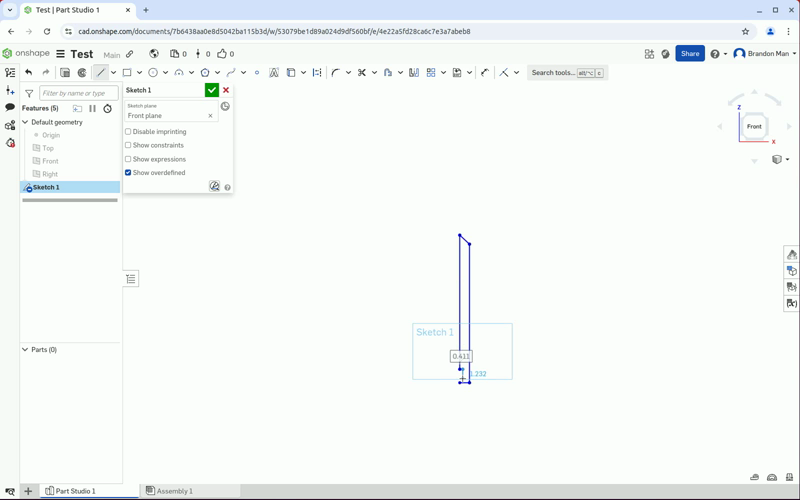
scroll(6)
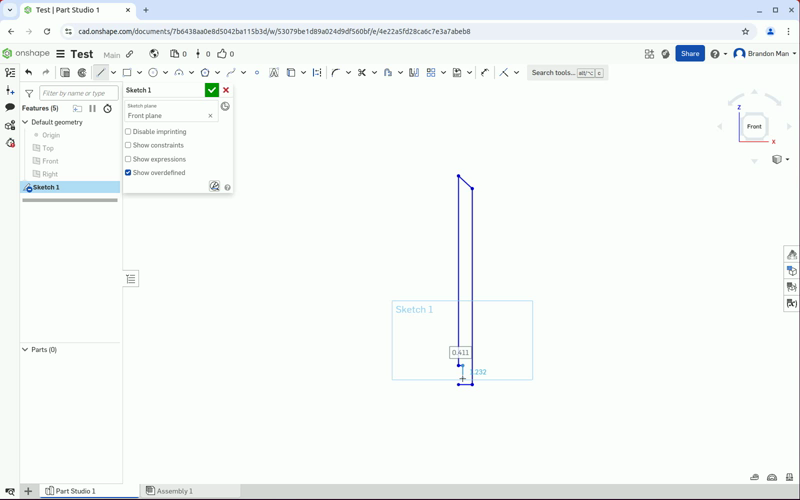
scroll(6)
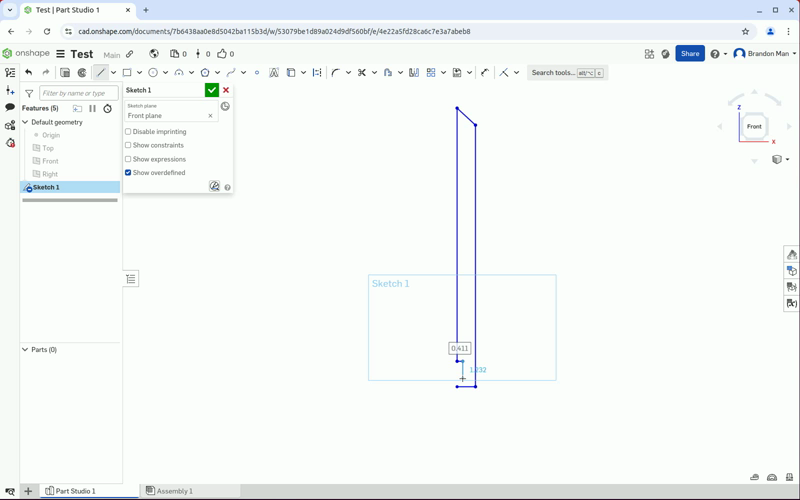
scroll(6)
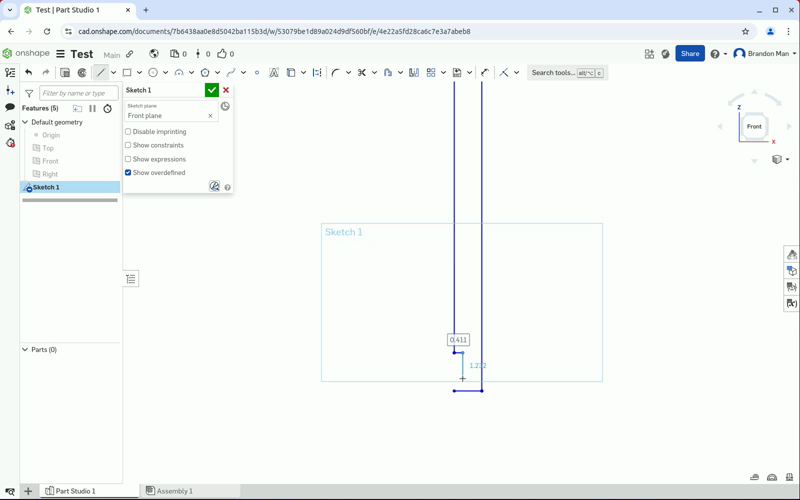
scroll(6)
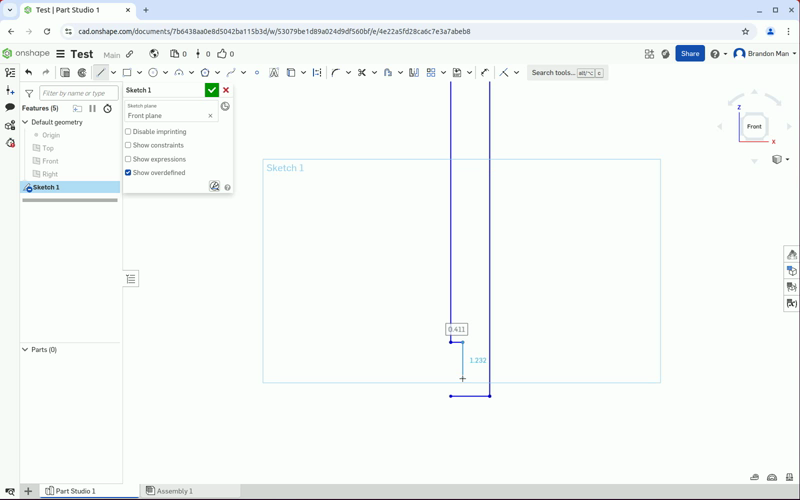
scroll(6)
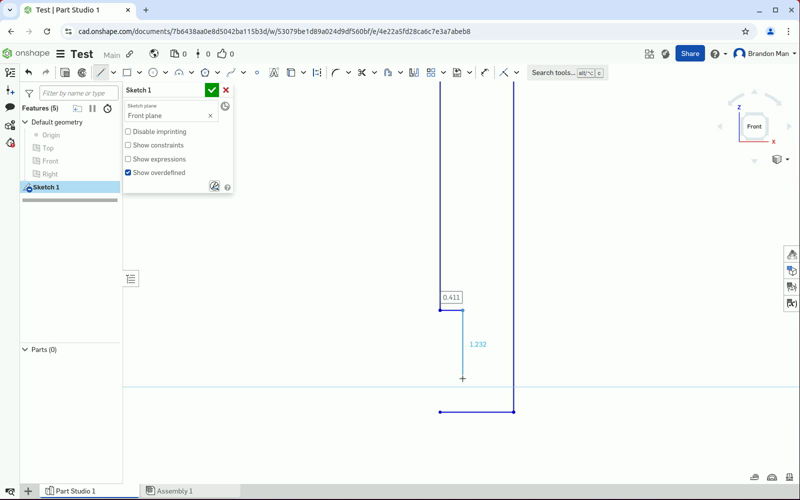
click(462, 378)
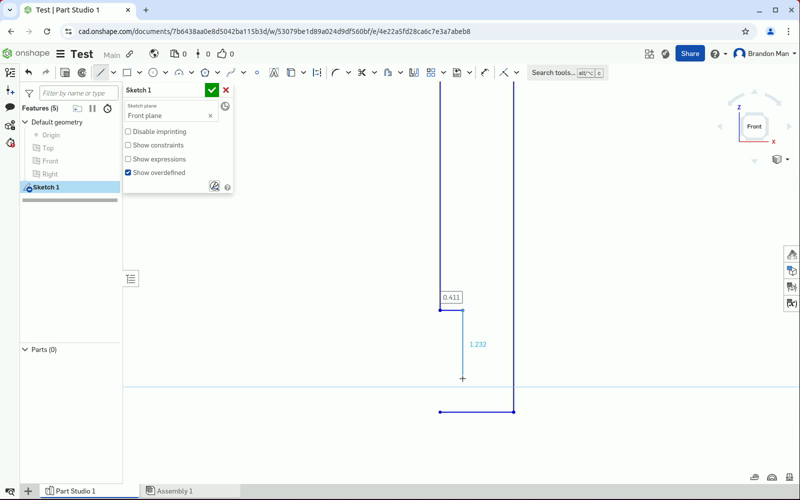
scroll(-6)
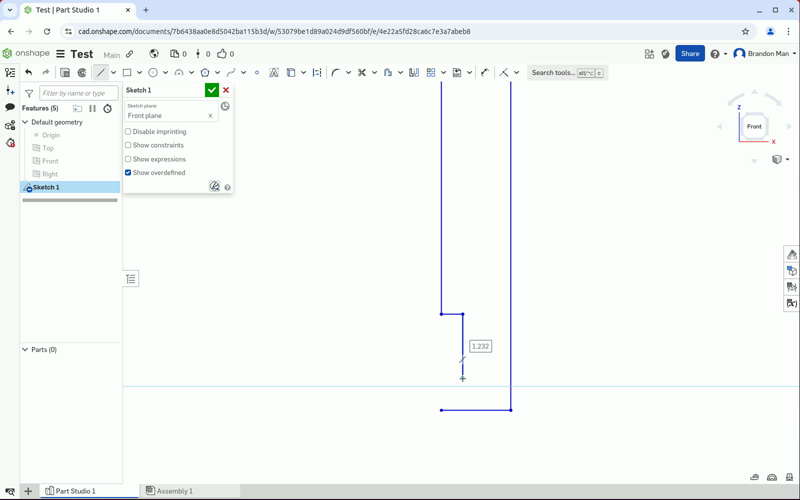
scroll(-6)
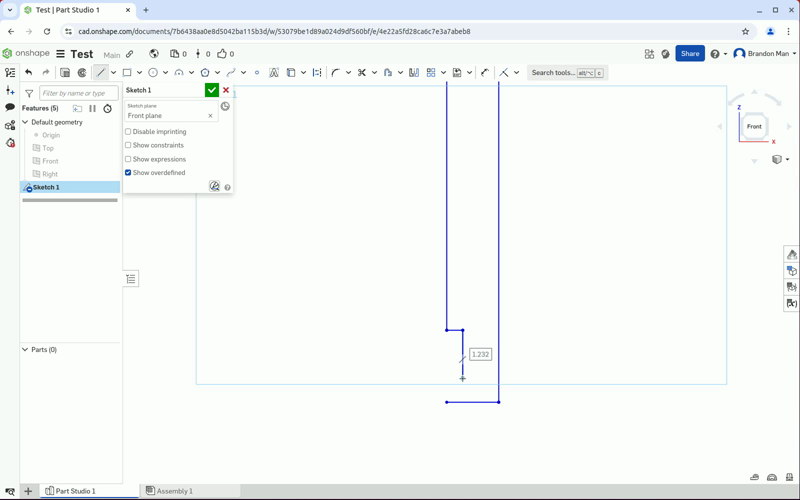
scroll(-6)
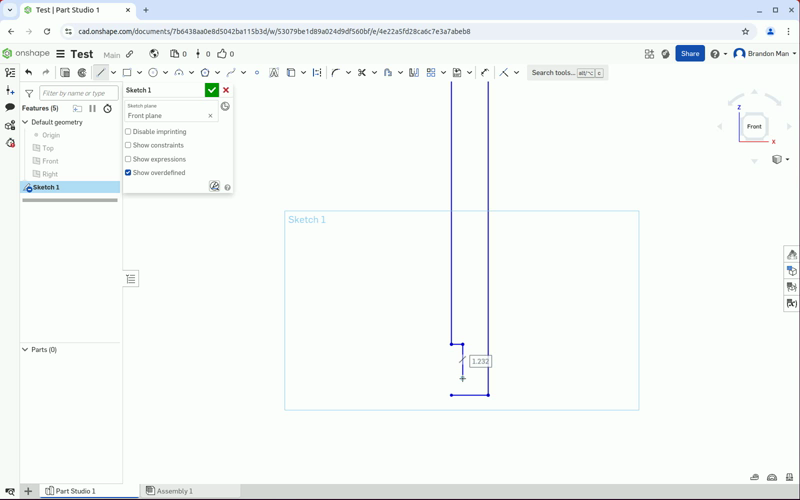
scroll(-6)
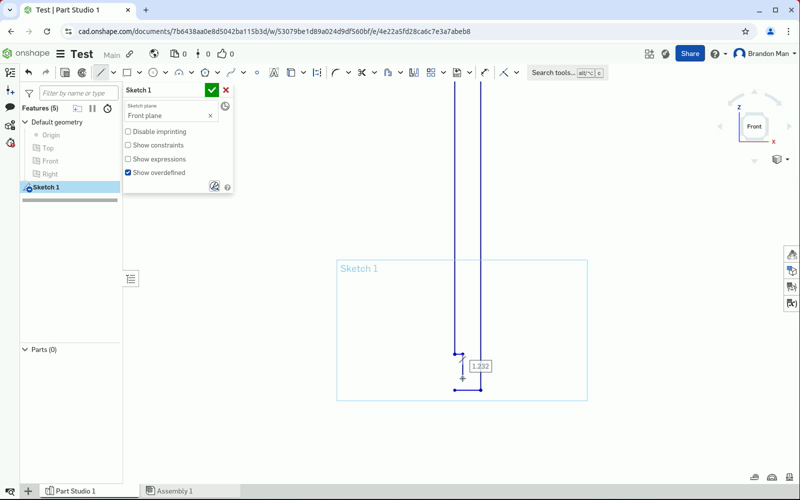
scroll(-6)
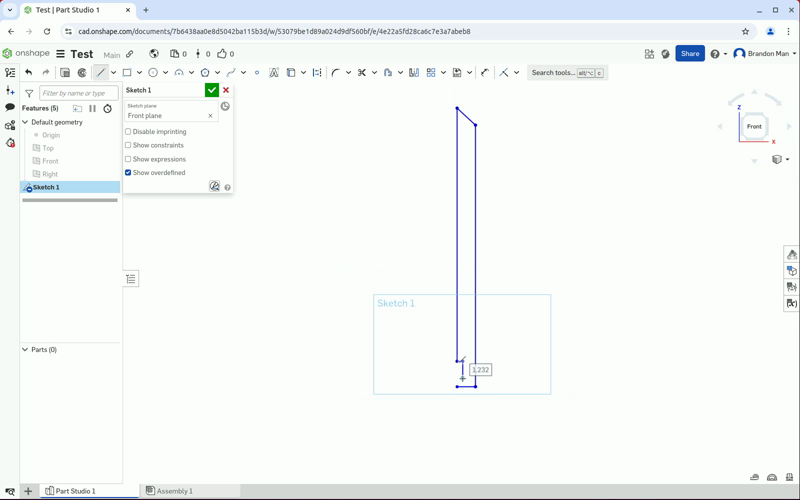
scroll(-6)
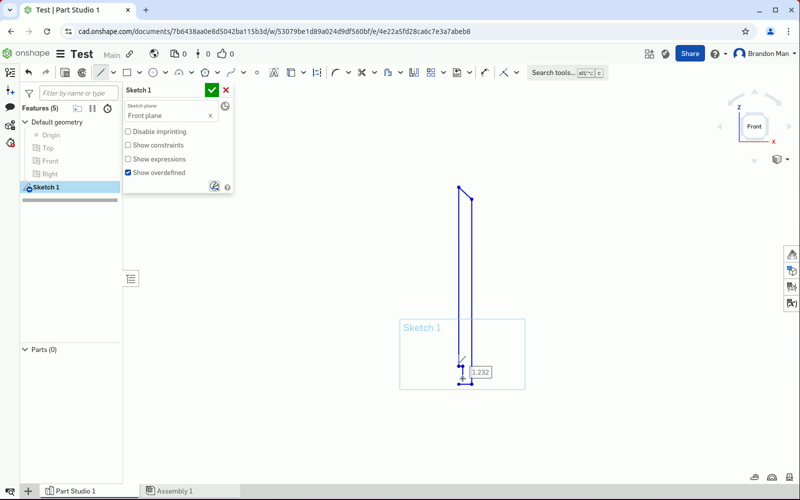
scroll(-6)
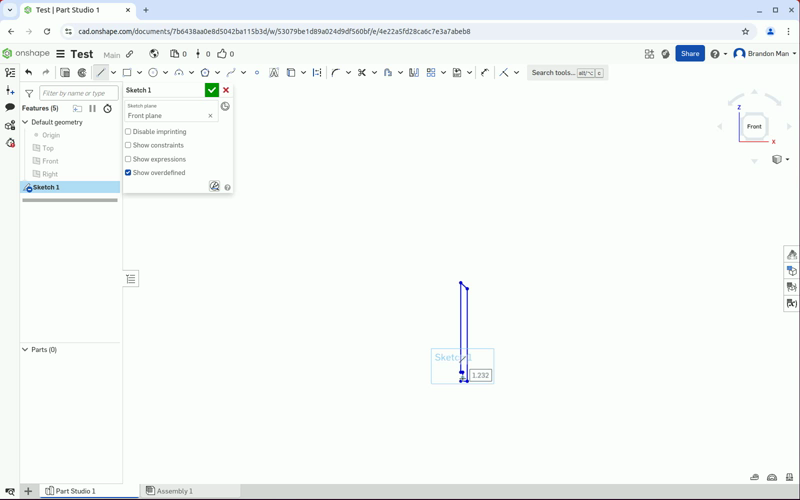
key_up(shift)
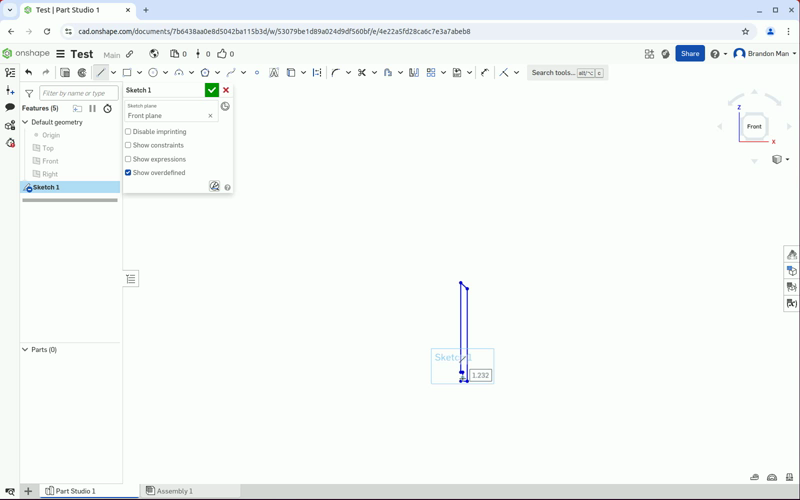
key_down(shift)
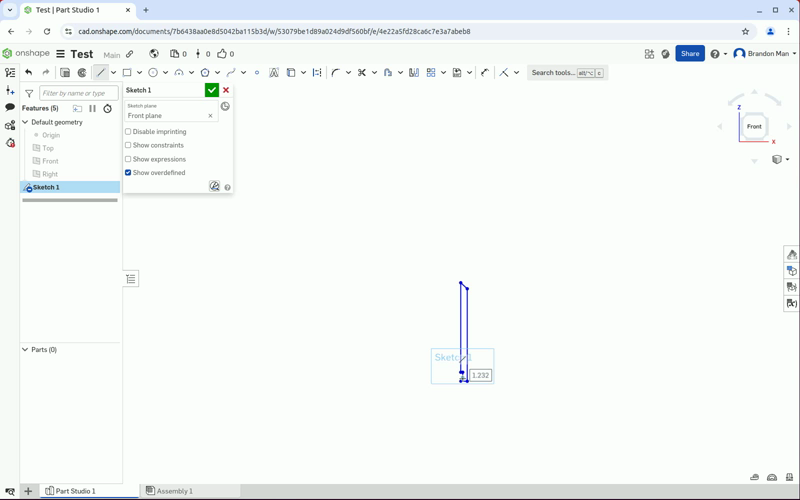
mouse_move(492, 378)
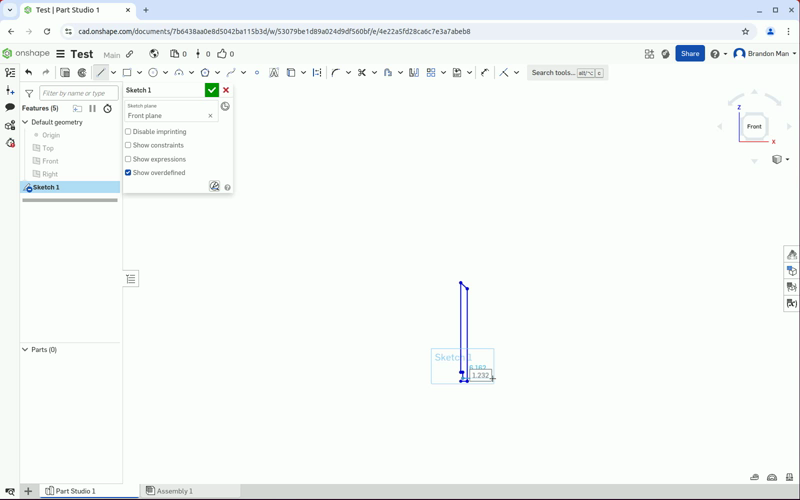
mouse_move(460, 378)
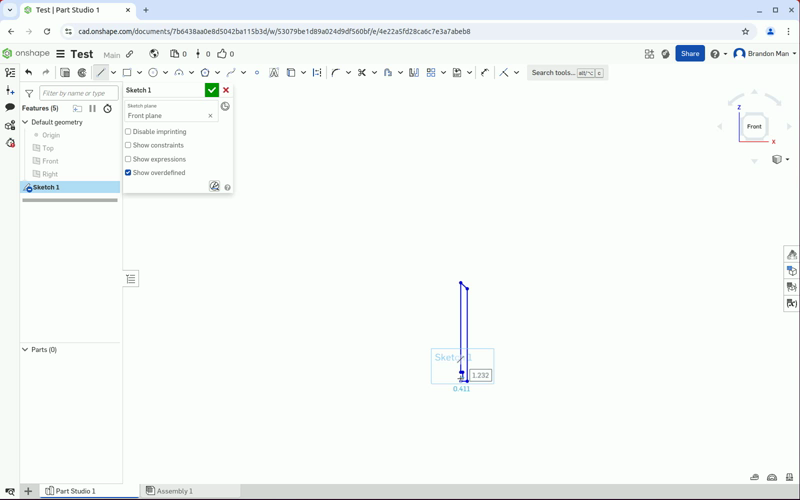
scroll(6)
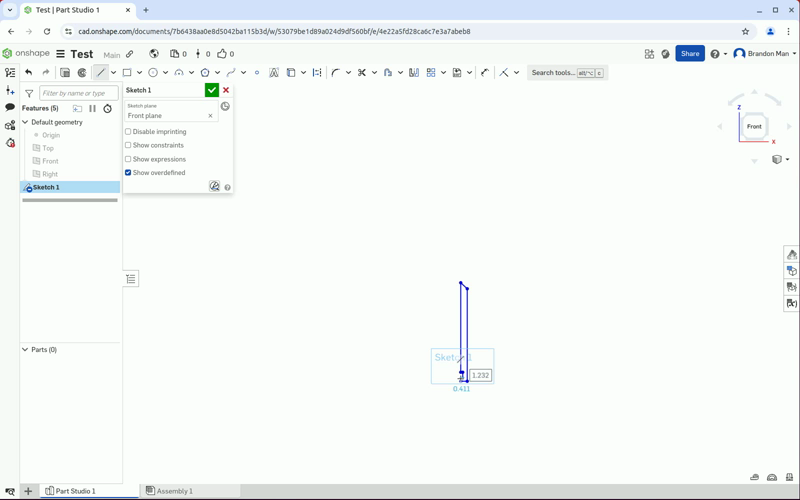
scroll(6)
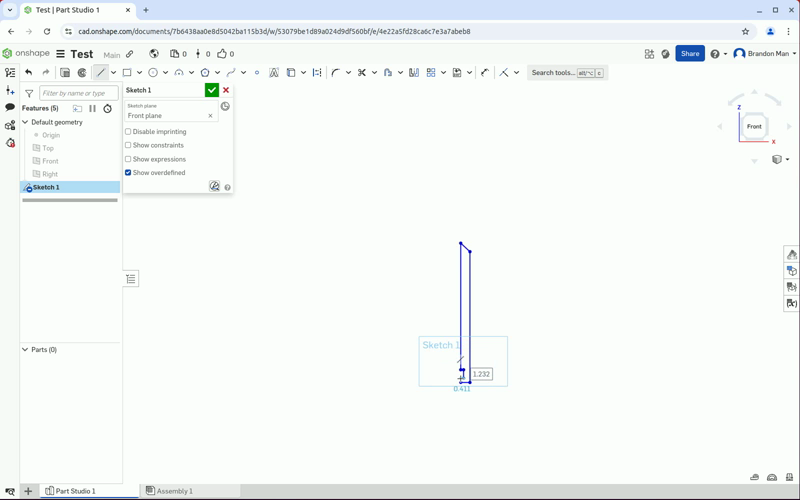
scroll(6)
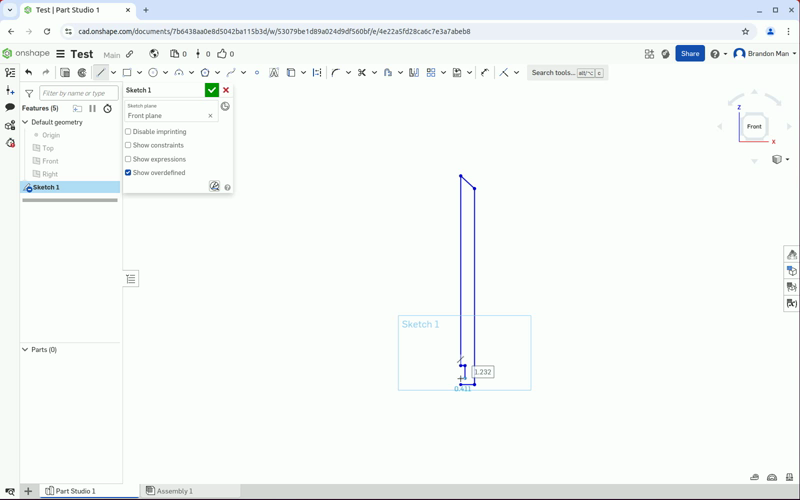
scroll(6)
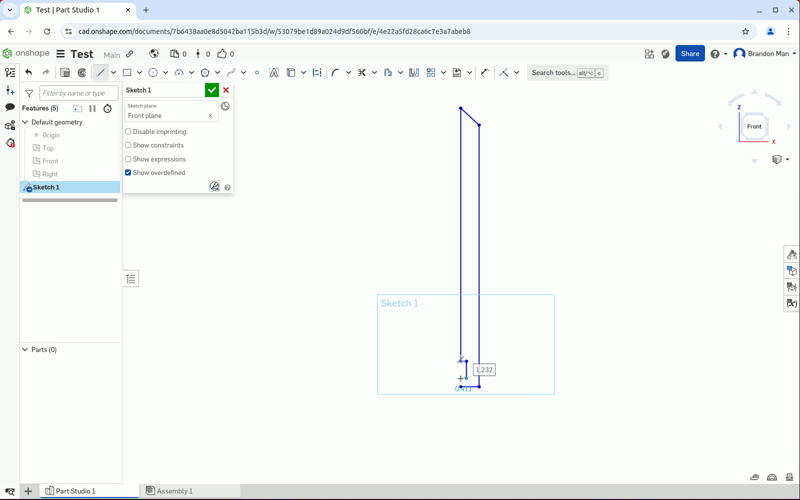
scroll(6)
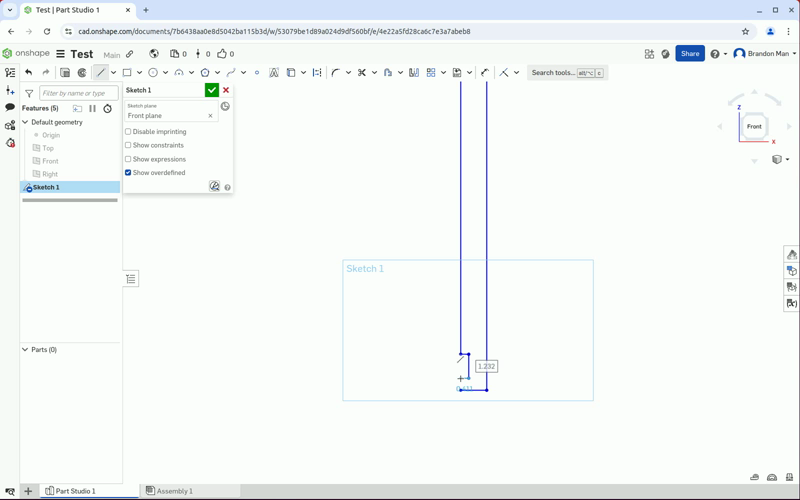
scroll(6)
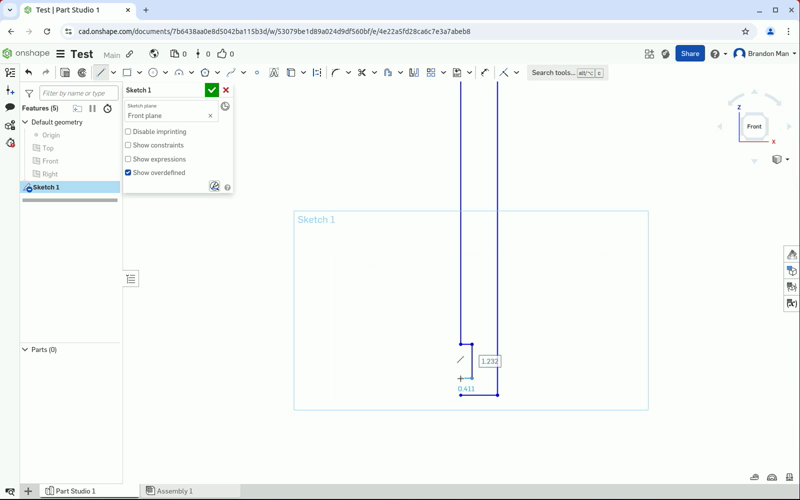
scroll(6)
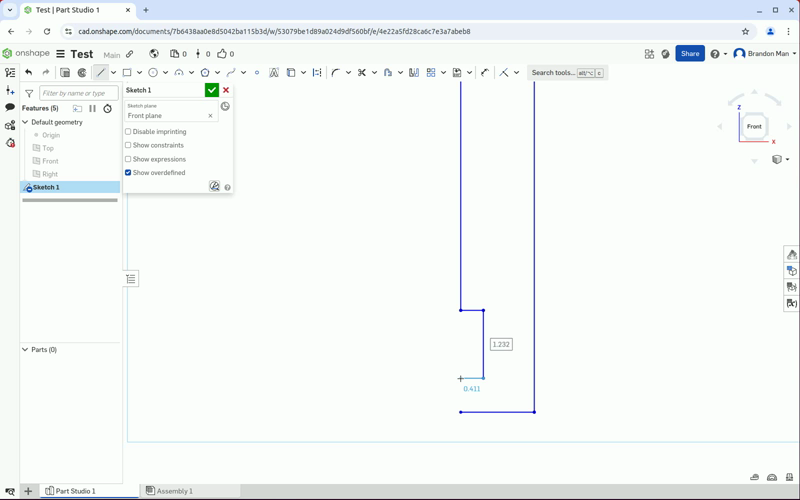
click(460, 378)
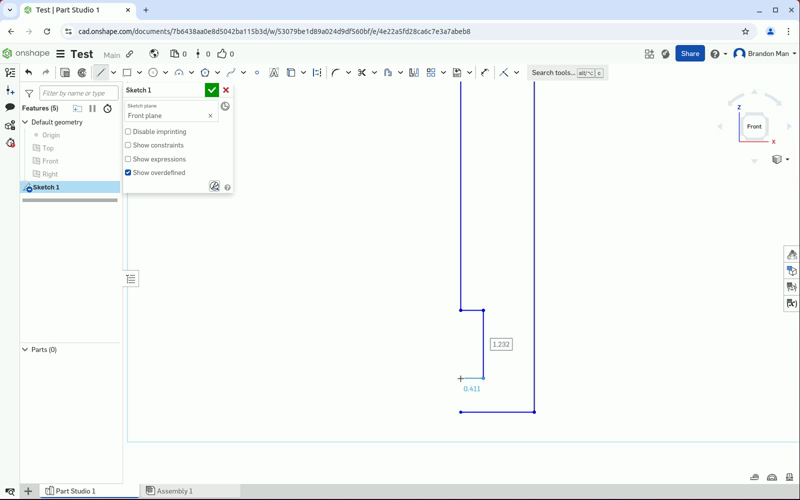
scroll(-6)
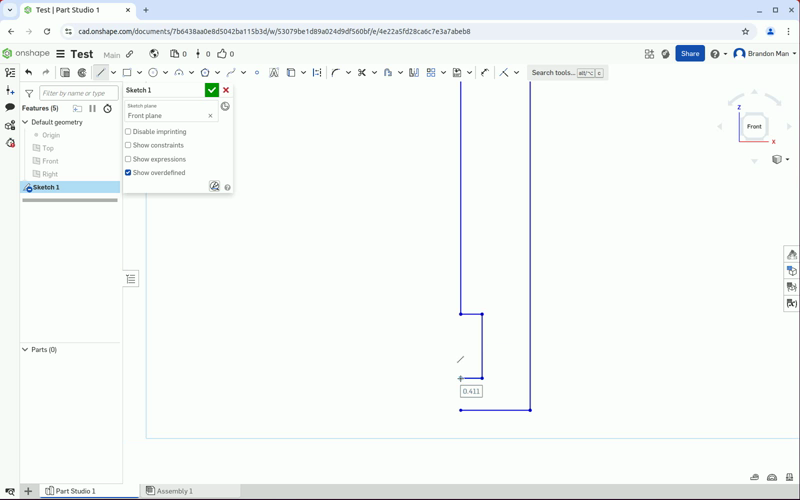
scroll(-6)
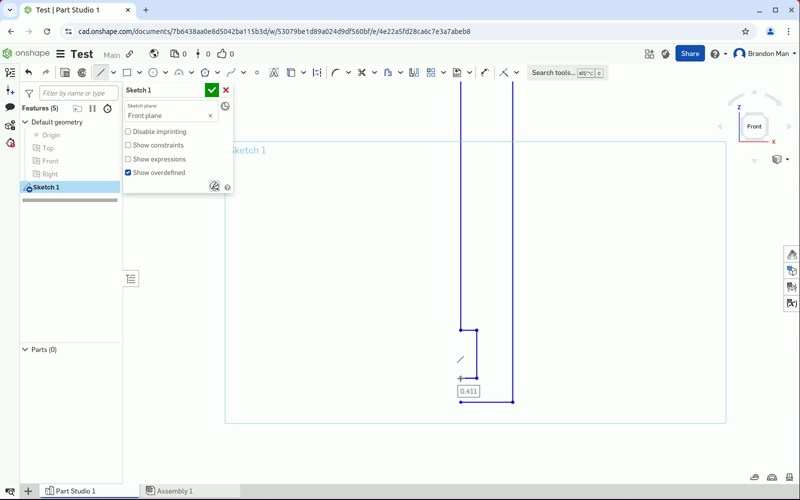
scroll(-6)
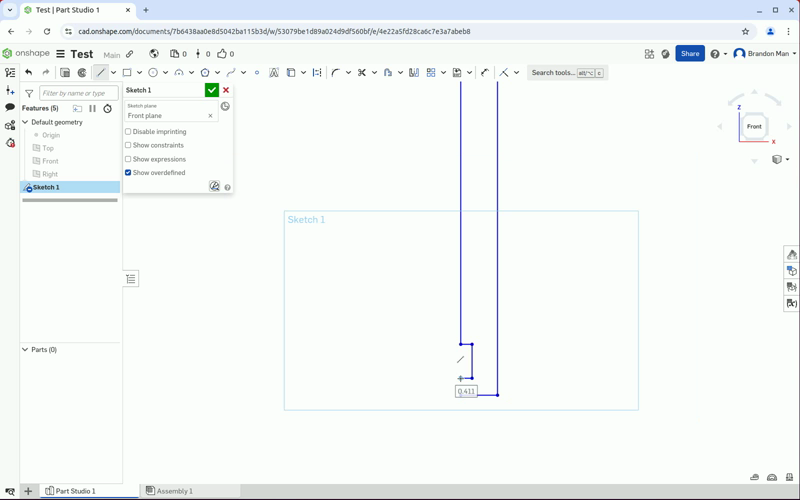
scroll(-6)
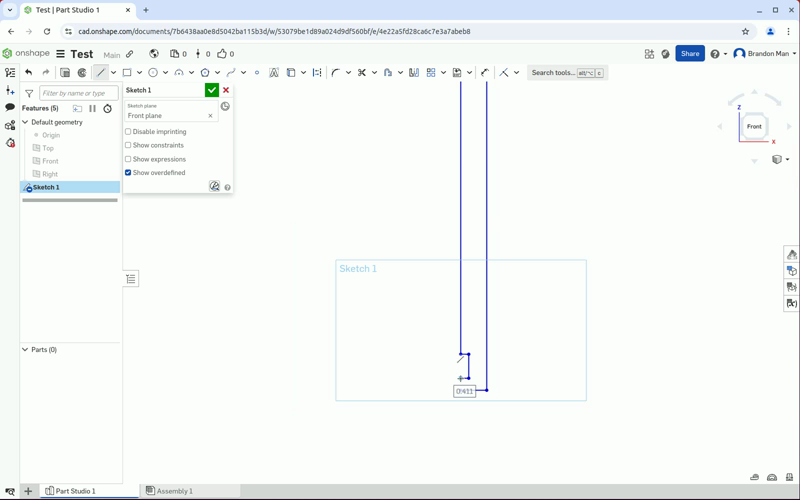
scroll(-6)
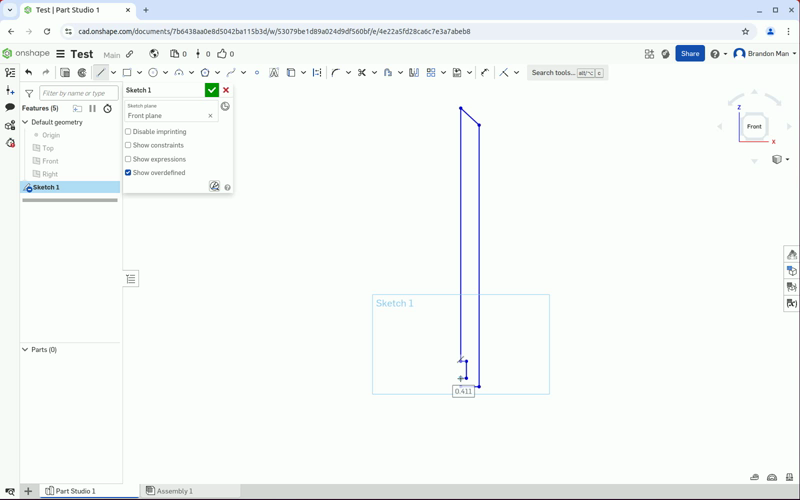
scroll(-6)
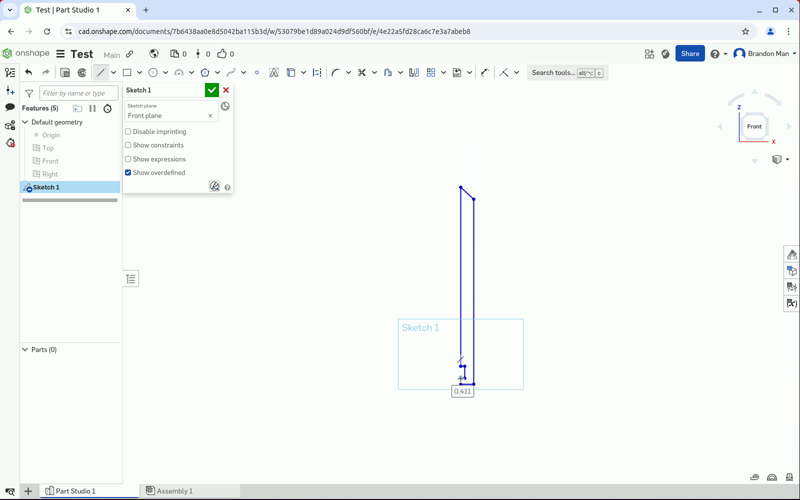
scroll(-6)
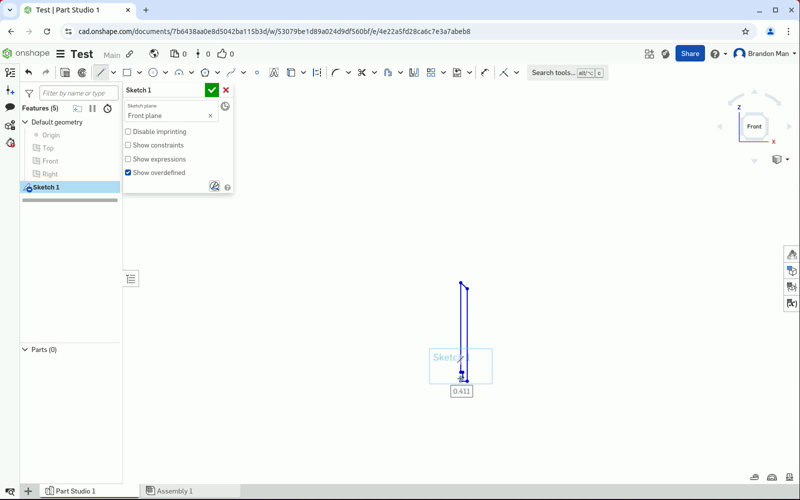
key_up(shift)
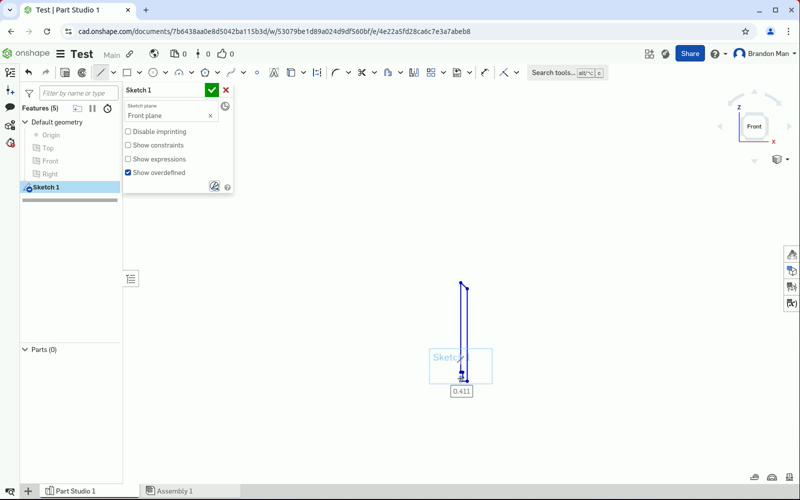
mouse_move(490, 378)
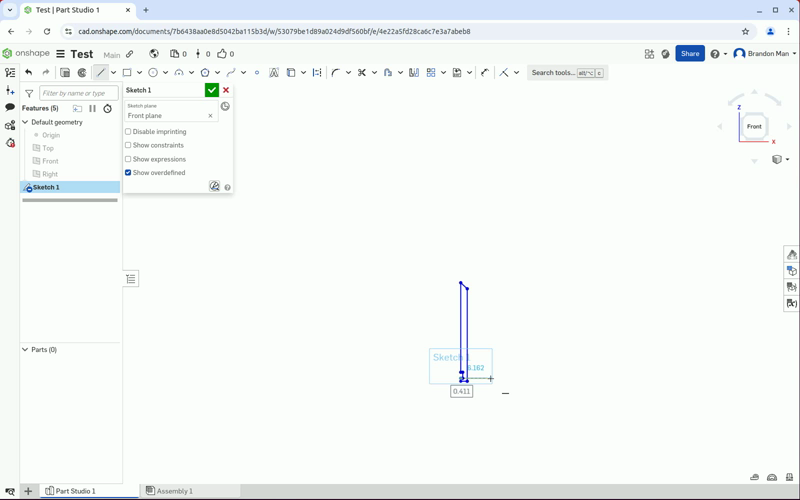
key_down(shift)
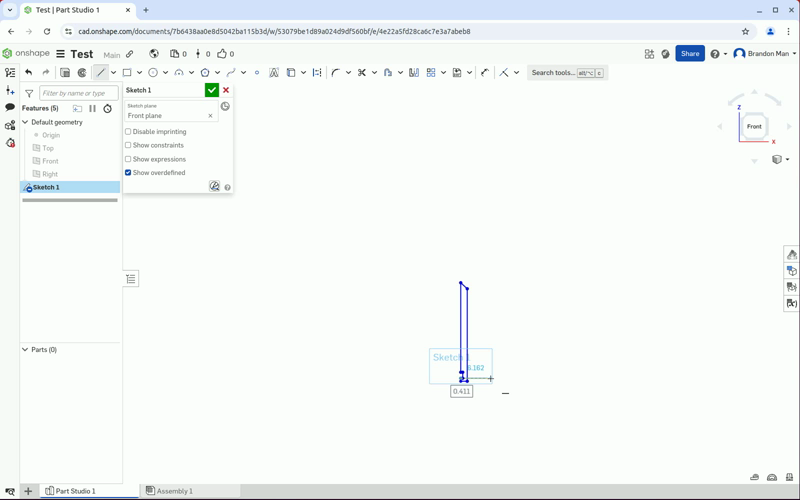
mouse_move(460, 381)
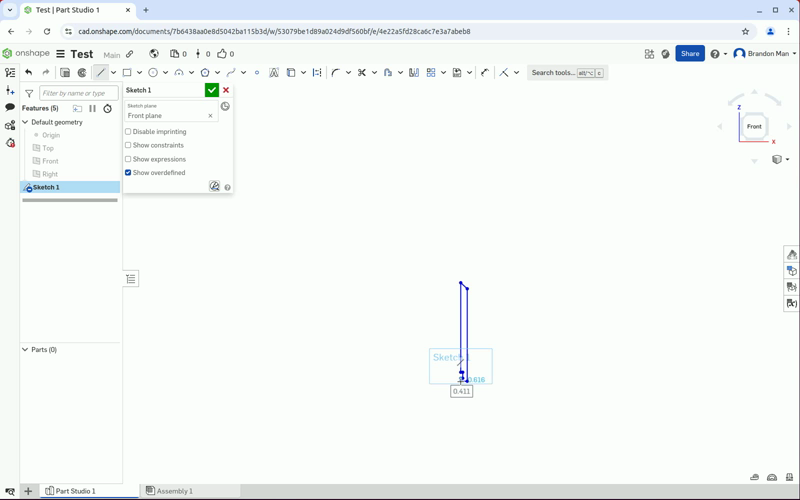
scroll(6)
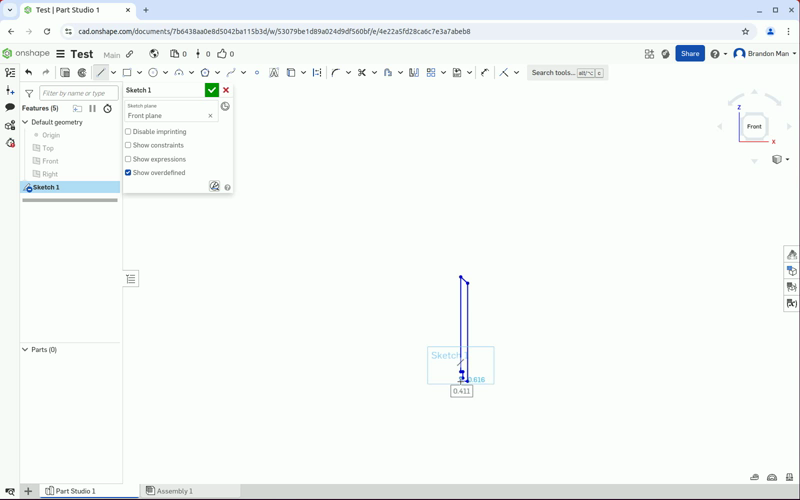
scroll(6)
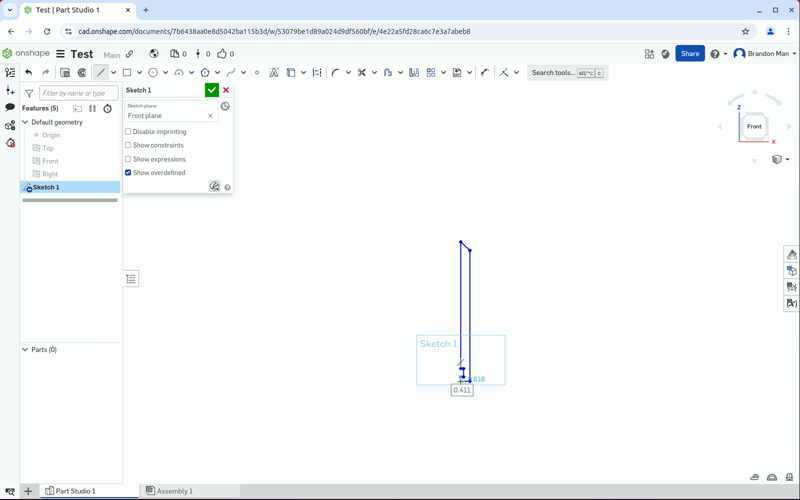
scroll(6)
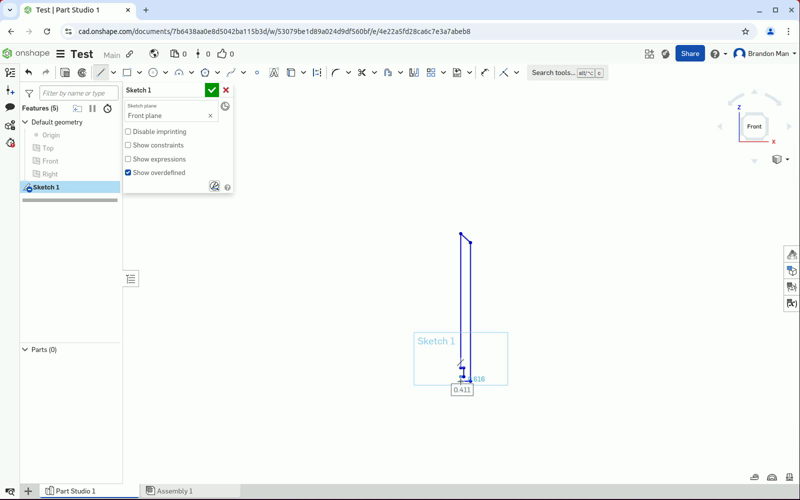
scroll(6)
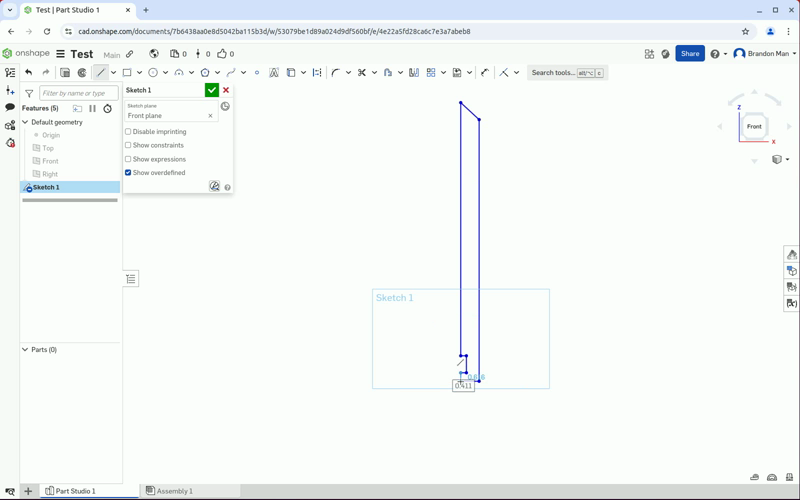
scroll(6)
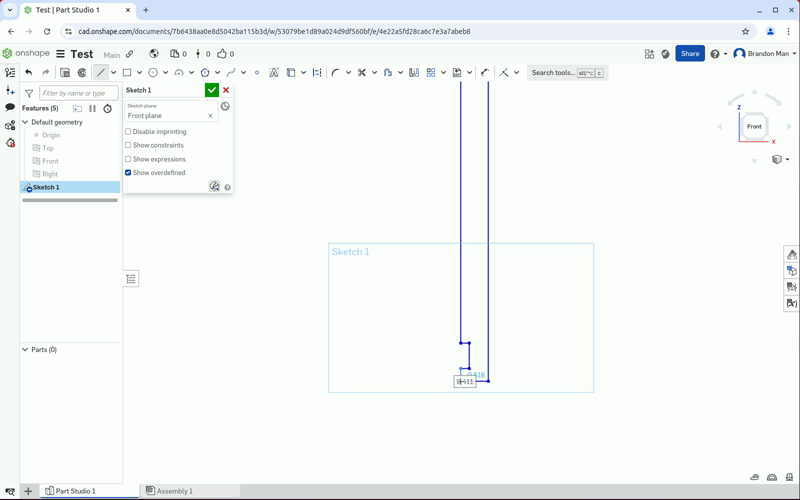
scroll(6)
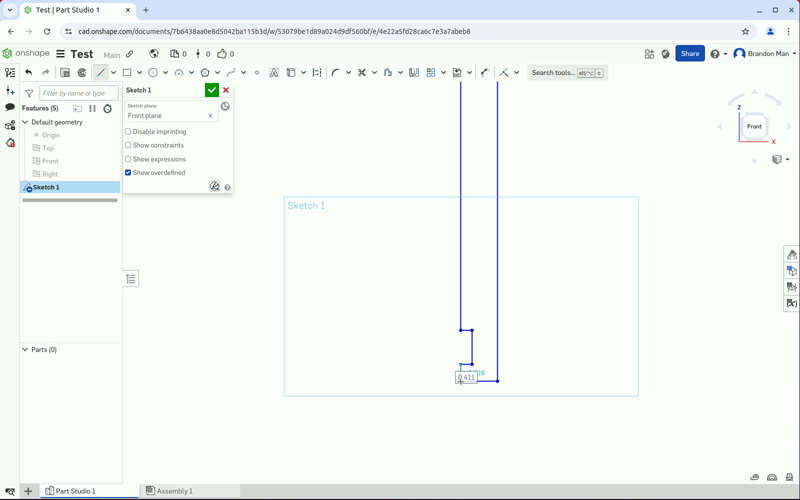
scroll(6)
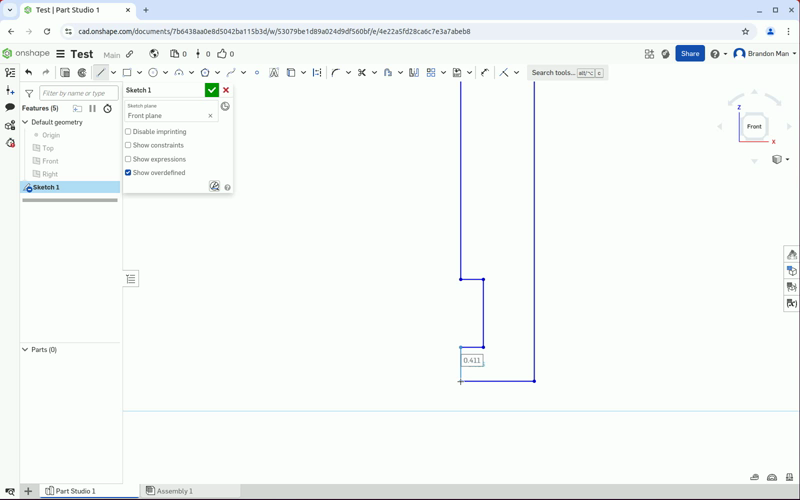
key_up(shift)
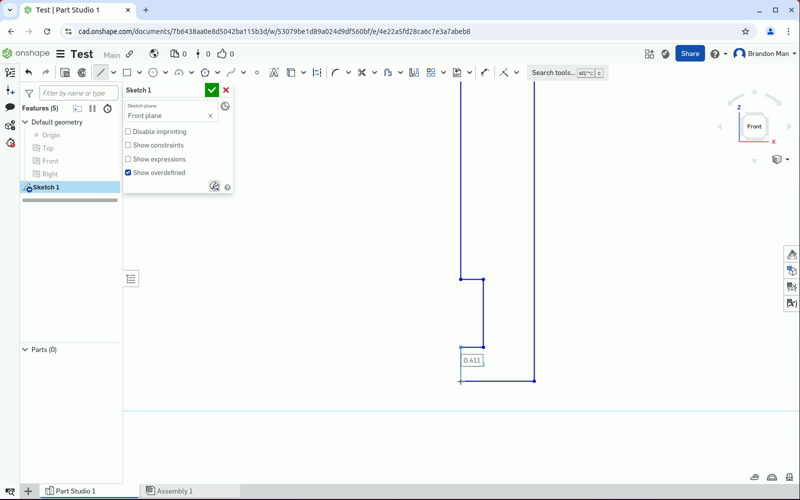
click(460, 381)
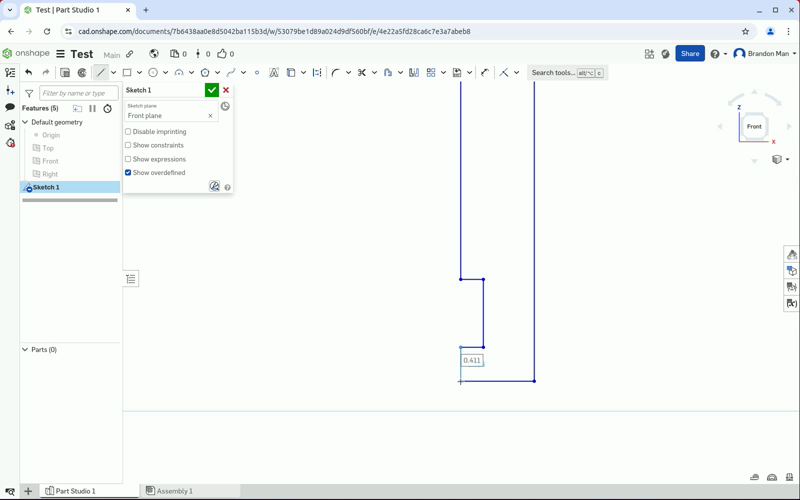
scroll(-6)
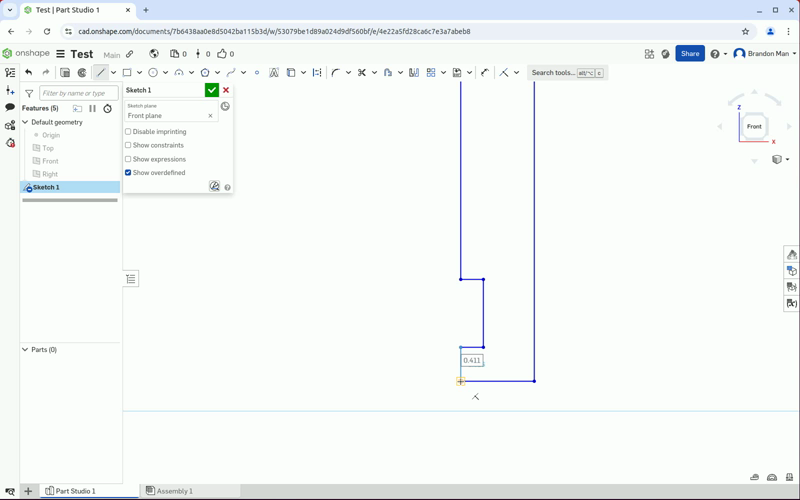
scroll(-6)
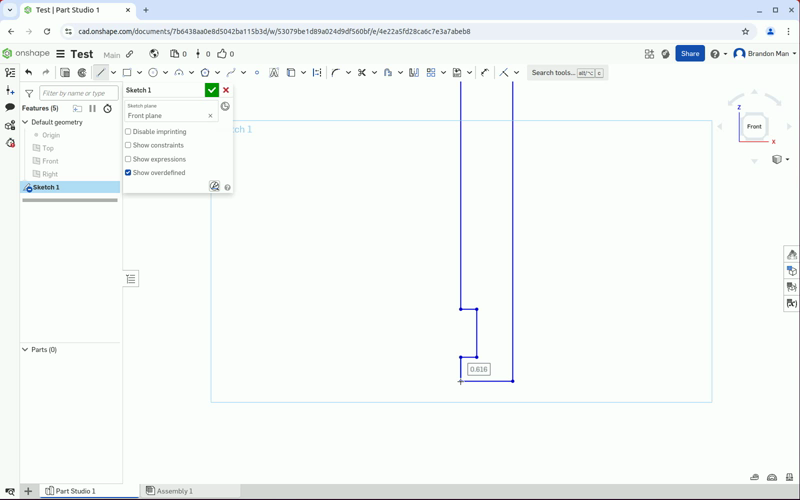
scroll(-6)
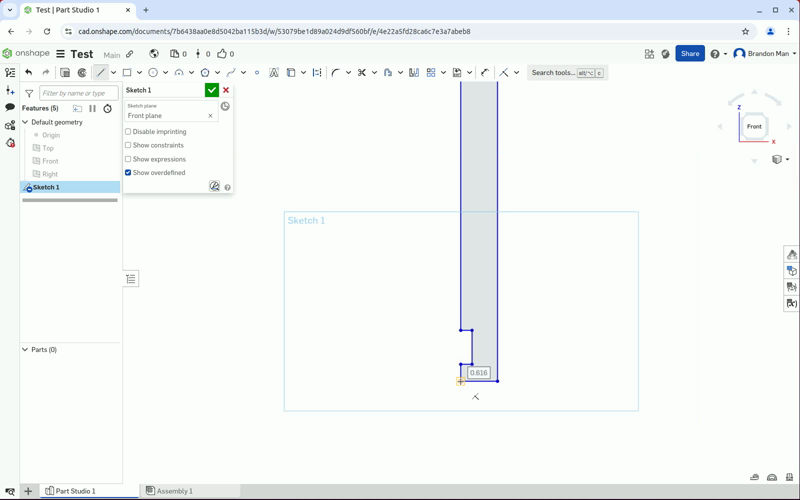
scroll(-6)
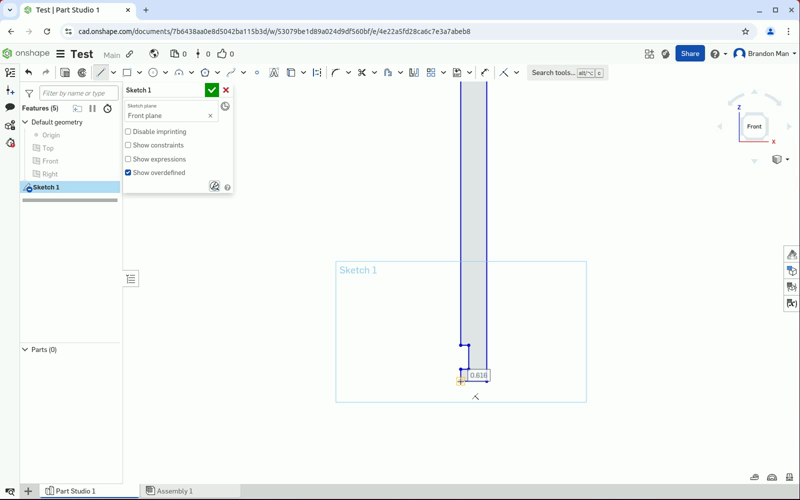
scroll(-6)
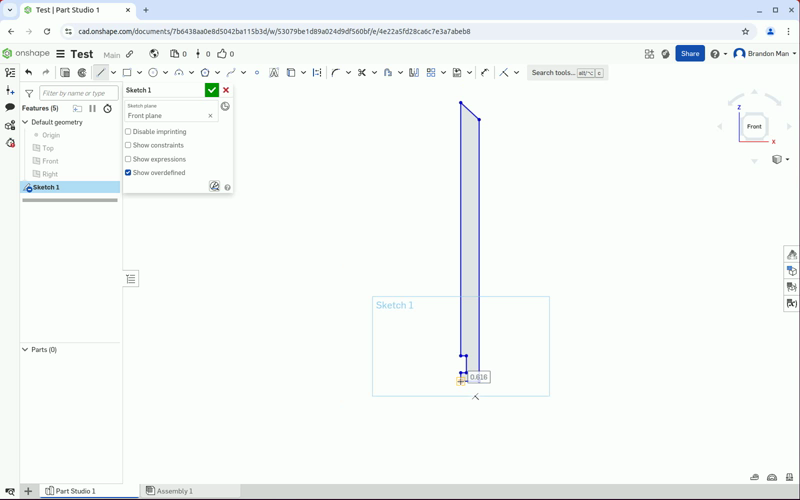
scroll(-6)
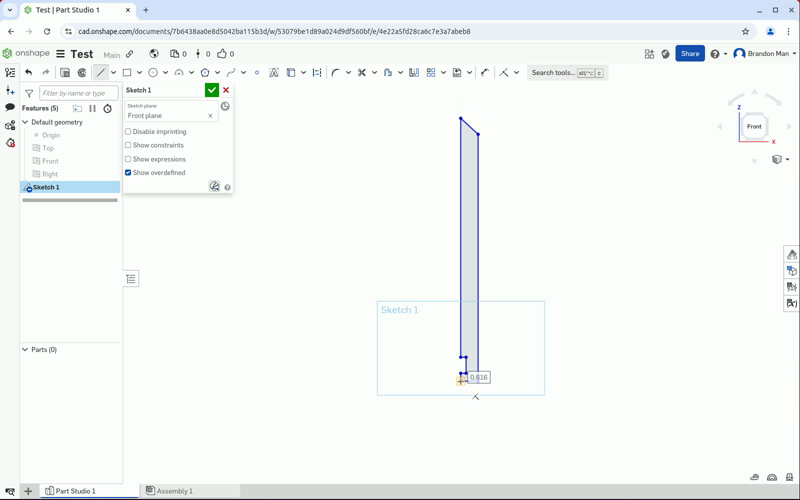
scroll(-6)
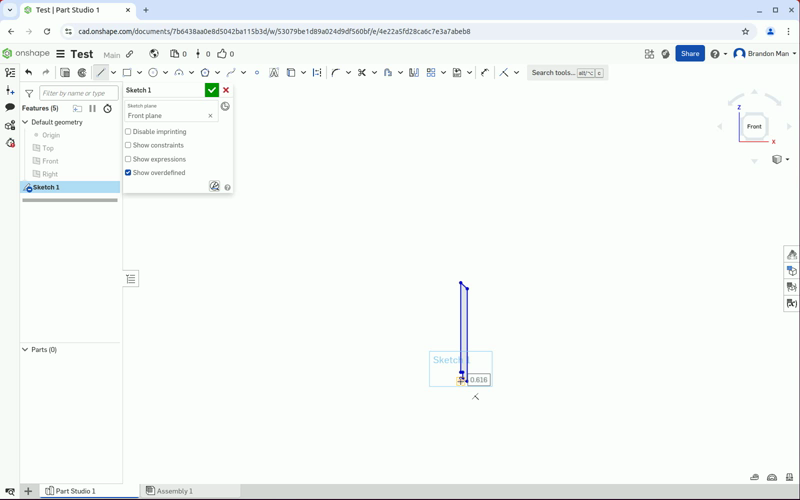
key(esc)
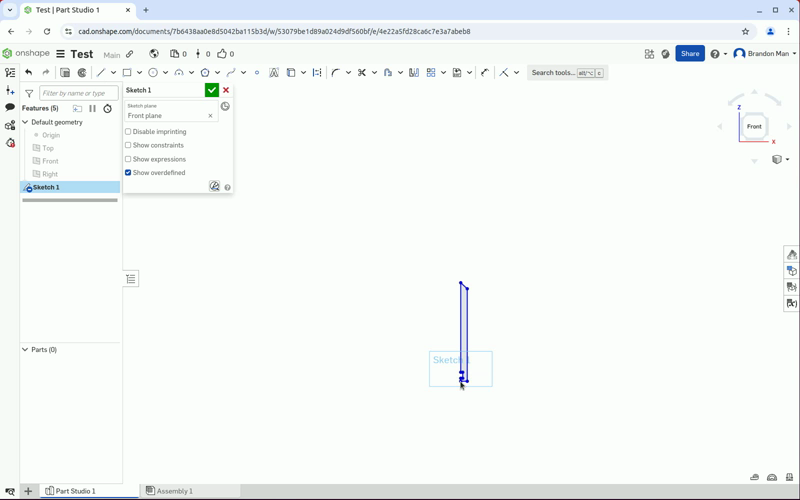
mouse_move(461, 328)
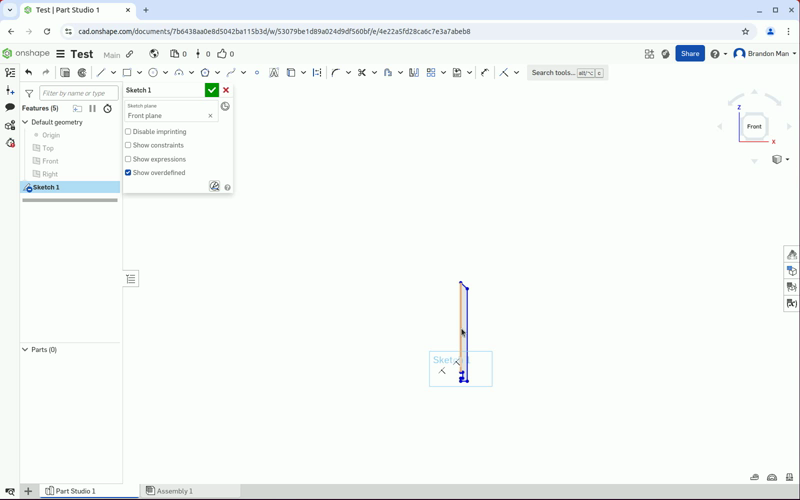
scroll(6)
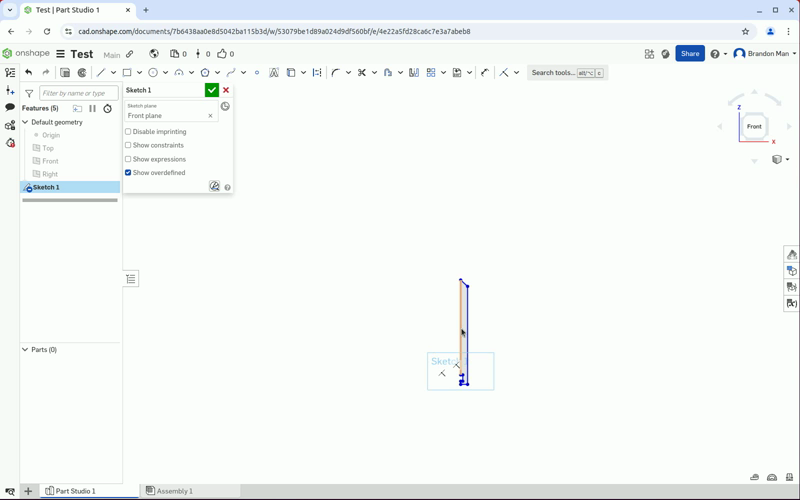
scroll(6)
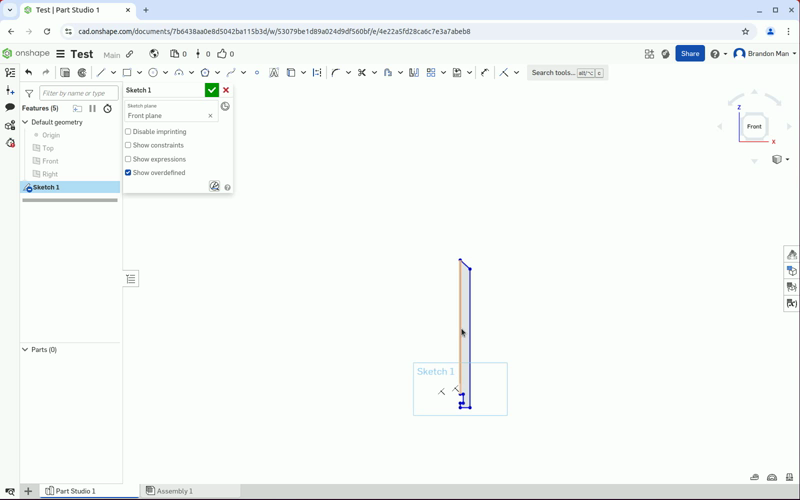
scroll(6)
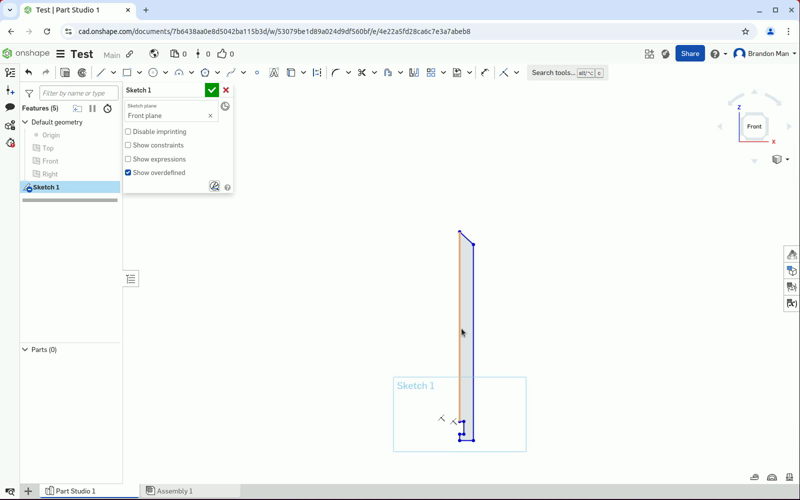
scroll(6)
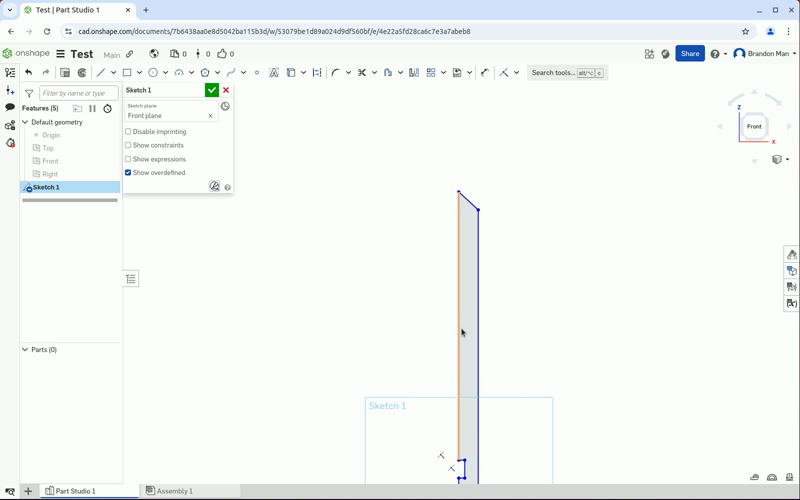
scroll(6)
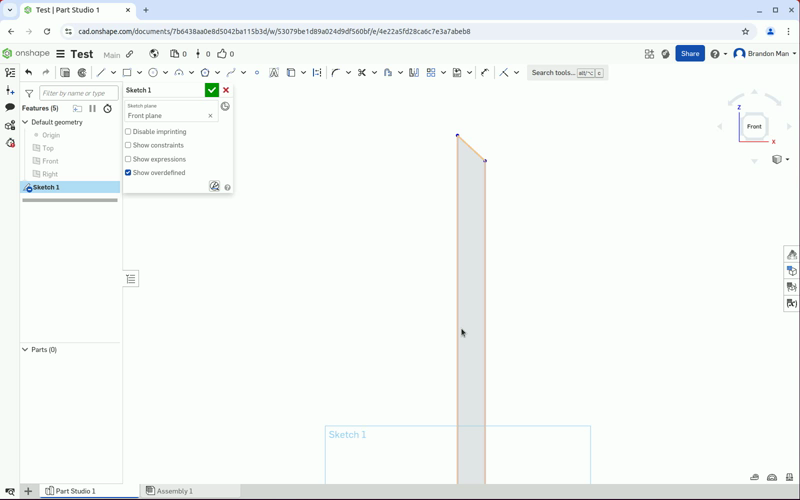
scroll(6)
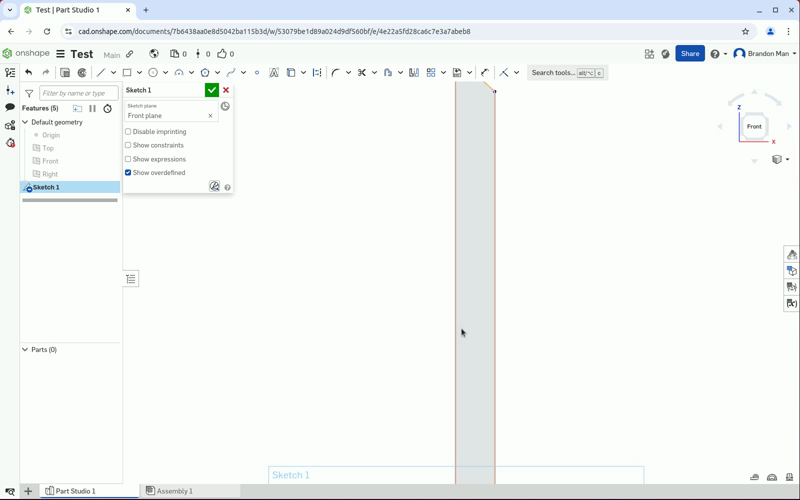
scroll(6)
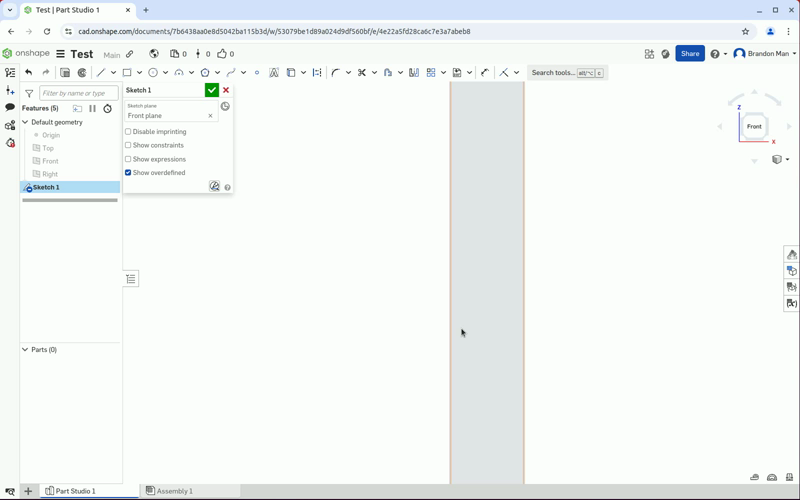
click(461, 328)
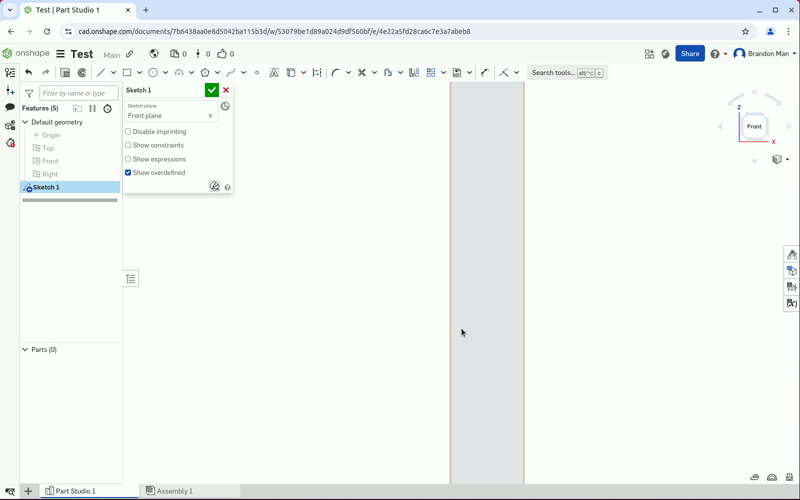
scroll(-6)
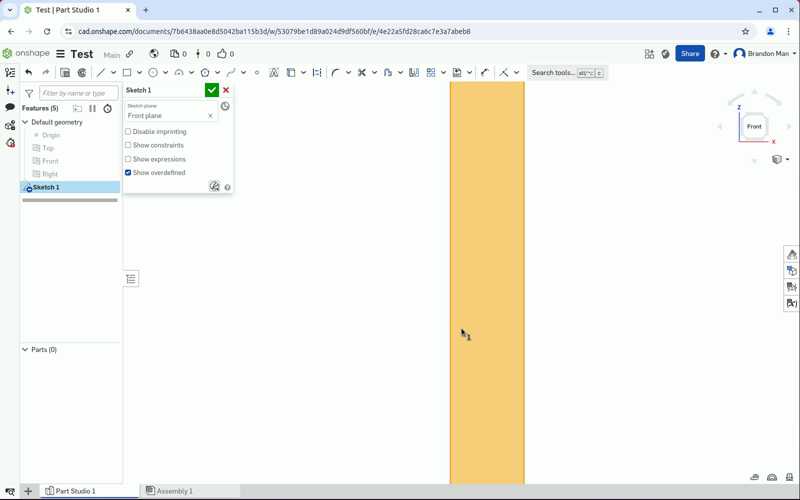
scroll(-6)
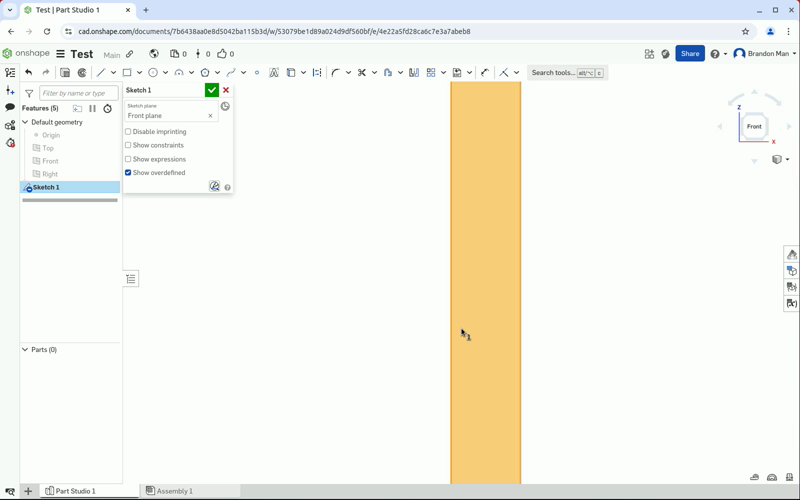
scroll(-6)
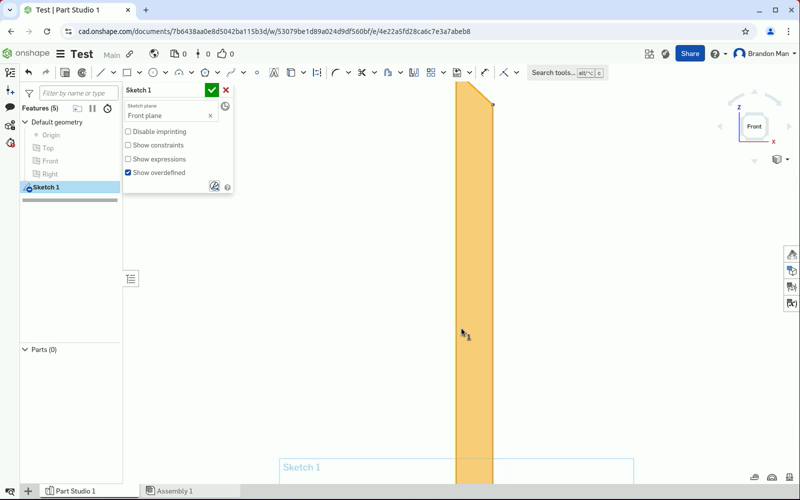
scroll(-6)
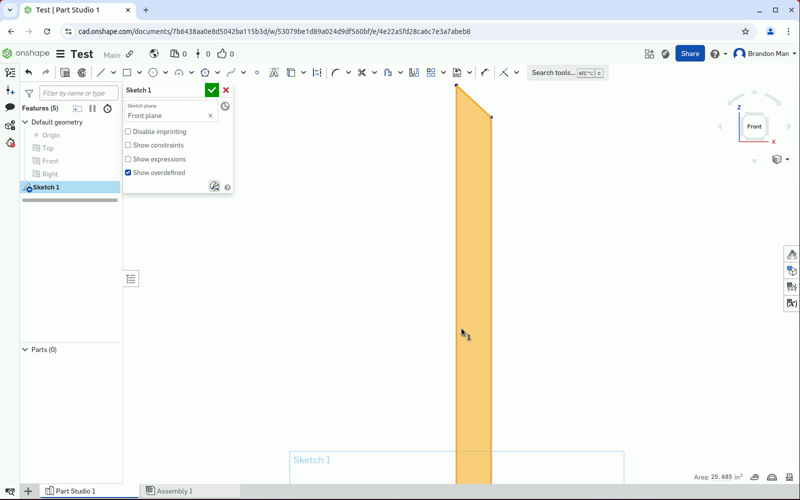
scroll(-6)
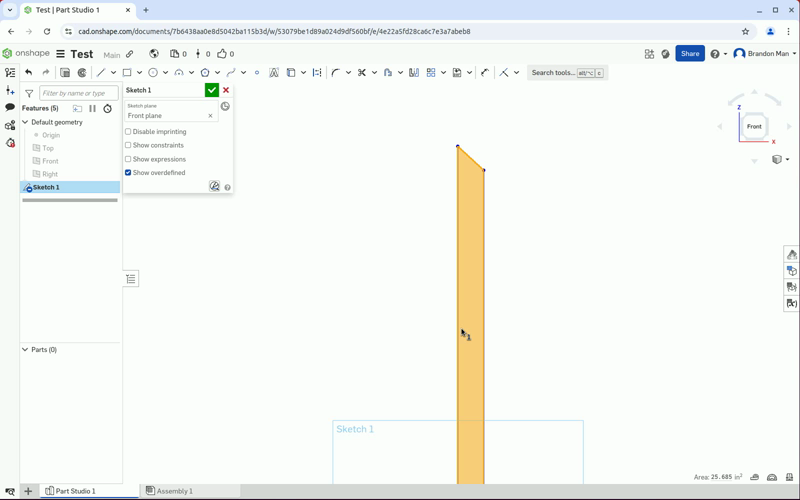
scroll(-6)
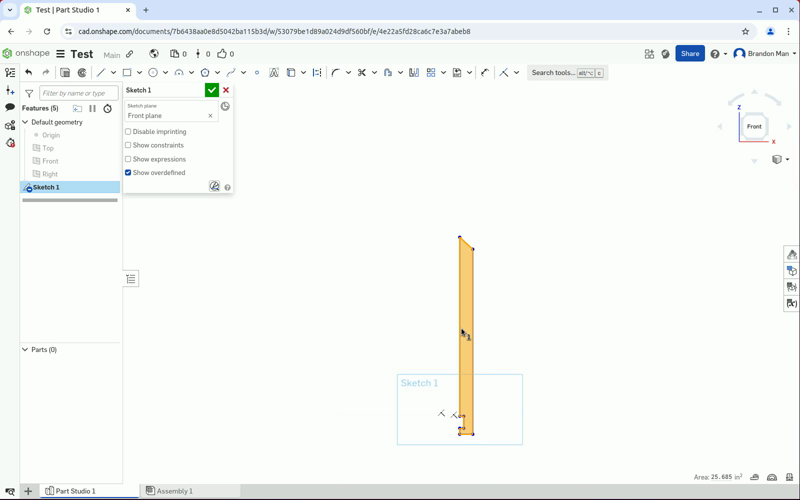
scroll(-6)
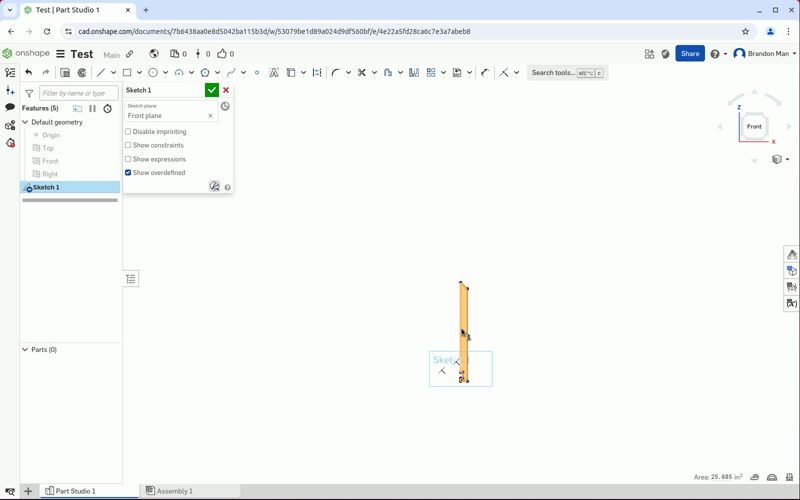
mouse_move(73, 352)
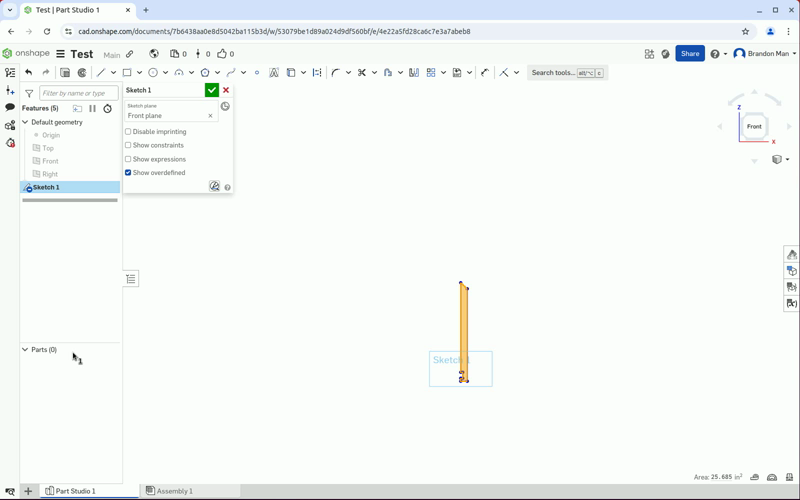
key(shift+y)
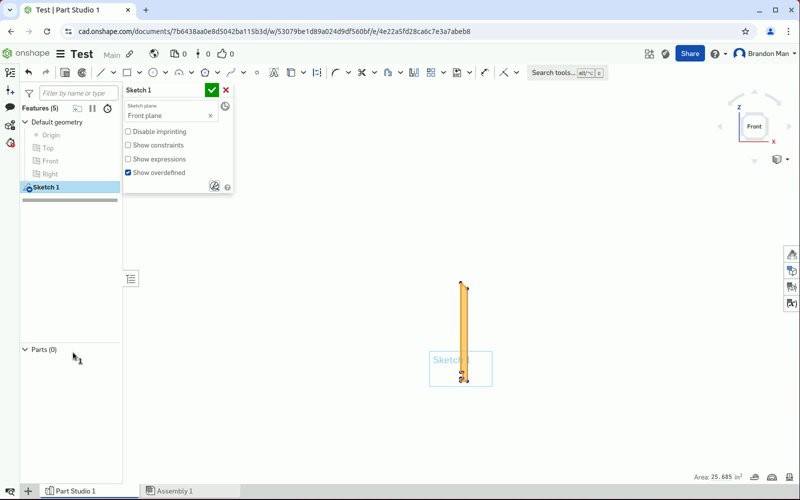
key(shift+e)
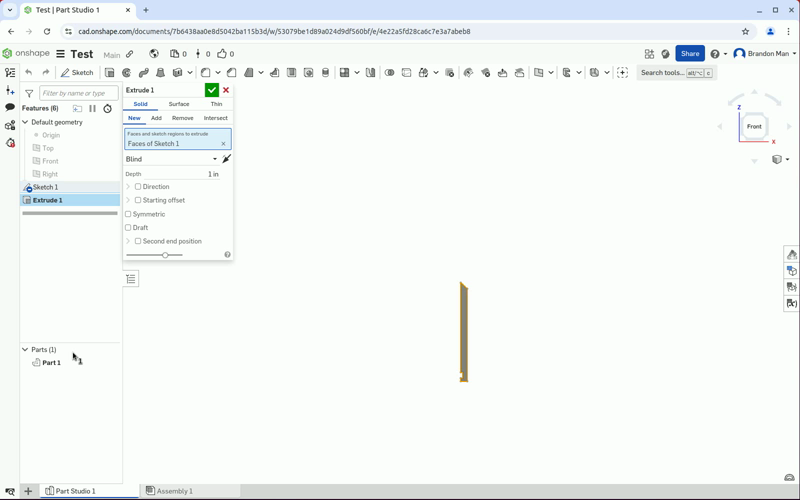
mouse_move(143, 106)
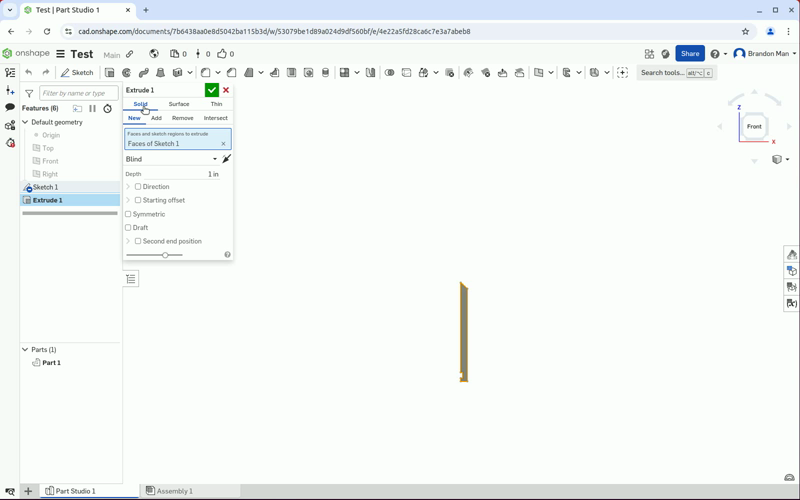
click(143, 106)
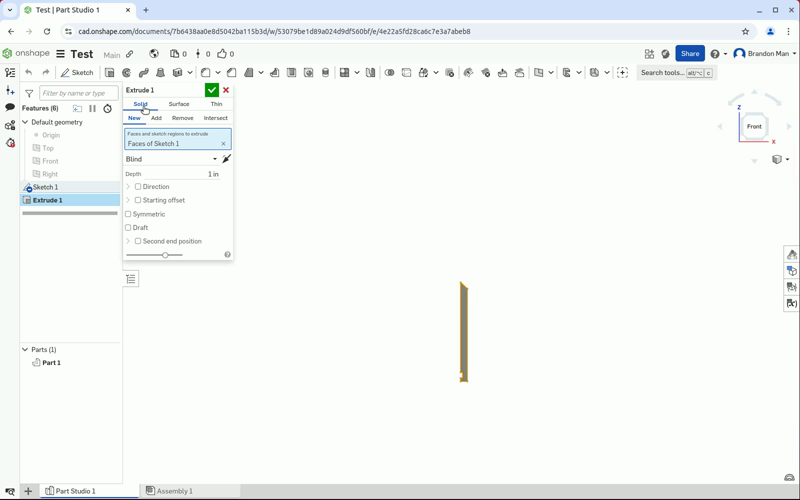
mouse_move(137, 120)
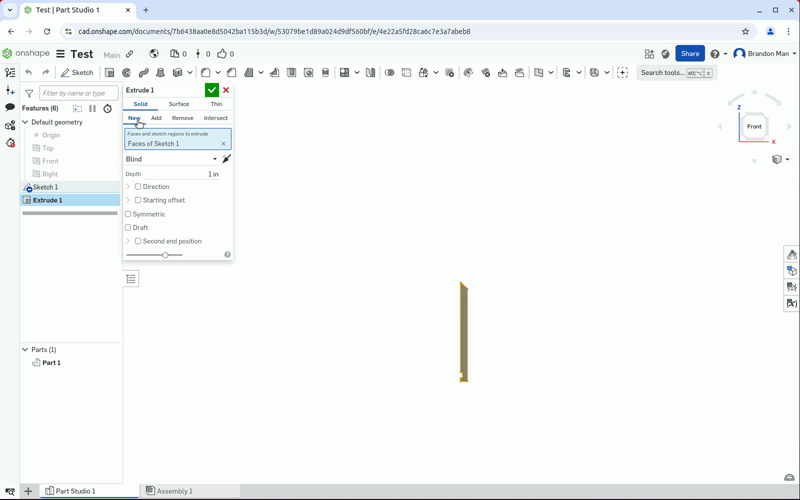
click(137, 120)
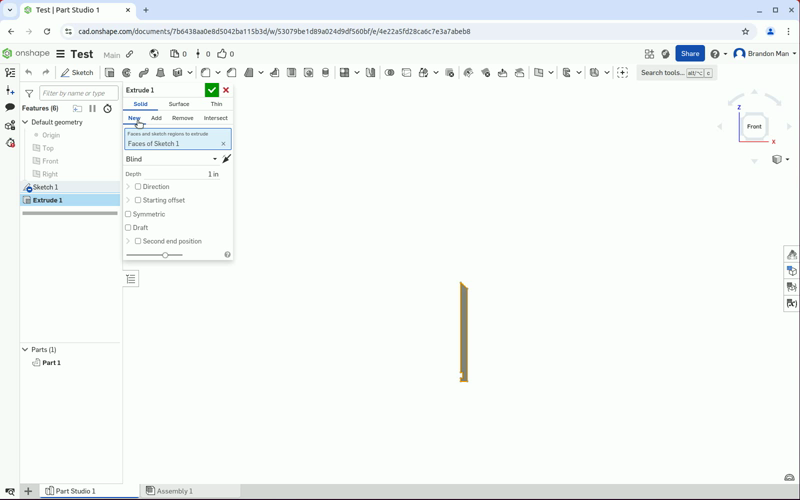
key(tab, 4)
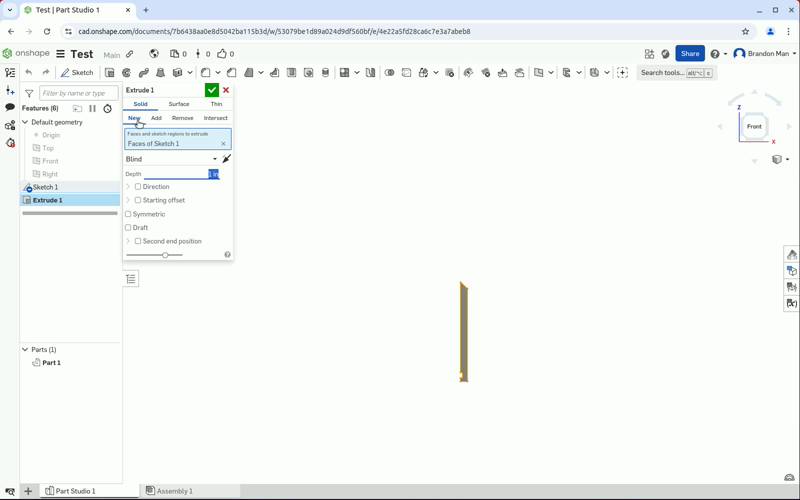
text(20.22)
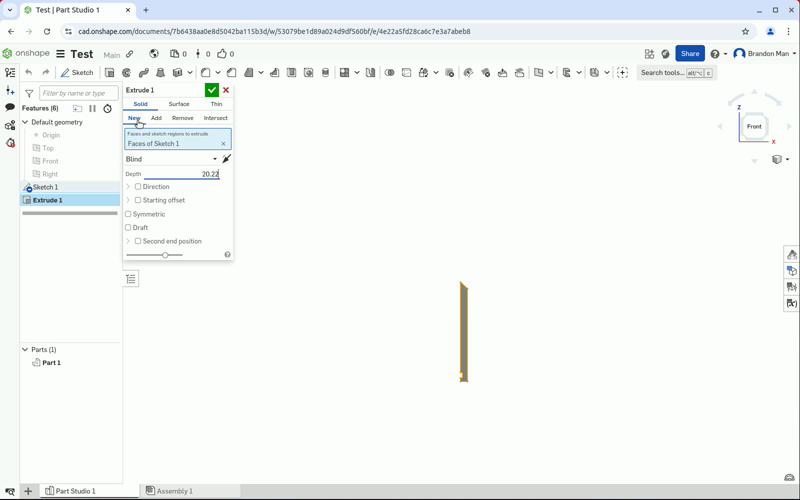
key(enter)
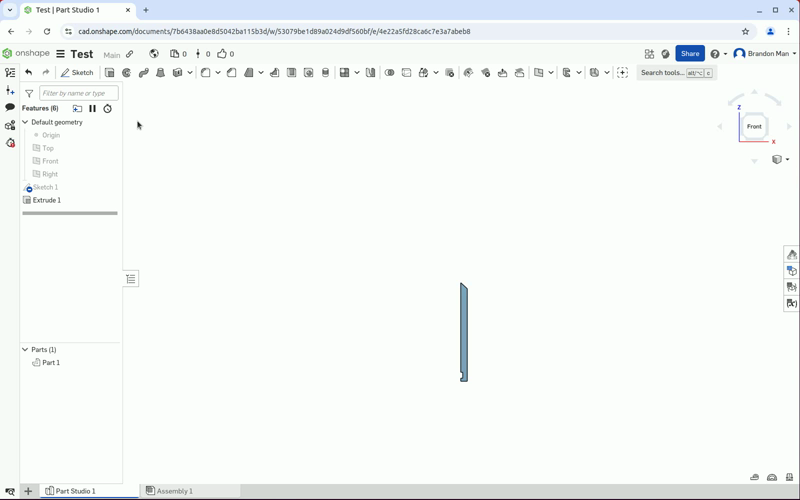
key(shift+h)
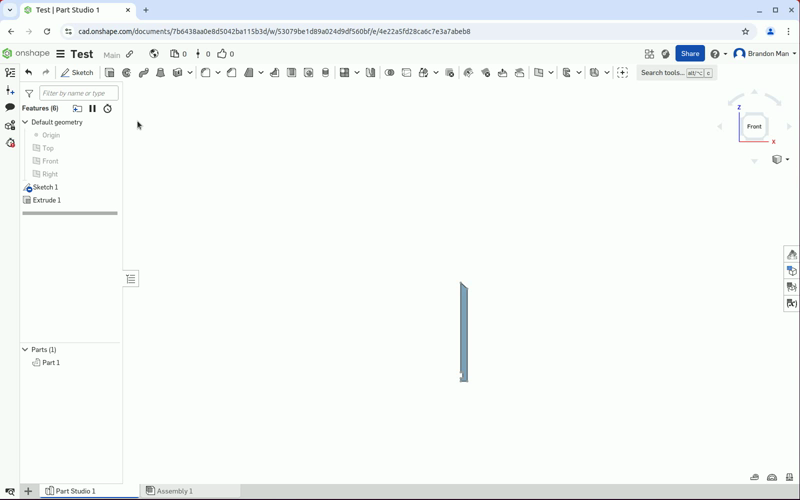
key(shift+h)
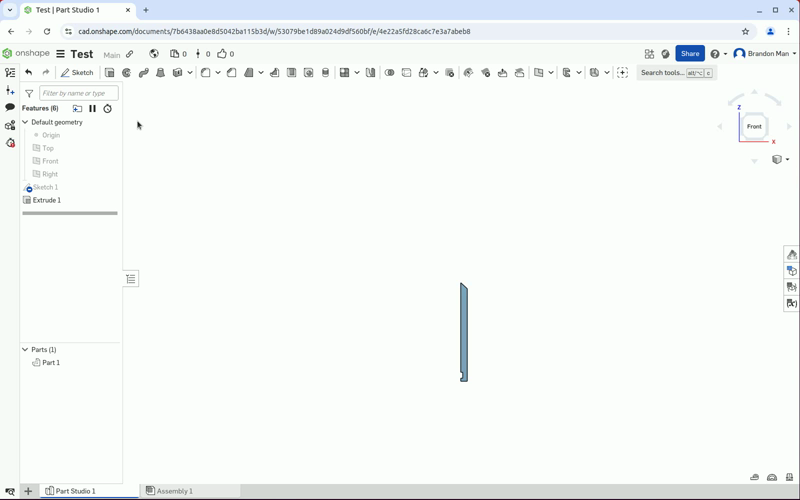
mouse_move(73, 189)
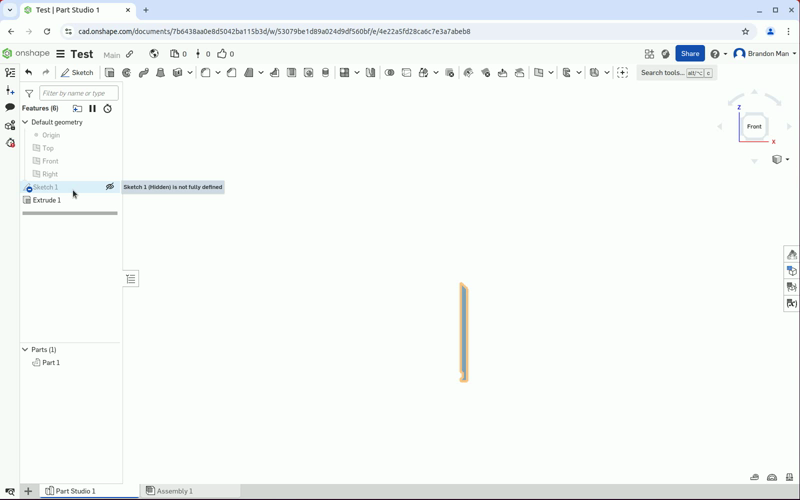
click(73, 189)
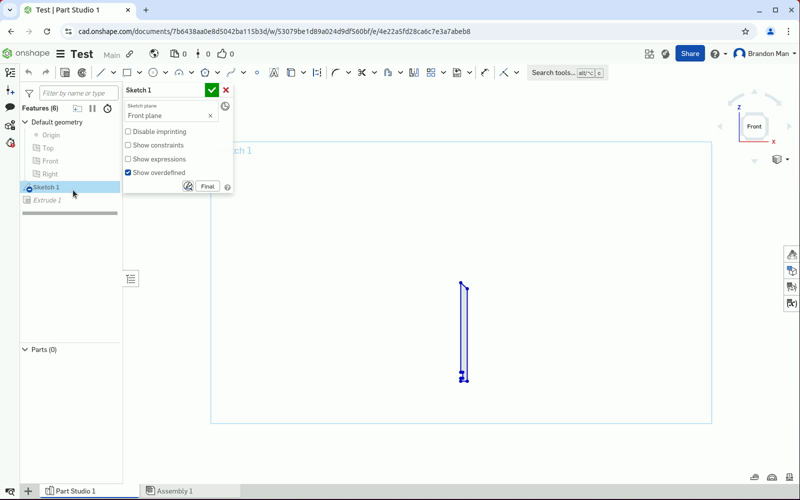
mouse_move(229, 92)
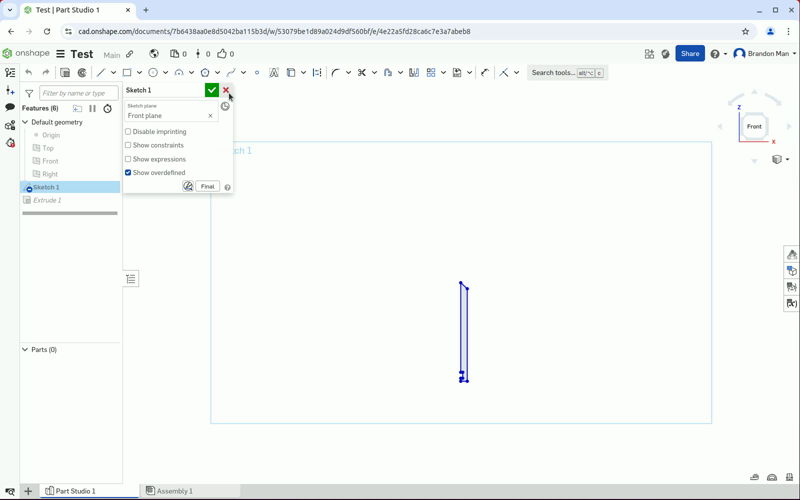
click(229, 92)
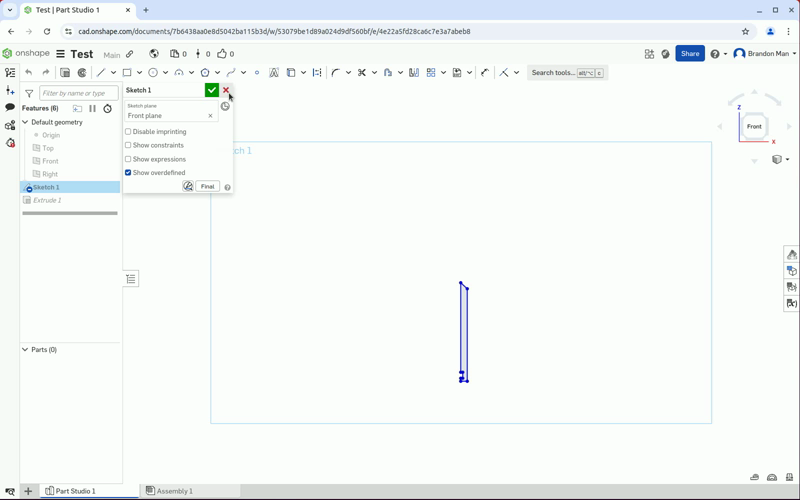
key(shift+s)
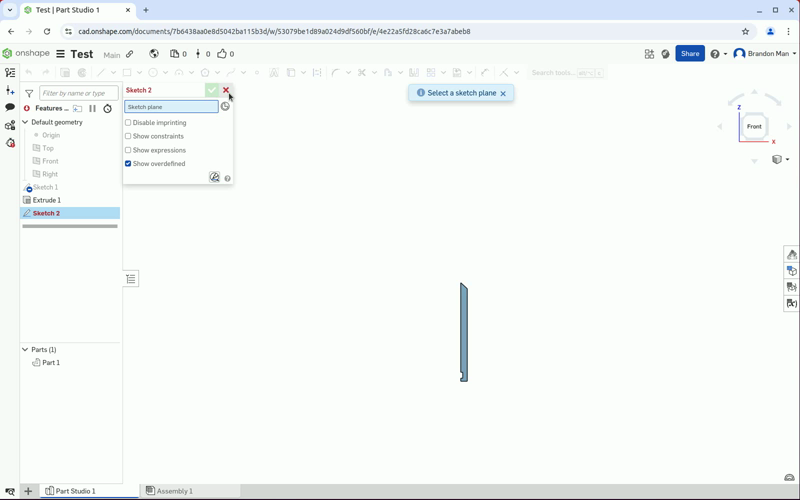
mouse_move(73, 163)
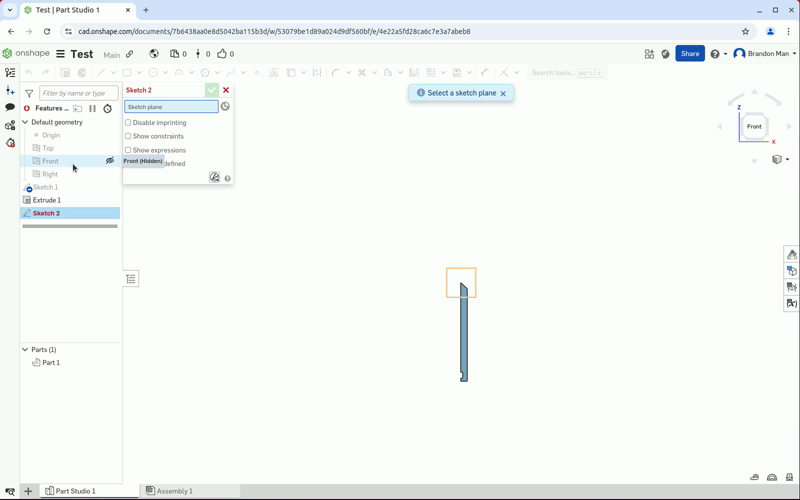
click(73, 163)
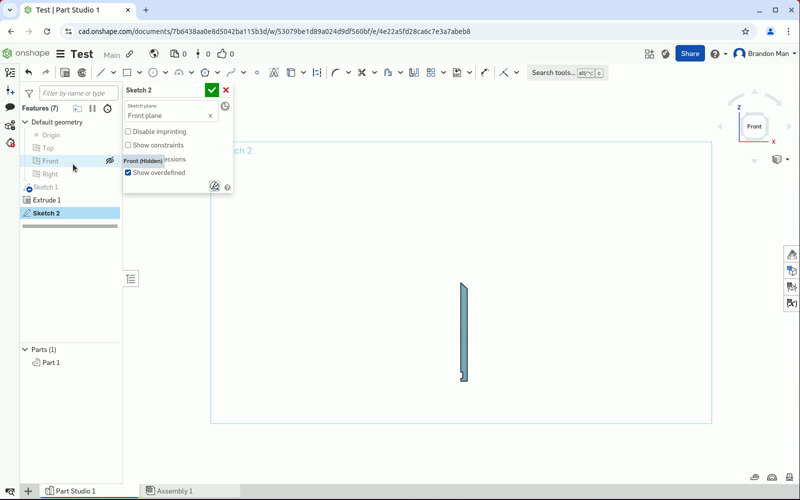
mouse_move(73, 352)
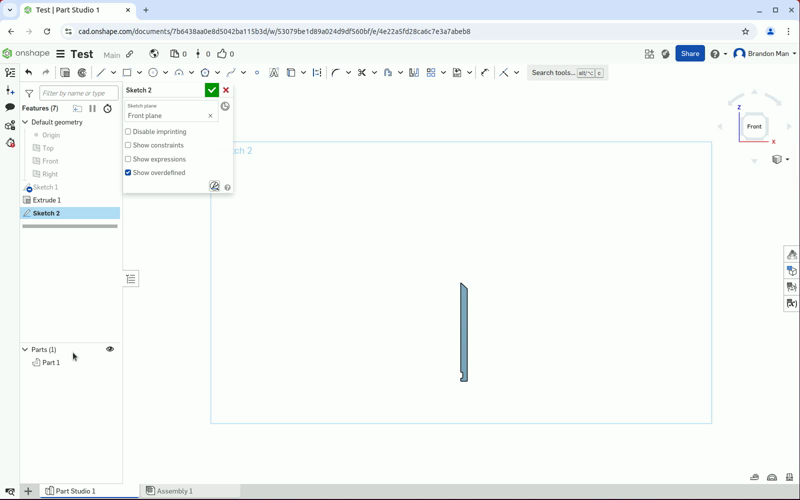
key(y)
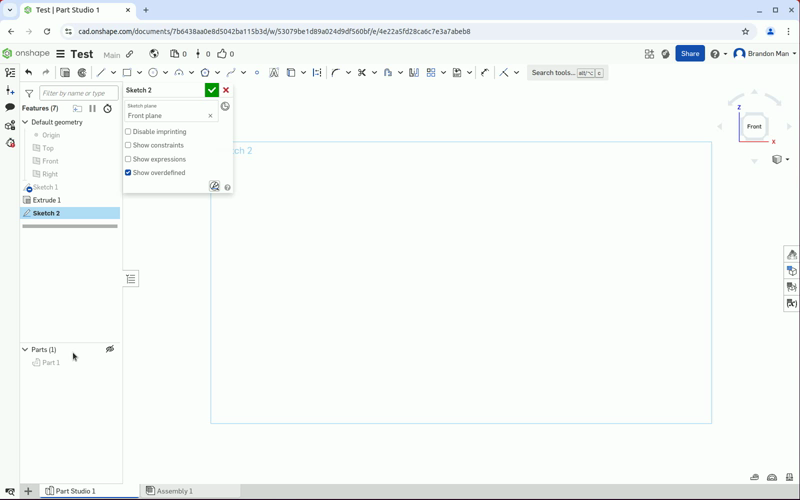
key(l)
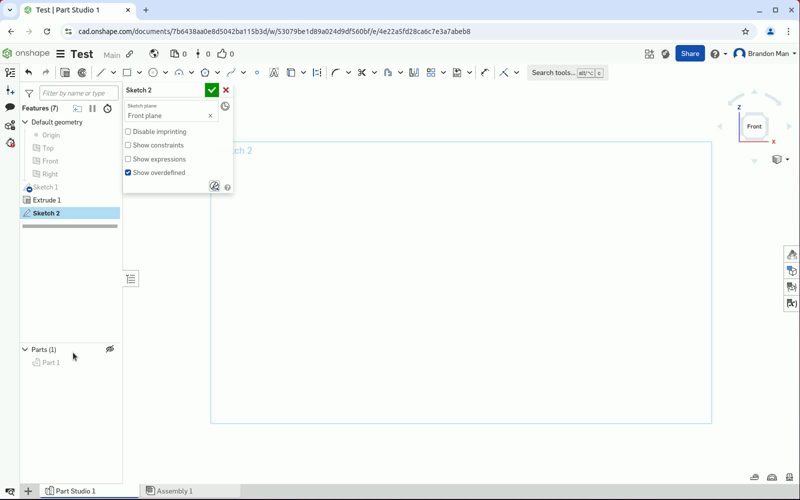
key_down(shift)
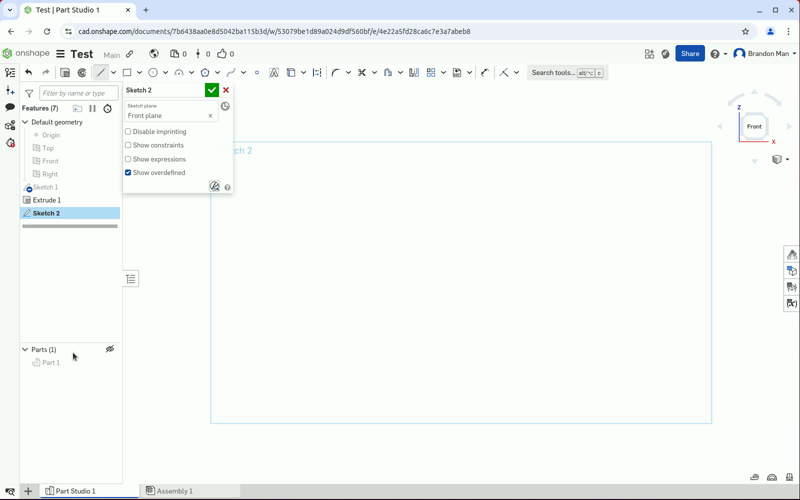
mouse_move(368, 381)
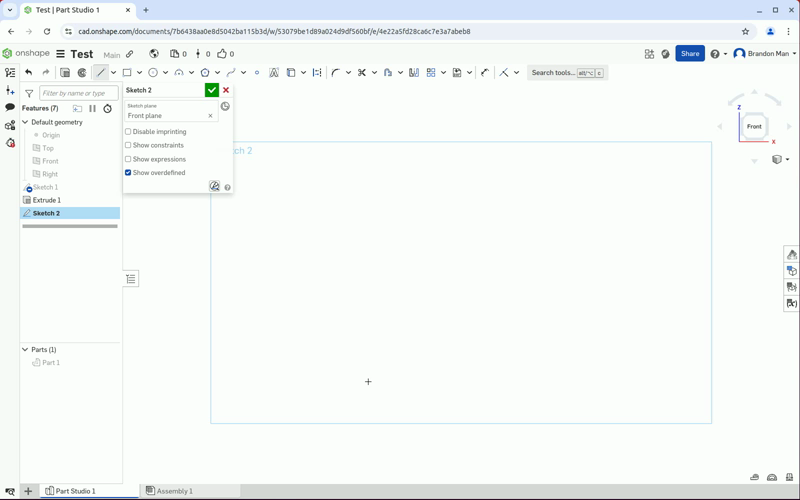
click(368, 381)
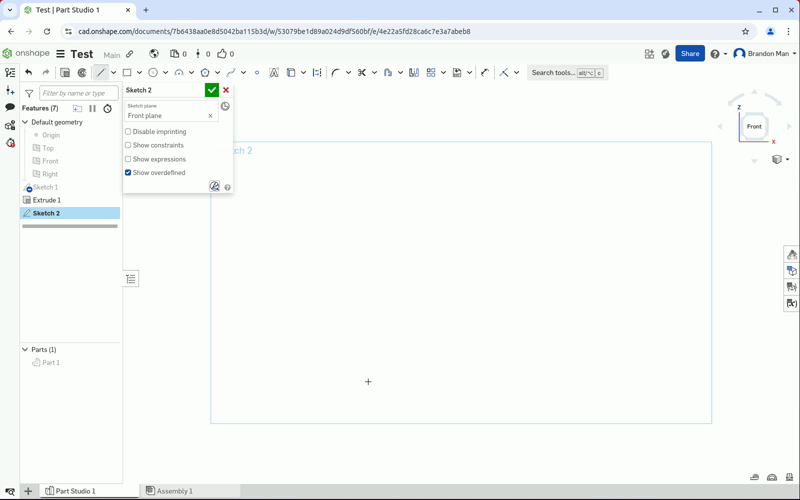
key_up(shift)
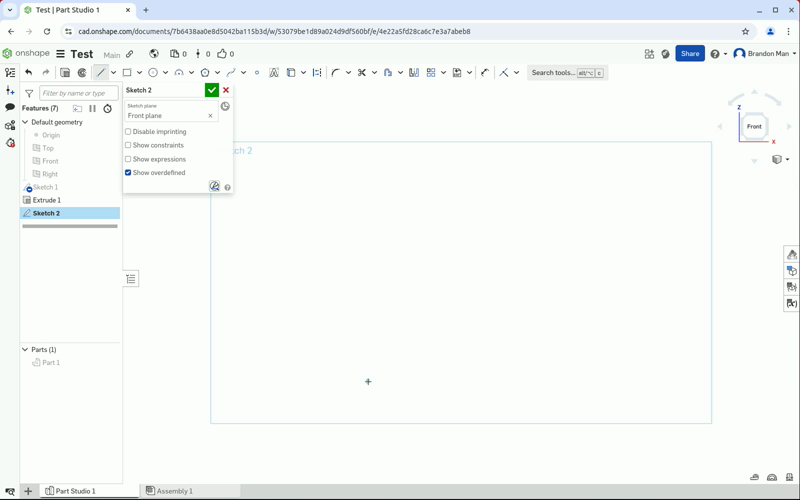
key_down(shift)
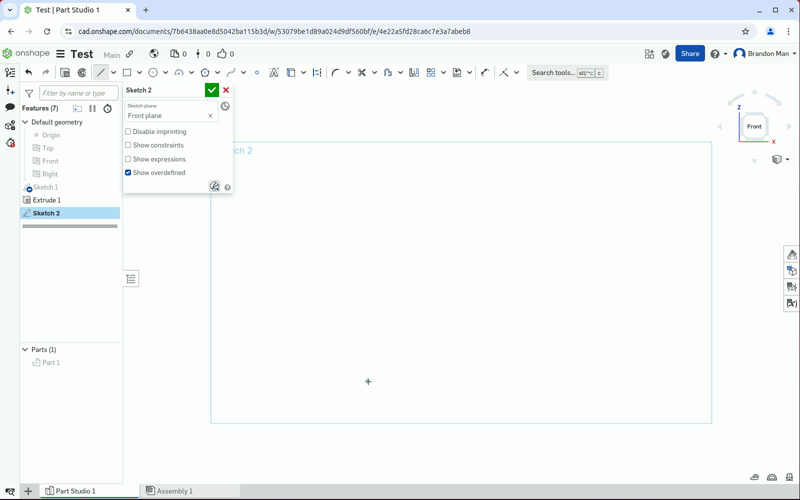
mouse_move(398, 381)
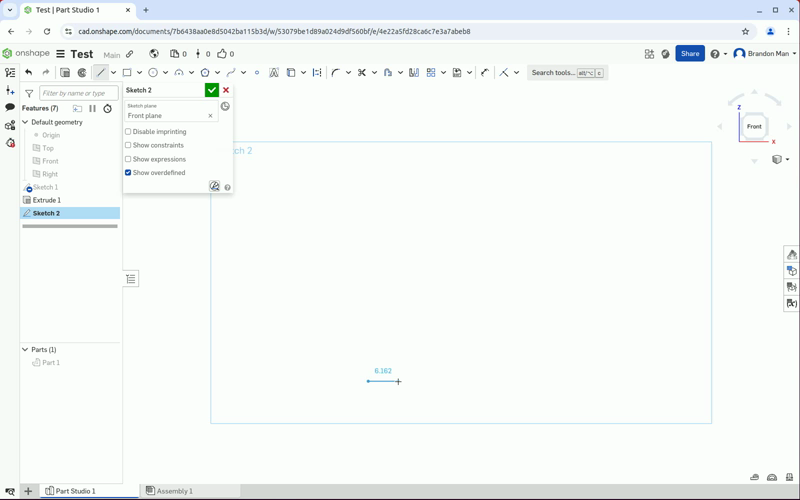
mouse_move(374, 381)
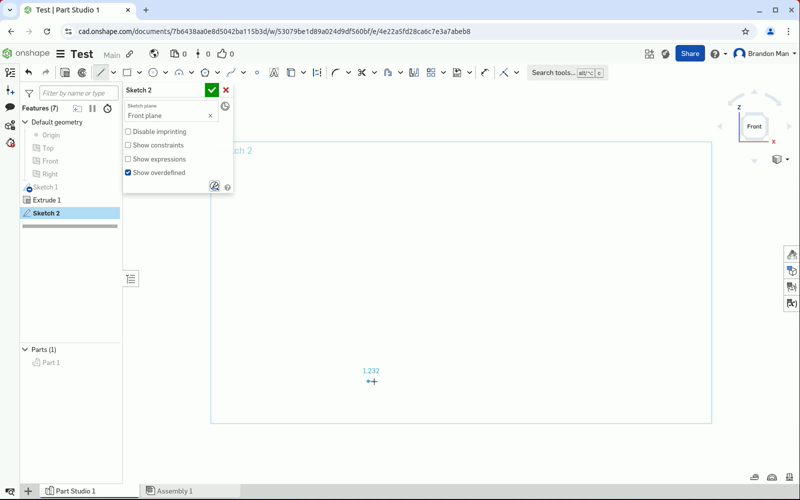
scroll(6)
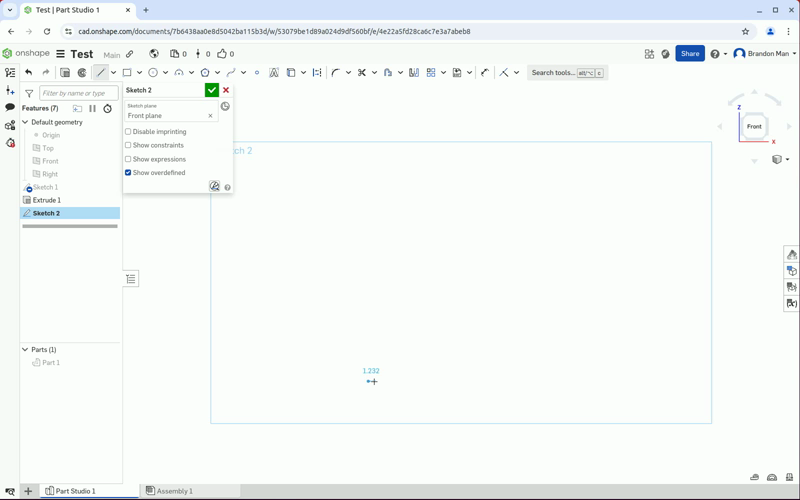
scroll(6)
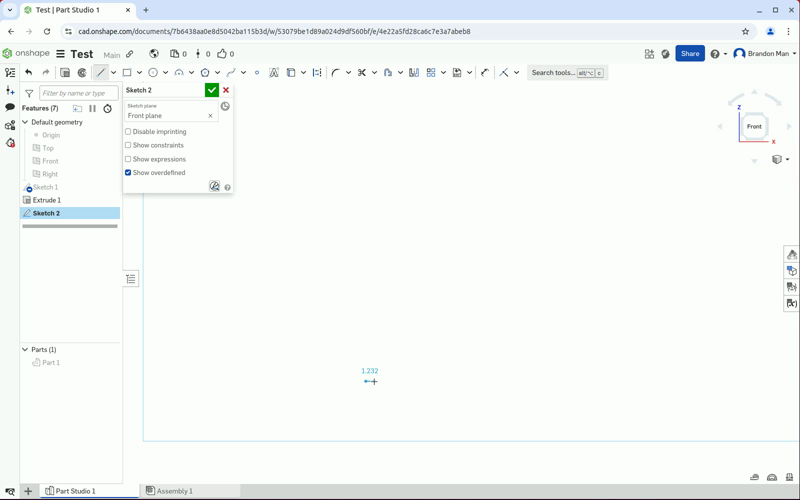
scroll(6)
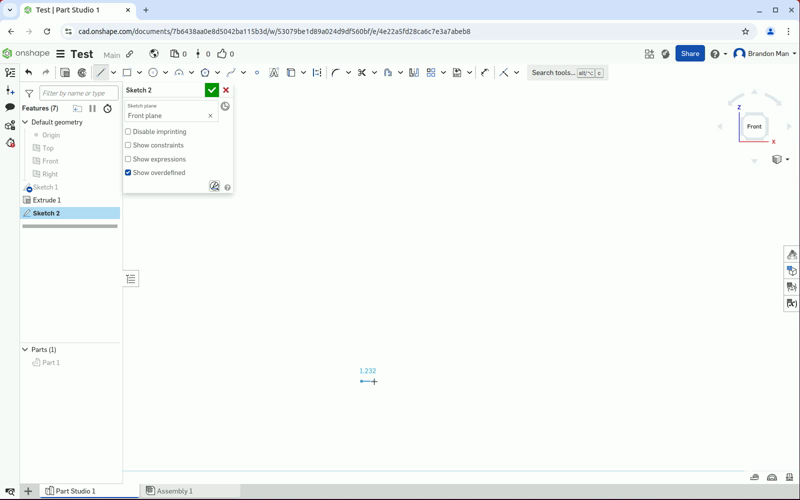
scroll(6)
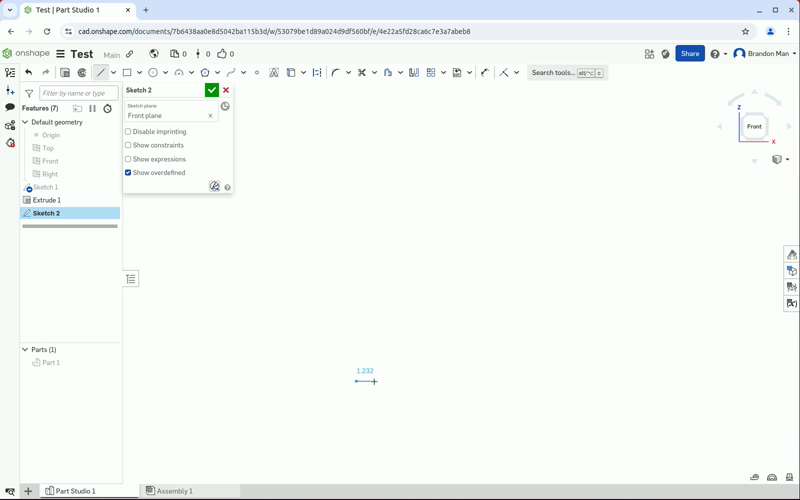
scroll(6)
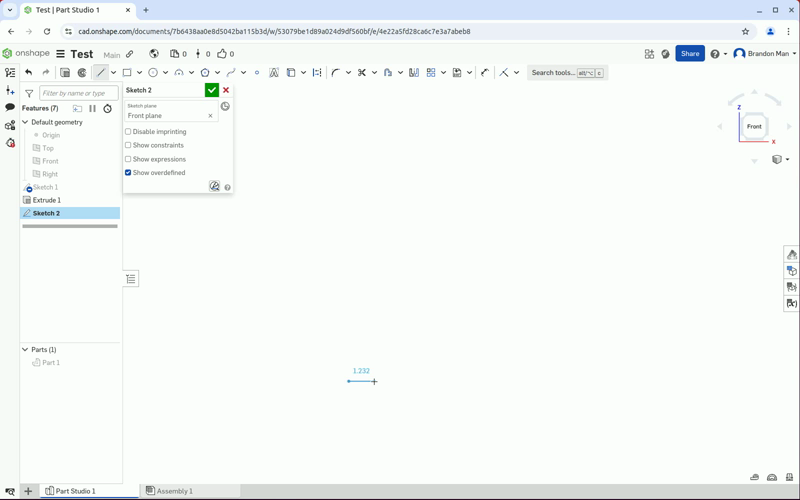
scroll(6)
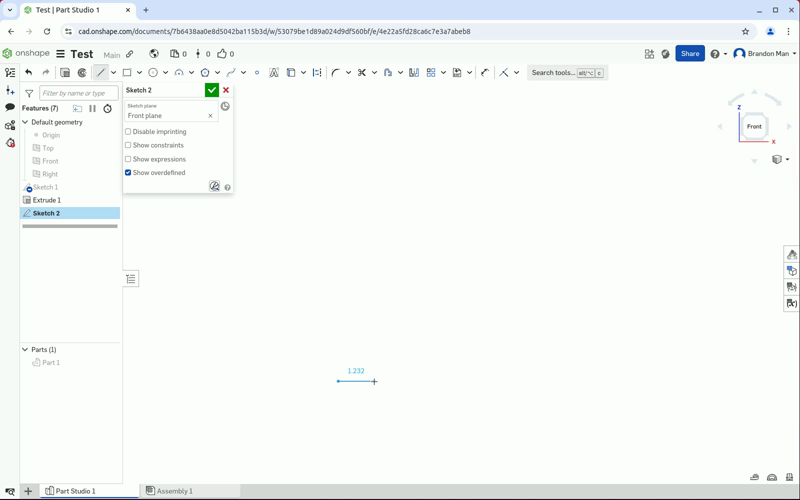
scroll(6)
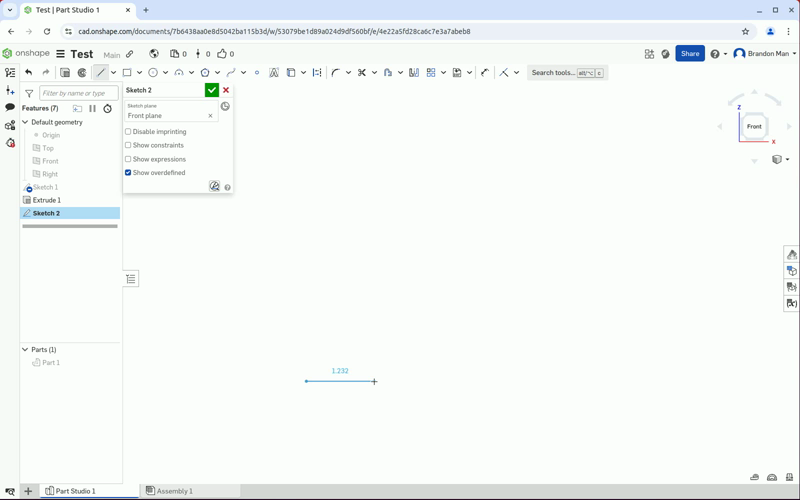
click(374, 381)
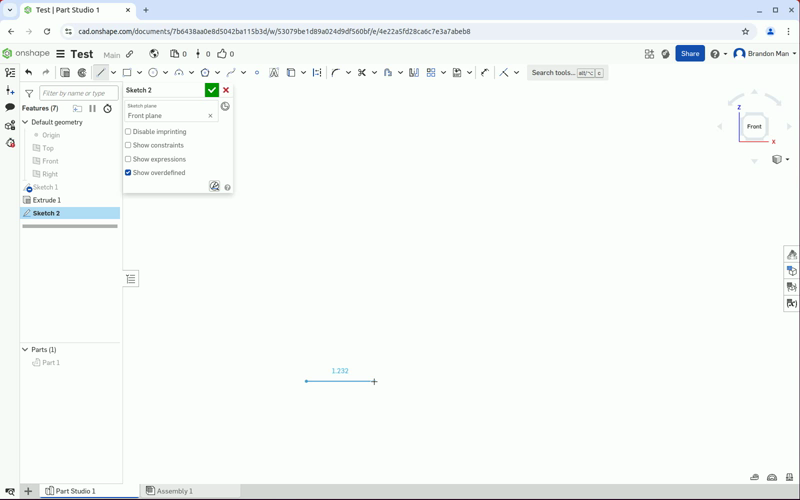
scroll(-6)
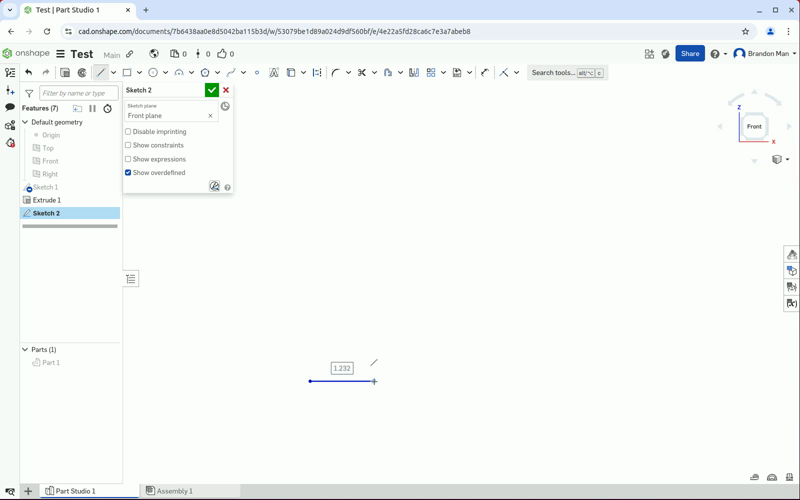
scroll(-6)
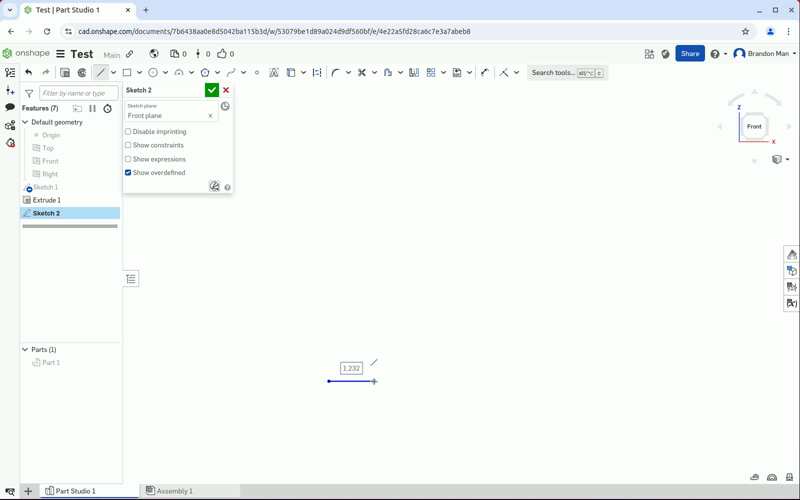
scroll(-6)
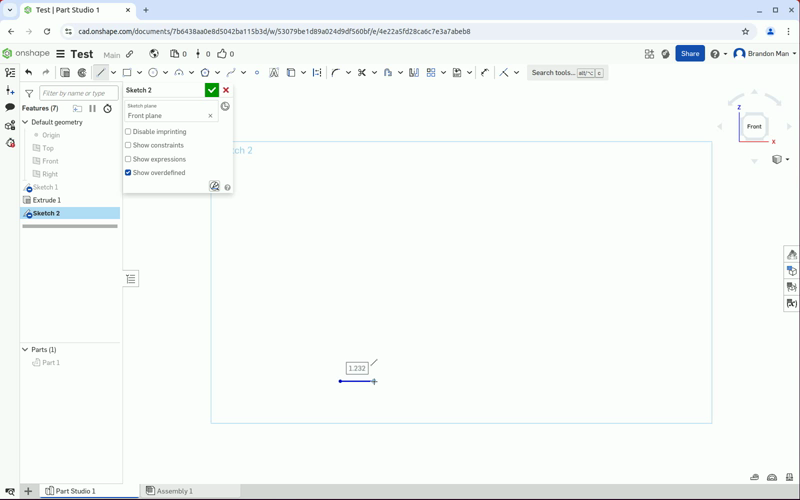
scroll(-6)
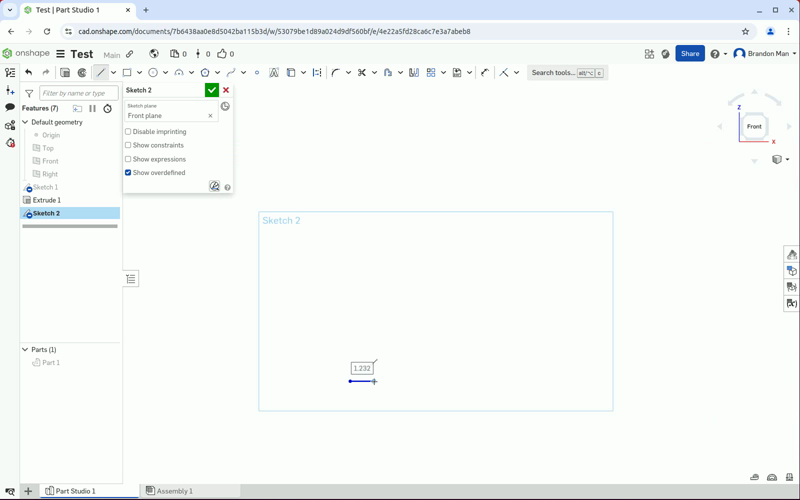
scroll(-6)
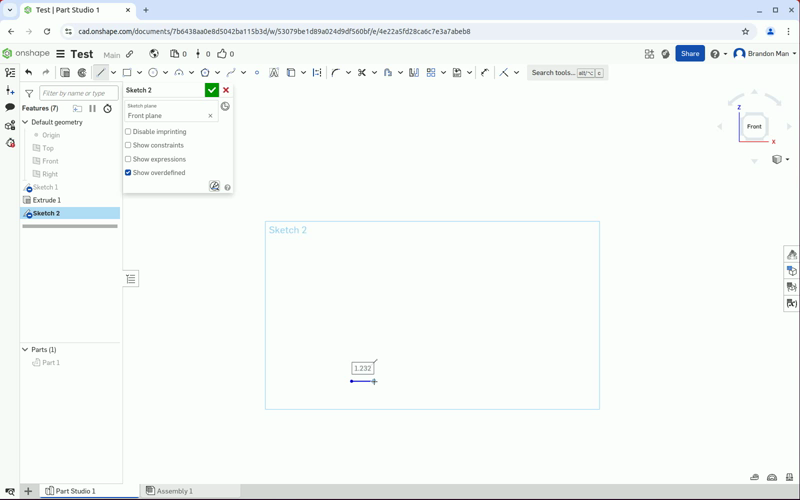
scroll(-6)
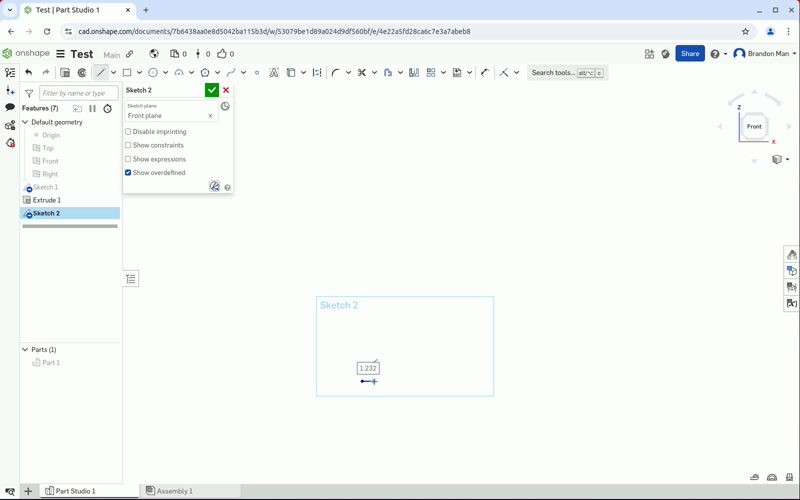
scroll(-6)
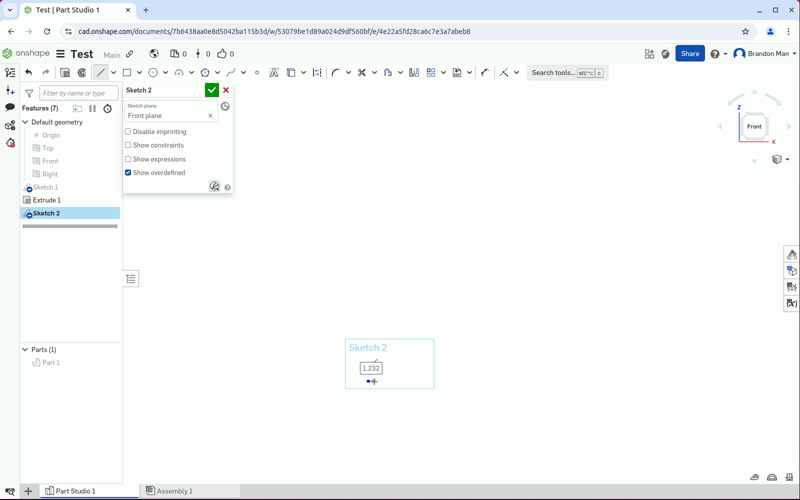
key_up(shift)
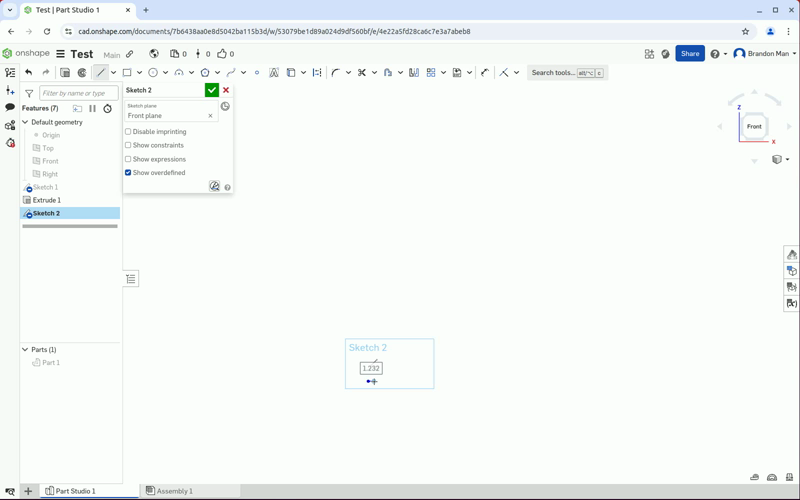
key_down(shift)
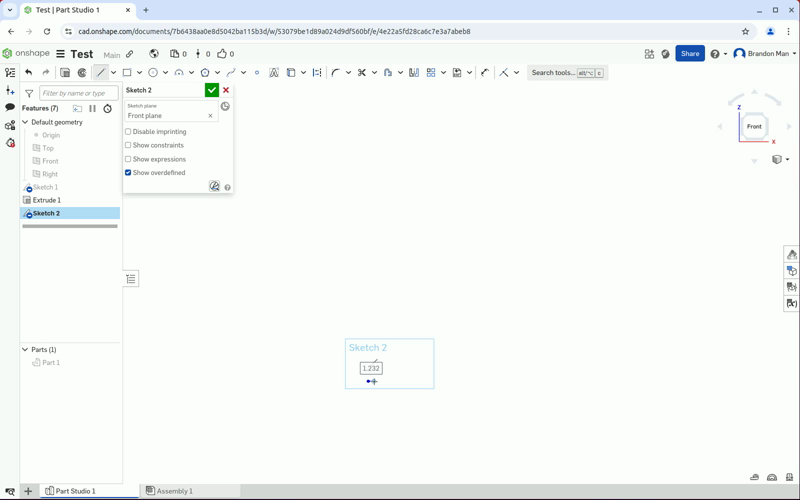
mouse_move(404, 381)
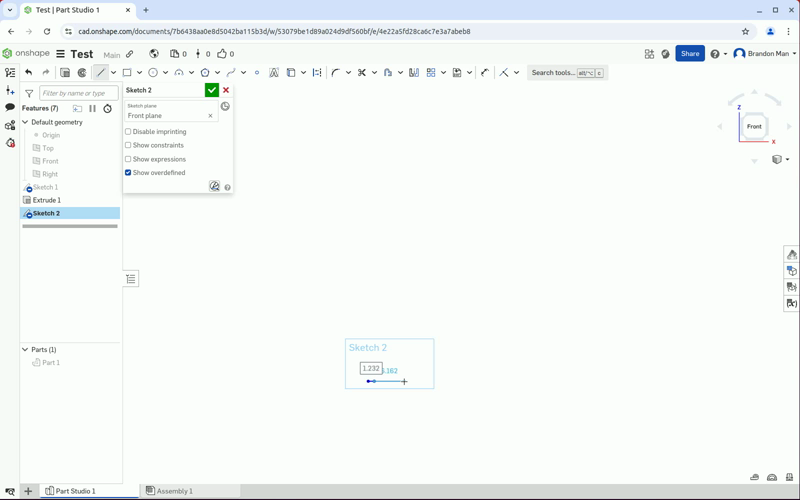
mouse_move(374, 378)
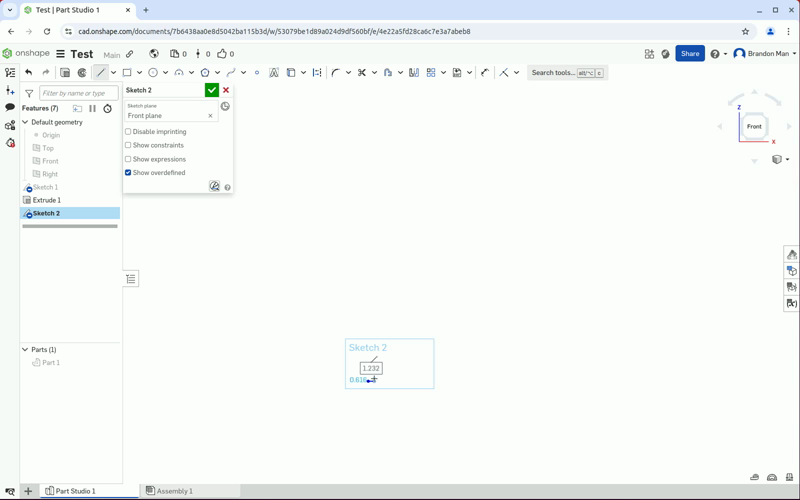
scroll(6)
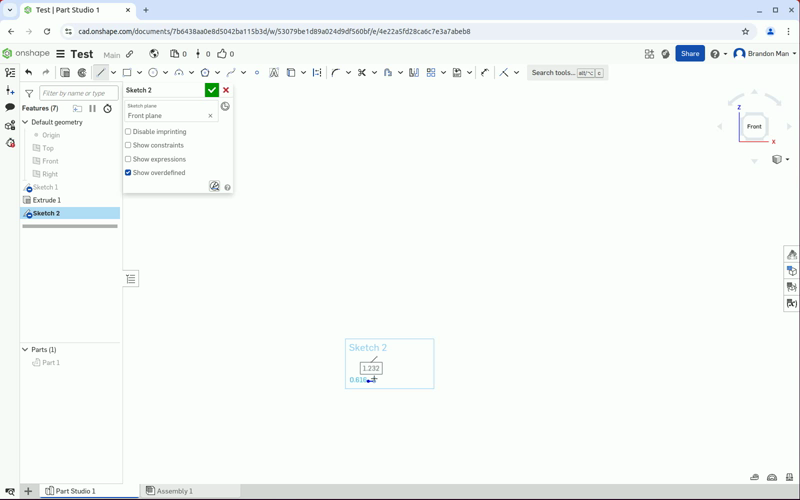
scroll(6)
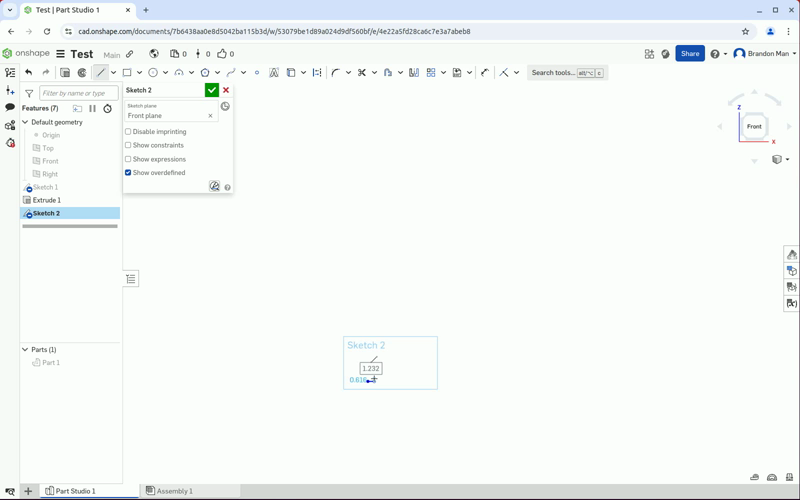
scroll(6)
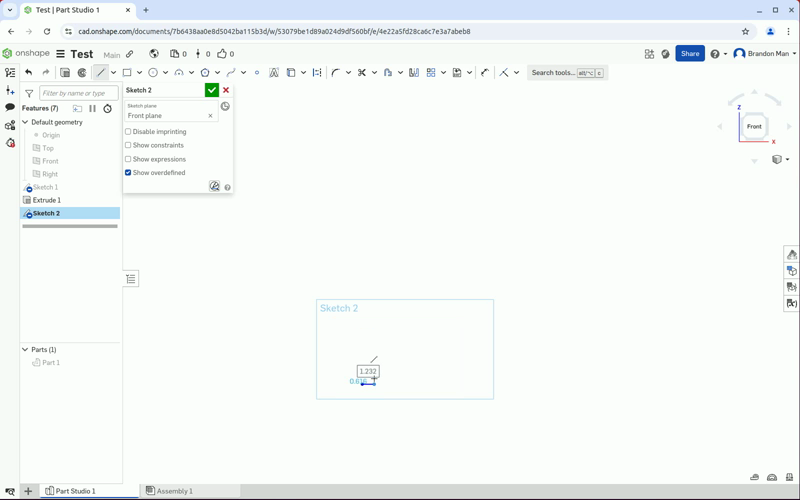
scroll(6)
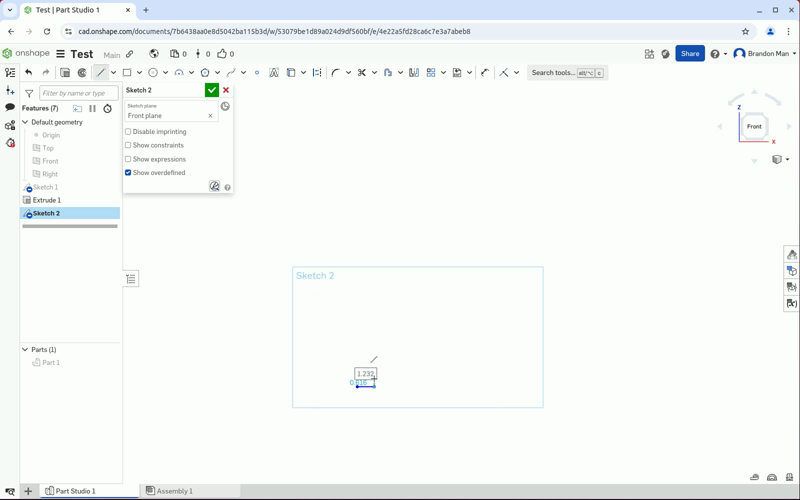
scroll(6)
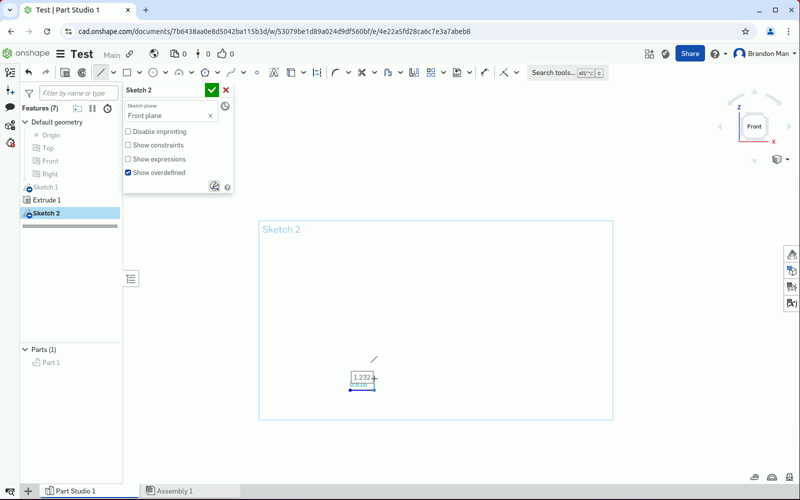
scroll(6)
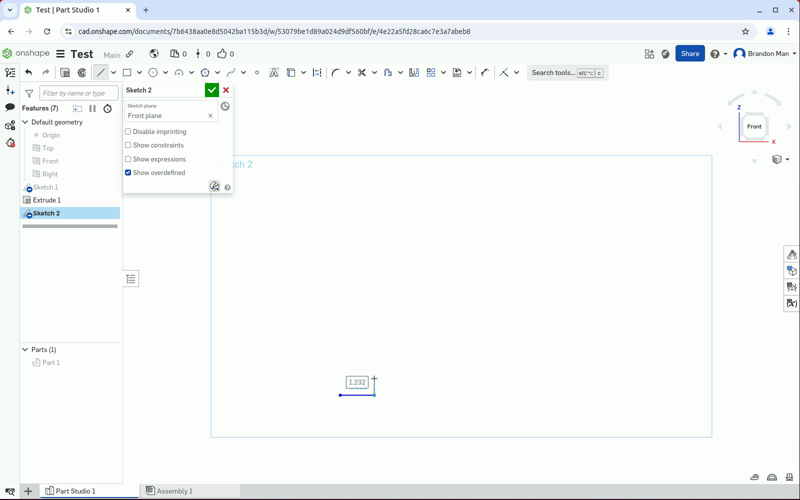
scroll(6)
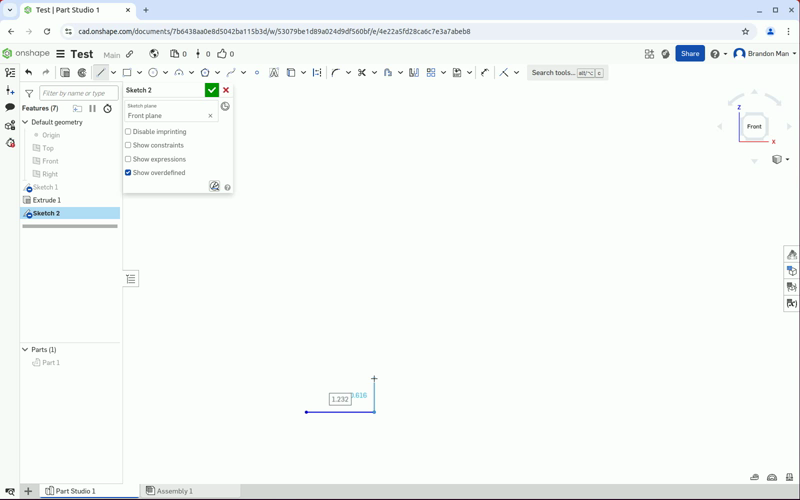
click(374, 378)
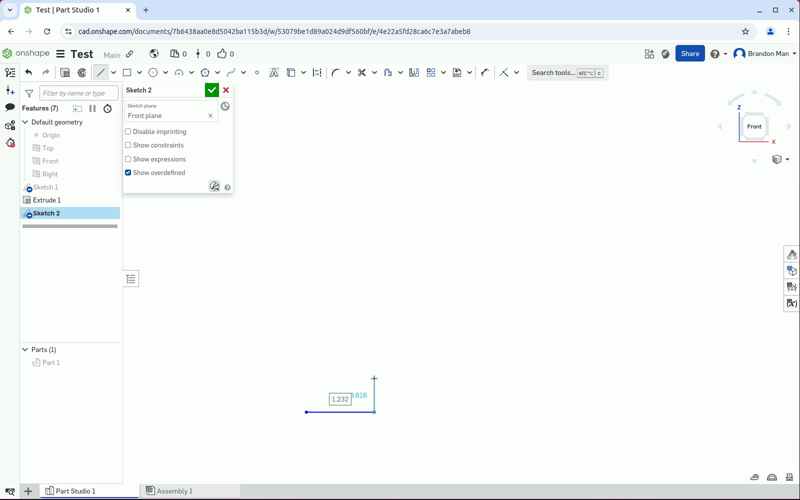
scroll(-6)
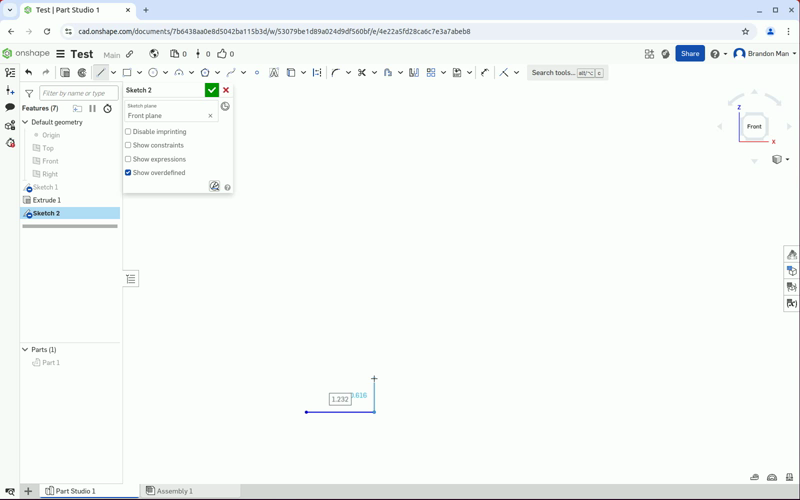
scroll(-6)
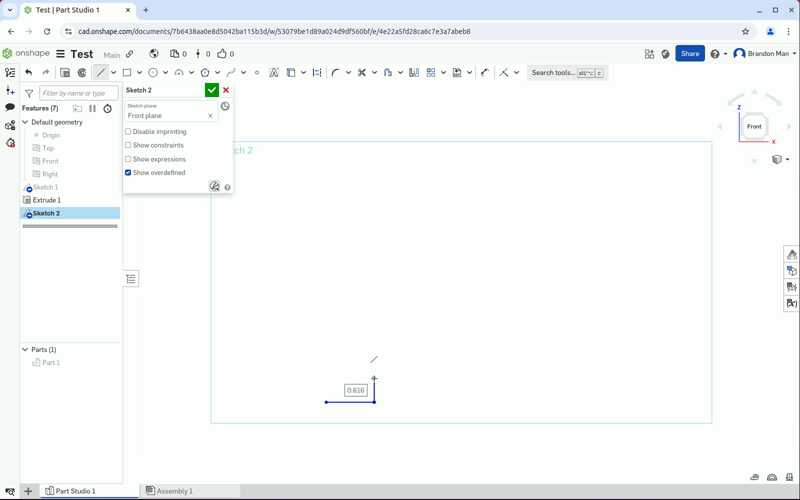
scroll(-6)
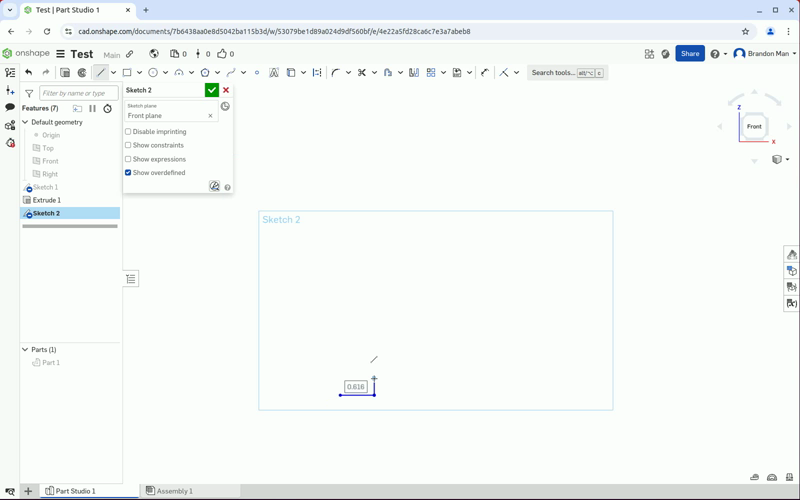
scroll(-6)
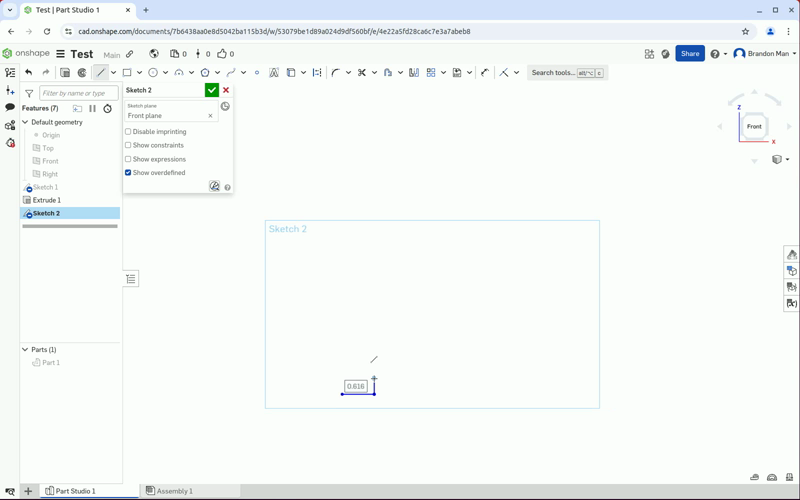
scroll(-6)
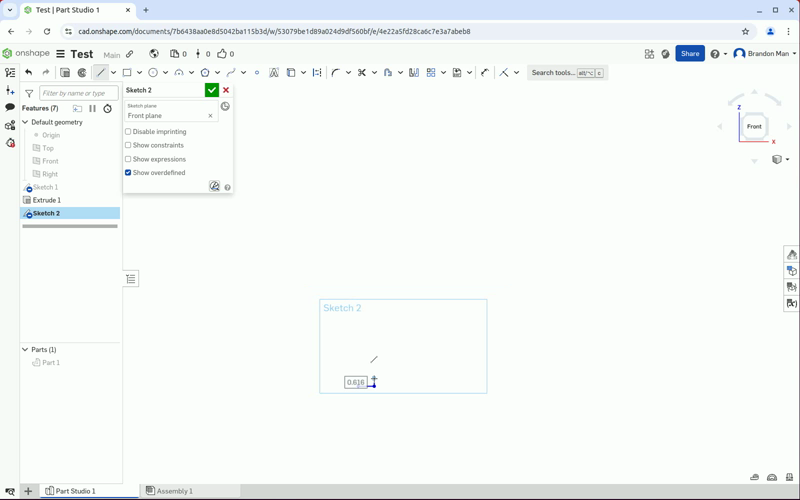
scroll(-6)
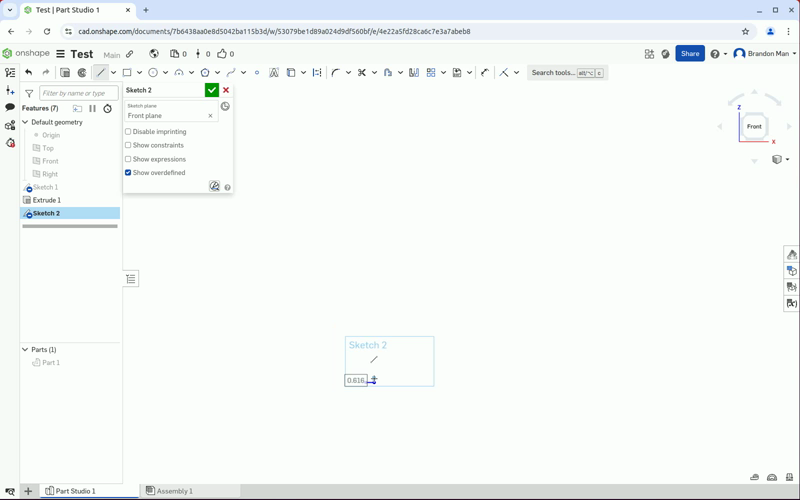
scroll(-6)
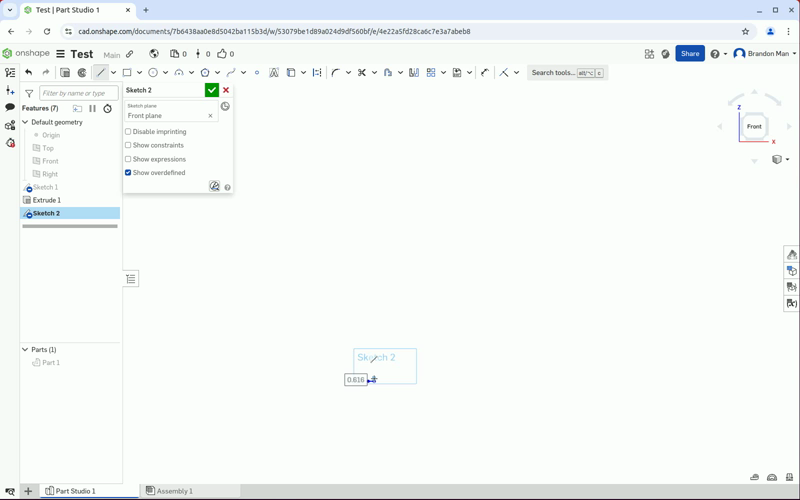
key_up(shift)
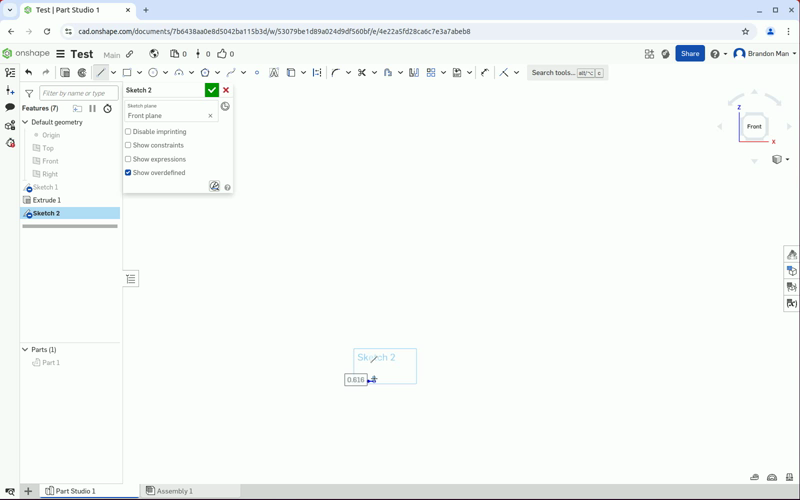
key_down(shift)
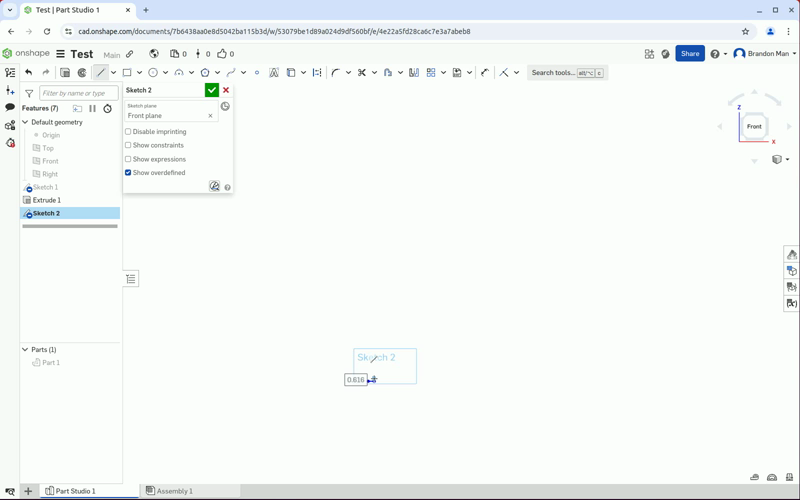
mouse_move(404, 378)
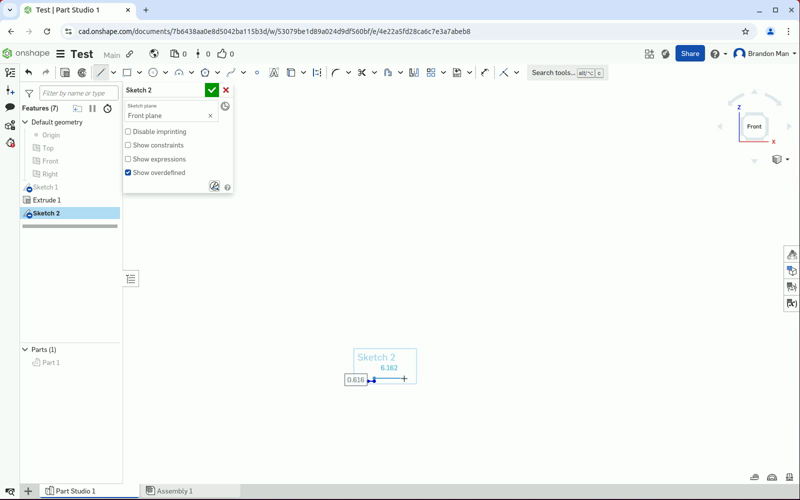
mouse_move(372, 378)
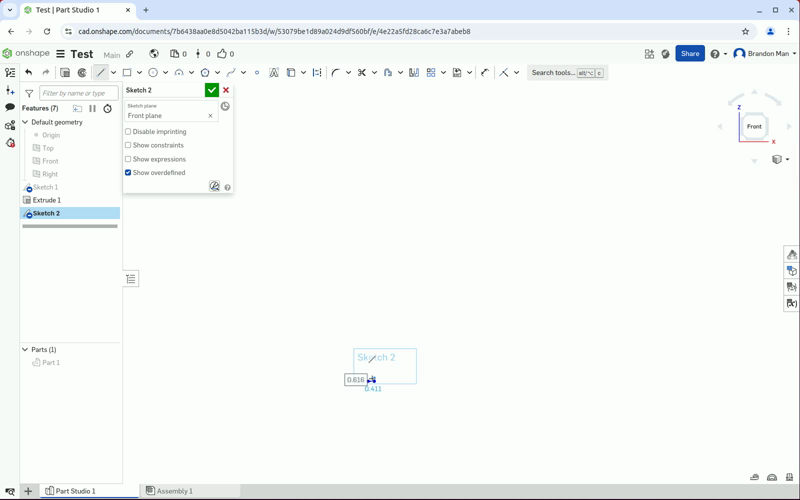
scroll(6)
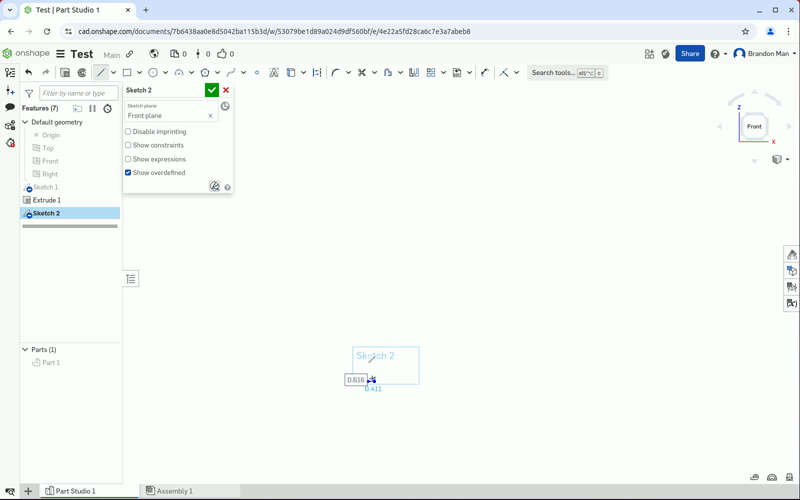
scroll(6)
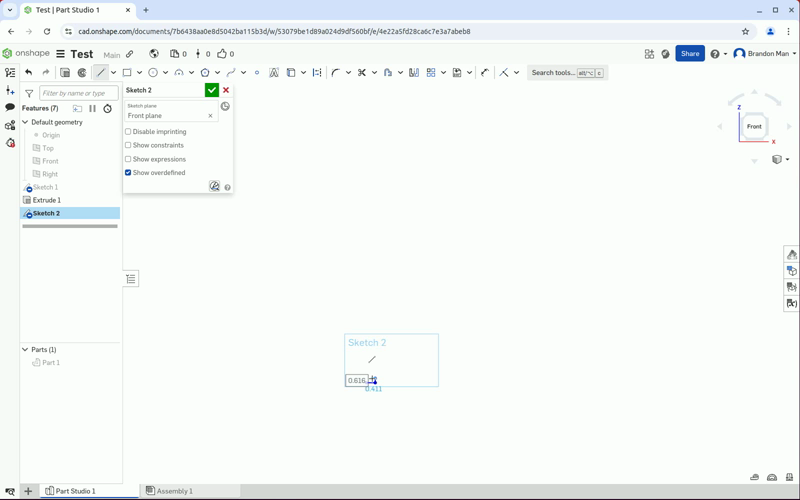
scroll(6)
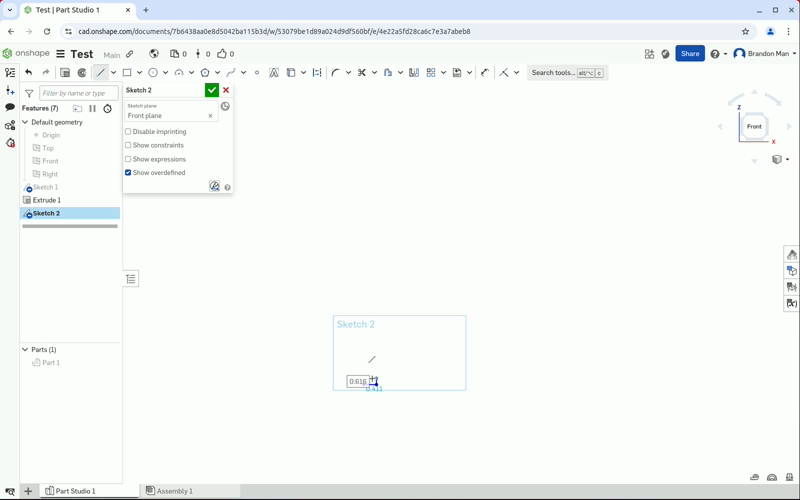
scroll(6)
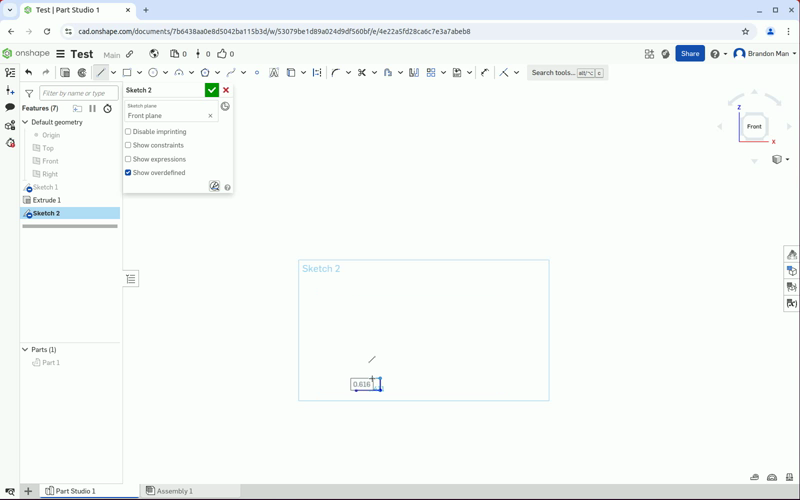
scroll(6)
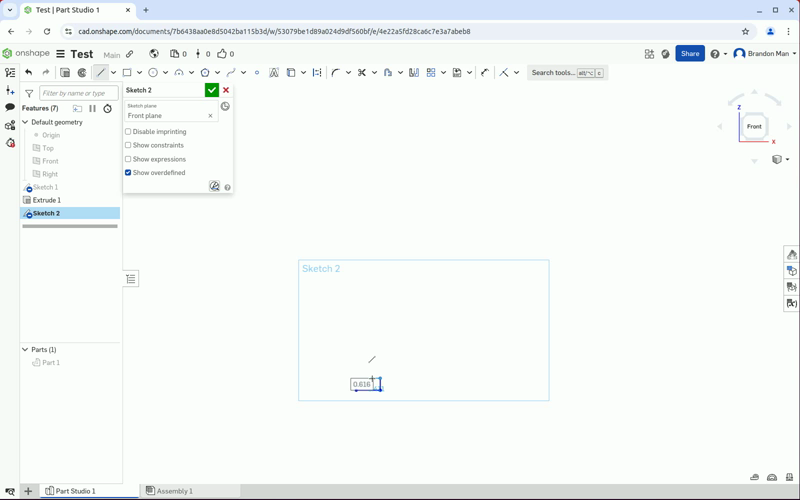
scroll(6)
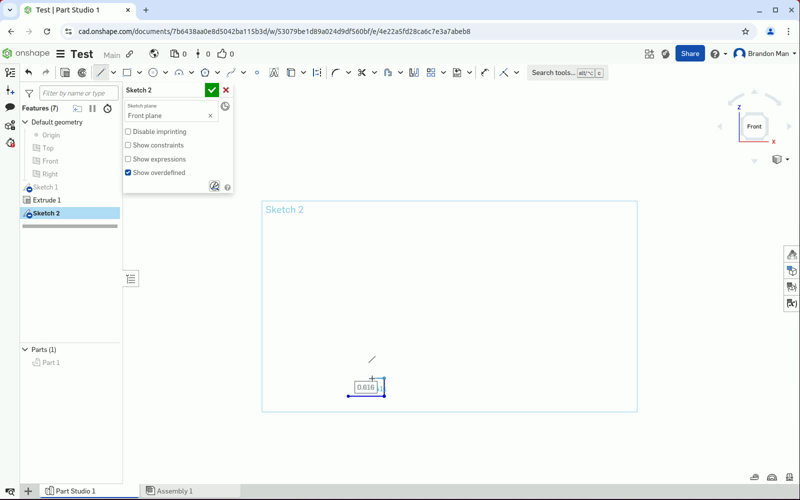
scroll(6)
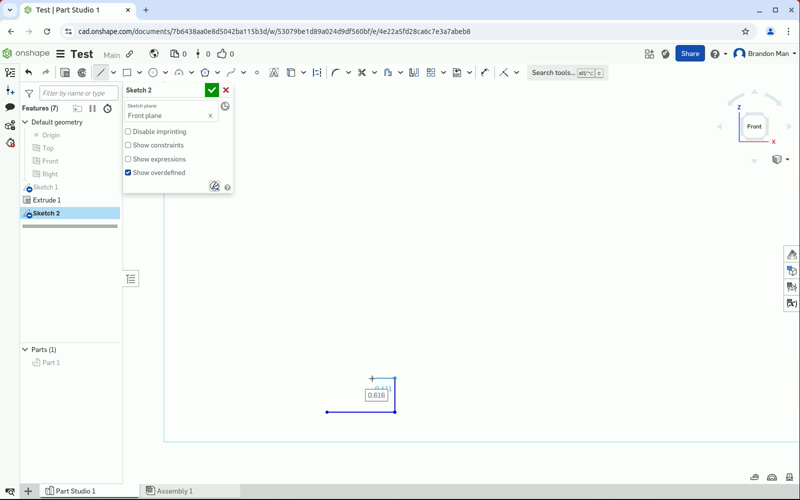
click(372, 378)
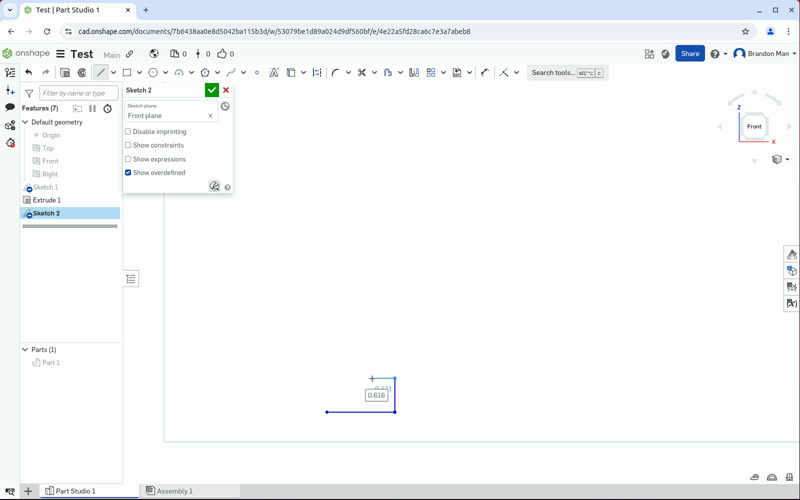
scroll(-6)
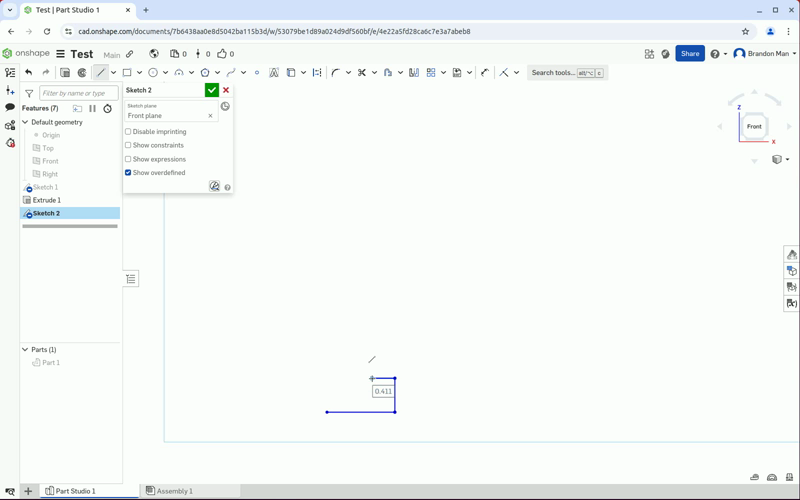
scroll(-6)
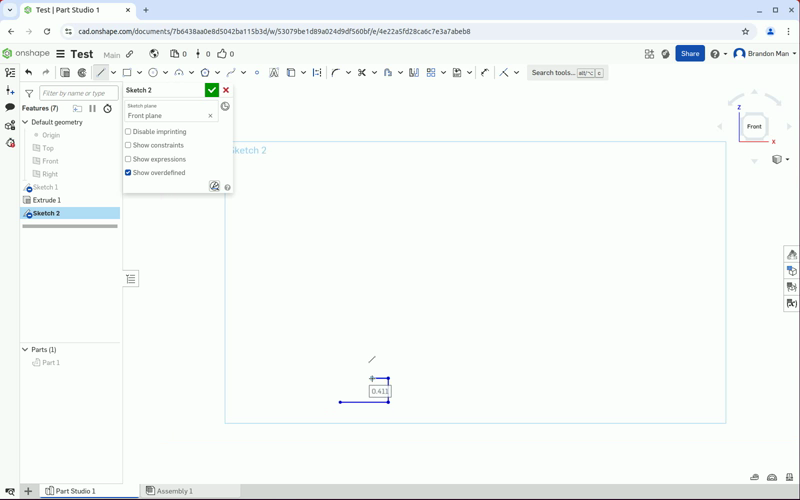
scroll(-6)
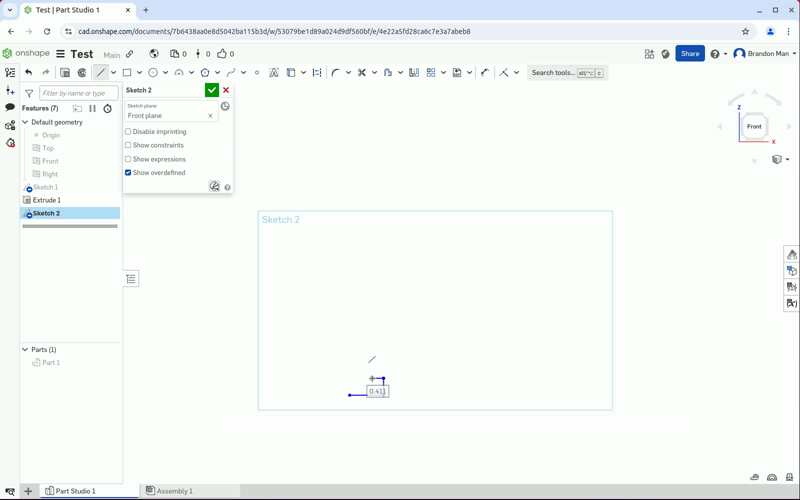
scroll(-6)
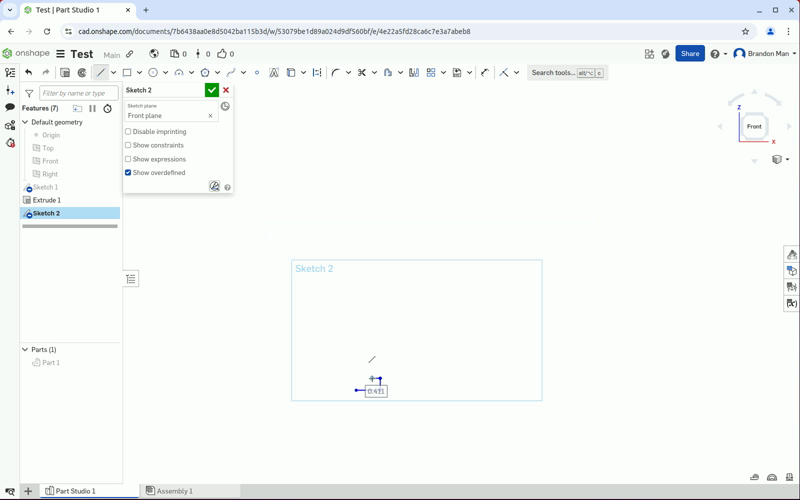
scroll(-6)
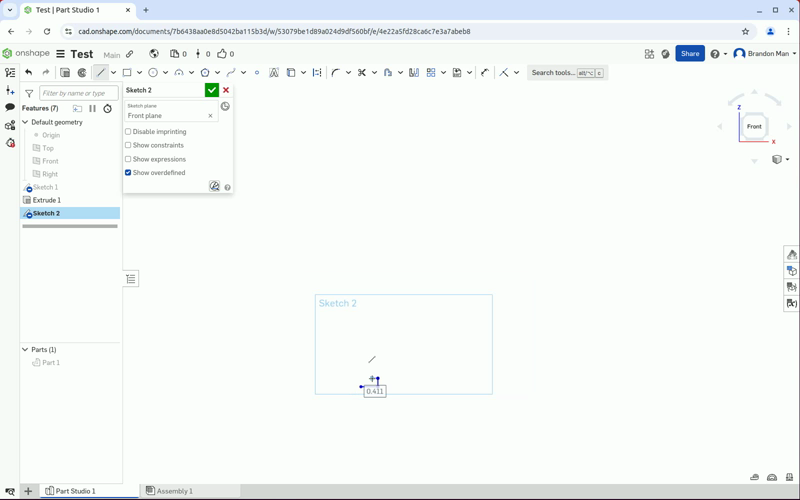
scroll(-6)
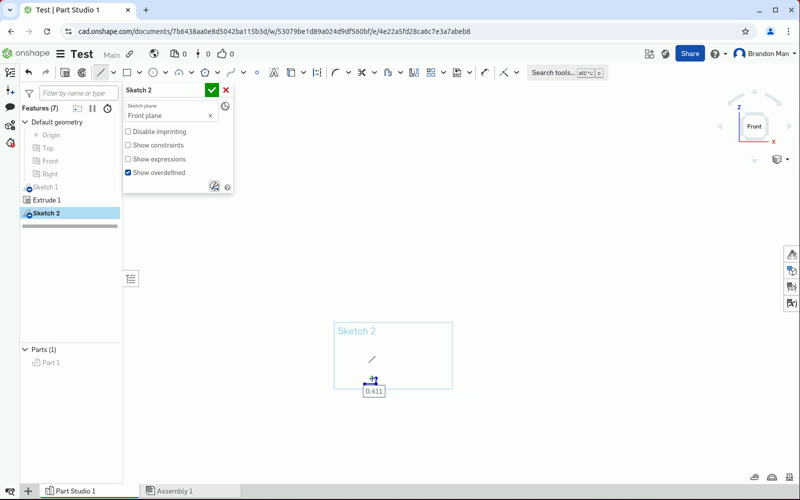
scroll(-6)
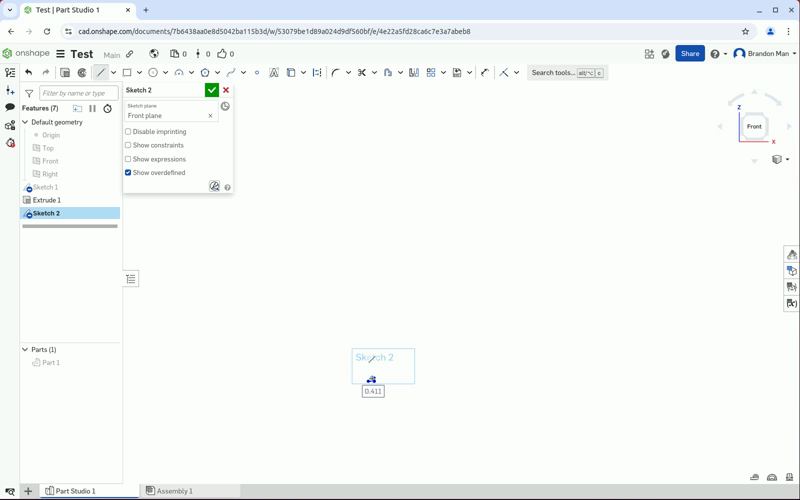
key_up(shift)
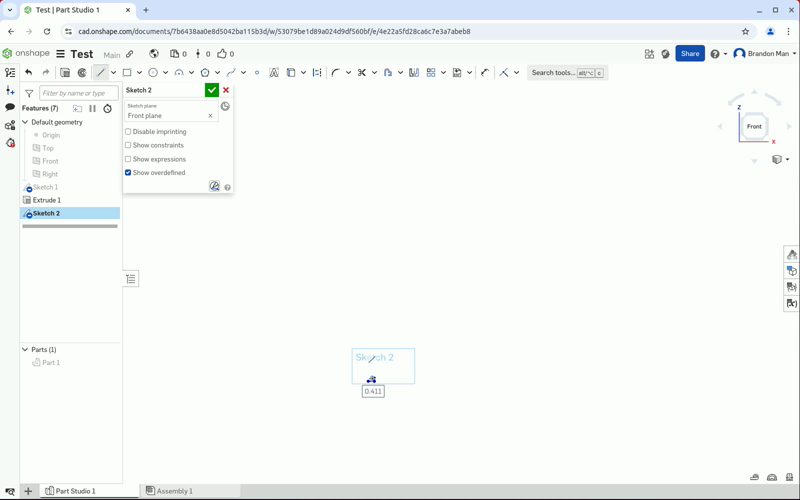
key_down(shift)
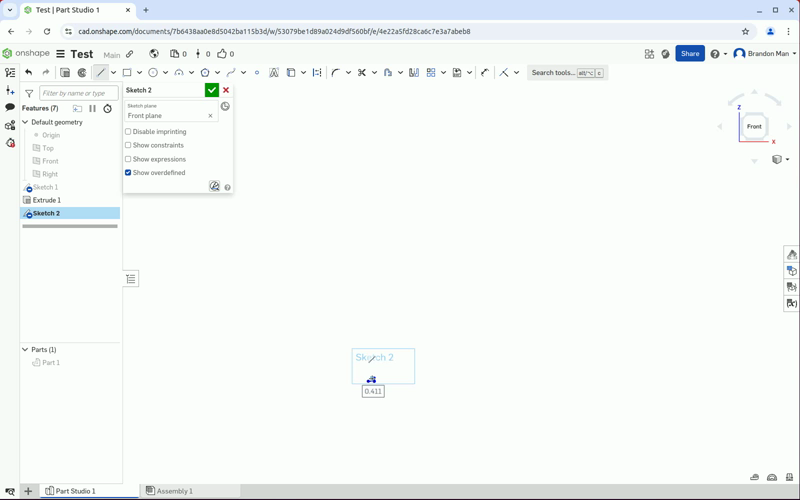
mouse_move(402, 378)
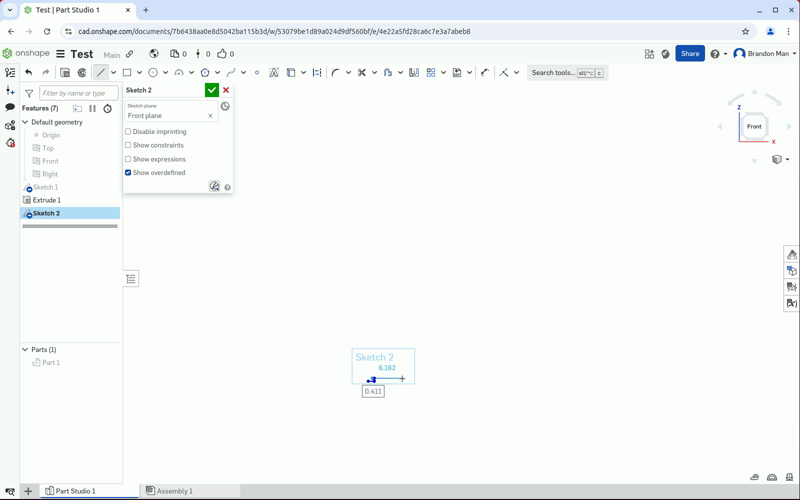
mouse_move(372, 372)
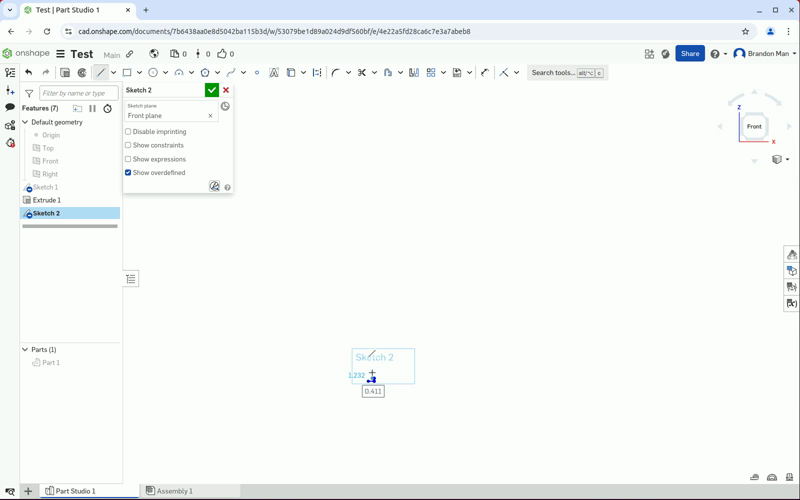
scroll(6)
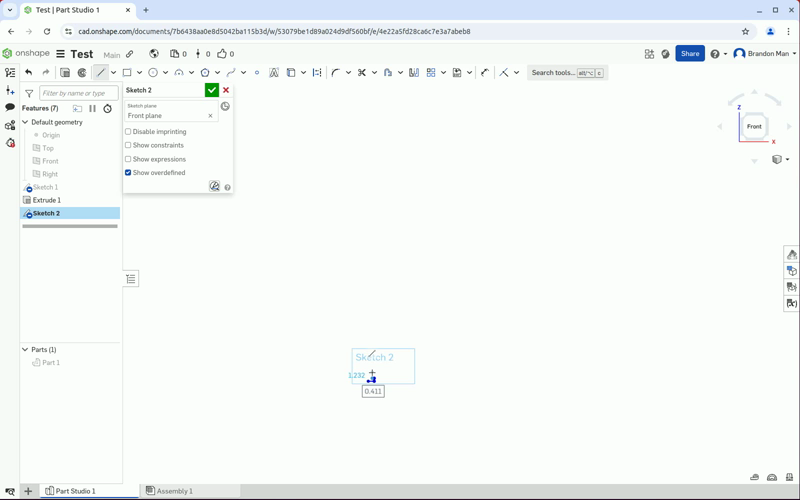
scroll(6)
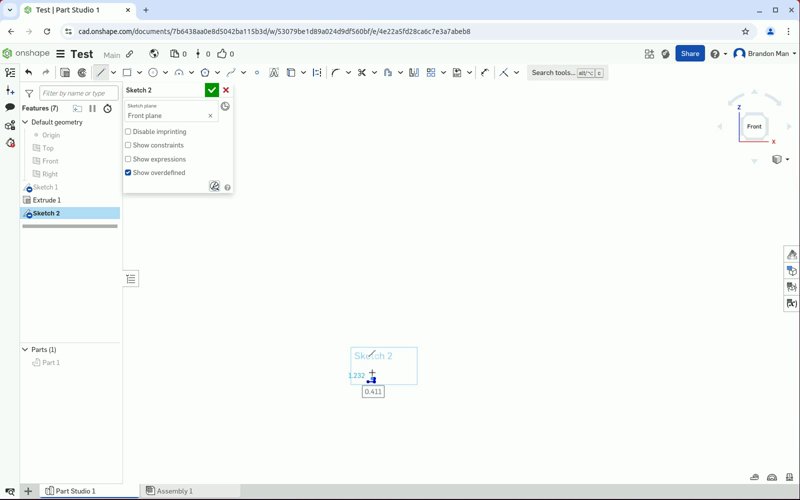
scroll(6)
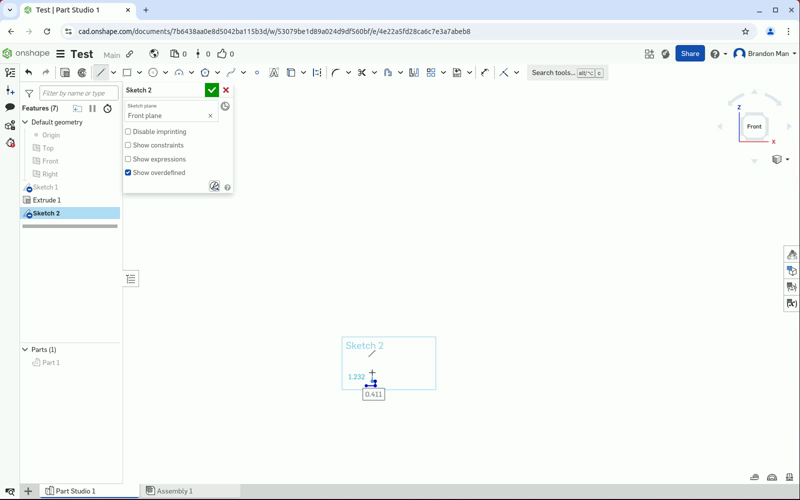
scroll(6)
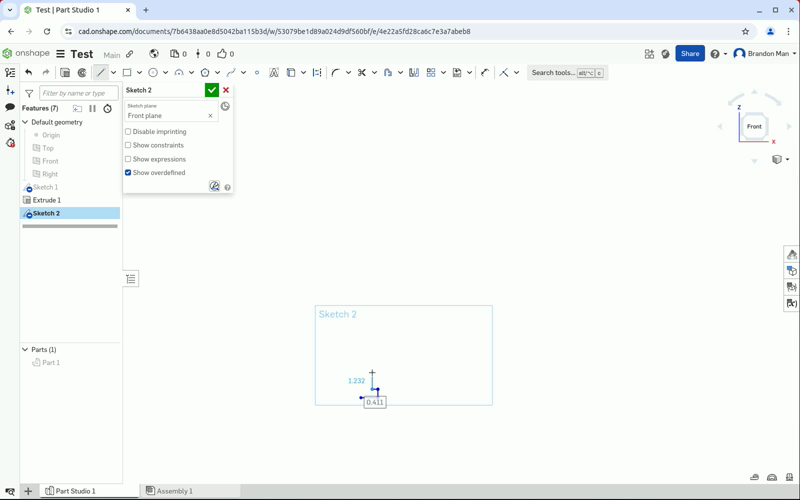
scroll(6)
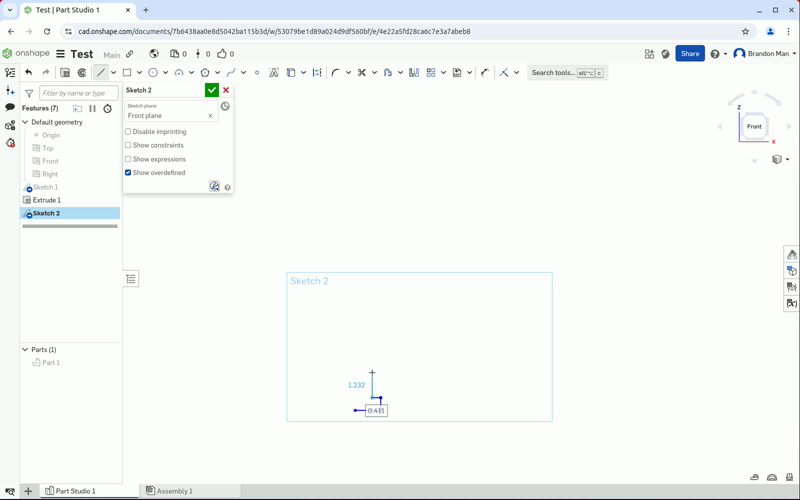
scroll(6)
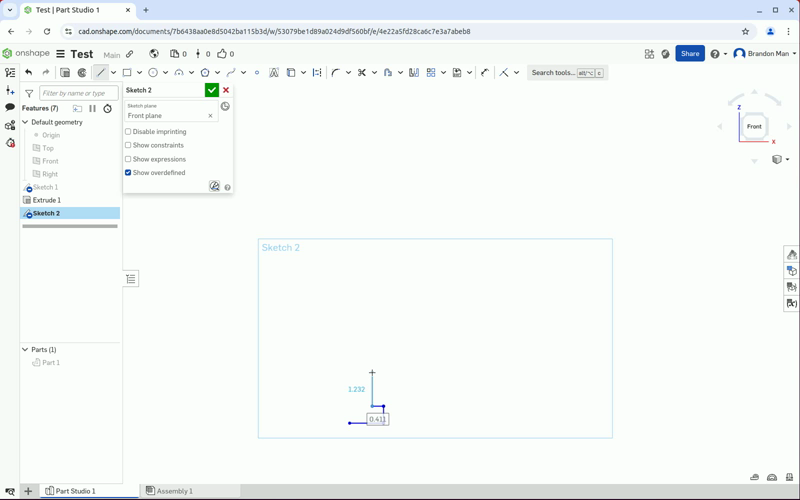
scroll(6)
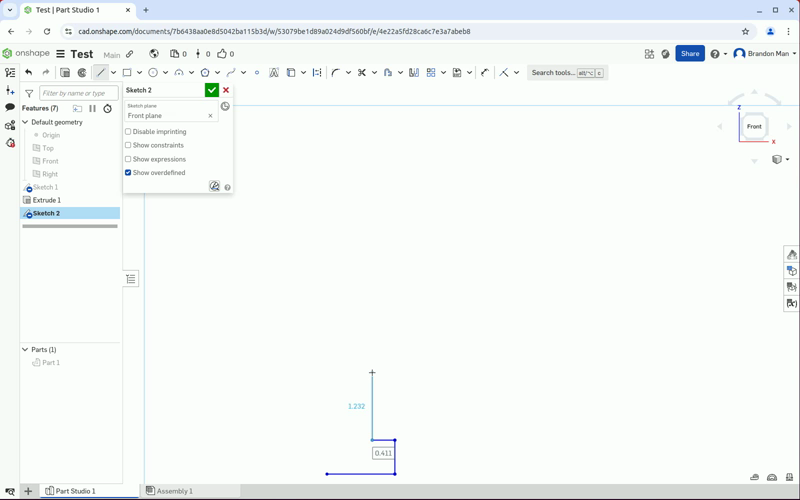
click(372, 372)
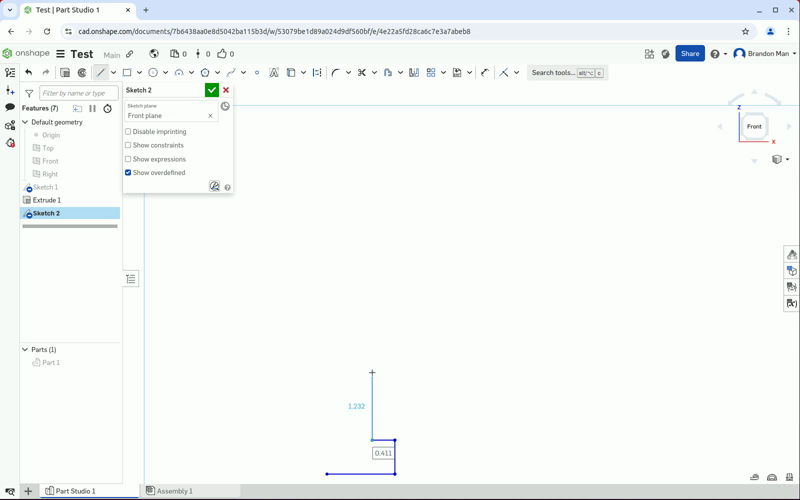
scroll(-6)
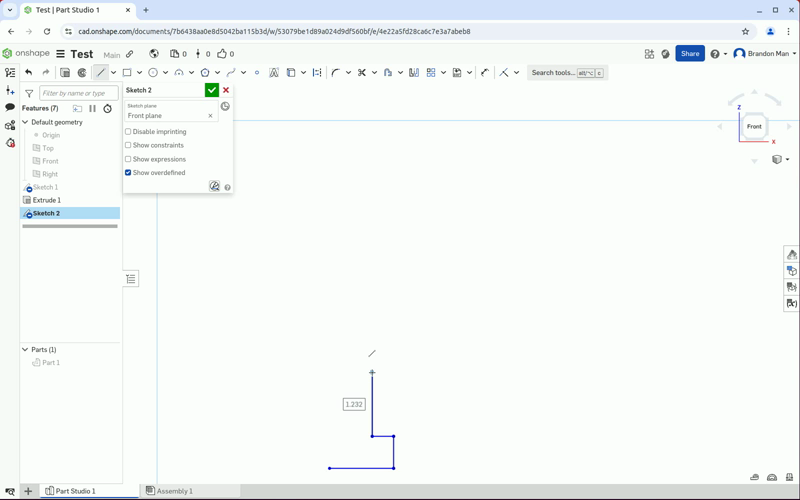
scroll(-6)
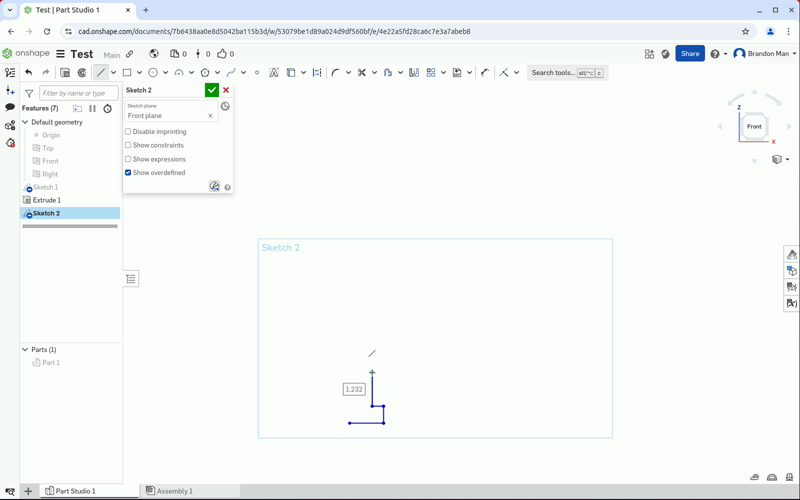
scroll(-6)
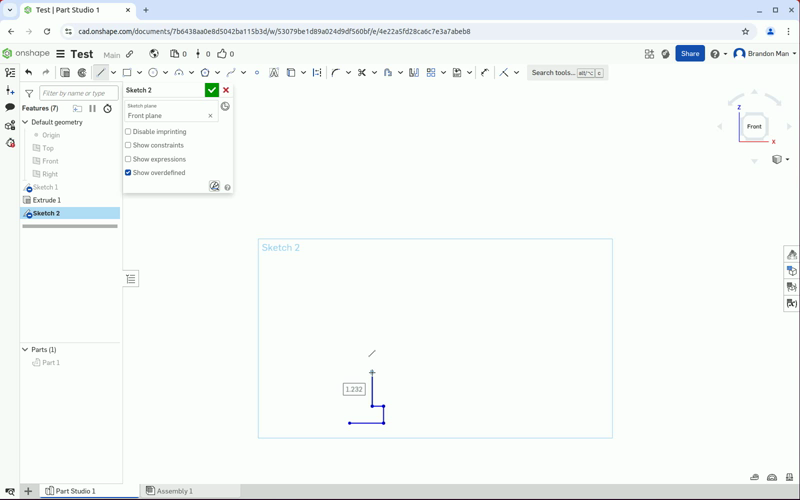
scroll(-6)
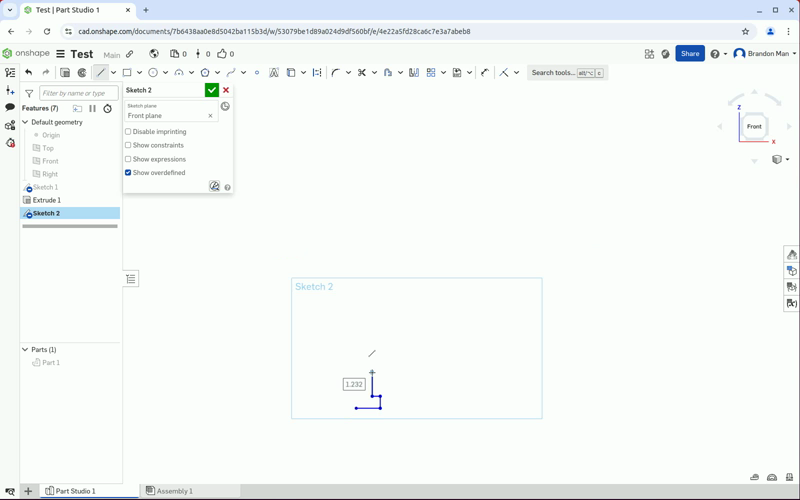
scroll(-6)
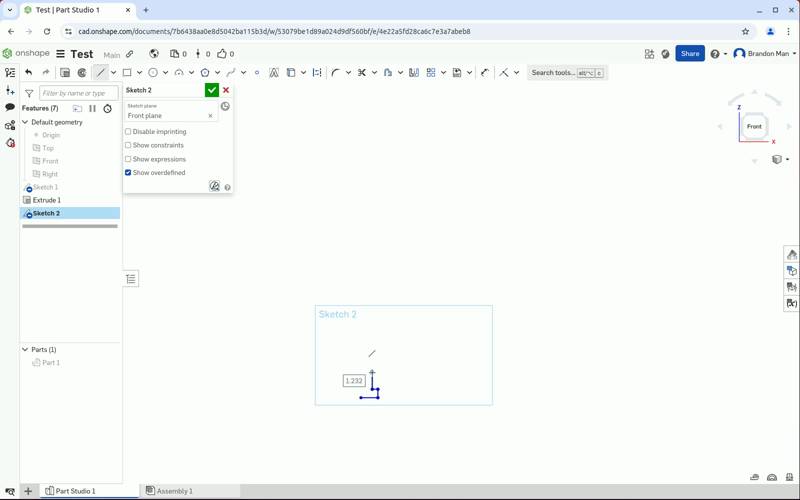
scroll(-6)
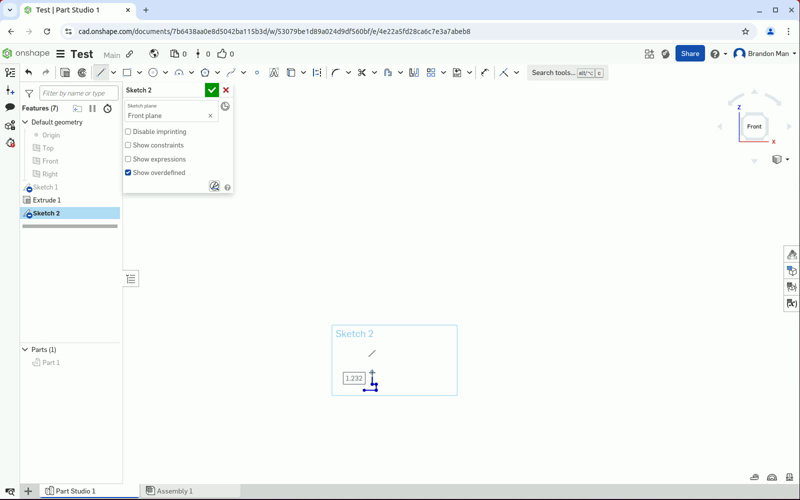
scroll(-6)
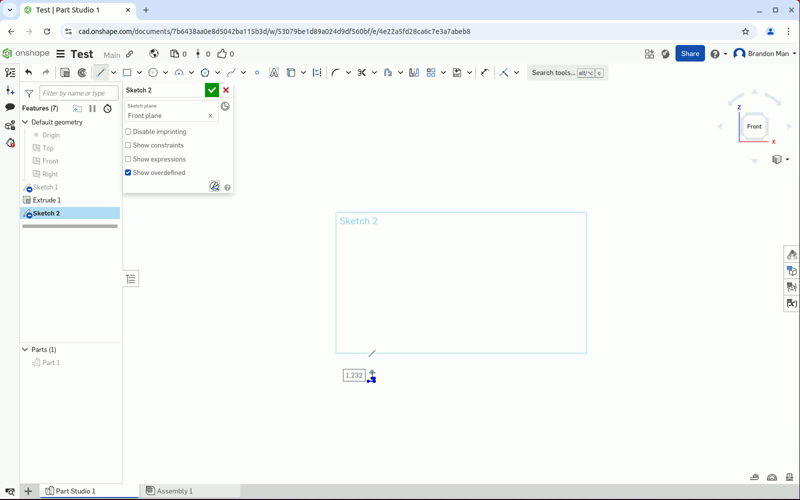
key_up(shift)
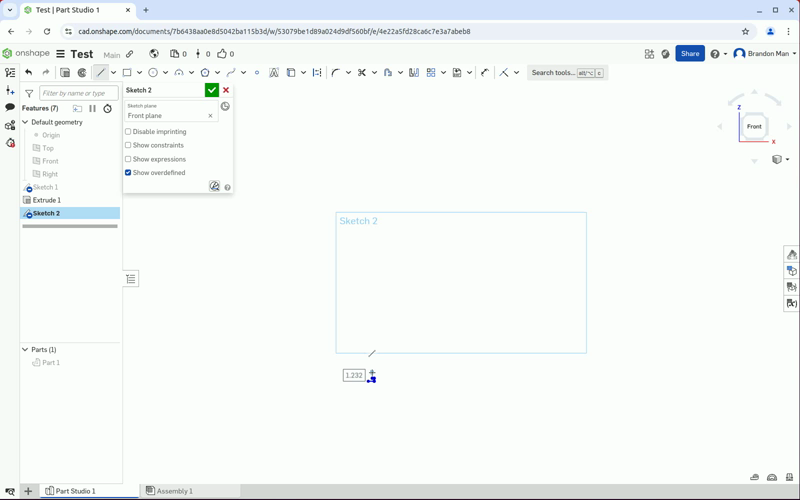
key_down(shift)
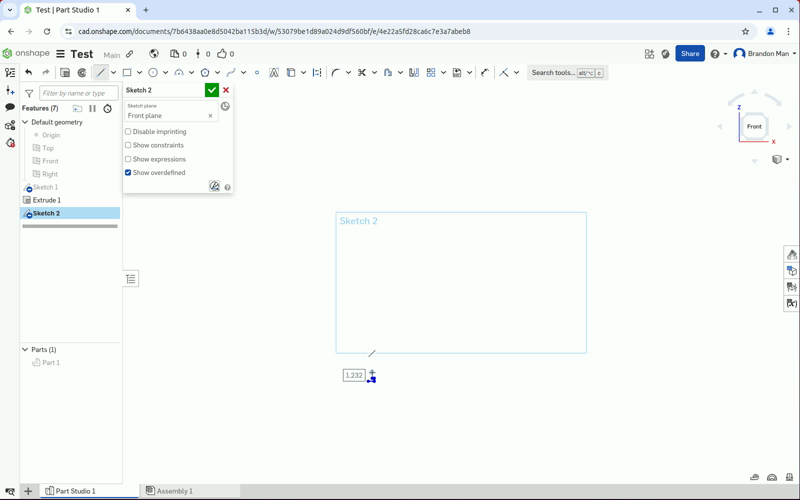
mouse_move(402, 372)
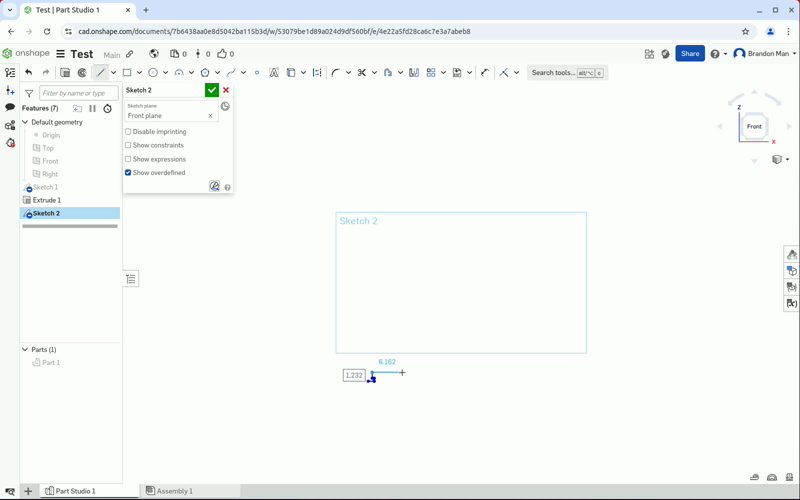
mouse_move(374, 372)
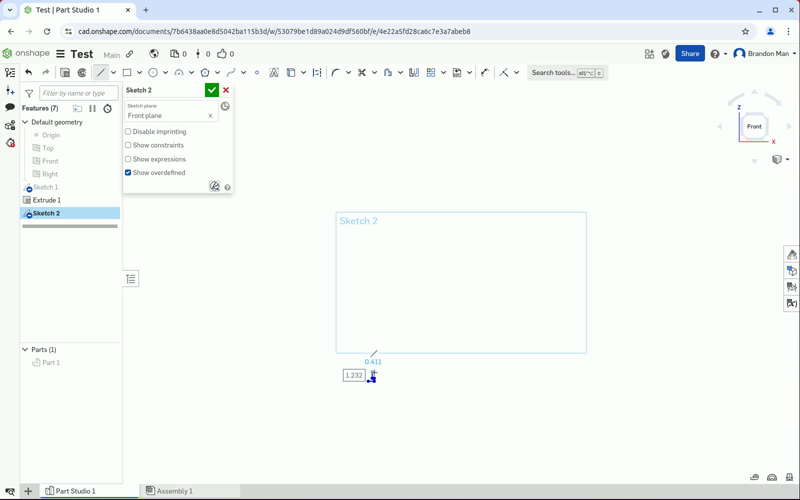
scroll(6)
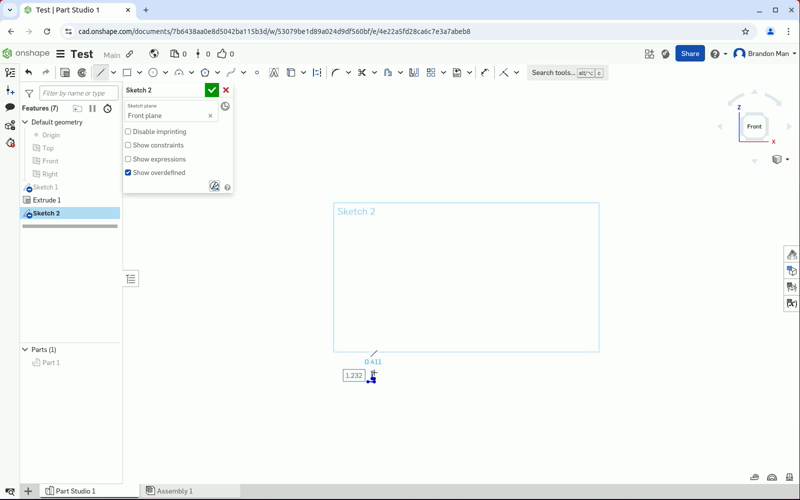
scroll(6)
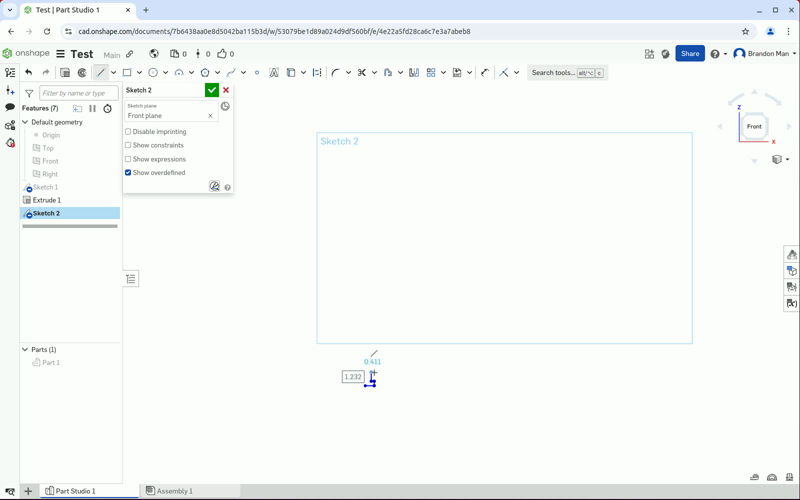
scroll(6)
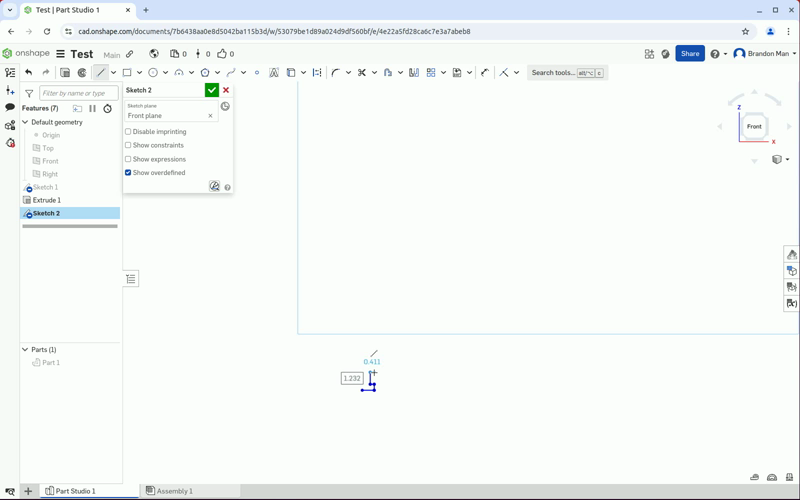
scroll(6)
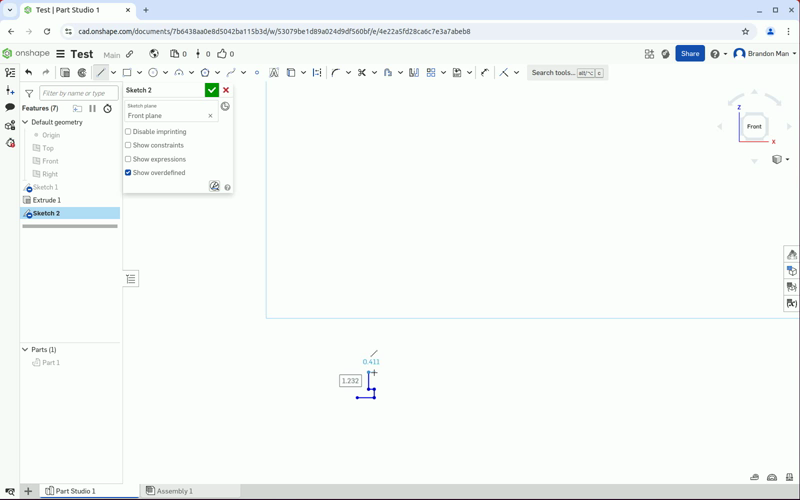
scroll(6)
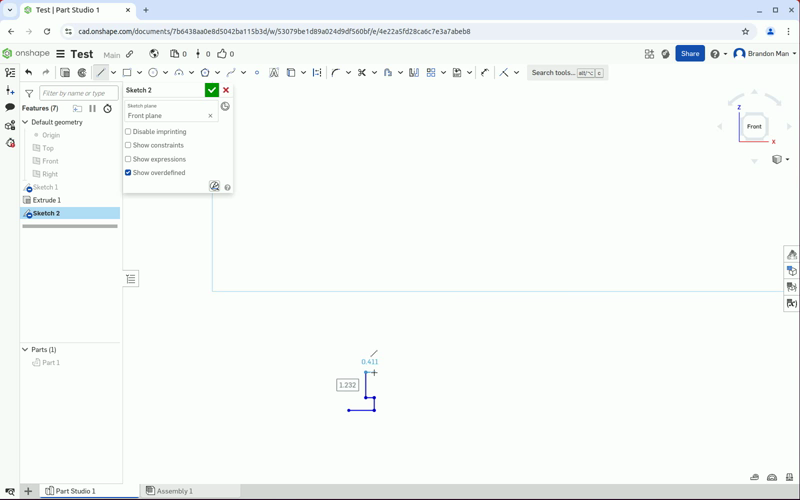
scroll(6)
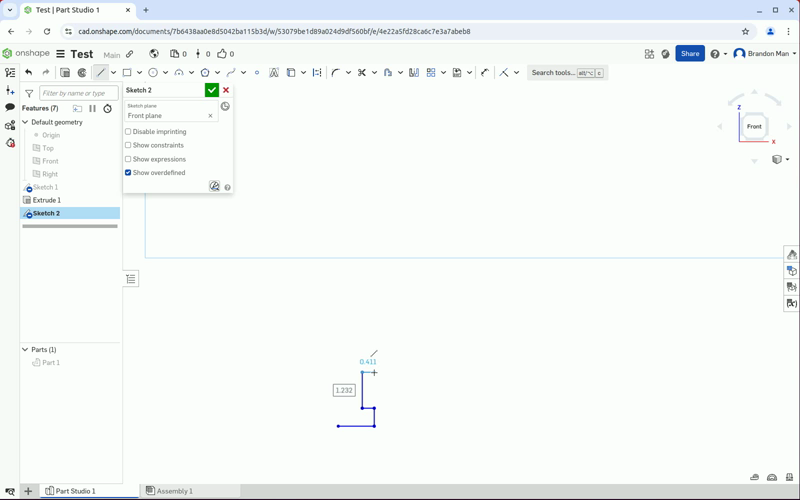
scroll(6)
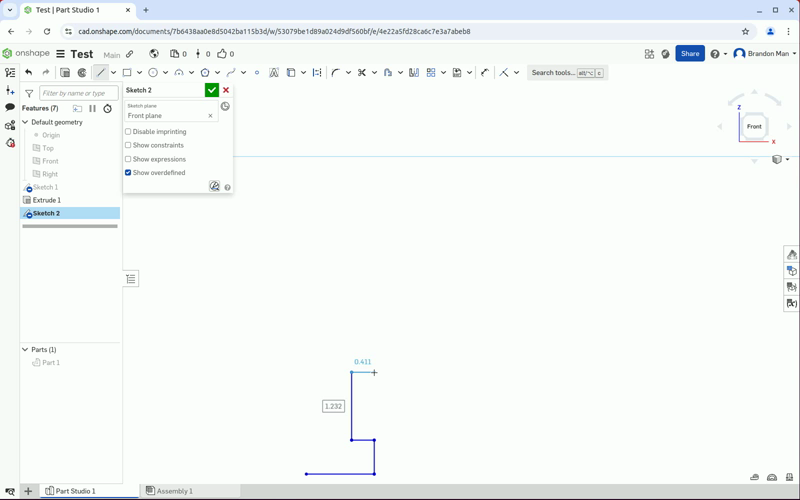
click(374, 372)
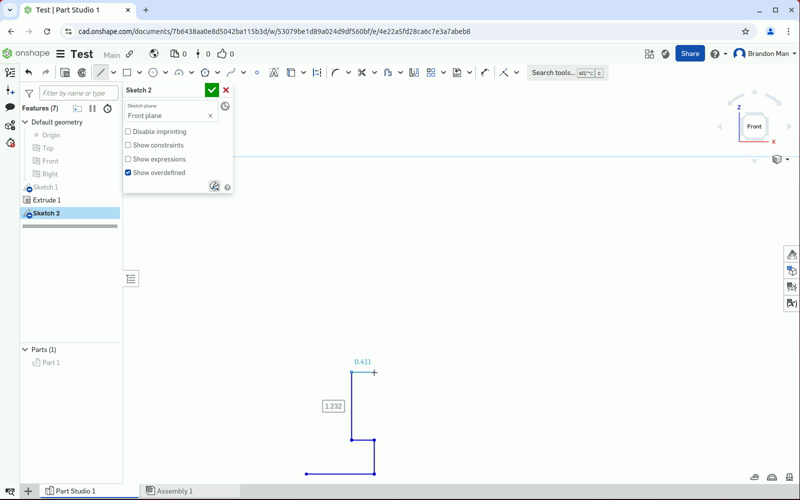
scroll(-6)
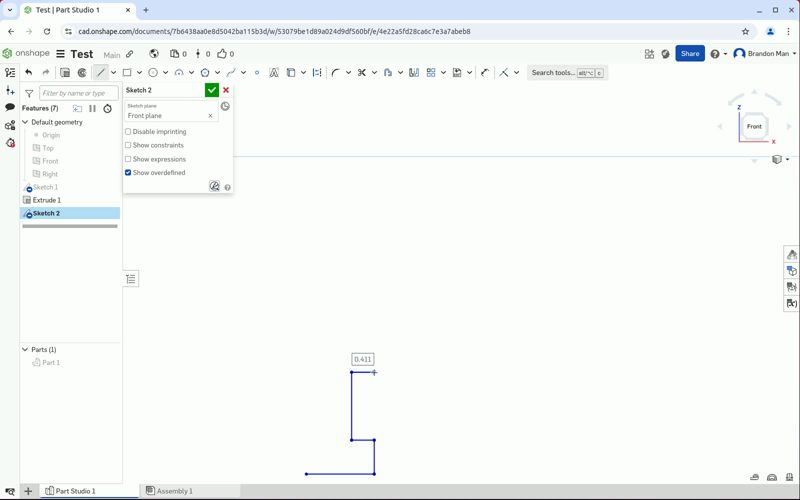
scroll(-6)
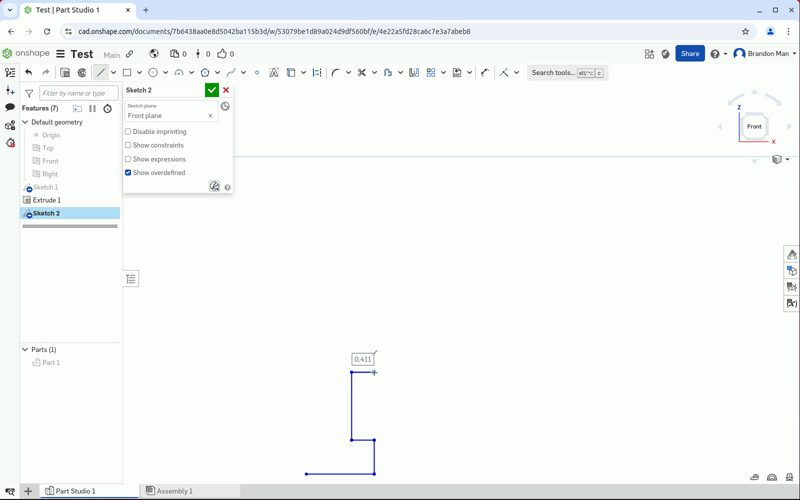
scroll(-6)
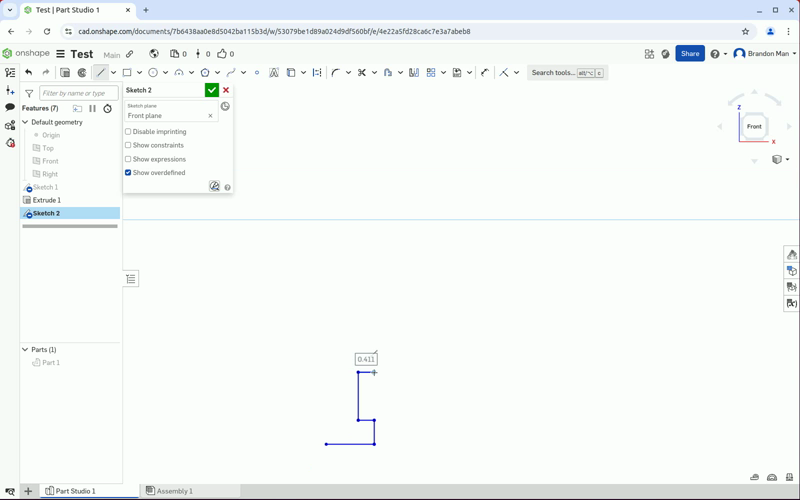
scroll(-6)
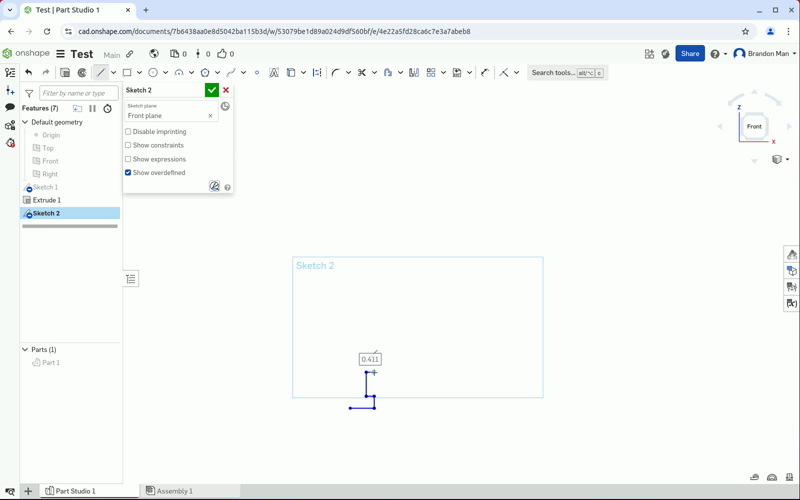
scroll(-6)
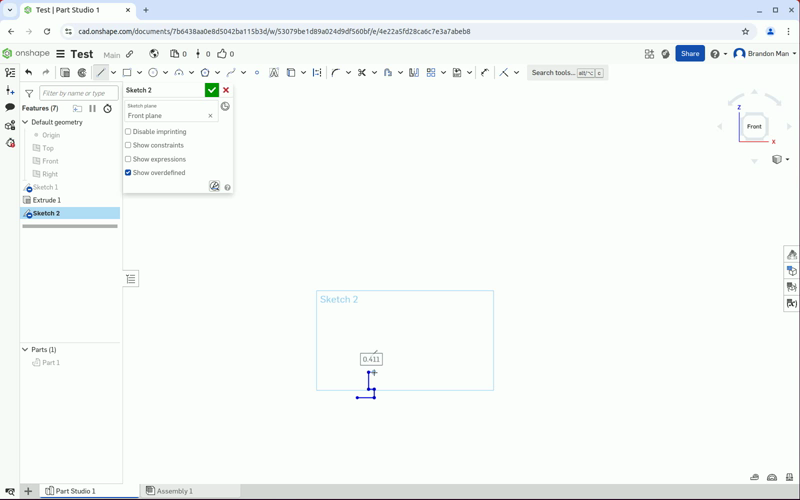
scroll(-6)
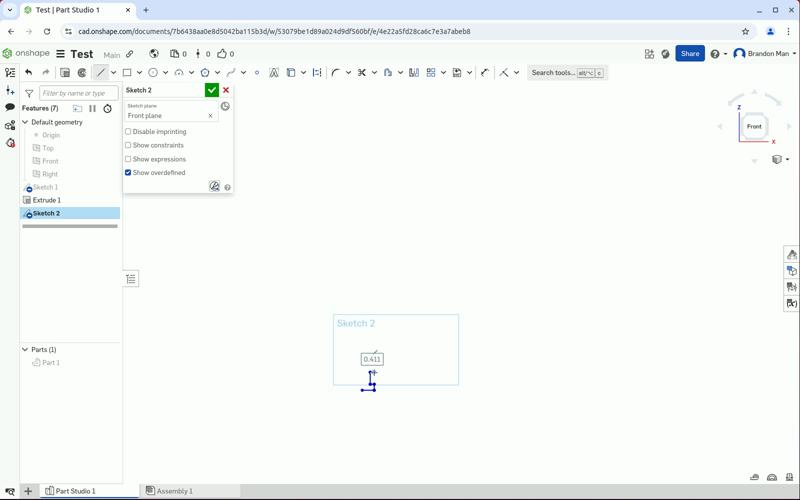
scroll(-6)
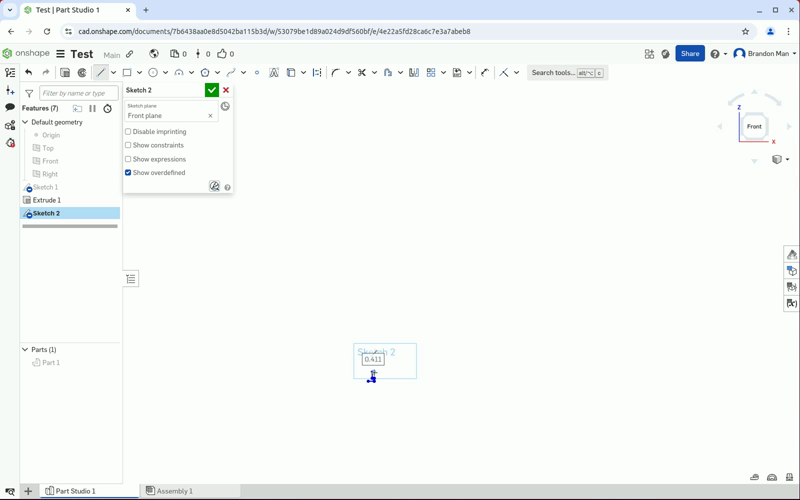
key_up(shift)
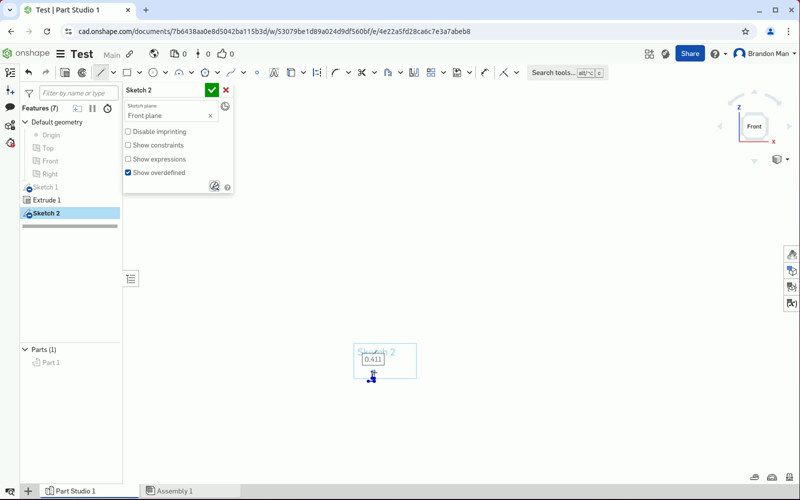
key_down(shift)
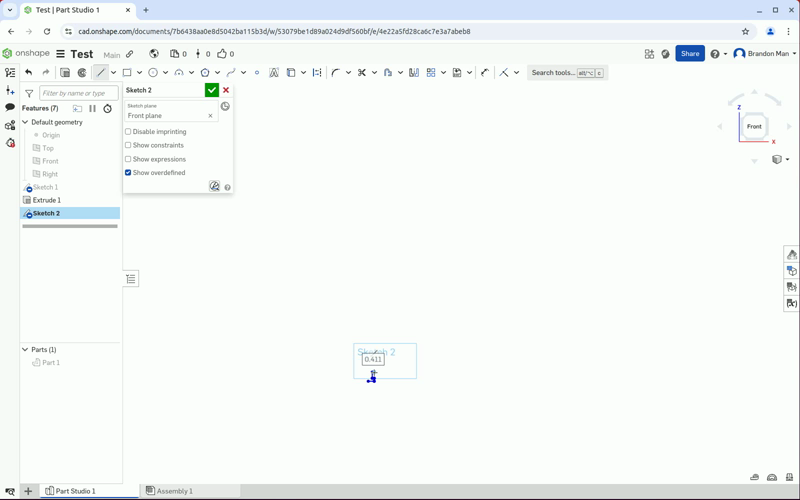
mouse_move(374, 282)
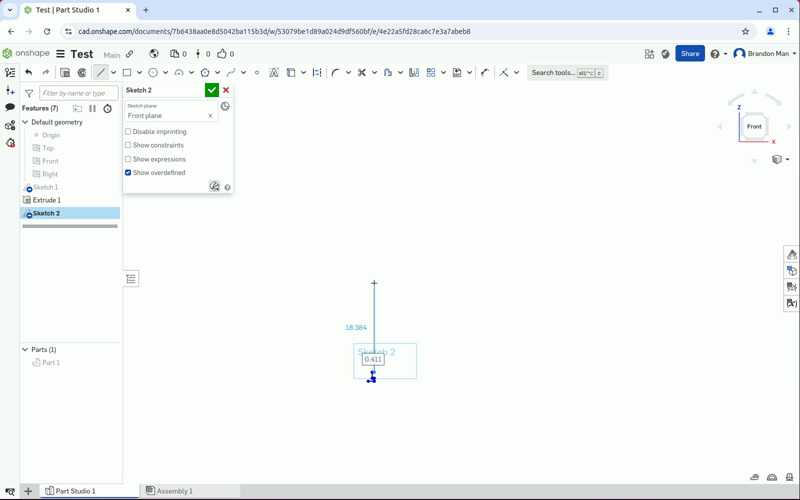
click(374, 282)
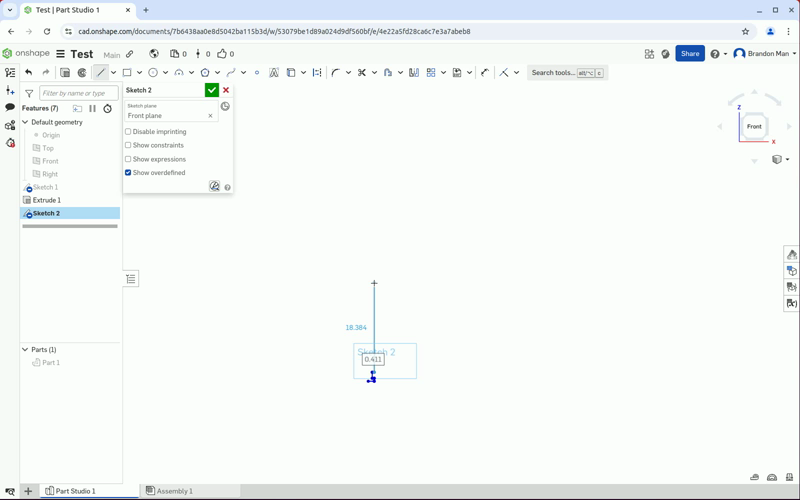
key_up(shift)
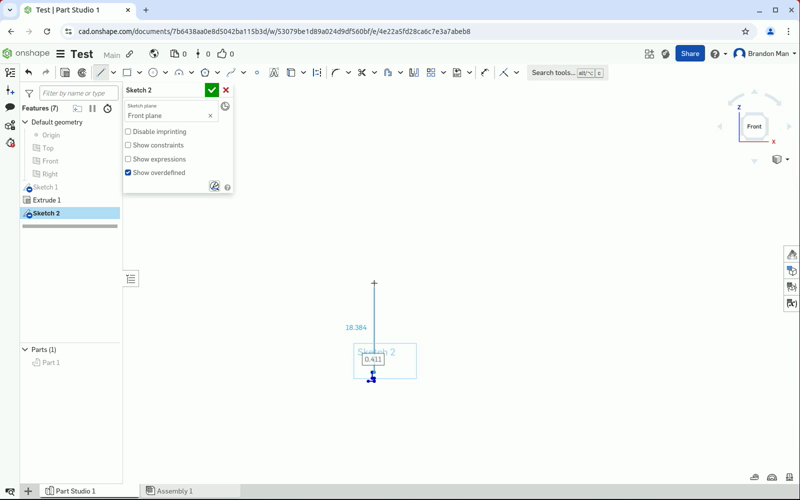
key_down(shift)
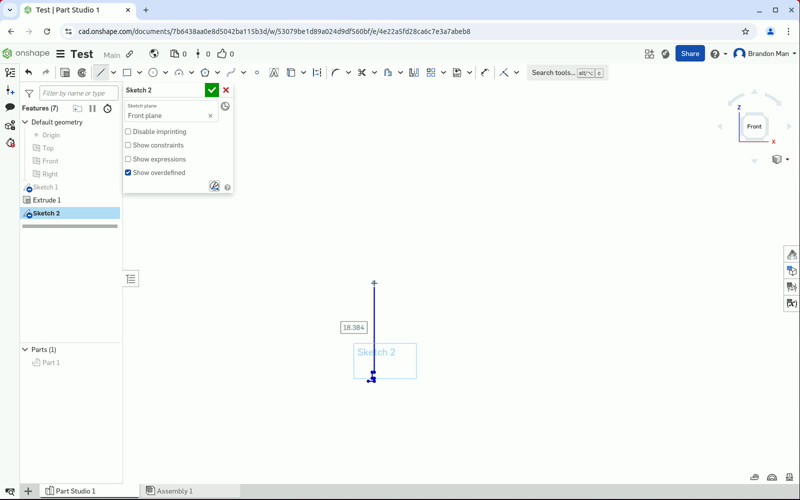
mouse_move(404, 282)
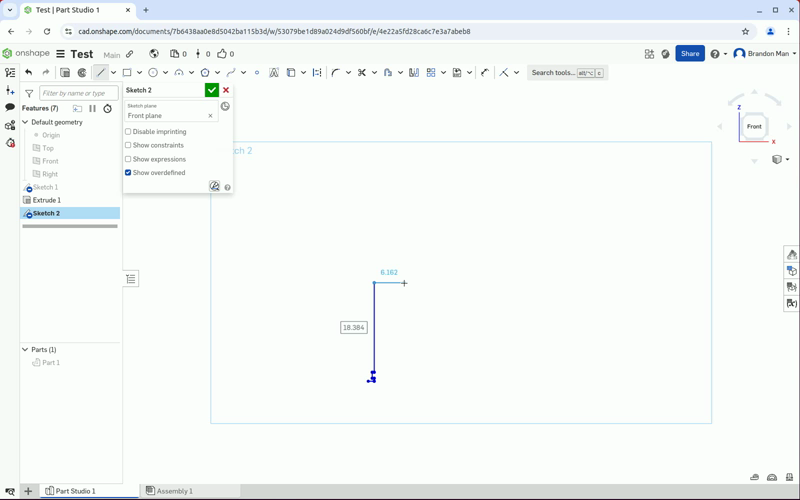
mouse_move(368, 288)
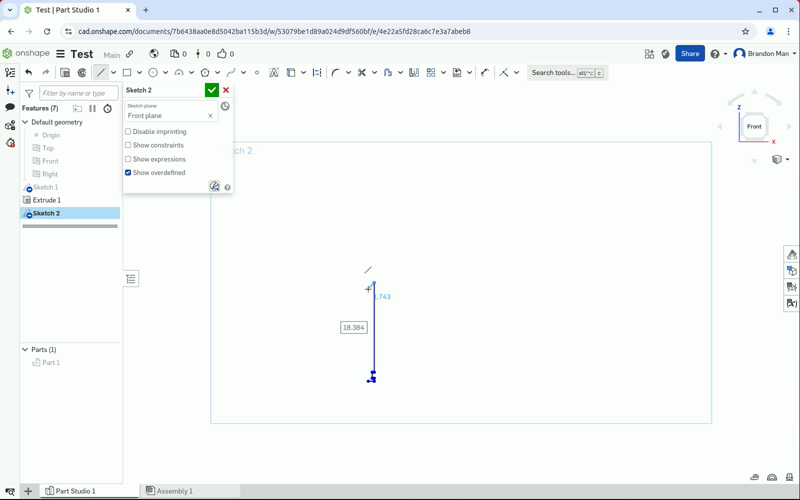
click(368, 288)
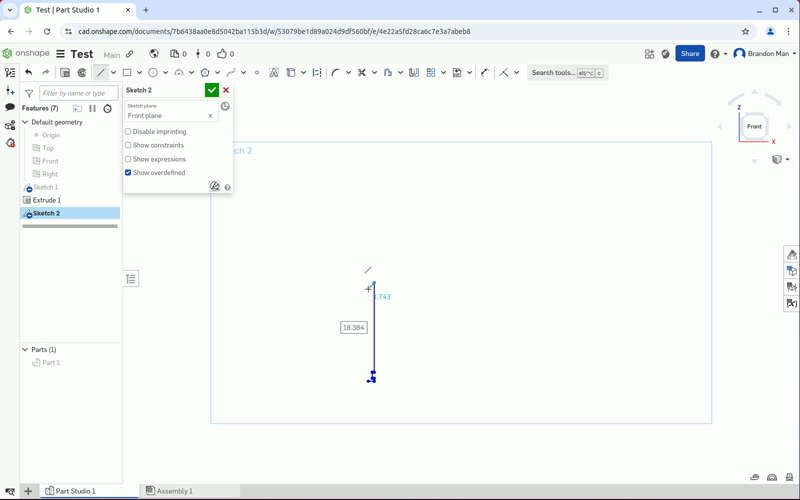
key_up(shift)
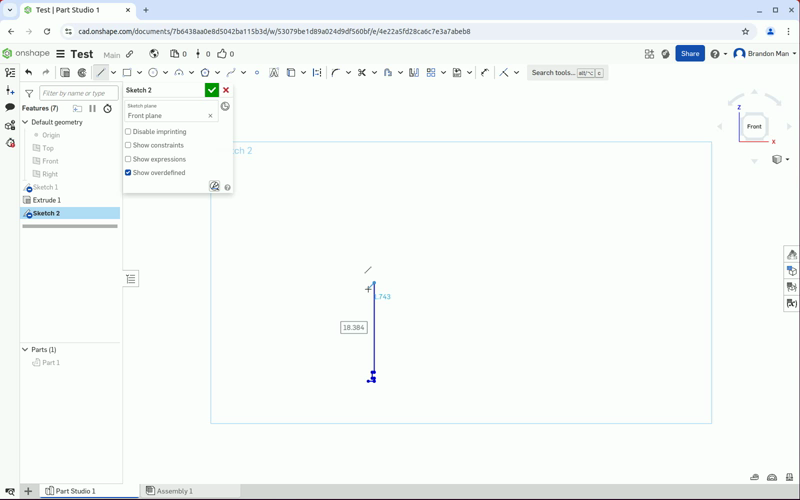
key_down(shift)
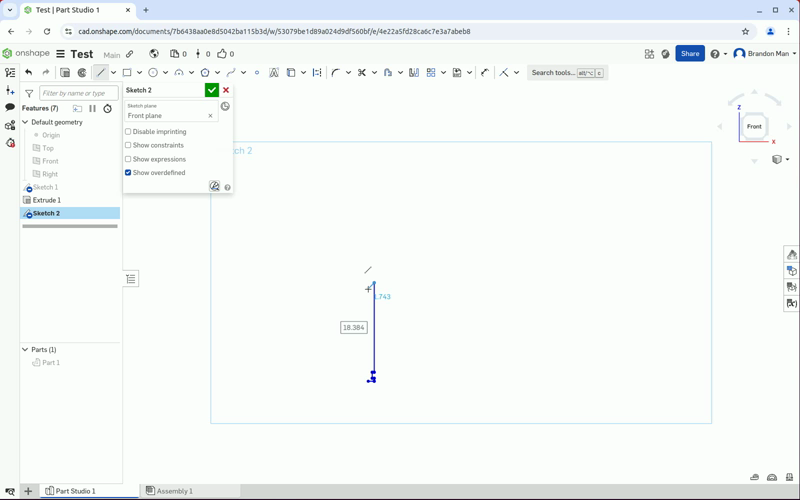
mouse_move(368, 381)
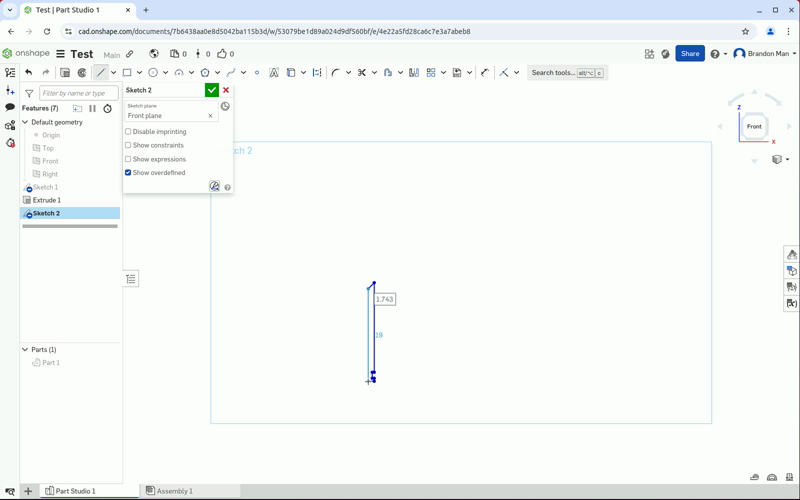
key_up(shift)
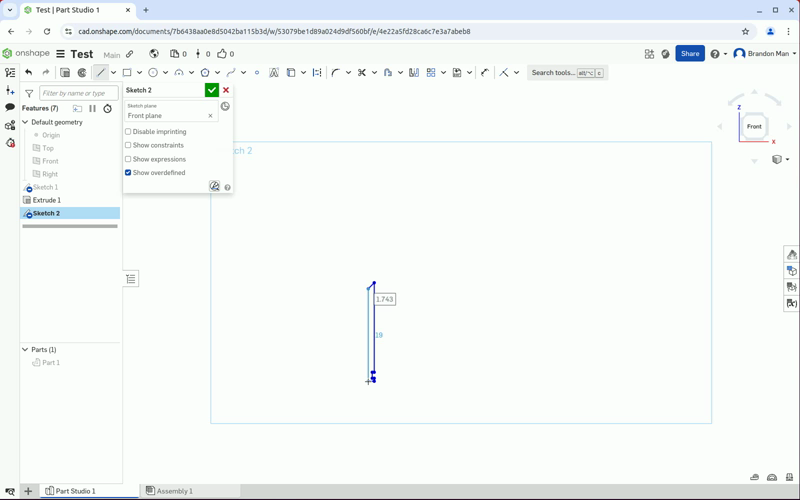
click(368, 381)
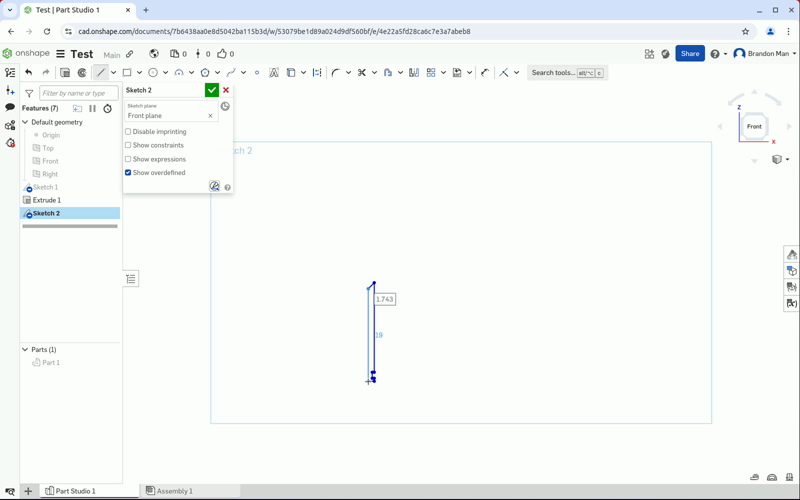
key(esc)
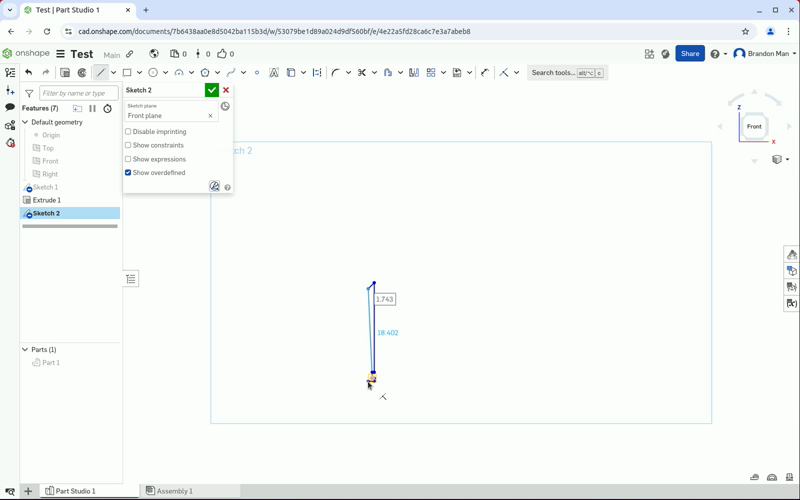
mouse_move(368, 360)
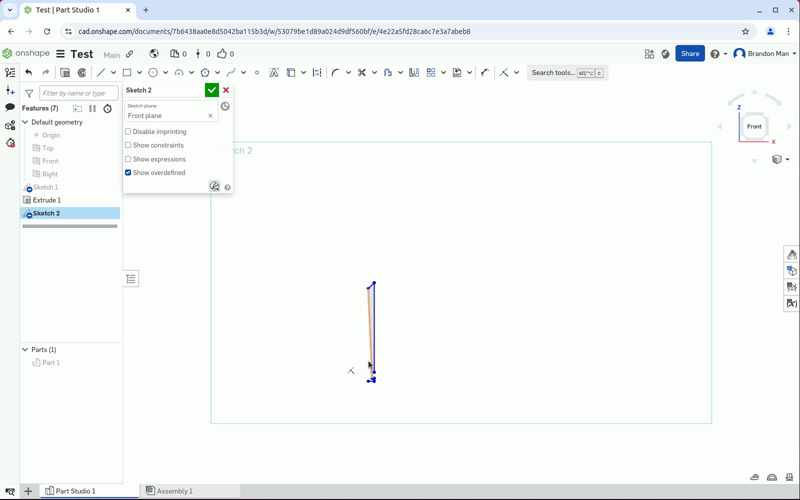
scroll(6)
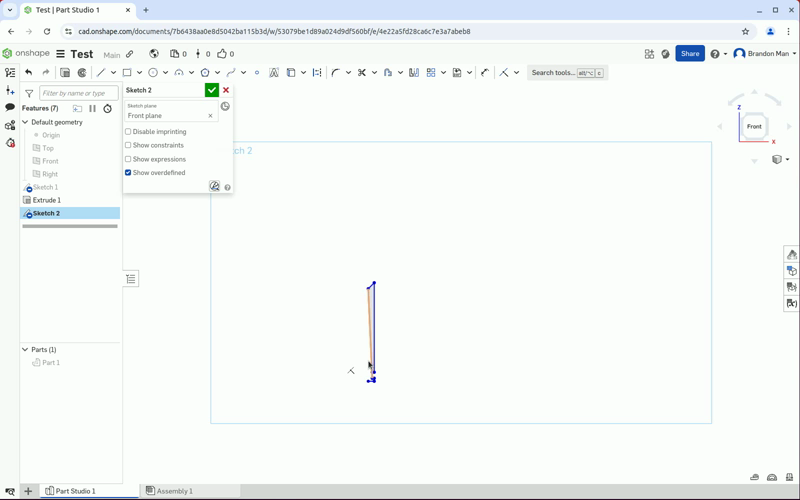
scroll(6)
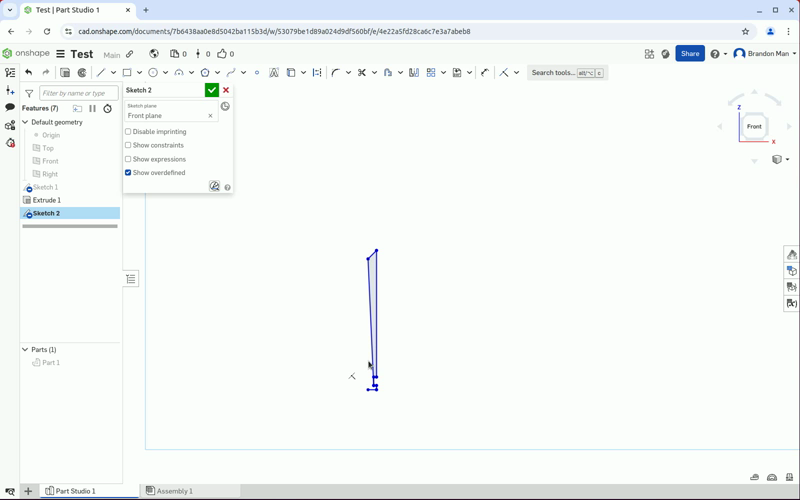
scroll(6)
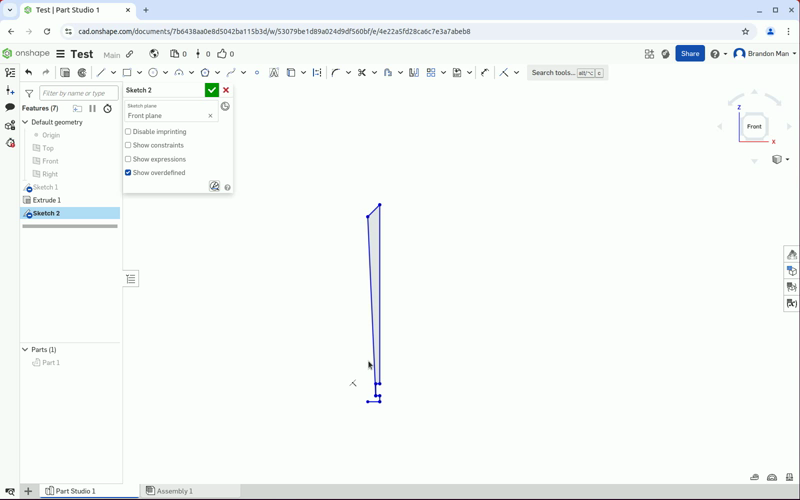
scroll(6)
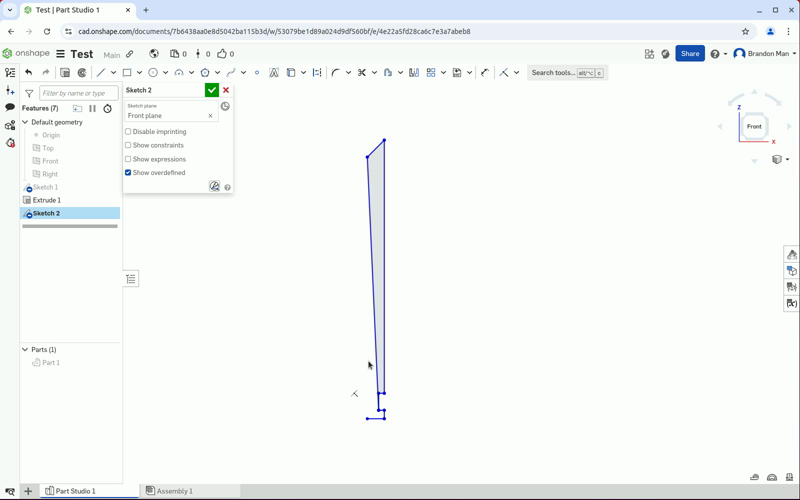
scroll(6)
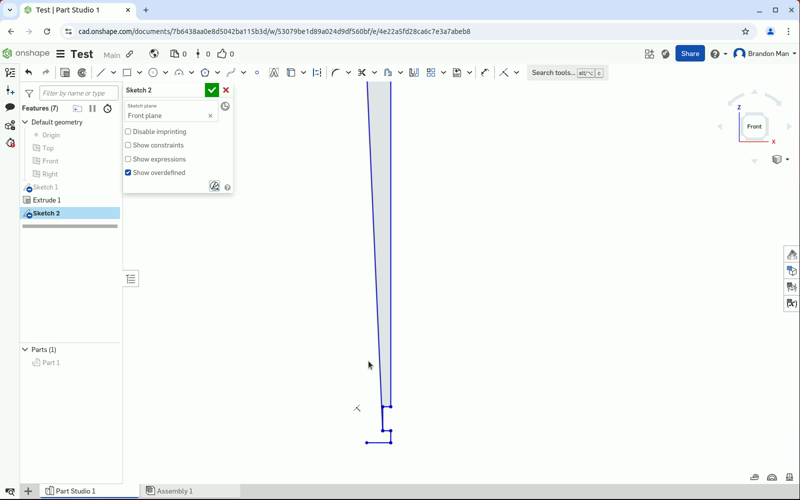
scroll(6)
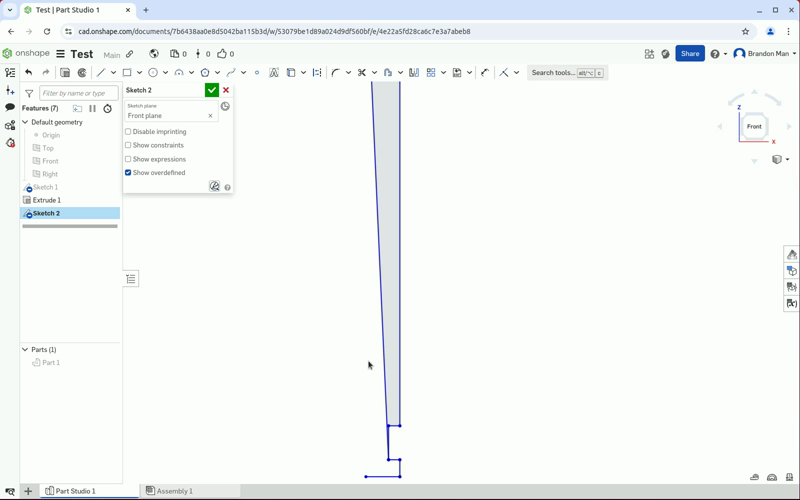
scroll(6)
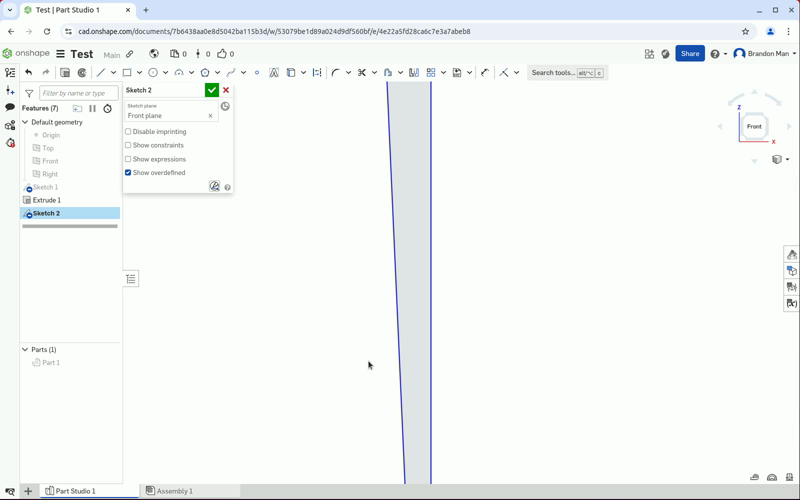
click(368, 360)
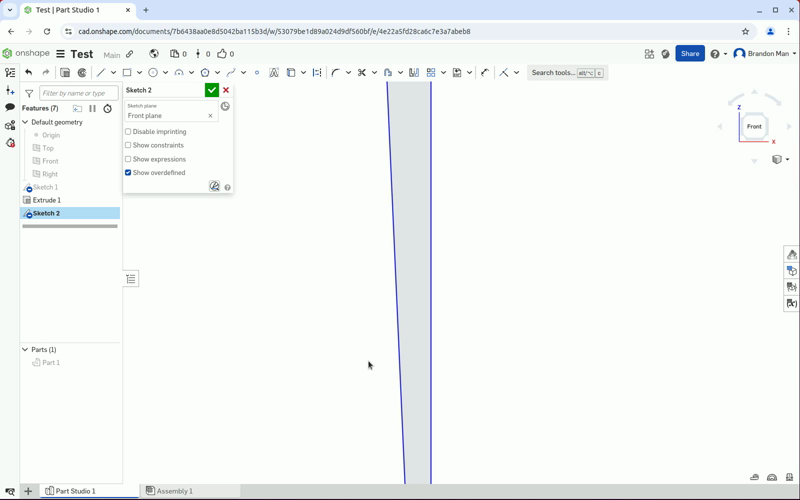
scroll(-6)
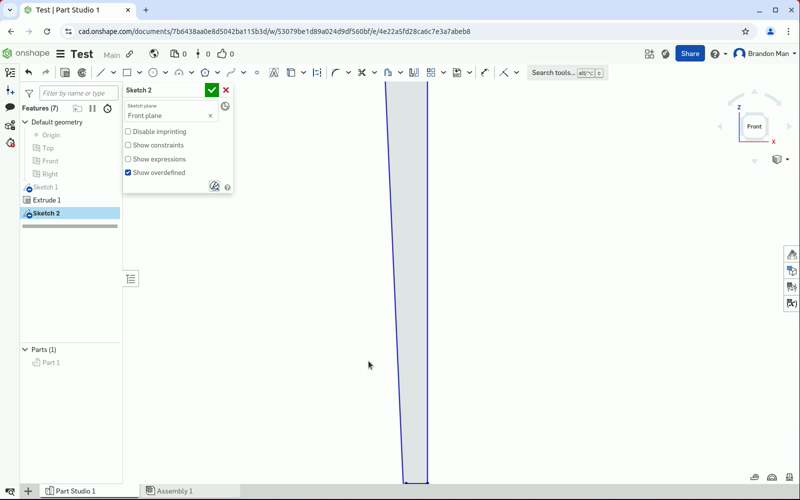
scroll(-6)
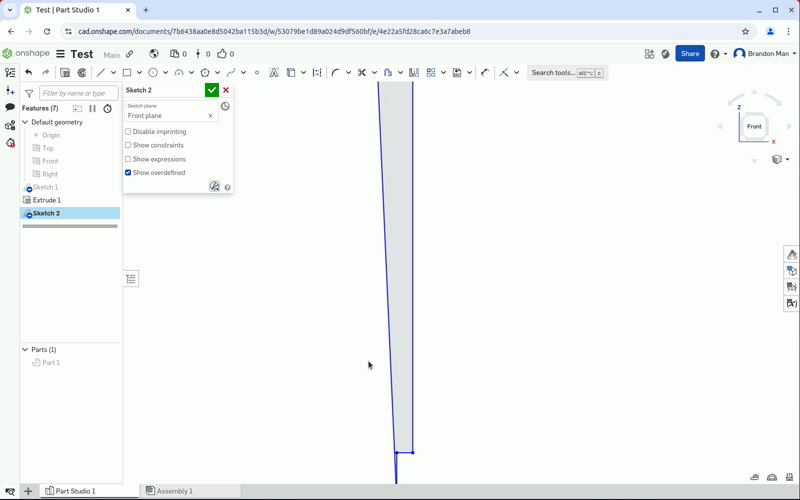
scroll(-6)
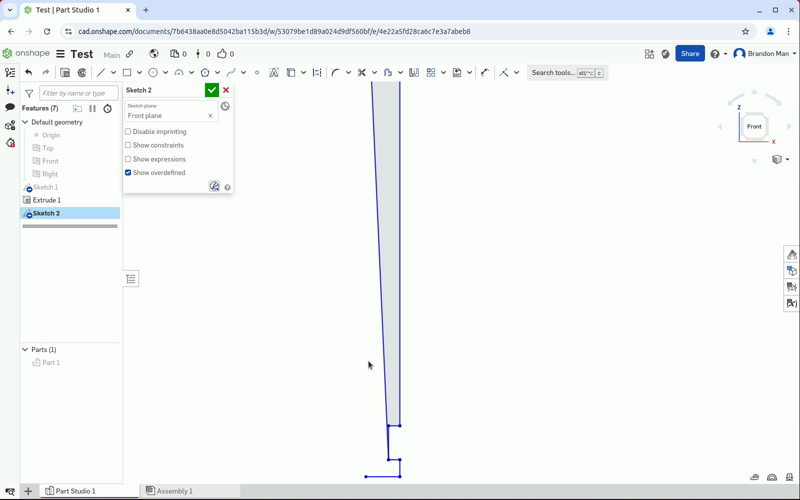
scroll(-6)
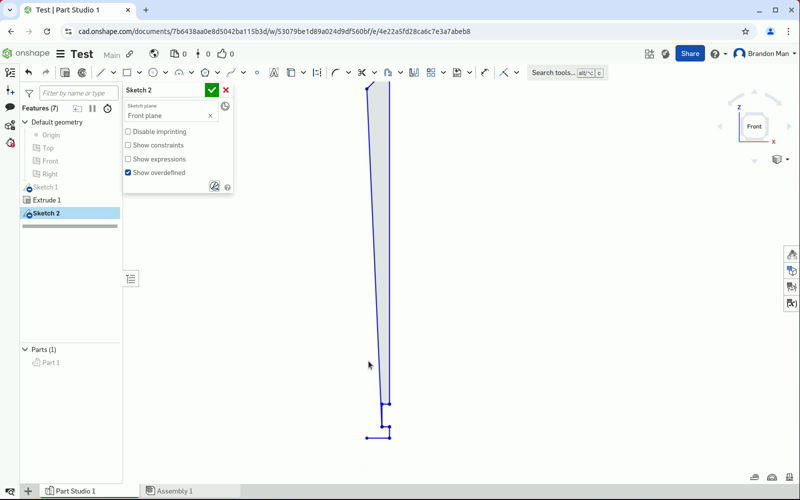
scroll(-6)
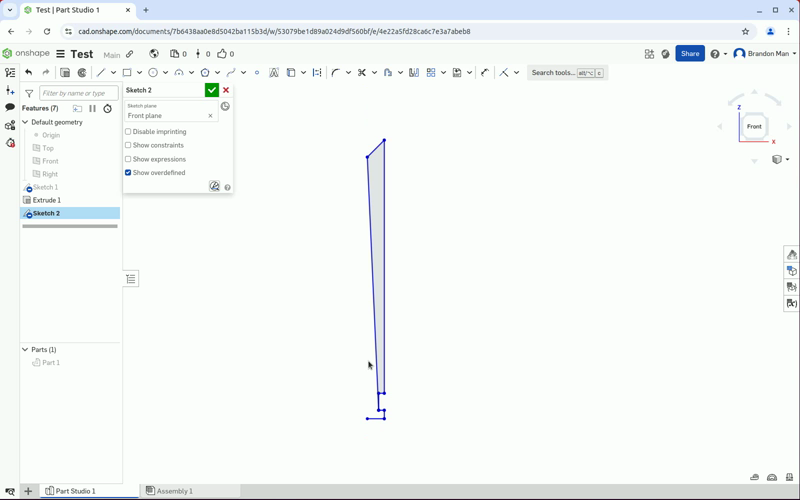
scroll(-6)
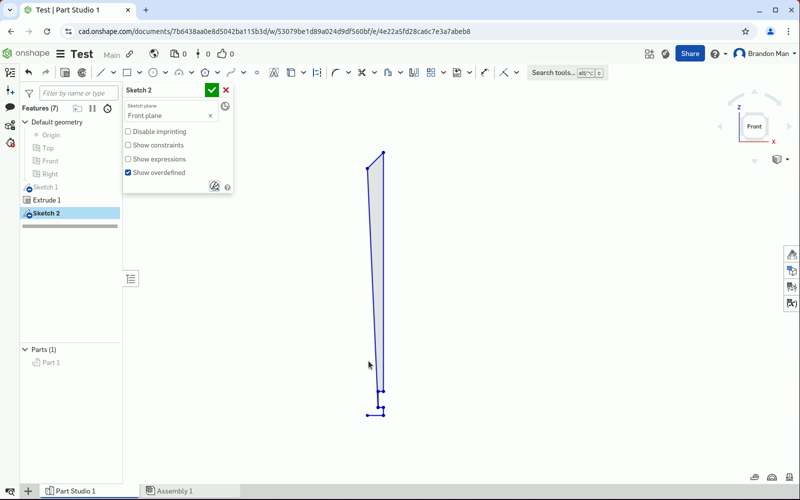
scroll(-6)
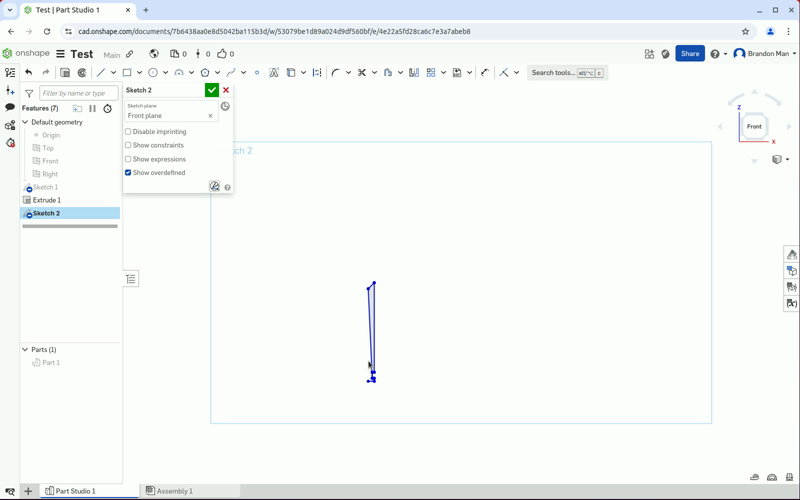
mouse_move(73, 352)
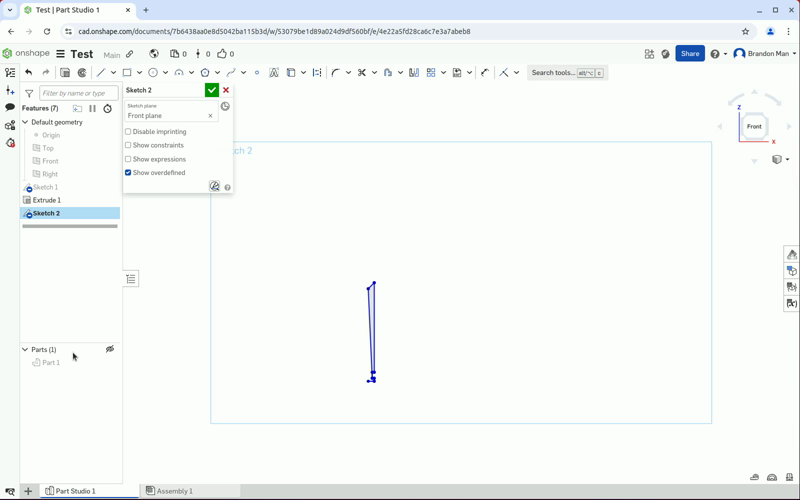
key(shift+y)
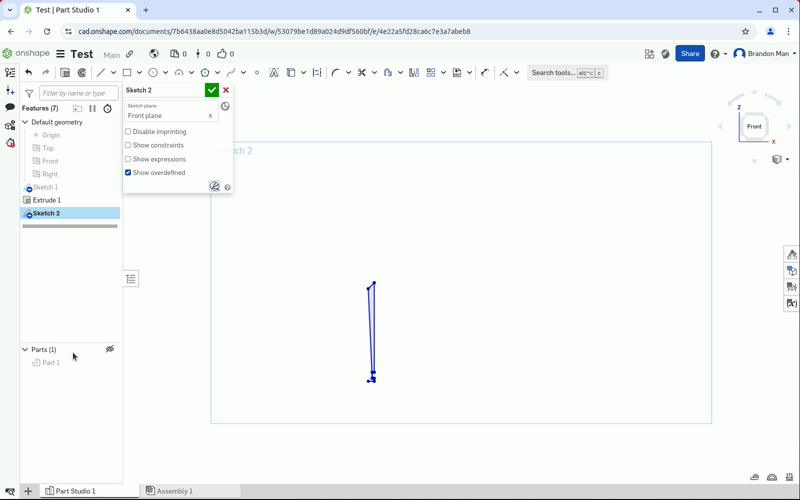
key(shift+e)
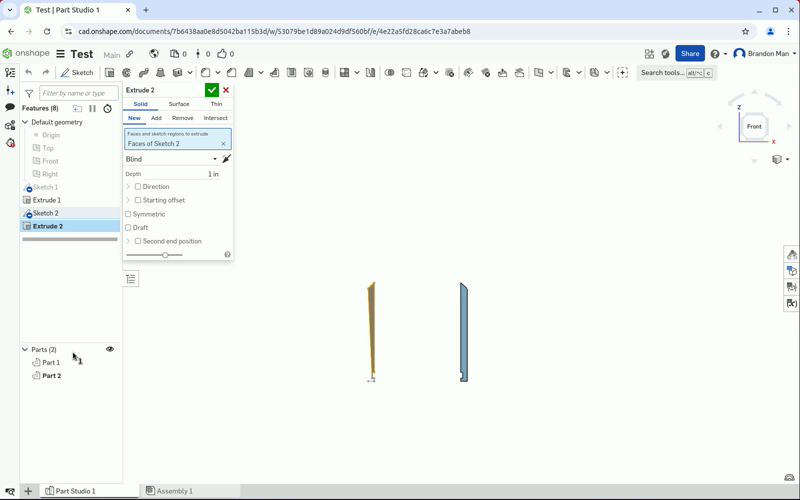
mouse_move(143, 106)
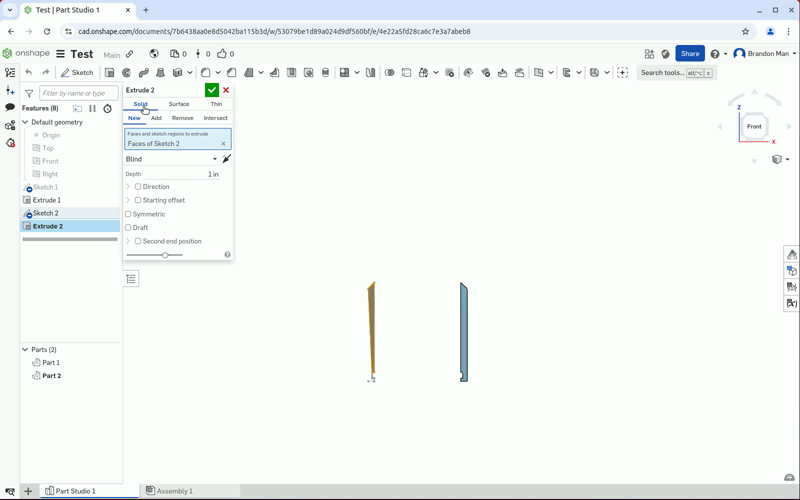
click(143, 106)
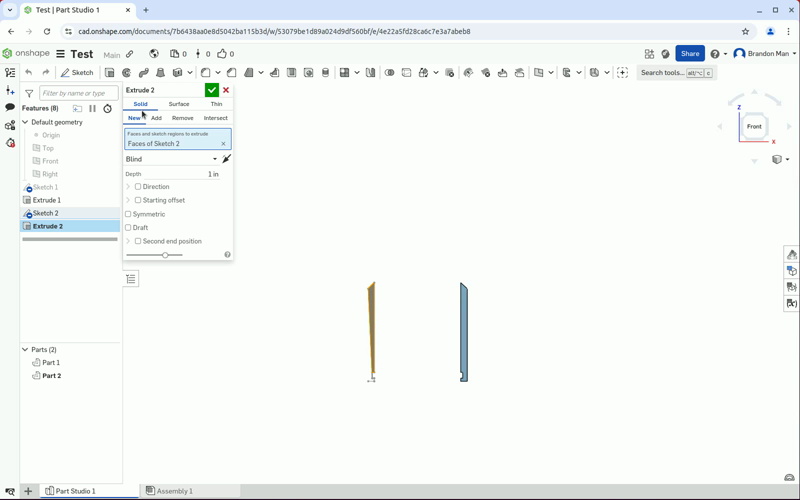
mouse_move(137, 120)
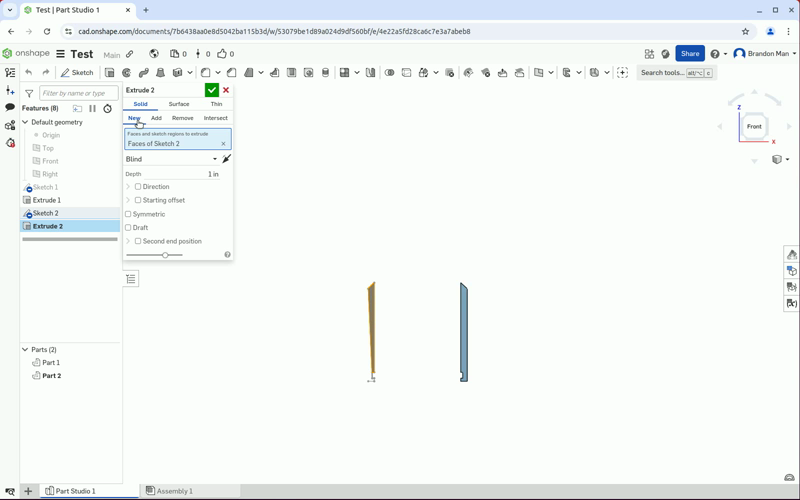
click(137, 120)
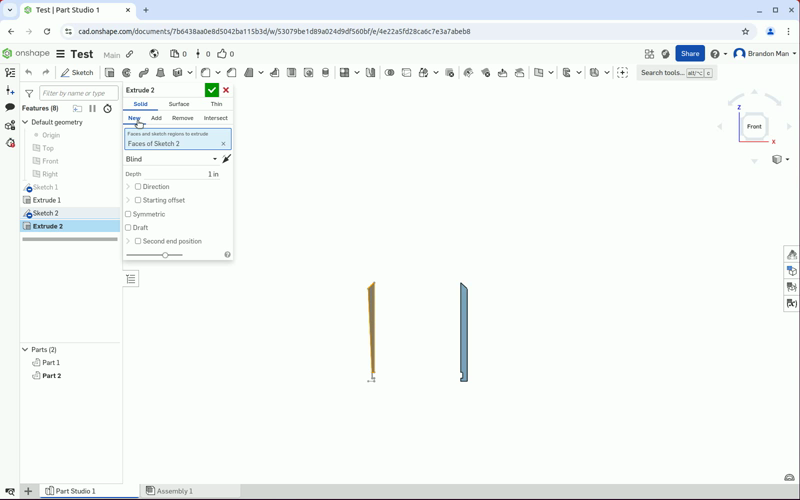
key(tab, 4)
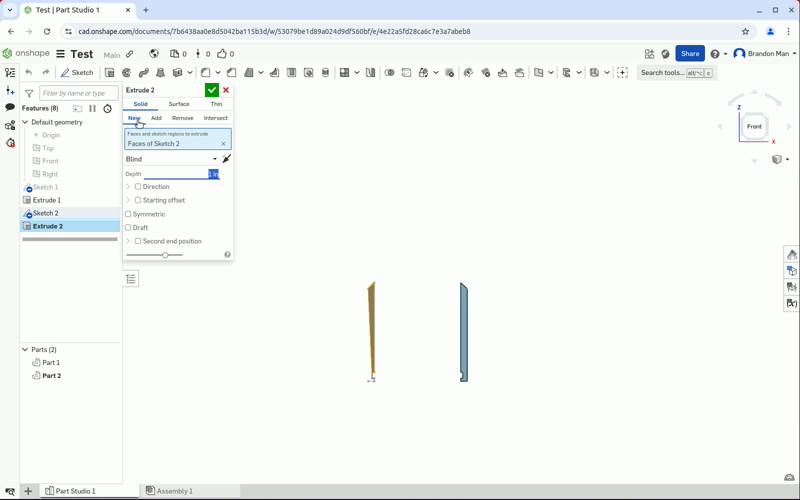
text(20.22)
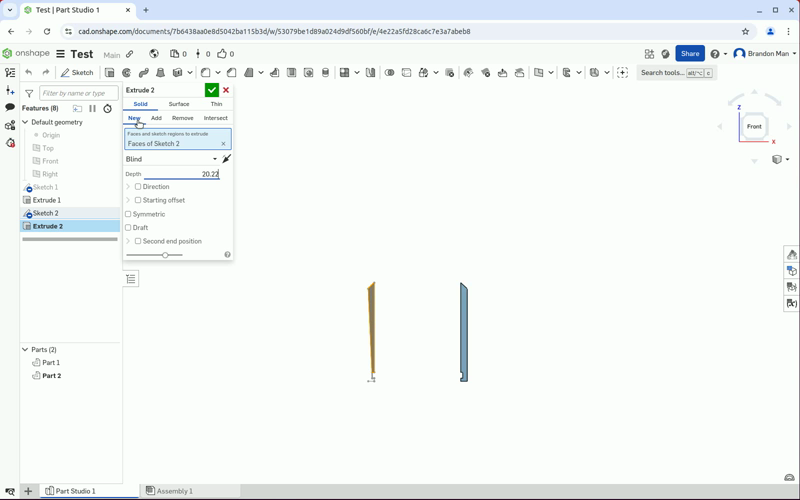
key(enter)
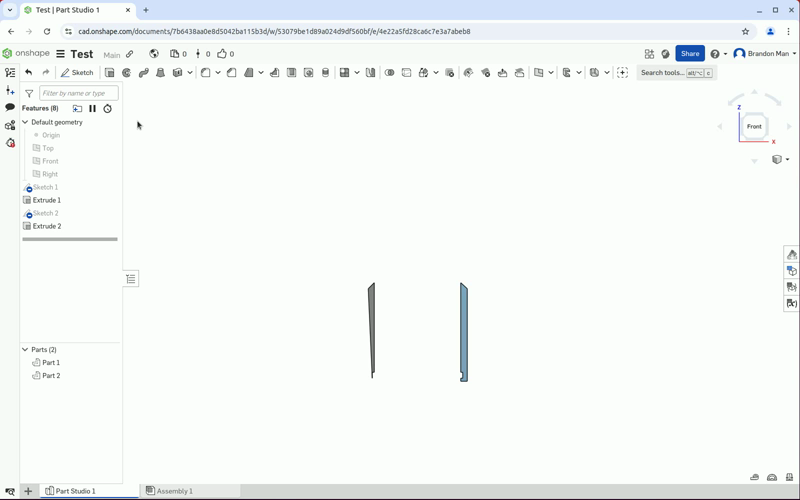
key(shift+h)
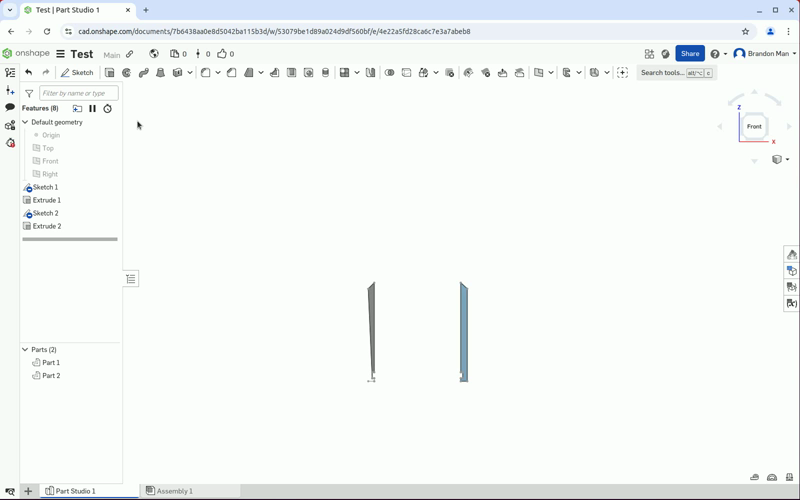
key(shift+h)
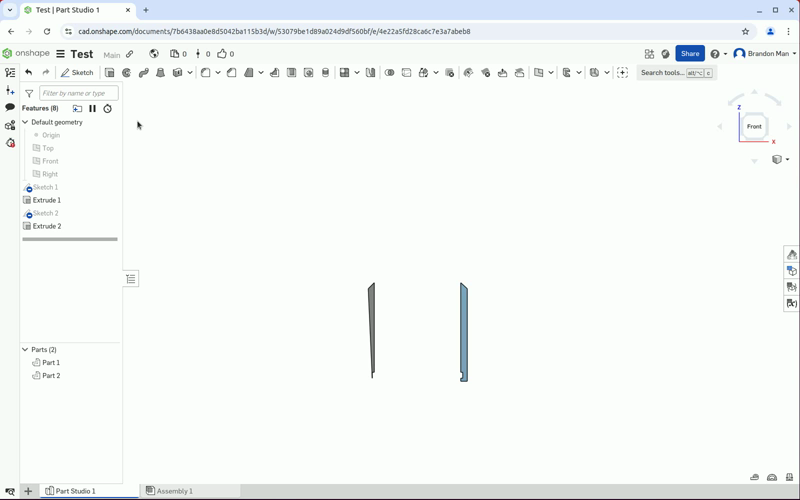
mouse_move(73, 189)
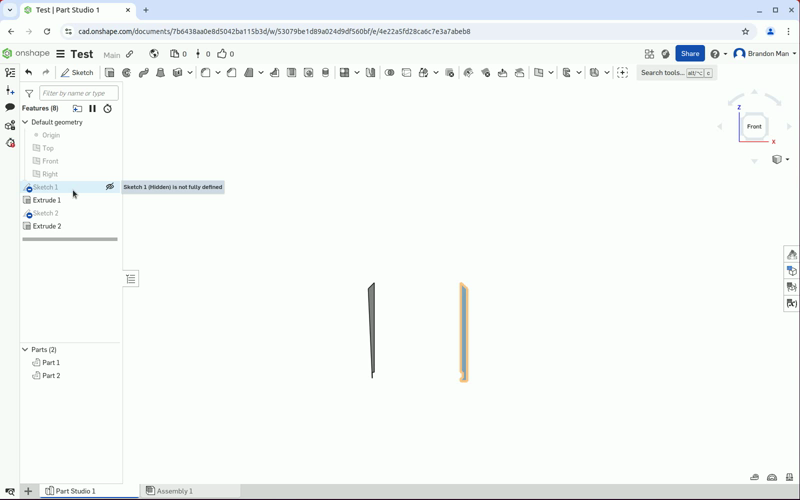
click(73, 189)
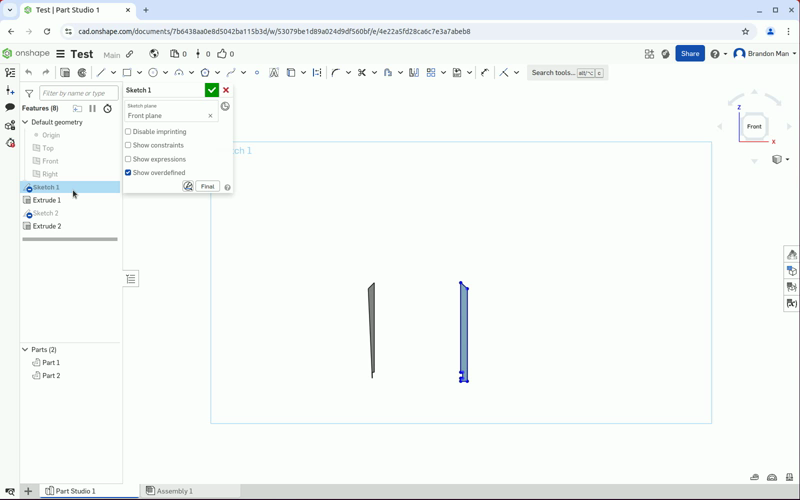
mouse_move(229, 92)
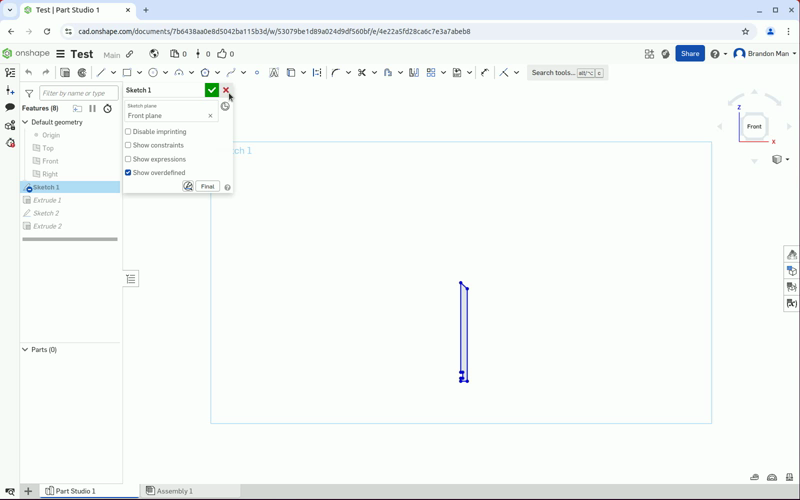
click(229, 92)
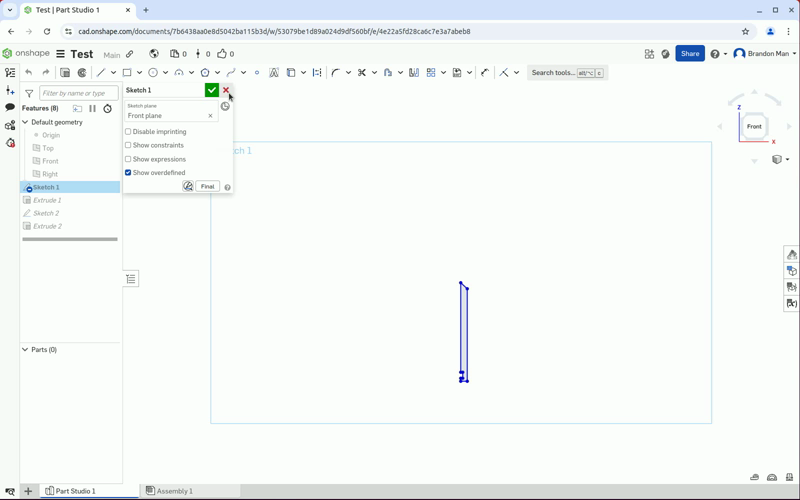
key(shift+s)
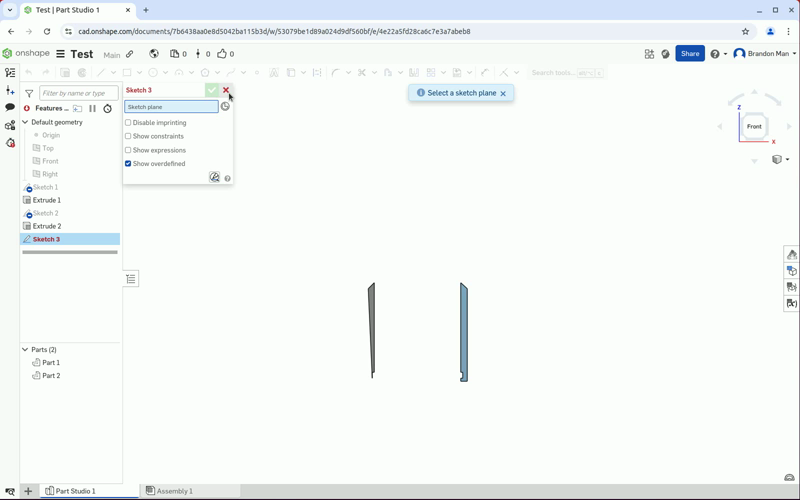
mouse_move(73, 163)
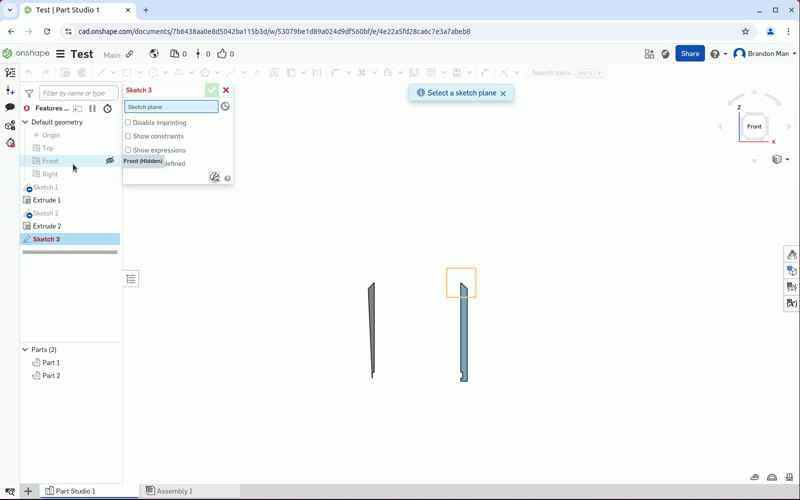
click(73, 163)
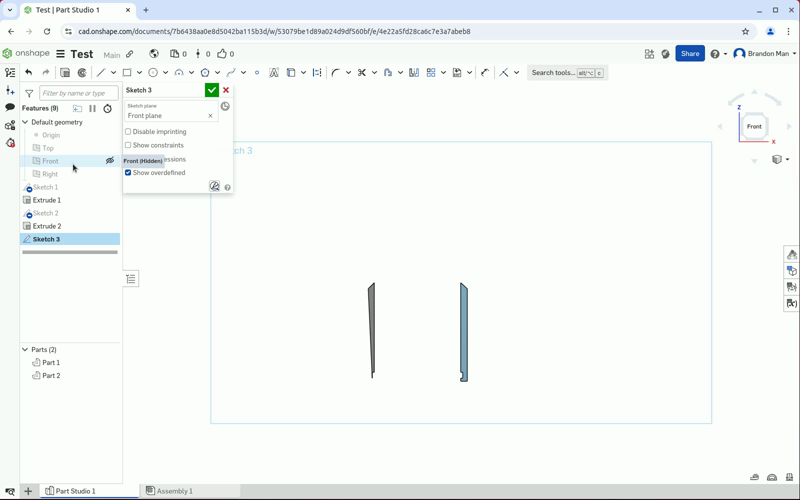
mouse_move(73, 352)
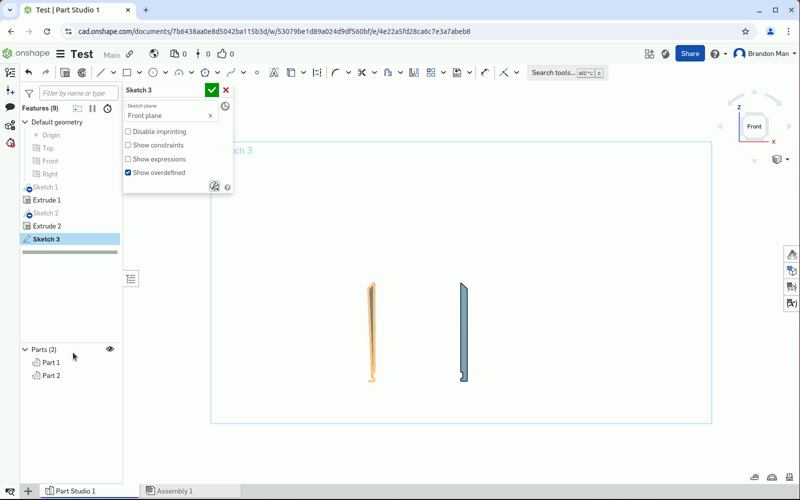
key(y)
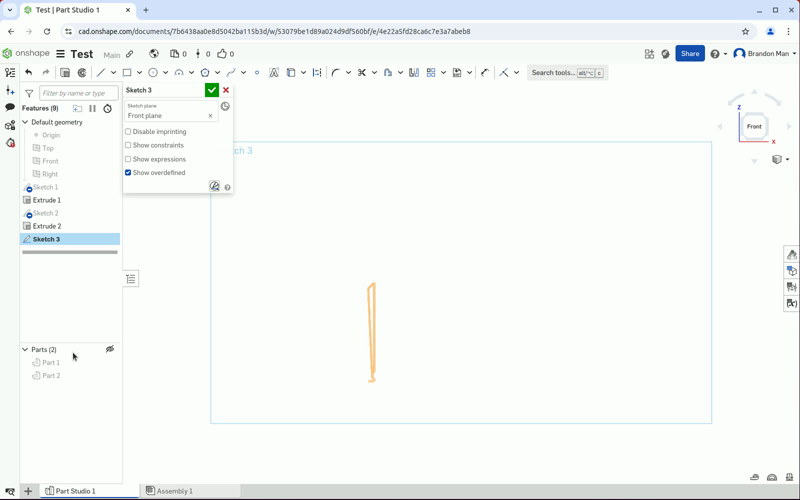
key(l)
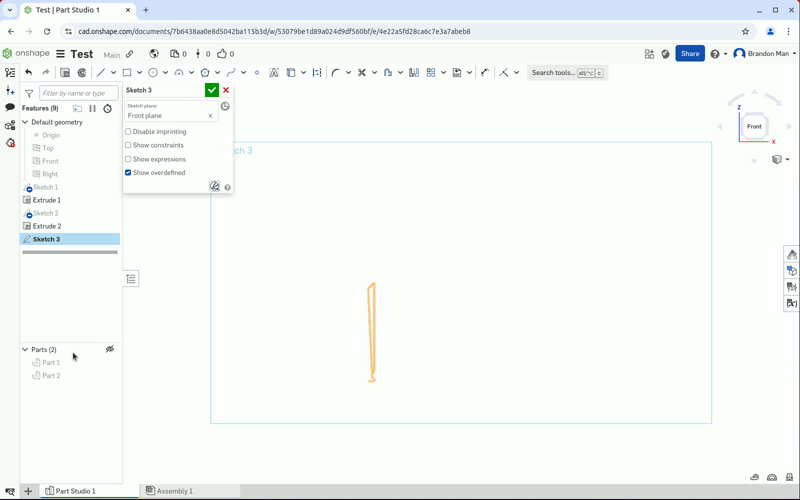
key_down(shift)
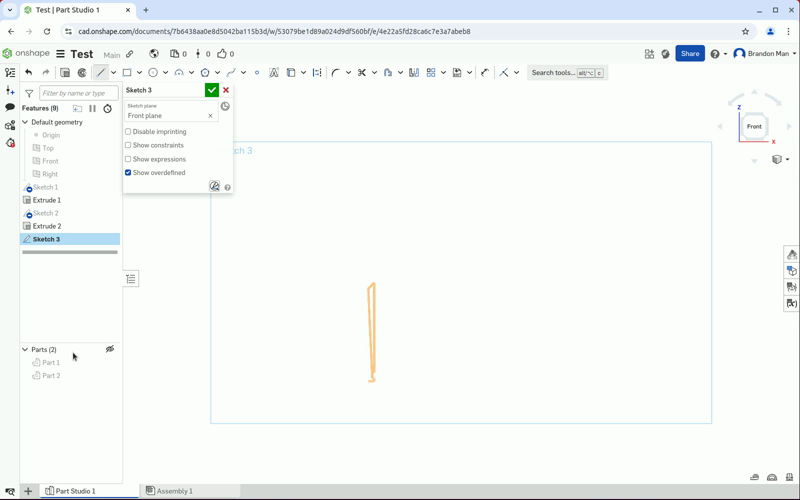
mouse_move(372, 378)
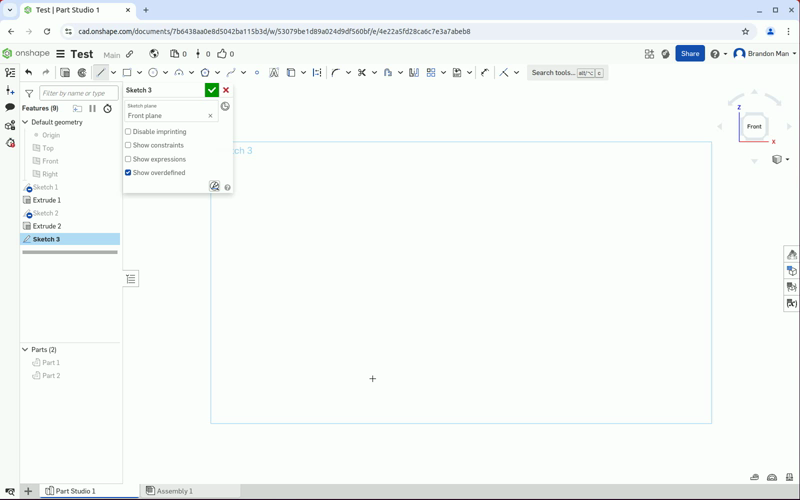
click(372, 378)
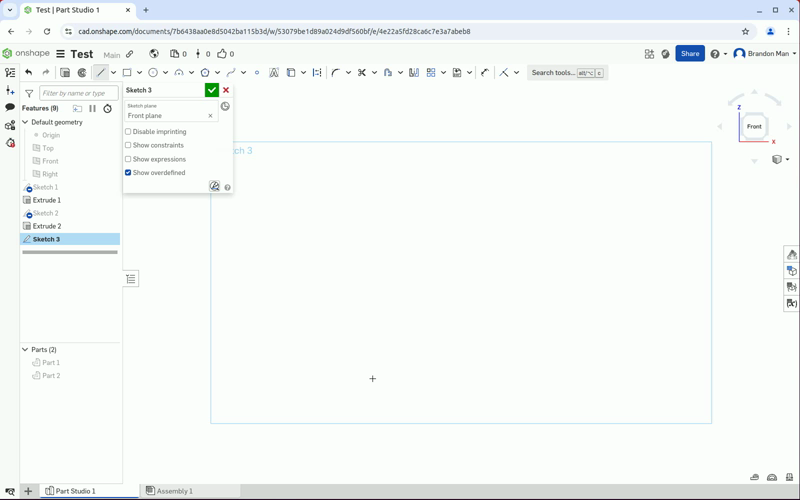
key_up(shift)
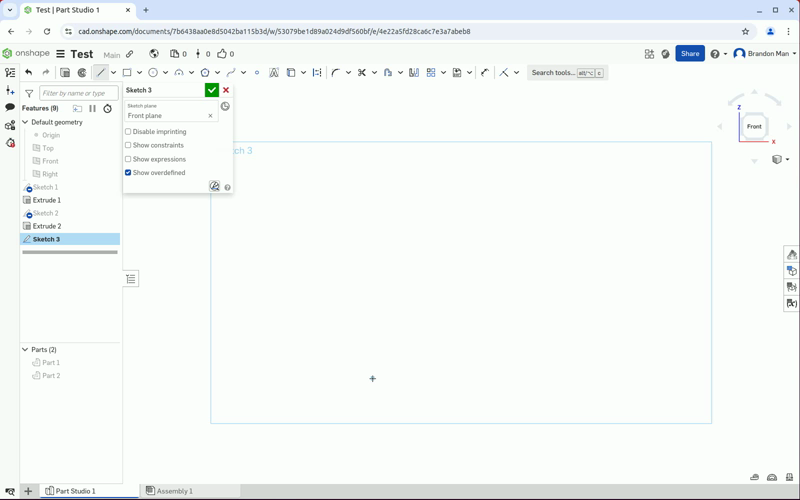
key_down(shift)
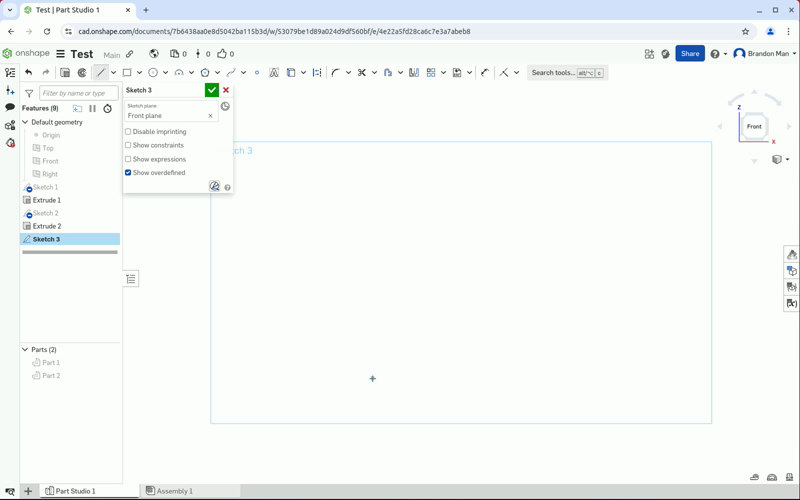
mouse_move(462, 378)
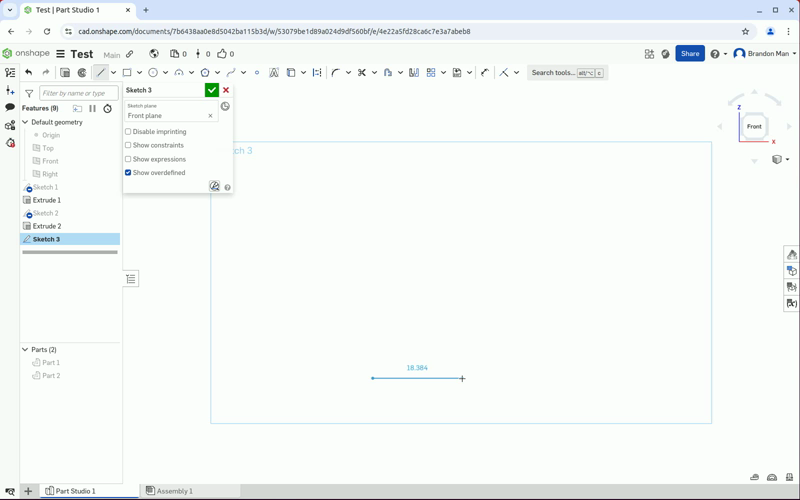
click(462, 378)
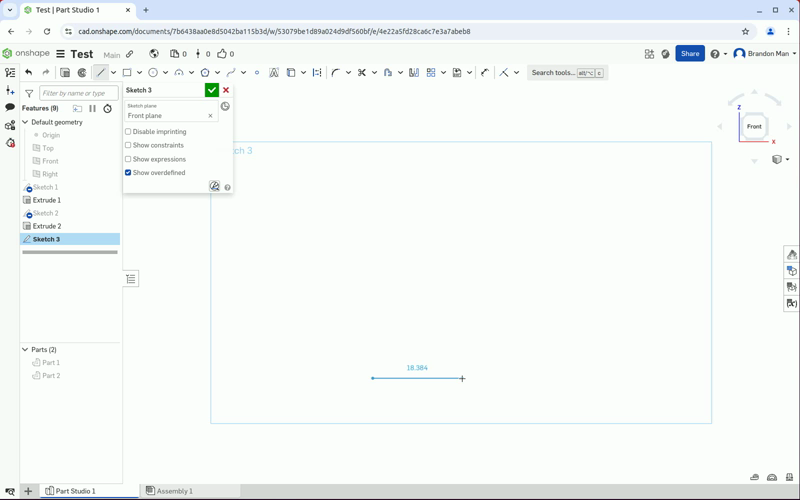
key_up(shift)
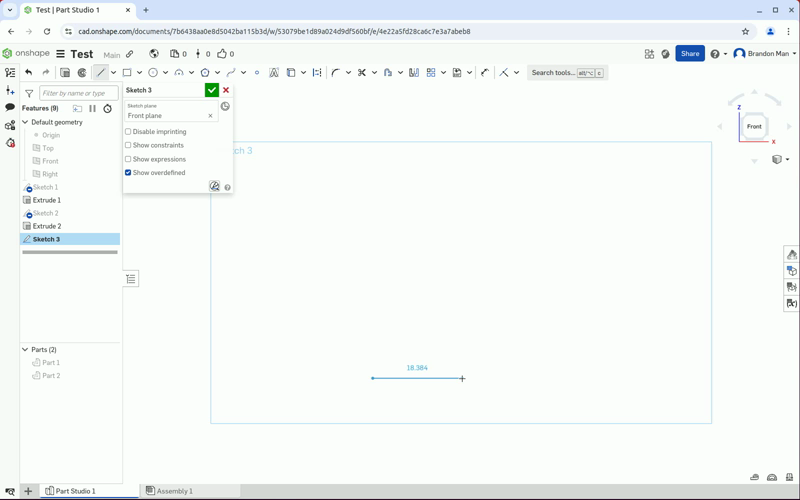
key_down(shift)
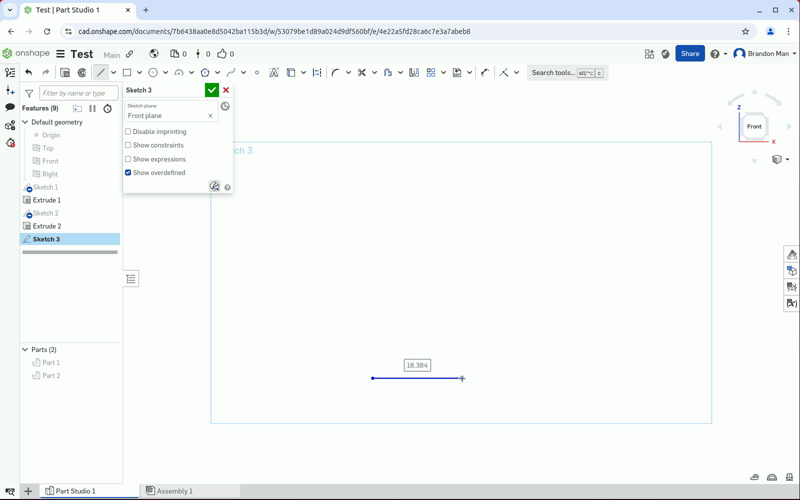
mouse_move(492, 378)
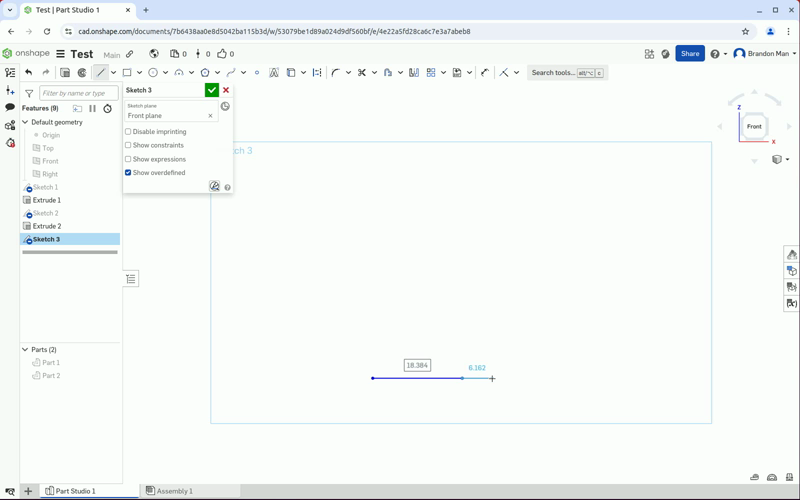
mouse_move(462, 371)
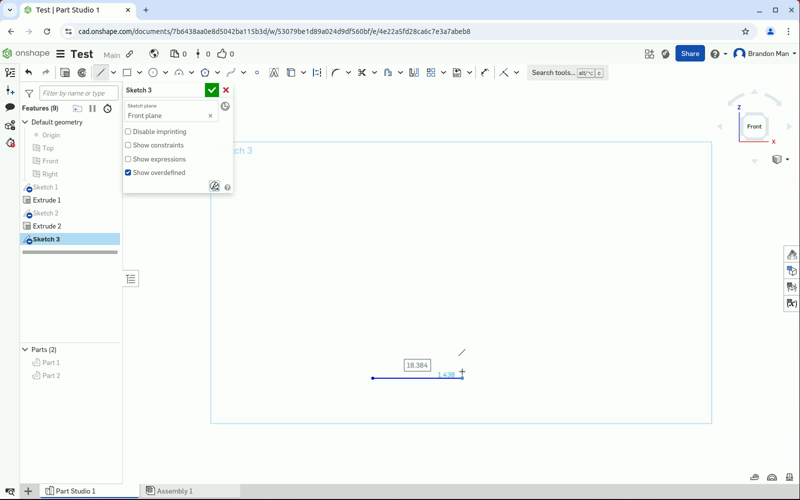
scroll(6)
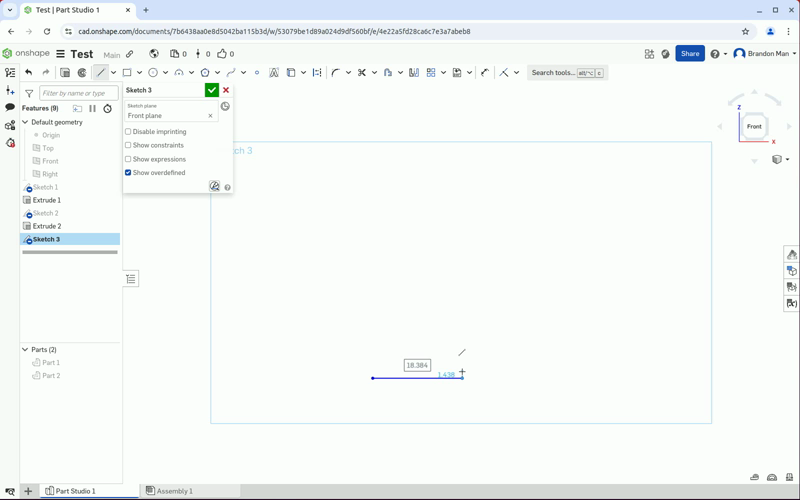
scroll(6)
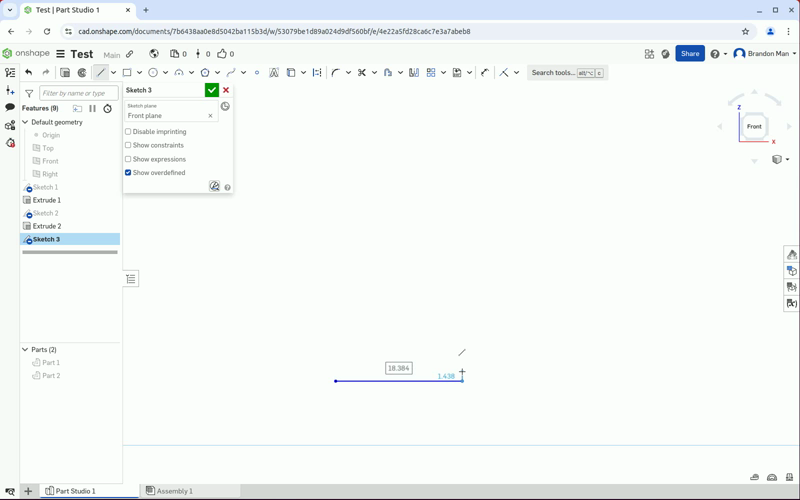
scroll(6)
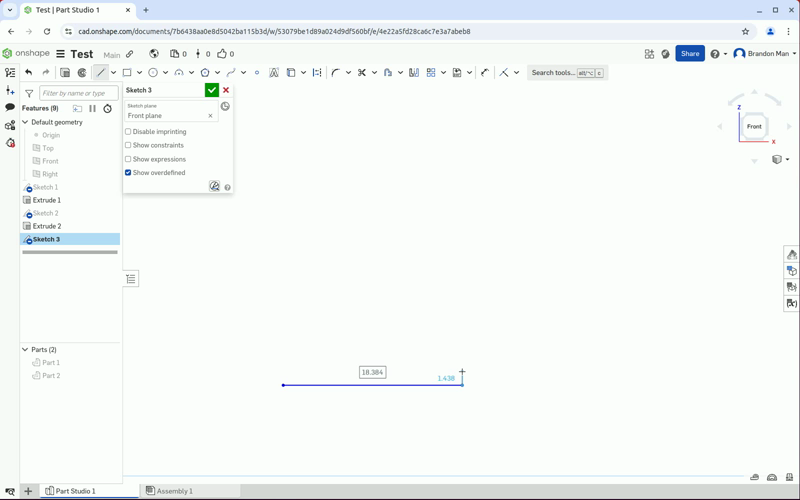
scroll(6)
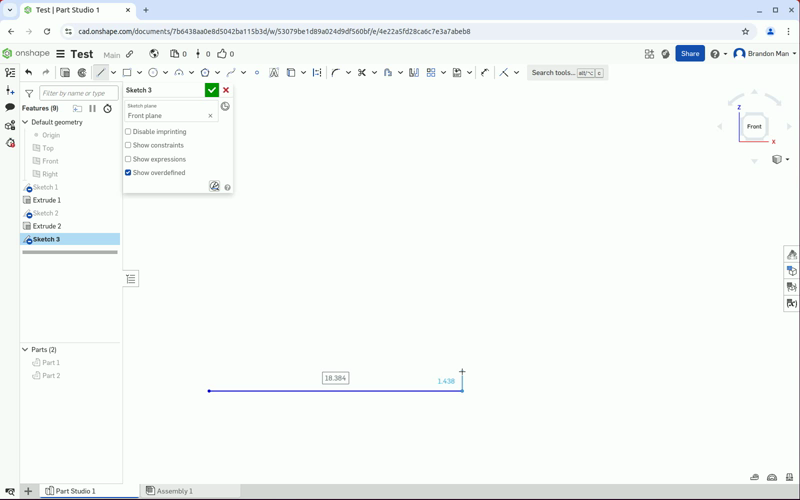
scroll(6)
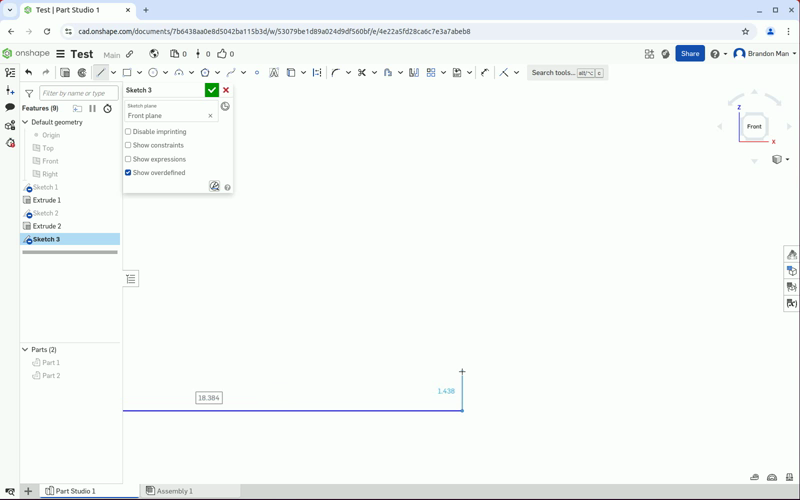
scroll(6)
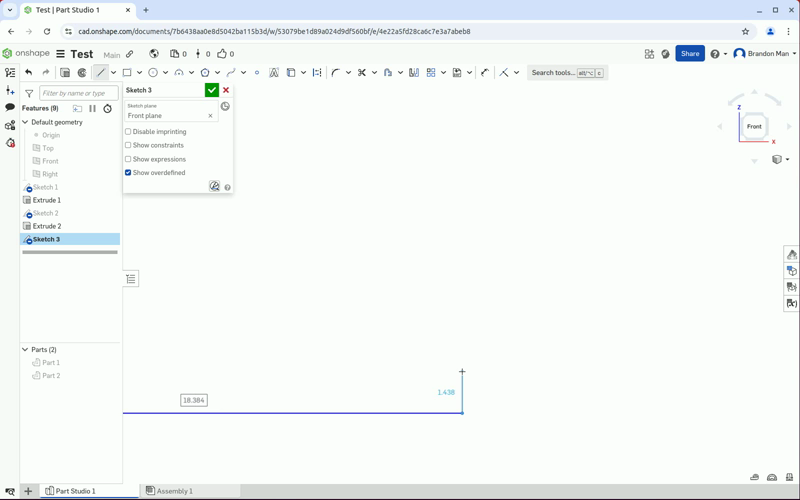
scroll(6)
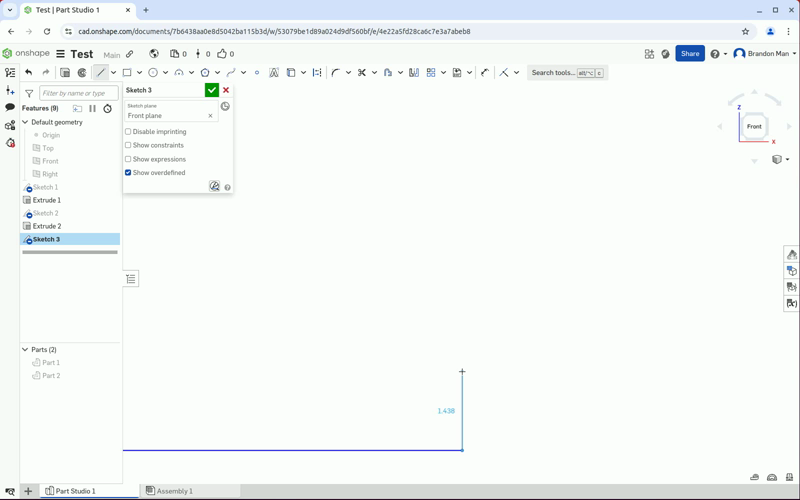
click(462, 371)
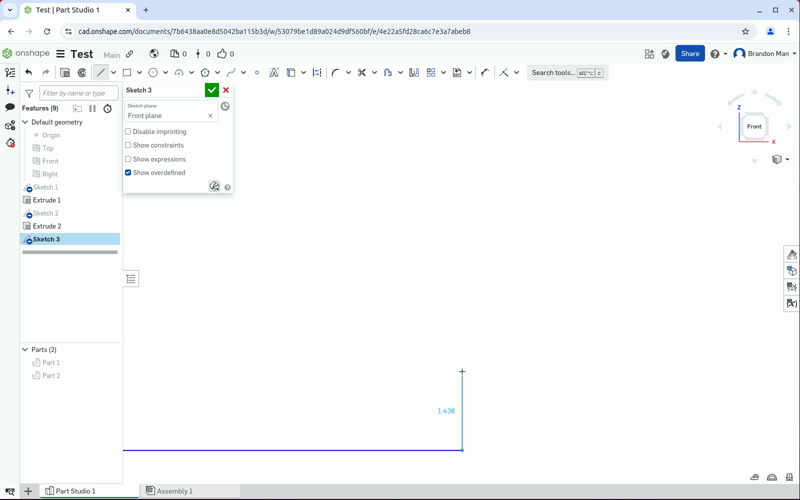
scroll(-6)
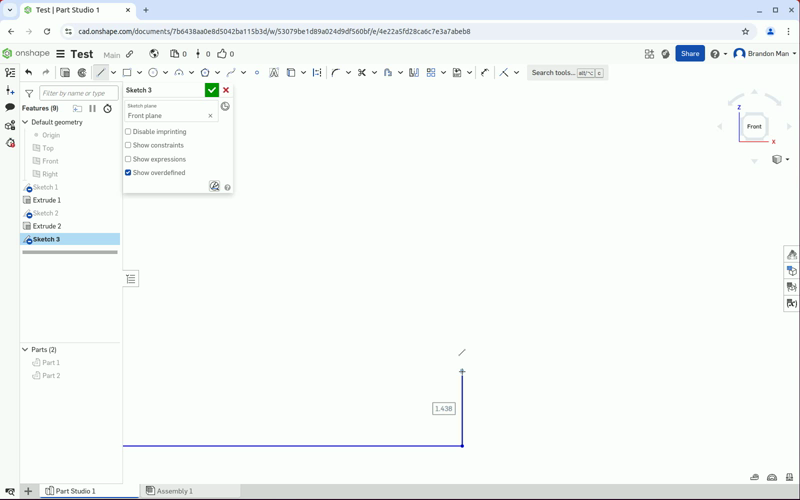
scroll(-6)
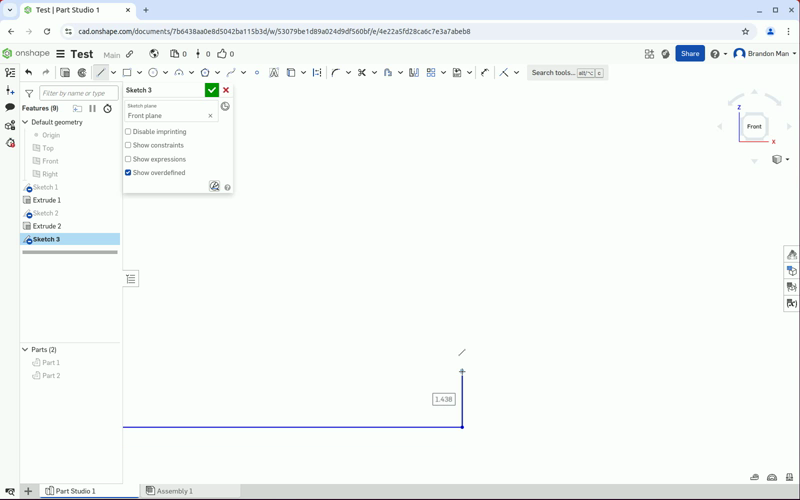
scroll(-6)
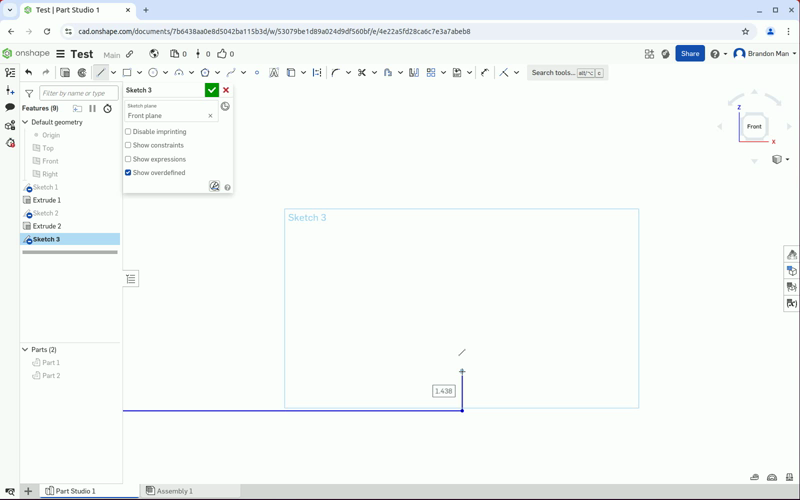
scroll(-6)
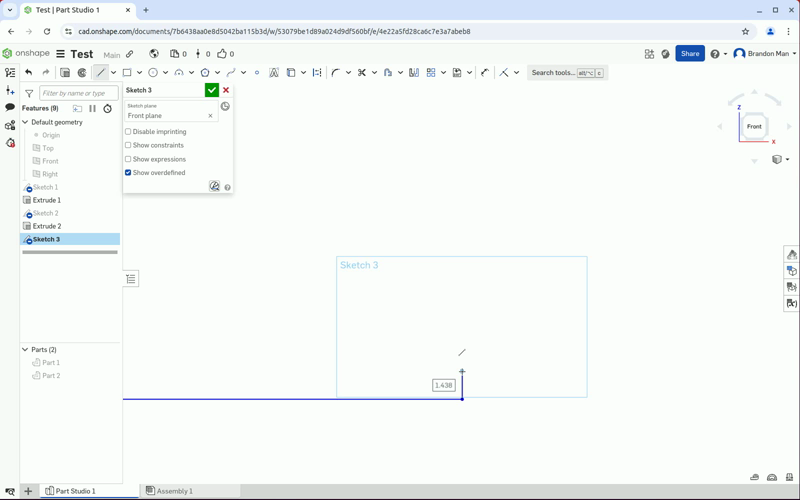
scroll(-6)
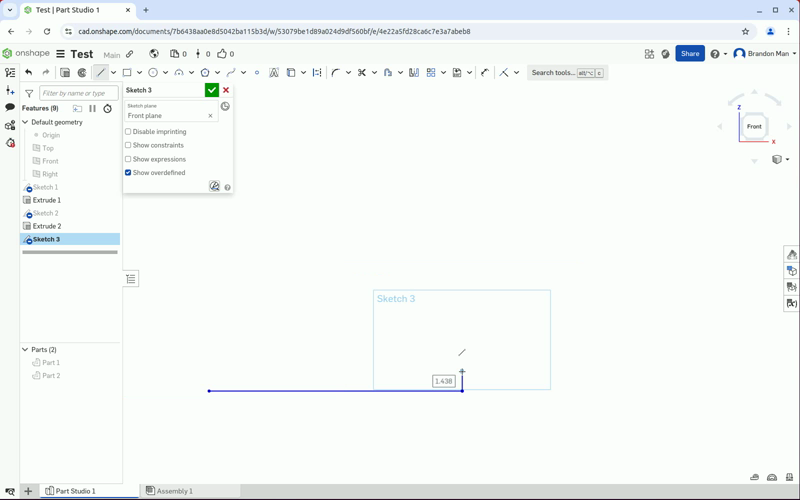
scroll(-6)
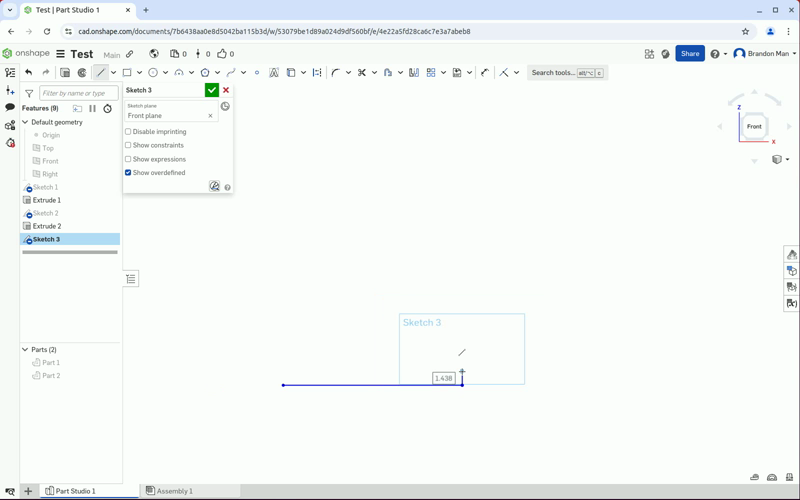
scroll(-6)
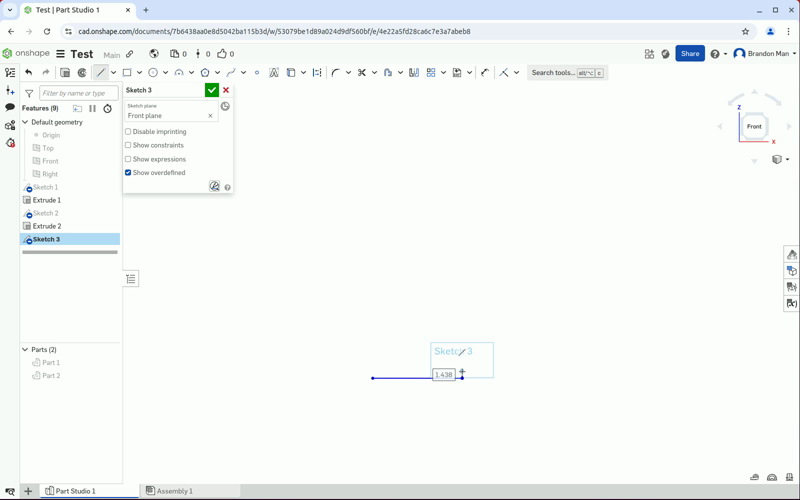
key_up(shift)
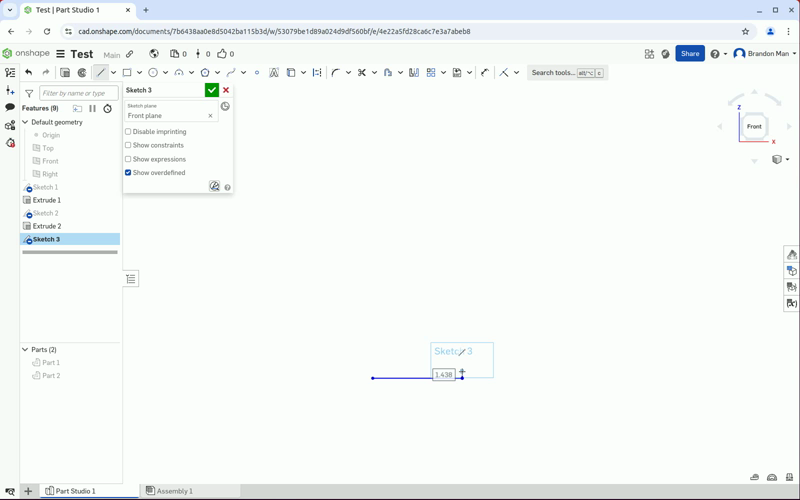
key_down(shift)
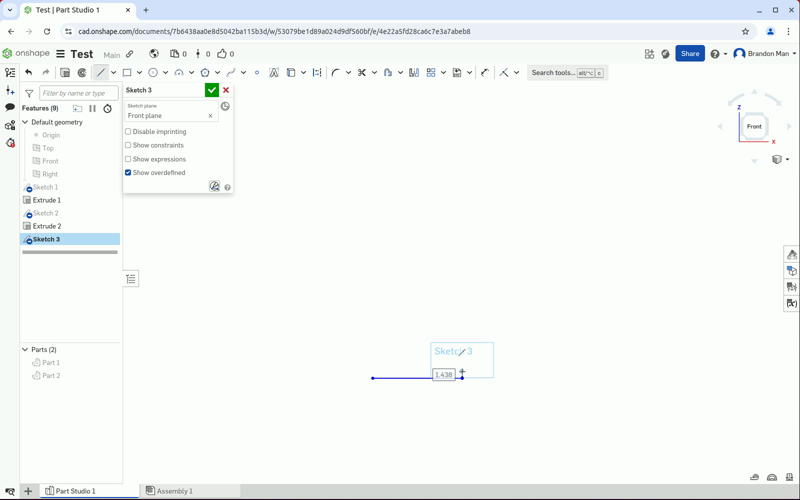
mouse_move(372, 371)
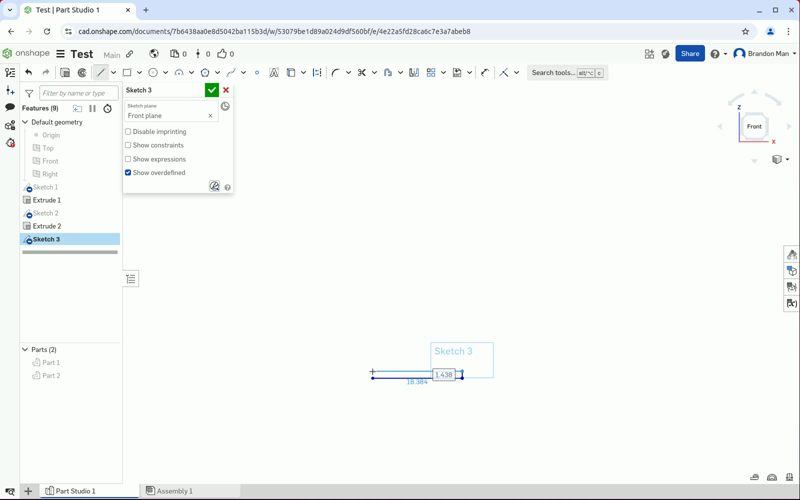
click(372, 371)
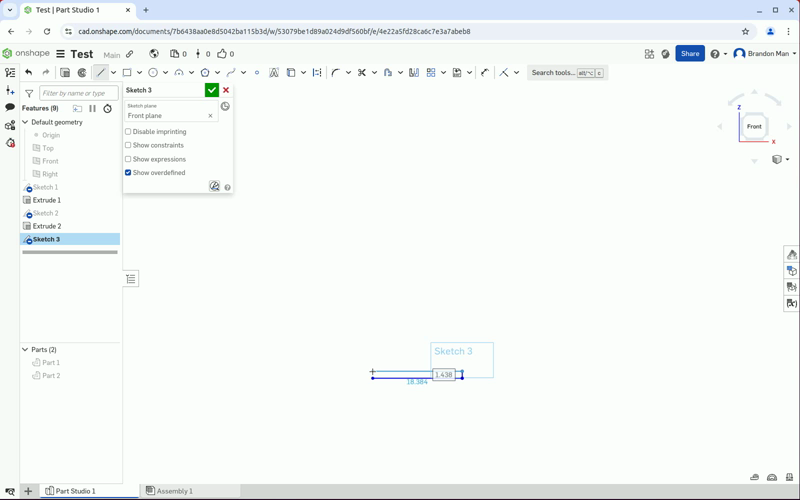
key_up(shift)
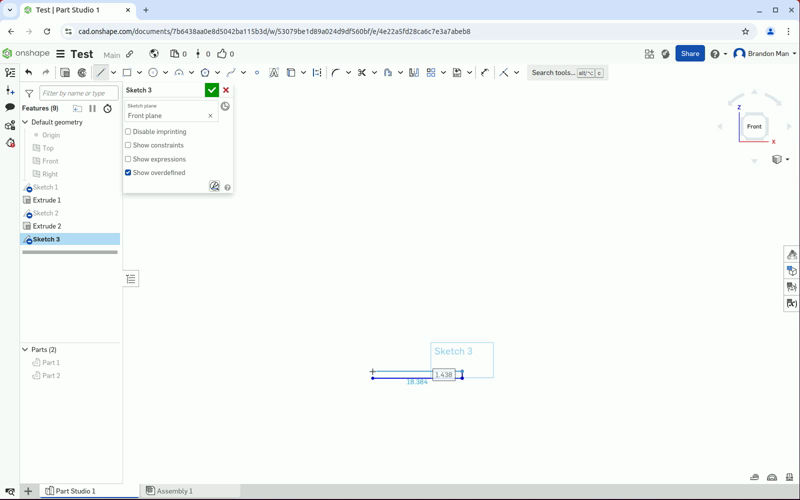
mouse_move(402, 371)
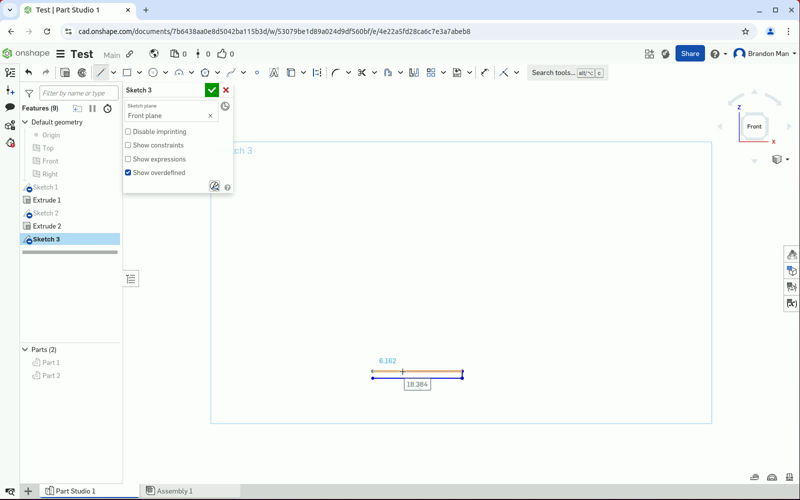
key_down(shift)
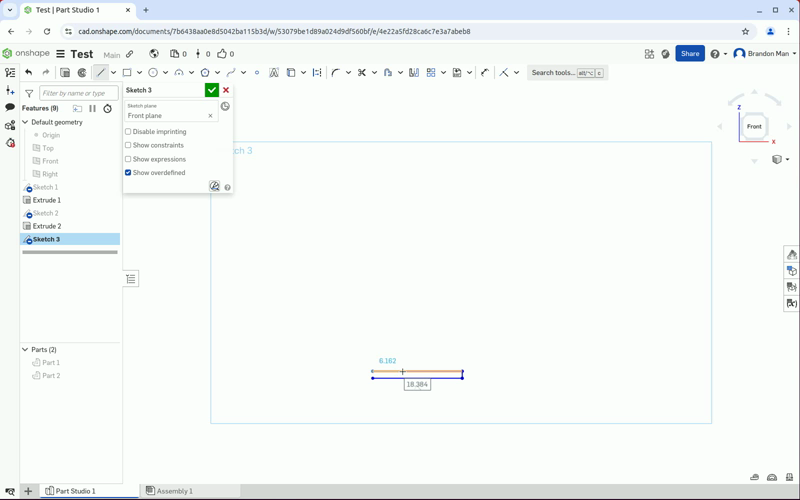
mouse_move(372, 378)
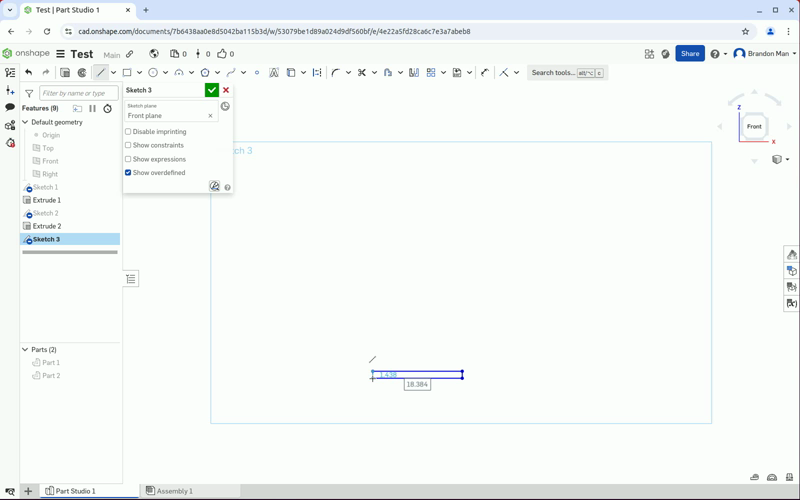
scroll(6)
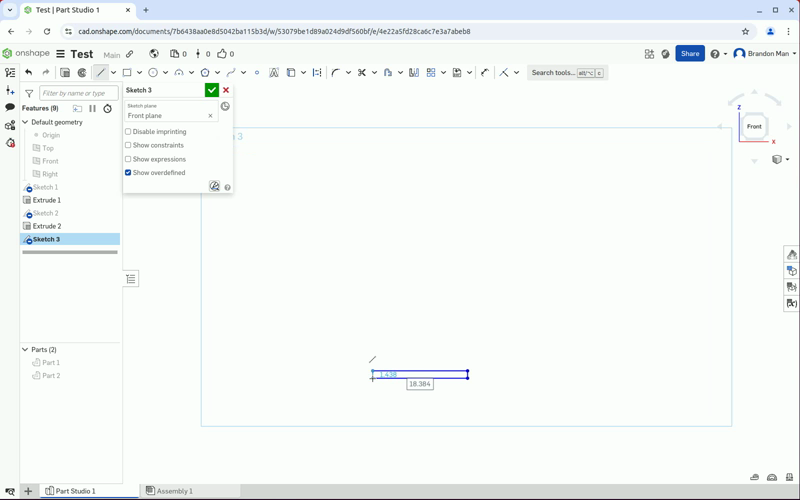
scroll(6)
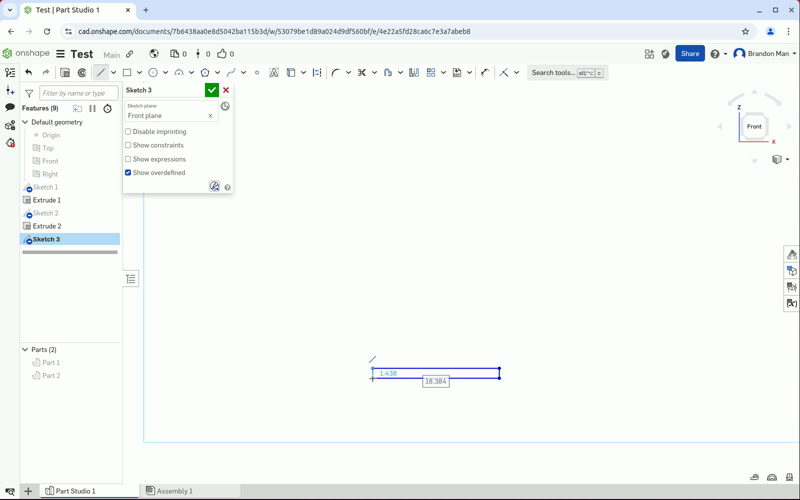
scroll(6)
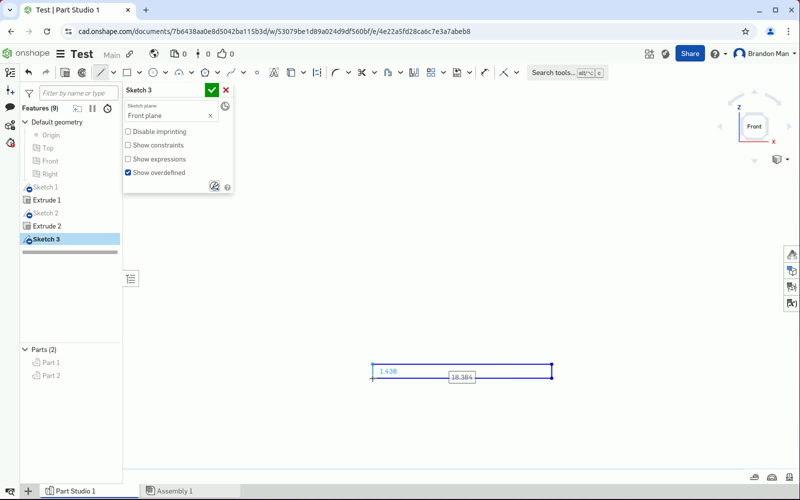
scroll(6)
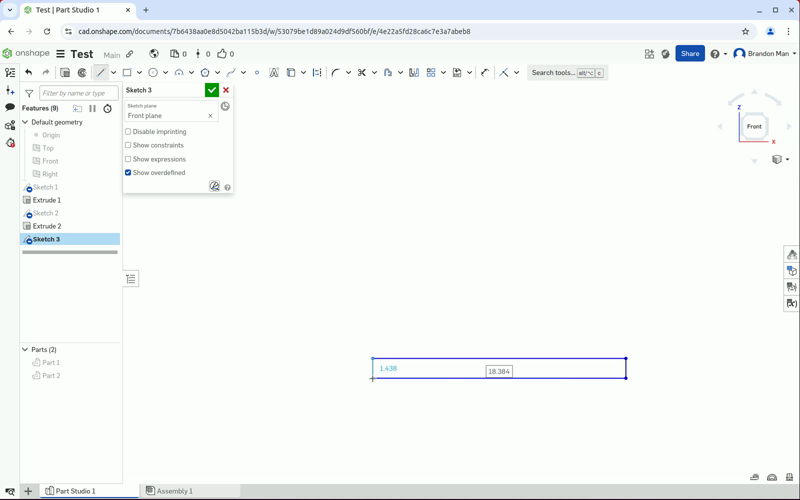
scroll(6)
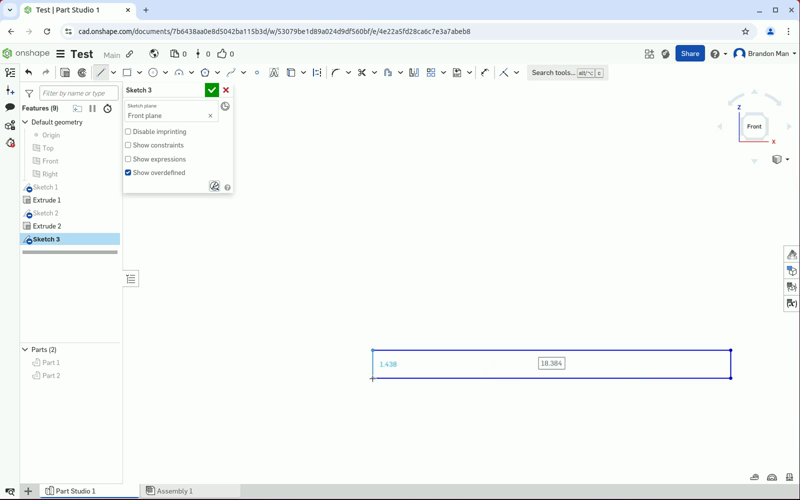
scroll(6)
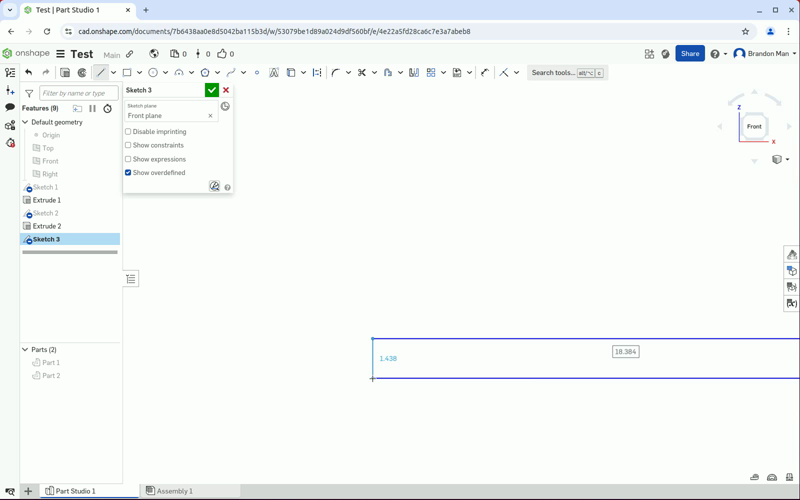
scroll(6)
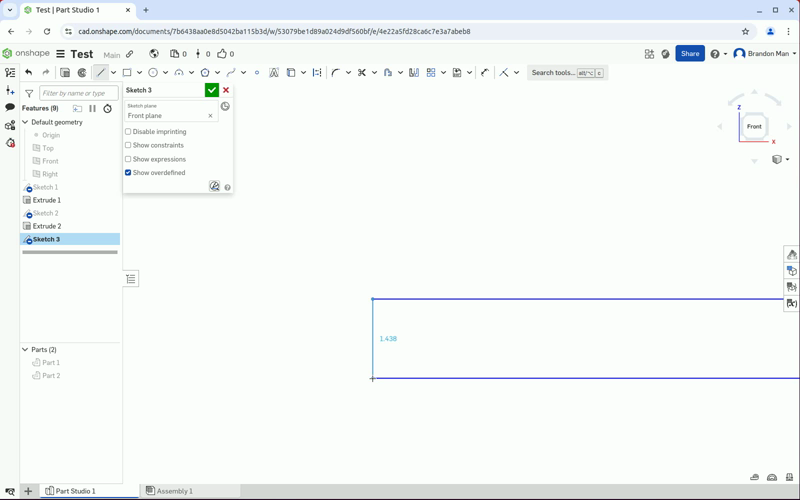
key_up(shift)
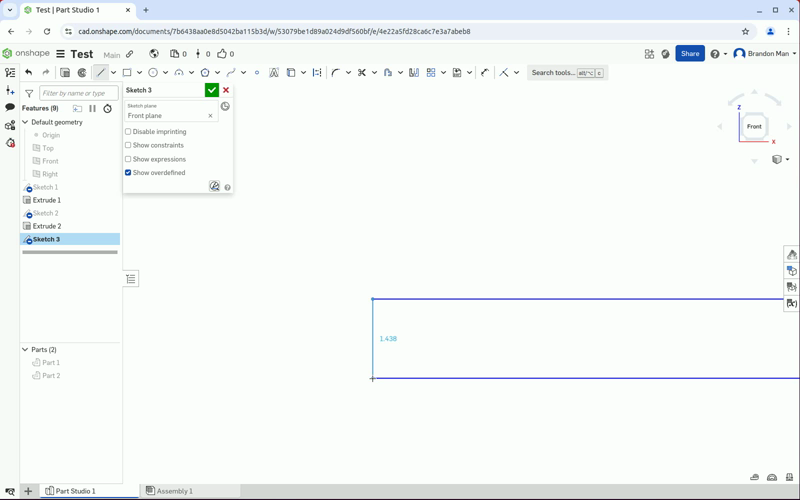
click(372, 378)
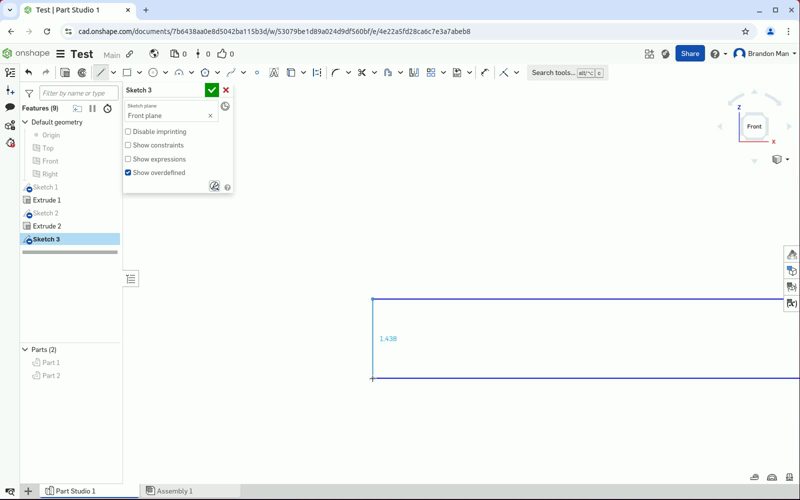
scroll(-6)
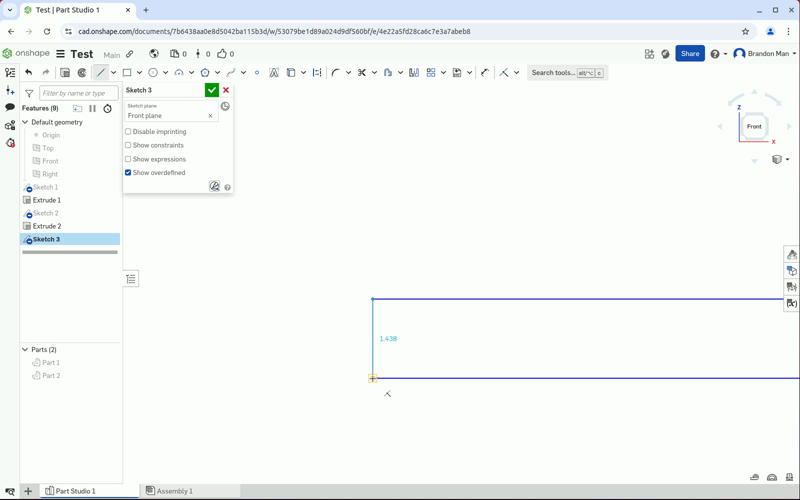
scroll(-6)
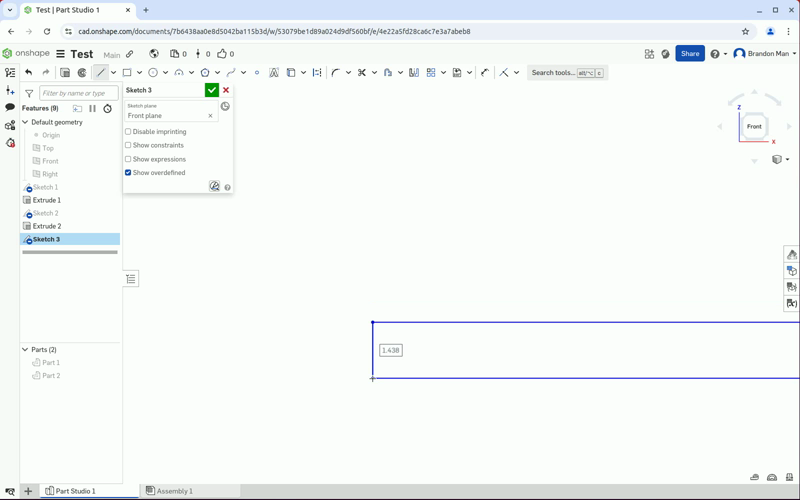
scroll(-6)
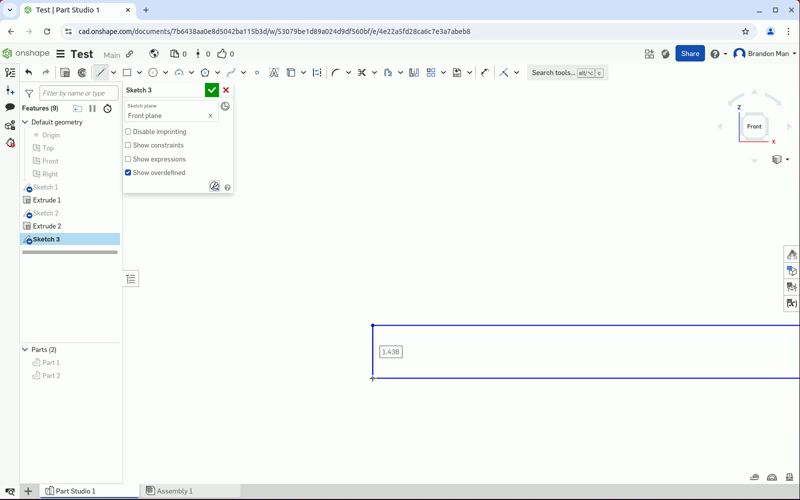
scroll(-6)
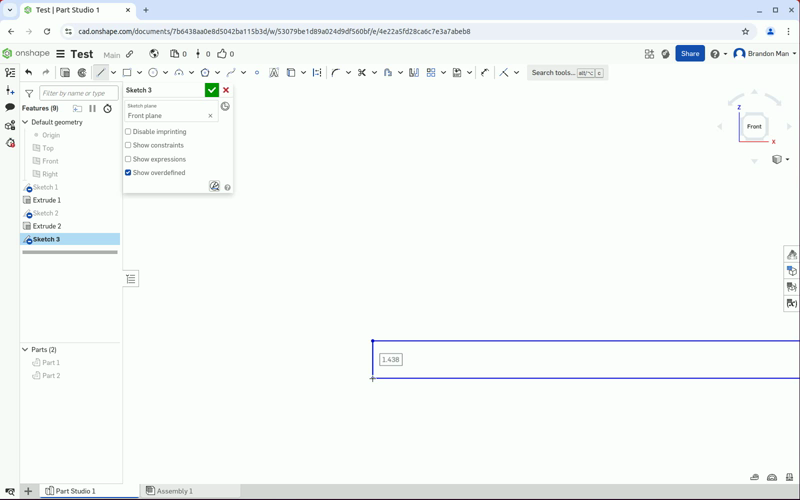
scroll(-6)
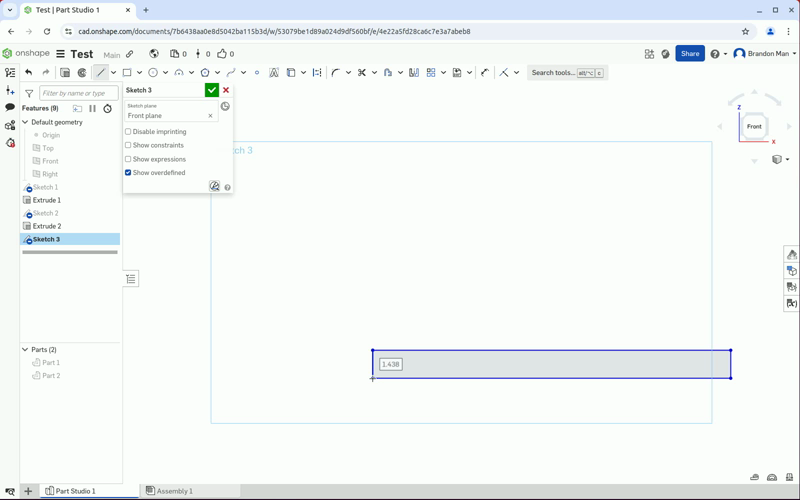
scroll(-6)
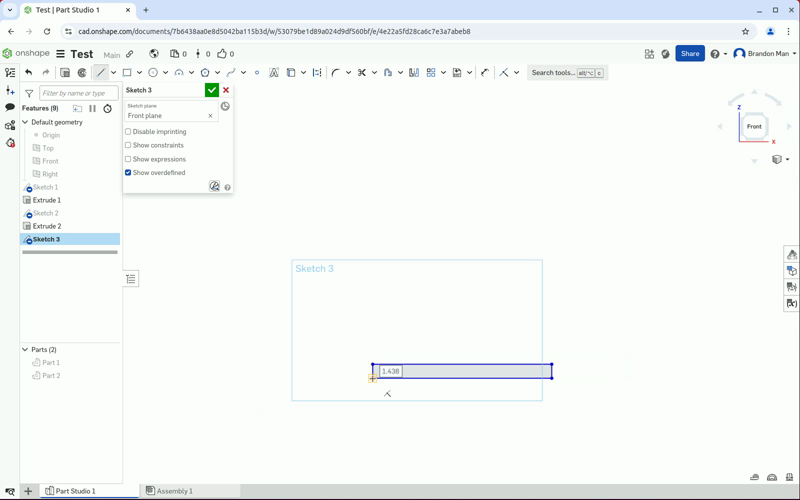
scroll(-6)
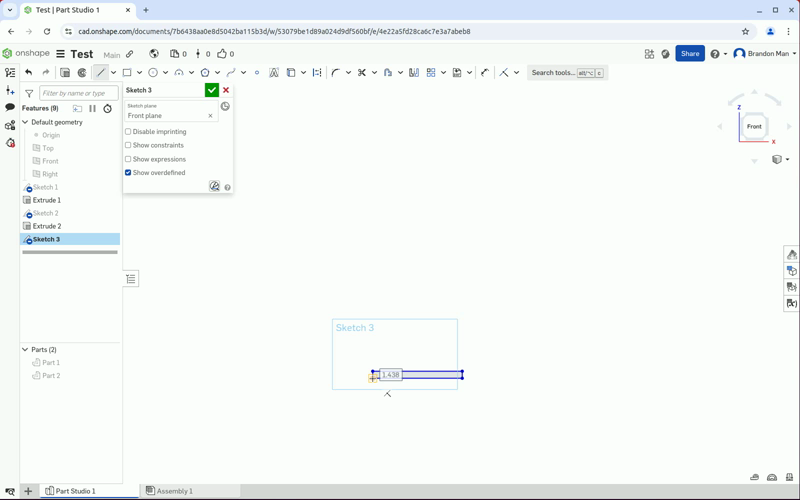
key(esc)
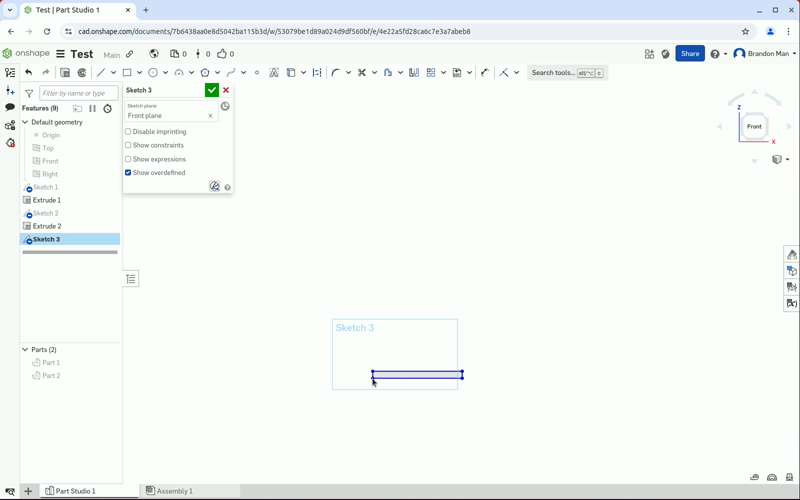
mouse_move(387, 373)
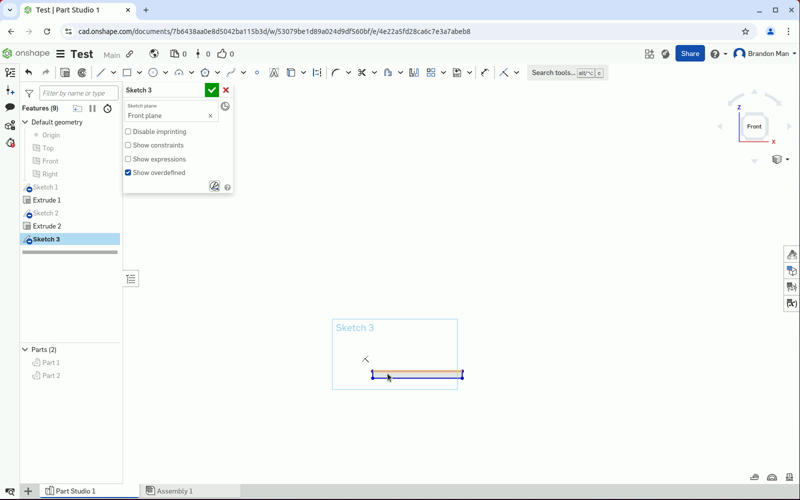
scroll(6)
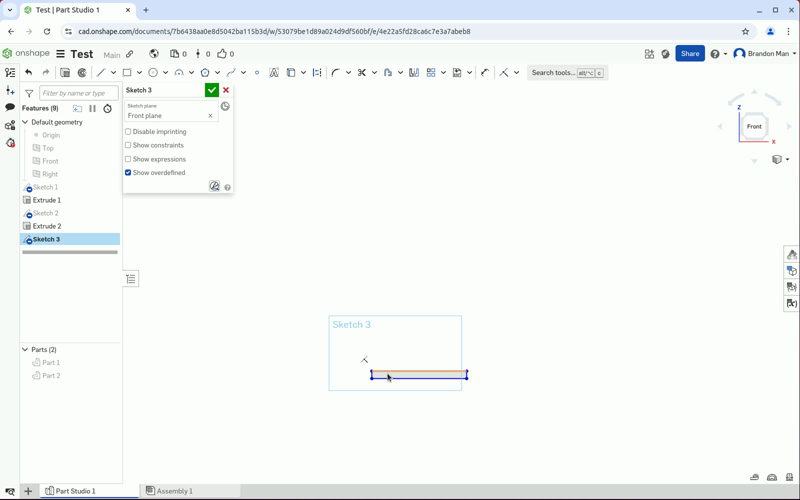
scroll(6)
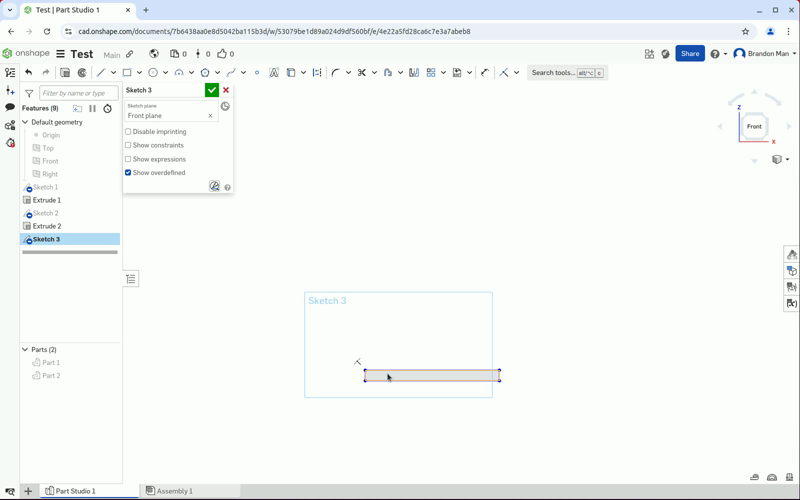
scroll(6)
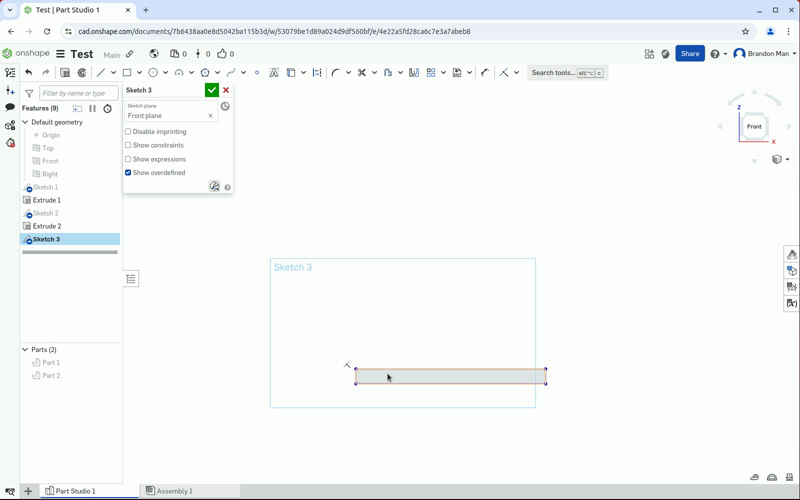
scroll(6)
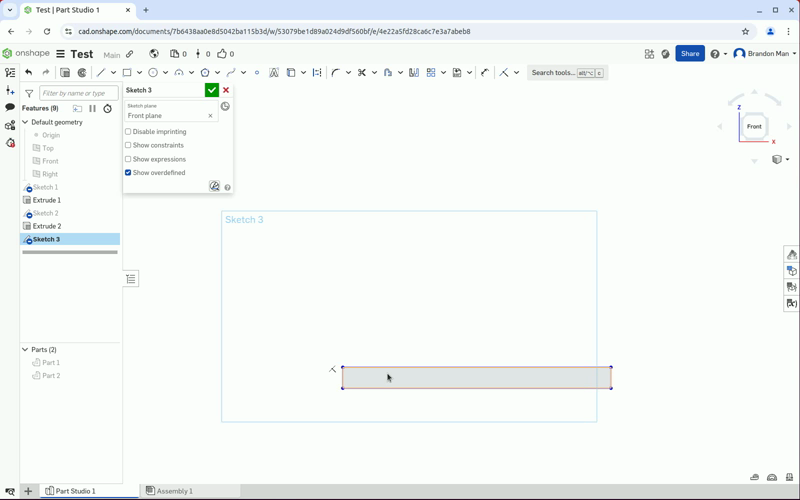
scroll(6)
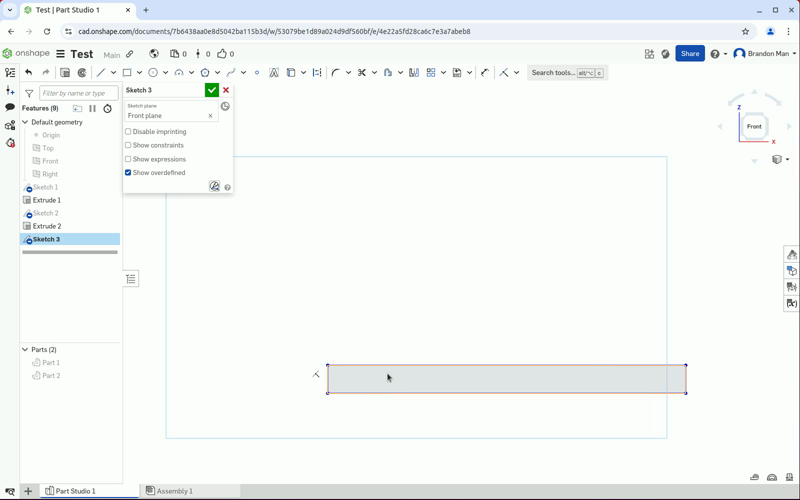
scroll(6)
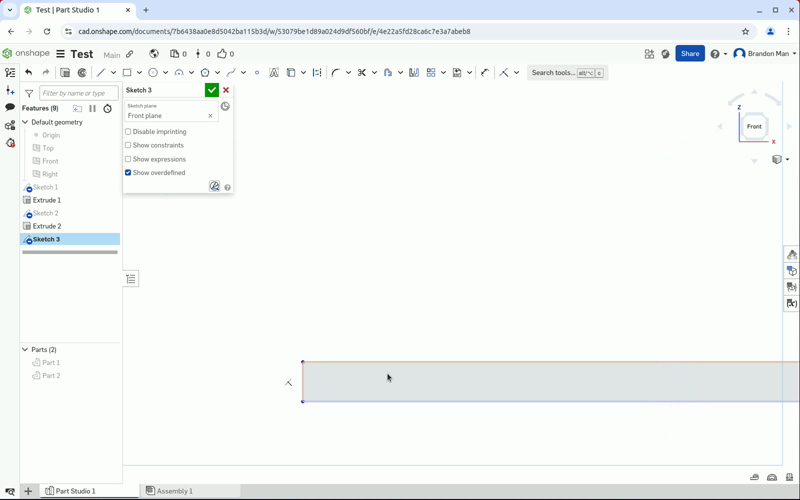
scroll(6)
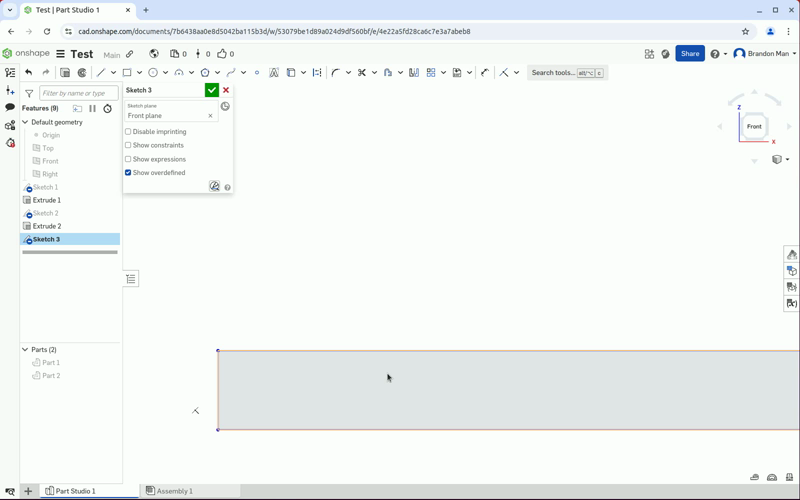
click(387, 373)
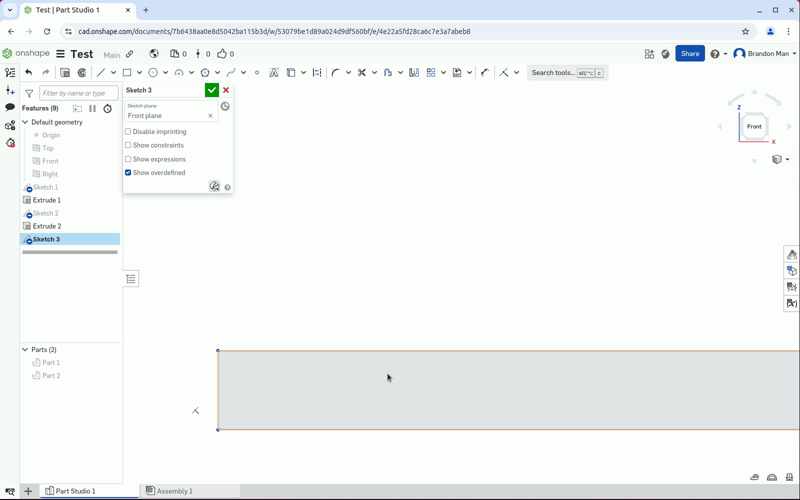
scroll(-6)
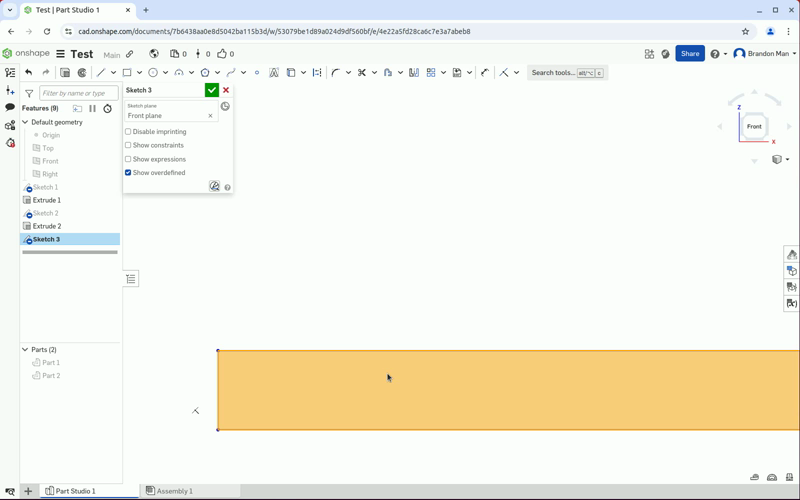
scroll(-6)
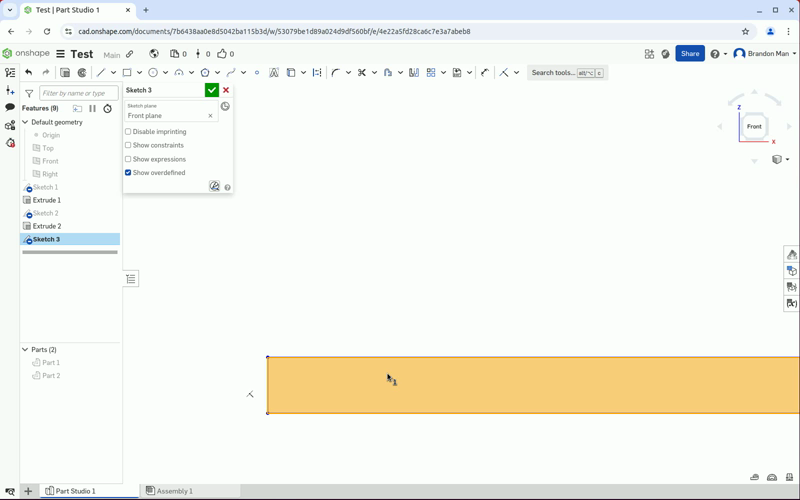
scroll(-6)
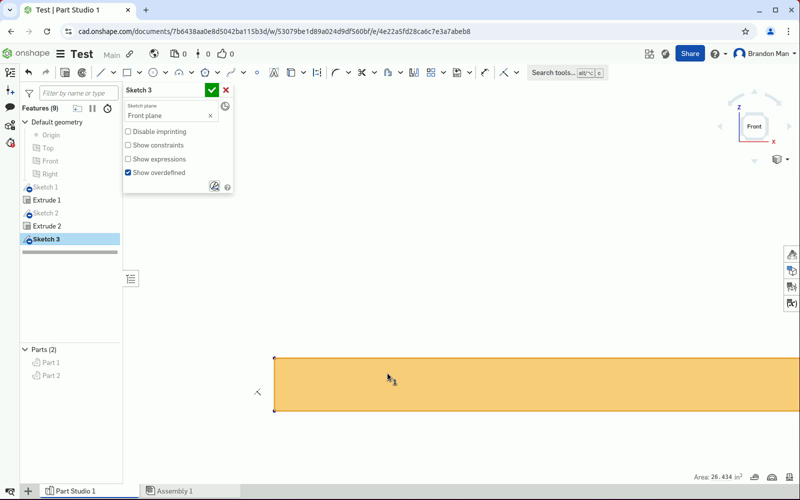
scroll(-6)
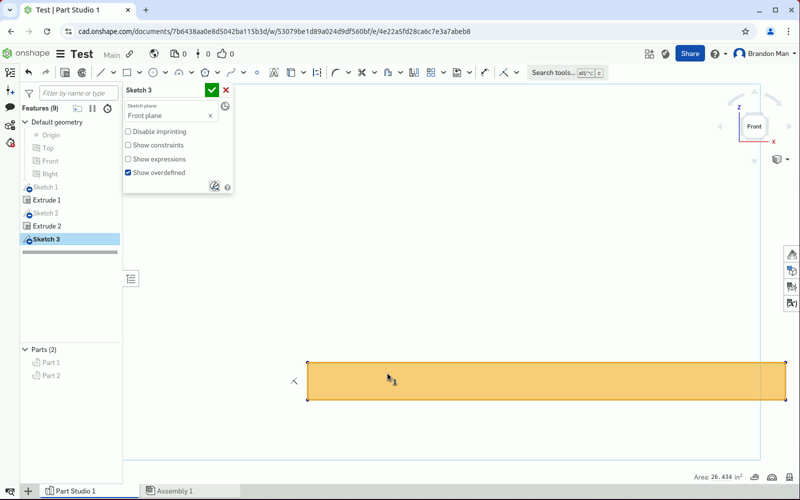
scroll(-6)
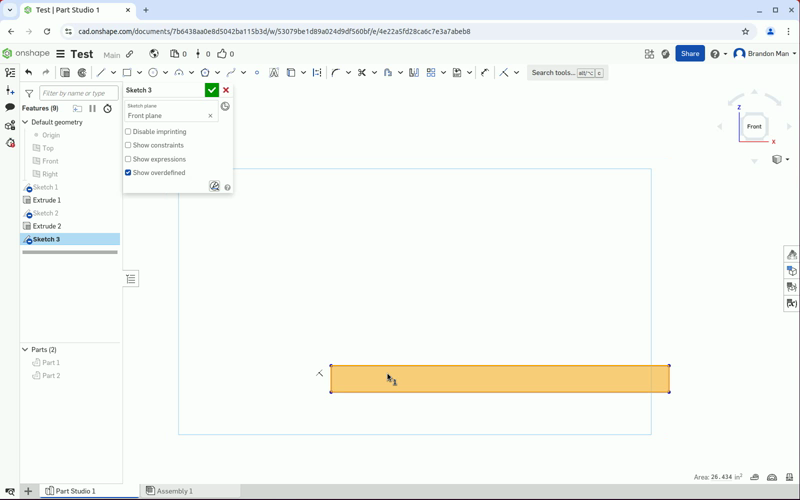
scroll(-6)
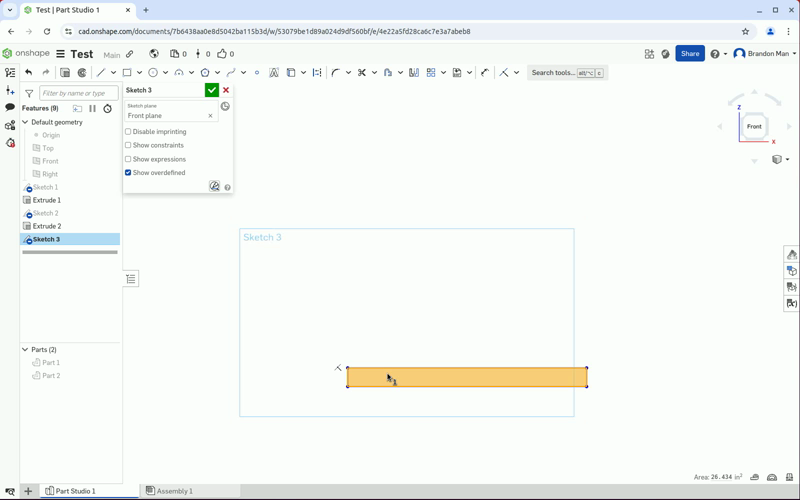
scroll(-6)
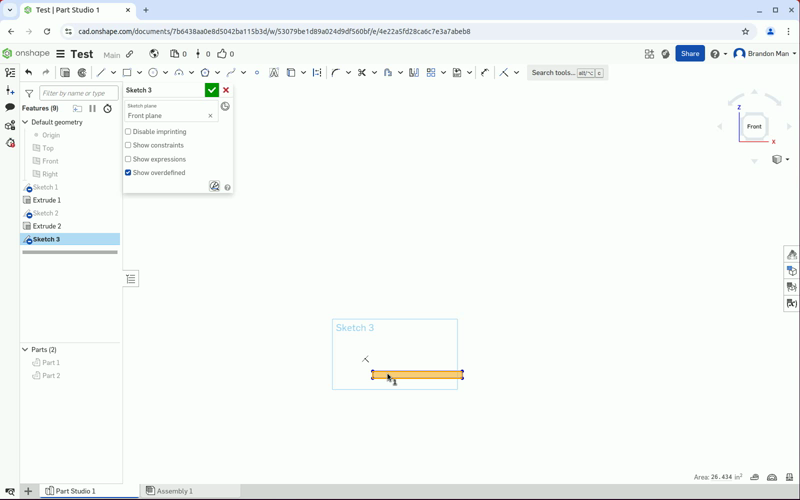
mouse_move(73, 352)
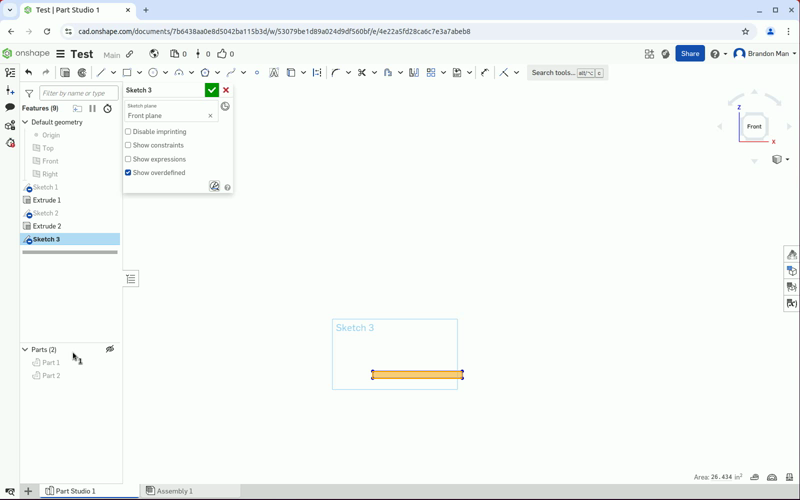
key(shift+y)
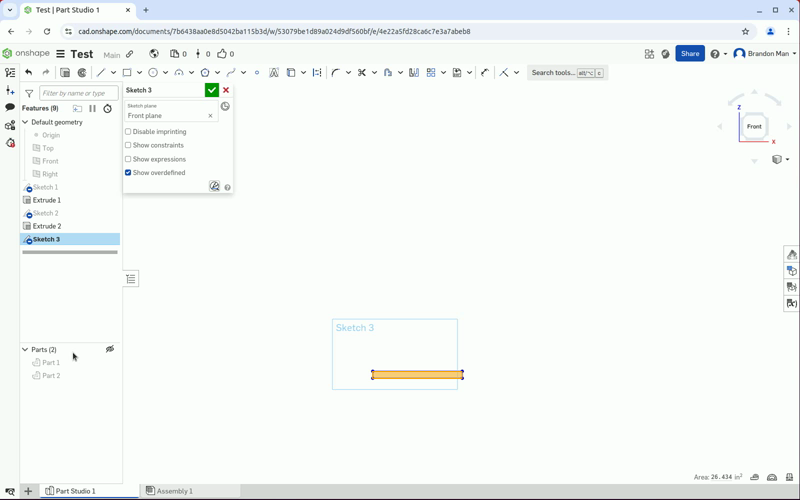
key(shift+e)
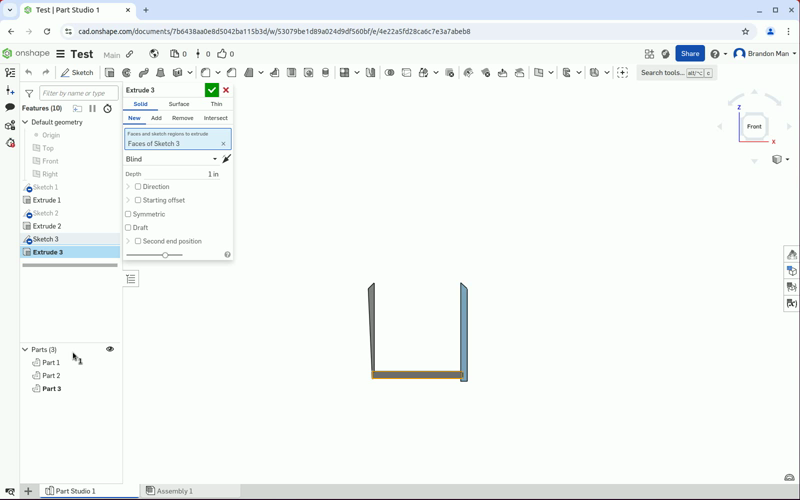
mouse_move(143, 106)
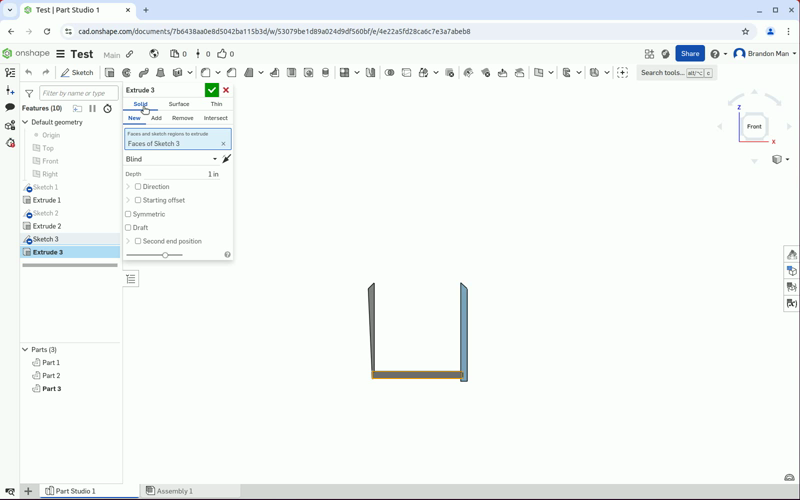
click(143, 106)
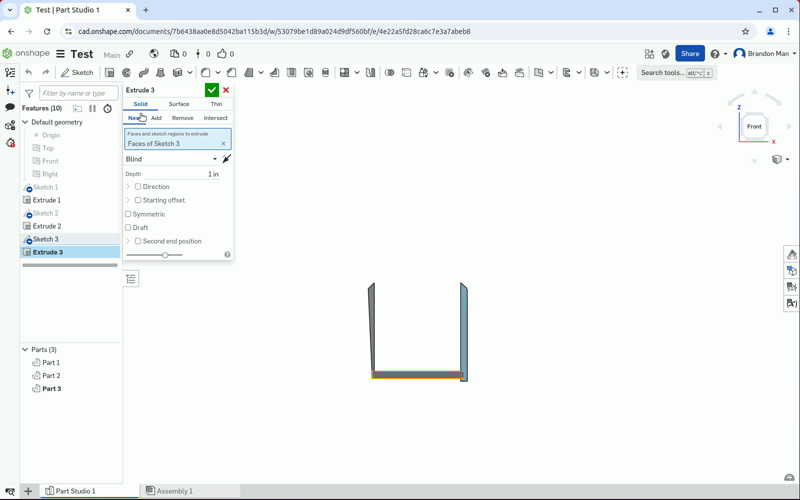
mouse_move(137, 120)
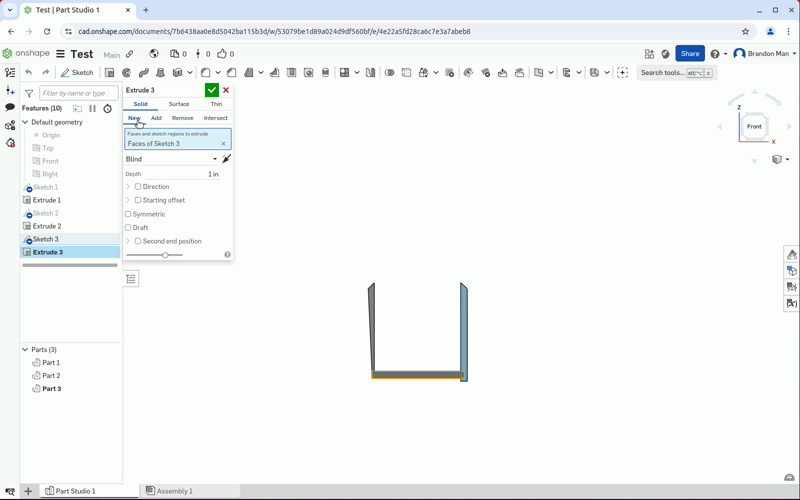
click(137, 120)
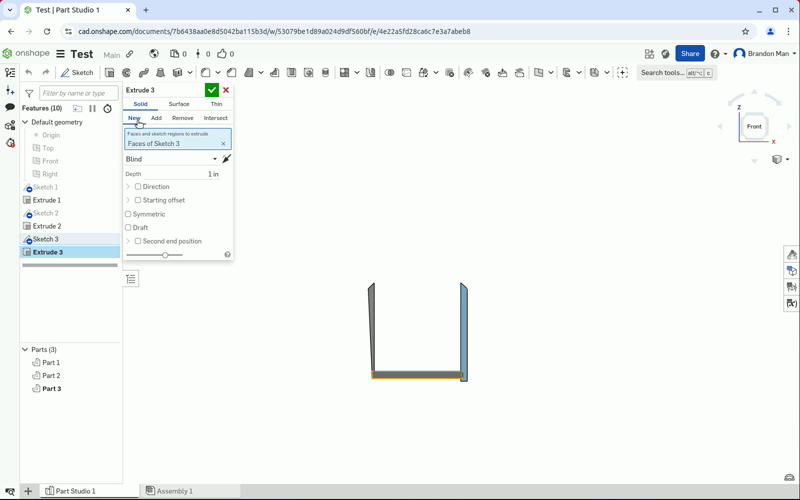
key(tab, 4)
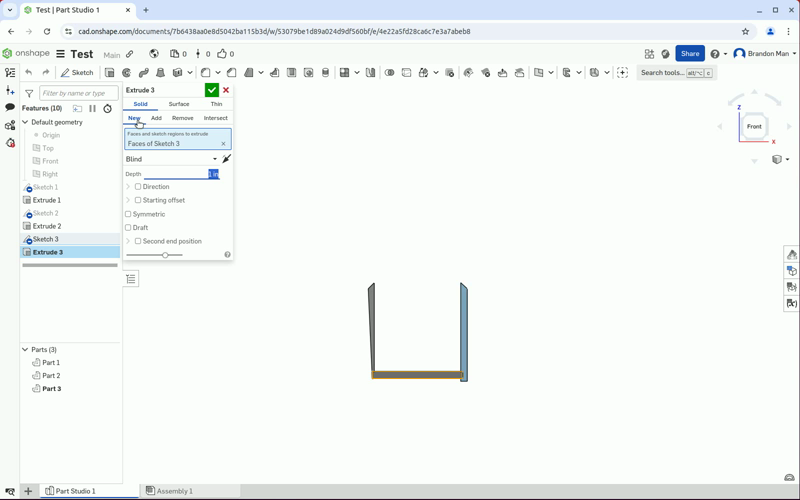
text(21.905)
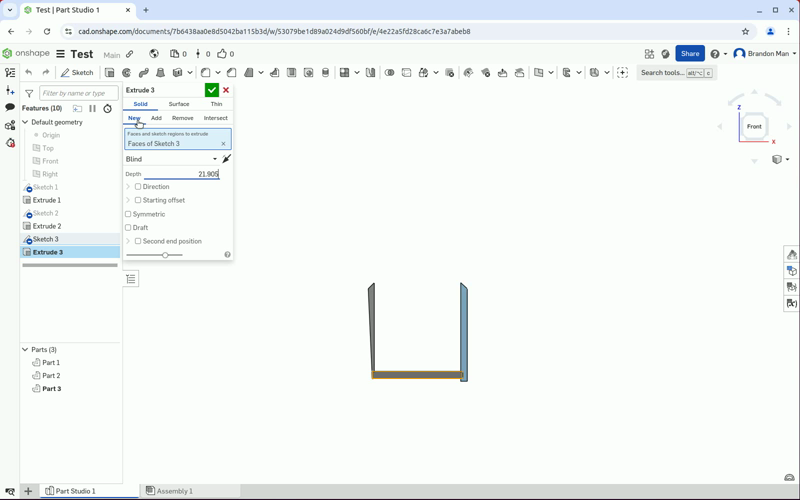
key(enter)
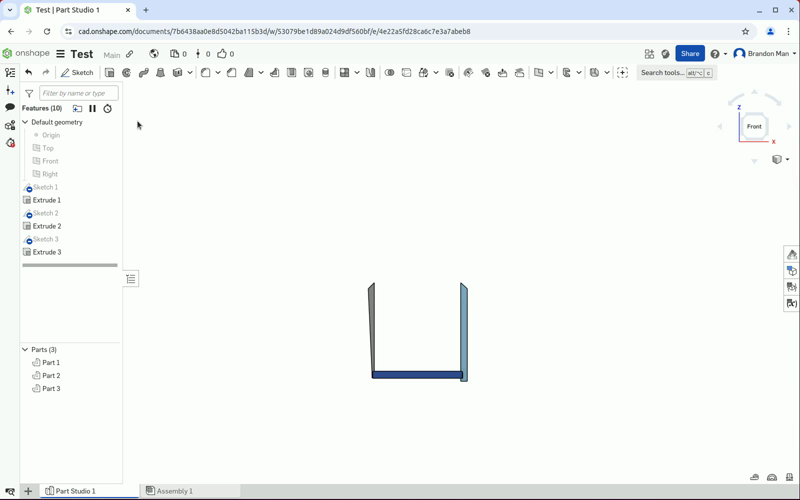
key(shift+h)
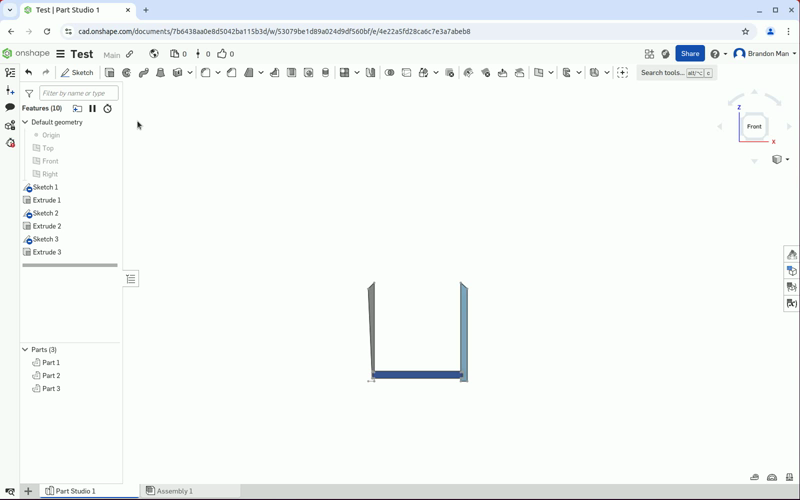
key(shift+h)
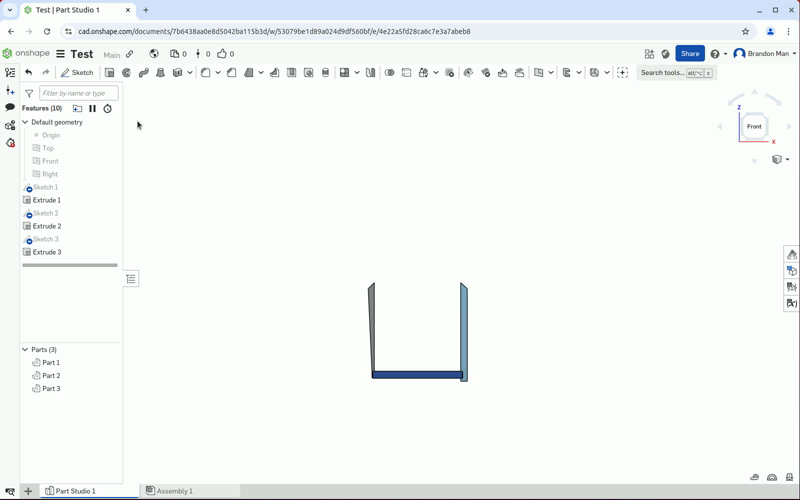
mouse_move(73, 189)
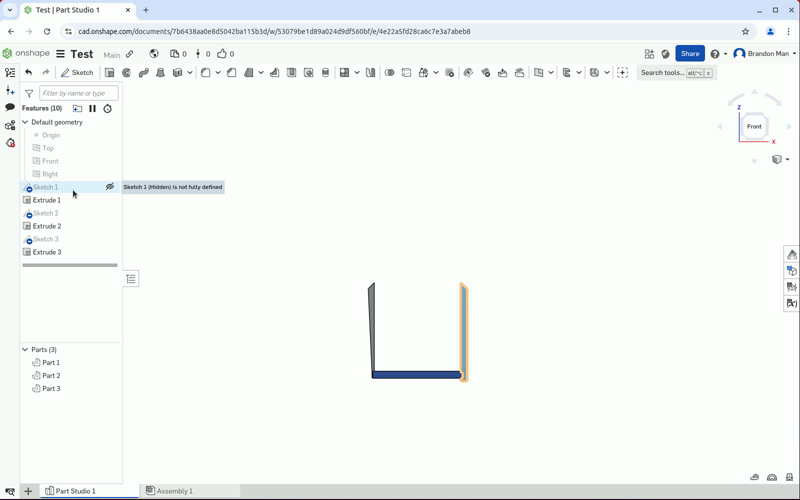
click(73, 189)
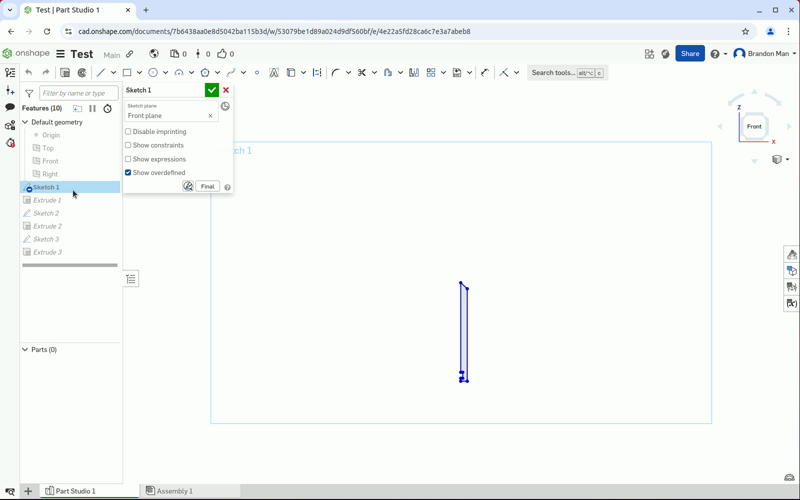
mouse_move(229, 92)
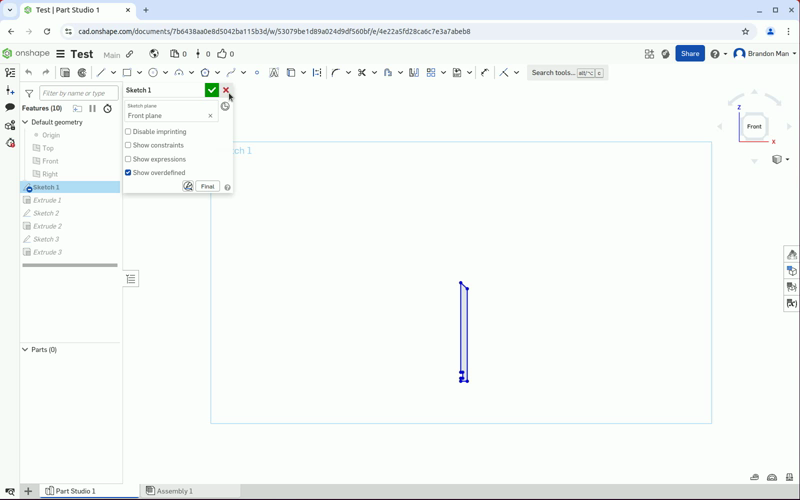
click(229, 92)
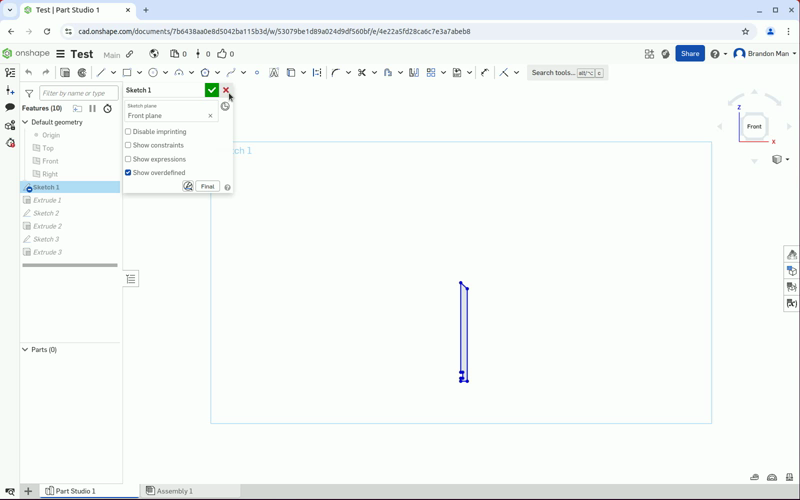
key(shift+s)
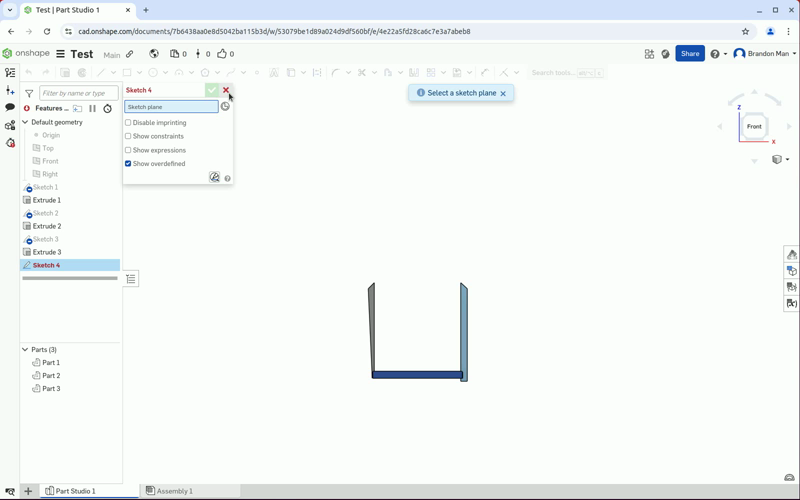
mouse_move(73, 163)
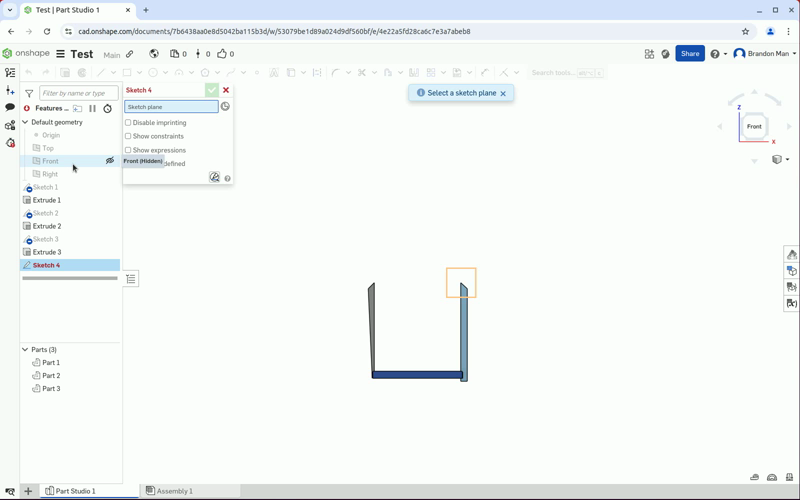
click(73, 163)
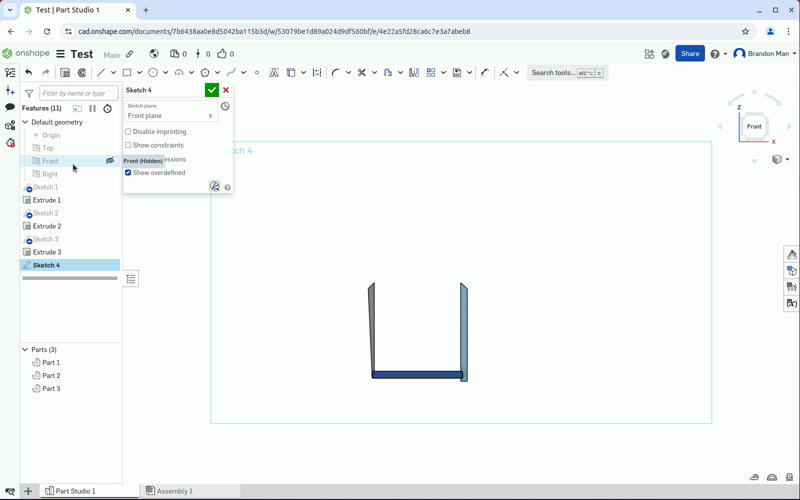
mouse_move(73, 352)
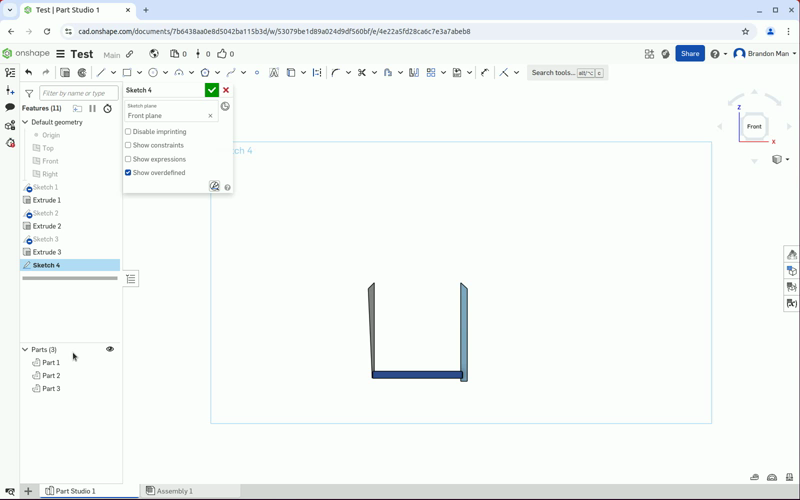
key(y)
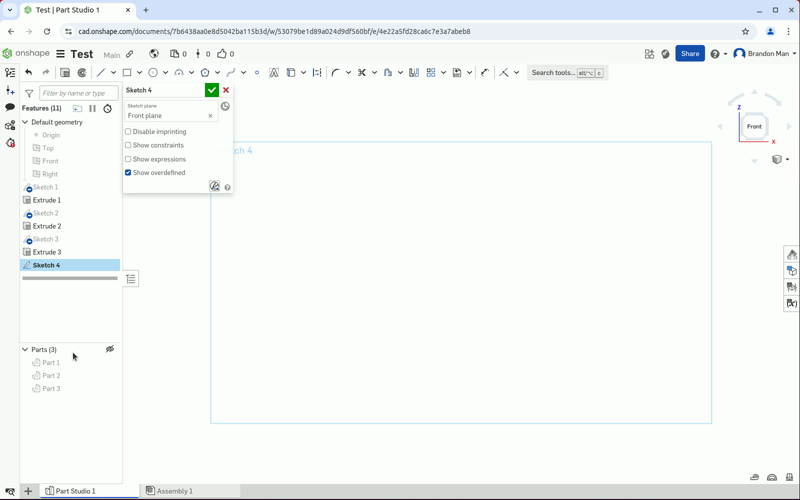
key(l)
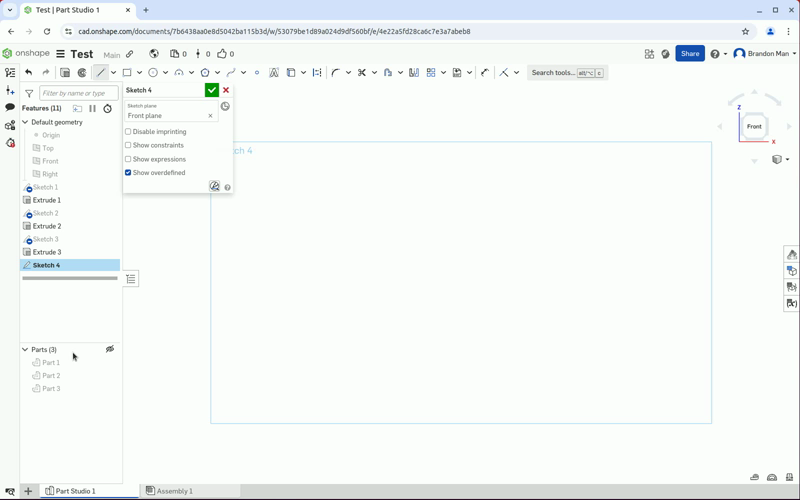
key_down(shift)
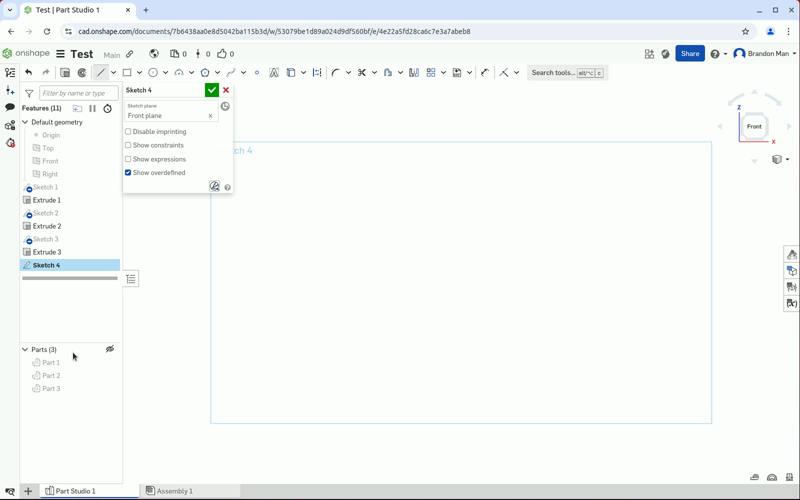
mouse_move(355, 293)
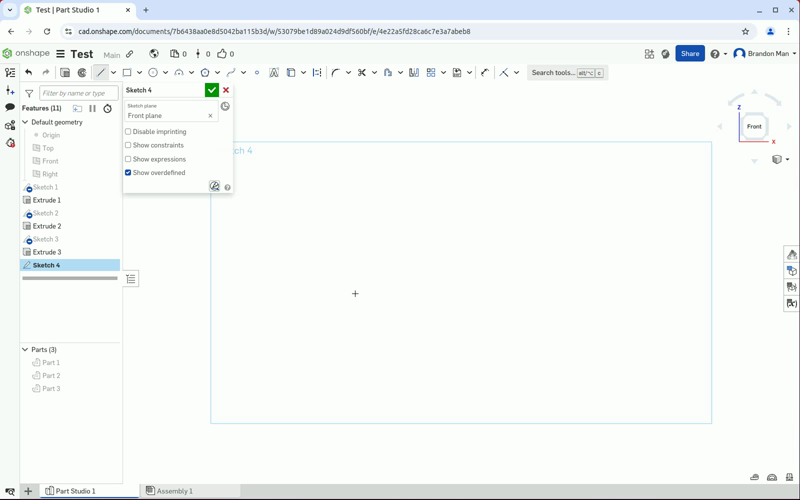
click(355, 293)
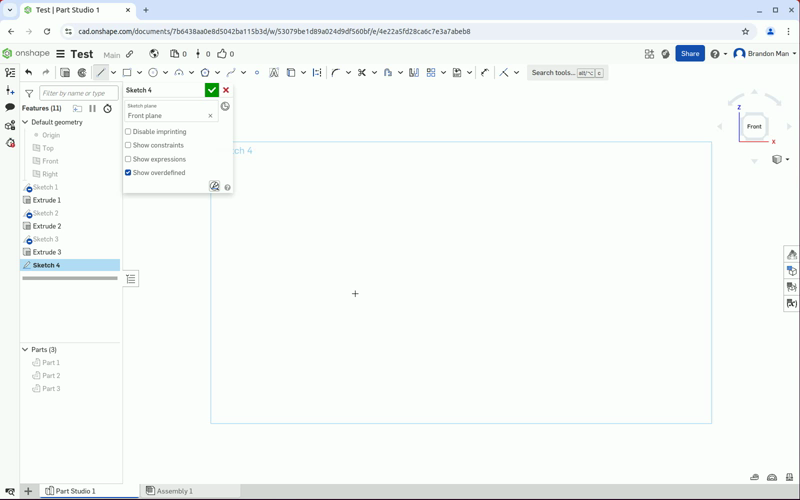
key_up(shift)
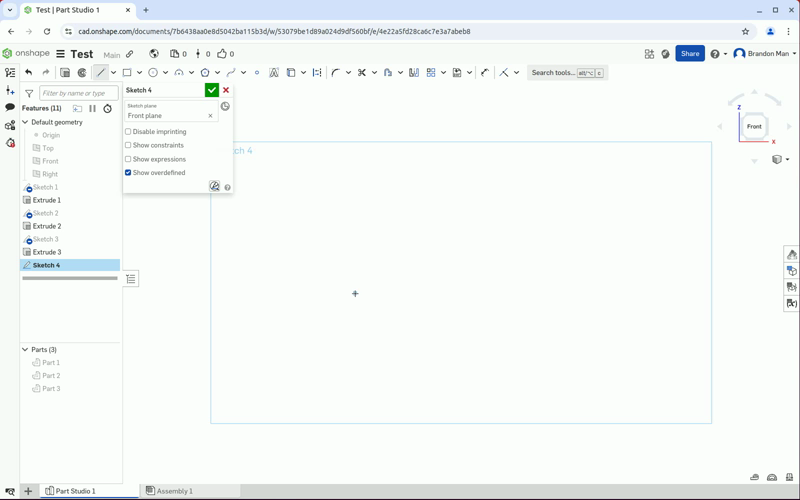
key_down(shift)
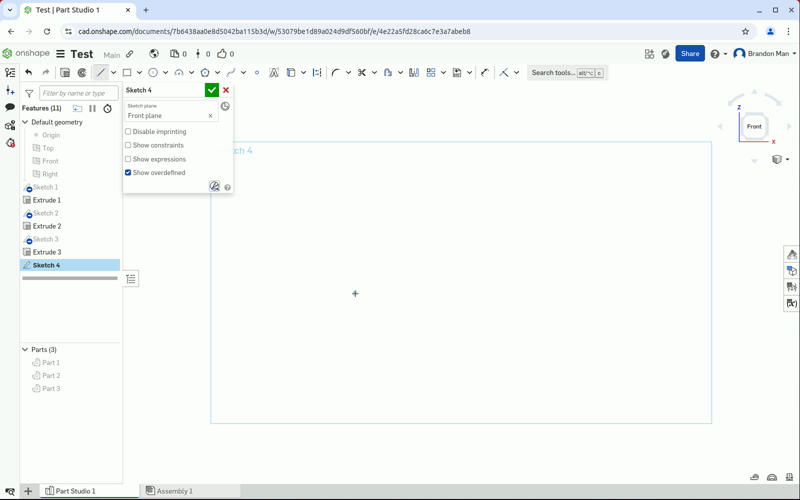
mouse_move(385, 293)
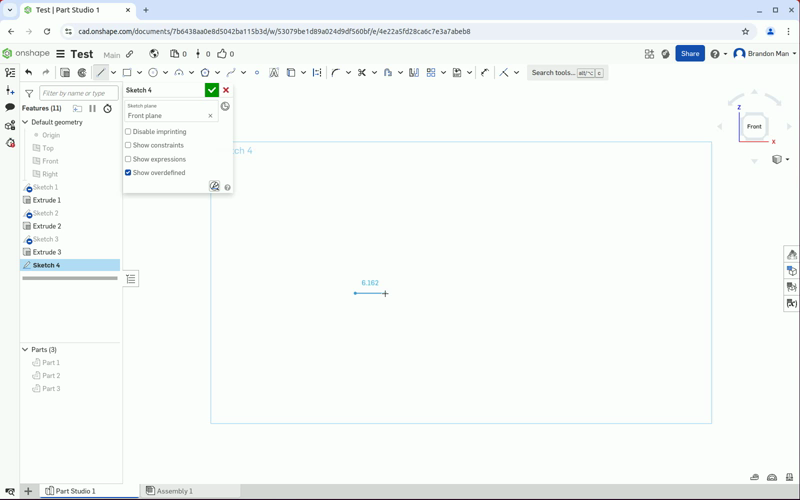
mouse_move(359, 297)
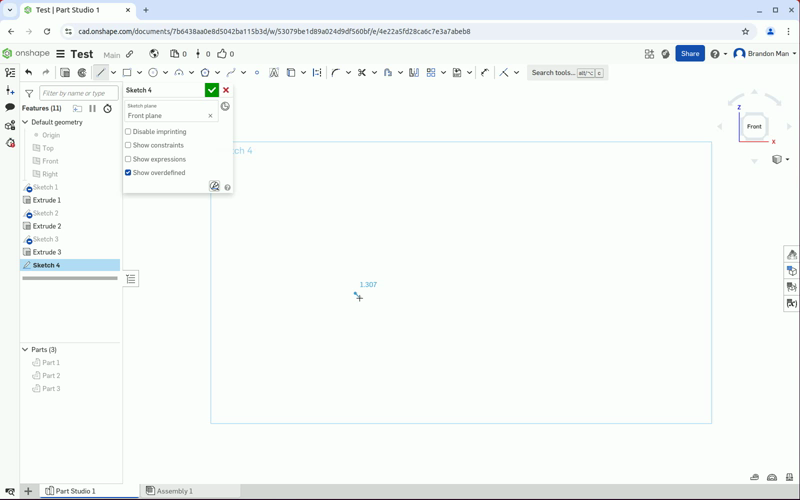
scroll(6)
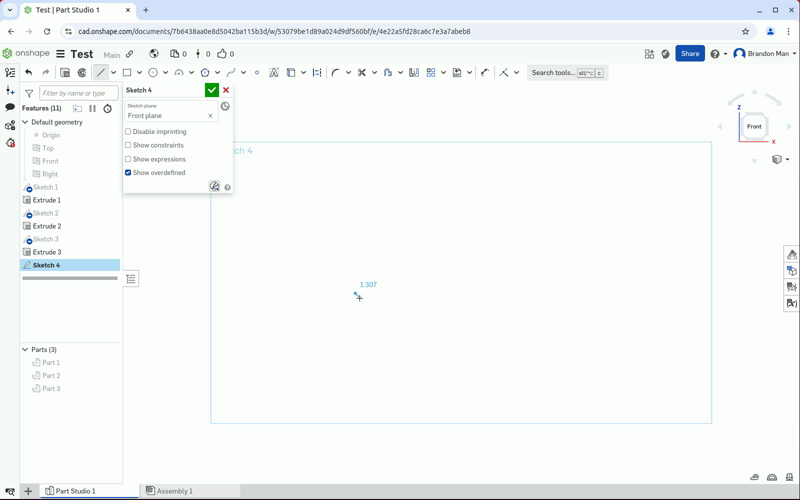
scroll(6)
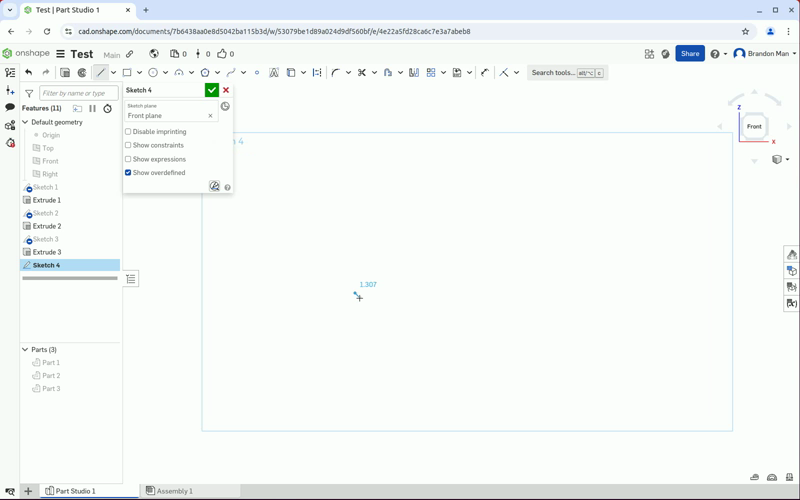
scroll(6)
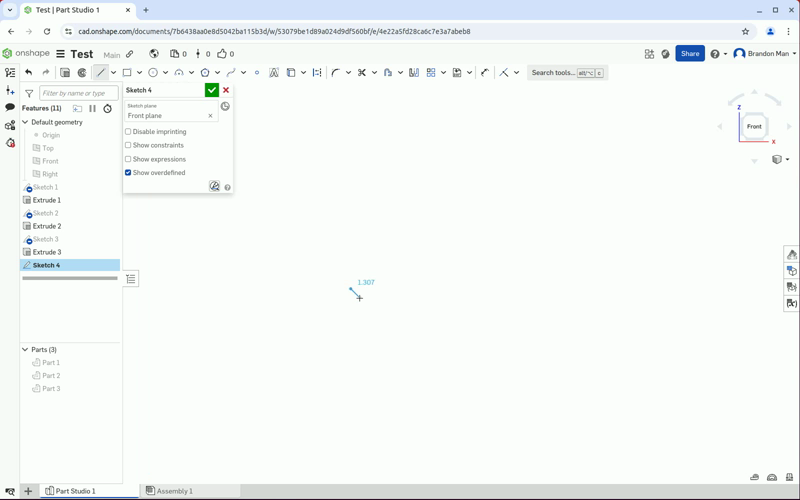
scroll(6)
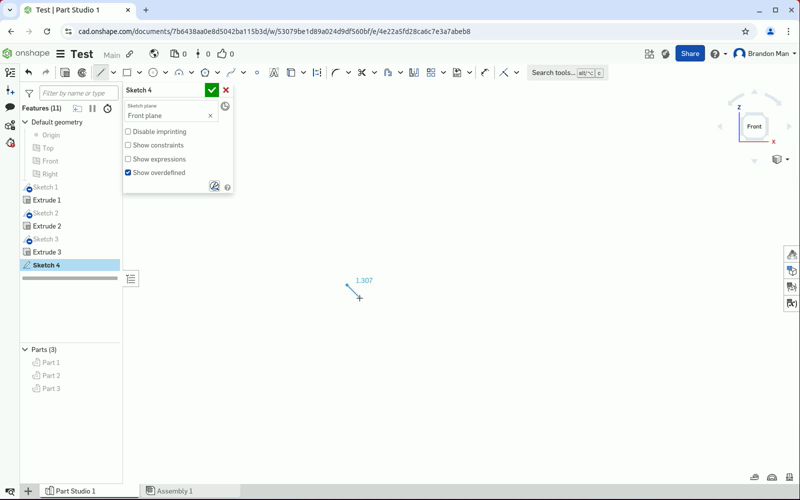
scroll(6)
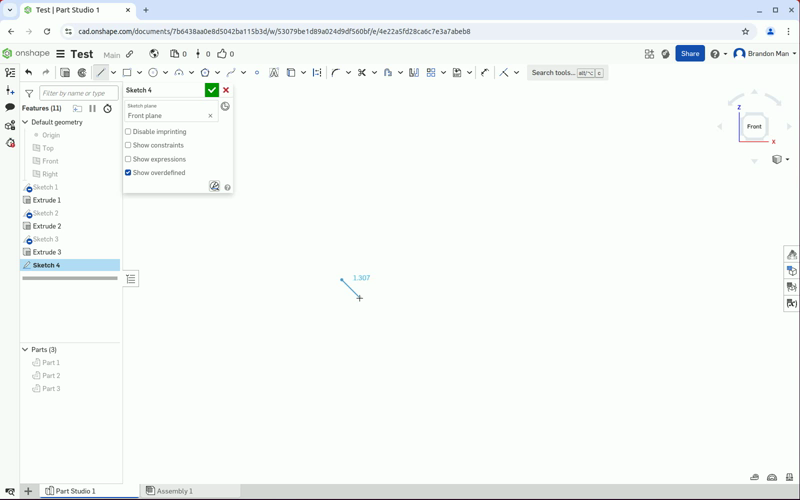
scroll(6)
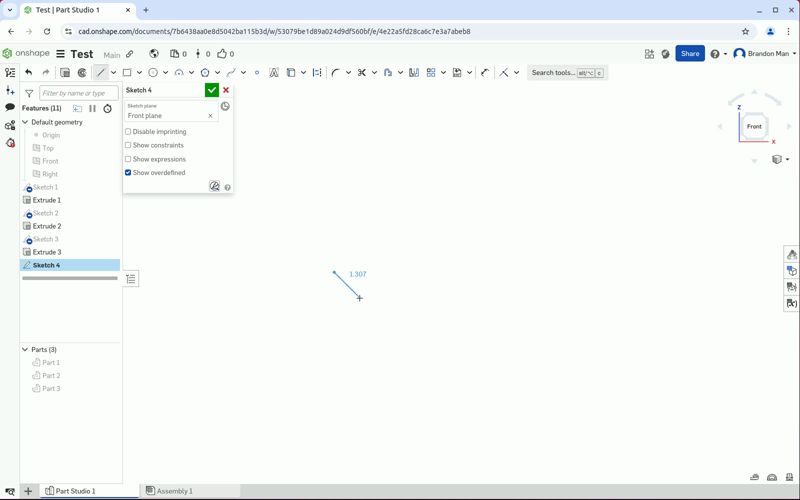
scroll(6)
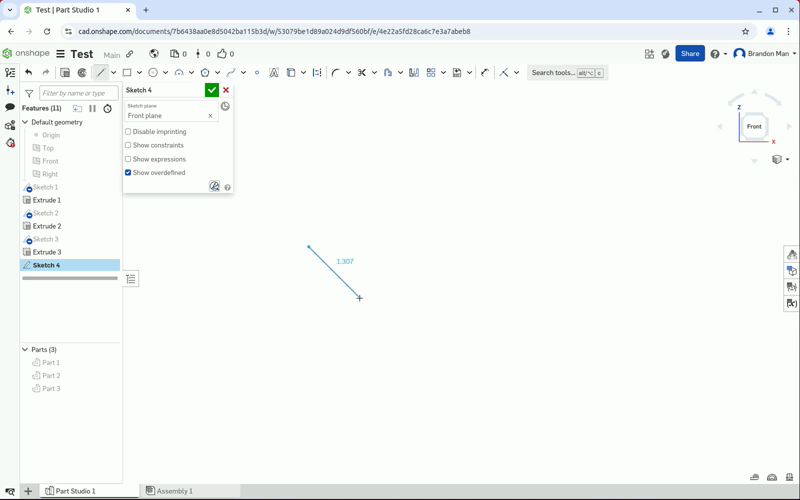
click(359, 297)
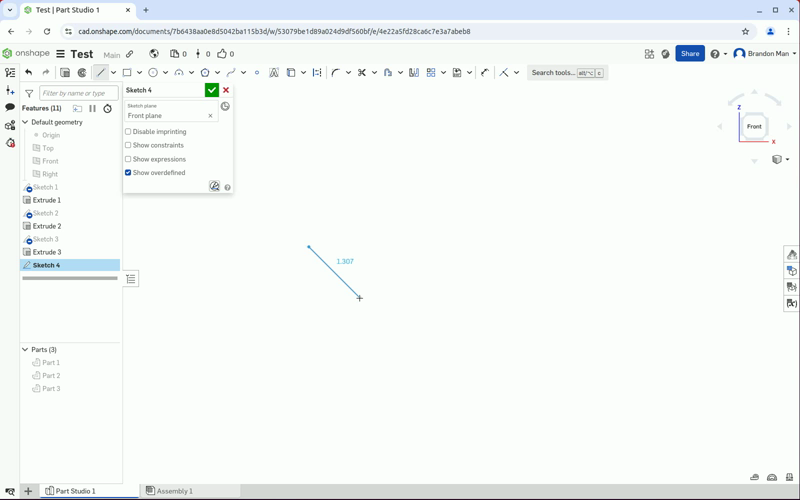
scroll(-6)
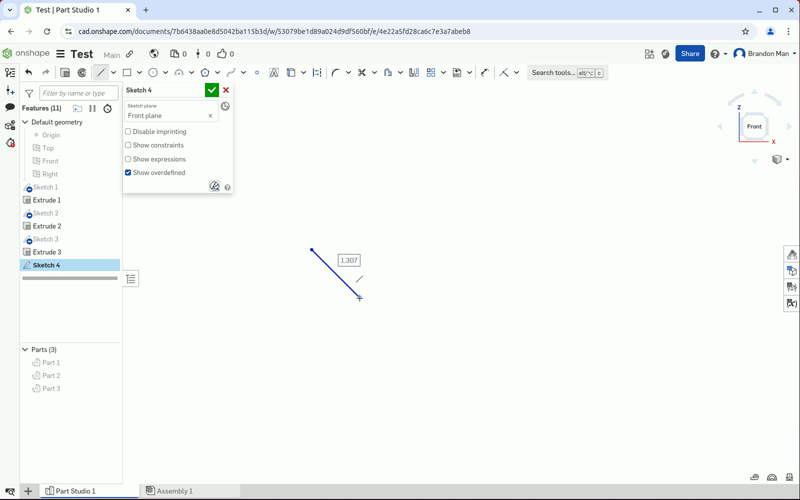
scroll(-6)
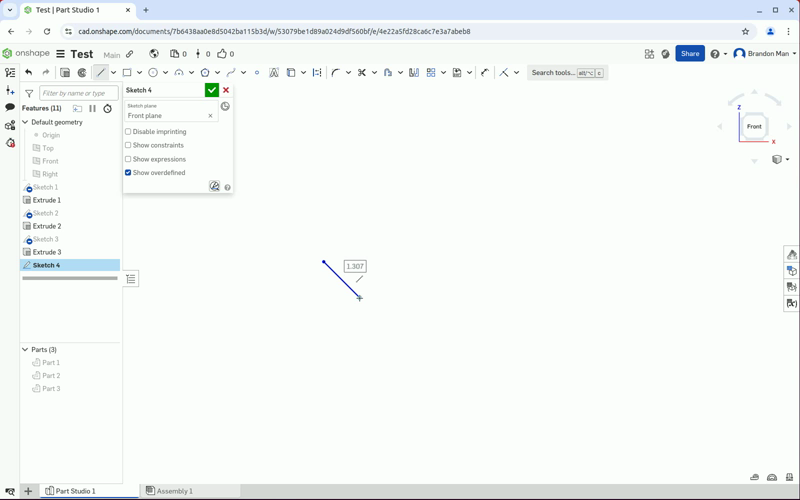
scroll(-6)
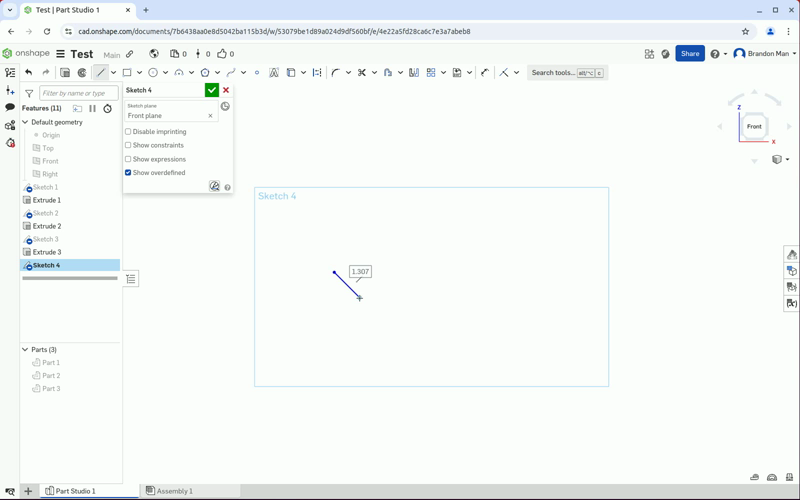
scroll(-6)
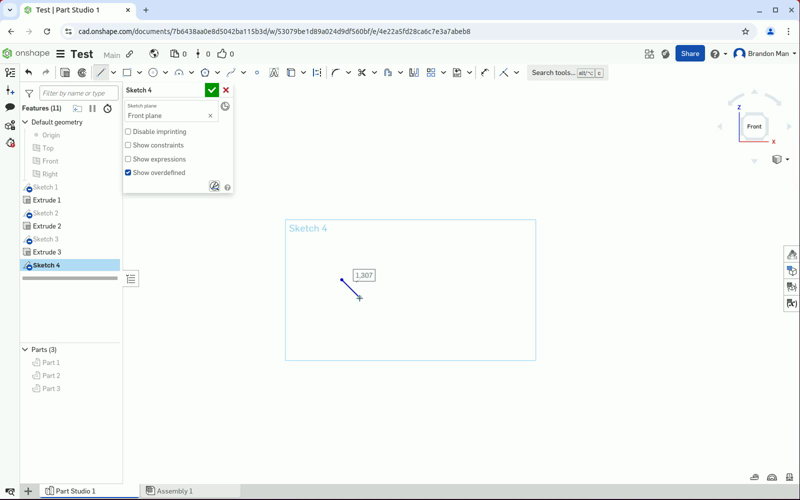
scroll(-6)
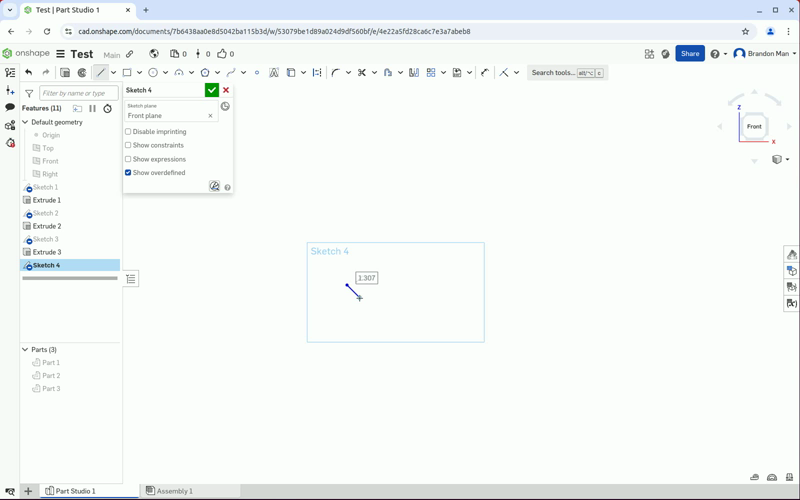
scroll(-6)
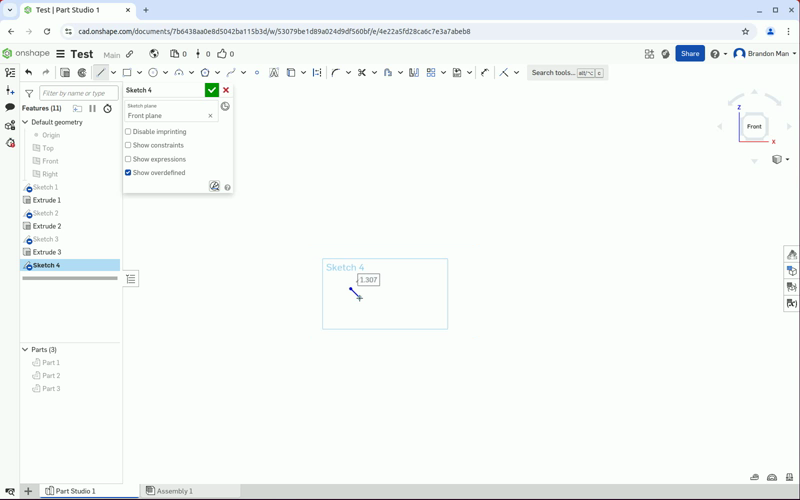
scroll(-6)
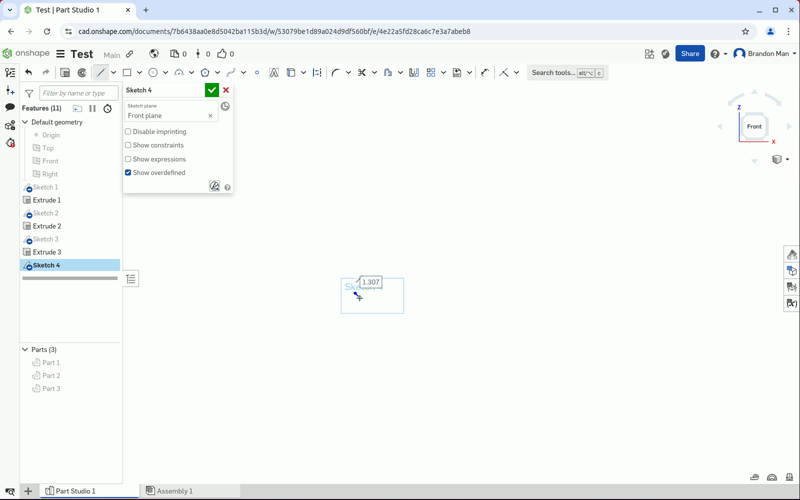
key_up(shift)
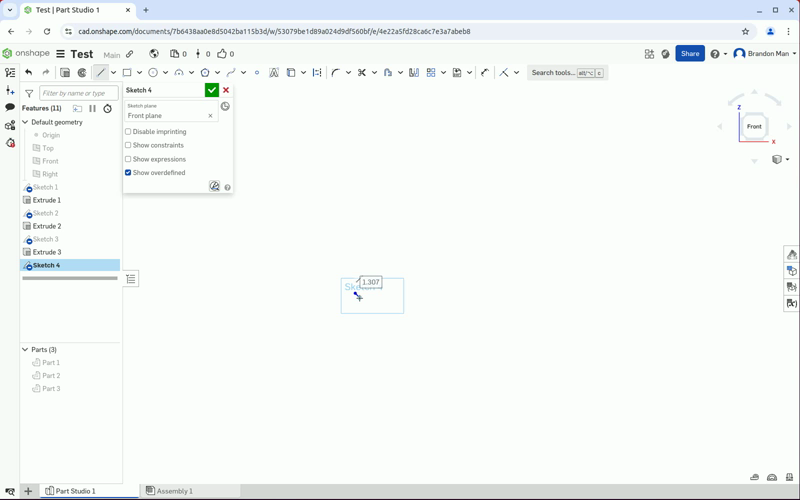
key_down(shift)
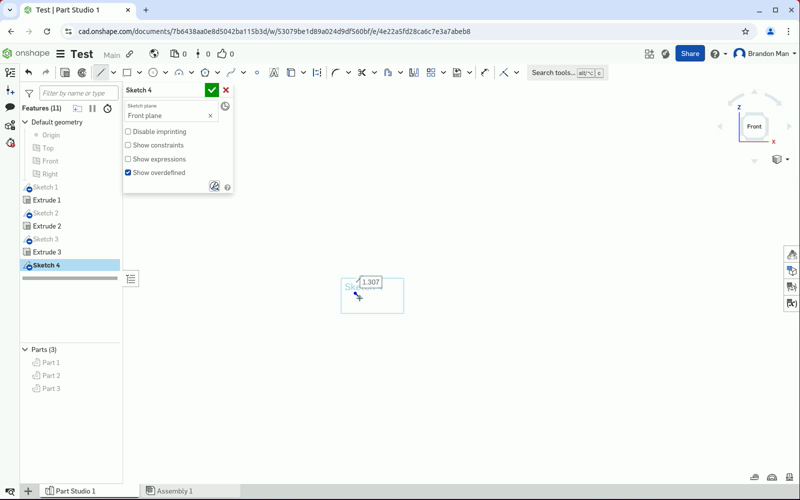
mouse_move(417, 239)
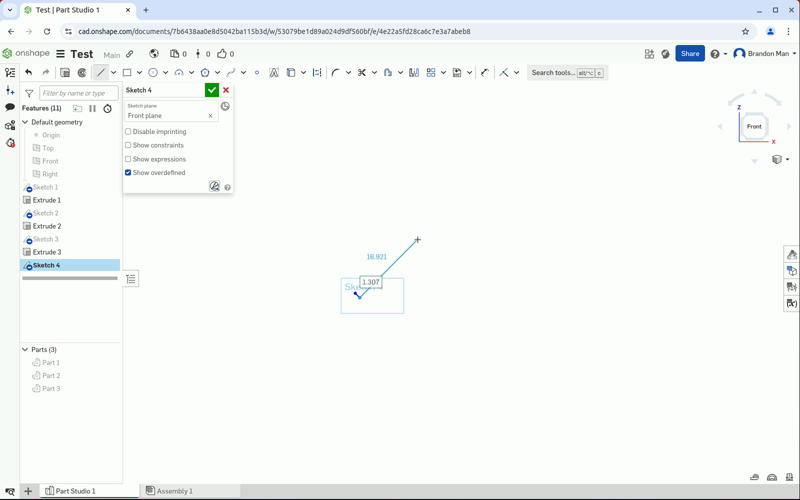
click(417, 239)
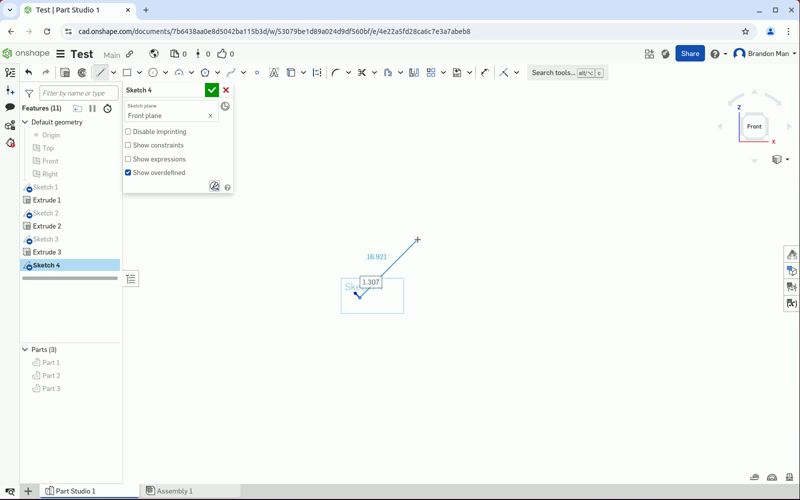
key_up(shift)
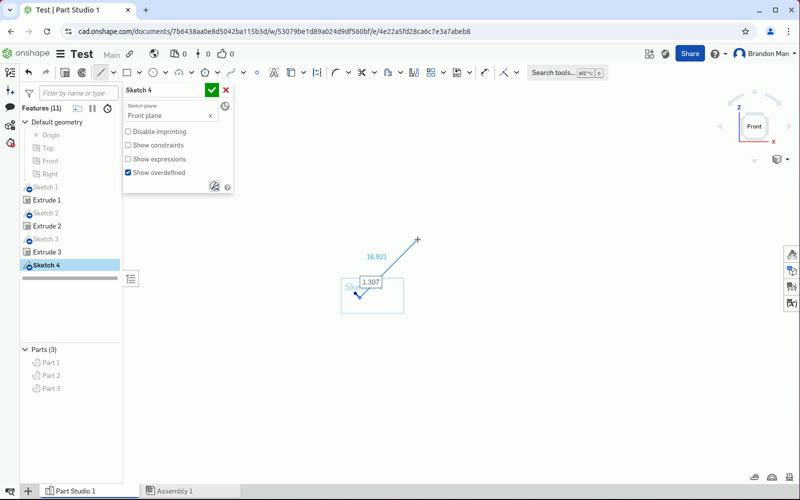
key_down(shift)
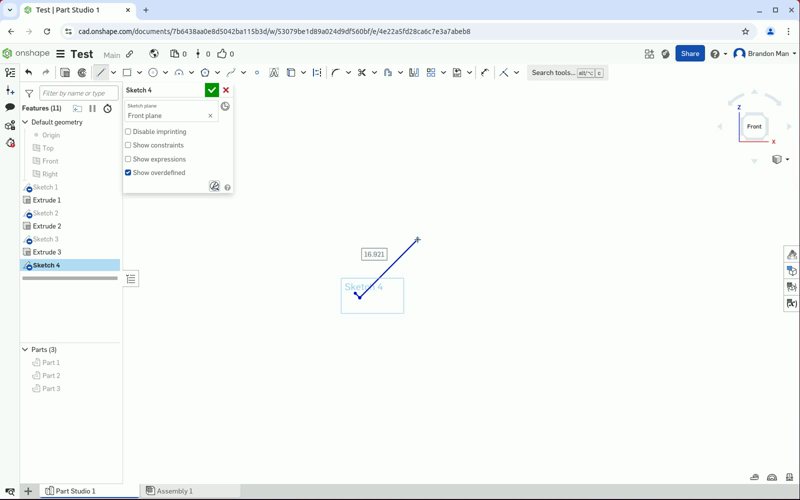
mouse_move(447, 239)
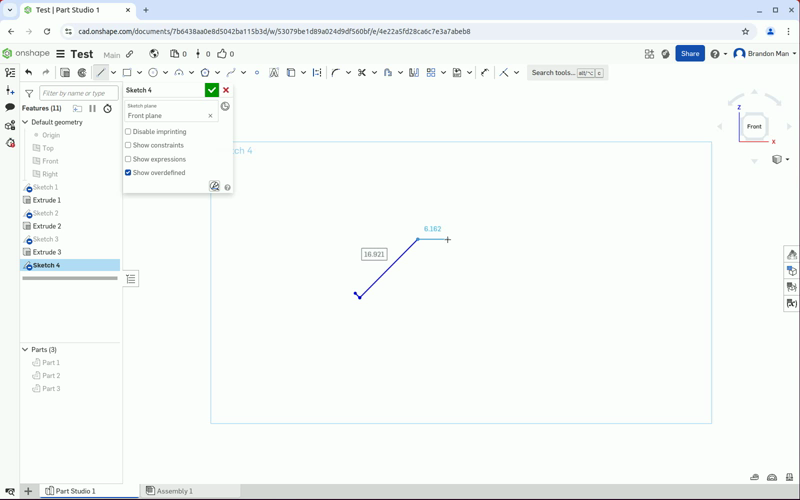
mouse_move(413, 235)
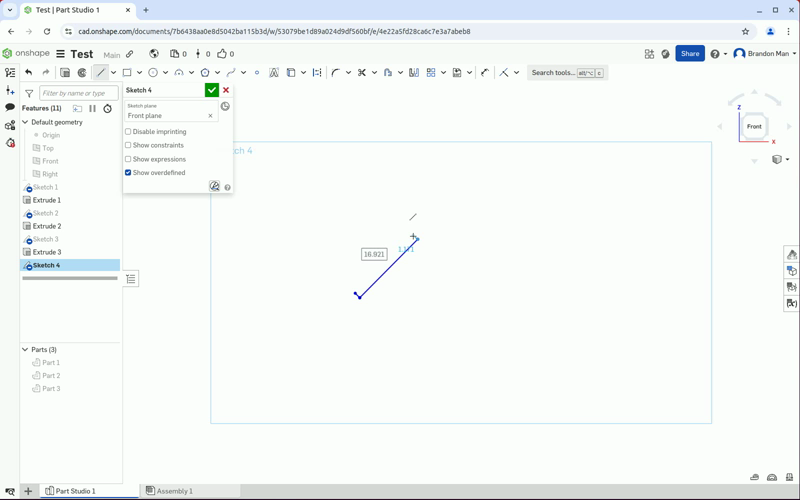
scroll(6)
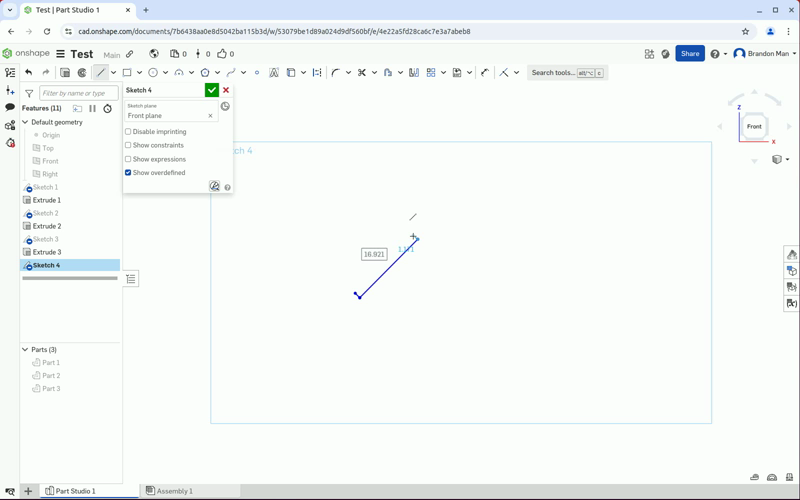
scroll(6)
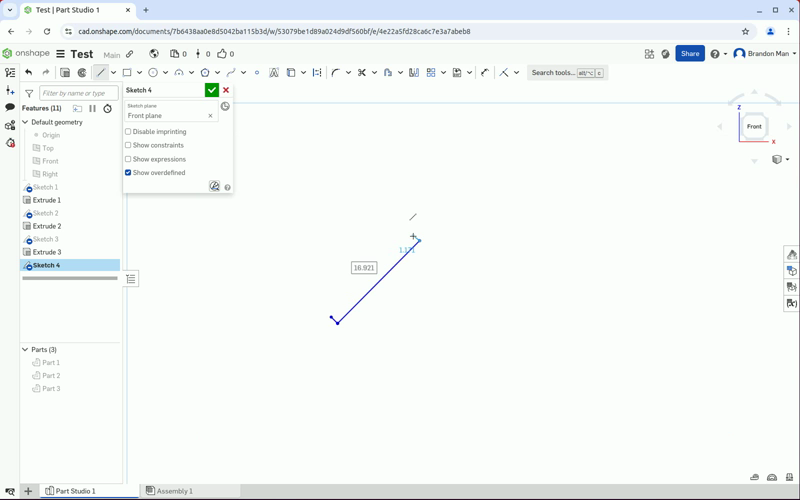
scroll(6)
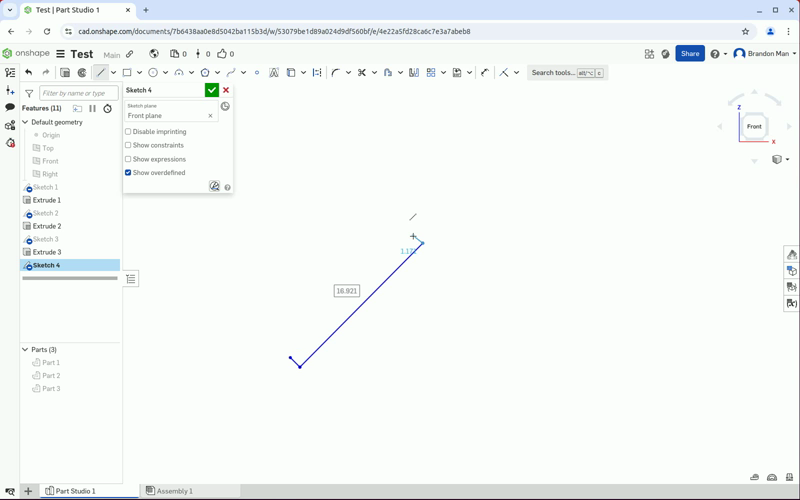
scroll(6)
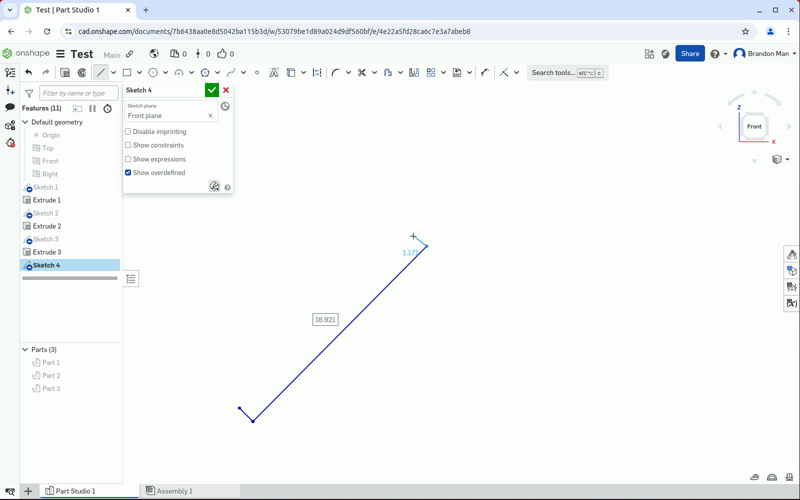
scroll(6)
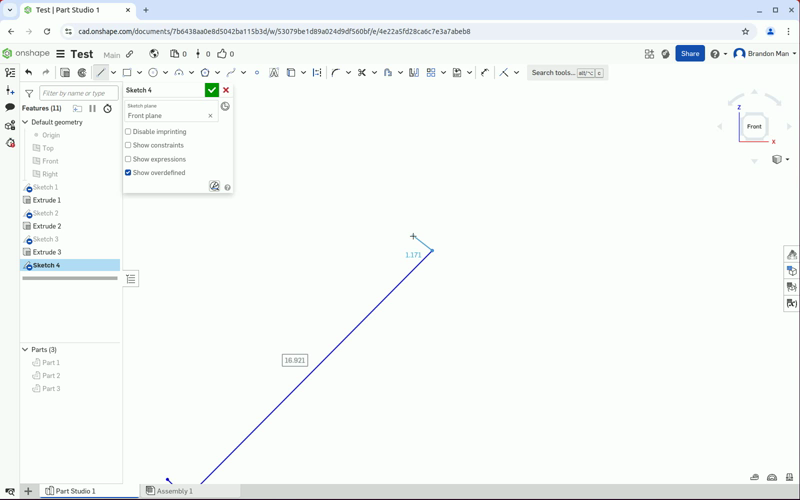
scroll(6)
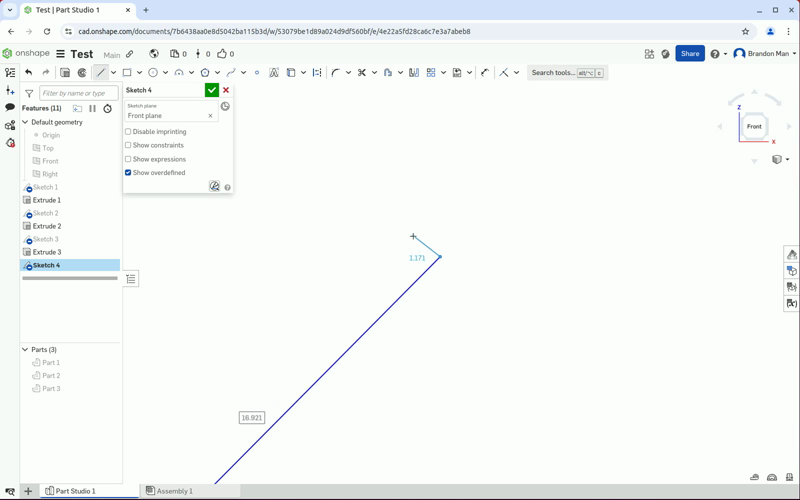
scroll(6)
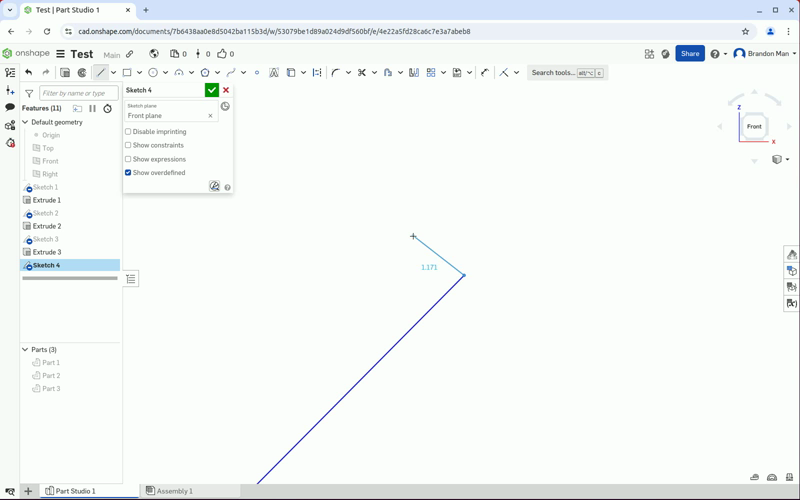
click(413, 235)
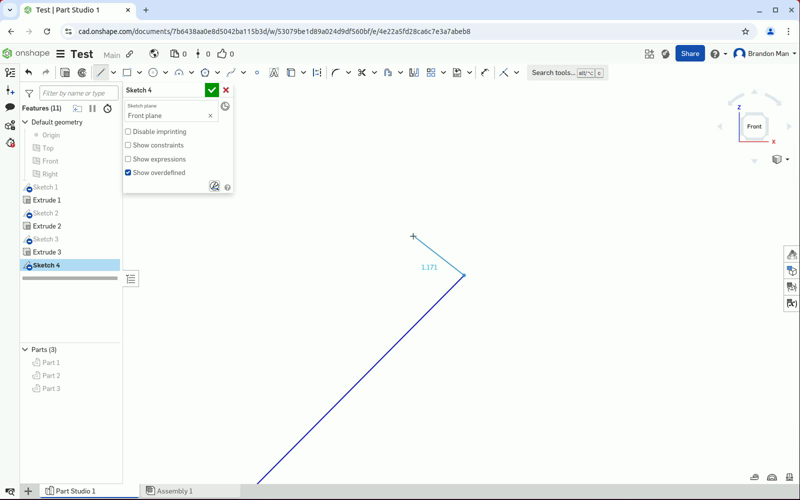
scroll(-6)
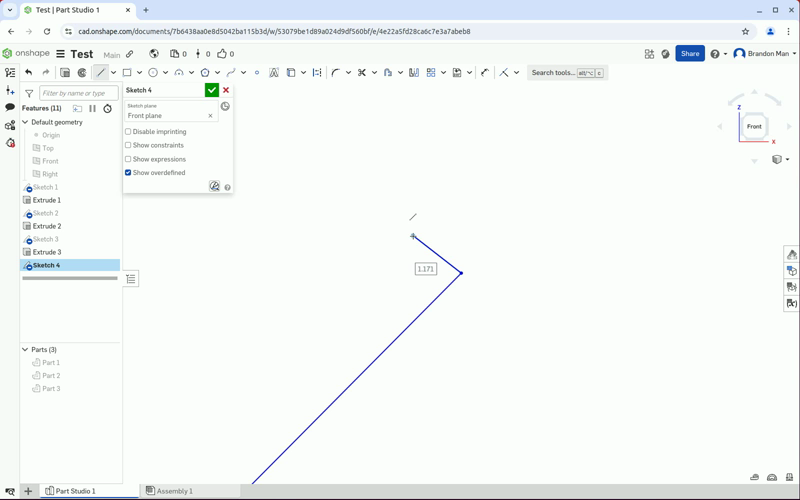
scroll(-6)
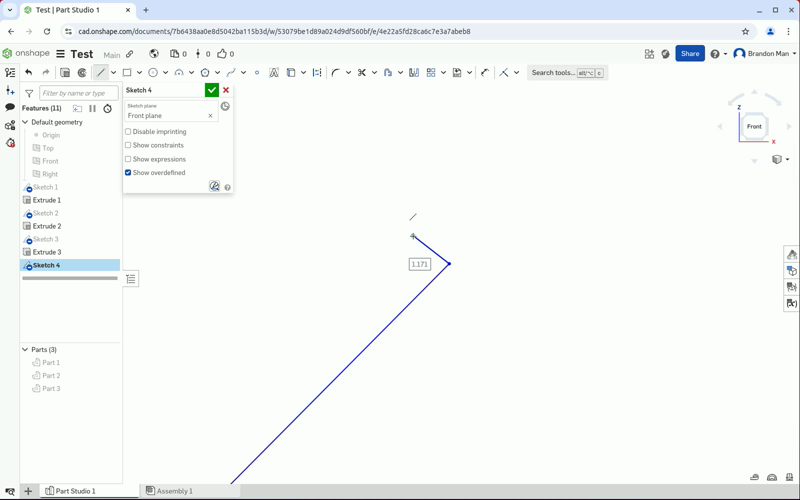
scroll(-6)
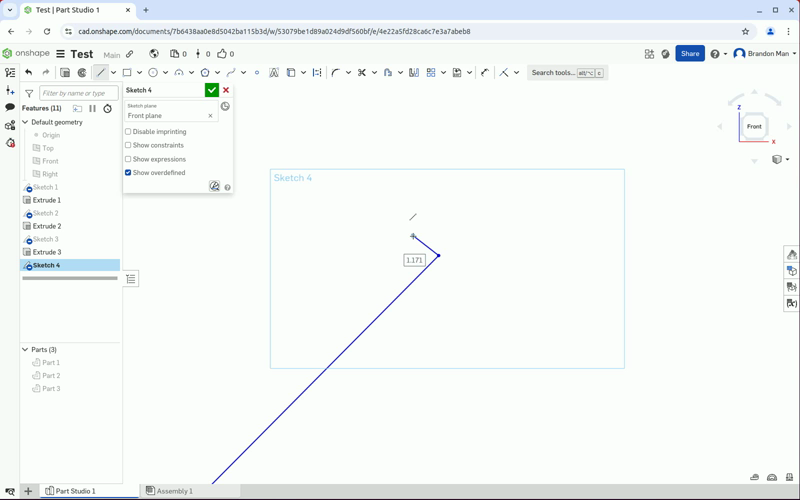
scroll(-6)
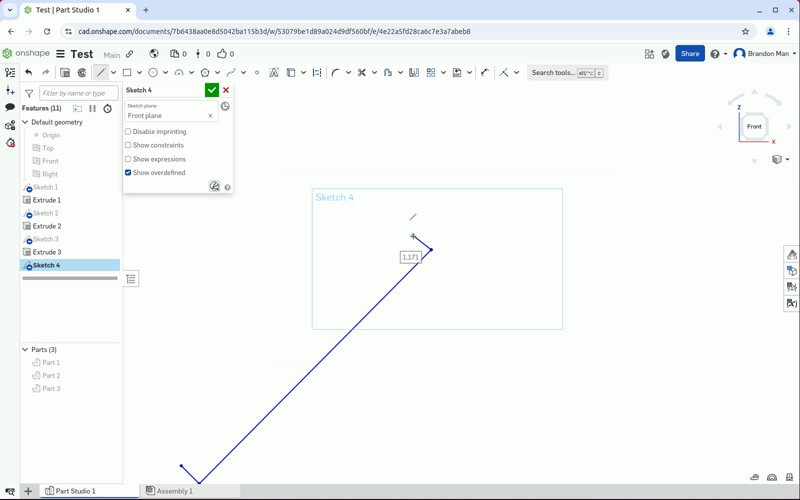
scroll(-6)
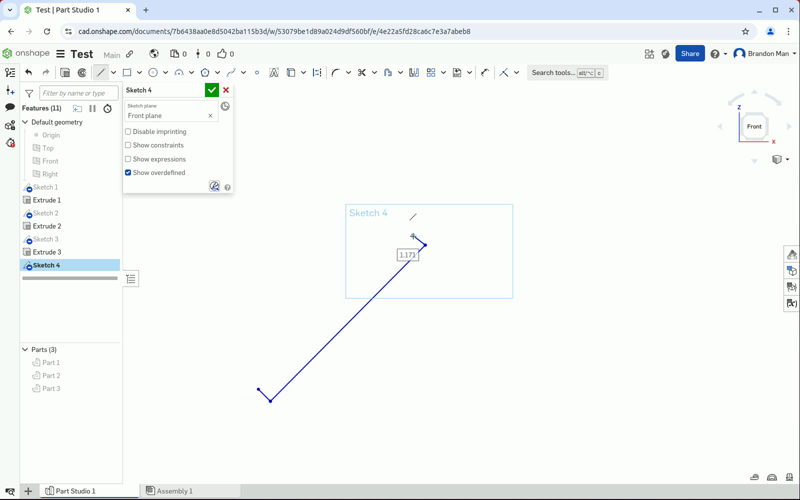
scroll(-6)
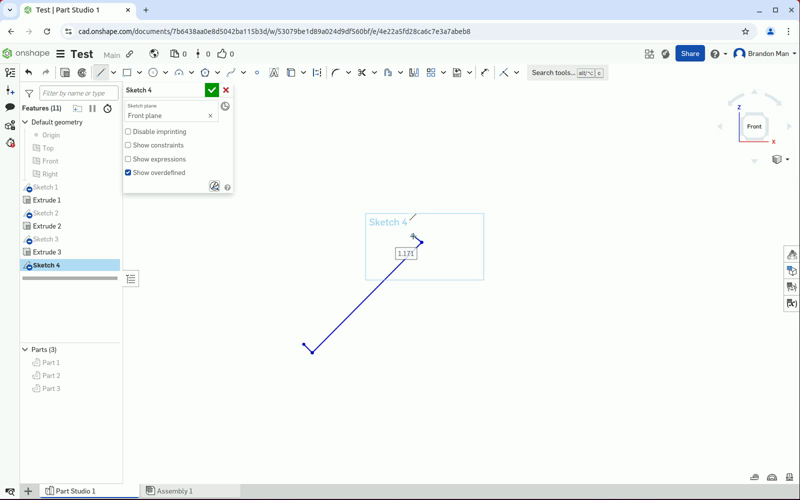
scroll(-6)
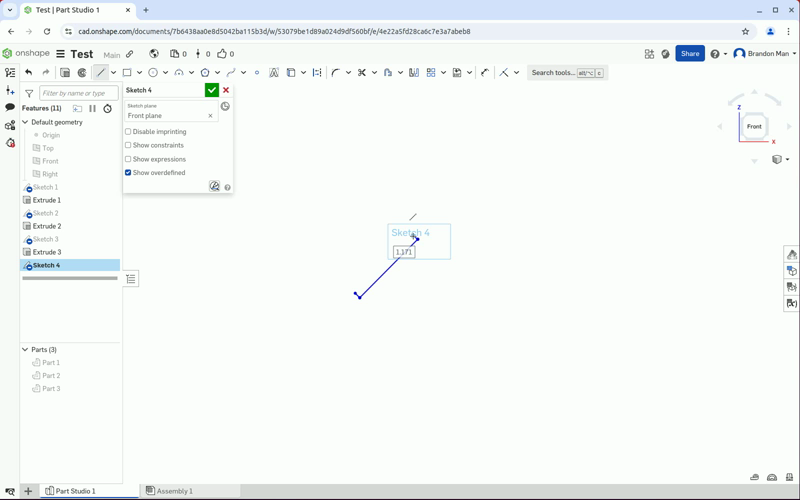
key_up(shift)
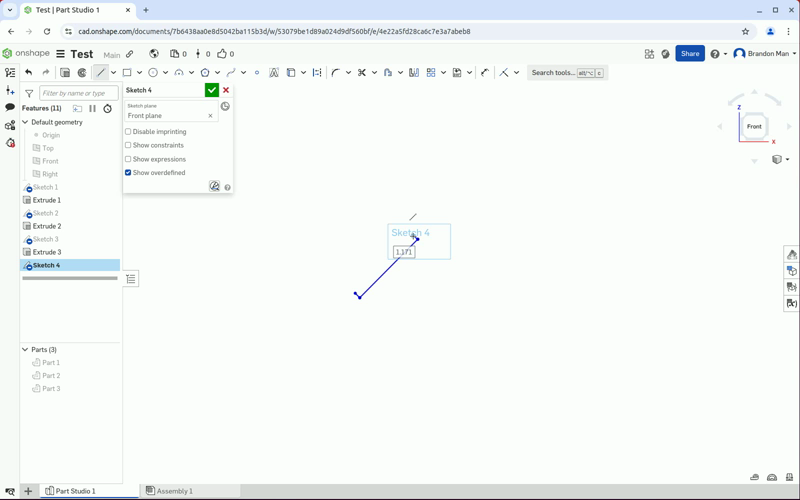
key_down(shift)
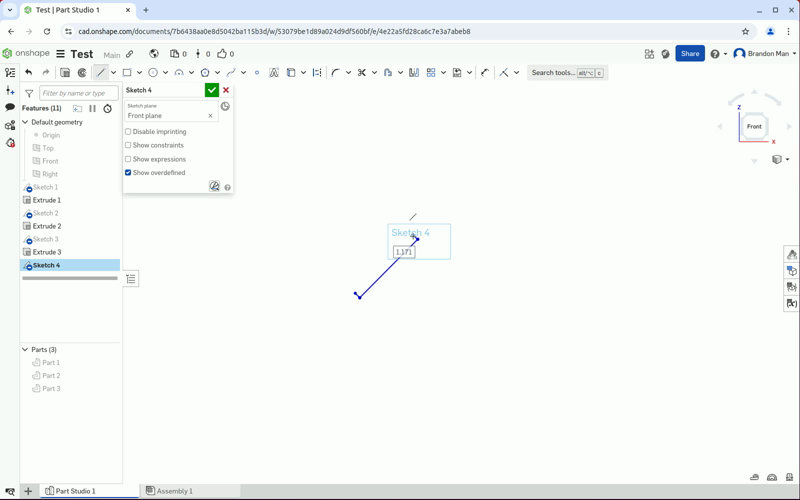
mouse_move(355, 293)
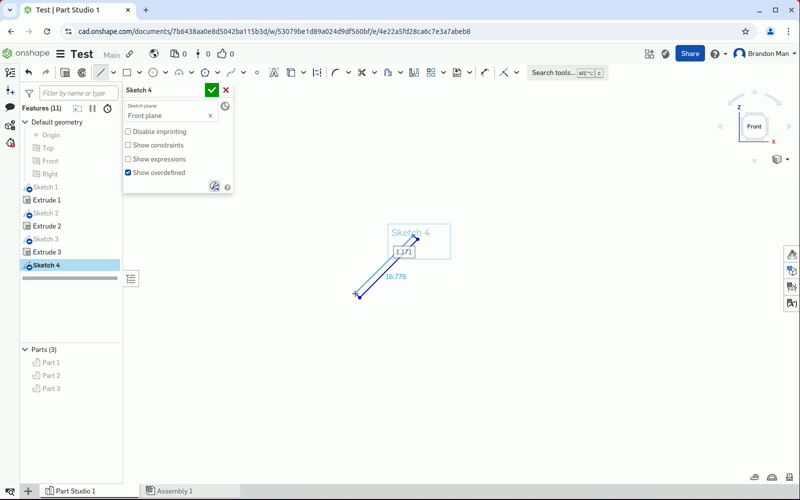
key_up(shift)
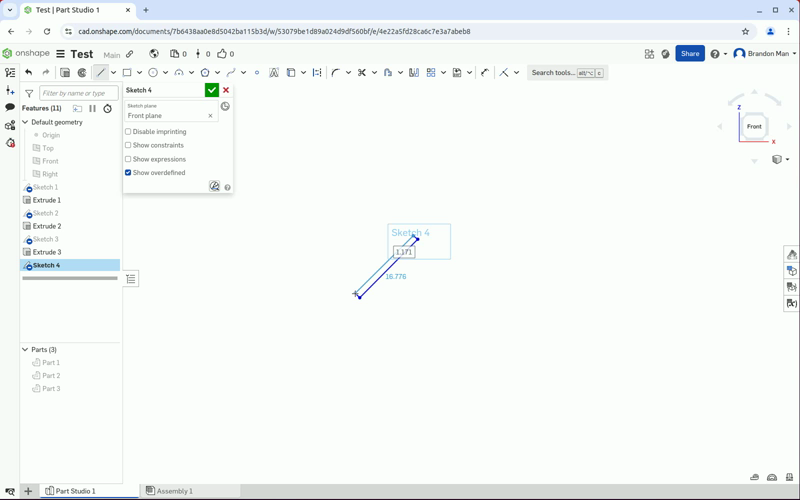
click(355, 293)
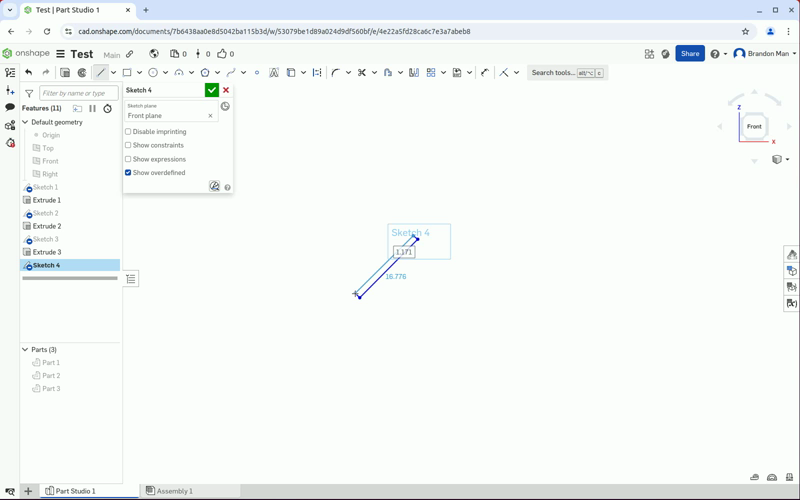
key(esc)
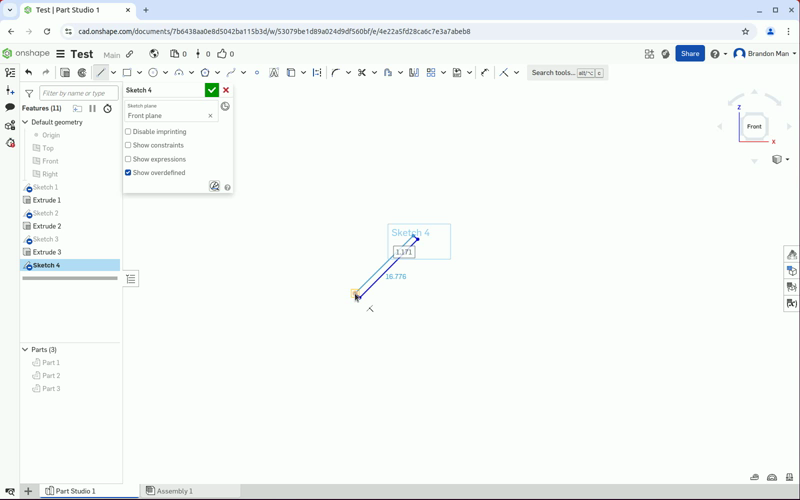
mouse_move(374, 277)
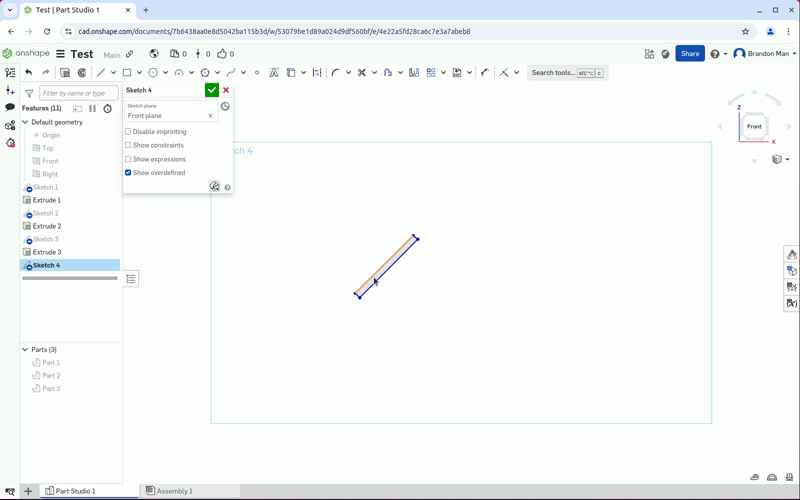
scroll(6)
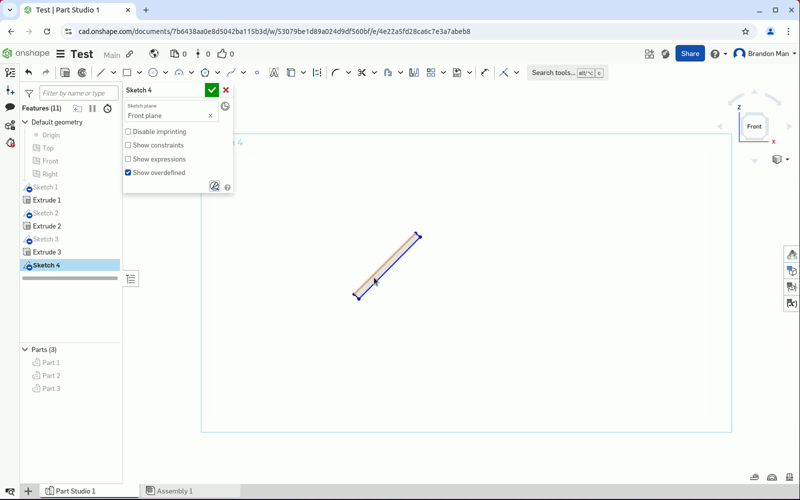
scroll(6)
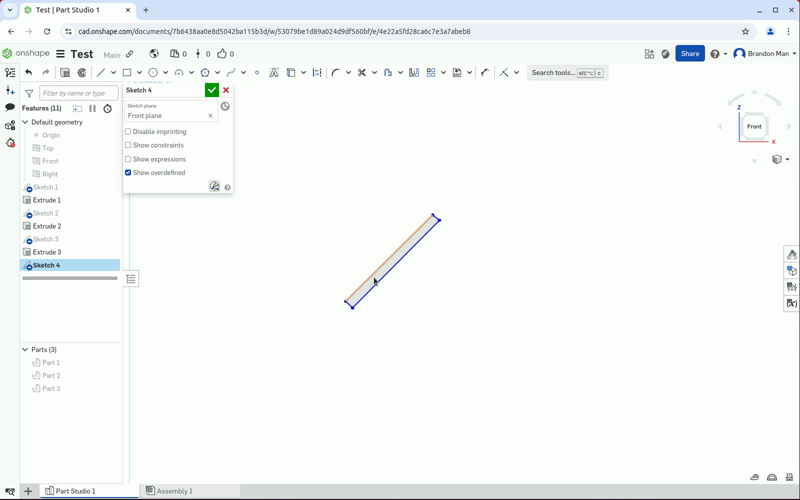
scroll(6)
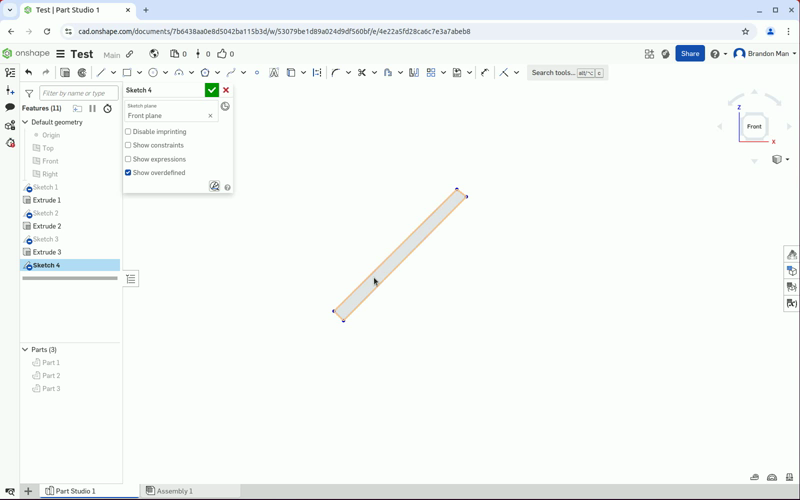
scroll(6)
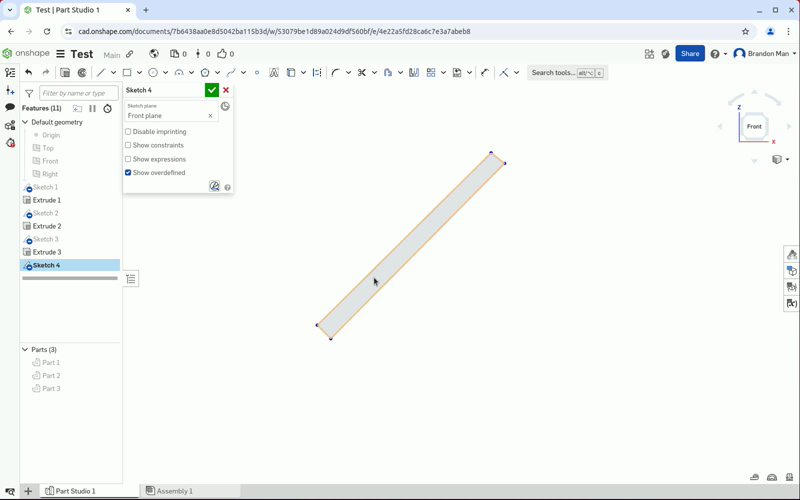
scroll(6)
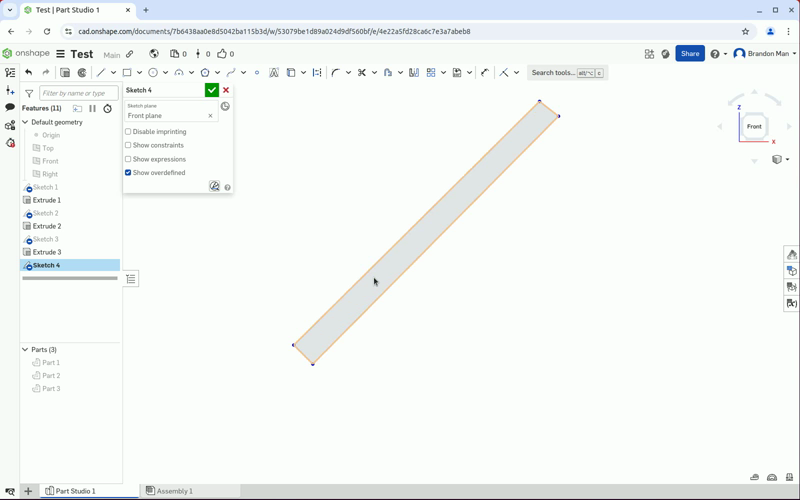
scroll(6)
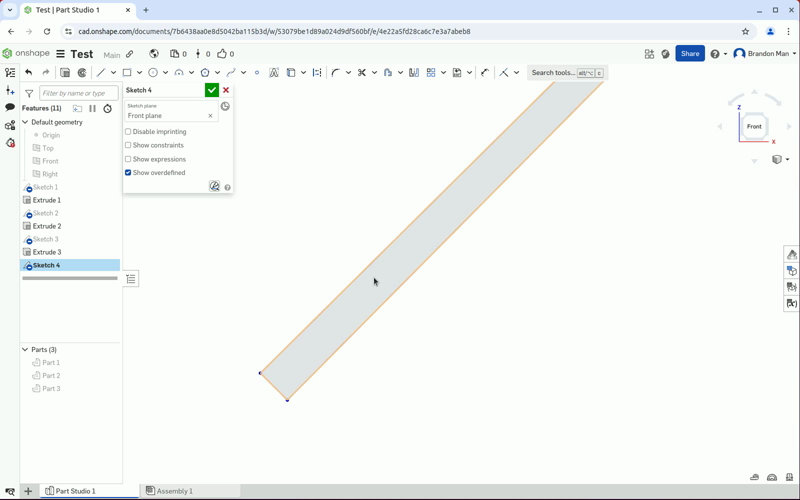
scroll(6)
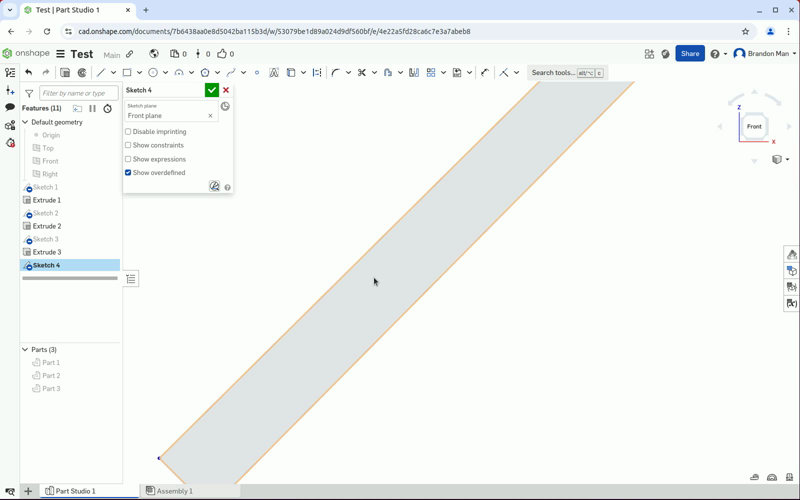
click(374, 277)
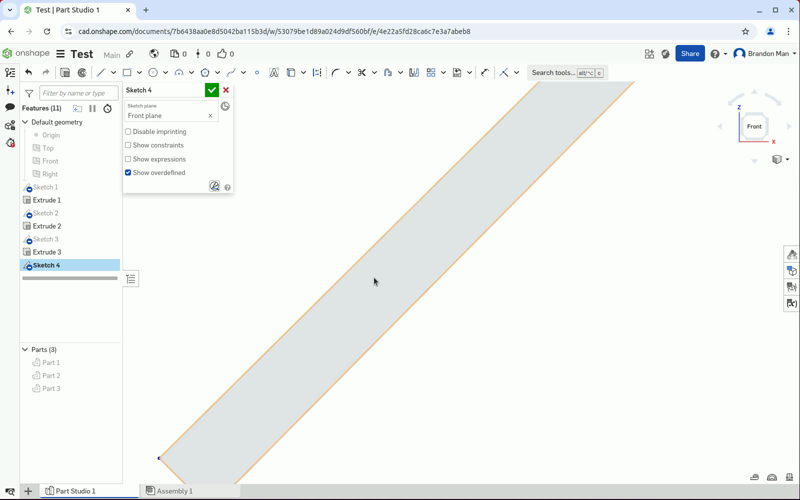
scroll(-6)
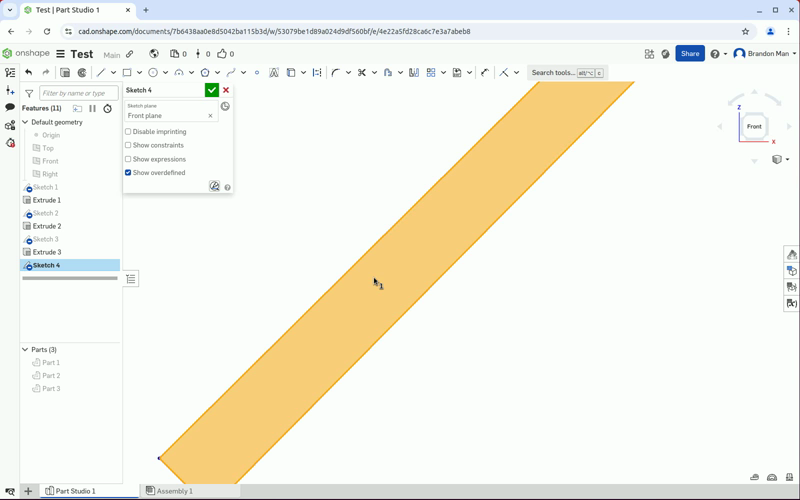
scroll(-6)
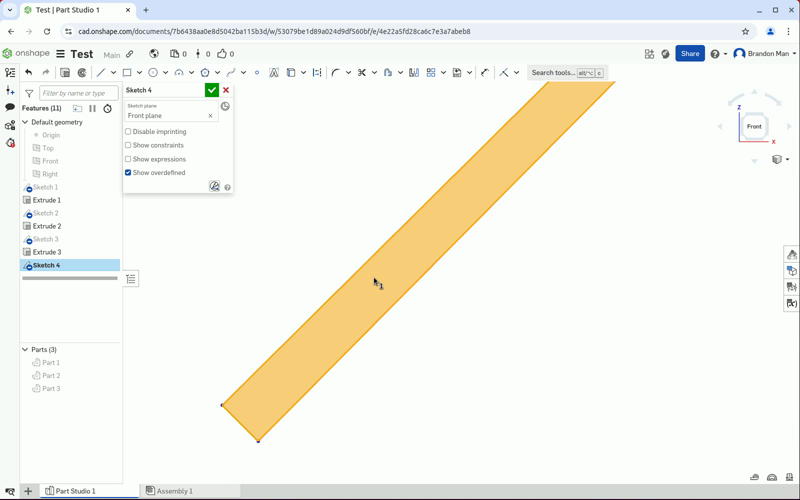
scroll(-6)
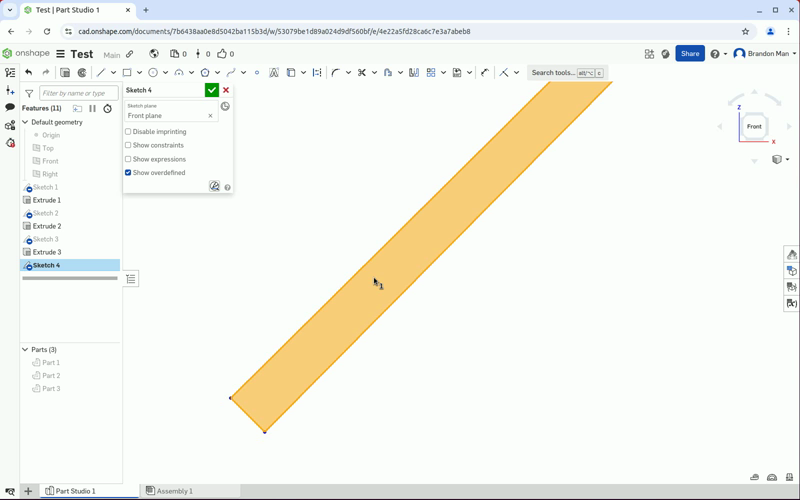
scroll(-6)
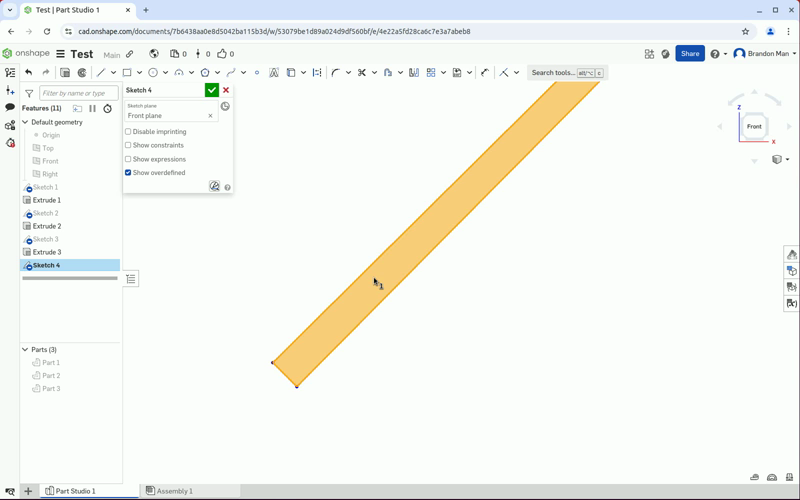
scroll(-6)
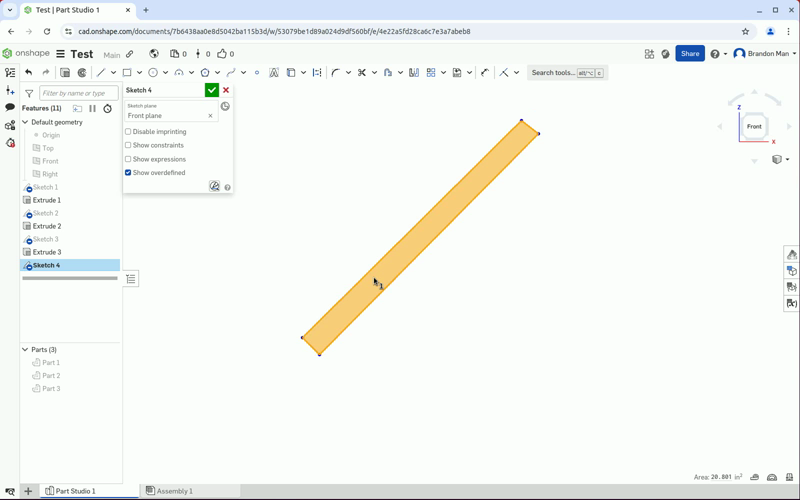
scroll(-6)
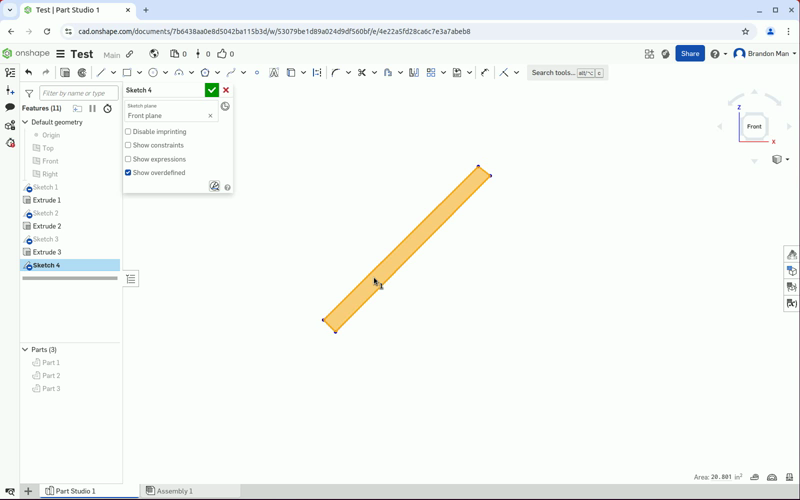
scroll(-6)
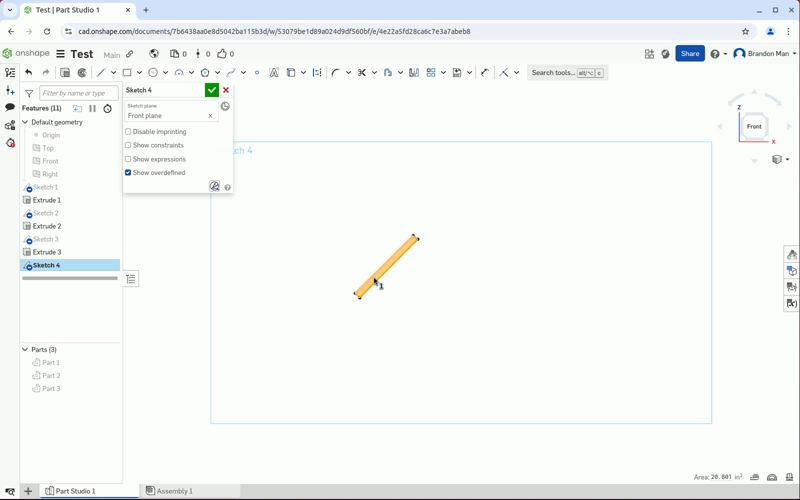
mouse_move(73, 352)
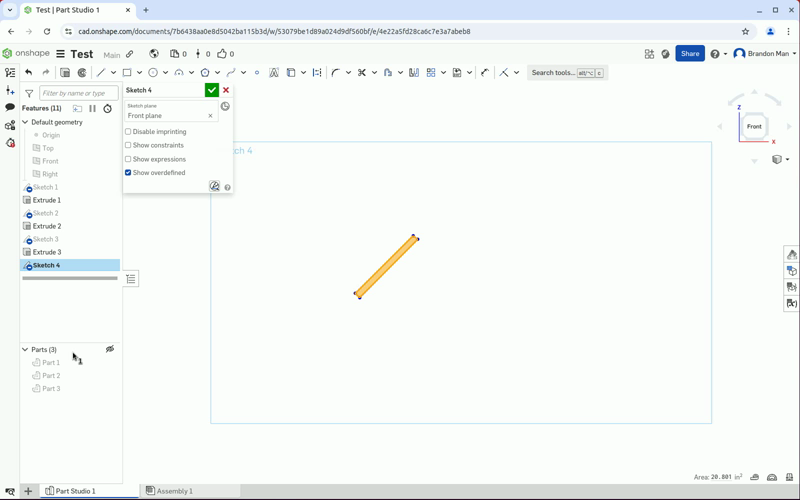
key(shift+y)
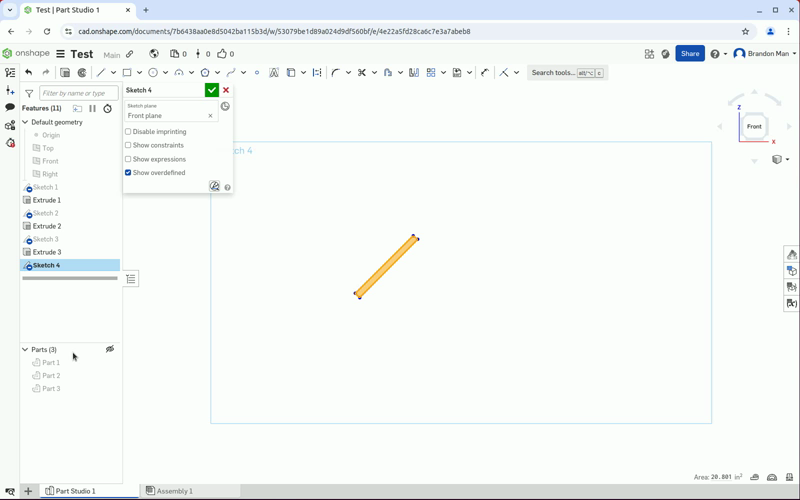
key(shift+e)
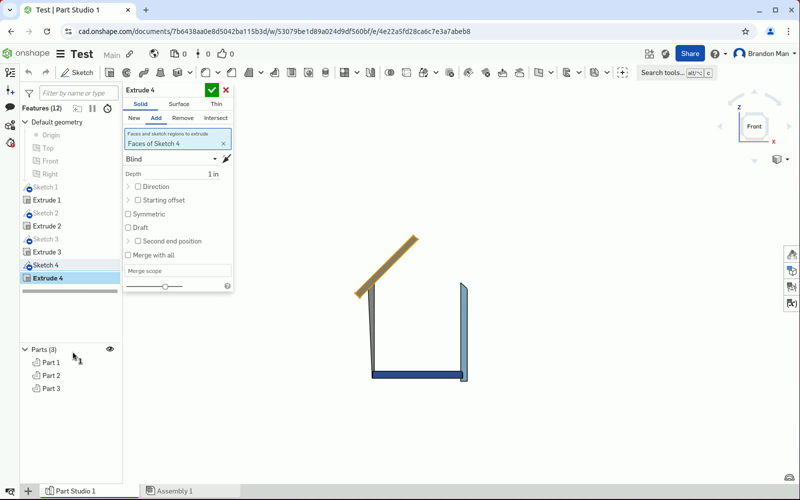
mouse_move(143, 106)
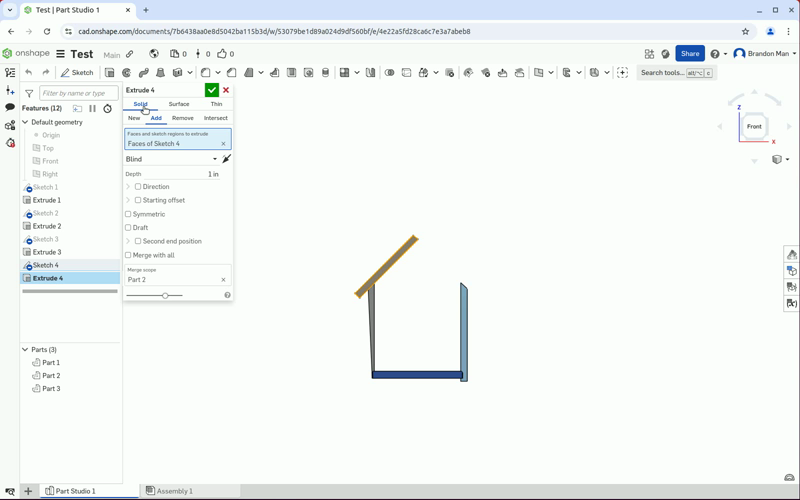
click(143, 106)
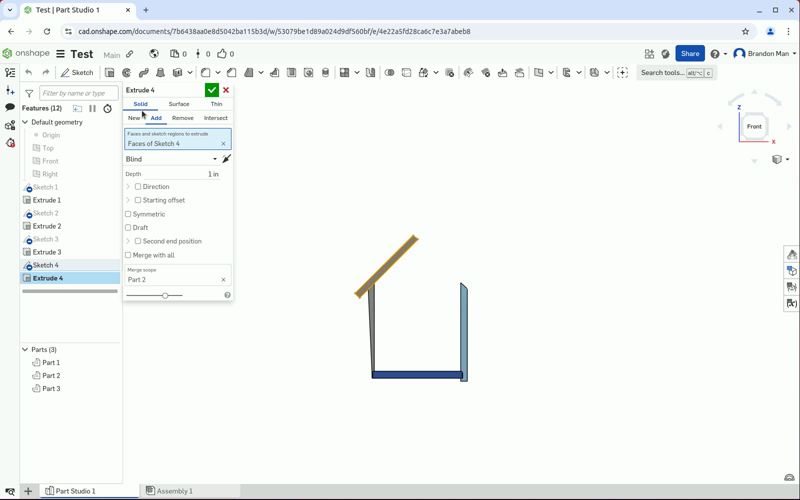
mouse_move(137, 120)
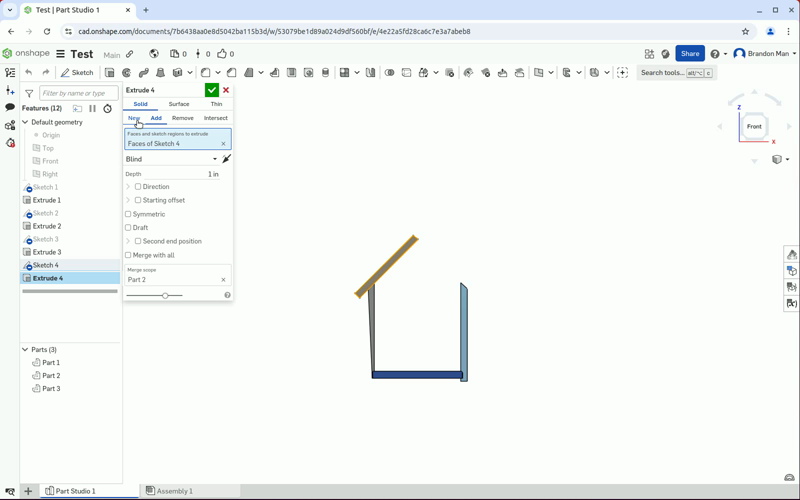
click(137, 120)
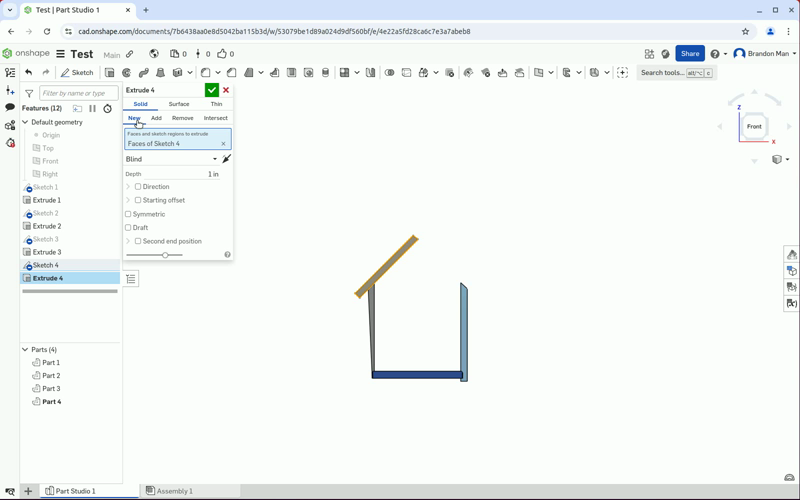
key(tab, 4)
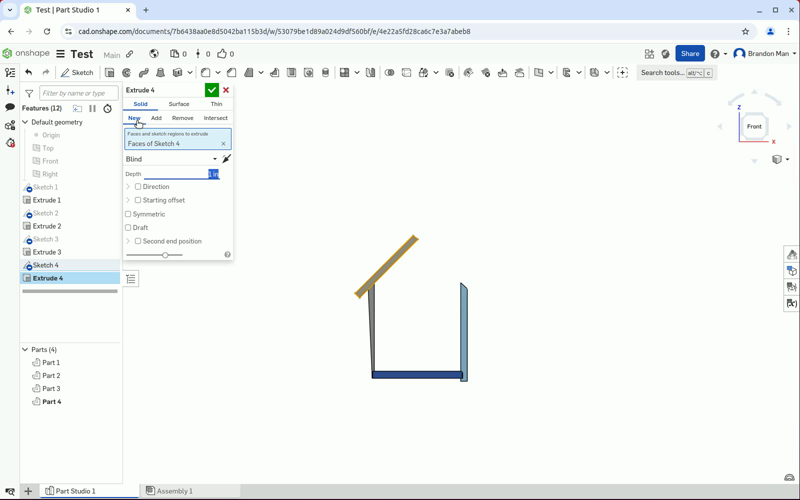
text(20.22)
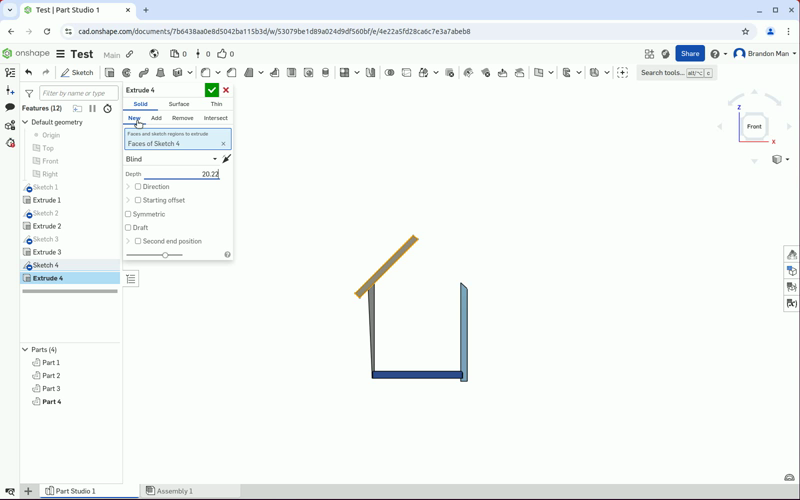
key(enter)
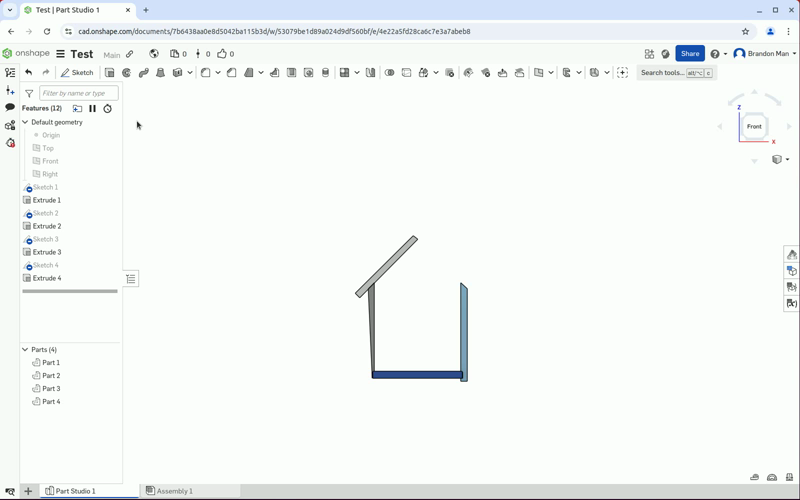
key(shift+h)
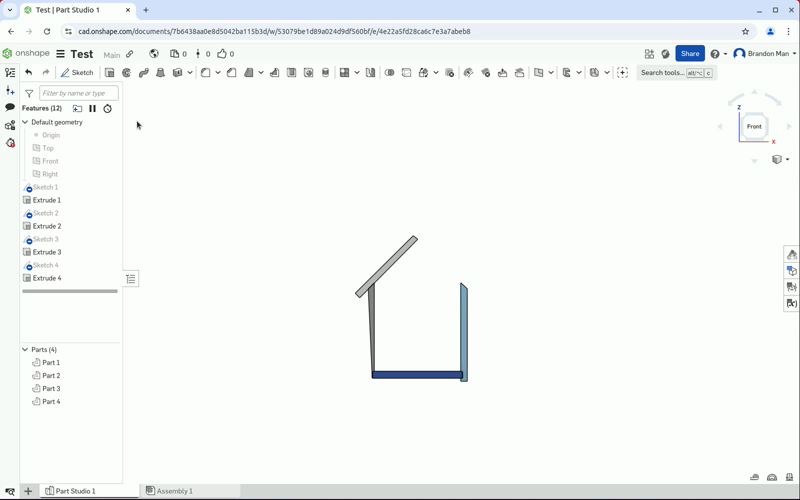
key(shift+h)
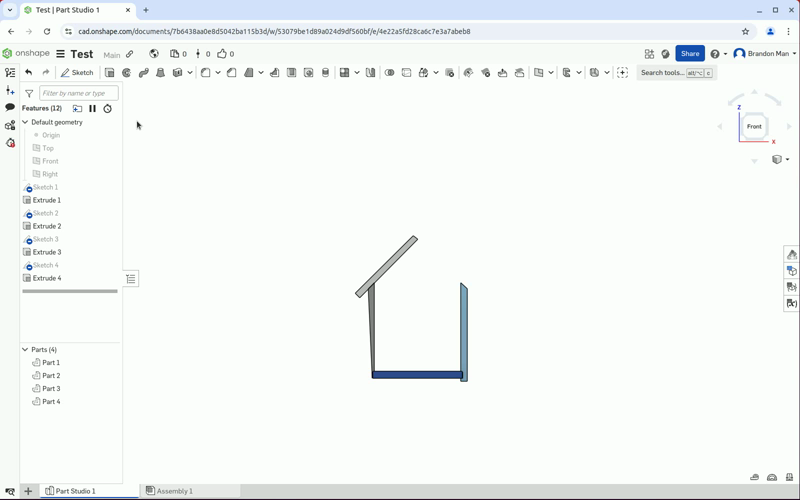
mouse_move(73, 189)
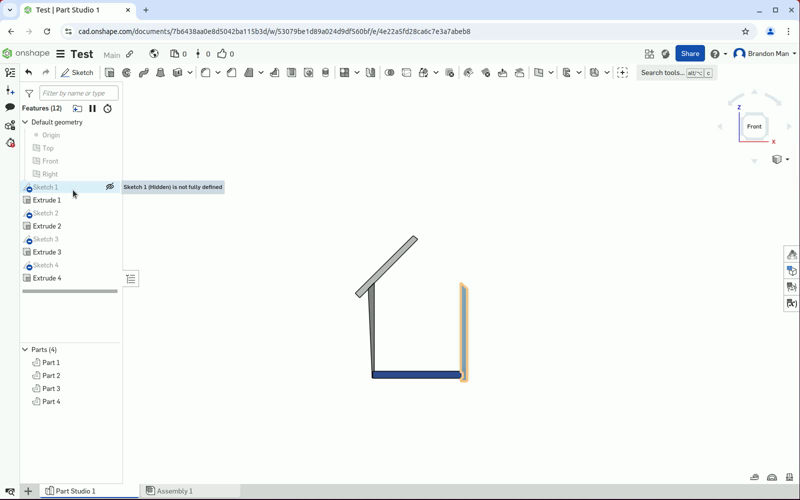
click(73, 189)
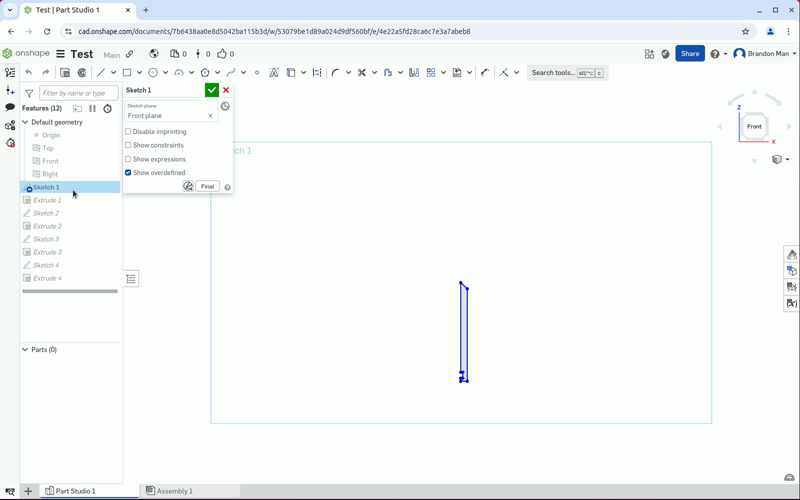
mouse_move(229, 92)
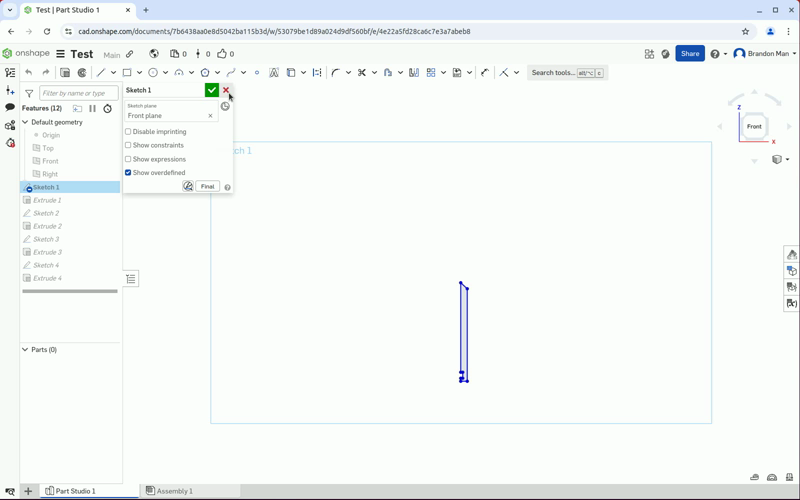
click(229, 92)
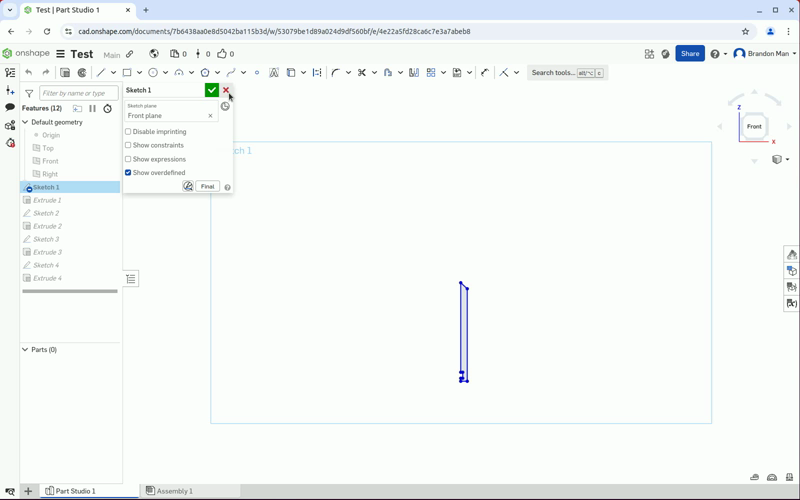
key(shift+s)
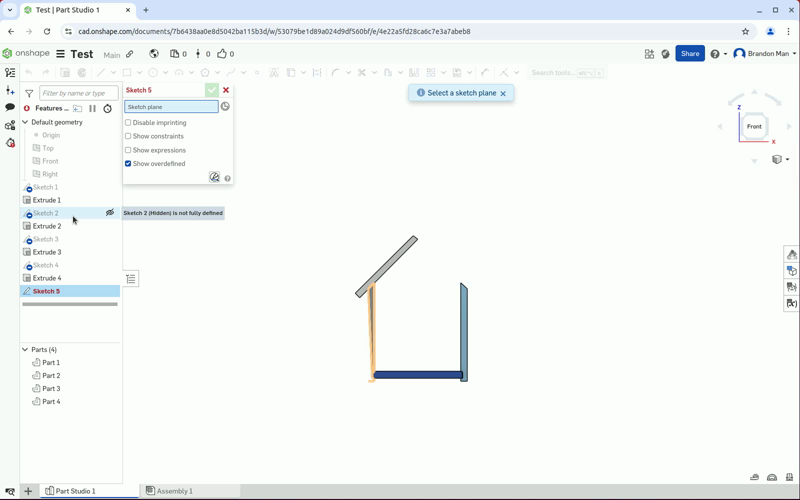
scroll(3)
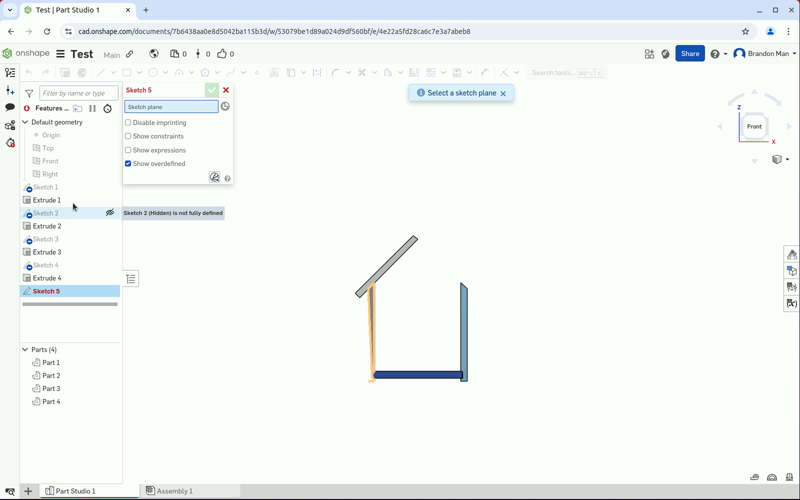
mouse_move(73, 163)
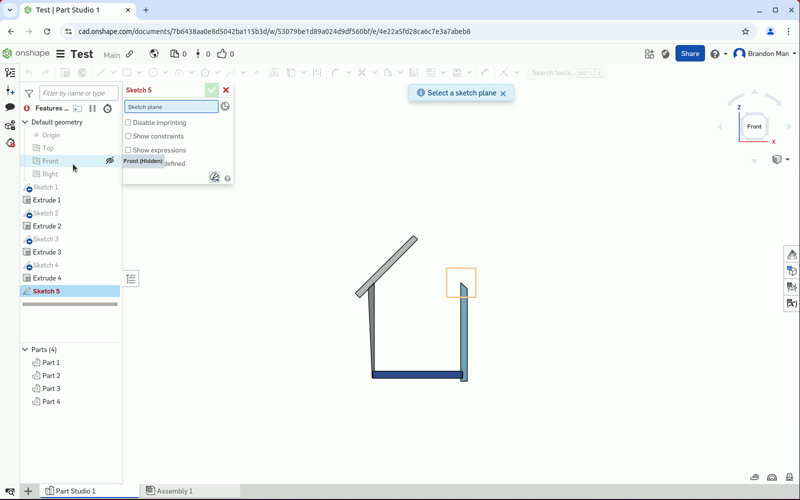
click(73, 163)
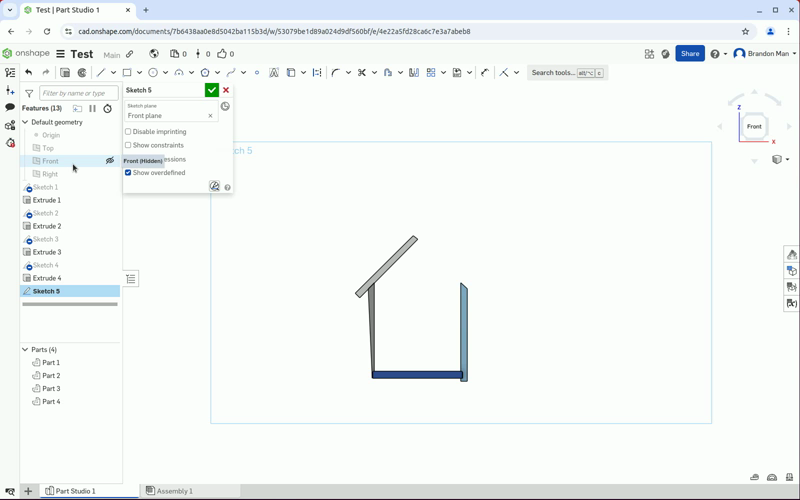
mouse_move(73, 352)
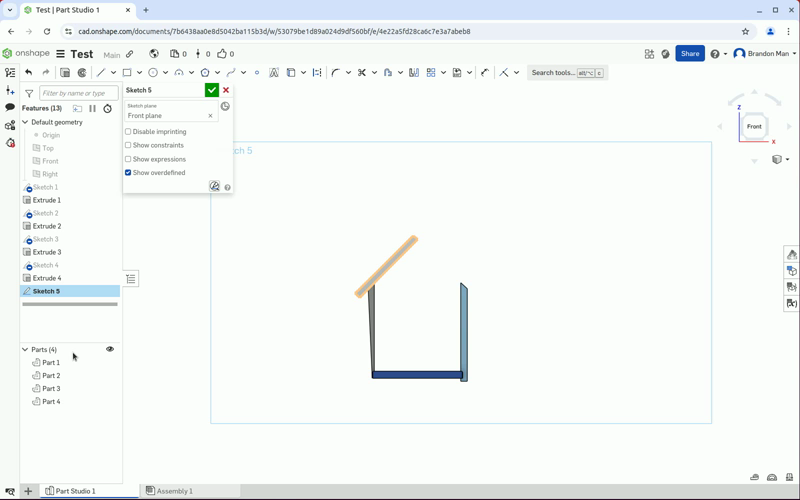
key(y)
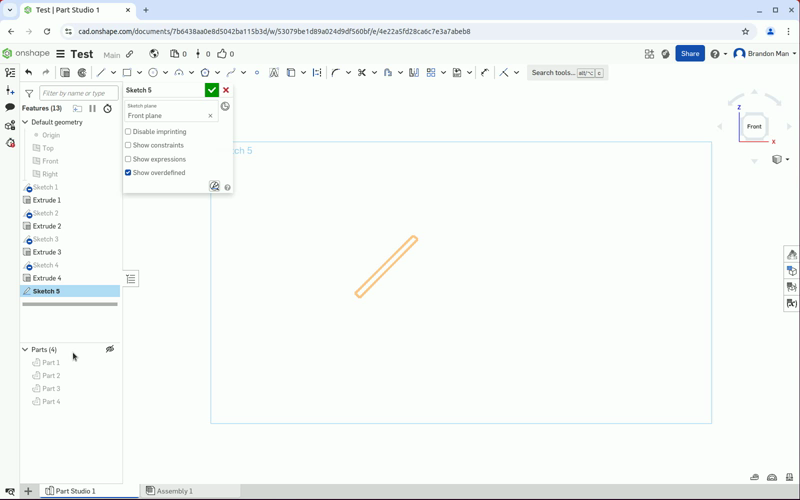
key(l)
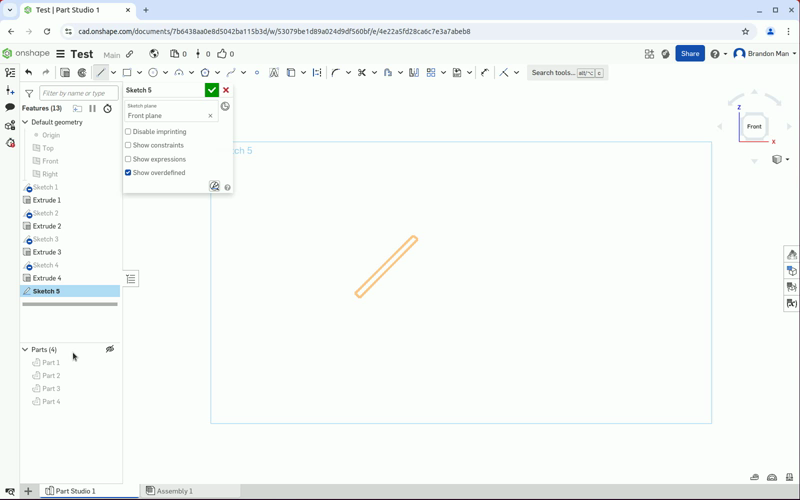
key_down(shift)
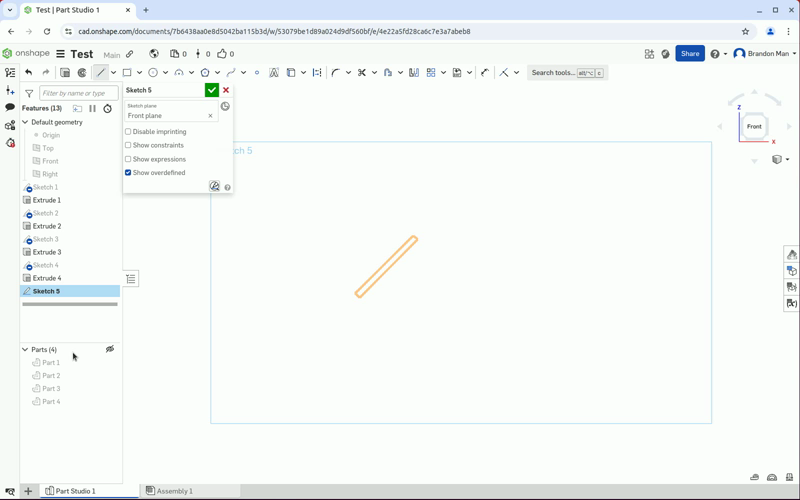
mouse_move(413, 236)
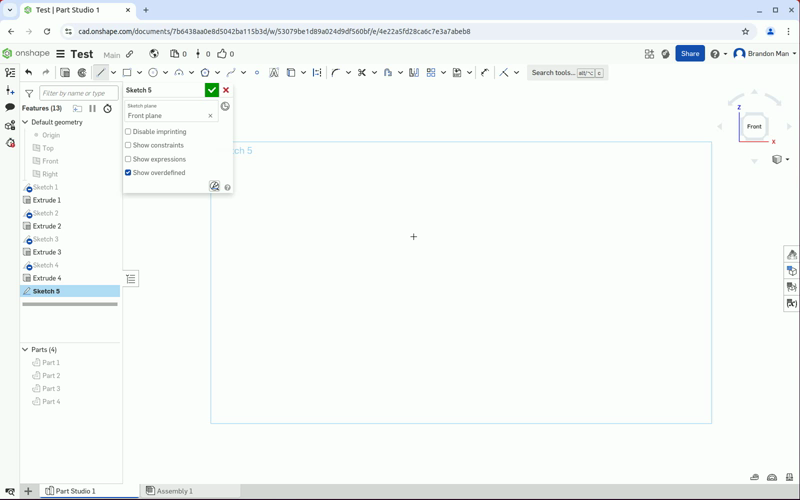
click(413, 236)
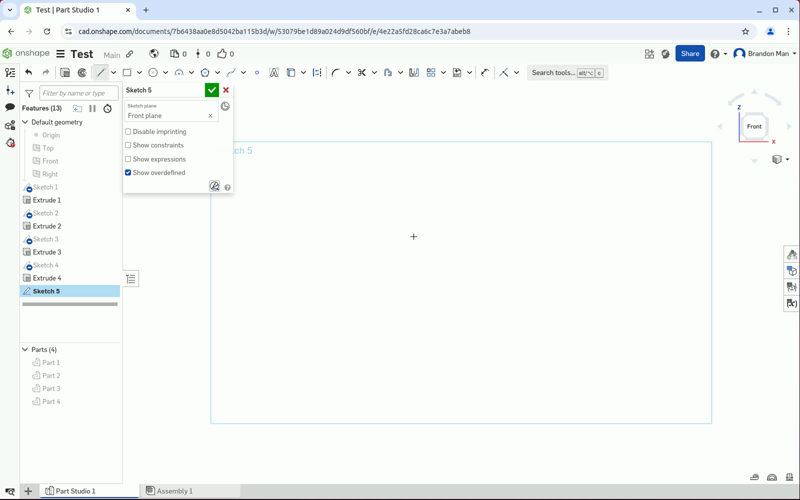
key_up(shift)
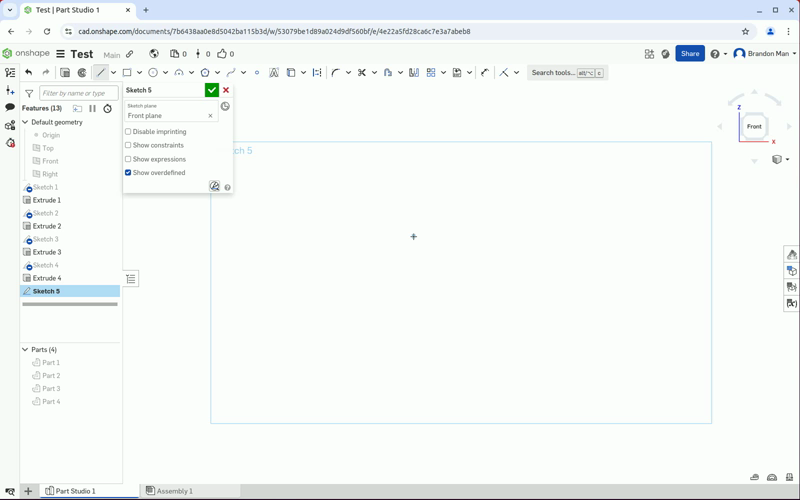
key_down(shift)
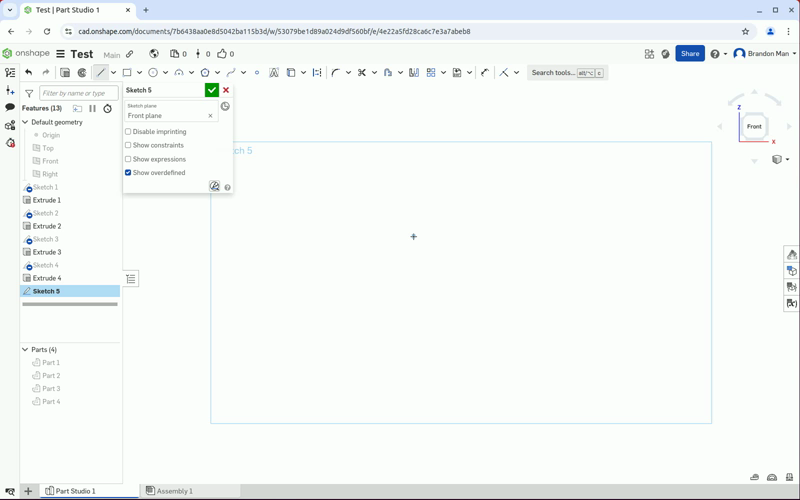
mouse_move(477, 299)
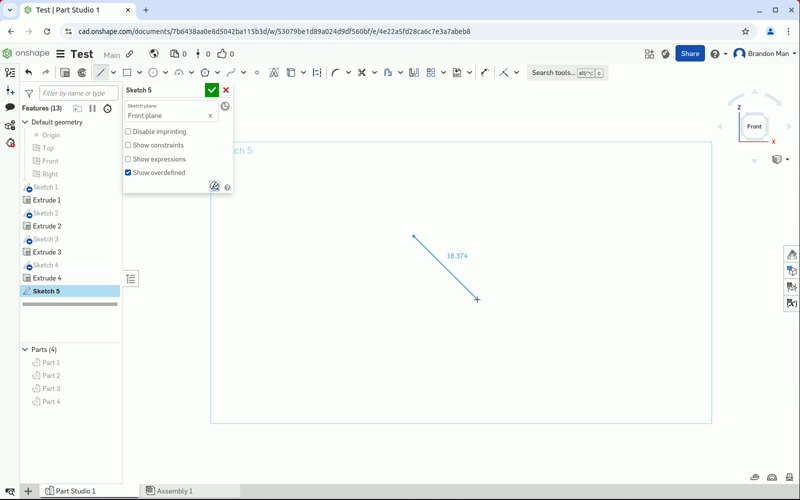
click(477, 299)
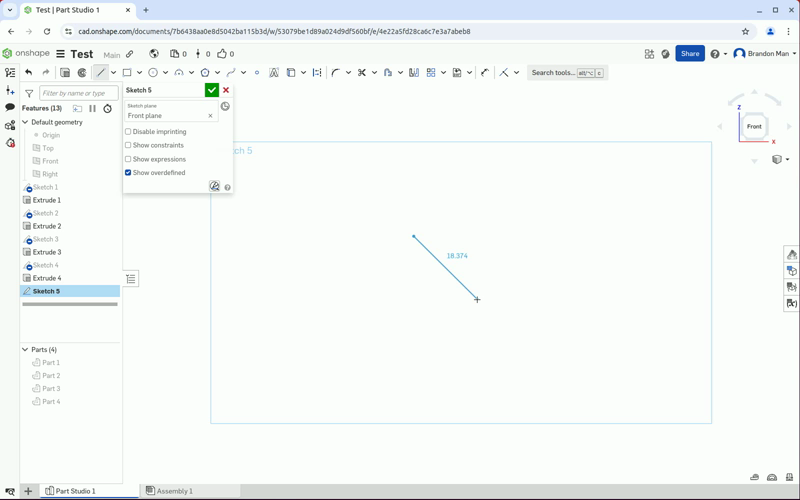
key_up(shift)
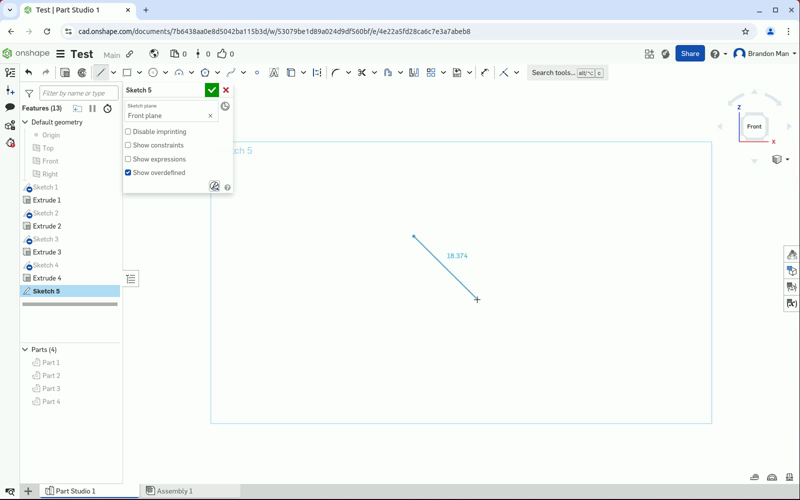
key_down(shift)
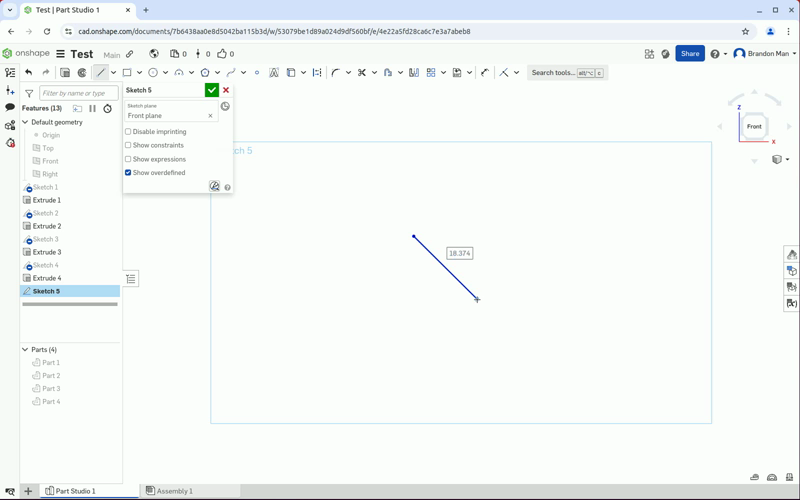
mouse_move(507, 299)
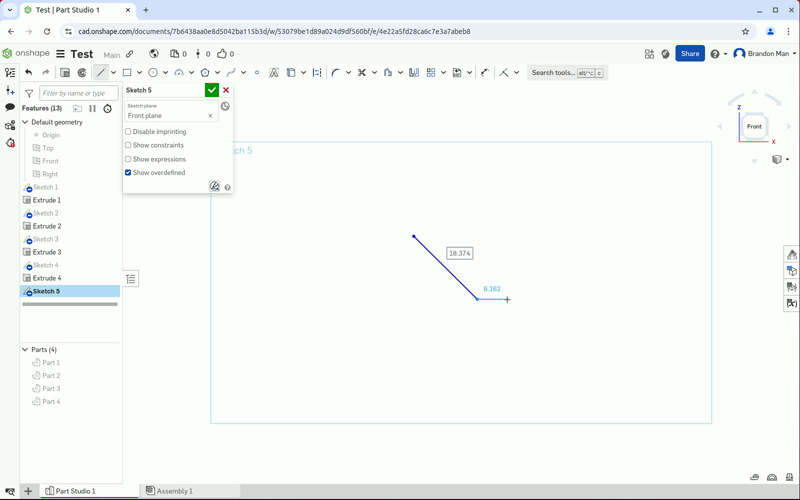
mouse_move(481, 294)
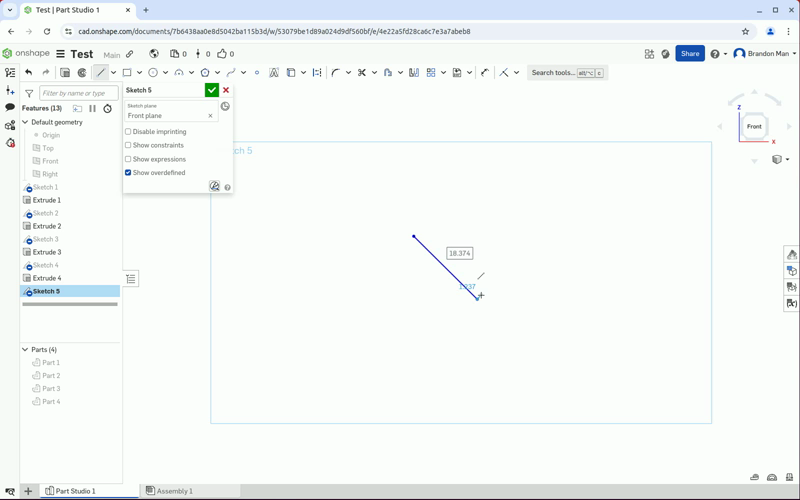
scroll(6)
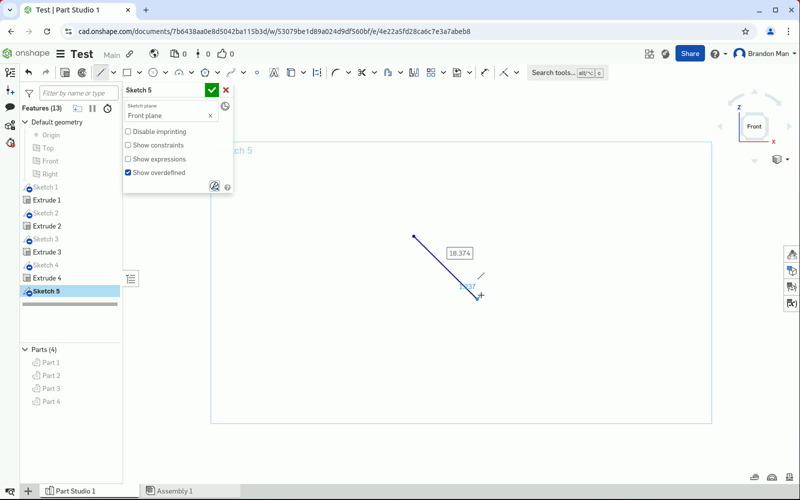
scroll(6)
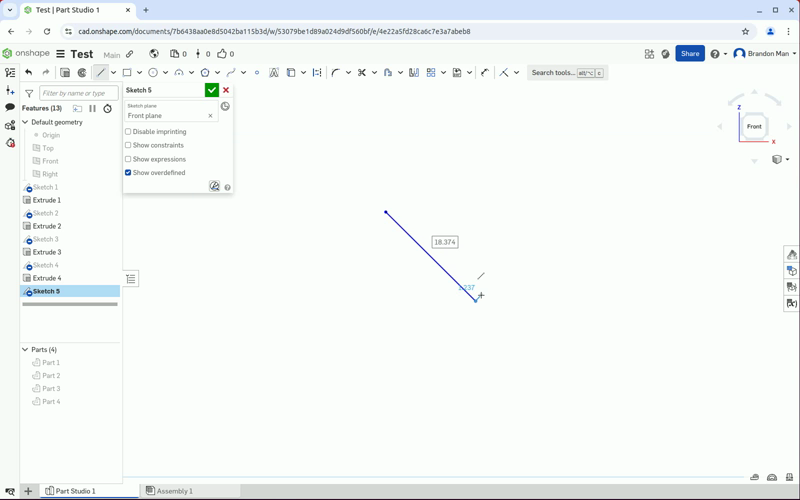
scroll(6)
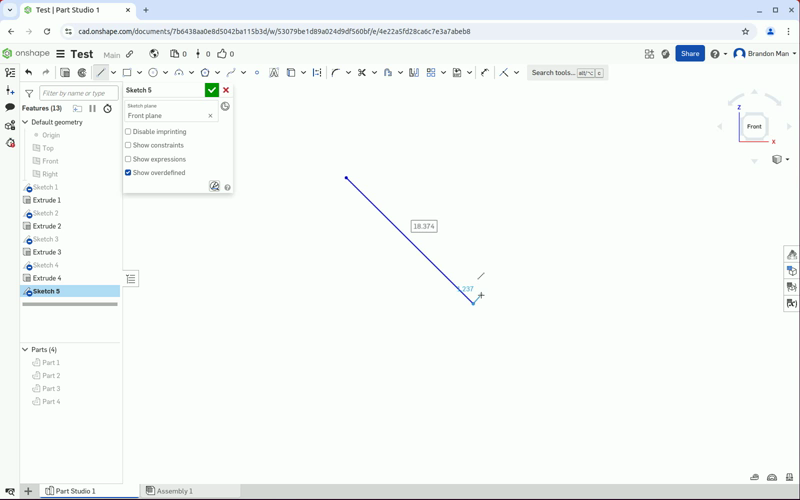
scroll(6)
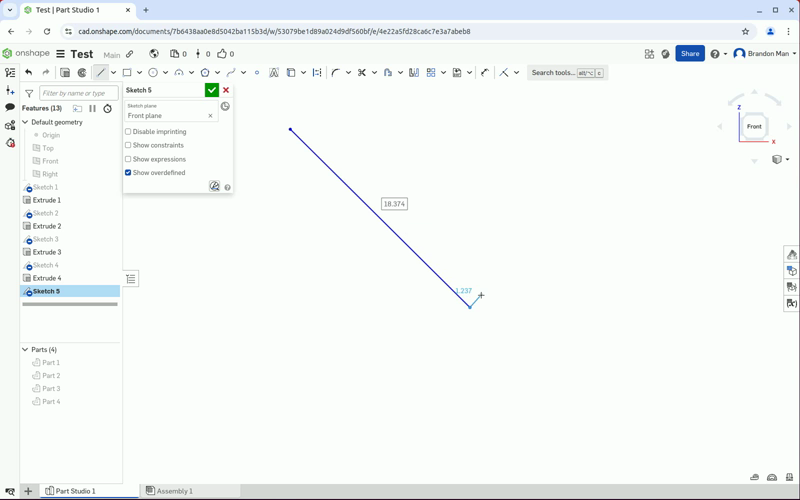
scroll(6)
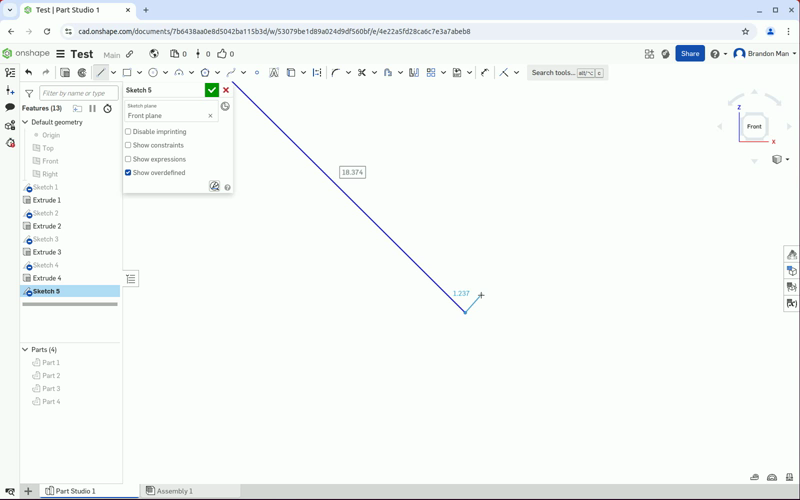
scroll(6)
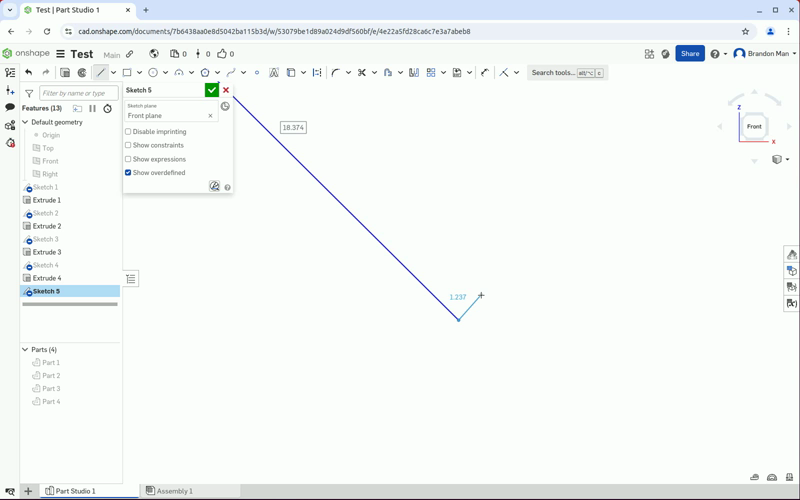
scroll(6)
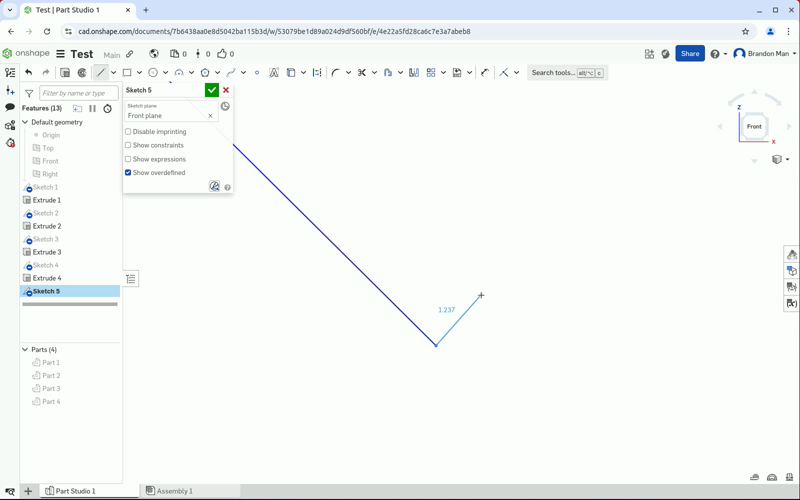
click(481, 294)
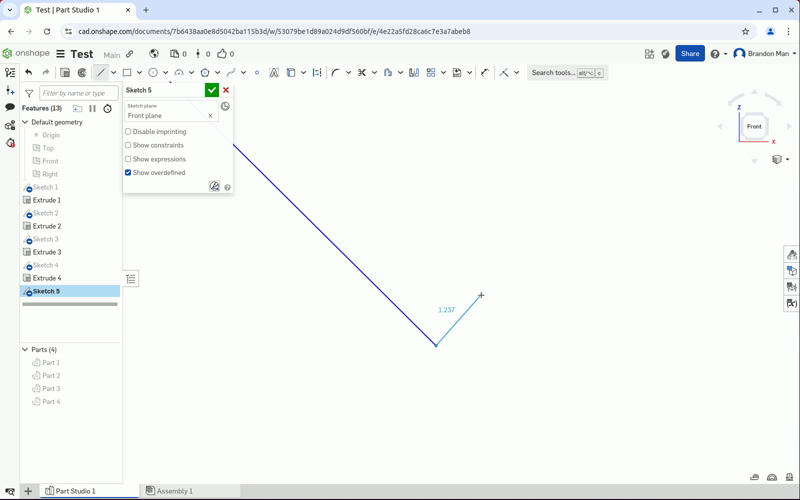
scroll(-6)
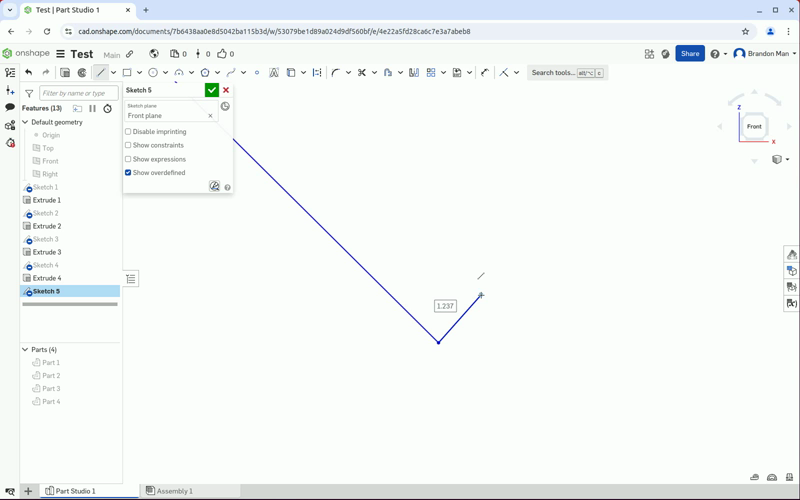
scroll(-6)
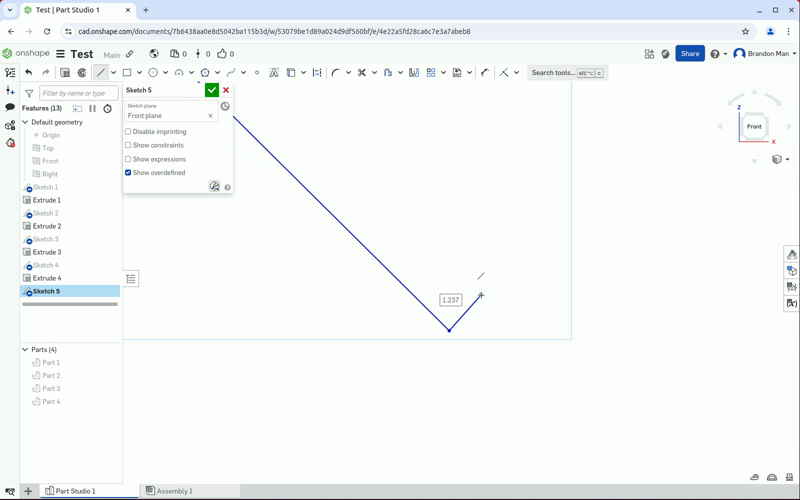
scroll(-6)
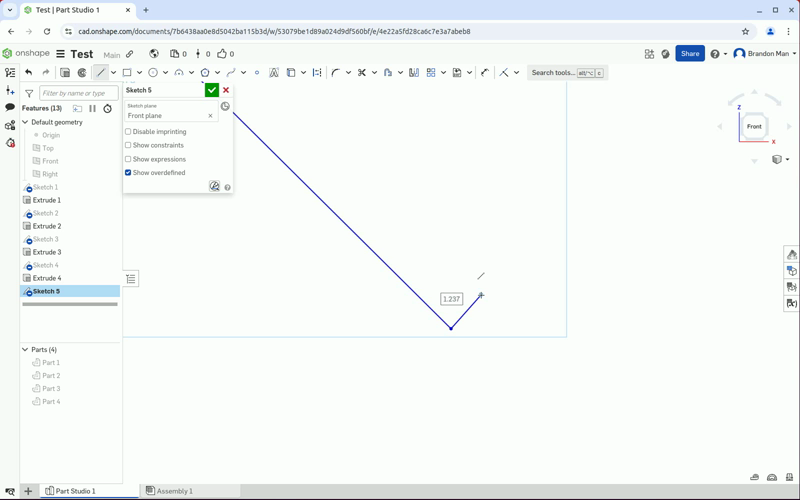
scroll(-6)
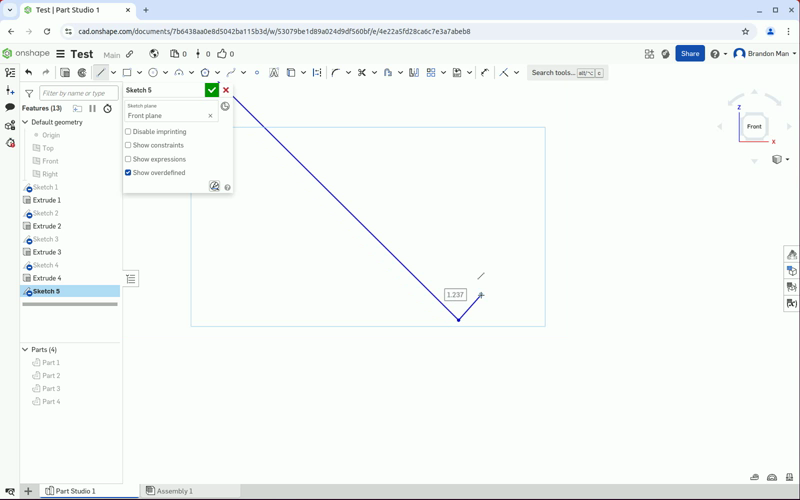
scroll(-6)
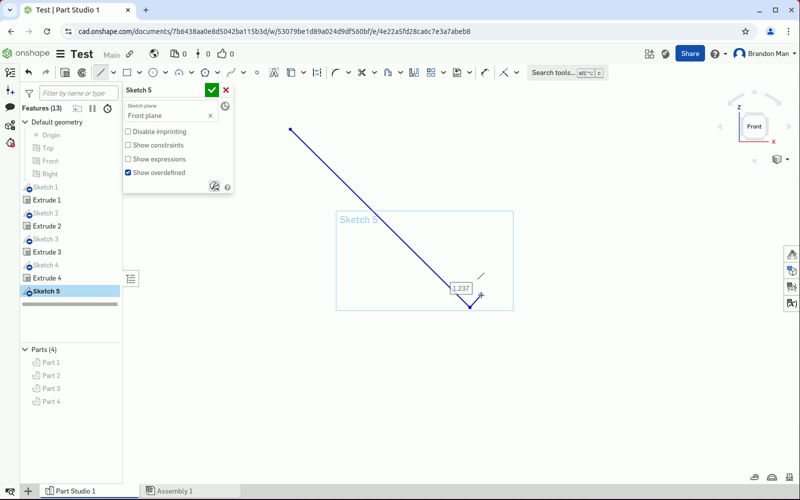
scroll(-6)
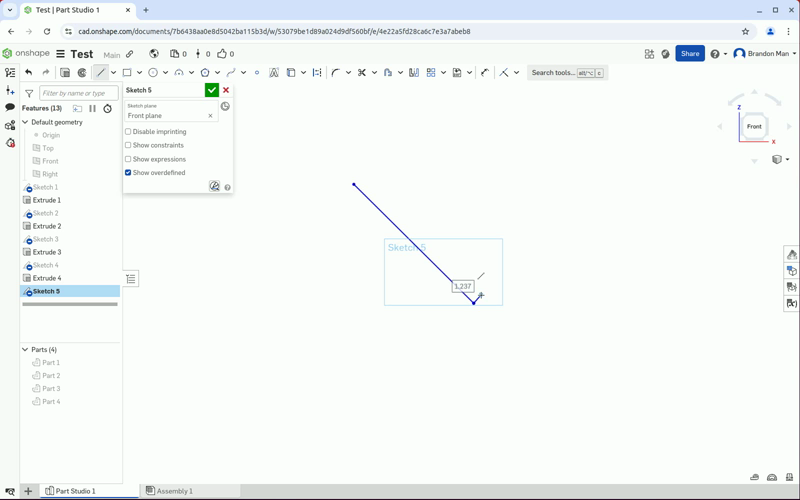
scroll(-6)
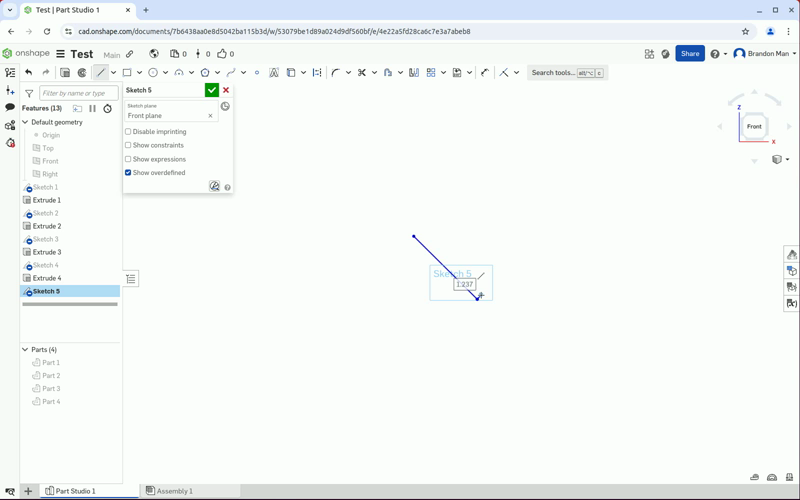
key_up(shift)
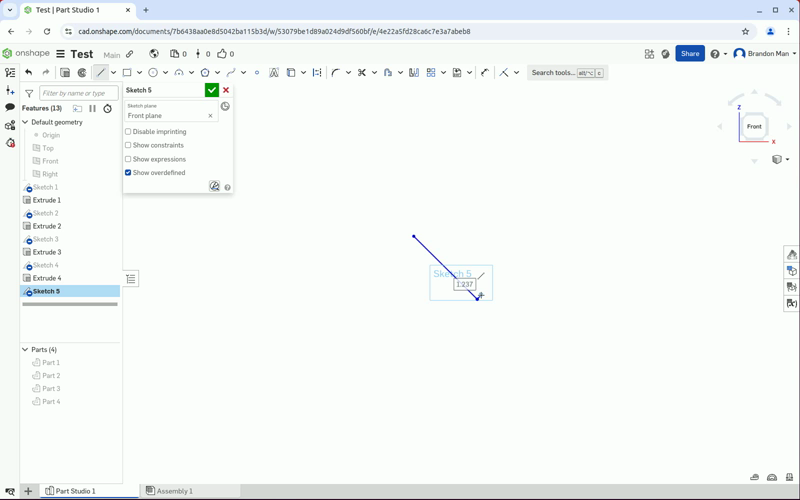
key_down(shift)
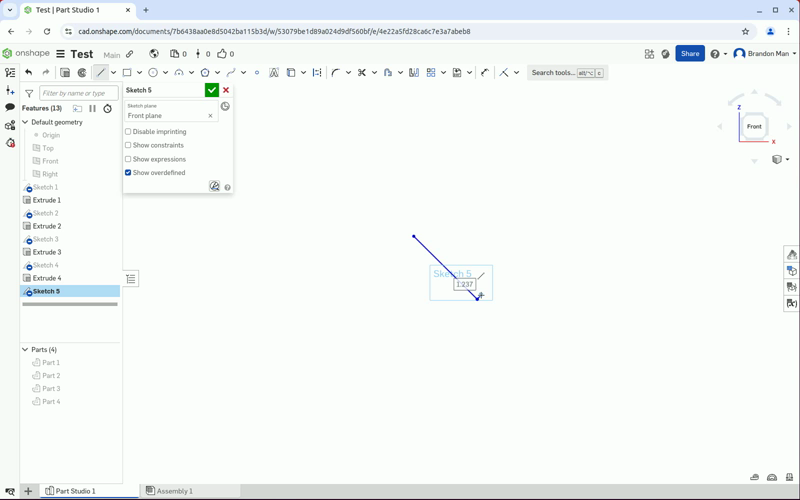
mouse_move(418, 231)
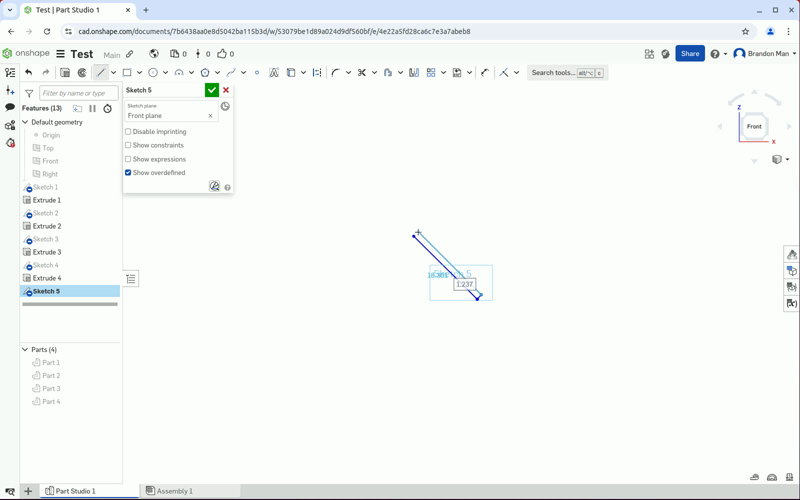
click(418, 231)
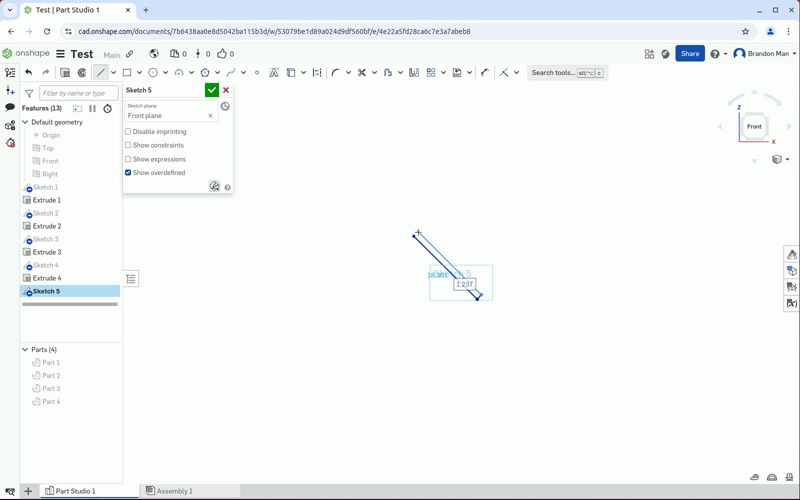
key_up(shift)
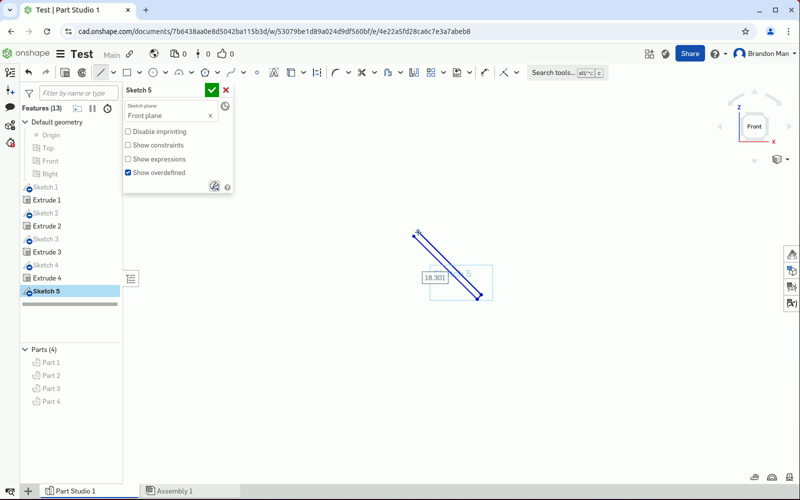
mouse_move(448, 231)
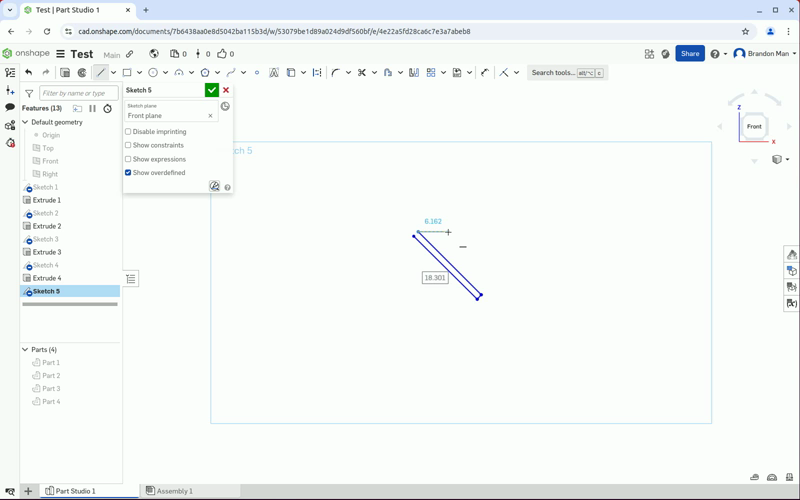
key_down(shift)
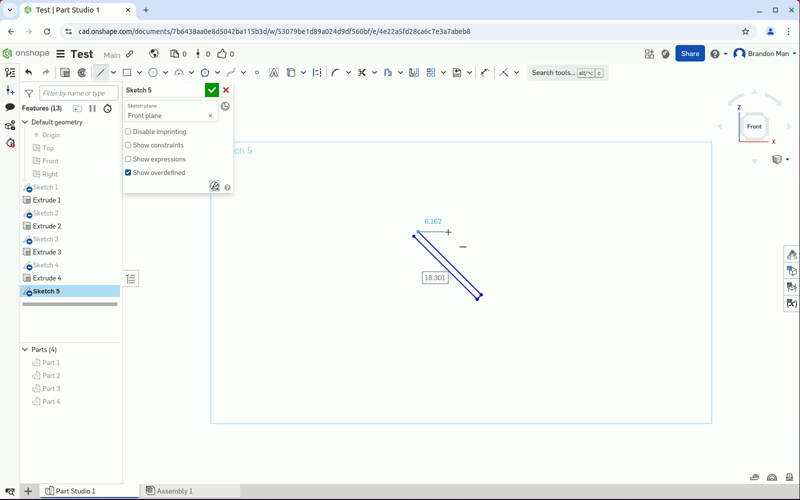
mouse_move(413, 236)
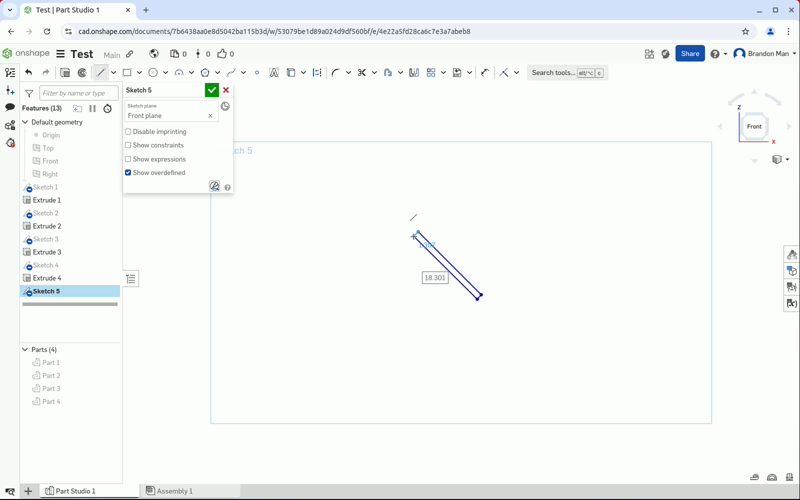
scroll(6)
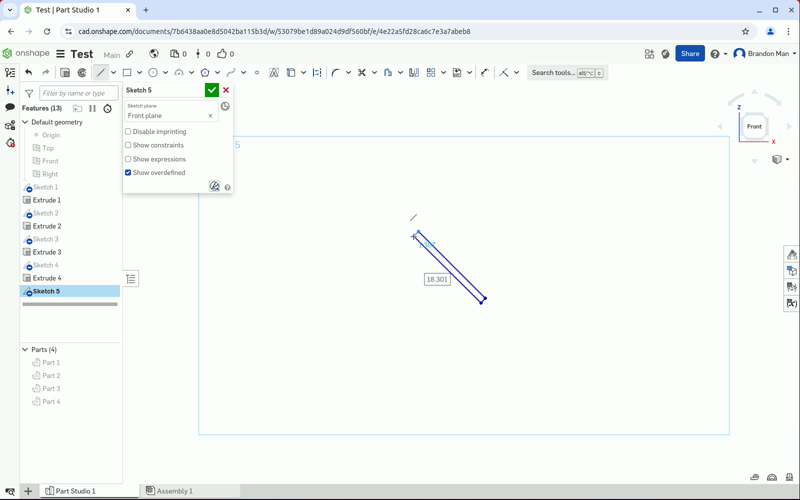
scroll(6)
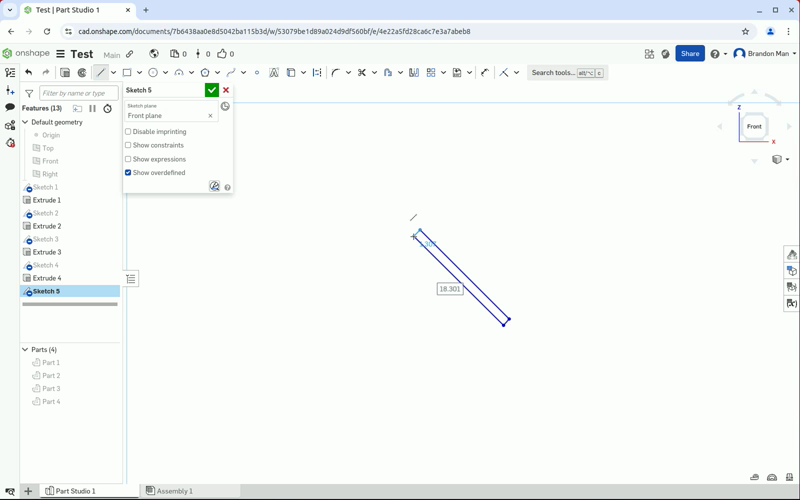
scroll(6)
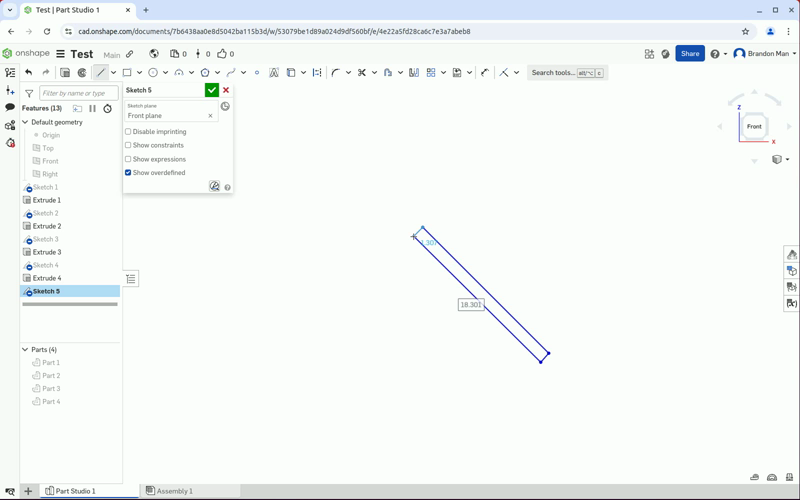
scroll(6)
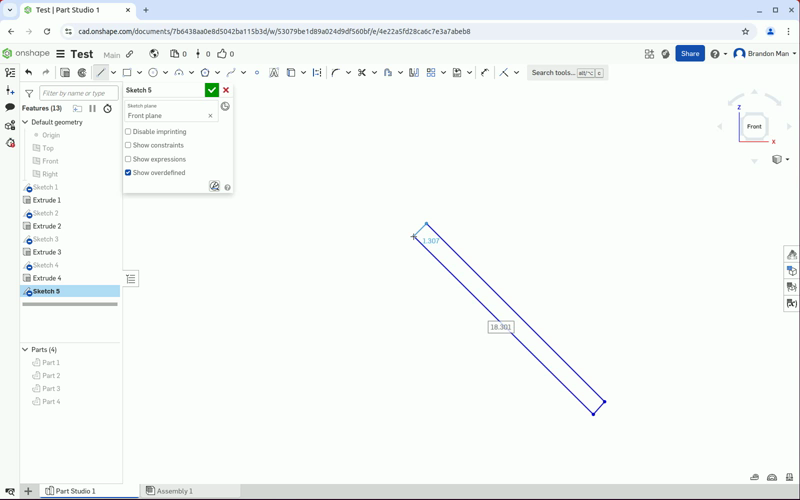
scroll(6)
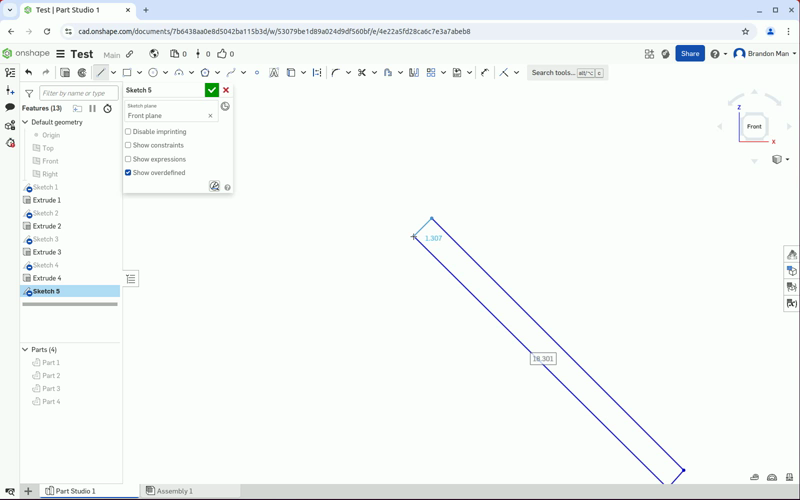
scroll(6)
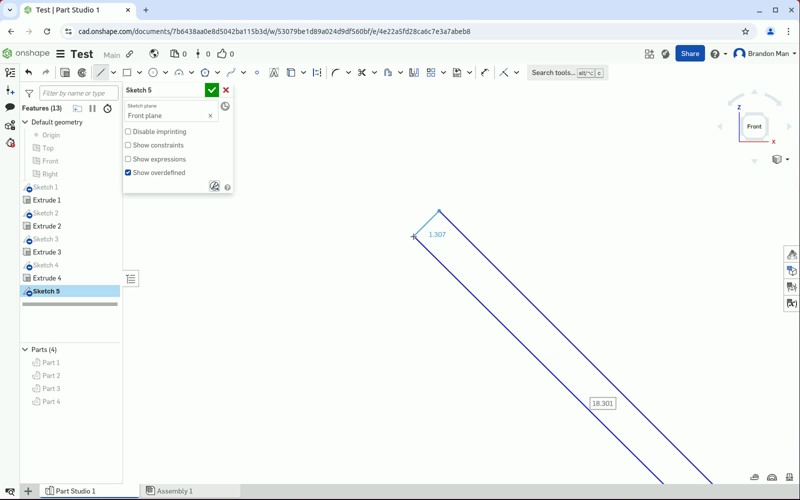
scroll(6)
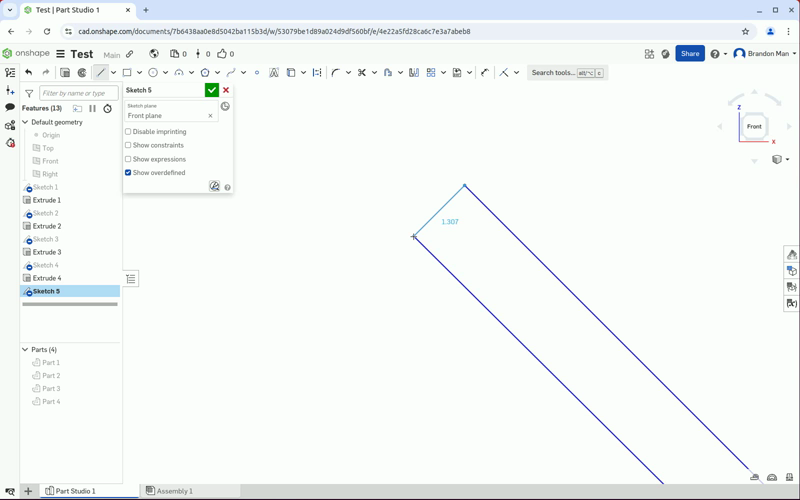
key_up(shift)
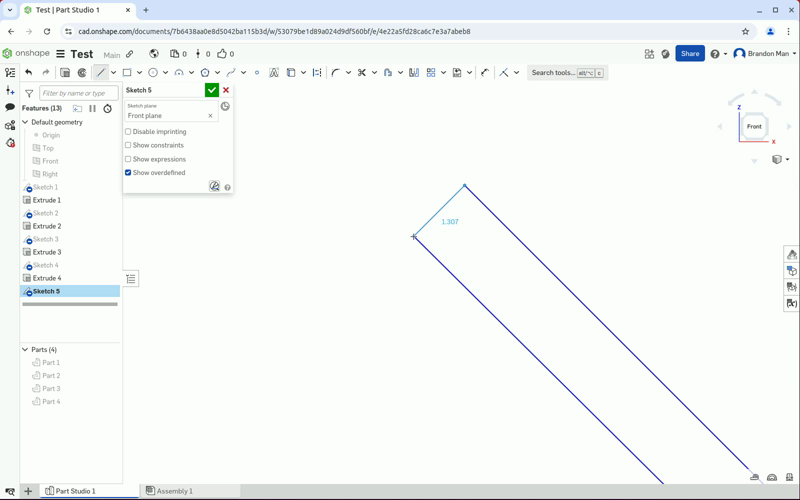
click(413, 236)
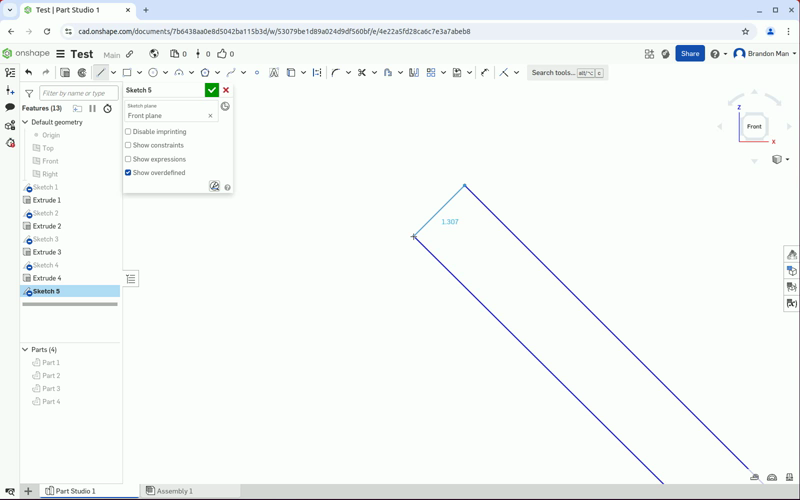
scroll(-6)
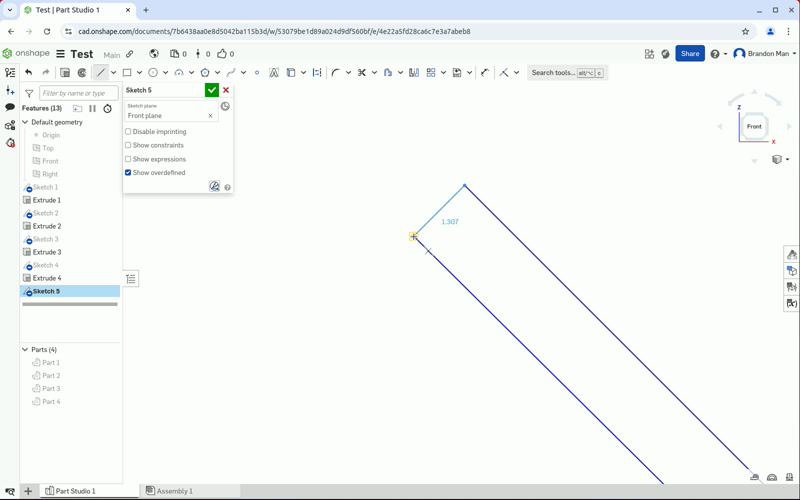
scroll(-6)
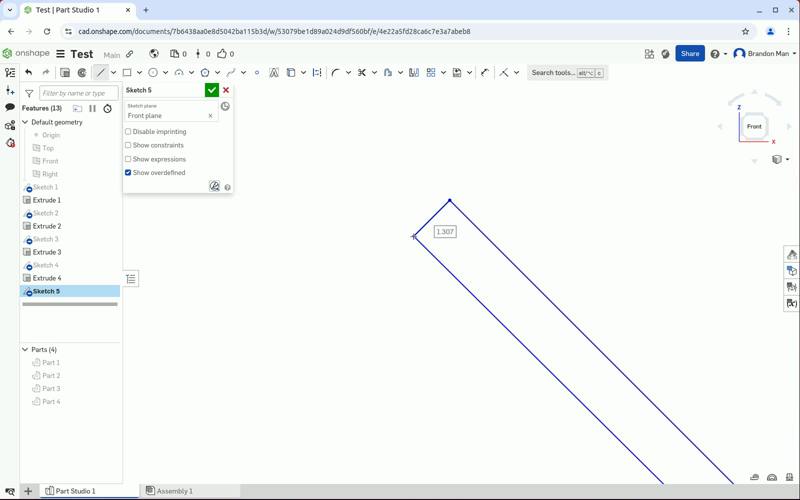
scroll(-6)
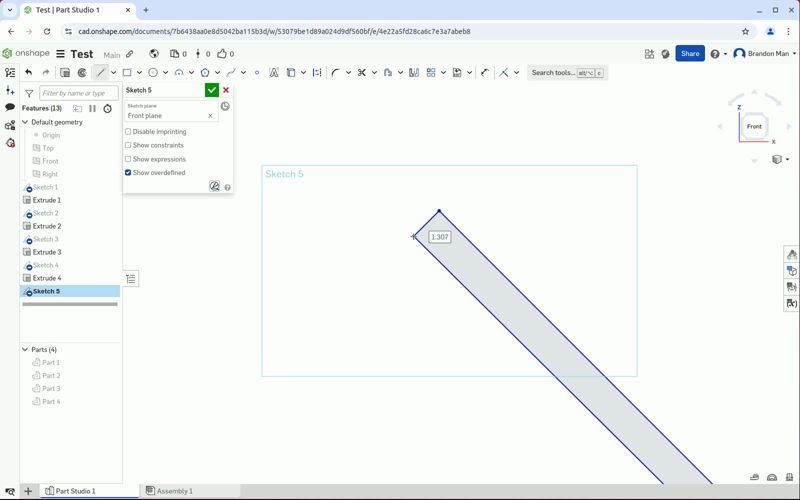
scroll(-6)
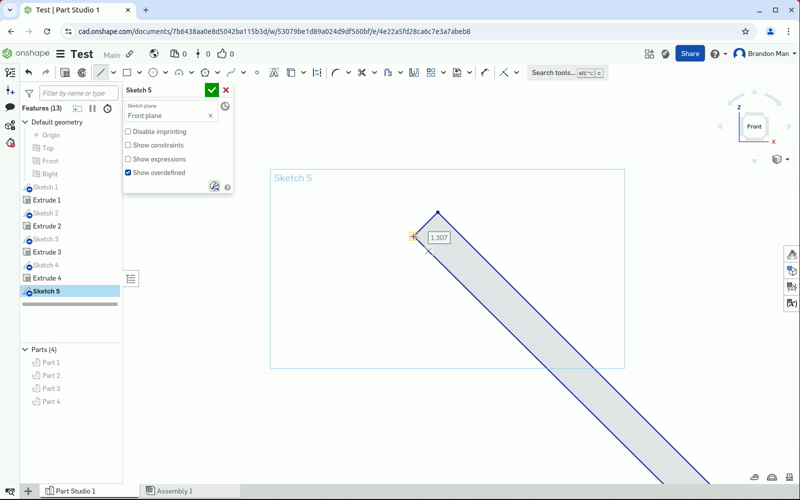
scroll(-6)
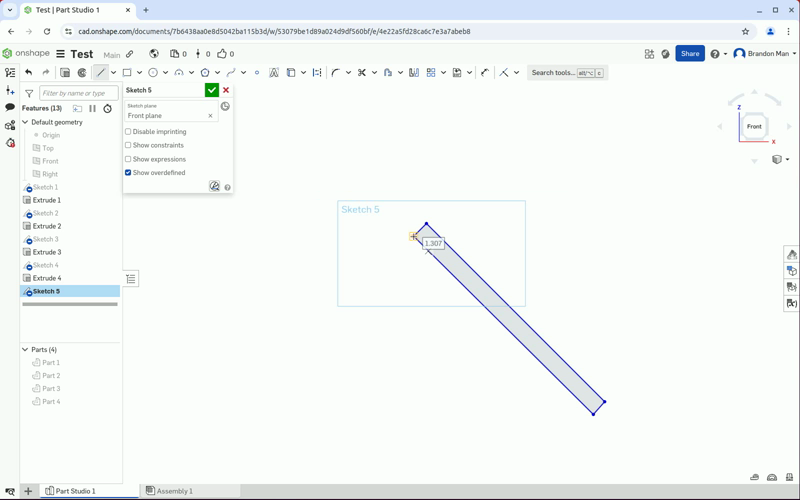
scroll(-6)
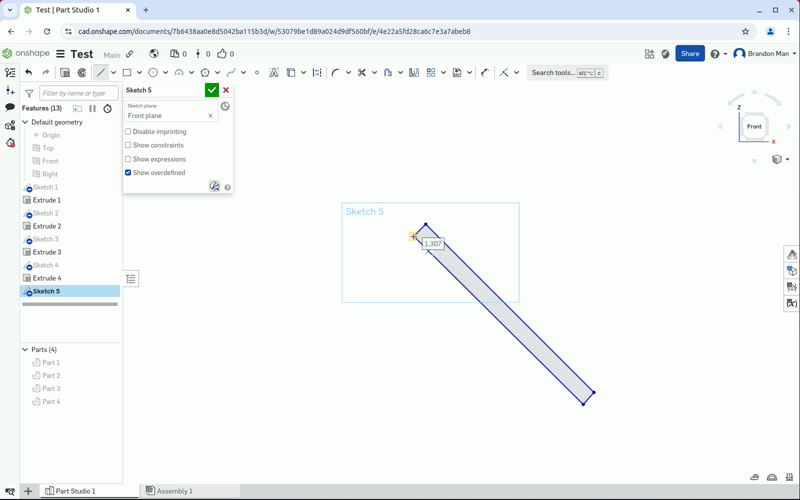
scroll(-6)
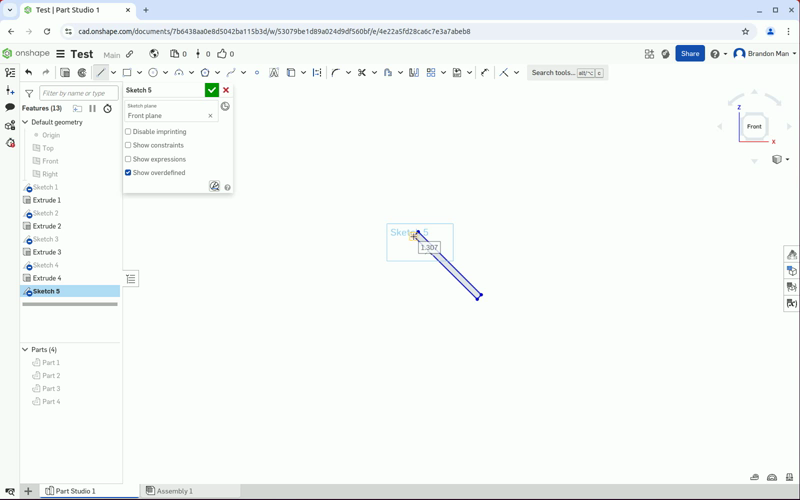
key(esc)
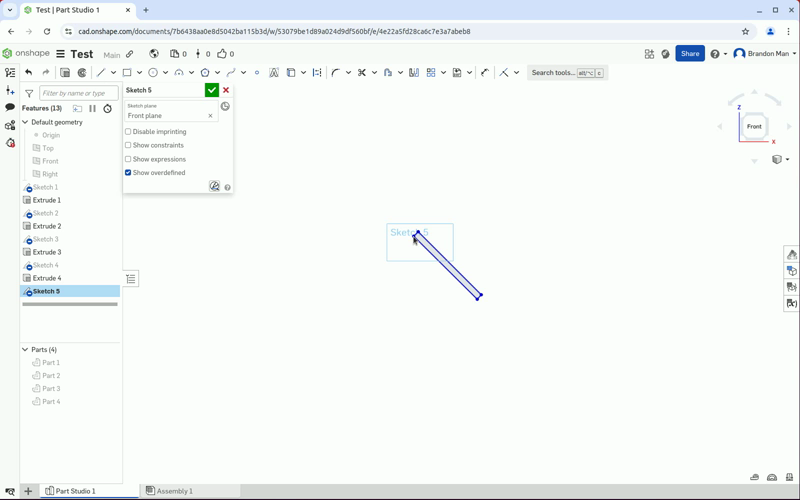
mouse_move(445, 262)
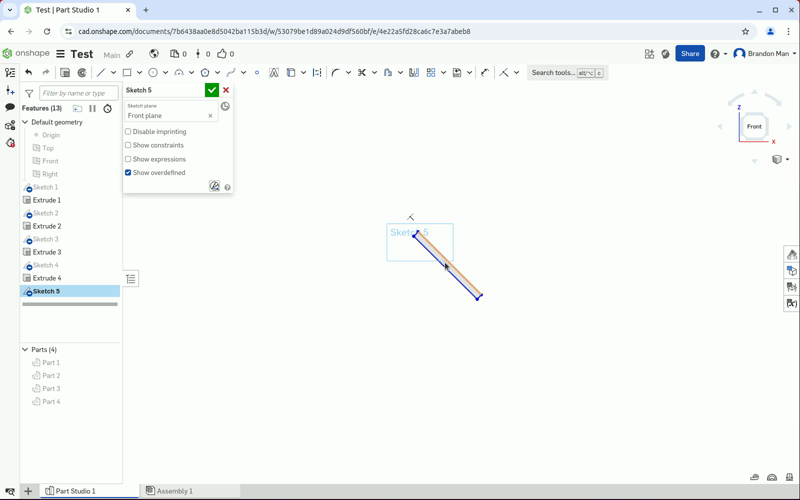
scroll(6)
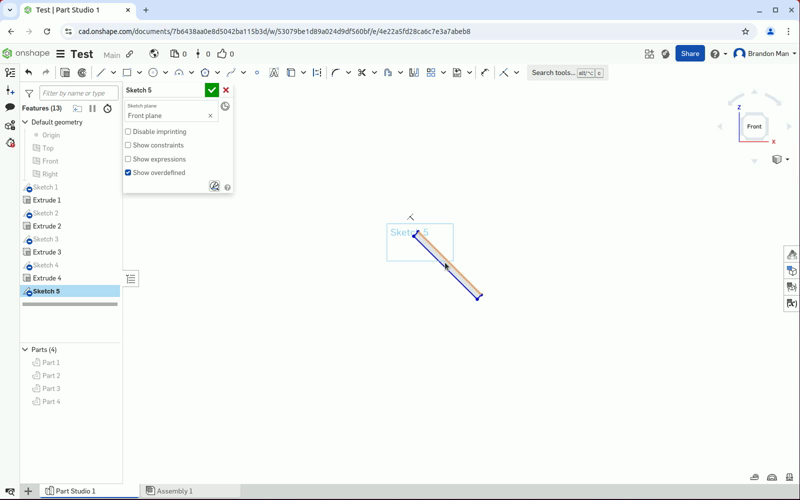
scroll(6)
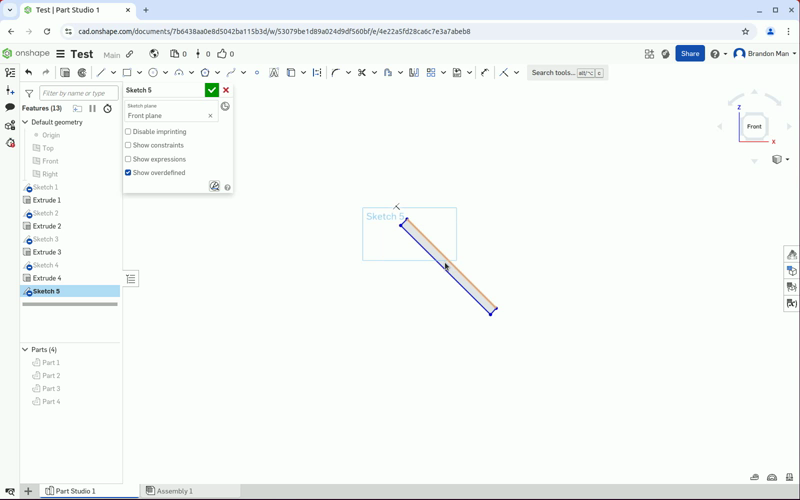
scroll(6)
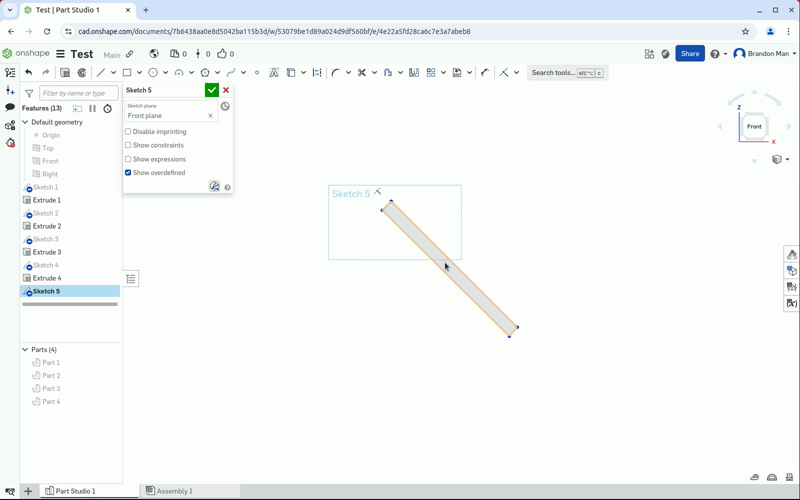
scroll(6)
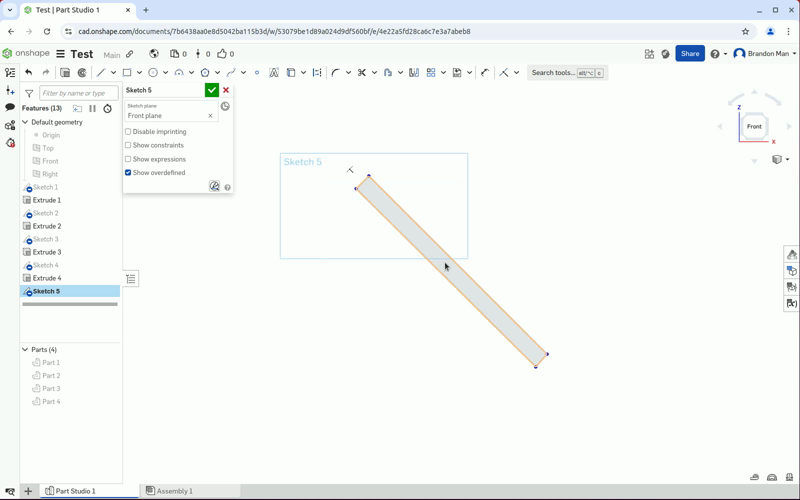
scroll(6)
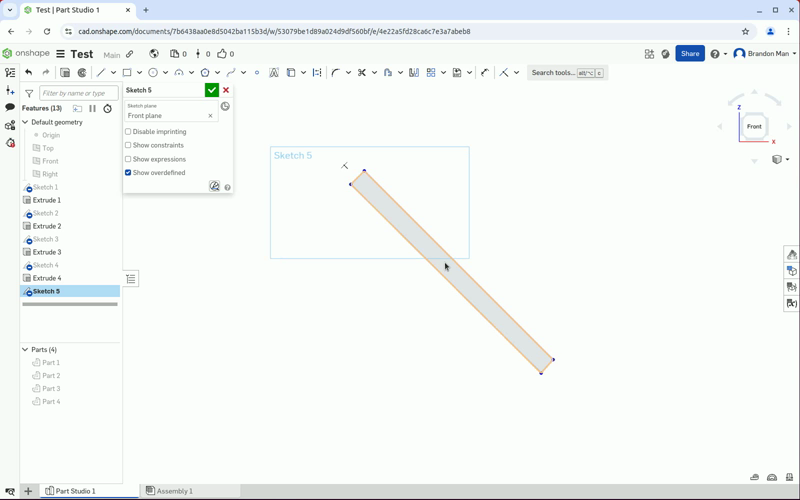
scroll(6)
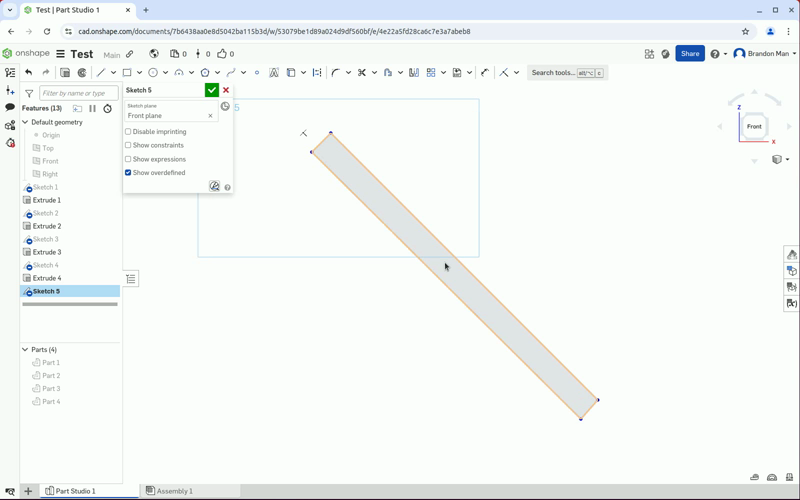
scroll(6)
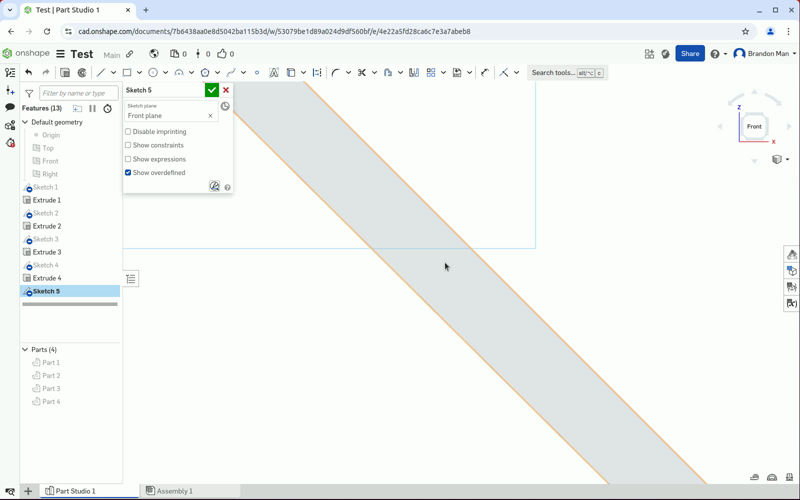
click(445, 262)
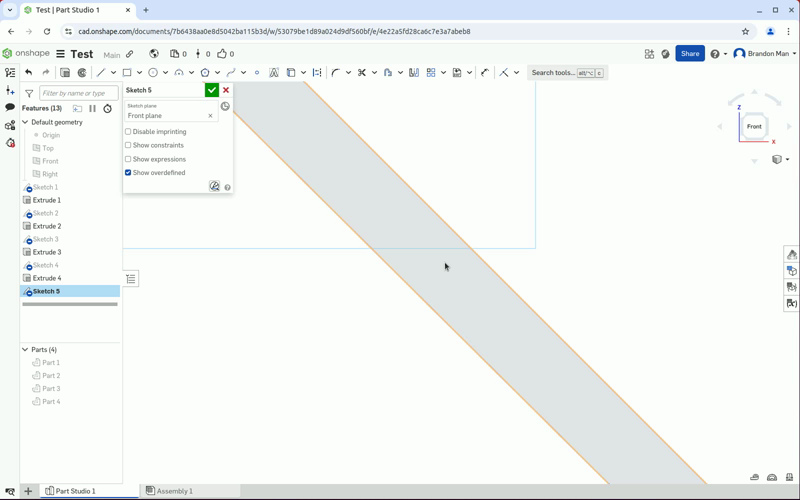
scroll(-6)
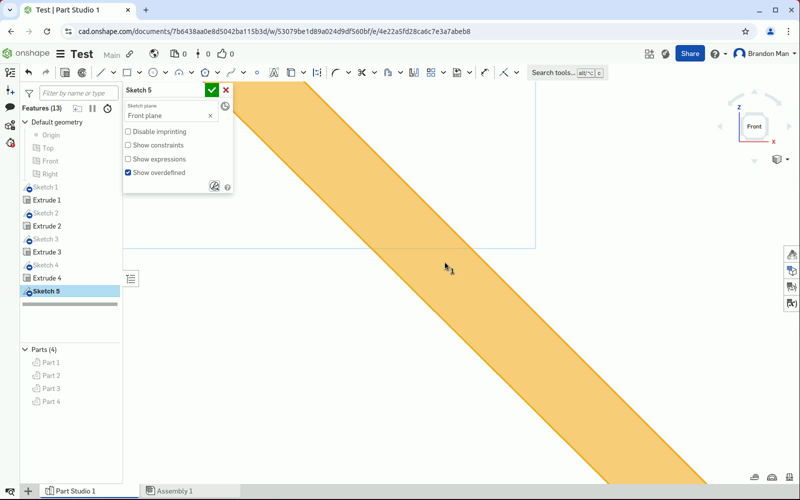
scroll(-6)
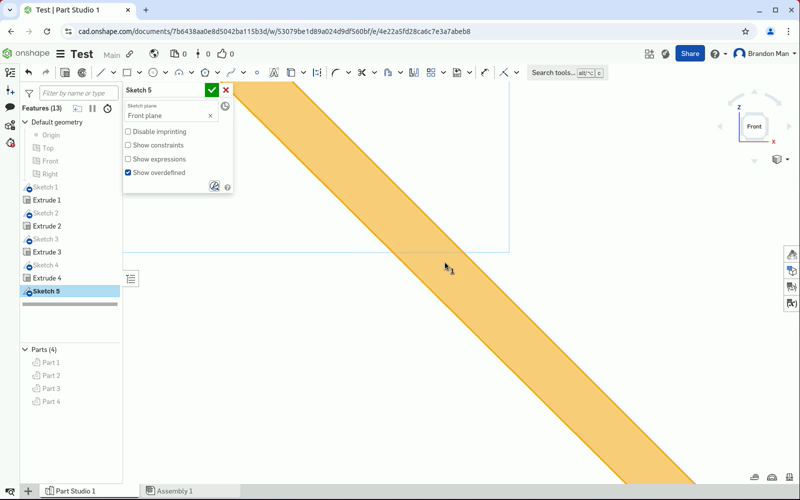
scroll(-6)
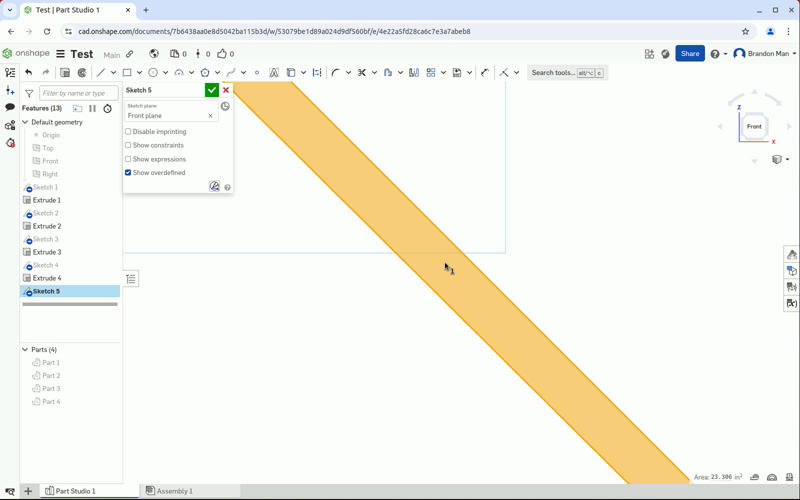
scroll(-6)
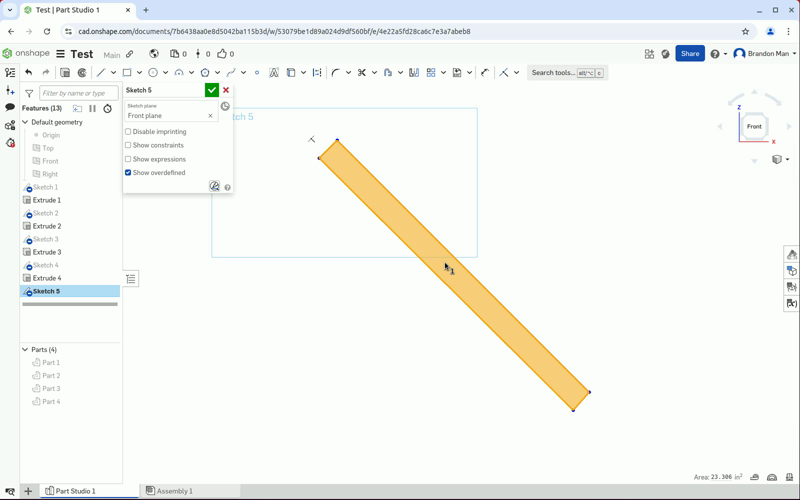
scroll(-6)
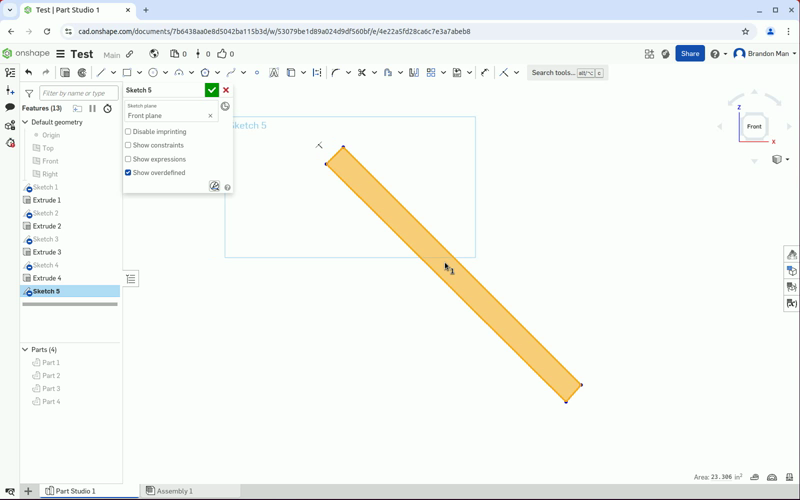
scroll(-6)
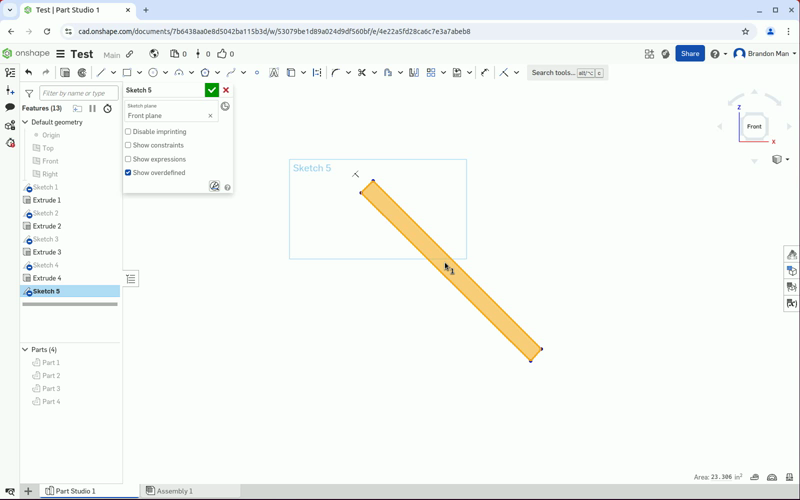
scroll(-6)
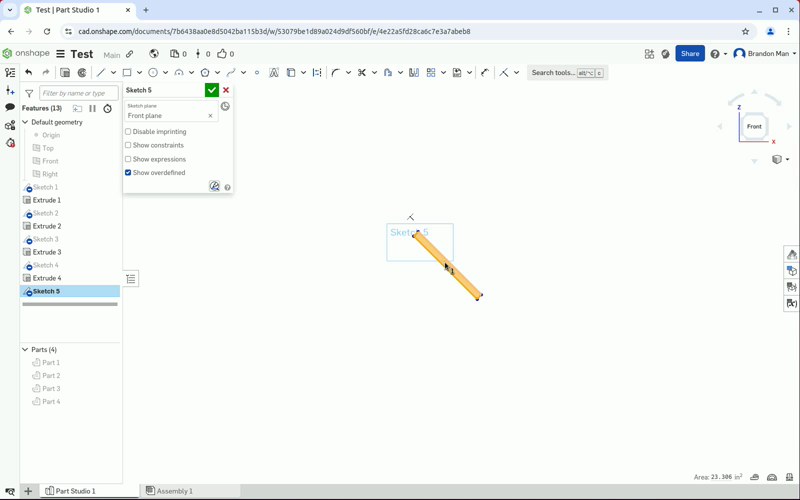
mouse_move(73, 352)
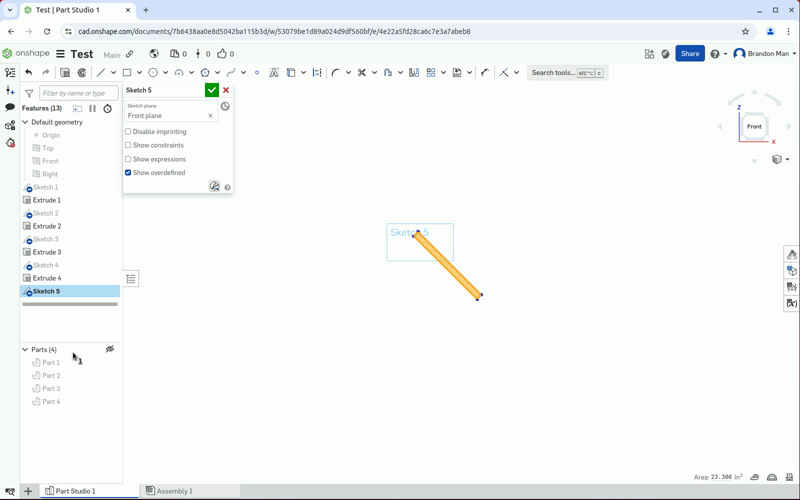
key(shift+y)
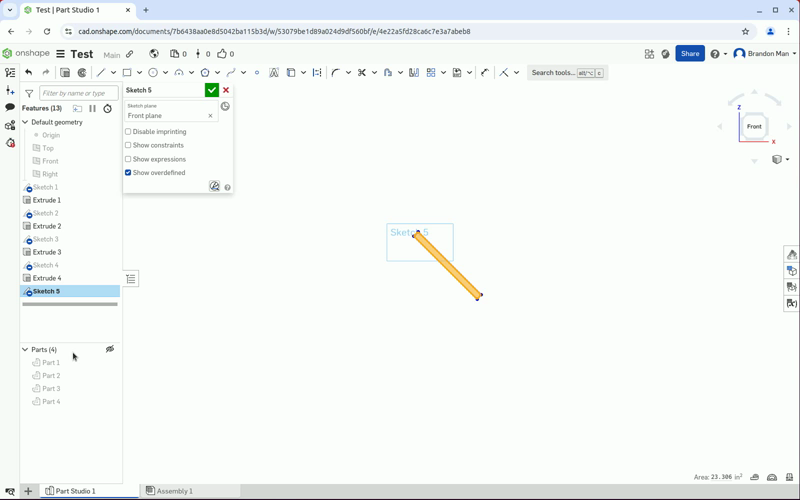
key(shift+e)
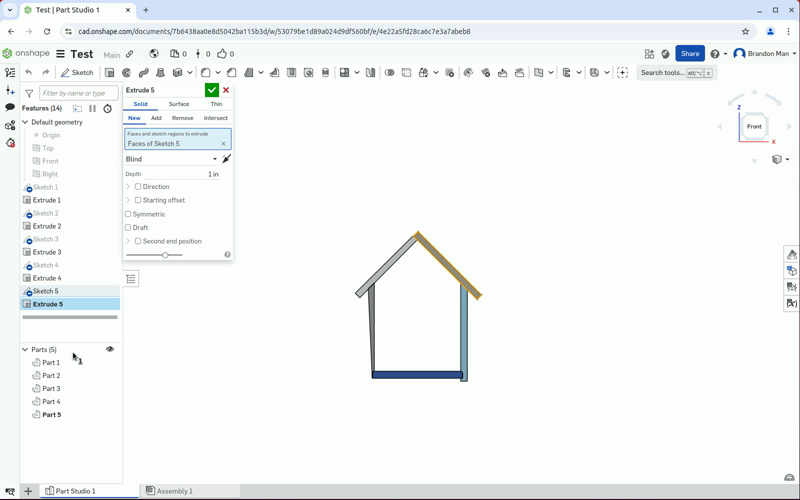
mouse_move(143, 106)
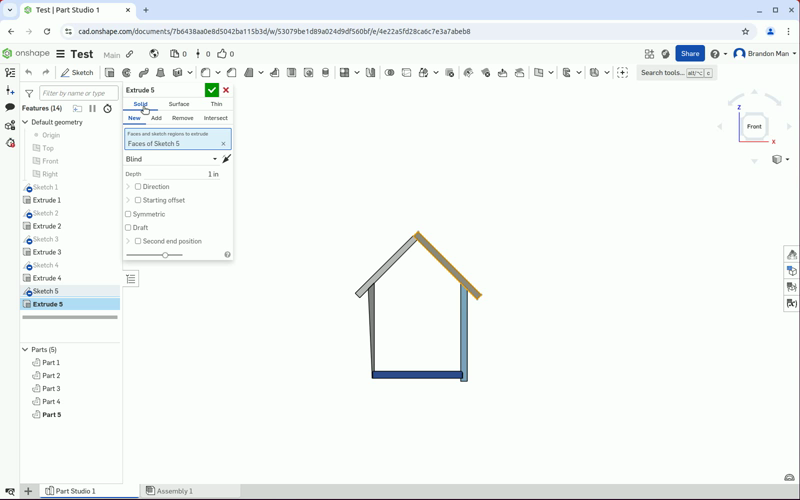
click(143, 106)
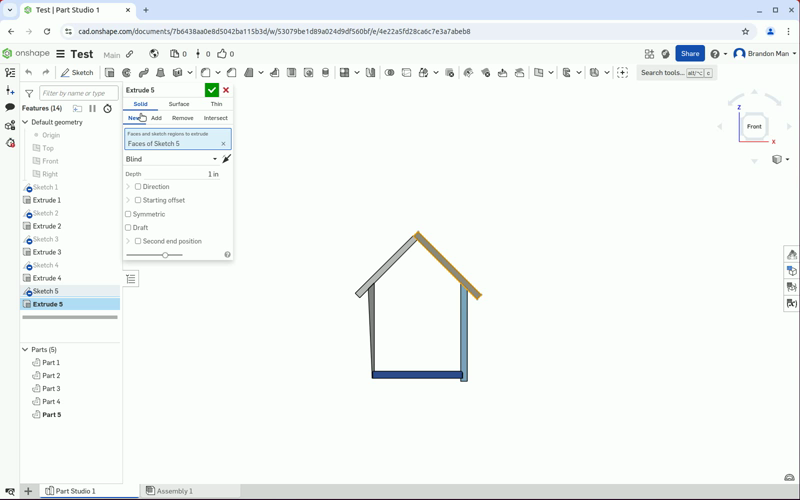
mouse_move(137, 120)
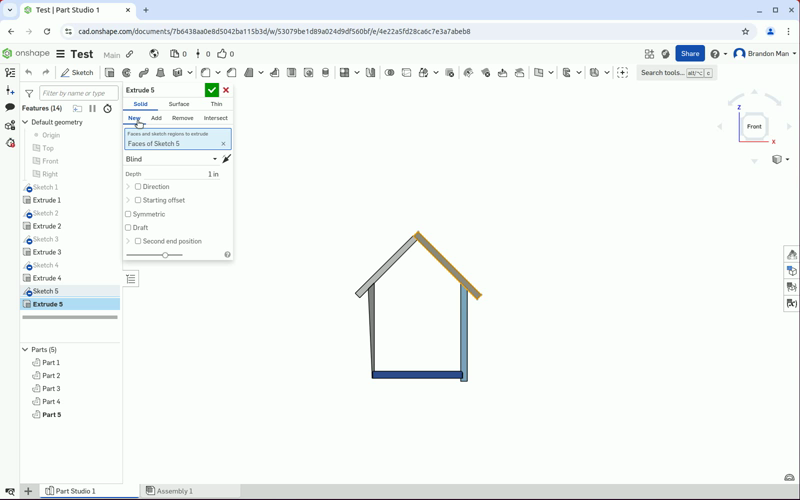
click(137, 120)
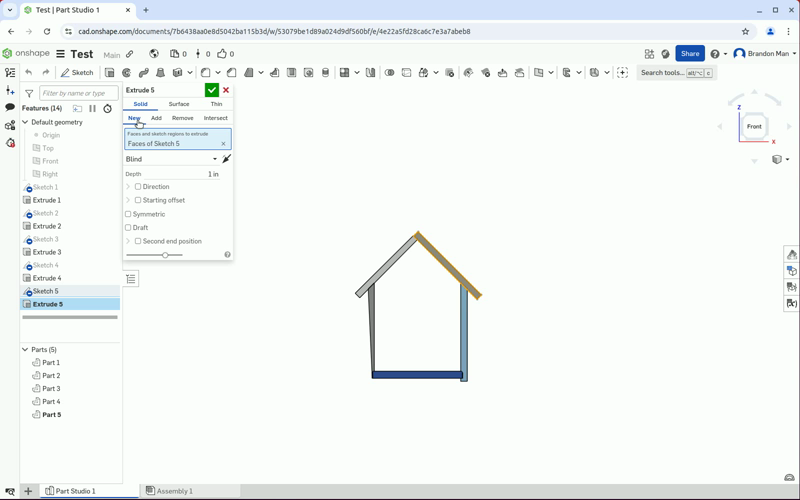
key(tab, 4)
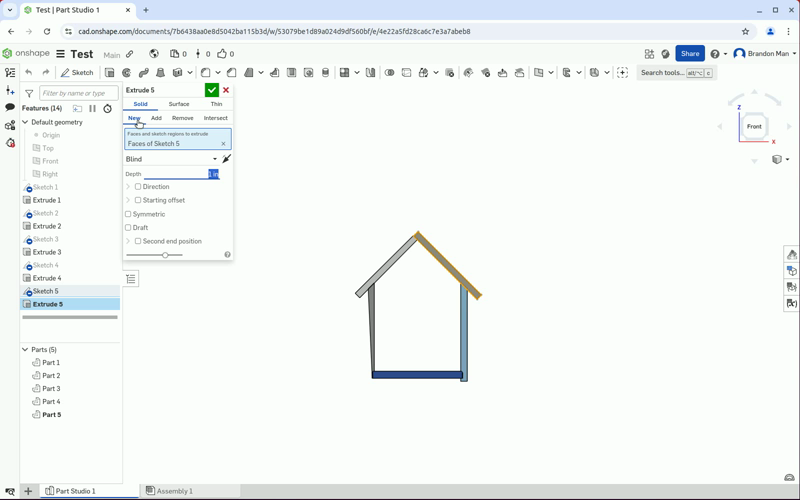
text(20.22)
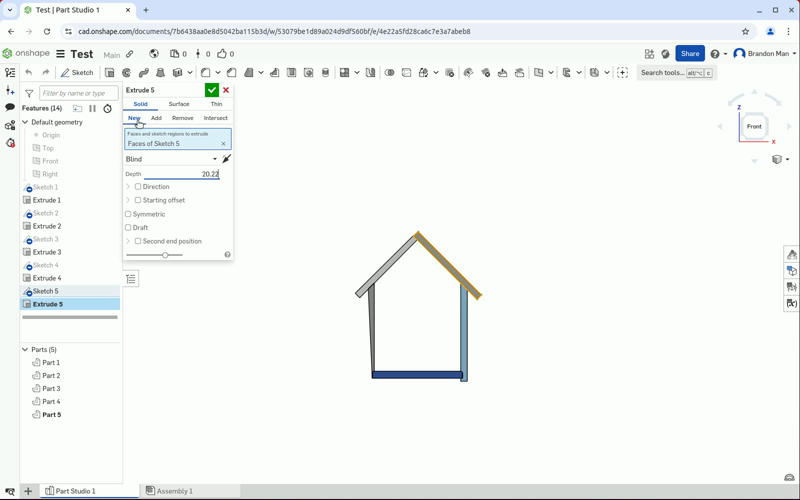
key(enter)
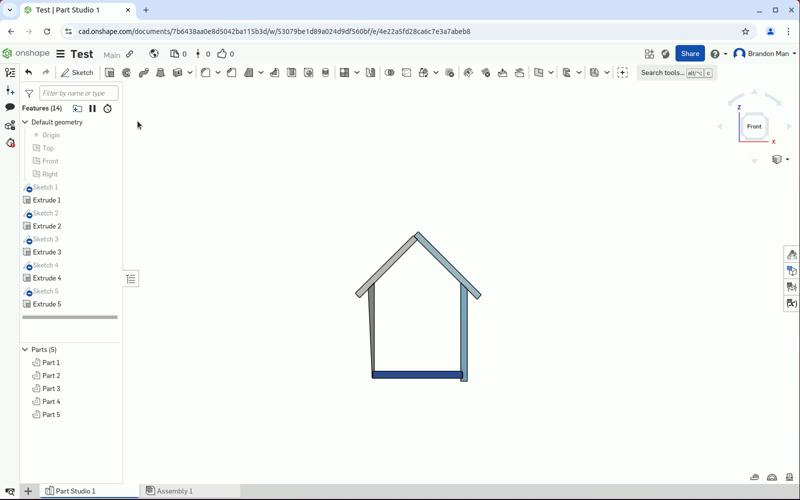
key(shift+h)
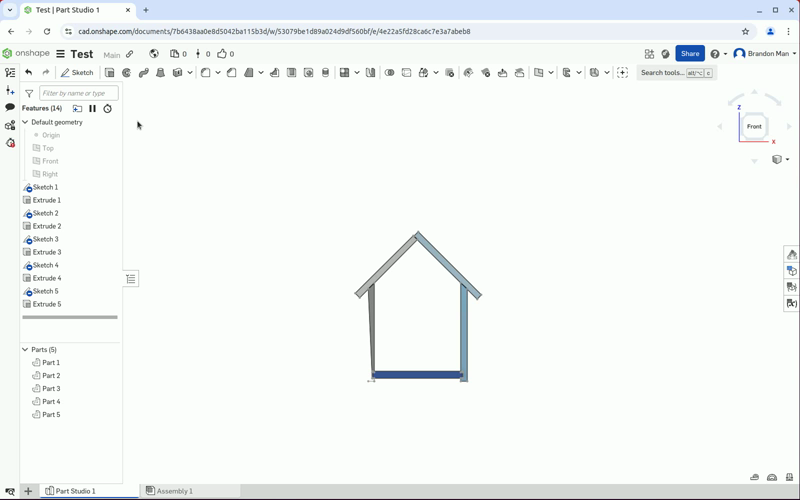
key(shift+h)
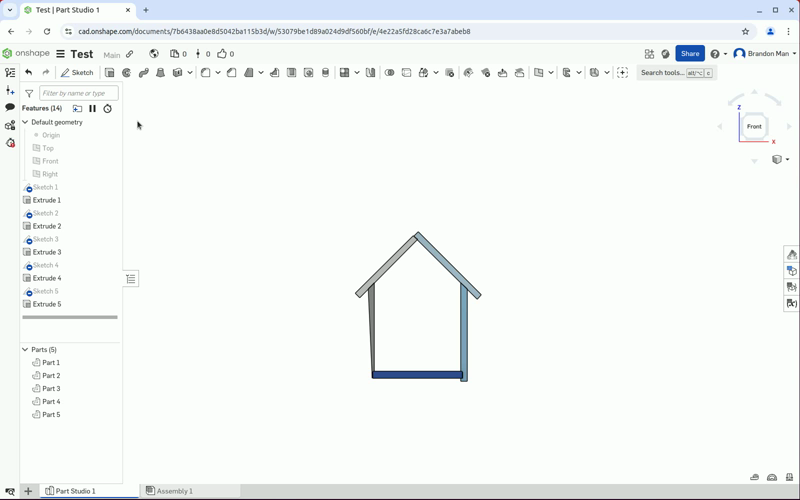
mouse_move(73, 189)
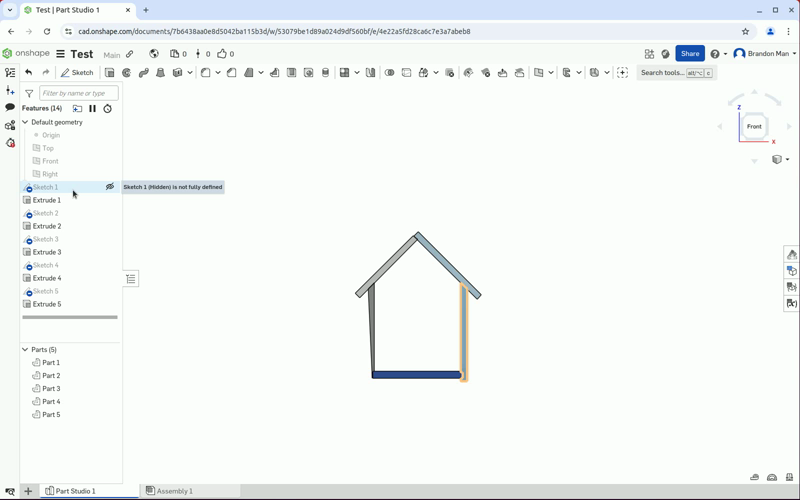
click(73, 189)
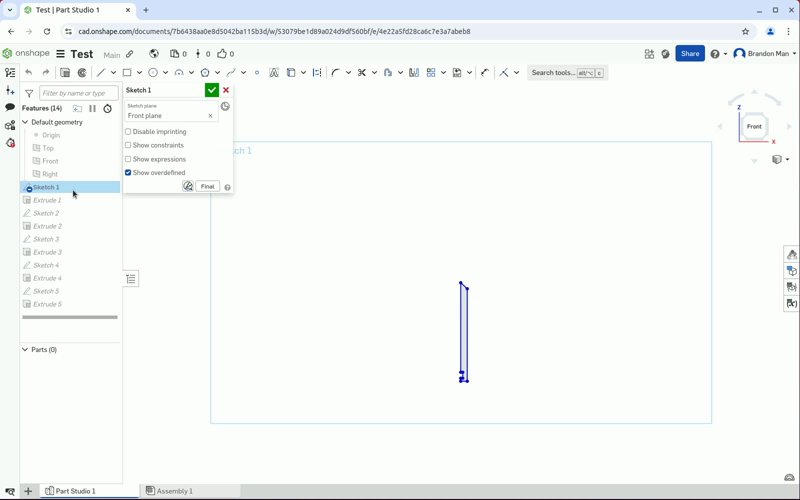
mouse_move(229, 92)
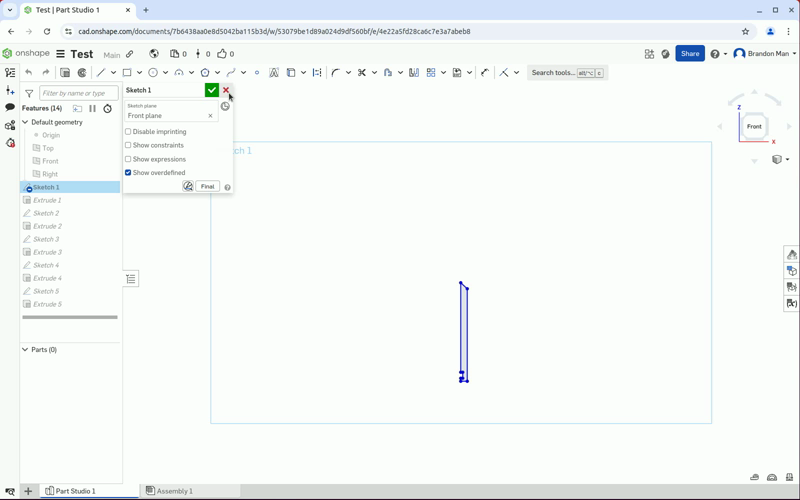
click(229, 92)
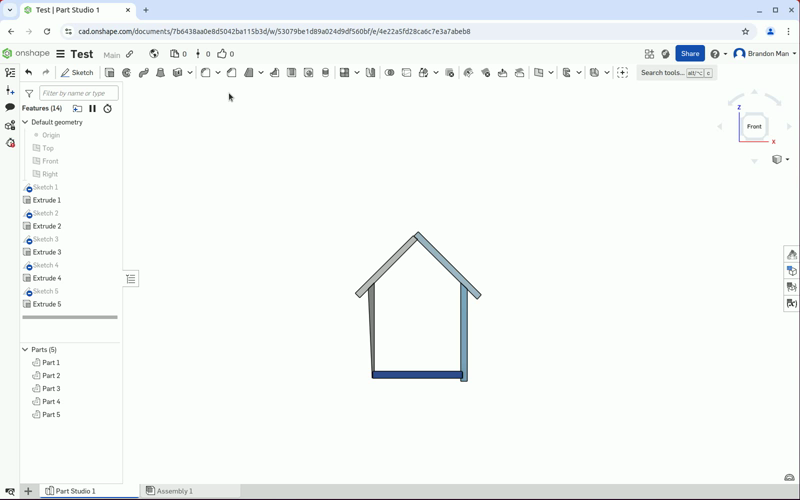
mouse_move(541, 75)
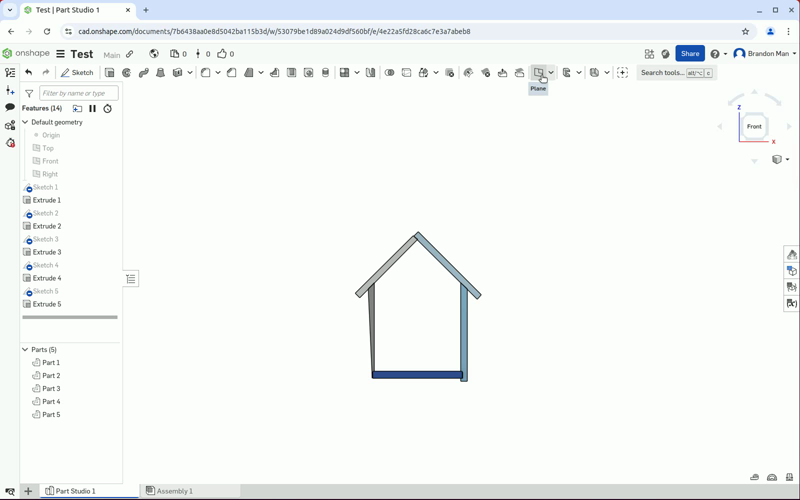
click(541, 75)
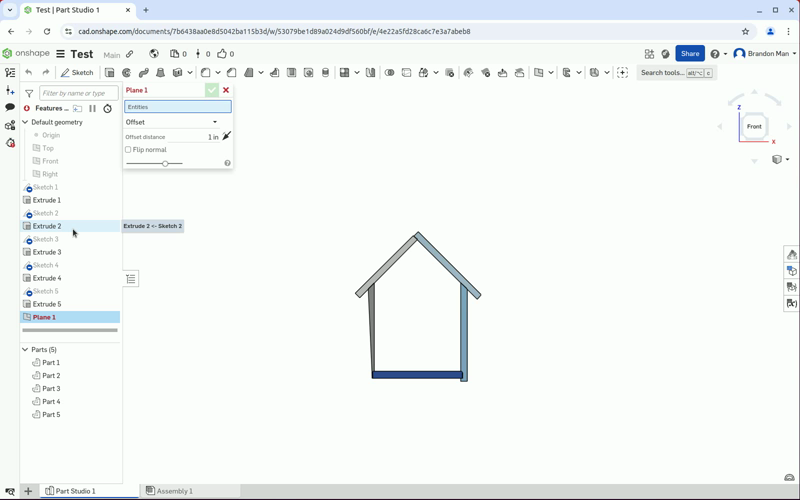
scroll(3)
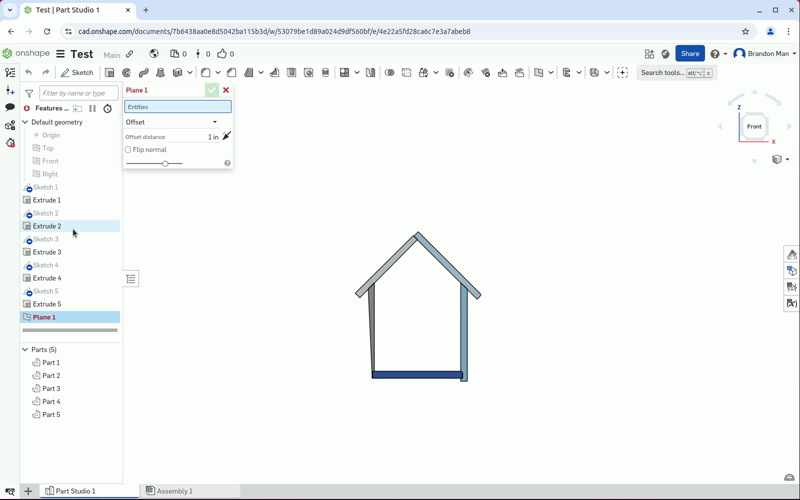
mouse_move(73, 163)
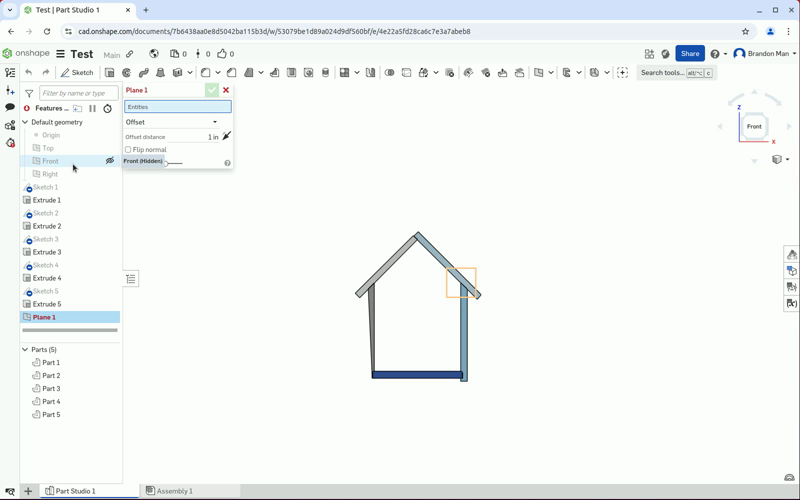
click(73, 163)
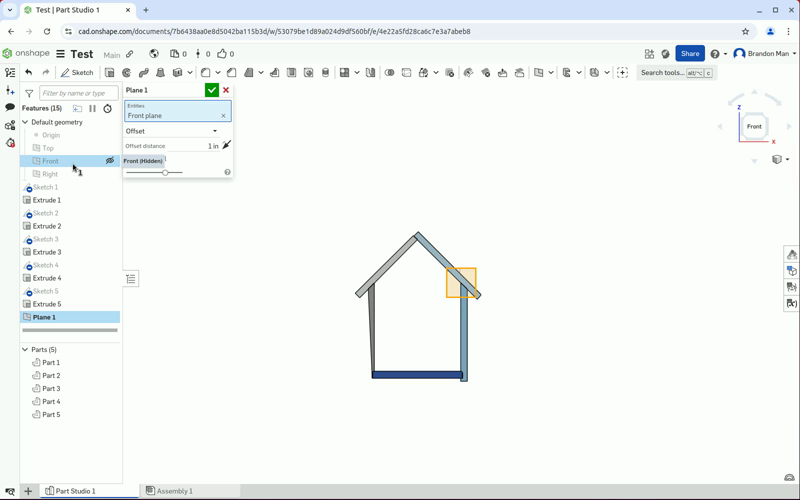
key(tab, 2)
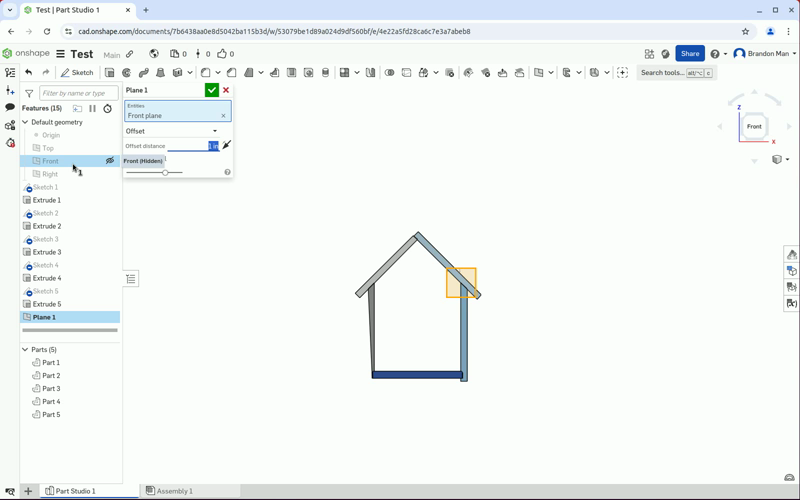
text(21.907)
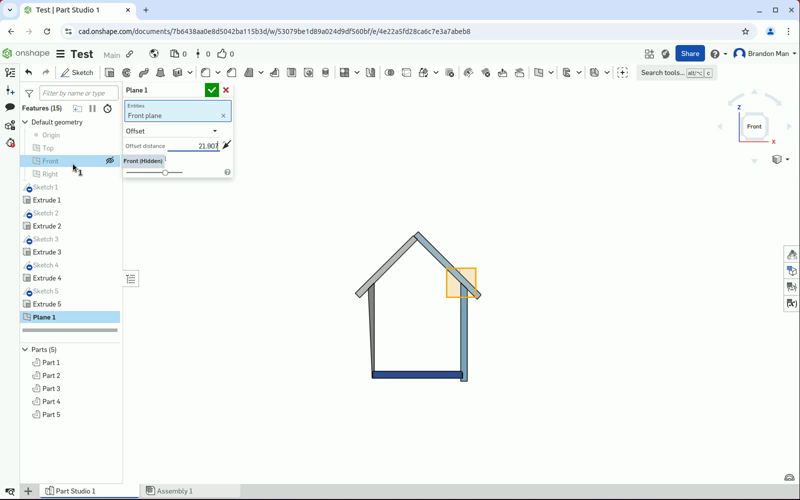
key(enter, 2)
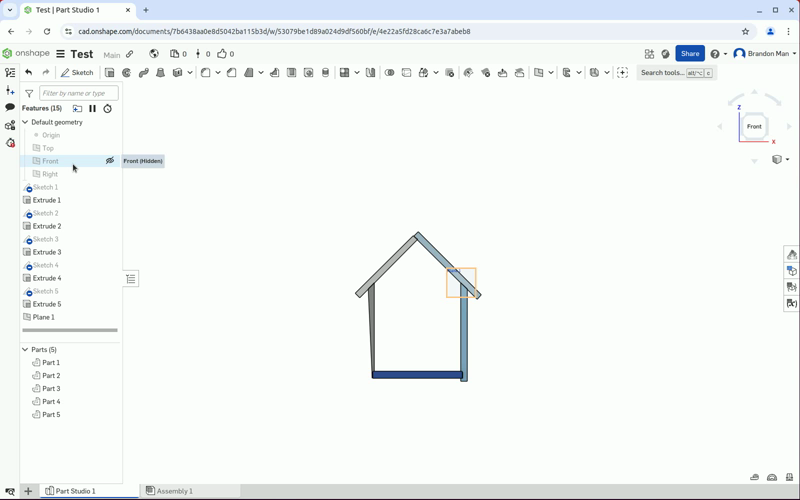
key(shift+s)
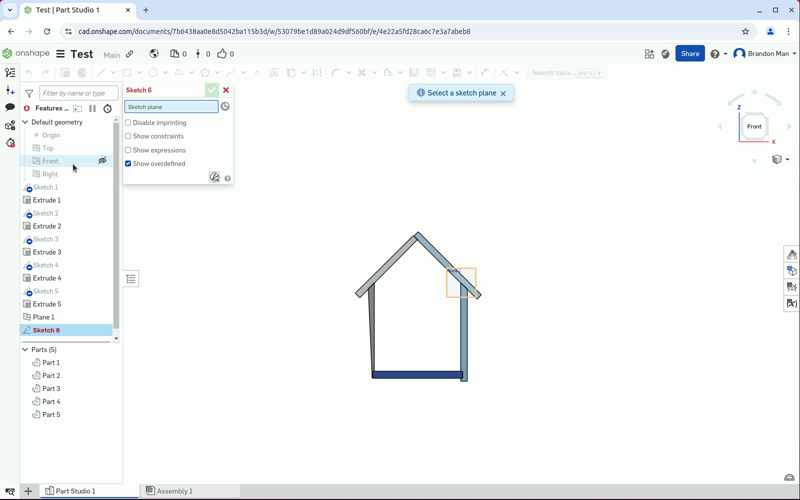
mouse_move(69, 319)
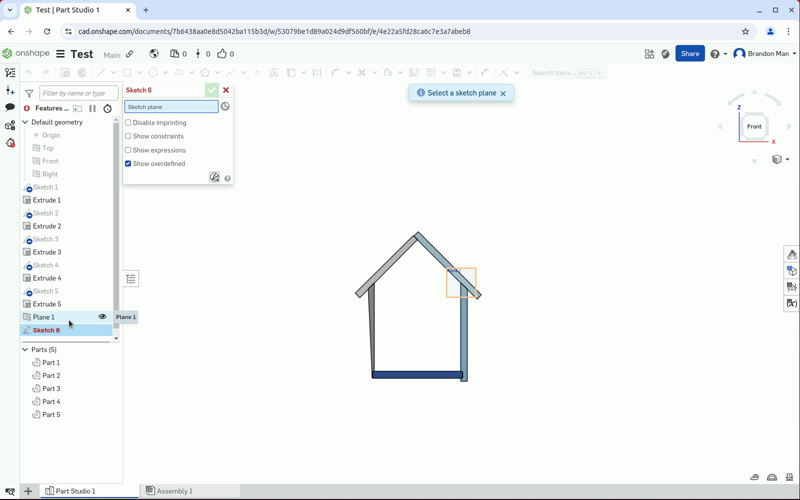
click(69, 319)
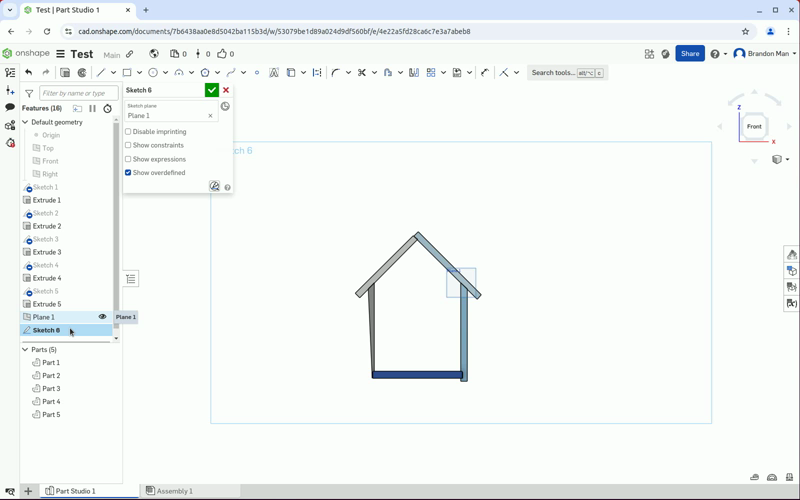
mouse_move(73, 352)
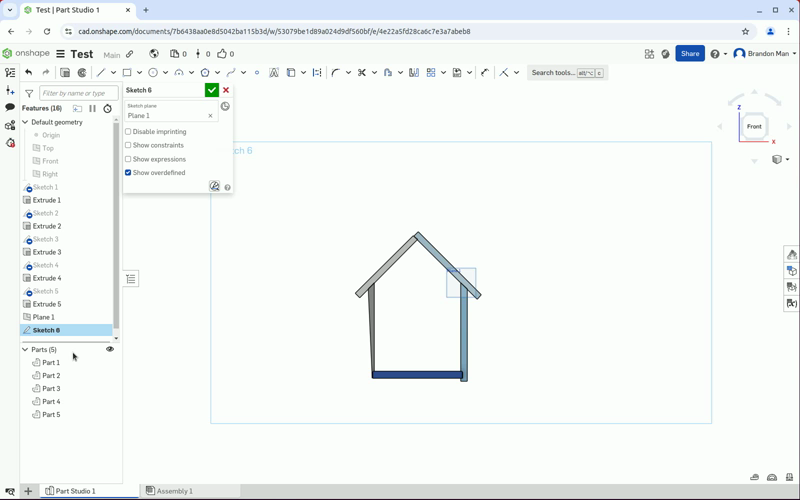
key(y)
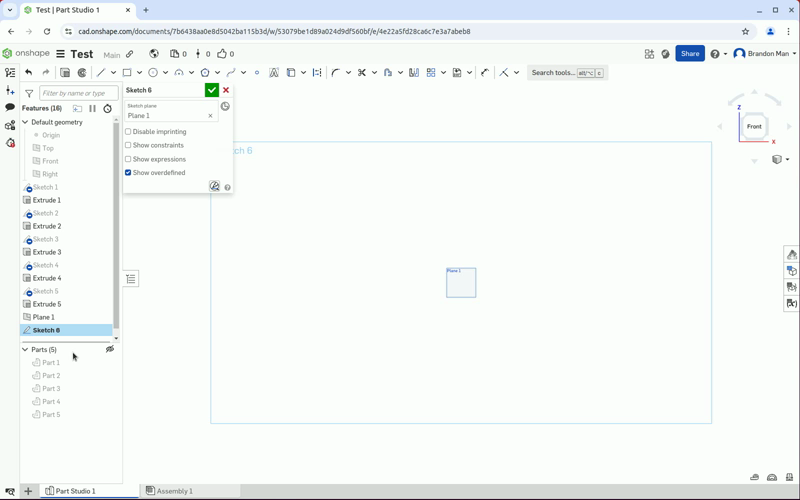
key(l)
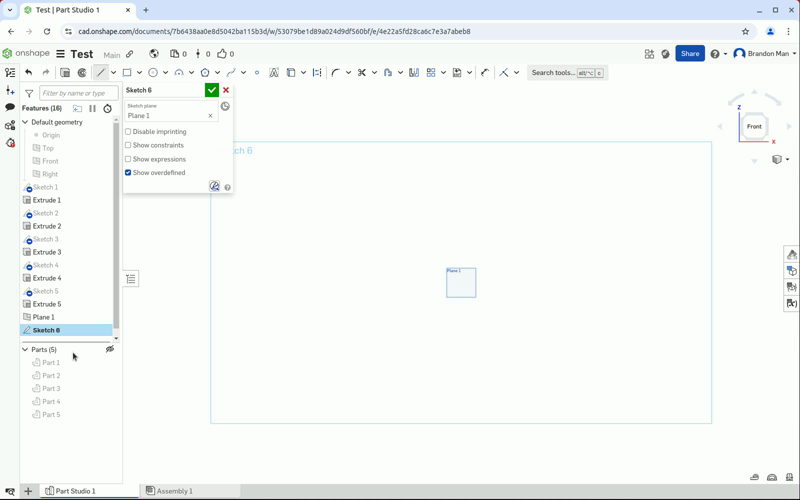
key_down(shift)
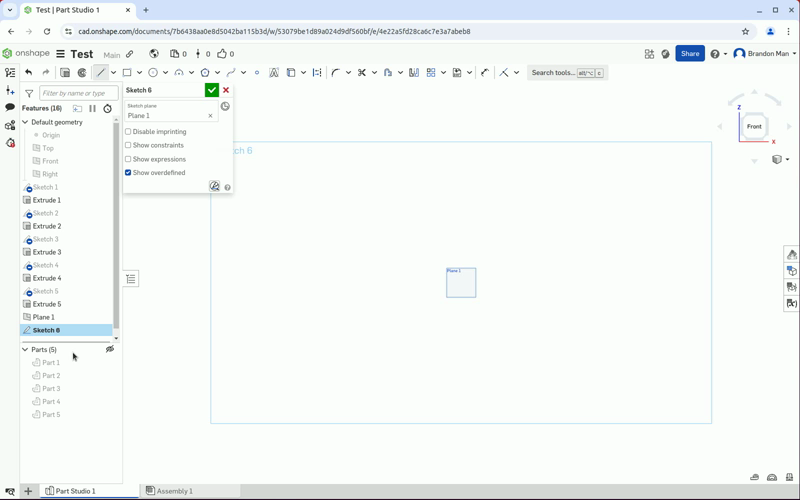
mouse_move(372, 378)
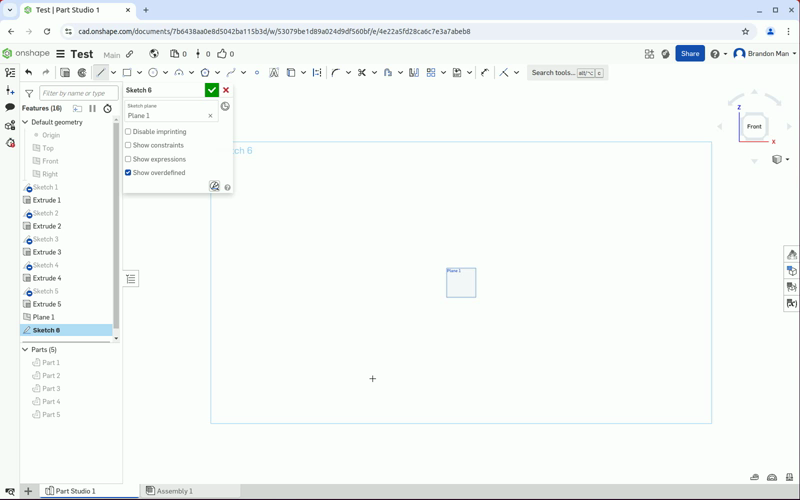
click(372, 378)
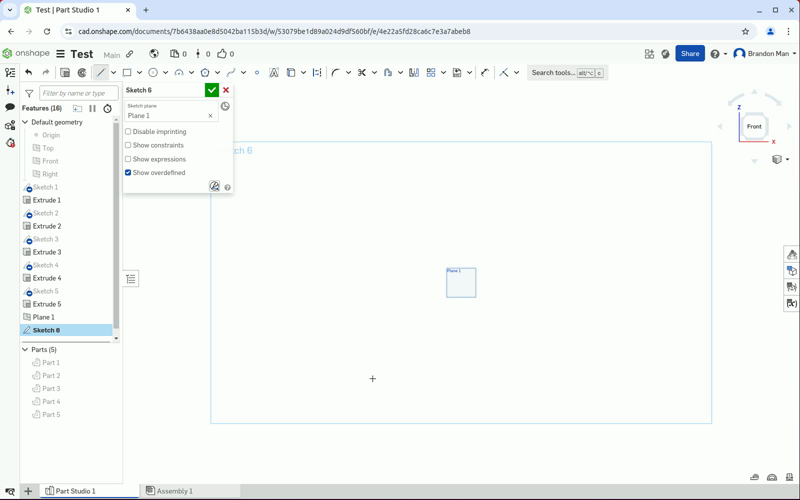
key_up(shift)
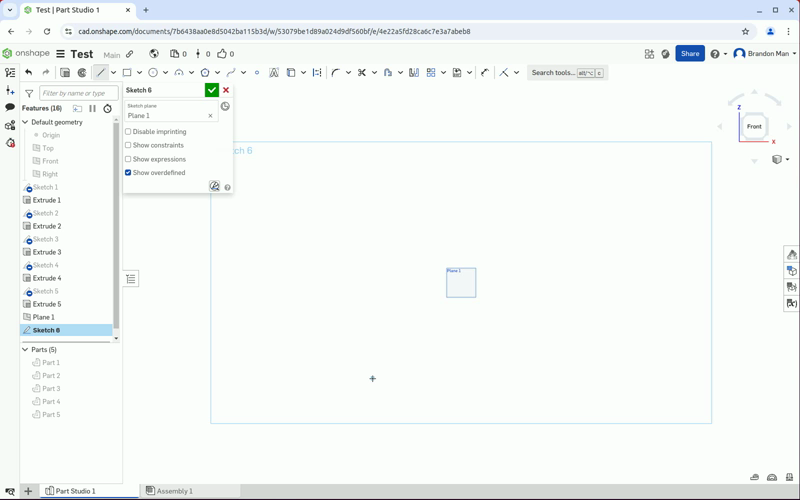
key_down(shift)
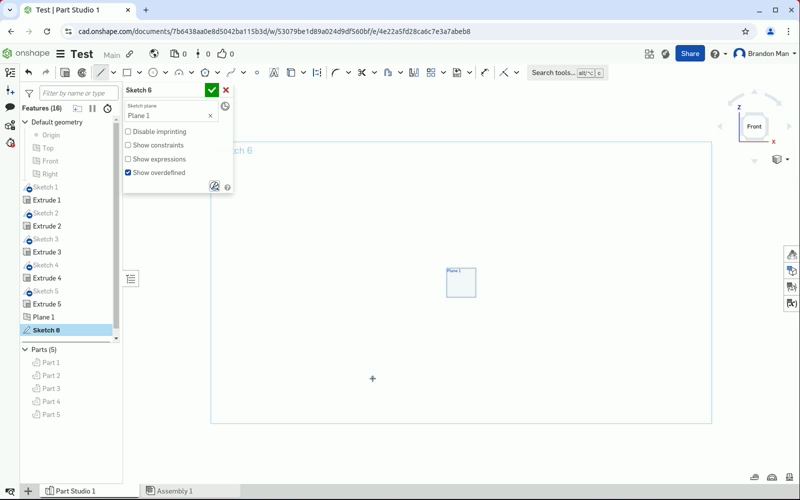
mouse_move(462, 378)
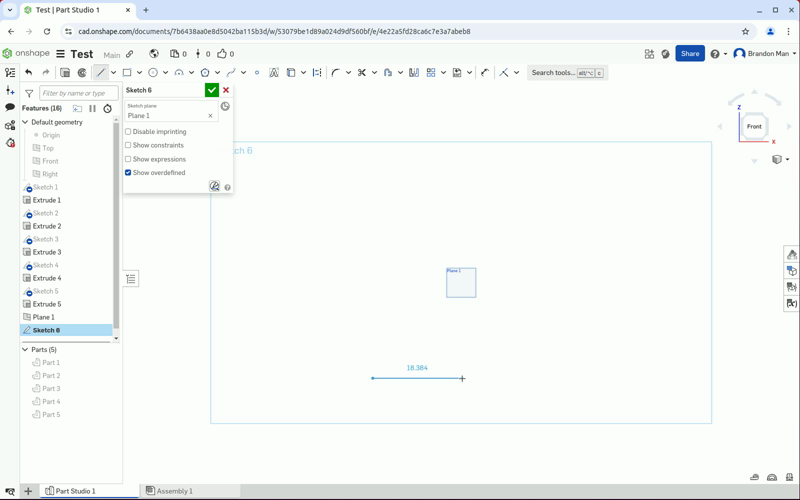
click(462, 378)
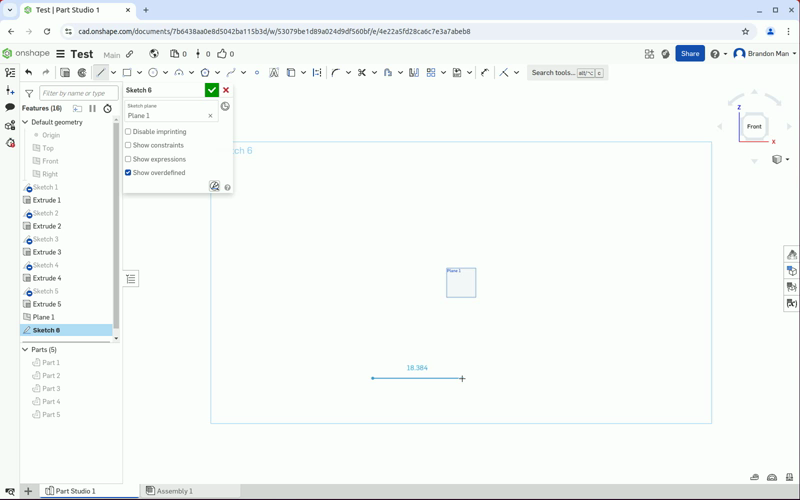
key_up(shift)
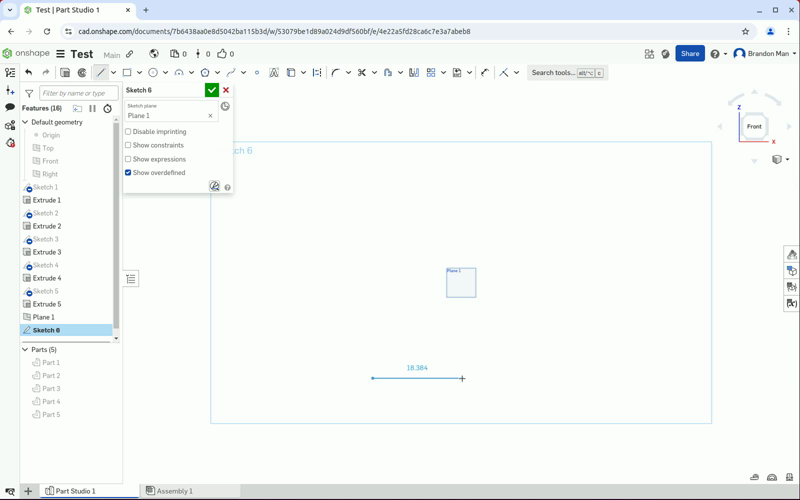
key_down(shift)
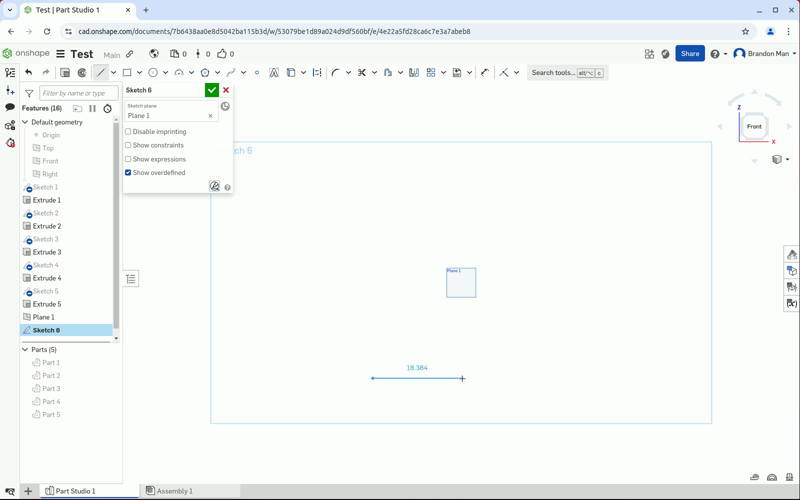
mouse_move(492, 378)
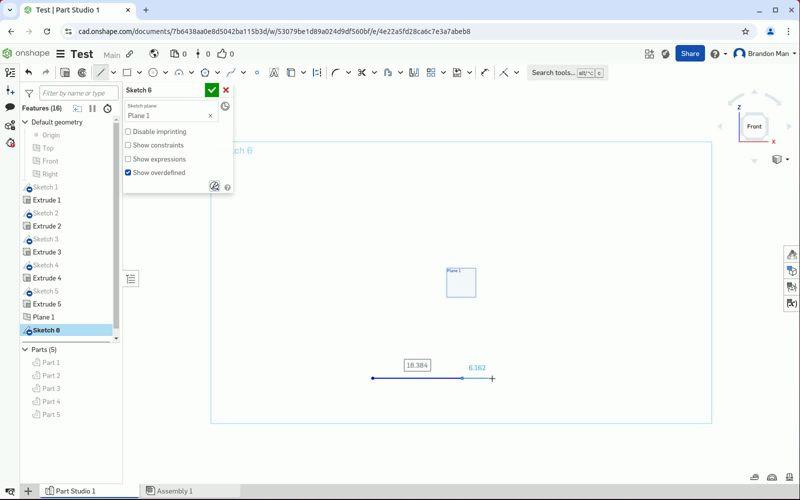
mouse_move(462, 371)
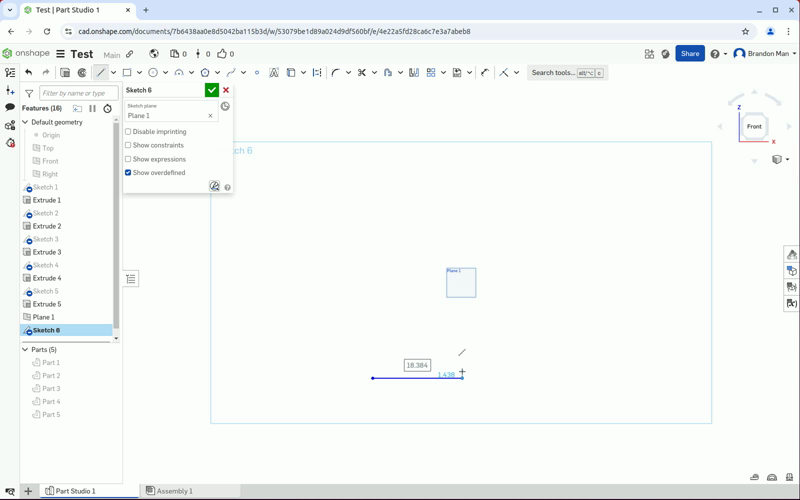
scroll(6)
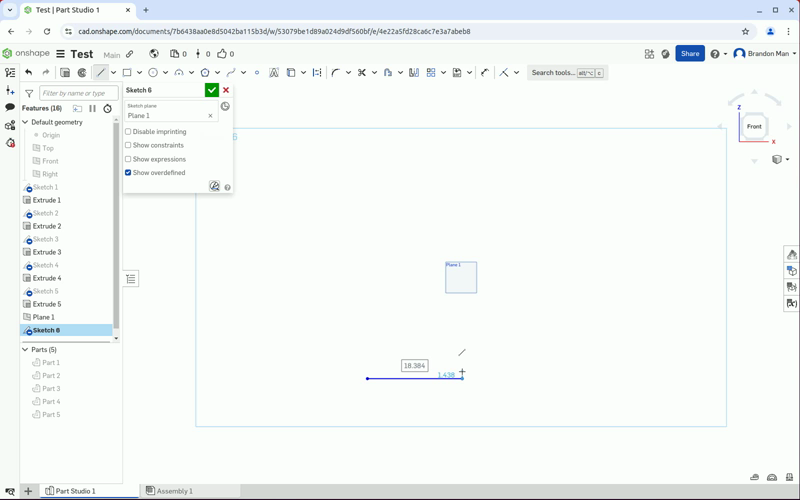
scroll(6)
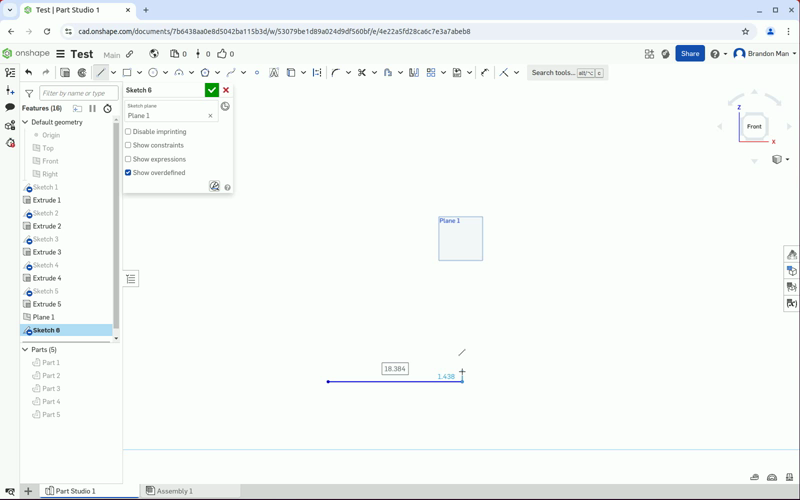
scroll(6)
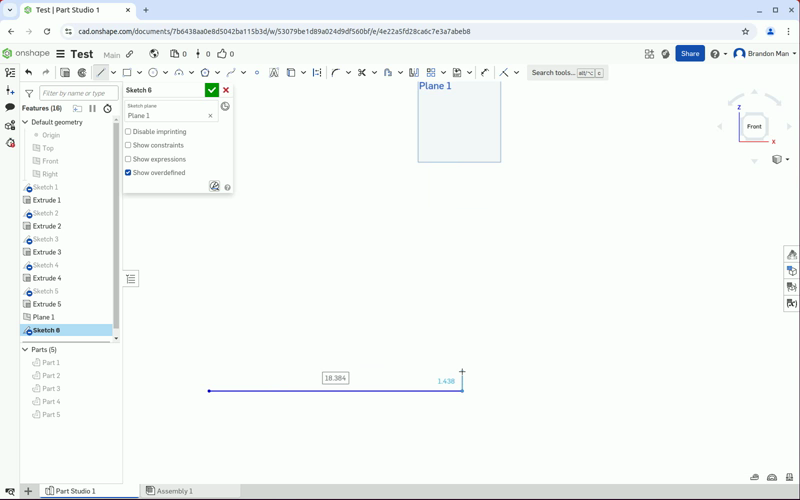
scroll(6)
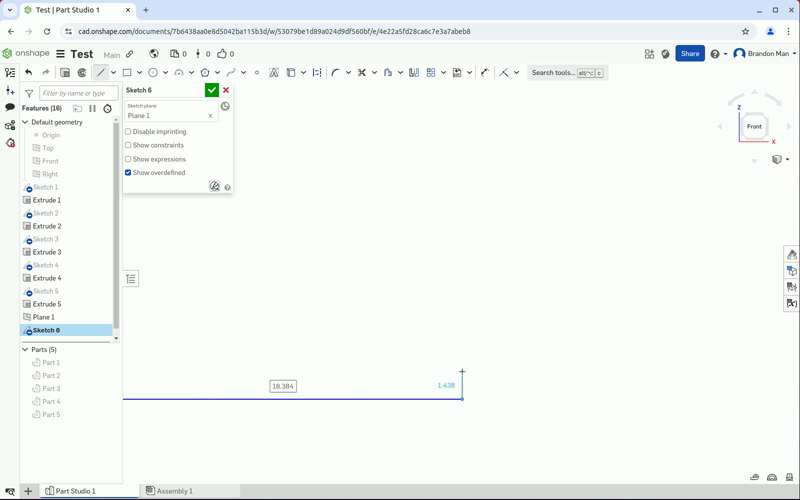
scroll(6)
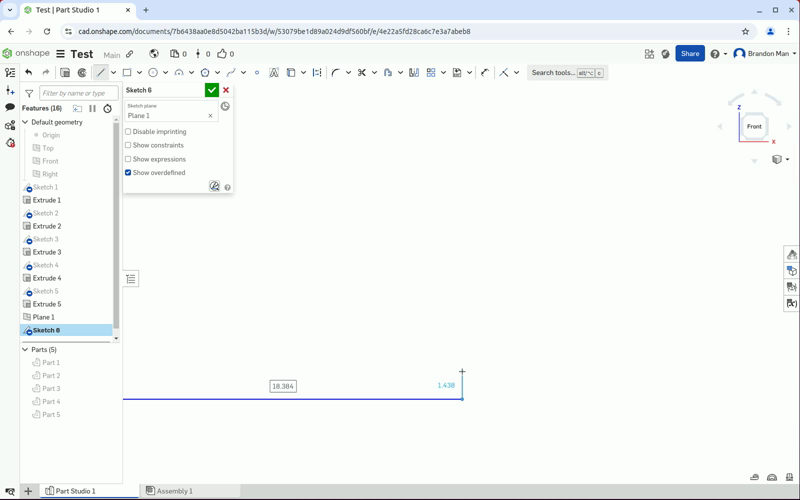
scroll(6)
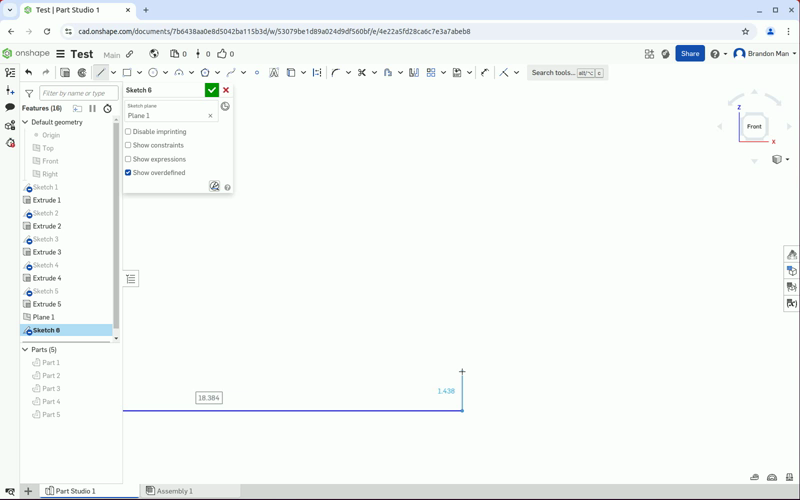
scroll(6)
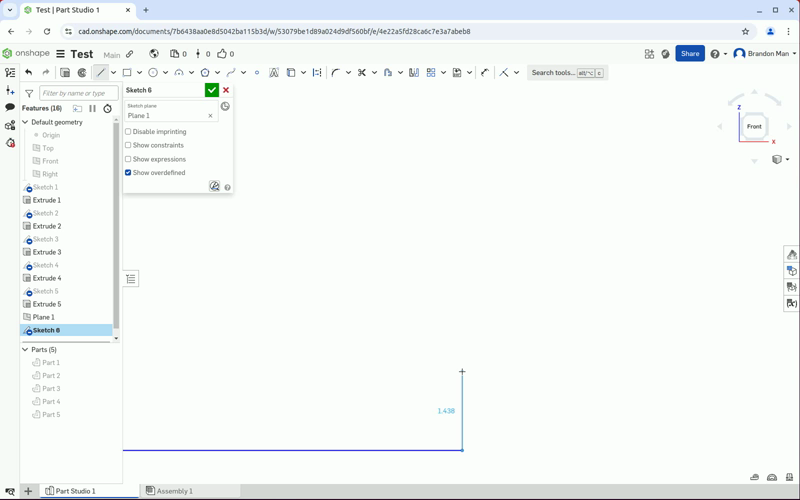
click(462, 371)
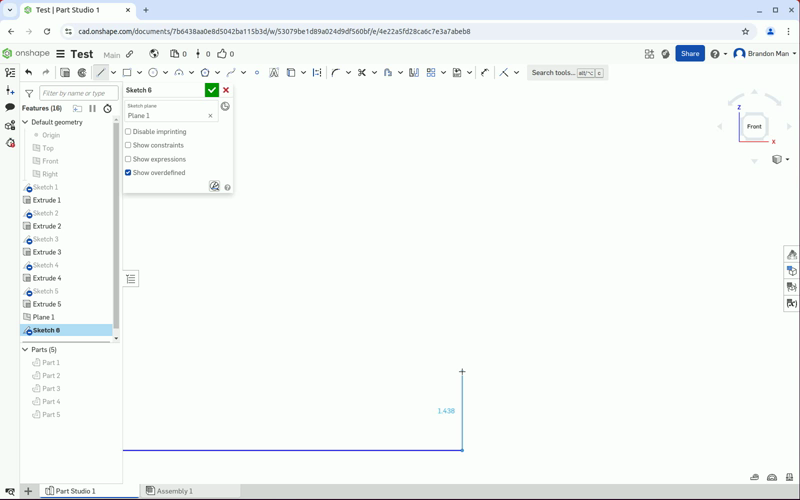
scroll(-6)
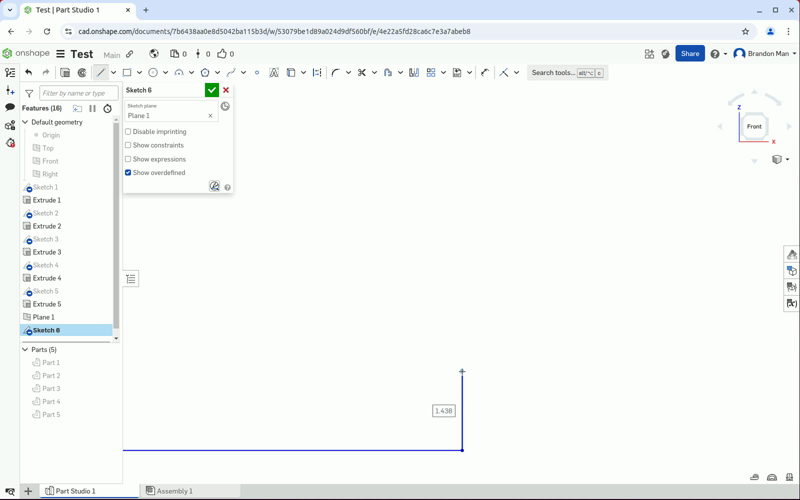
scroll(-6)
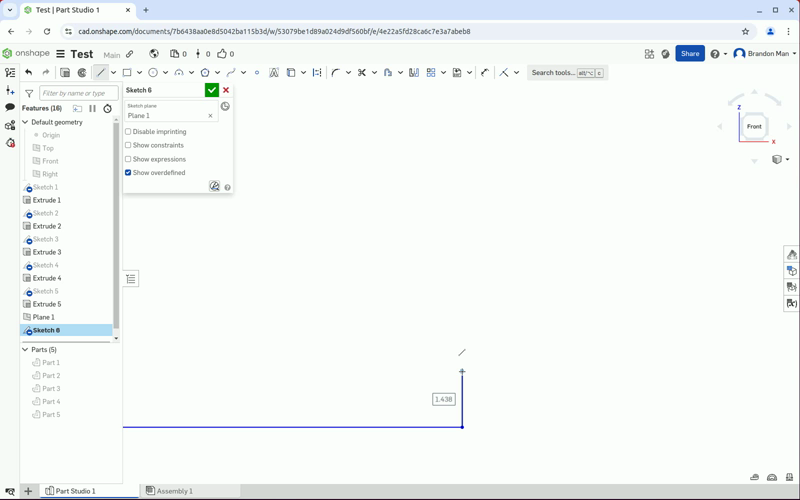
scroll(-6)
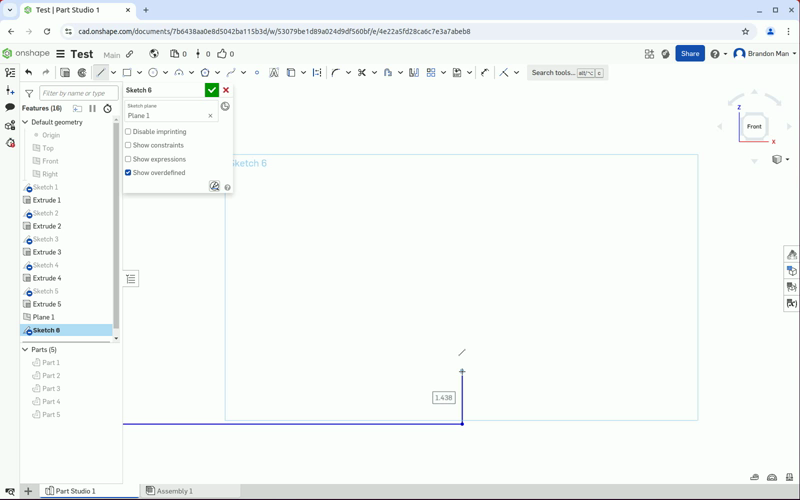
scroll(-6)
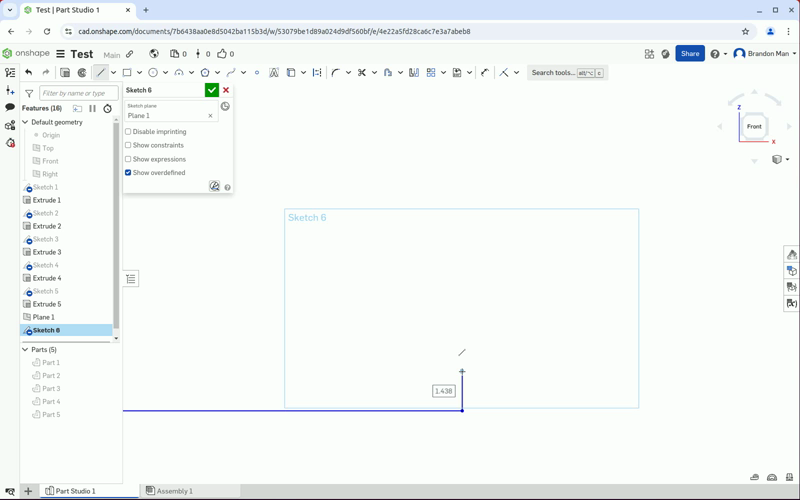
scroll(-6)
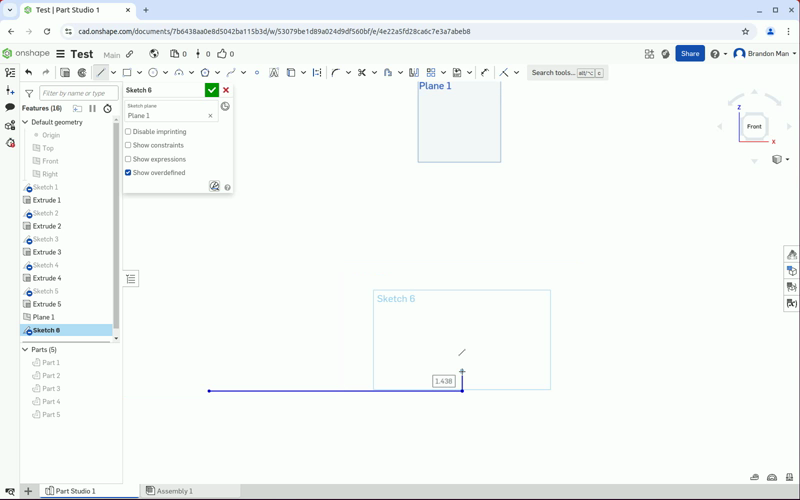
scroll(-6)
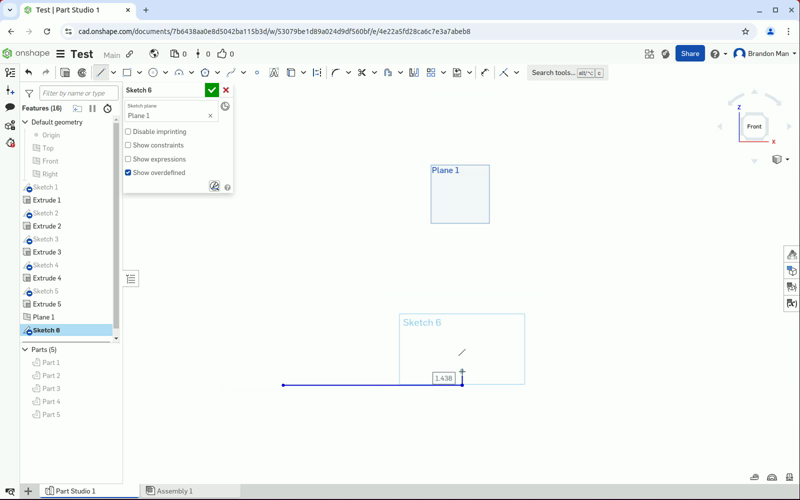
scroll(-6)
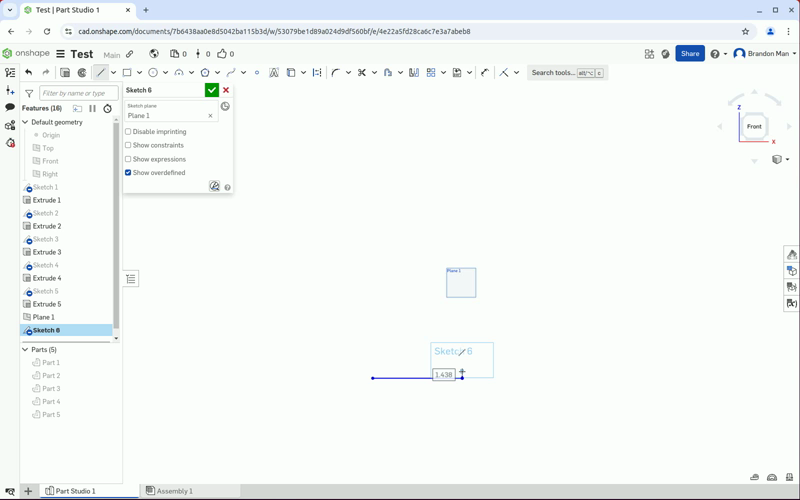
key_up(shift)
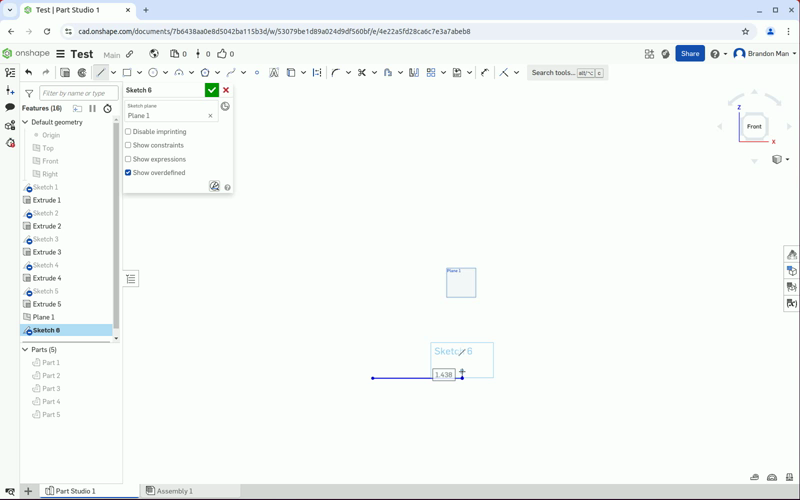
key_down(shift)
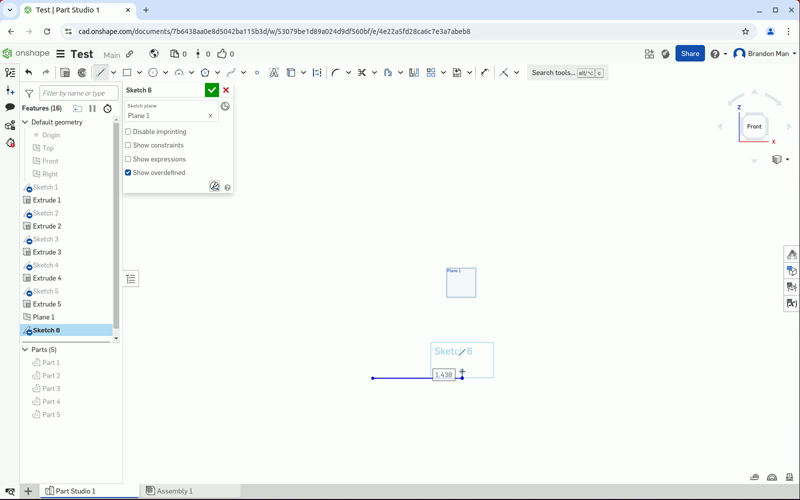
mouse_move(372, 371)
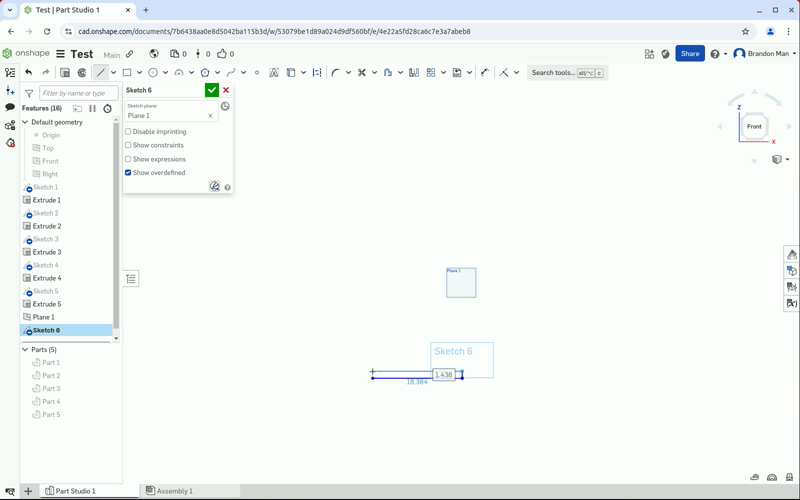
click(372, 371)
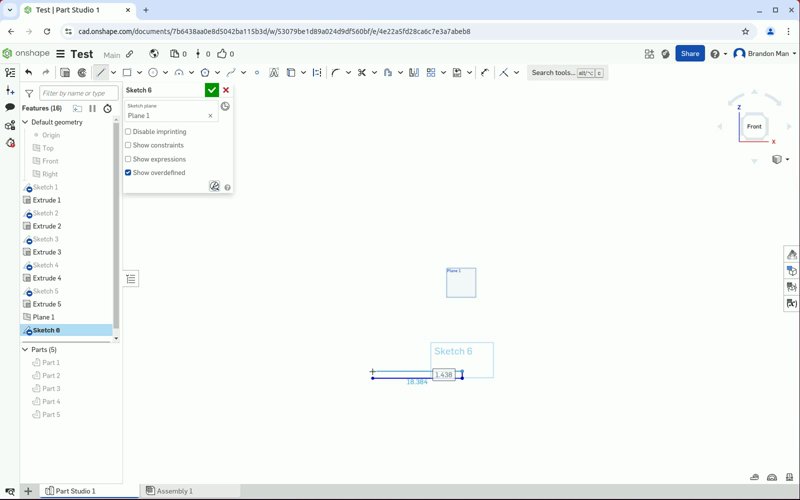
key_up(shift)
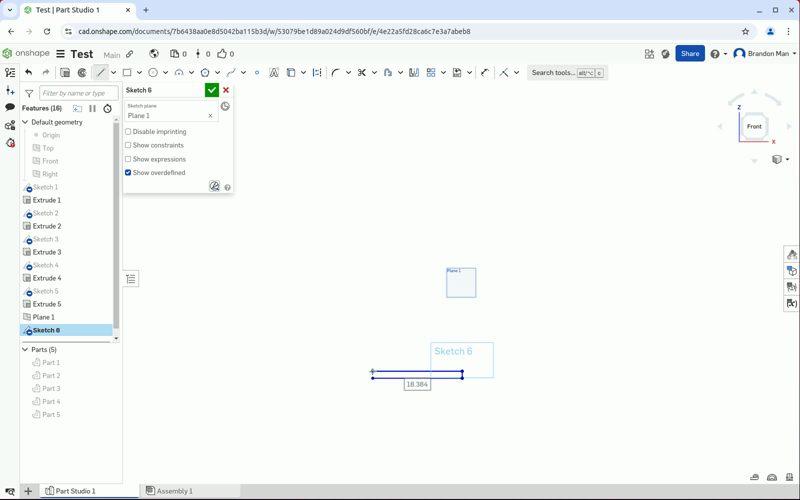
mouse_move(402, 371)
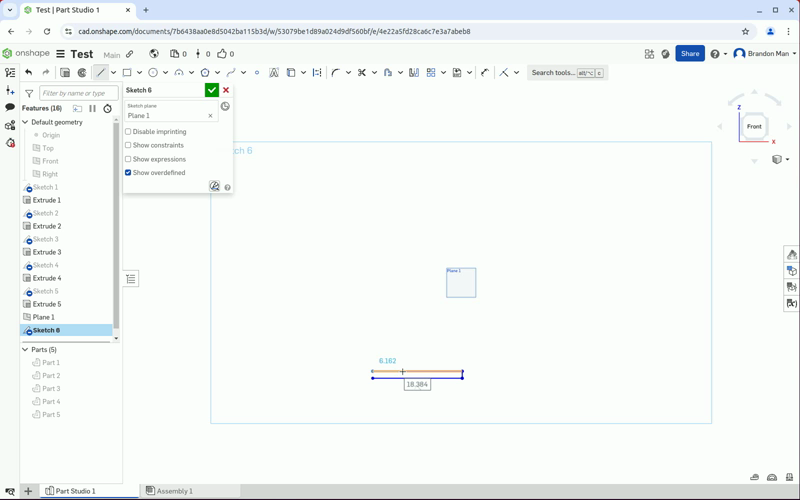
key_down(shift)
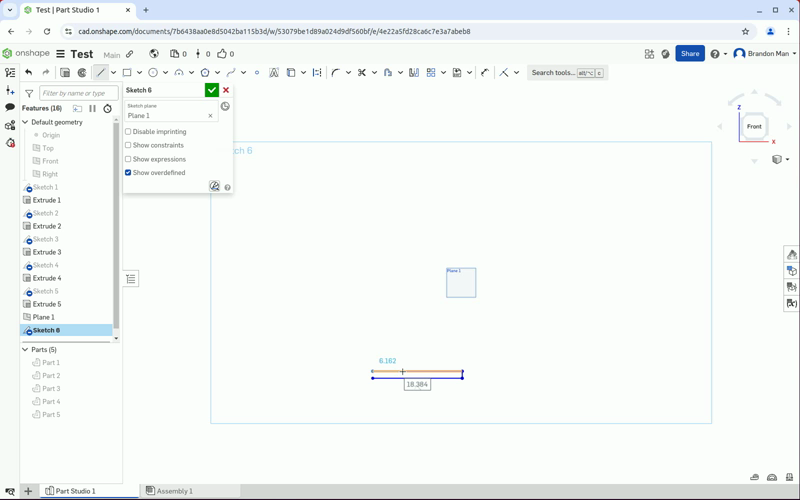
mouse_move(372, 378)
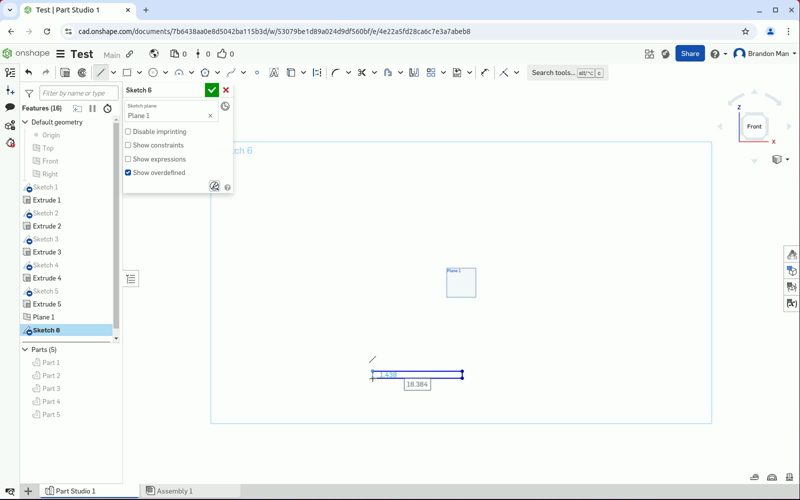
scroll(6)
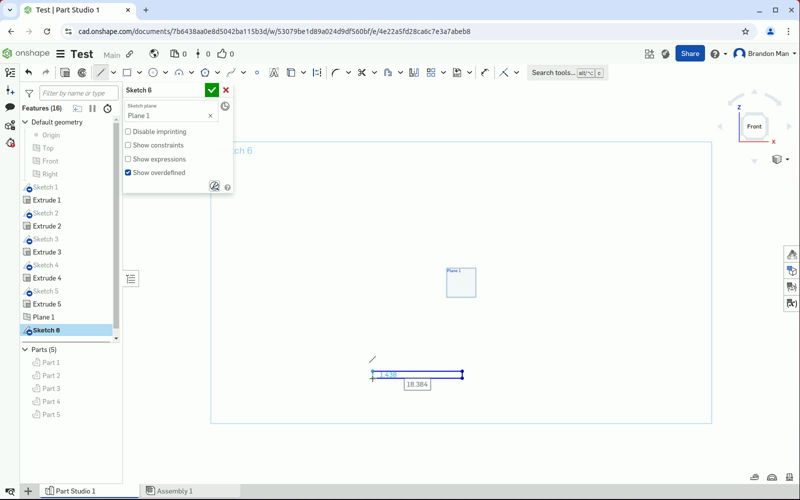
scroll(6)
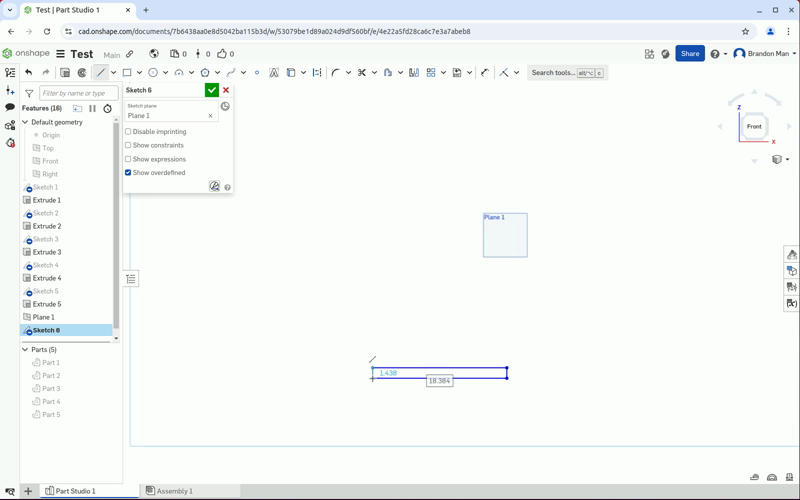
scroll(6)
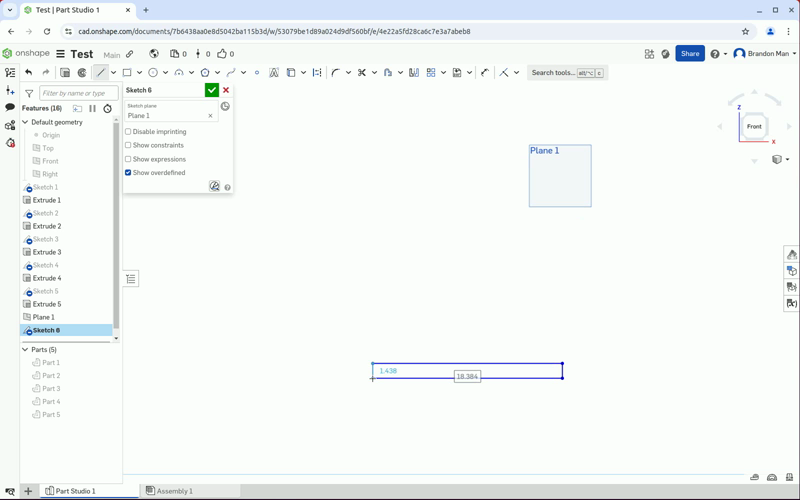
scroll(6)
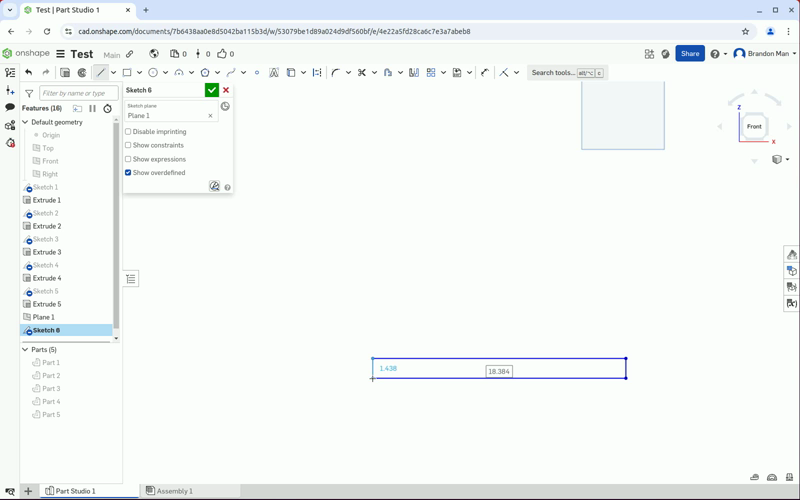
scroll(6)
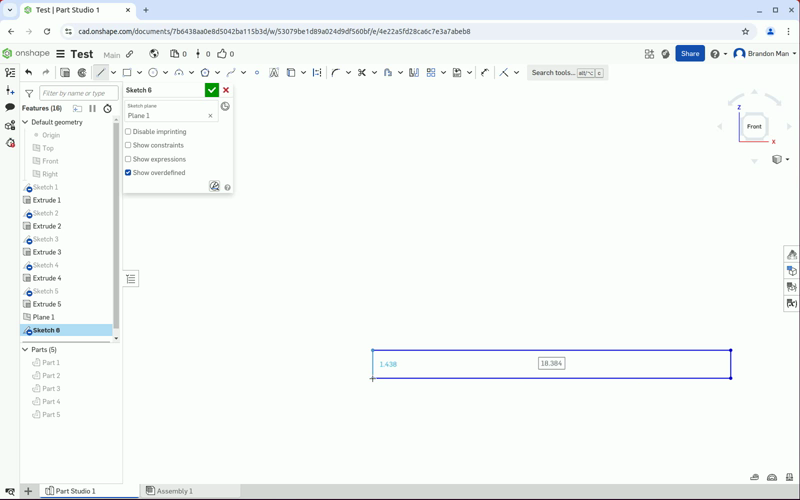
scroll(6)
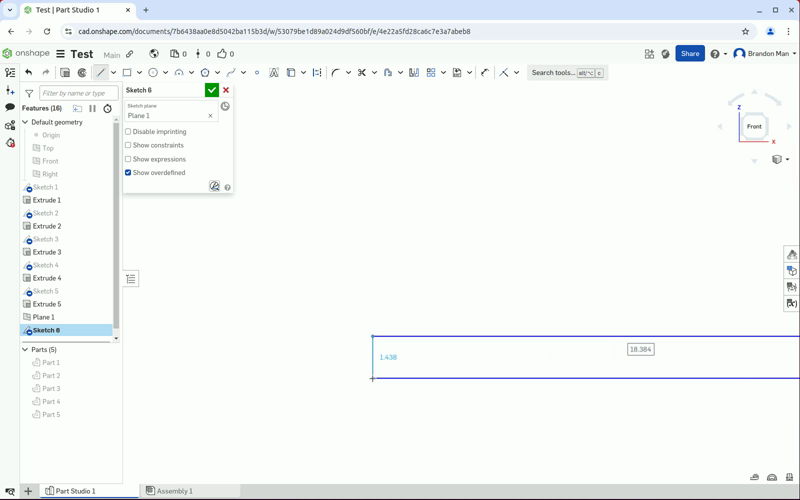
scroll(6)
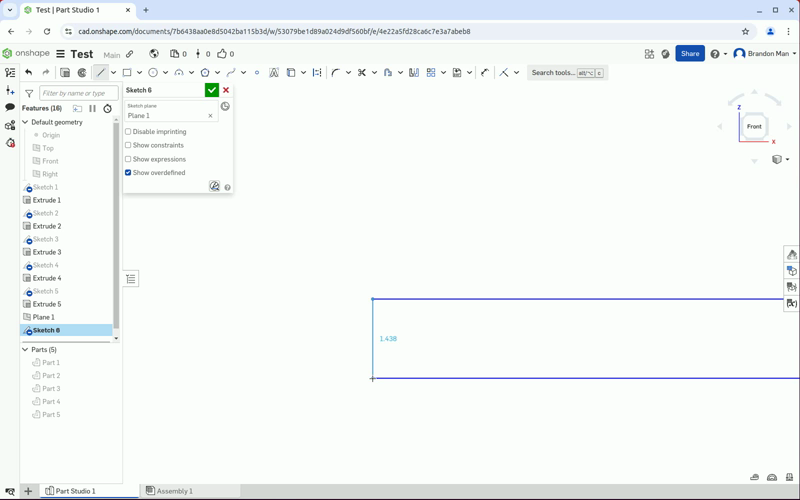
key_up(shift)
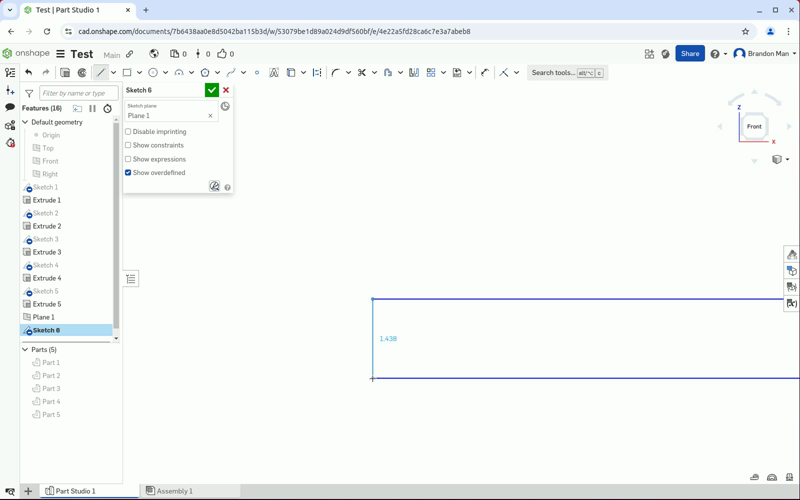
click(372, 378)
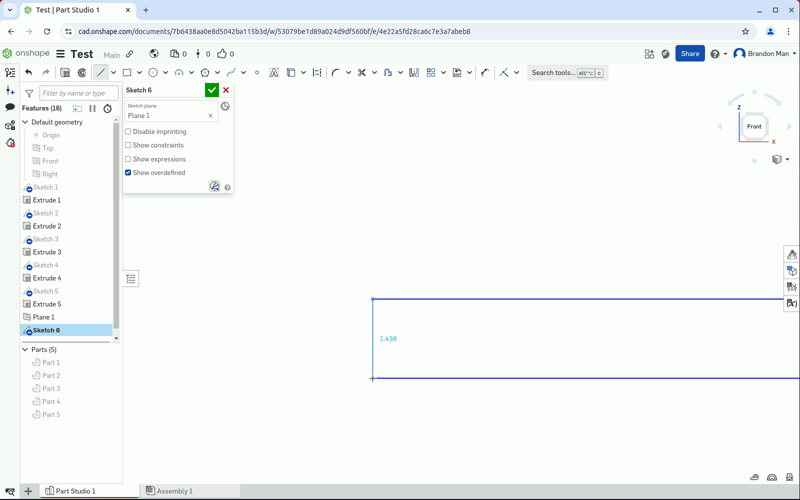
scroll(-6)
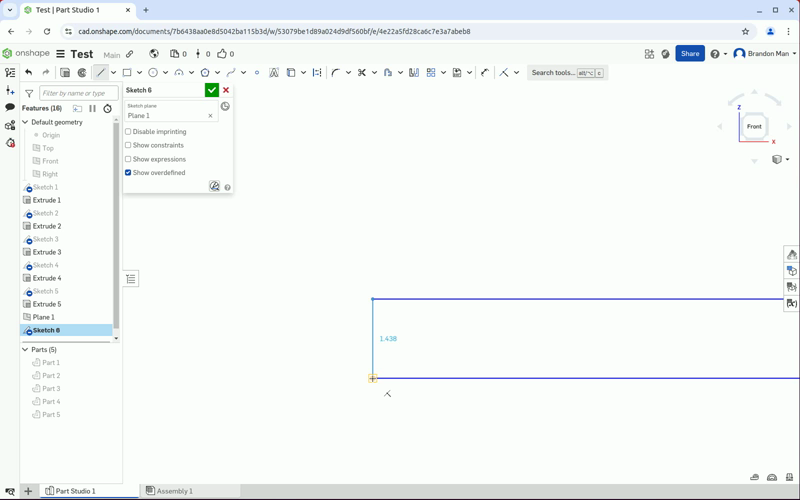
scroll(-6)
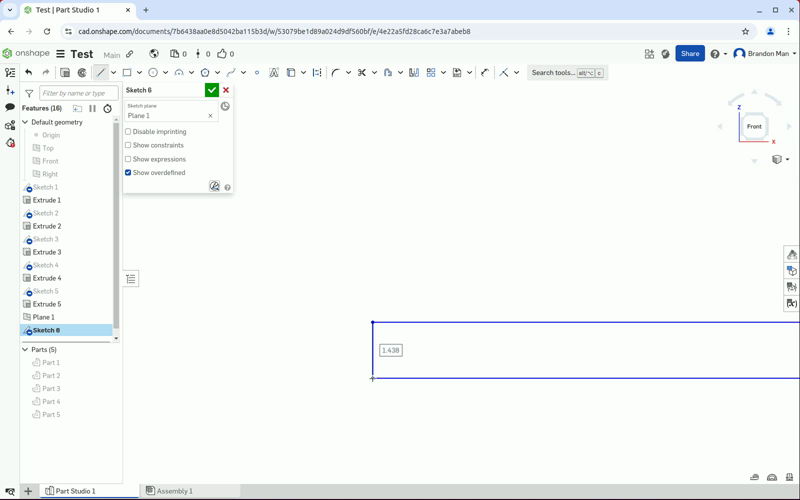
scroll(-6)
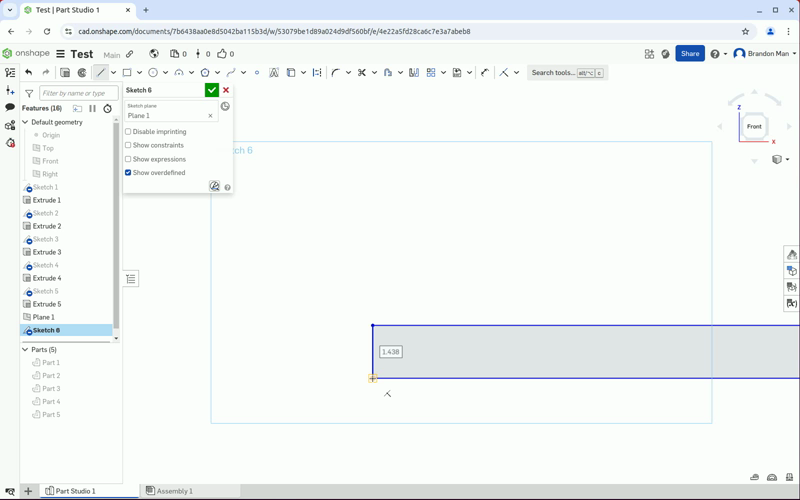
scroll(-6)
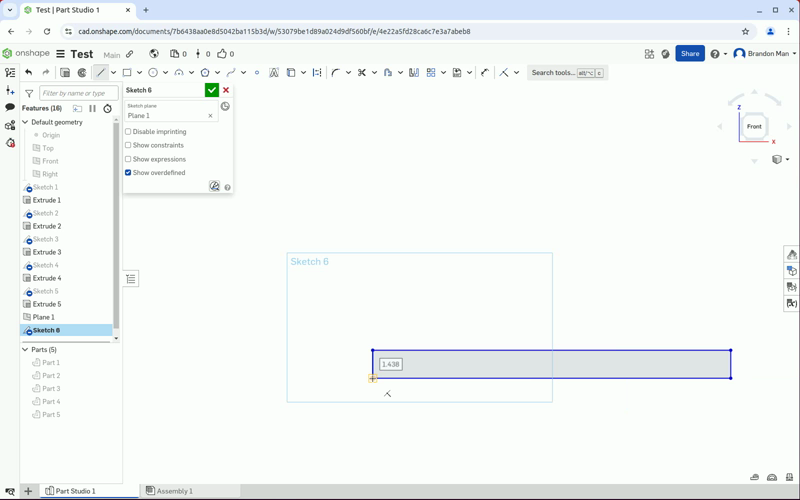
scroll(-6)
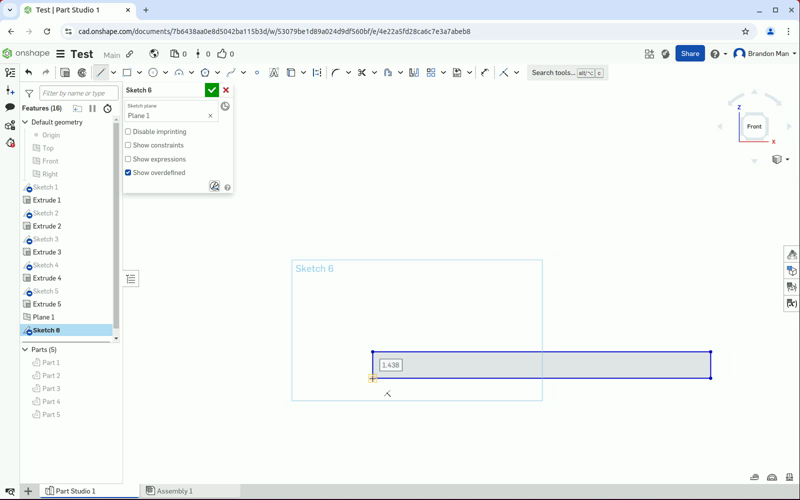
scroll(-6)
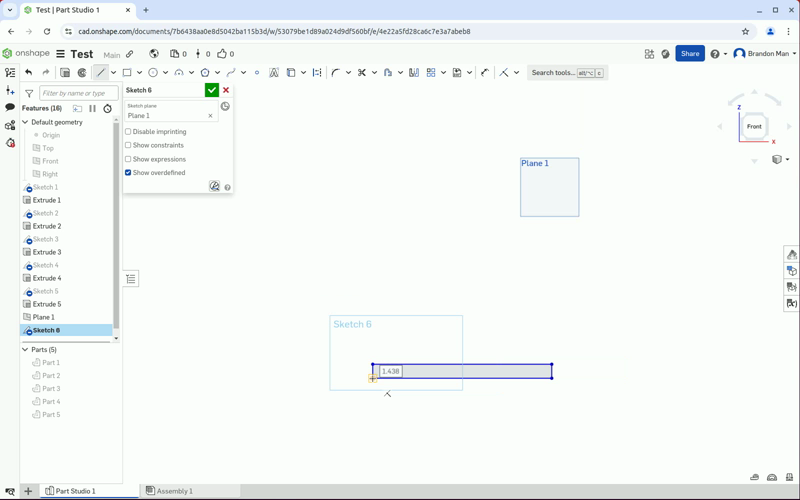
scroll(-6)
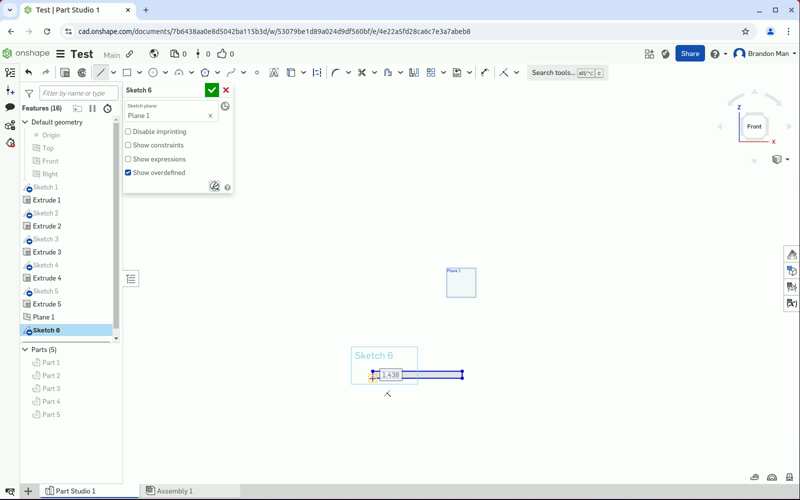
key(esc)
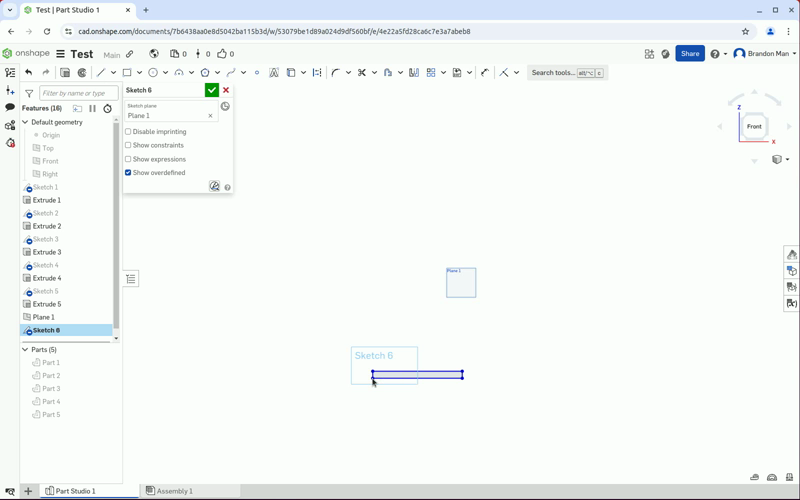
mouse_move(416, 377)
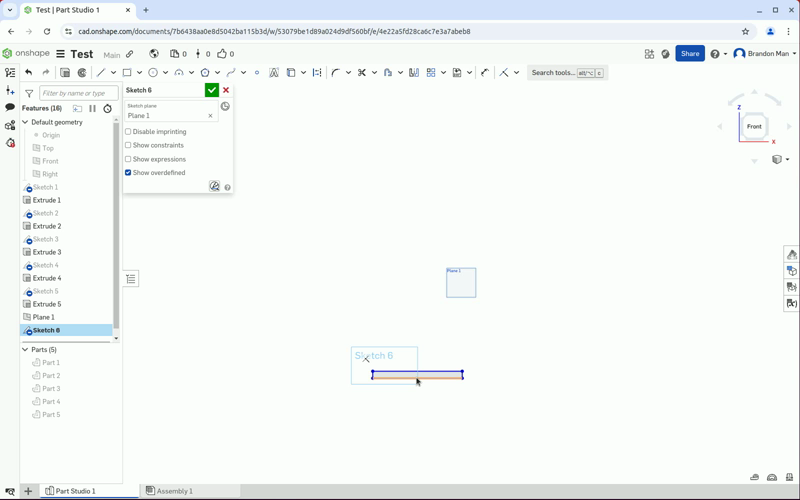
scroll(6)
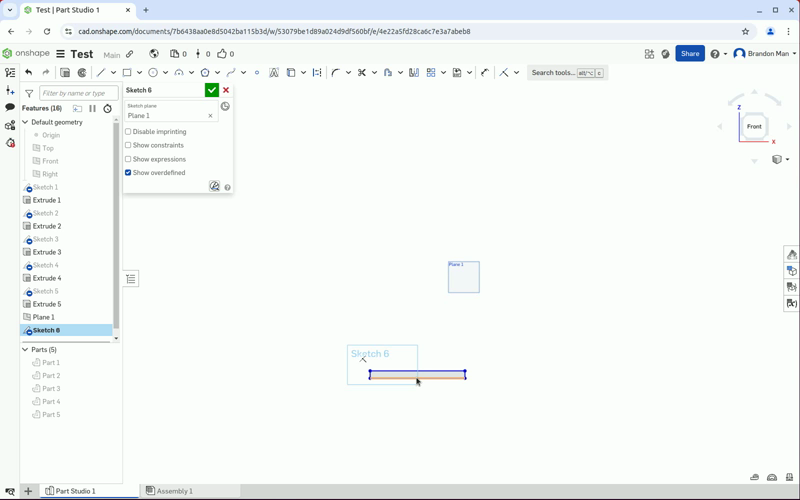
scroll(6)
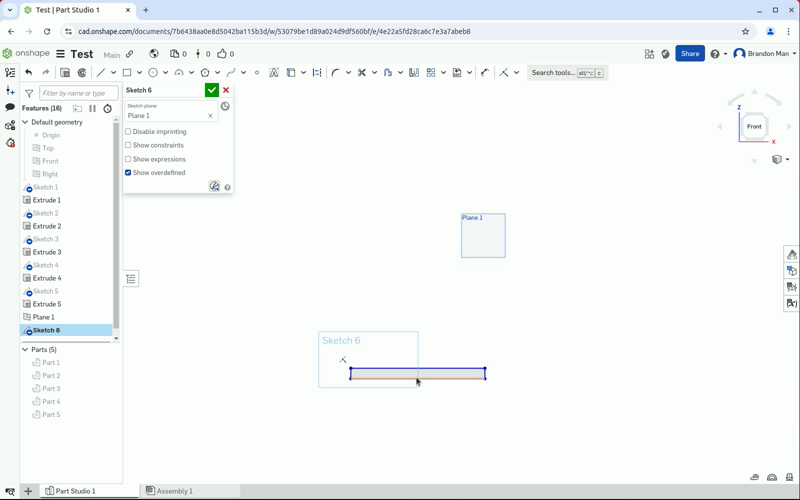
scroll(6)
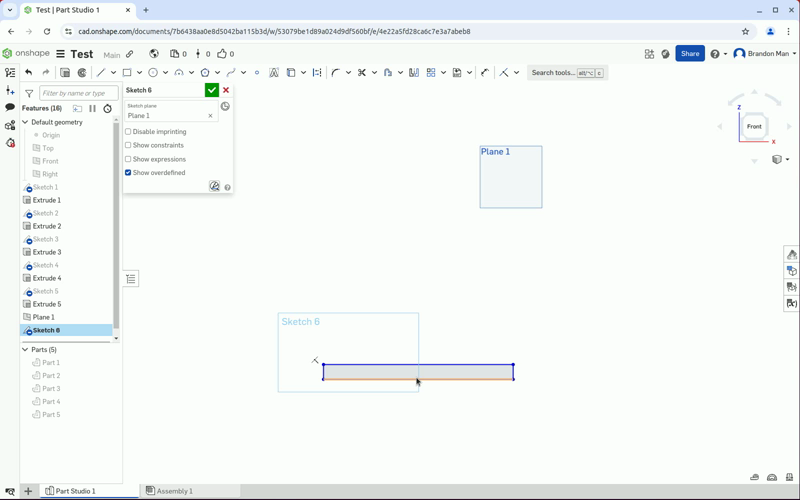
scroll(6)
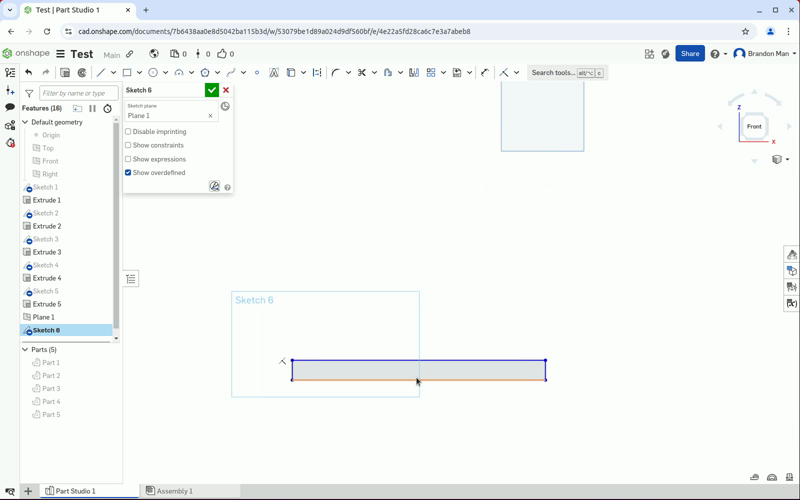
scroll(6)
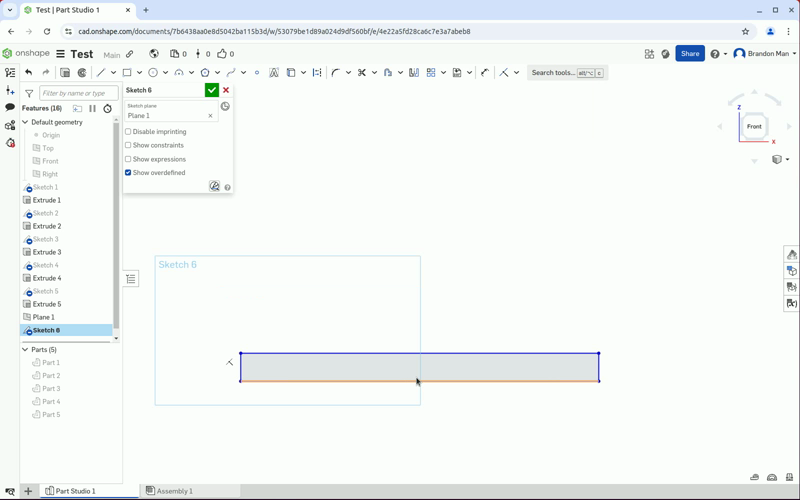
scroll(6)
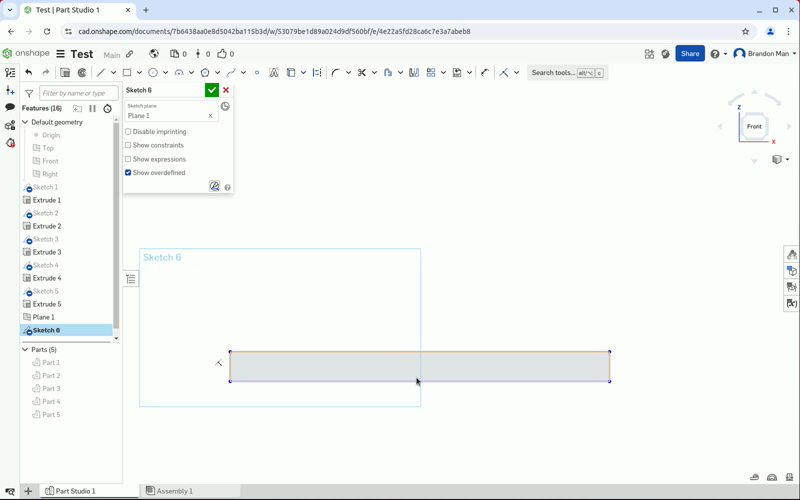
scroll(6)
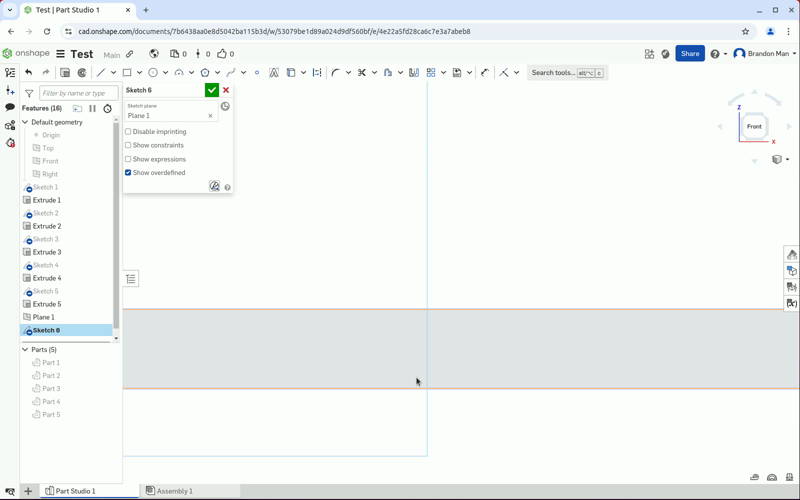
click(416, 377)
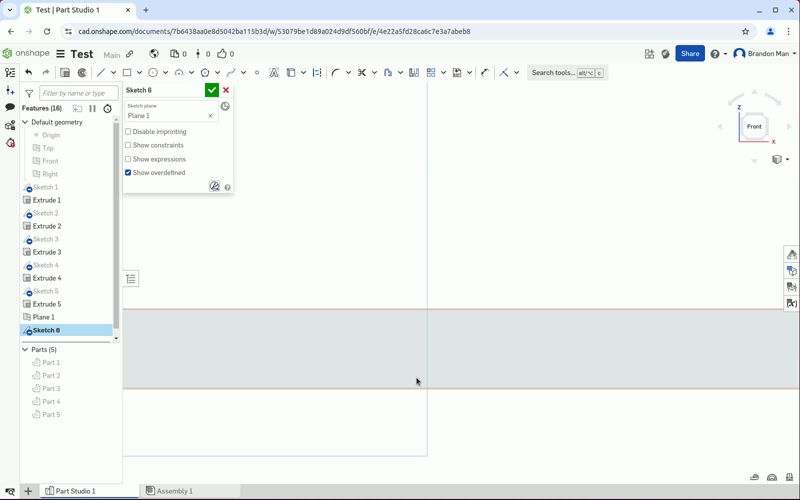
scroll(-6)
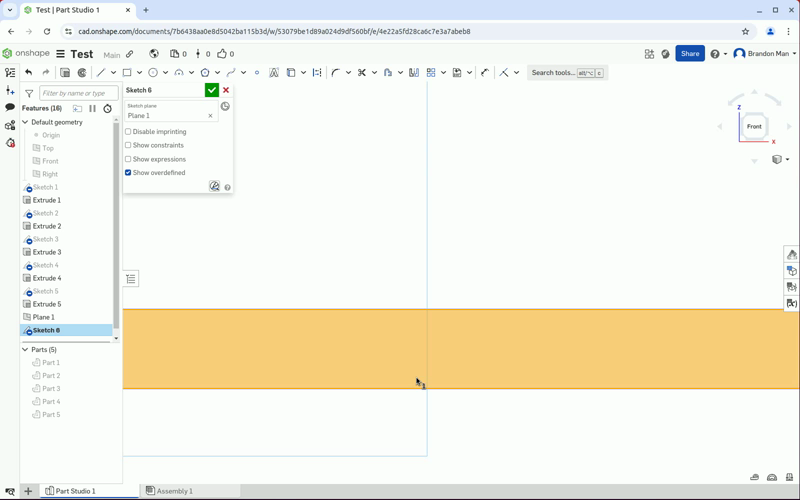
scroll(-6)
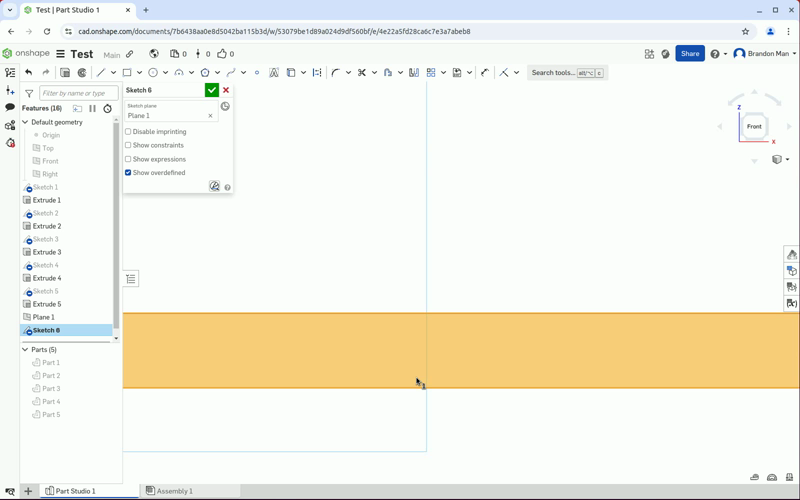
scroll(-6)
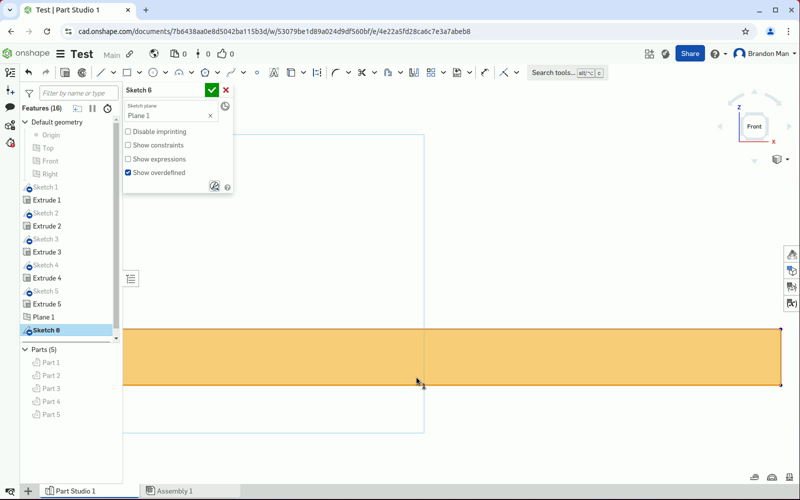
scroll(-6)
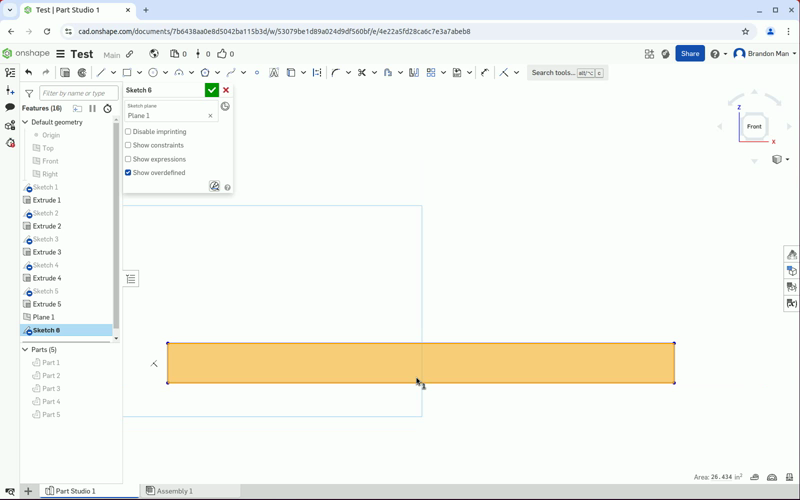
scroll(-6)
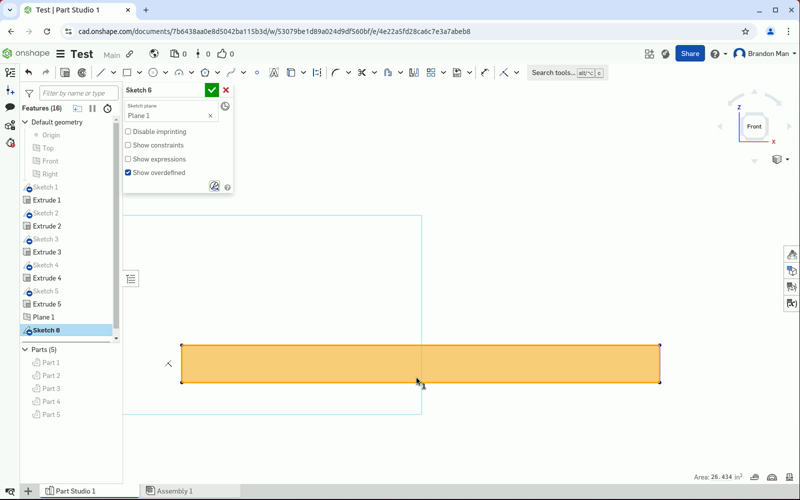
scroll(-6)
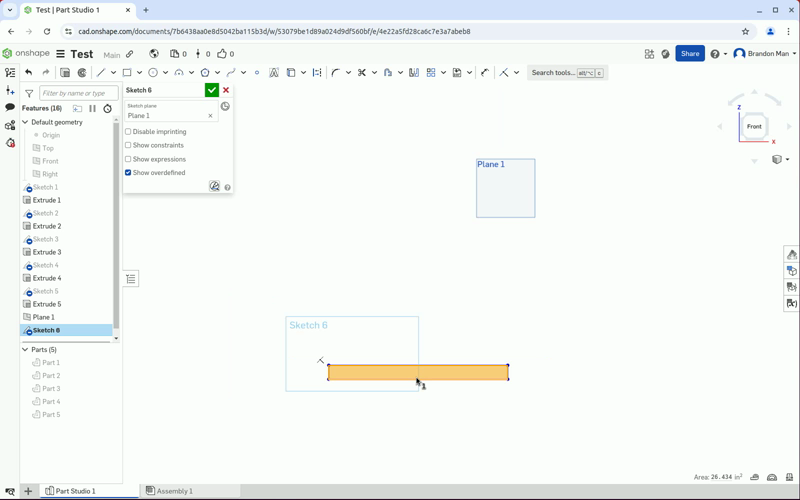
scroll(-6)
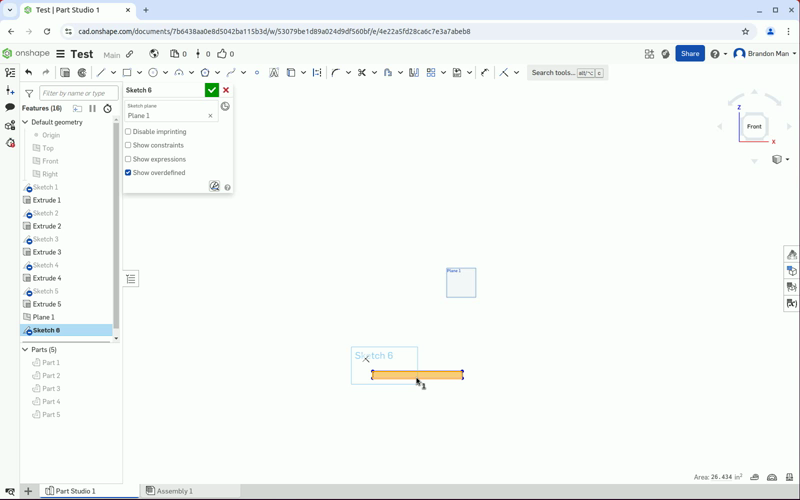
mouse_move(73, 352)
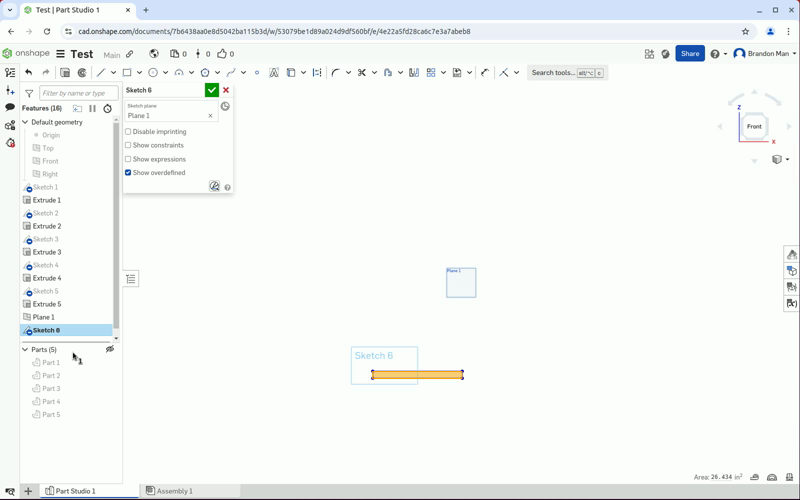
key(shift+y)
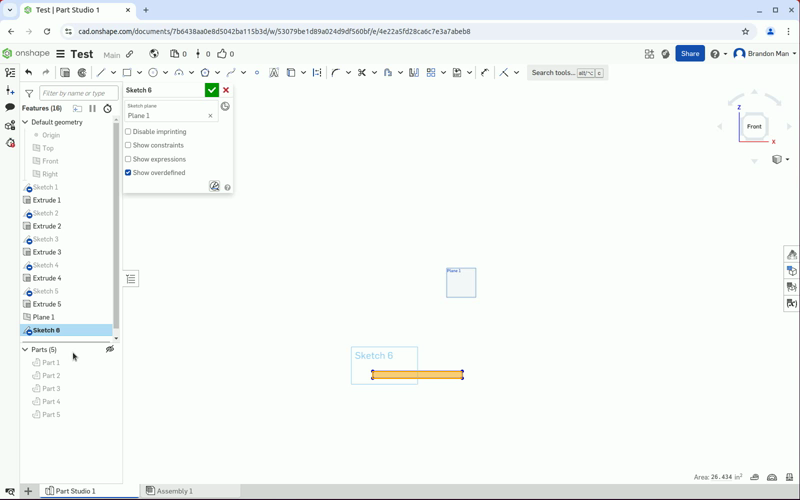
key(shift+e)
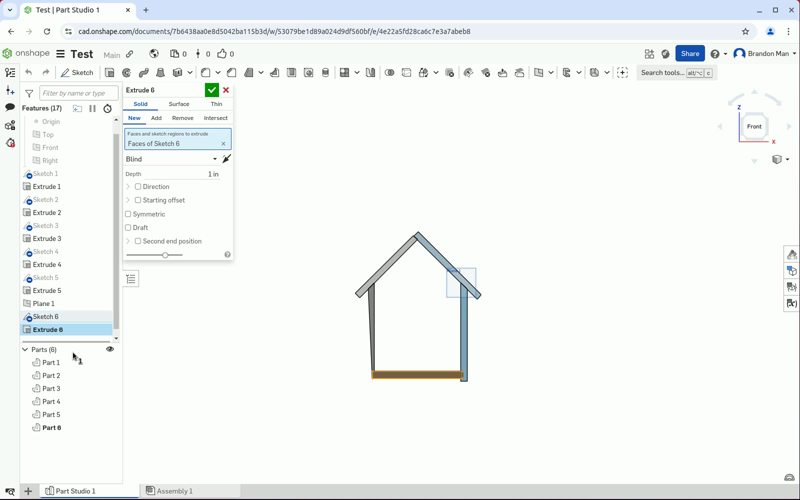
mouse_move(143, 106)
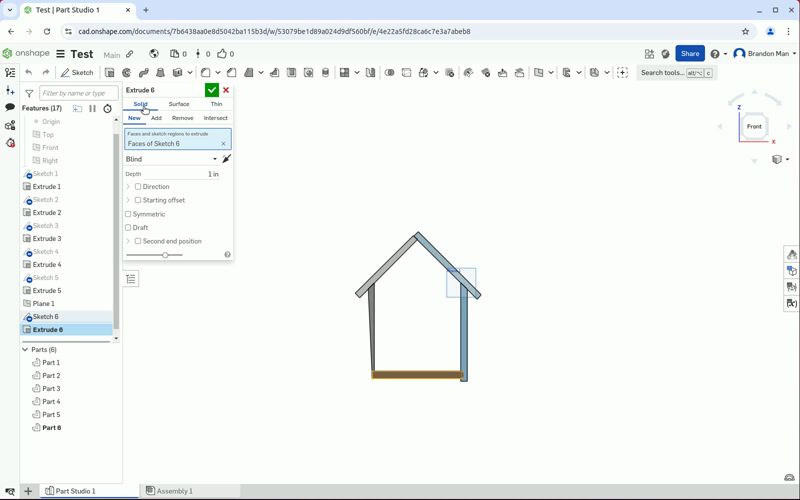
click(143, 106)
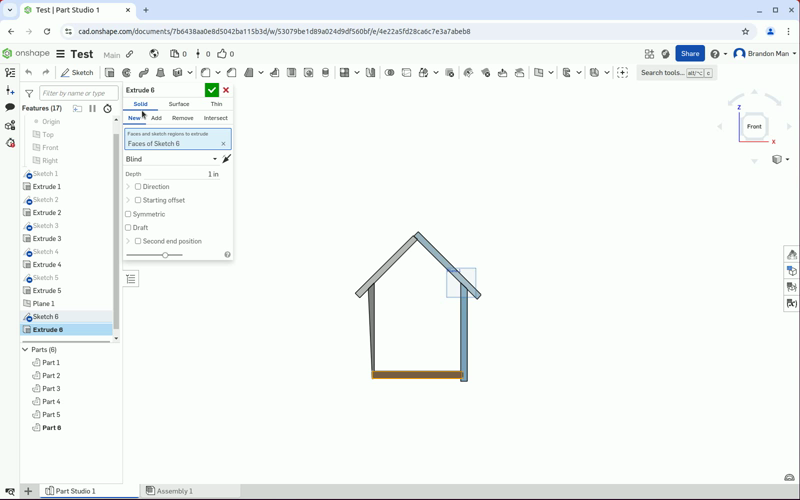
mouse_move(137, 120)
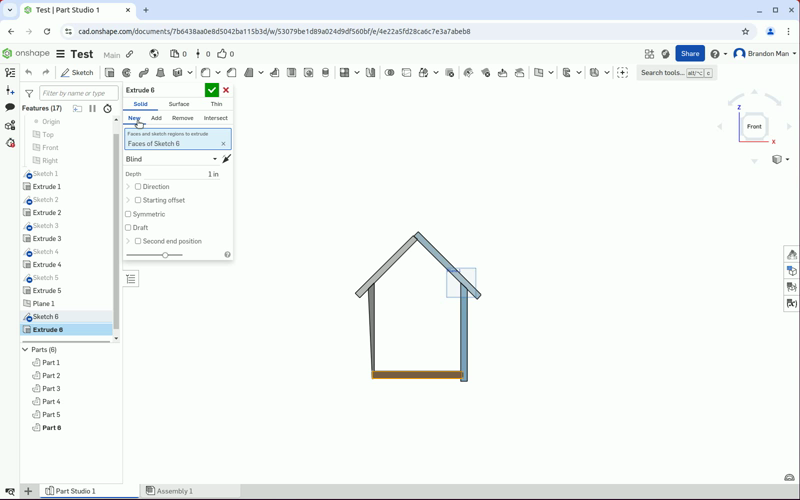
click(137, 120)
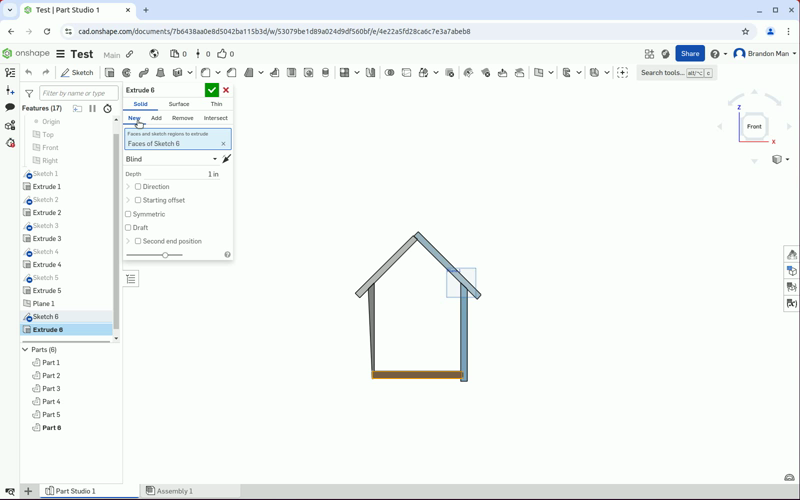
key(tab, 4)
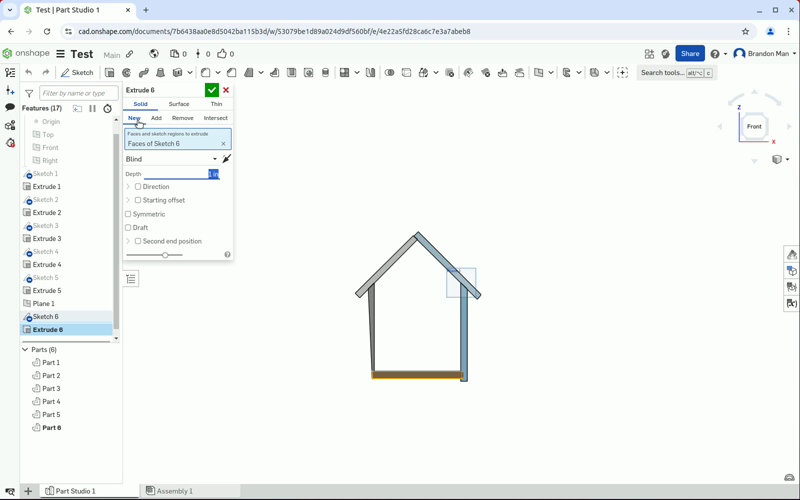
text(1.204)
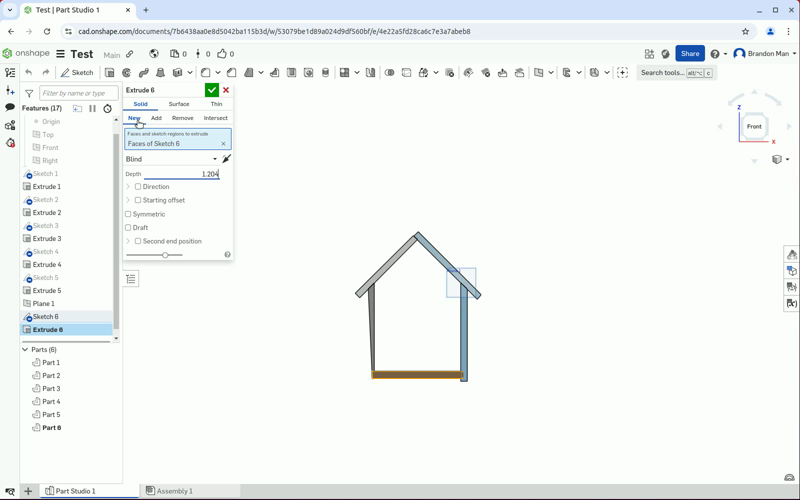
key(enter)
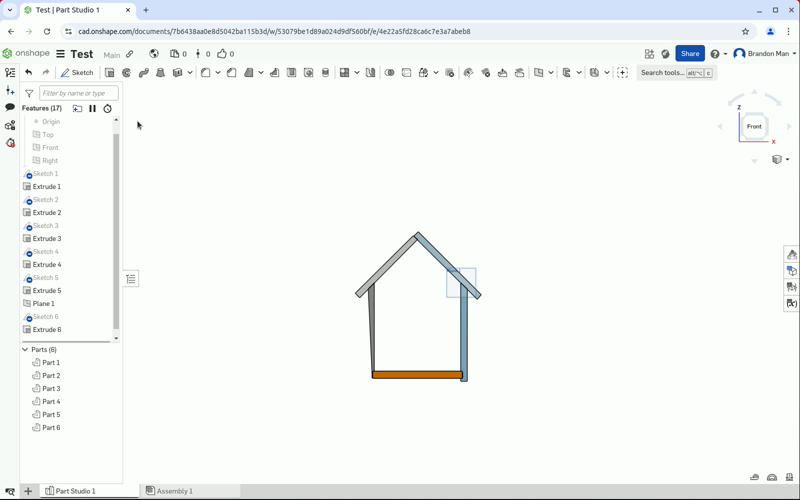
key(shift+h)
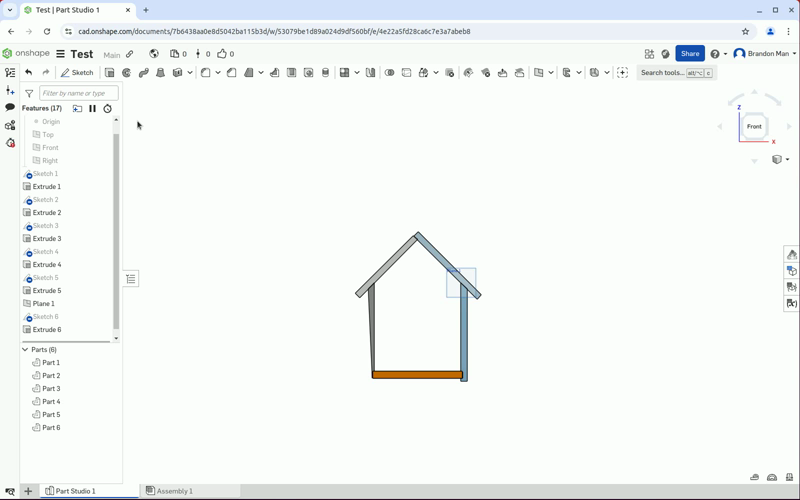
key(shift+h)
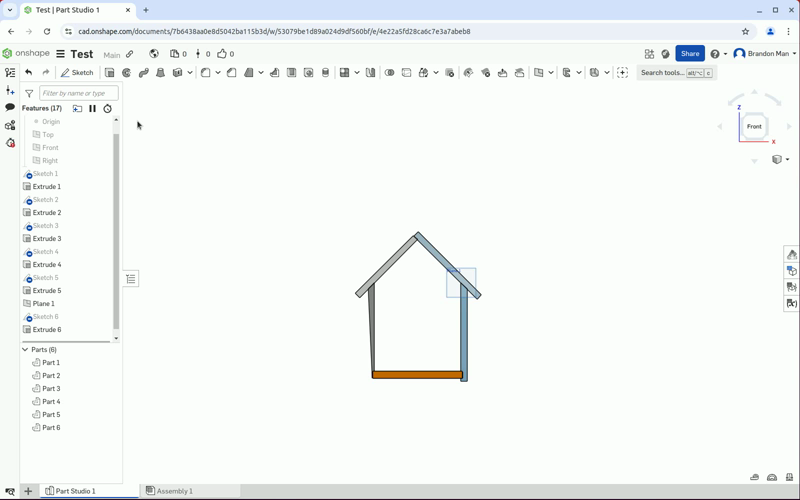
mouse_move(69, 176)
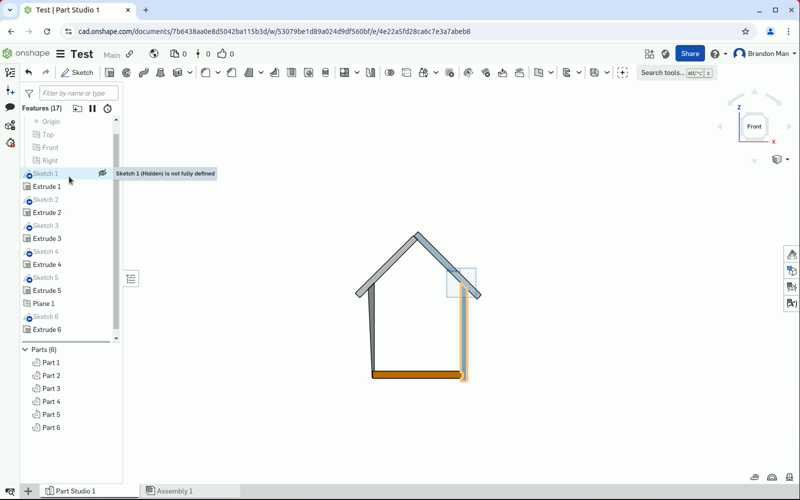
click(69, 176)
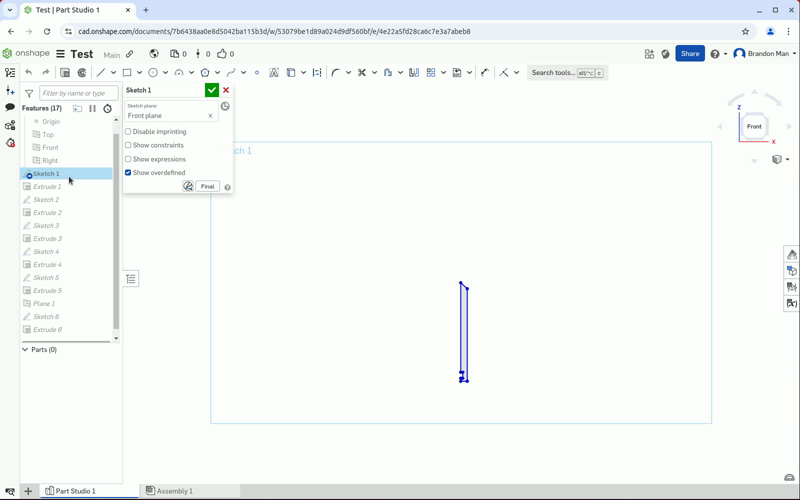
mouse_move(229, 92)
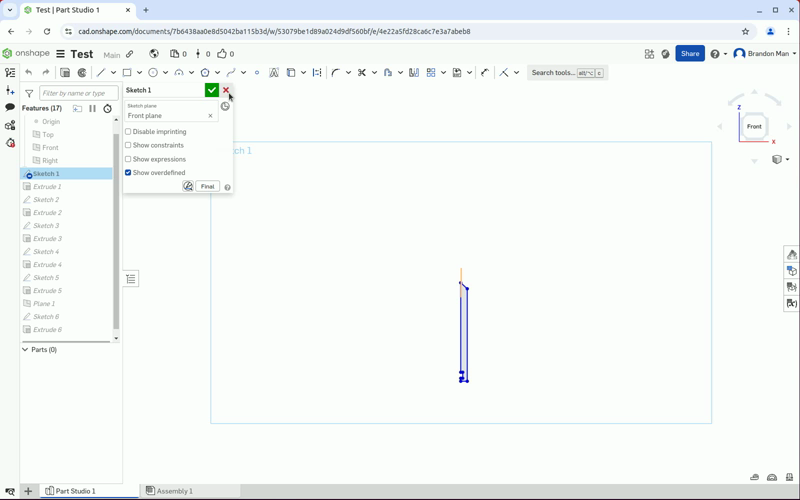
click(229, 92)
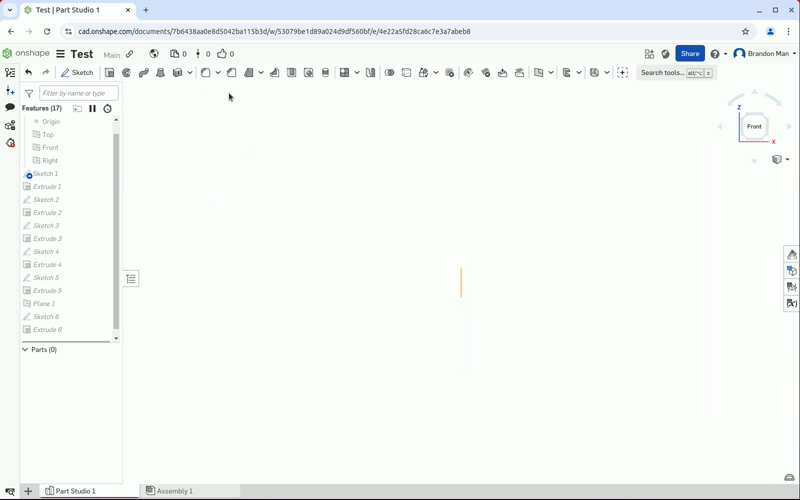
key(shift+s)
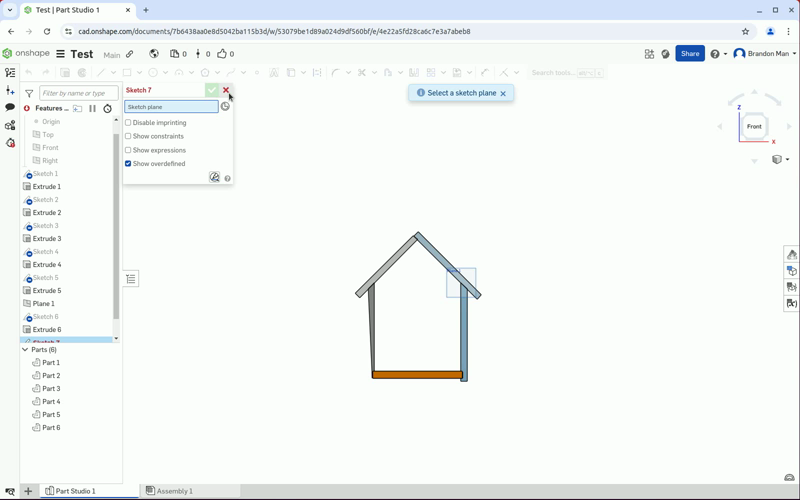
mouse_move(69, 293)
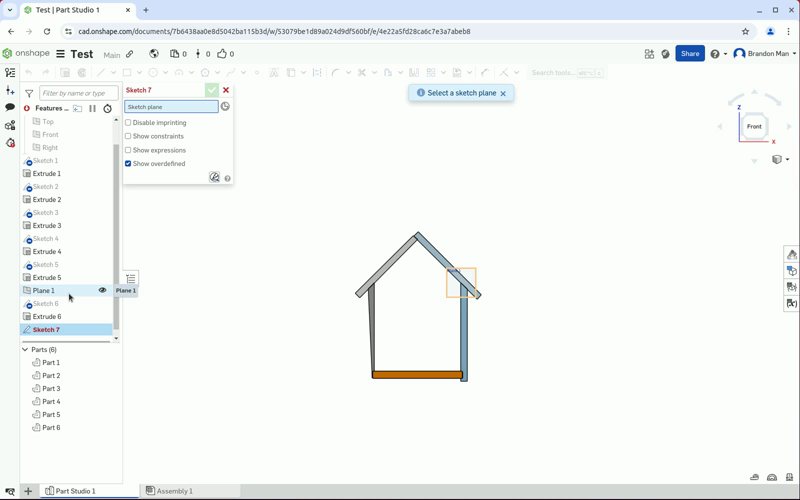
click(69, 293)
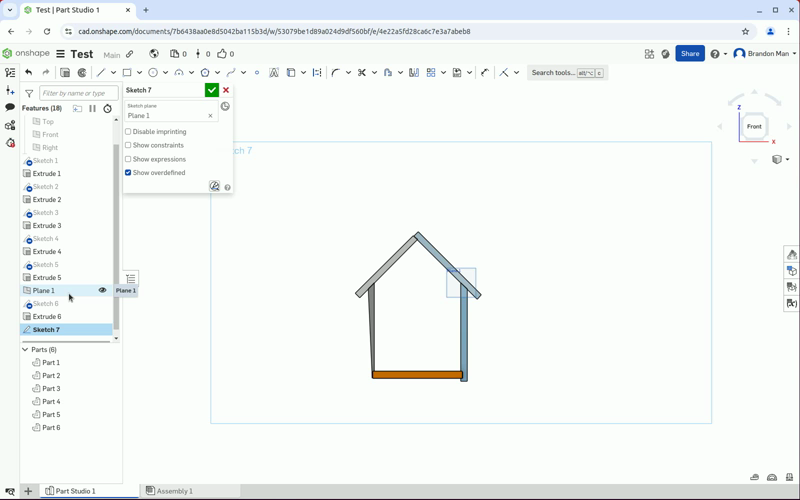
mouse_move(73, 352)
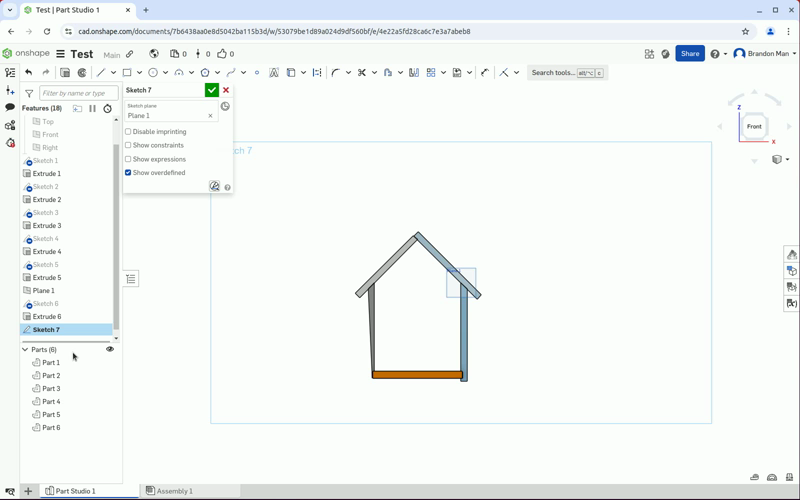
key(y)
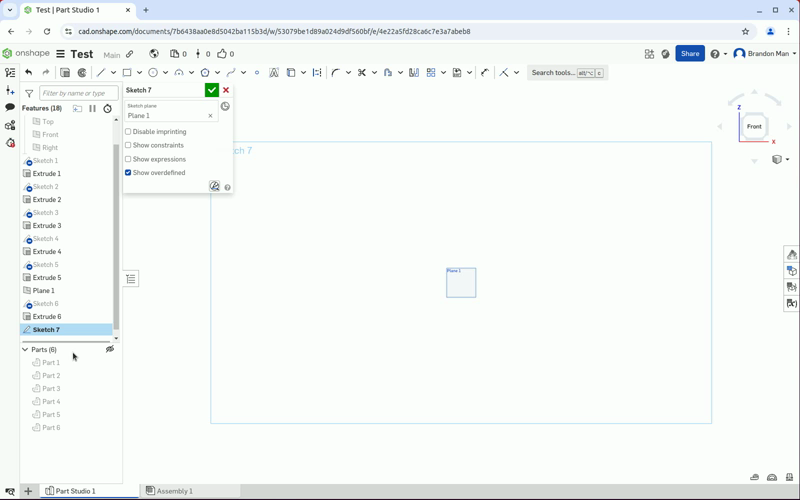
key(l)
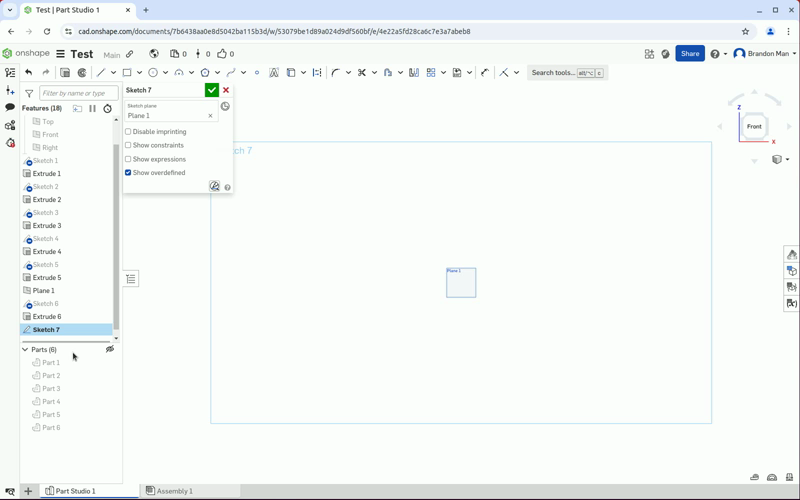
key_down(shift)
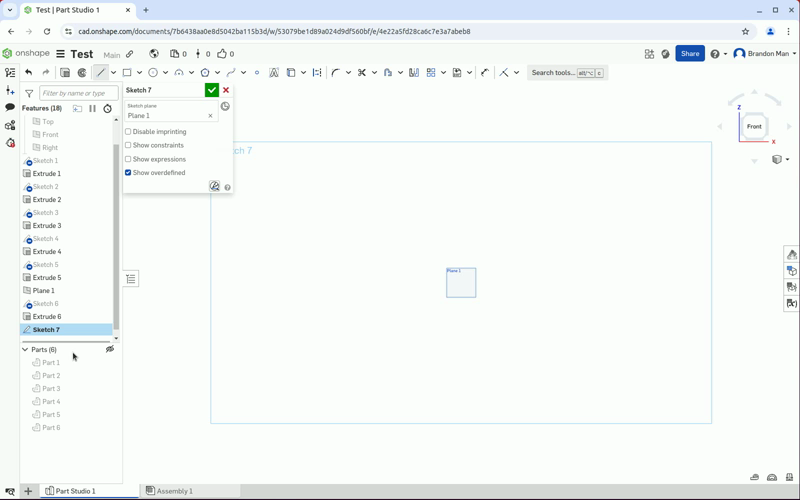
mouse_move(372, 372)
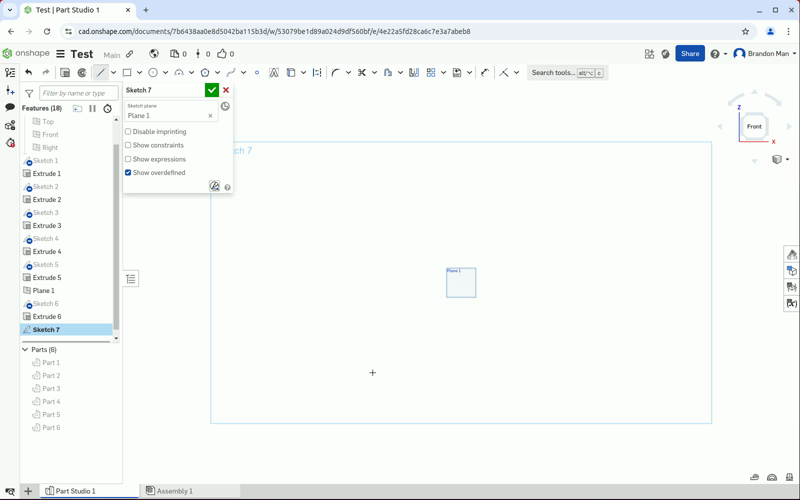
click(372, 372)
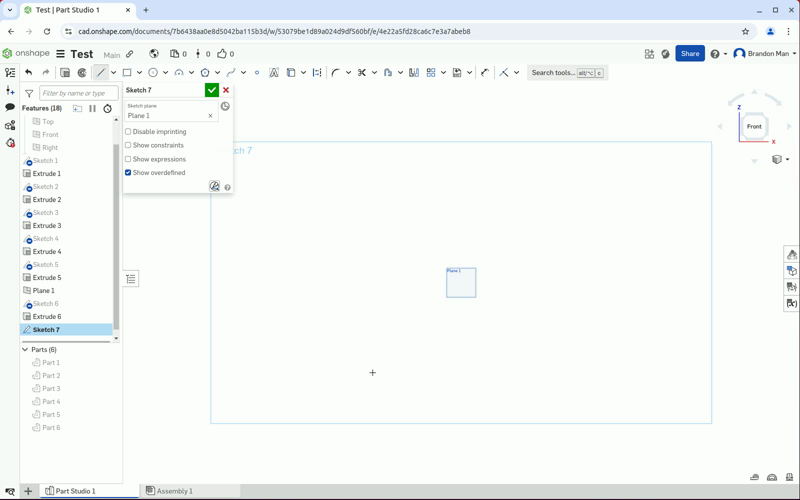
key_up(shift)
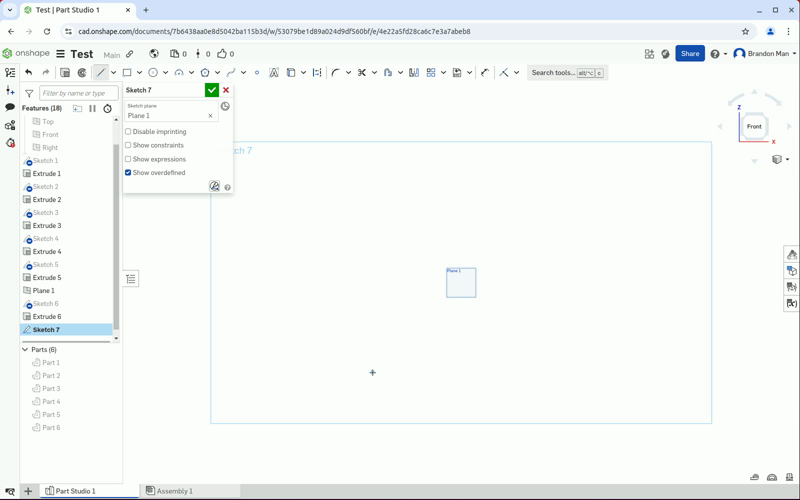
key_down(shift)
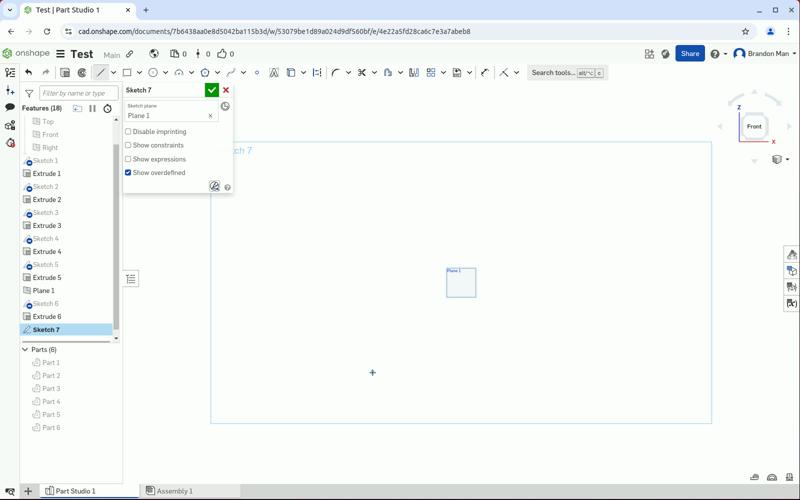
mouse_move(462, 372)
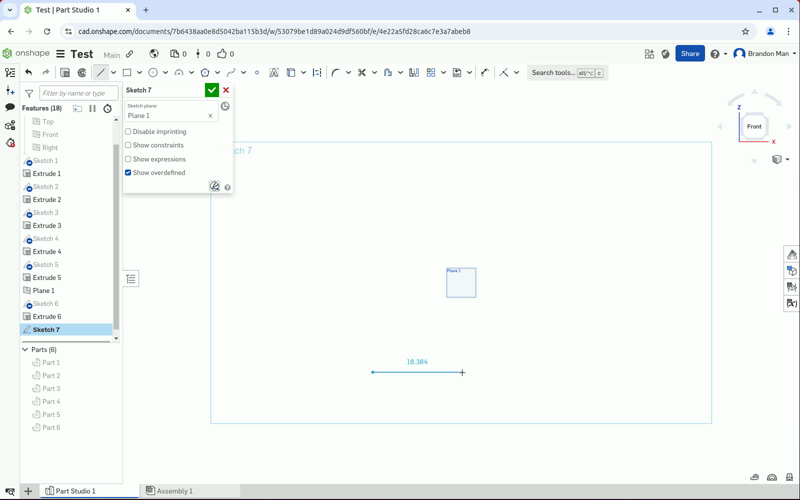
click(462, 372)
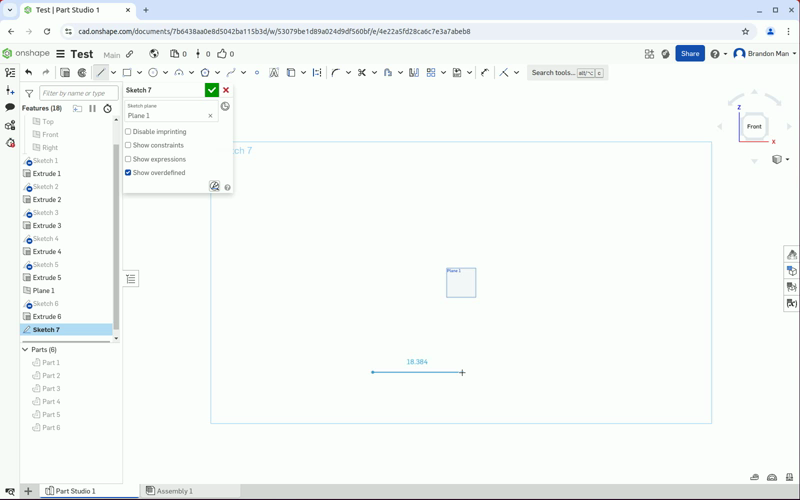
key_up(shift)
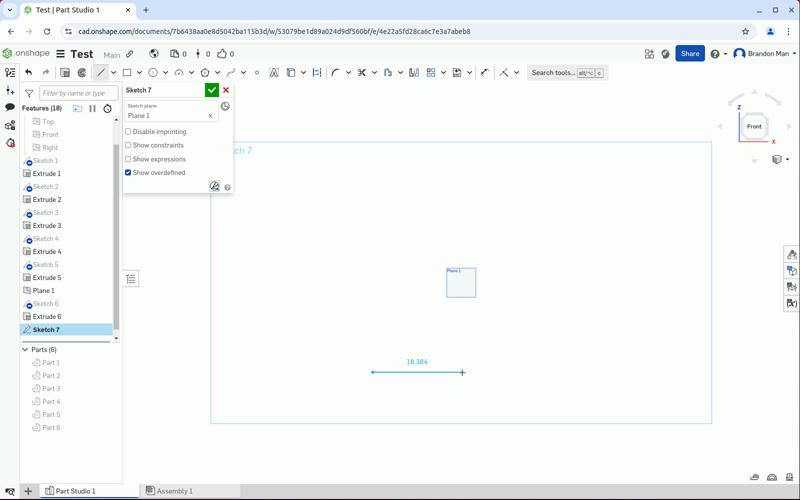
key_down(shift)
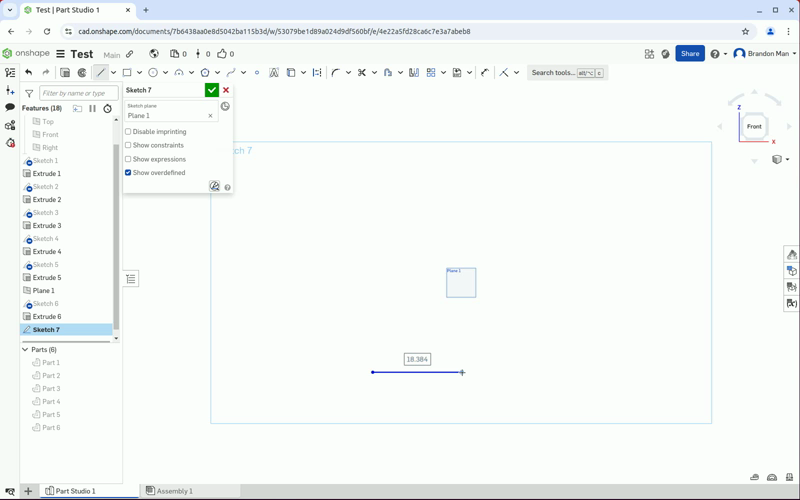
mouse_move(492, 372)
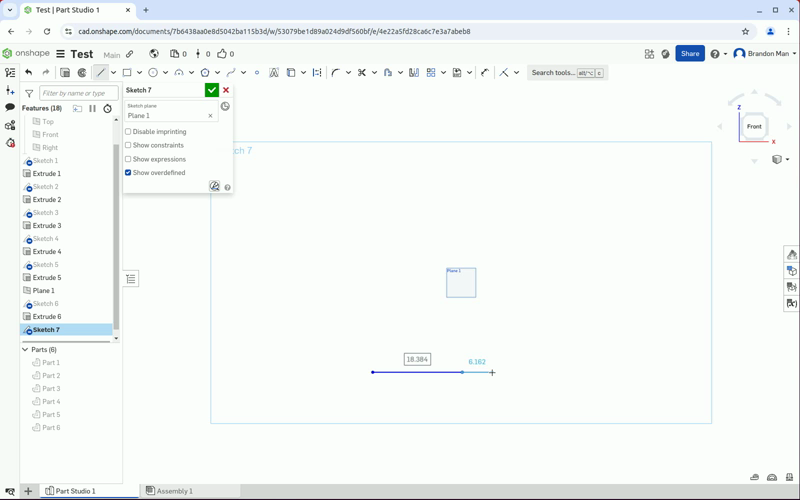
mouse_move(462, 353)
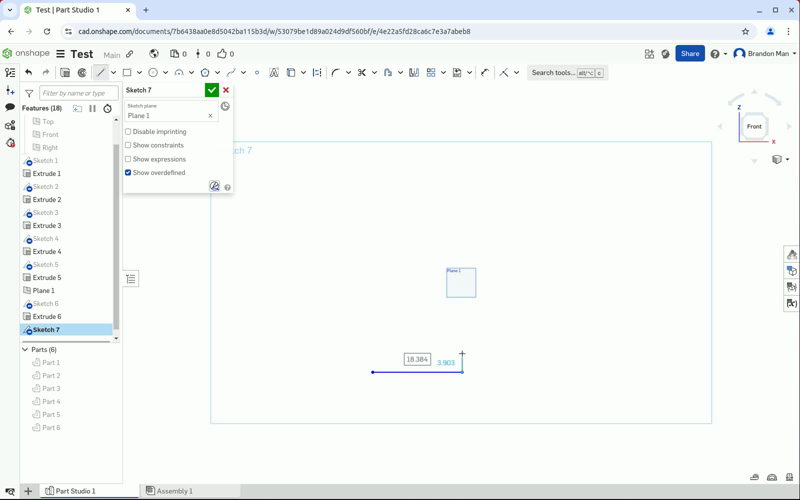
click(462, 353)
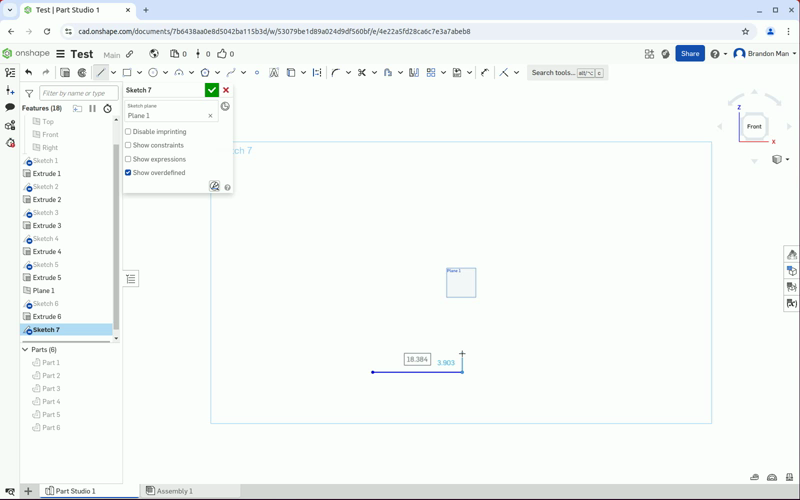
key_up(shift)
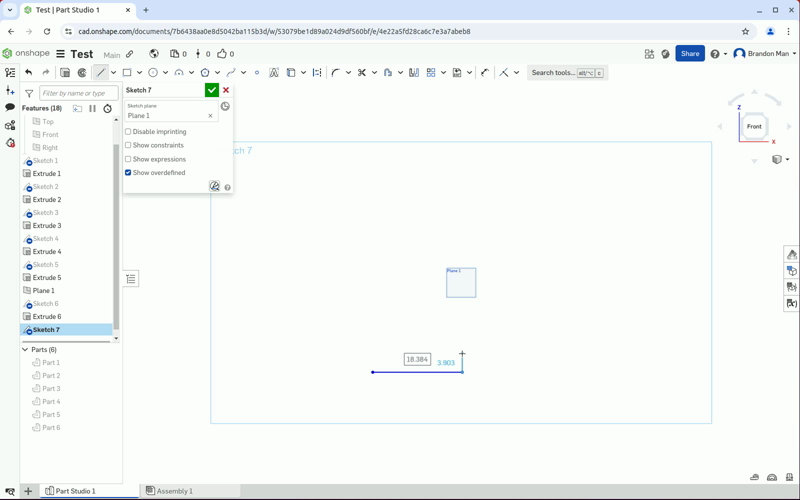
key_down(shift)
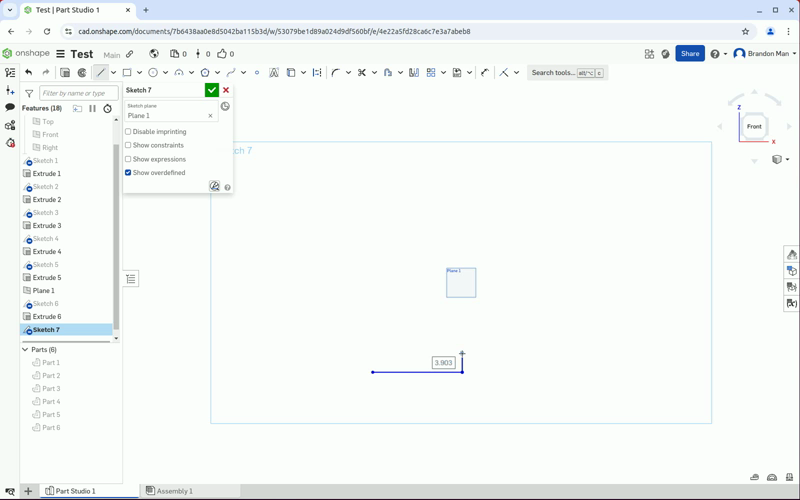
mouse_move(372, 353)
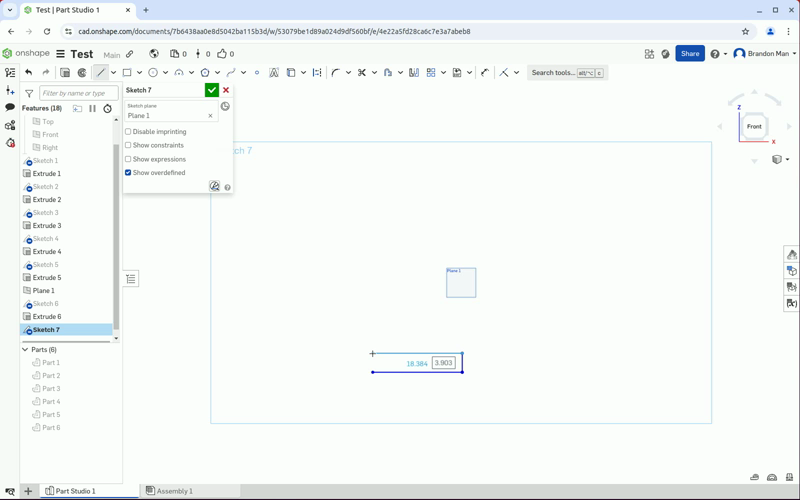
click(372, 353)
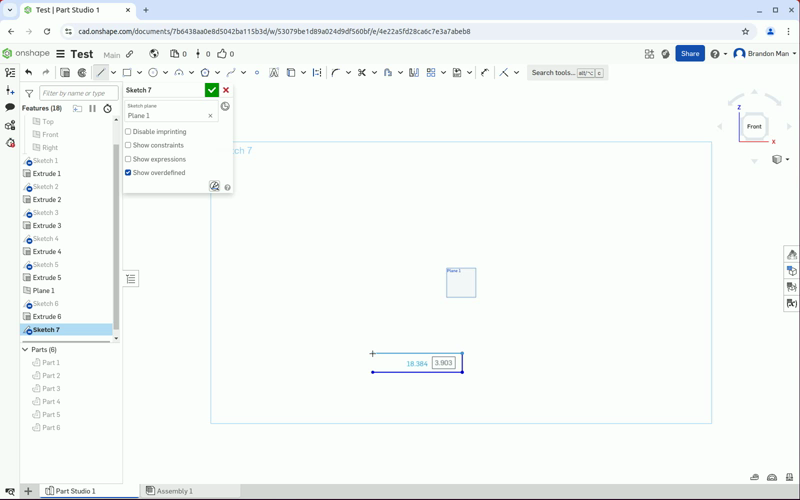
key_up(shift)
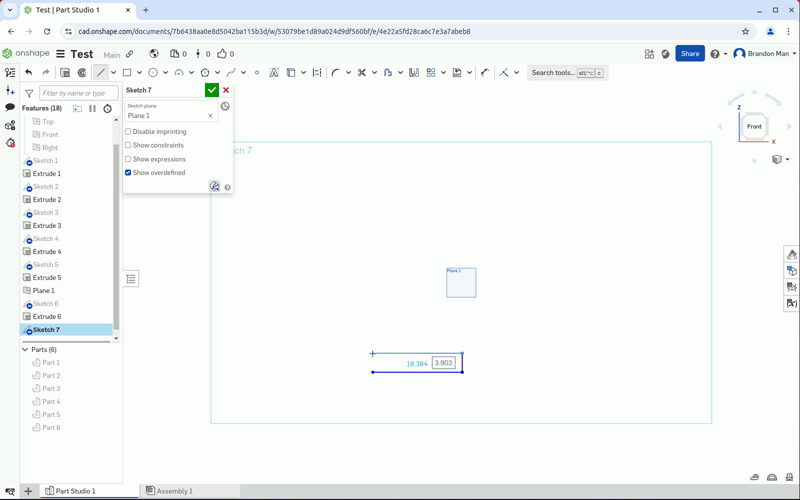
mouse_move(402, 353)
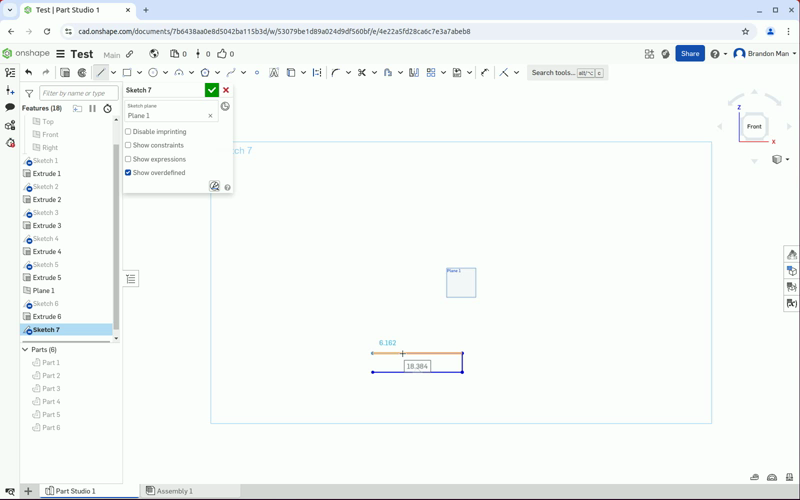
key_down(shift)
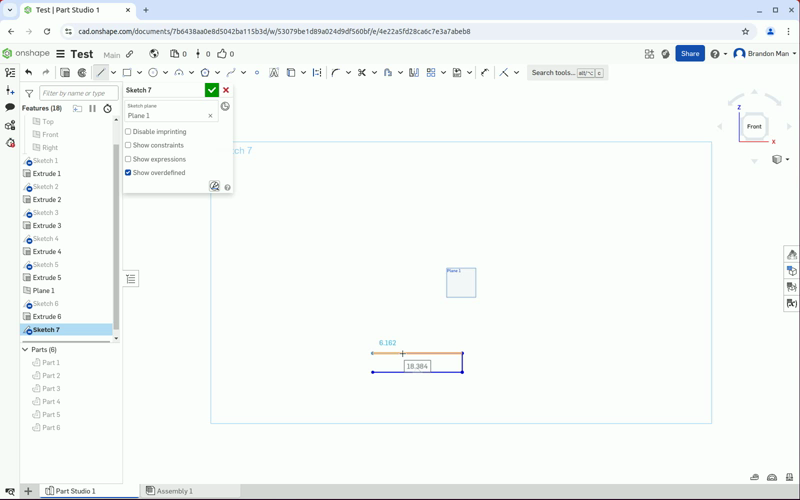
mouse_move(372, 372)
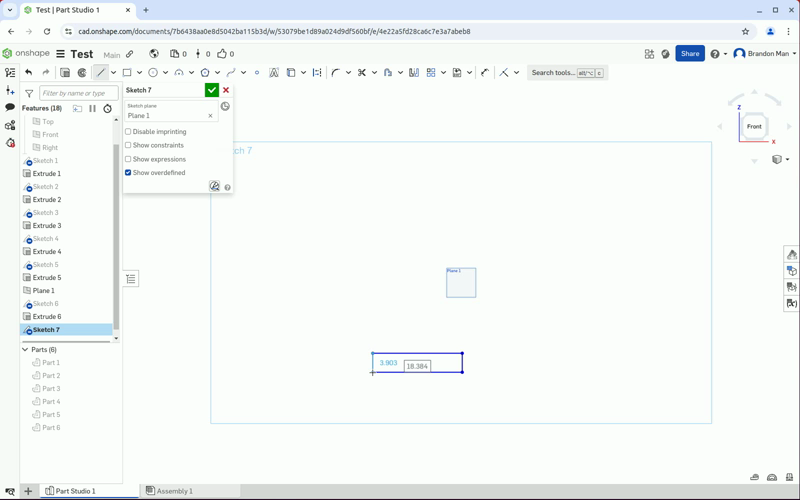
key_up(shift)
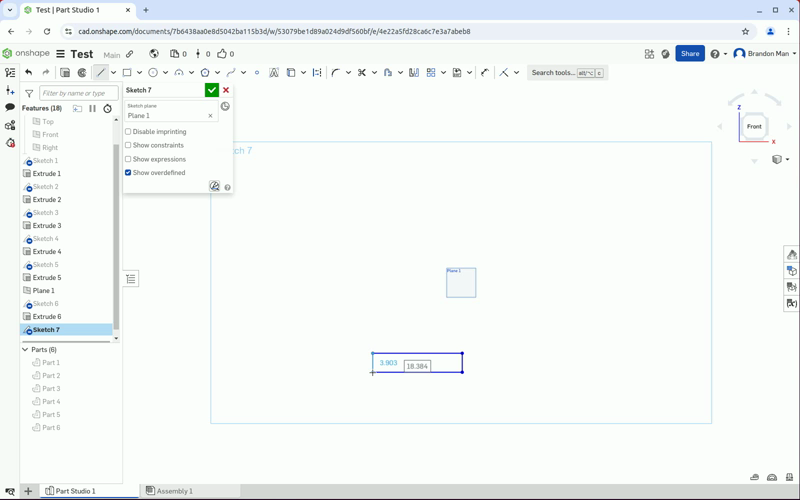
click(372, 372)
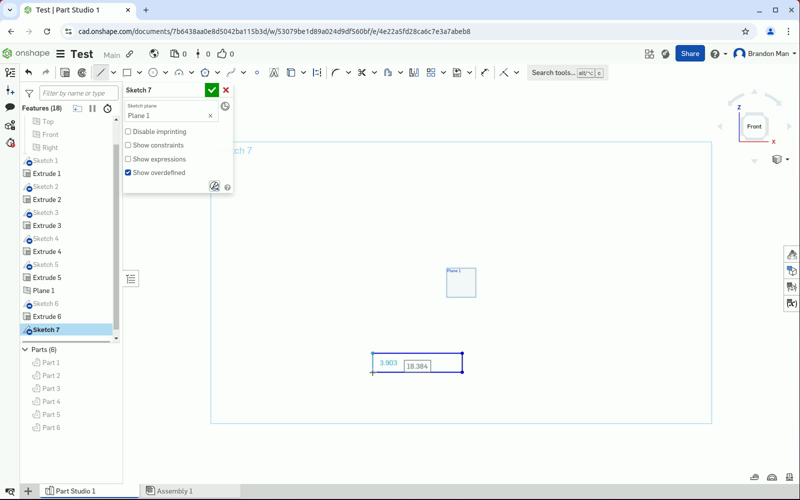
key(esc)
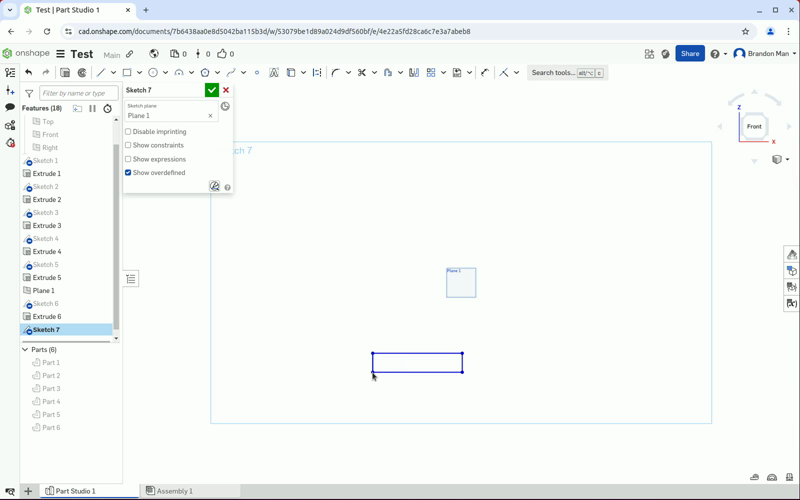
mouse_move(405, 360)
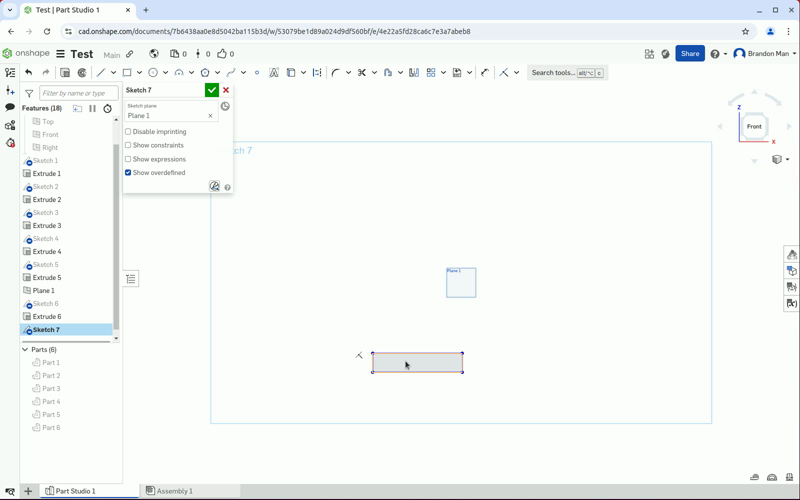
scroll(6)
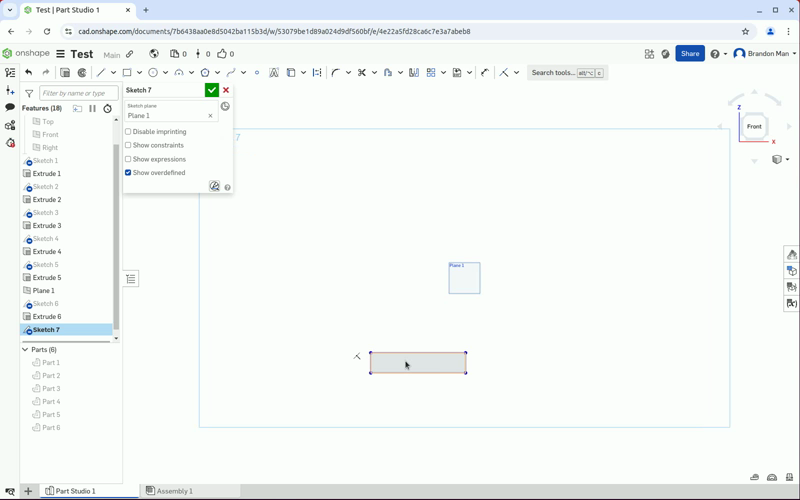
scroll(6)
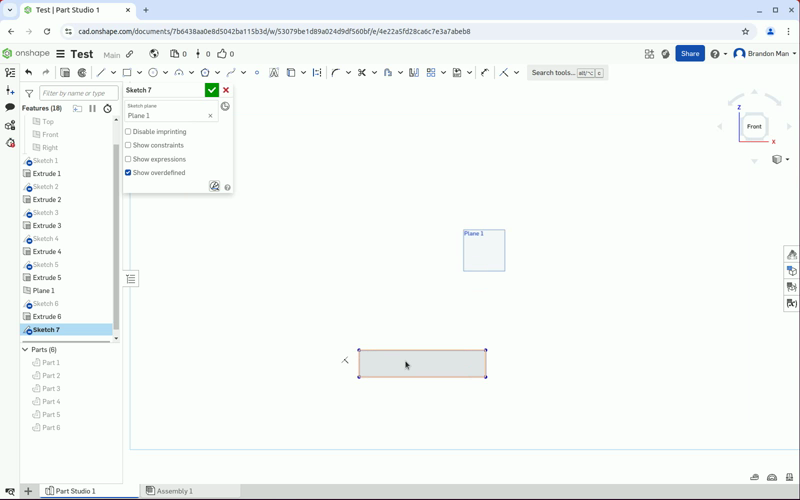
scroll(6)
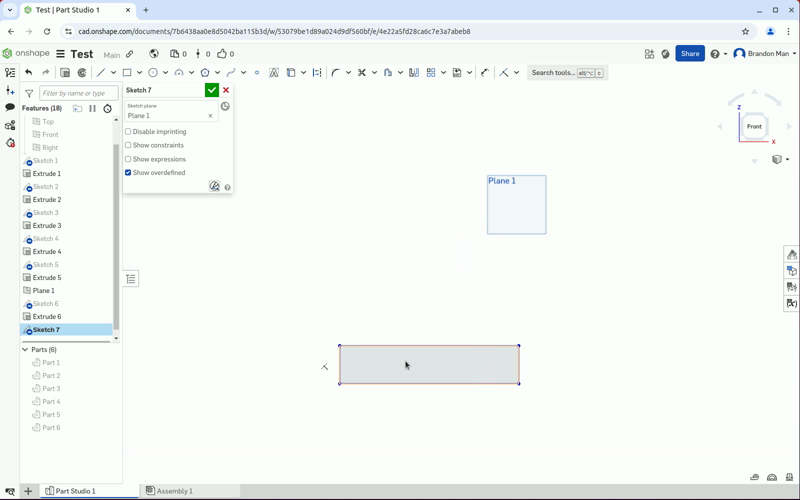
scroll(6)
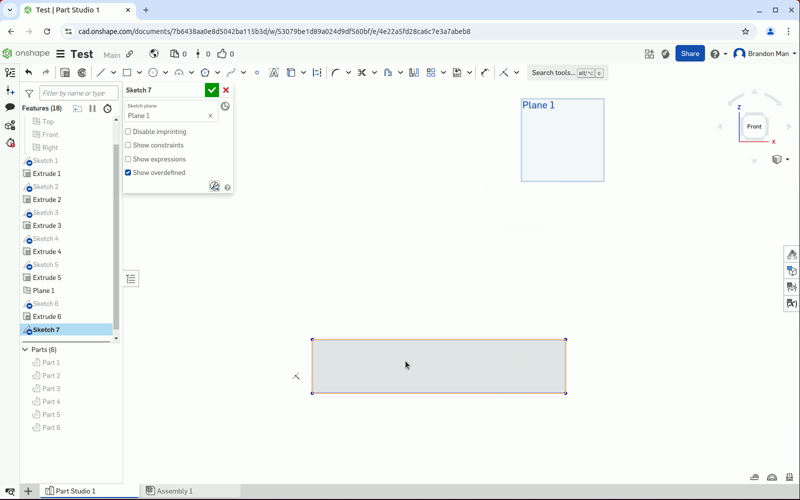
scroll(6)
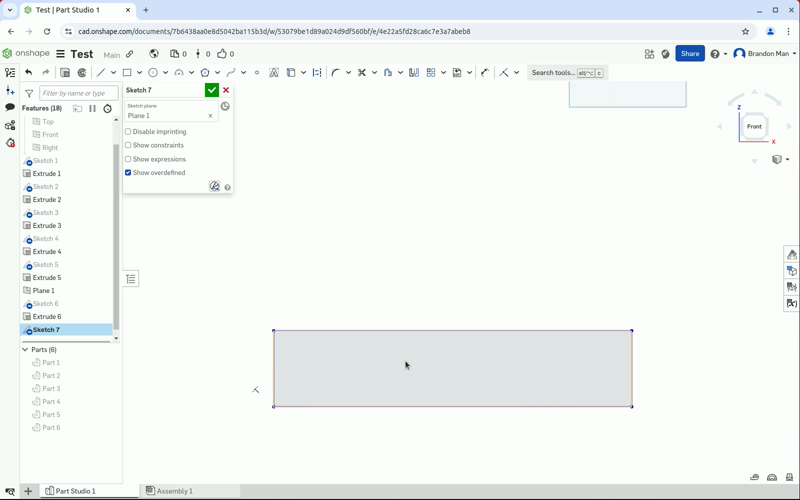
scroll(6)
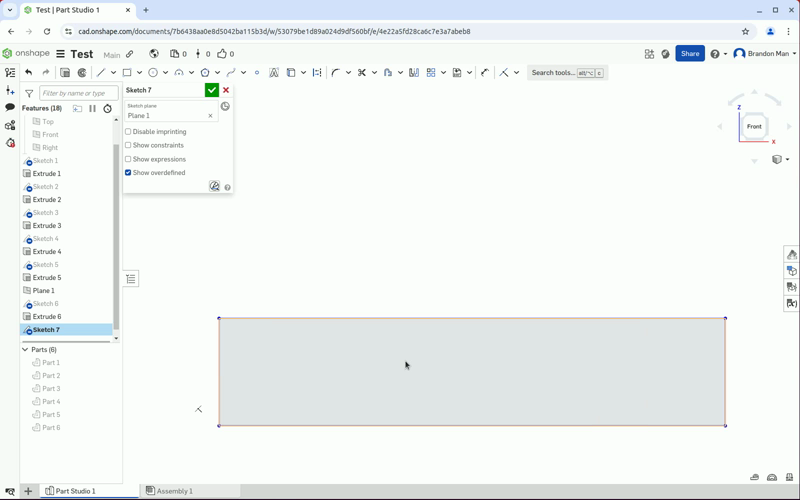
scroll(6)
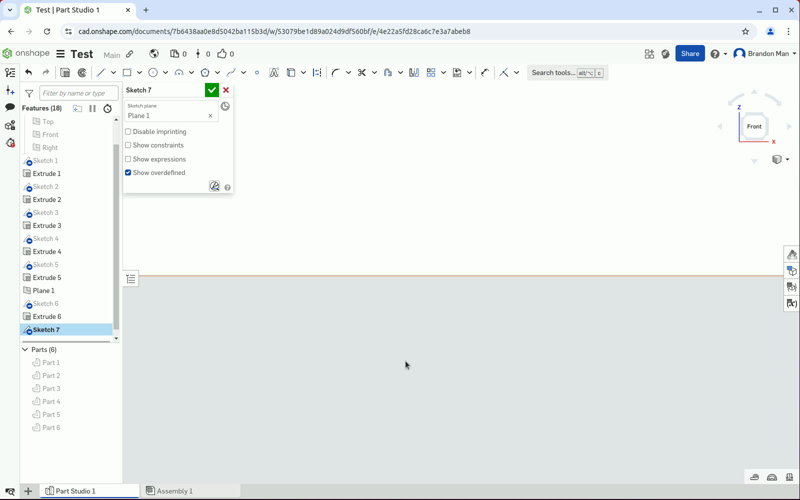
click(405, 360)
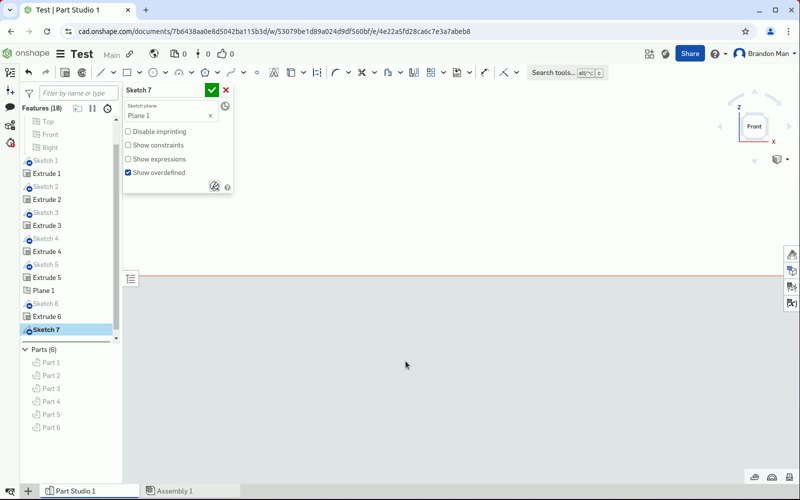
scroll(-6)
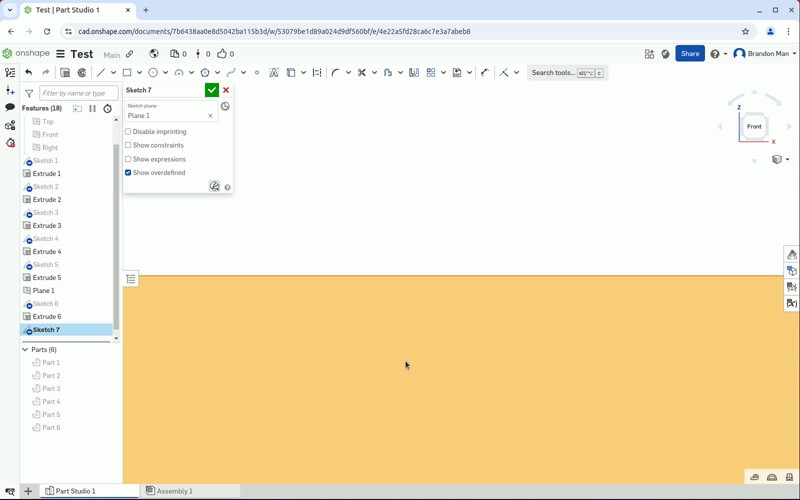
scroll(-6)
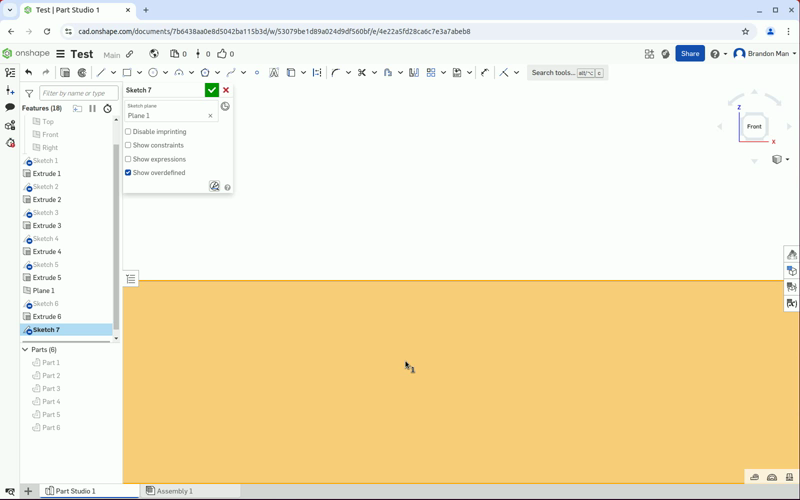
scroll(-6)
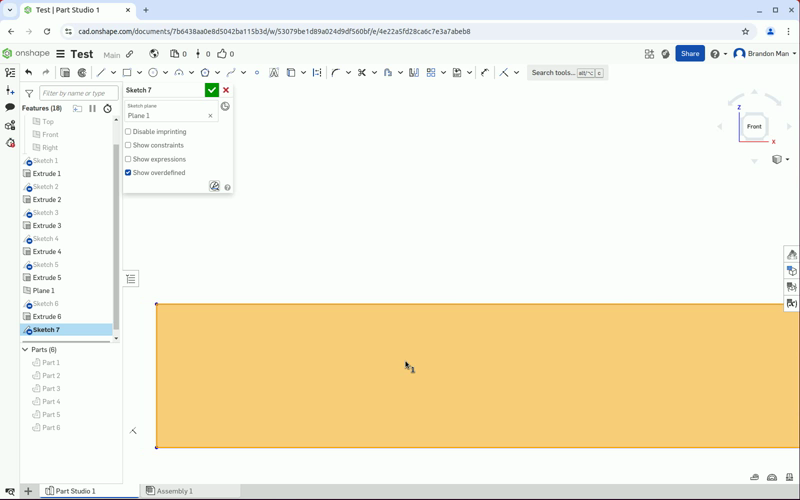
scroll(-6)
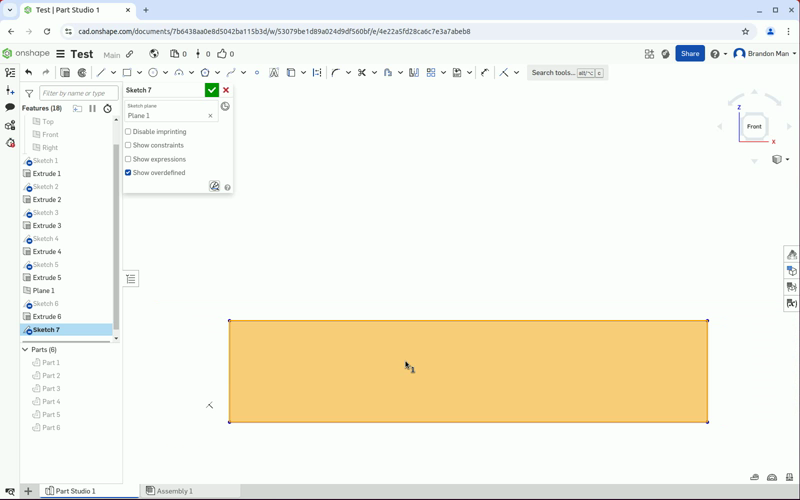
scroll(-6)
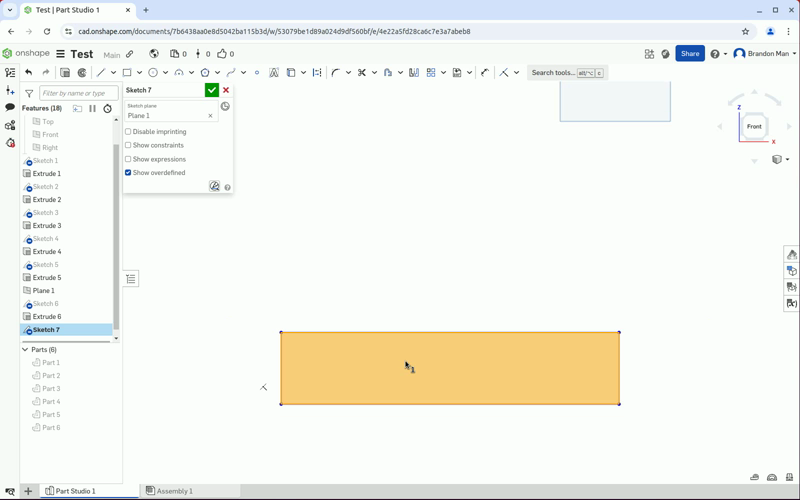
scroll(-6)
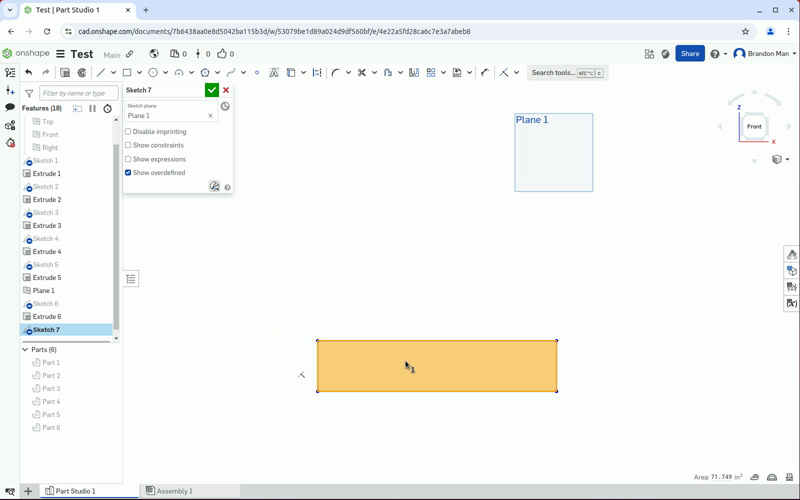
scroll(-6)
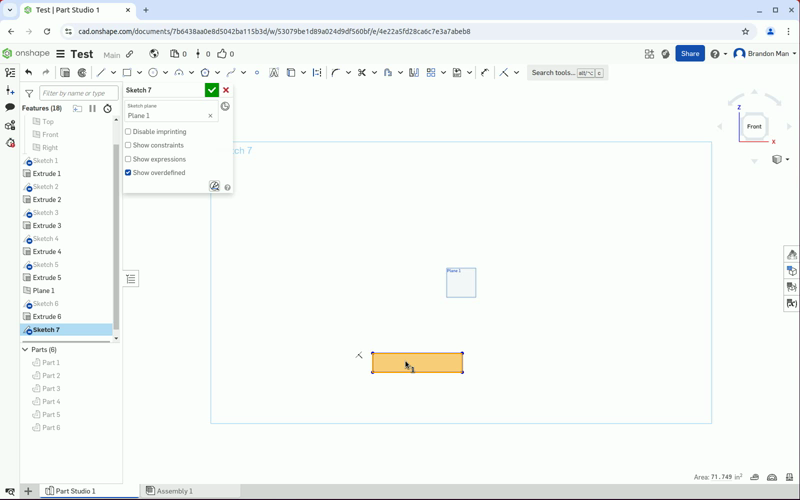
mouse_move(73, 352)
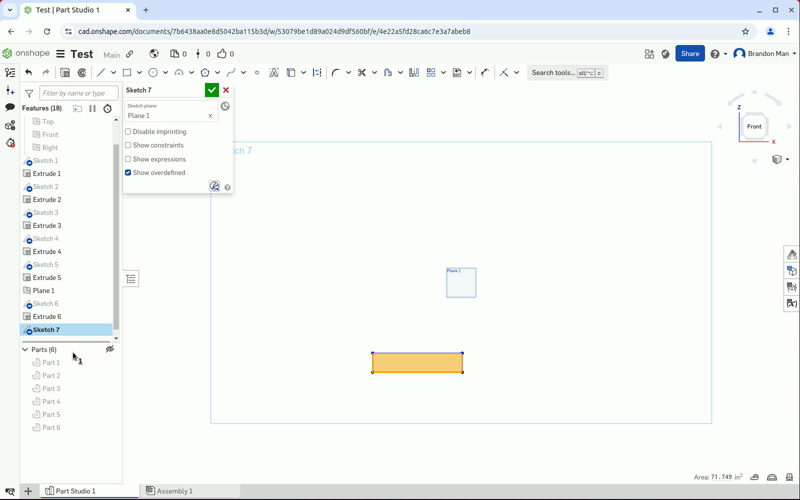
key(shift+y)
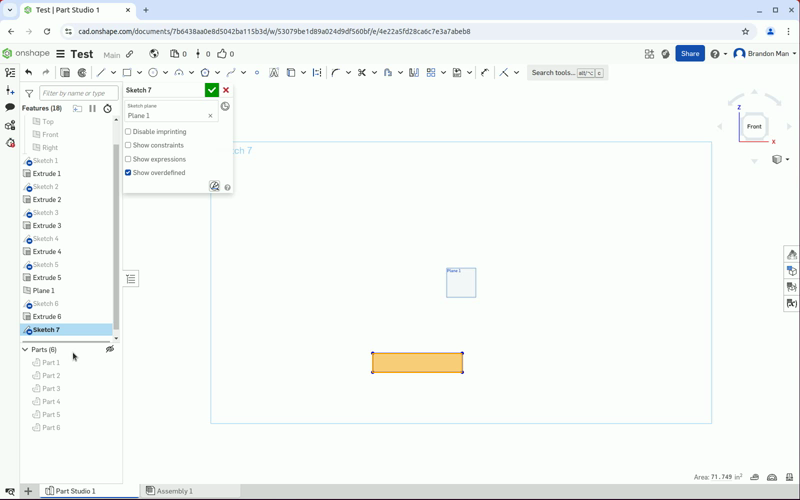
key(shift+e)
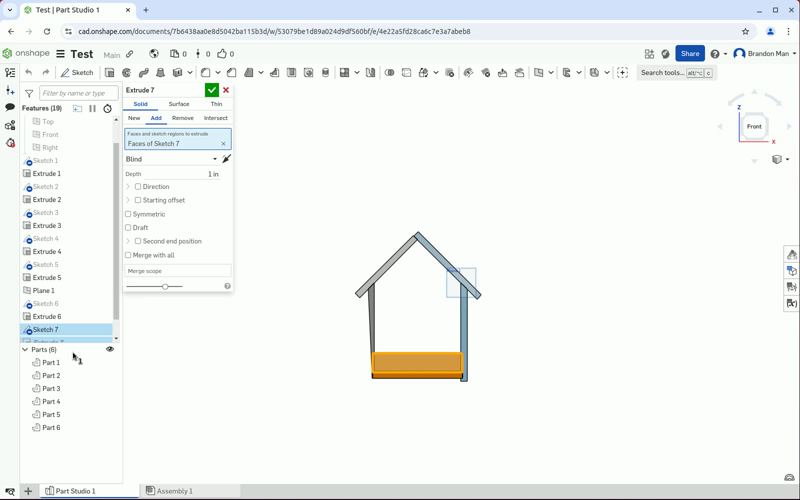
mouse_move(143, 106)
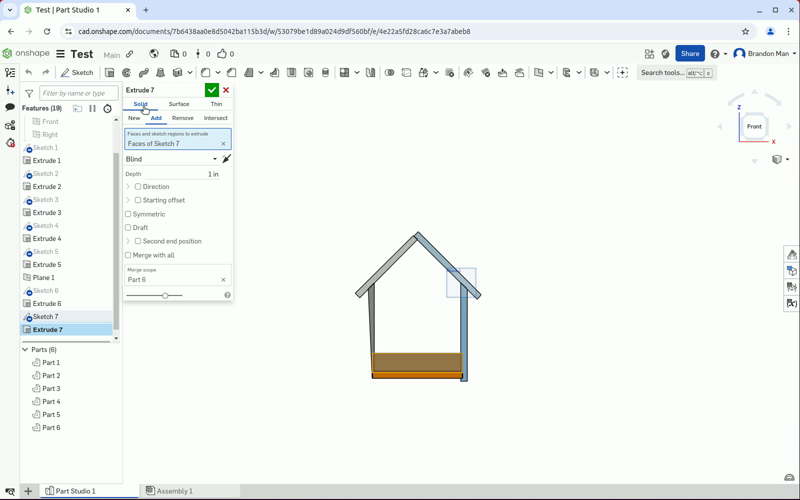
click(143, 106)
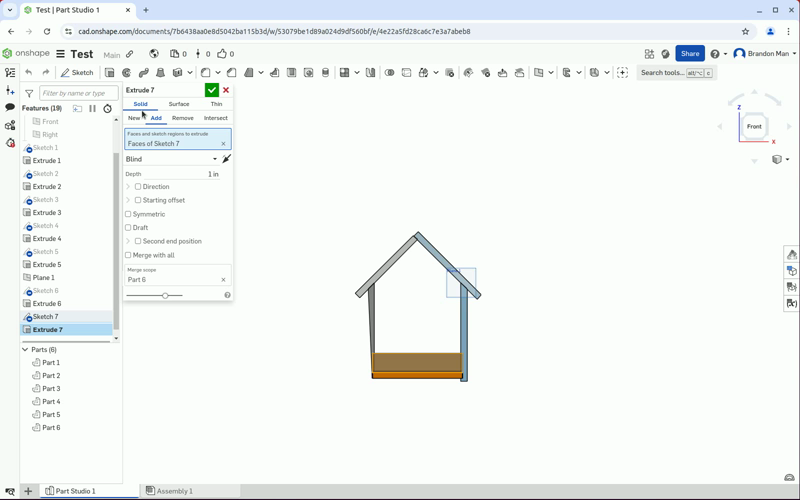
mouse_move(137, 120)
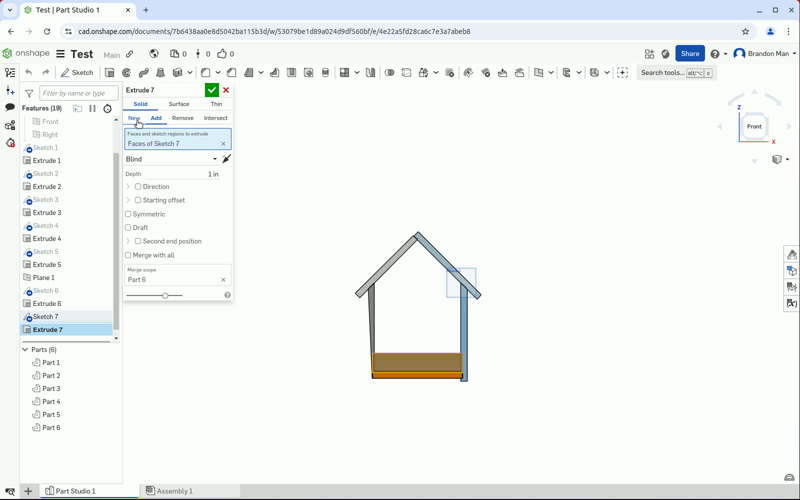
click(137, 120)
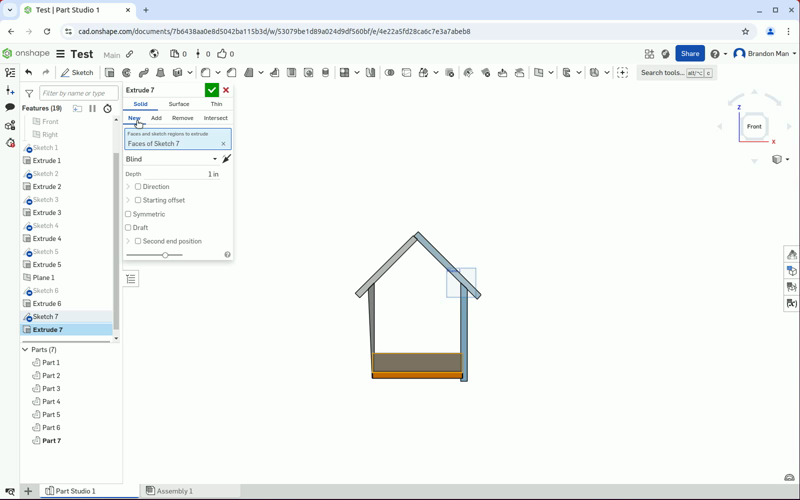
key(tab, 4)
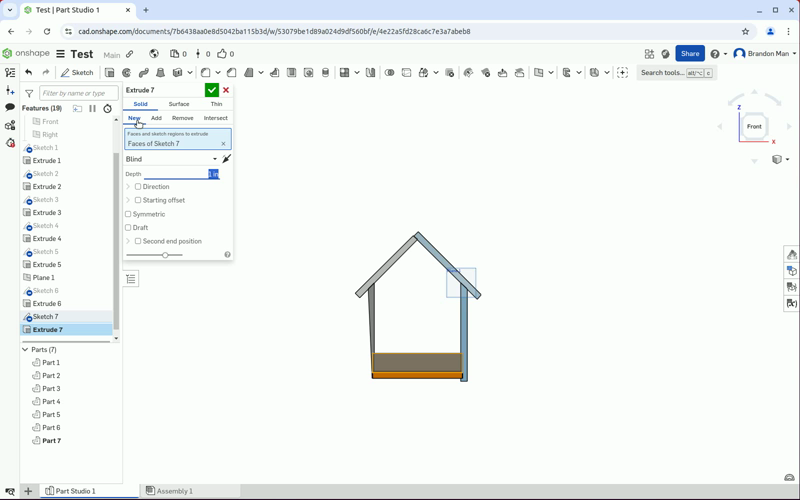
text(1.204)
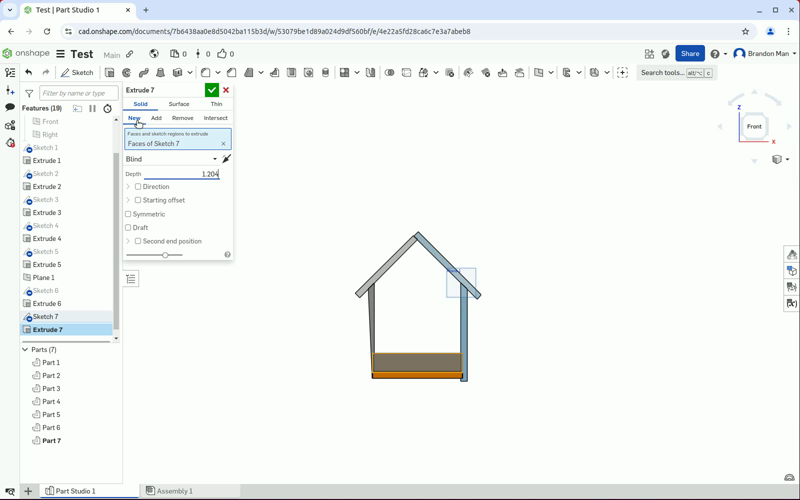
key(enter)
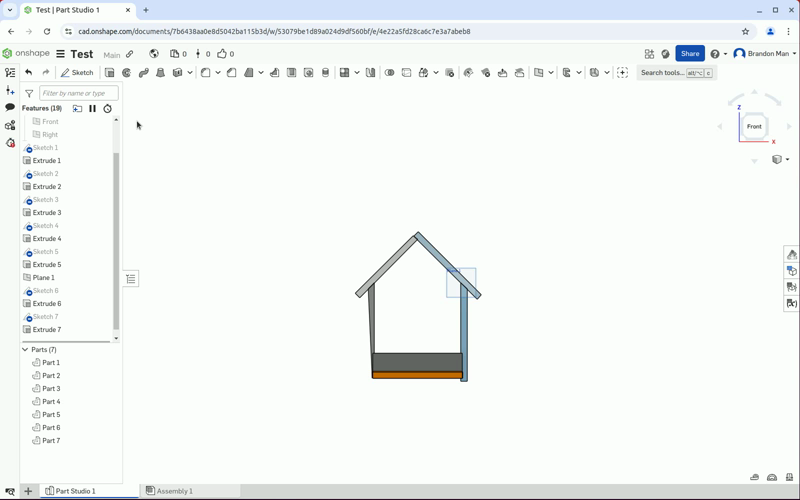
key(shift+h)
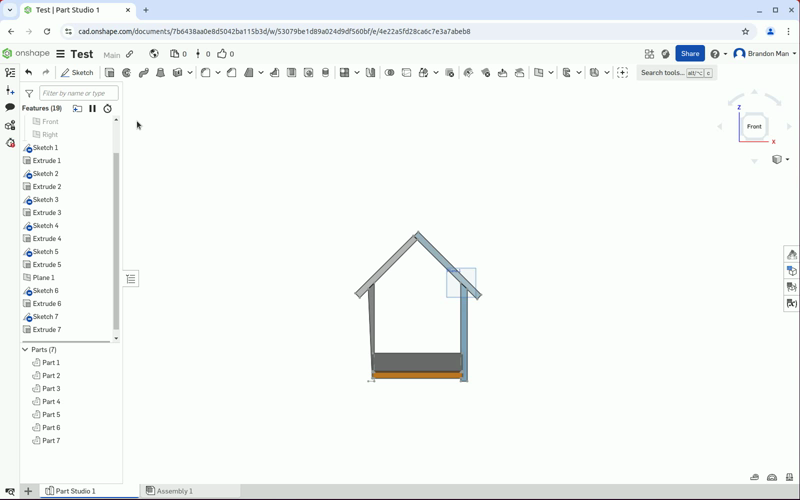
key(shift+h)
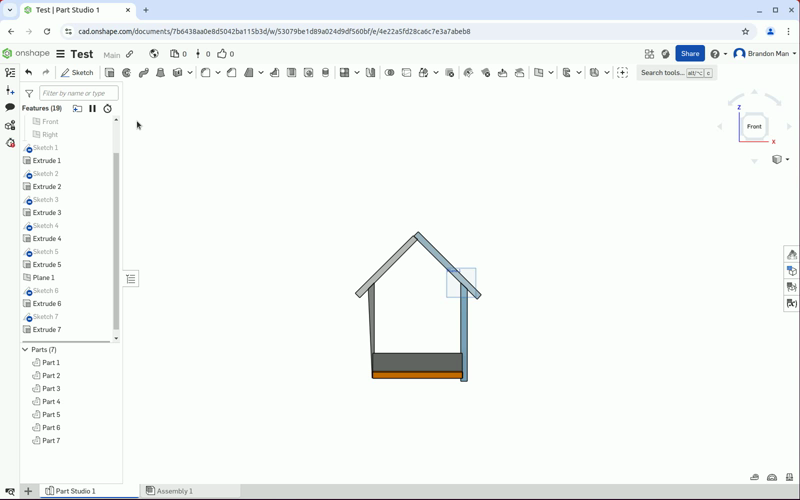
mouse_move(69, 150)
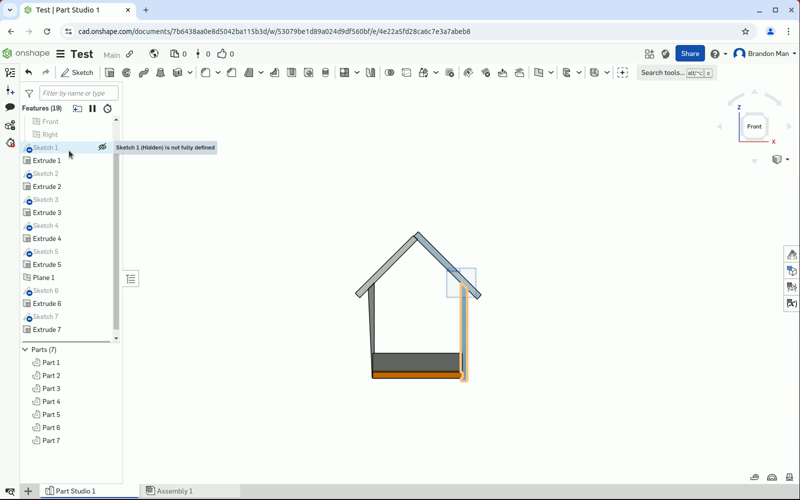
click(69, 150)
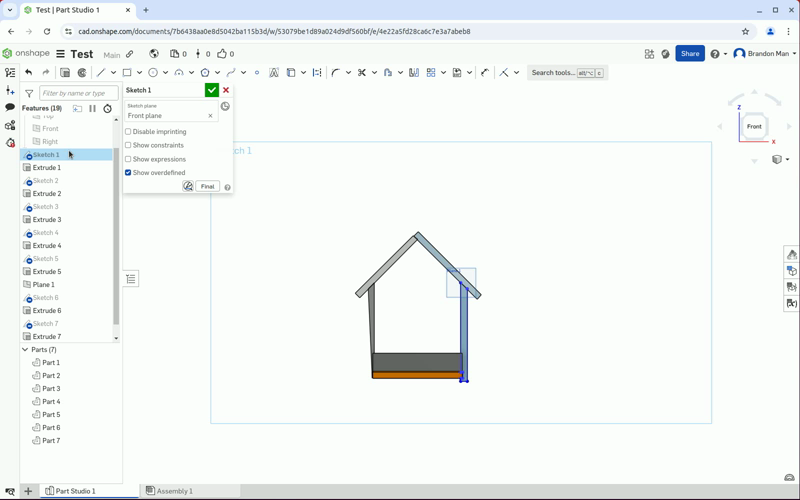
mouse_move(229, 92)
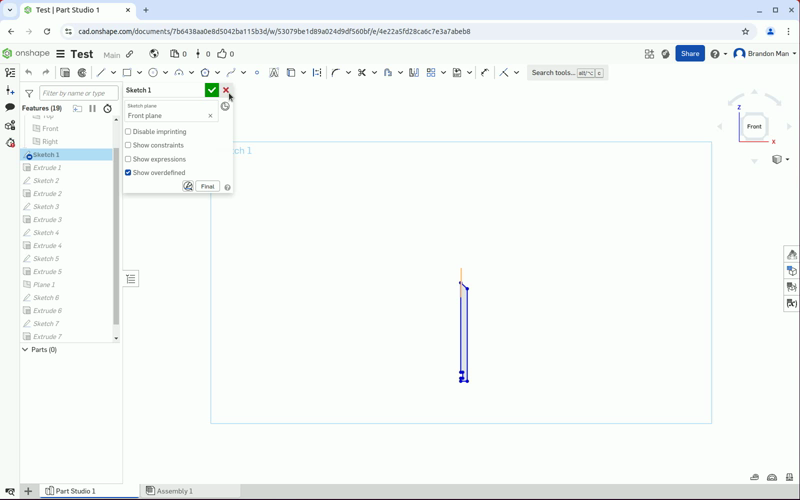
click(229, 92)
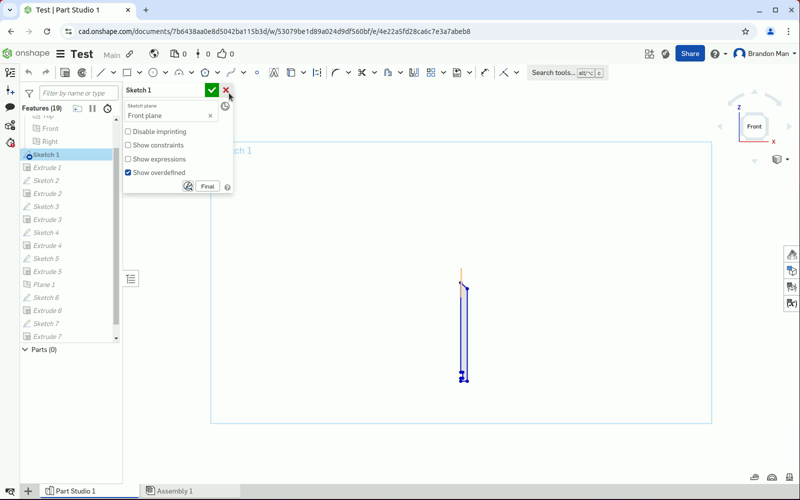
key(shift+s)
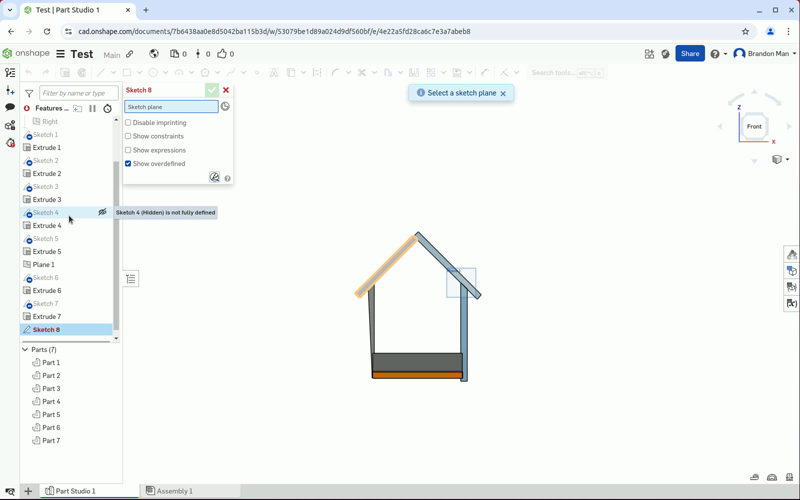
scroll(3)
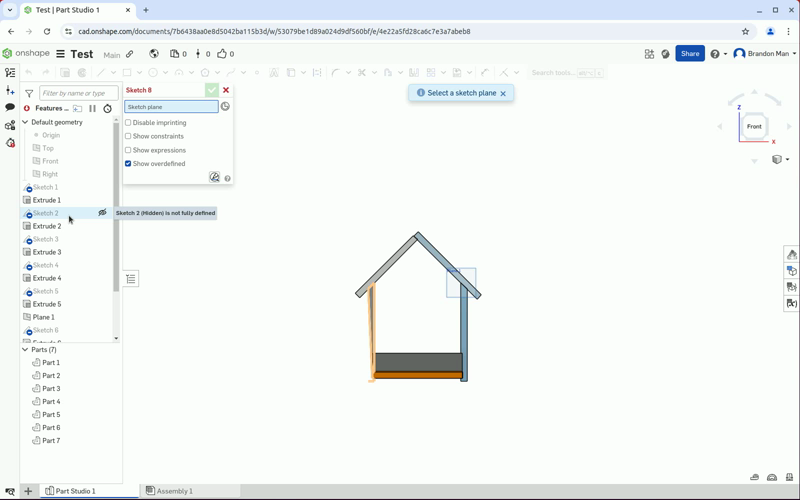
mouse_move(69, 163)
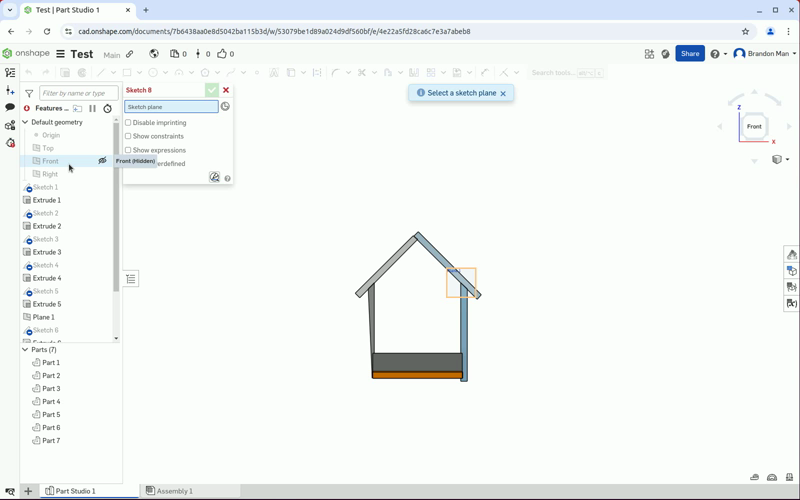
click(69, 163)
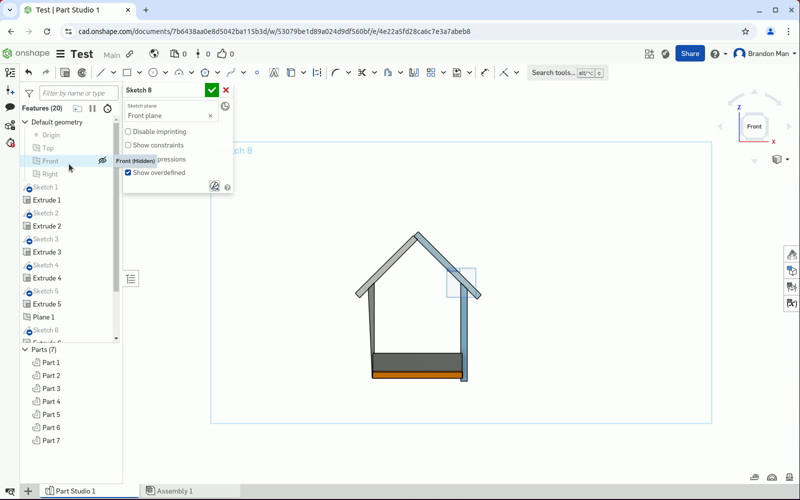
mouse_move(73, 352)
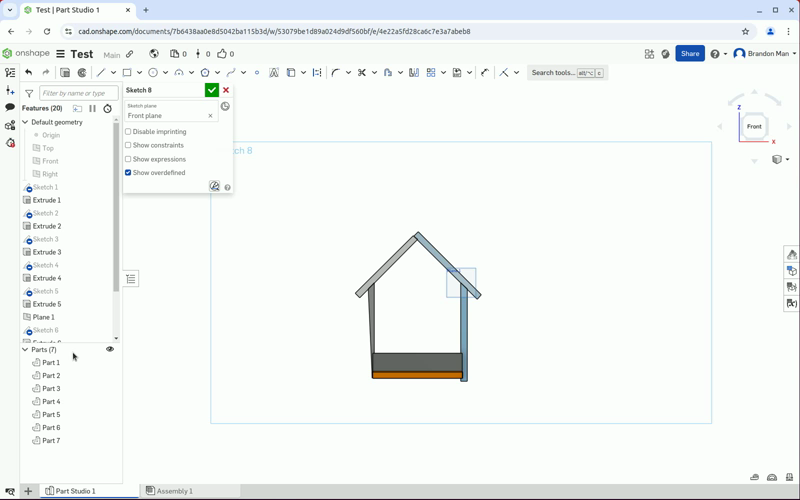
key(y)
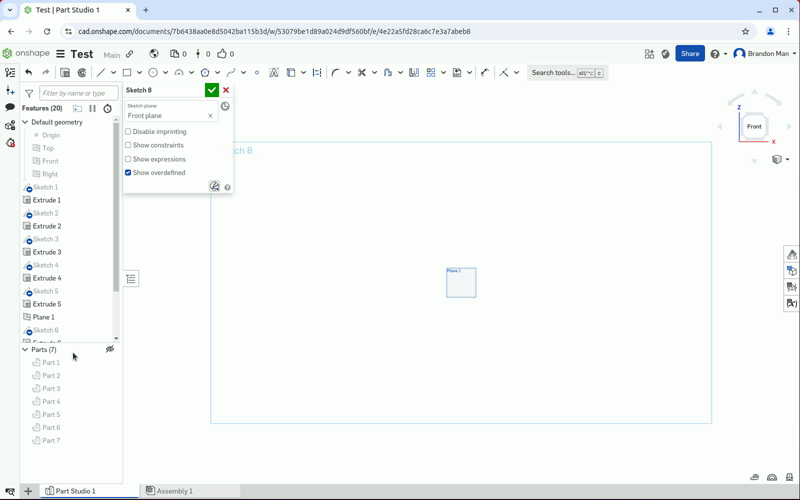
key(l)
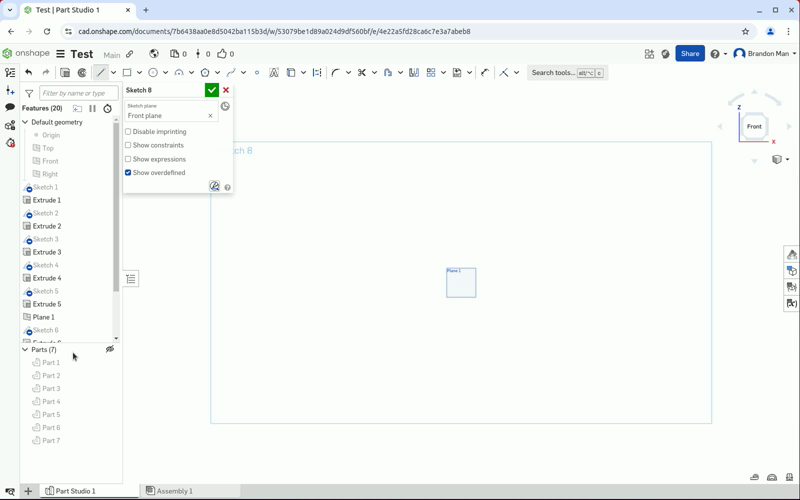
key_down(shift)
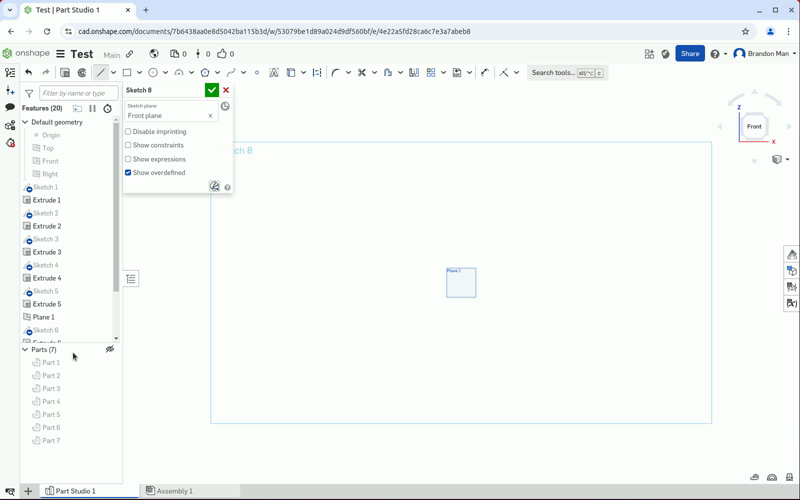
mouse_move(368, 381)
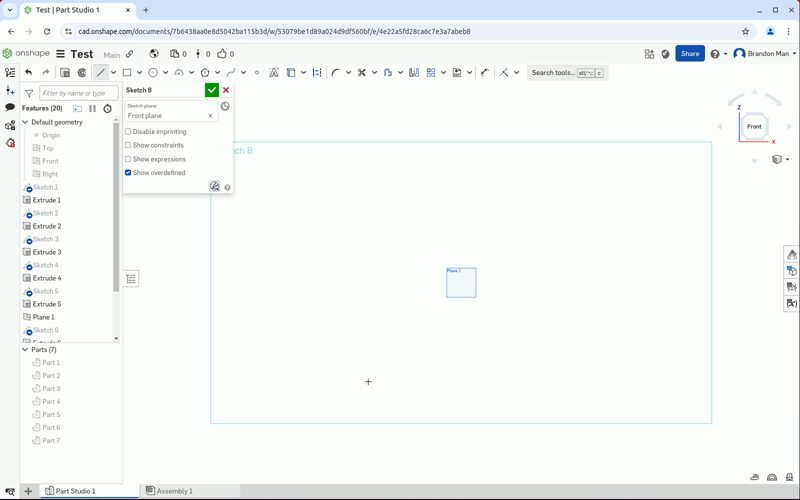
click(368, 381)
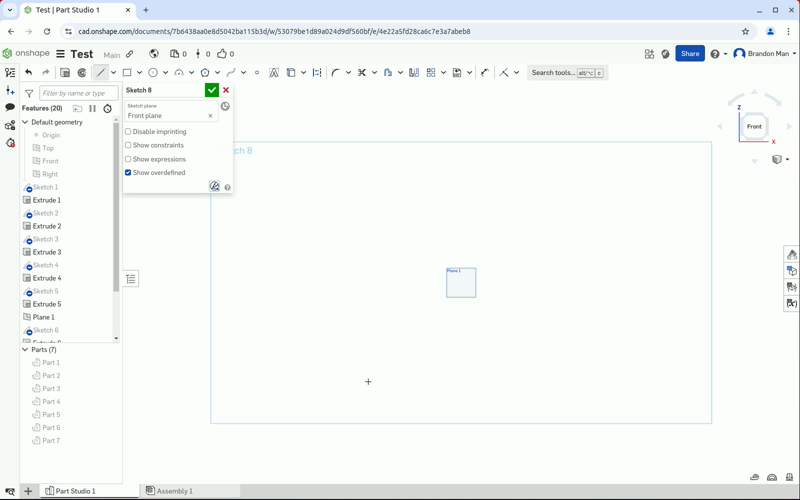
key_up(shift)
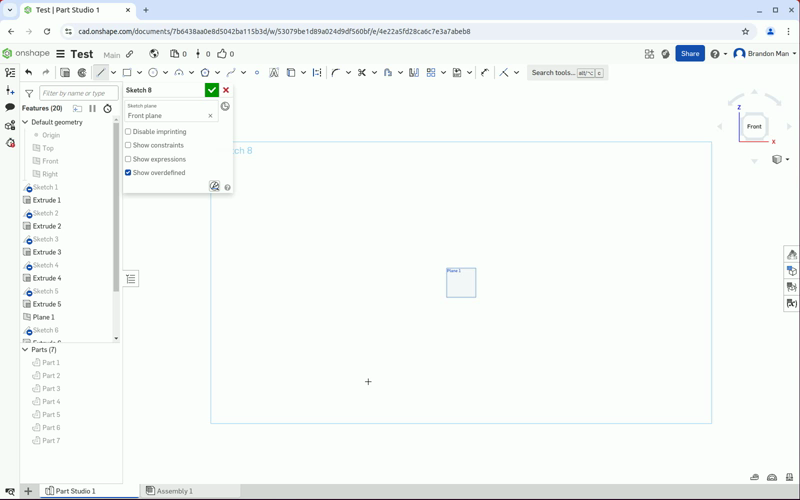
key_down(shift)
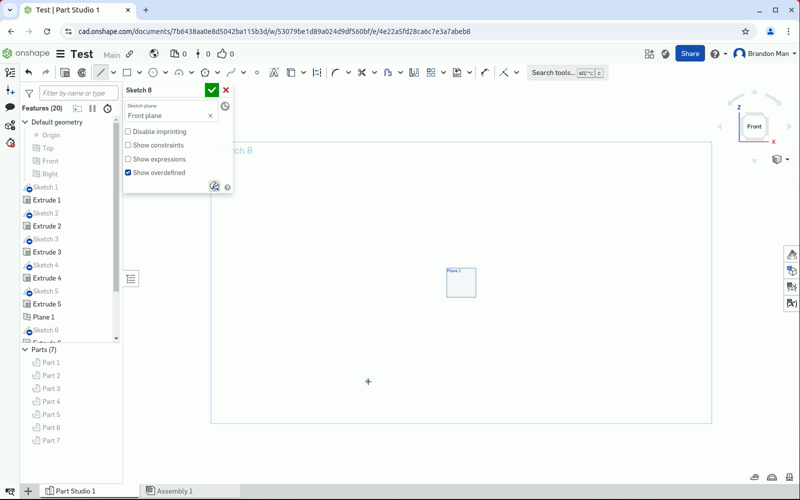
mouse_move(466, 381)
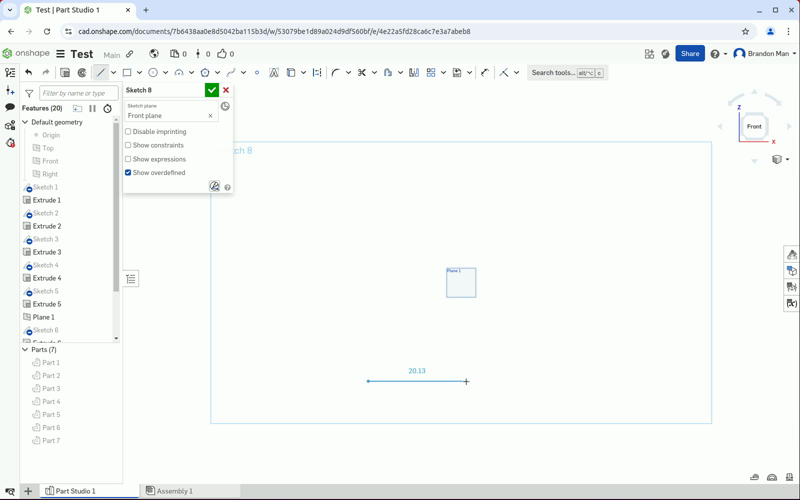
click(466, 381)
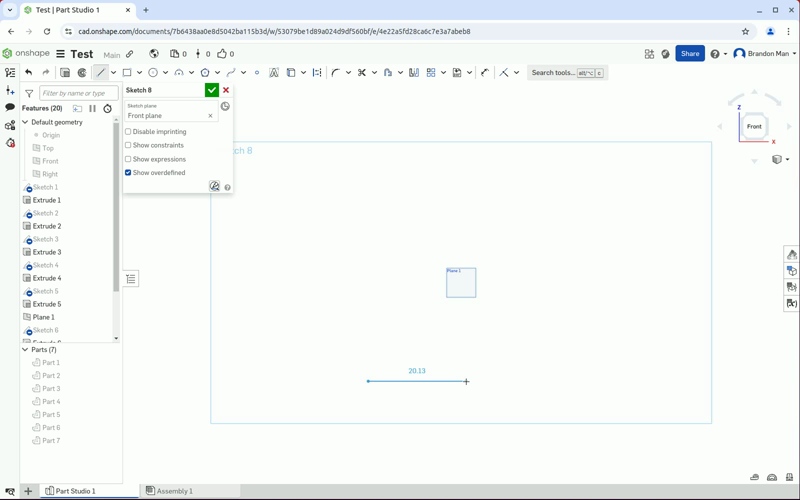
key_up(shift)
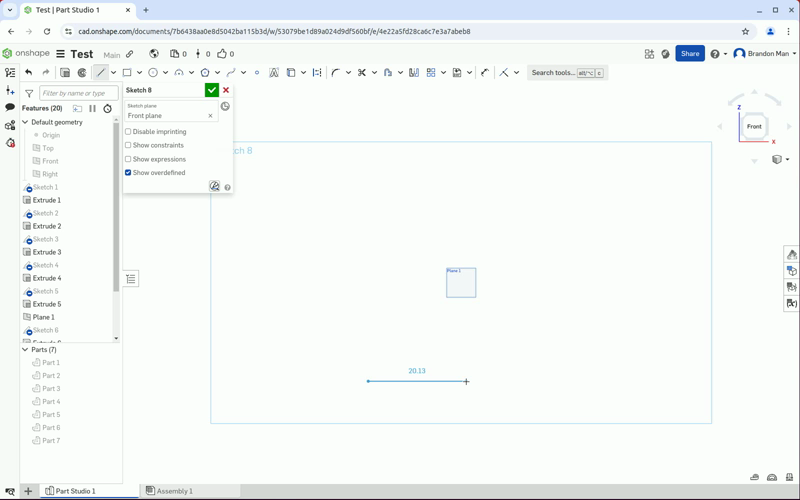
key_down(shift)
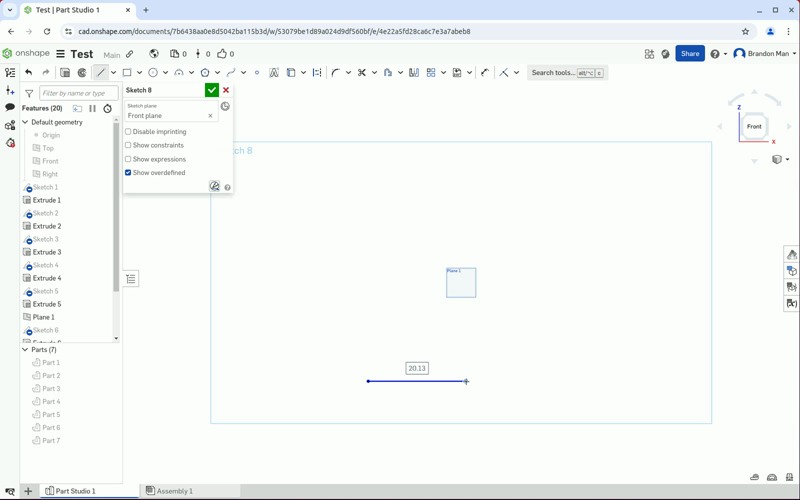
mouse_move(466, 217)
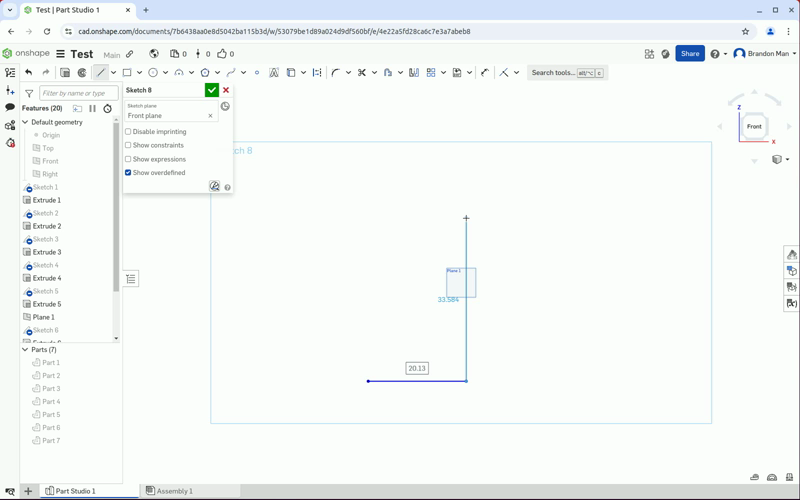
click(466, 217)
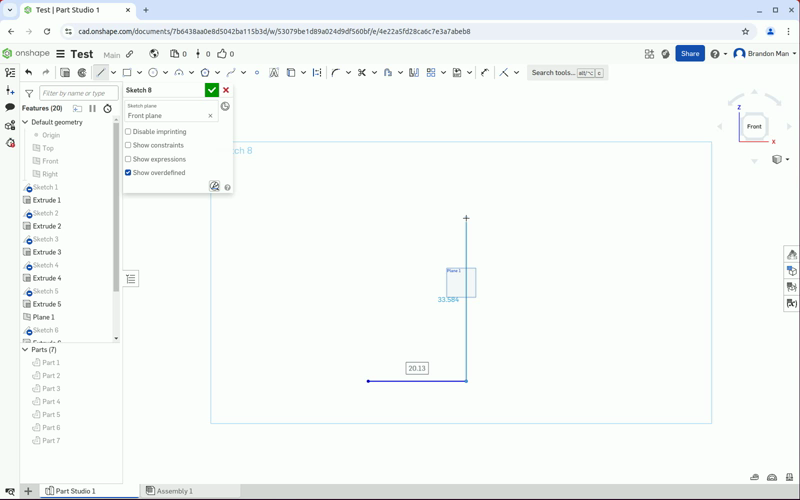
key_up(shift)
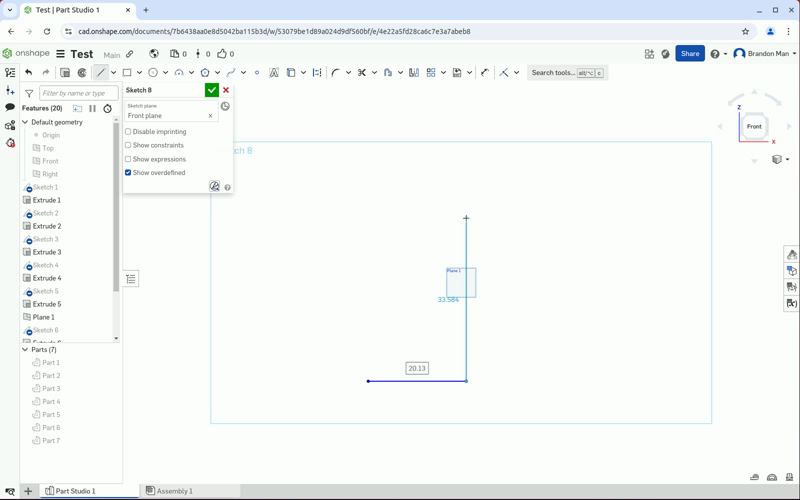
key_down(shift)
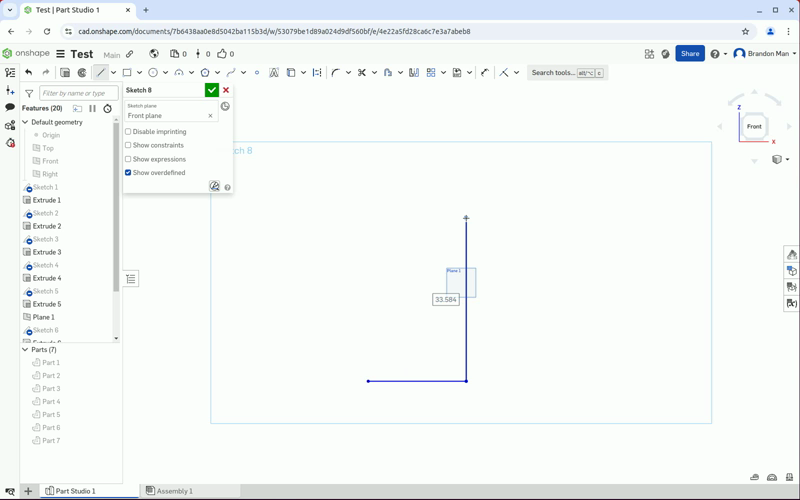
mouse_move(368, 217)
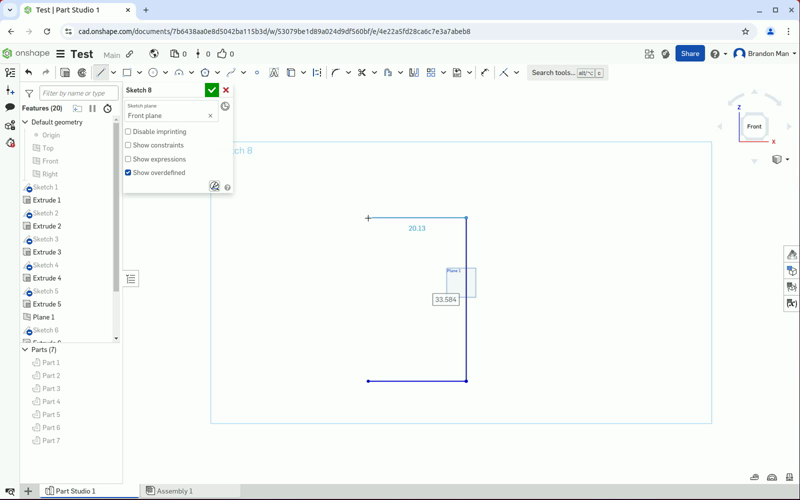
click(368, 217)
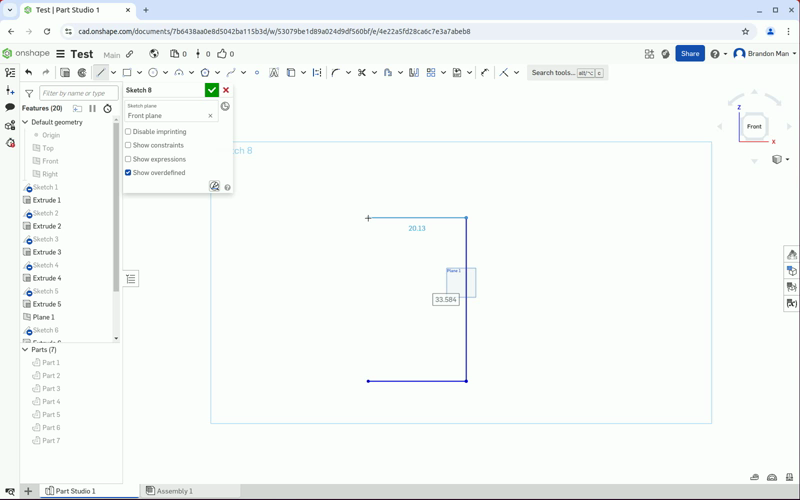
key_up(shift)
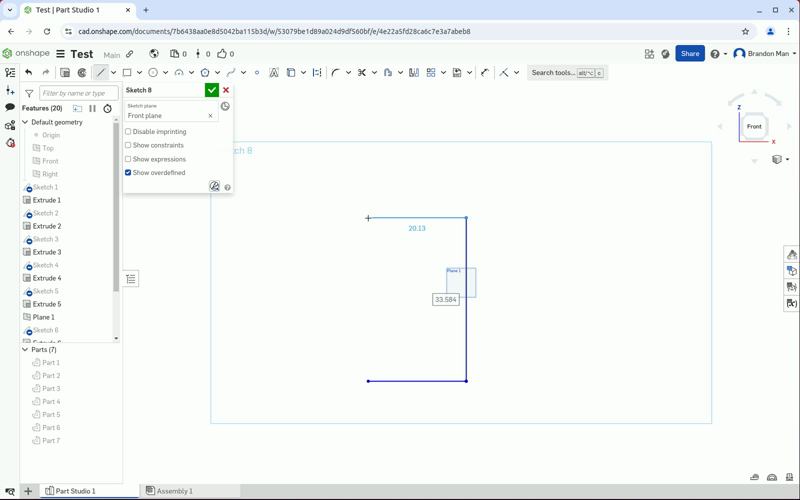
key_down(shift)
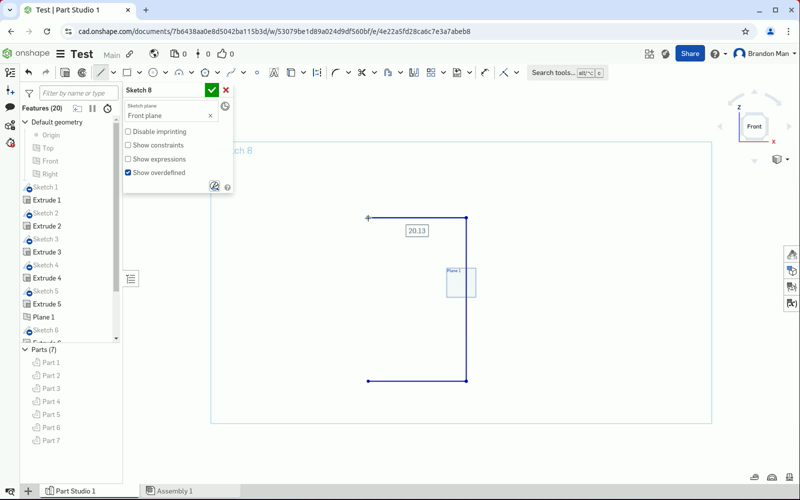
mouse_move(368, 381)
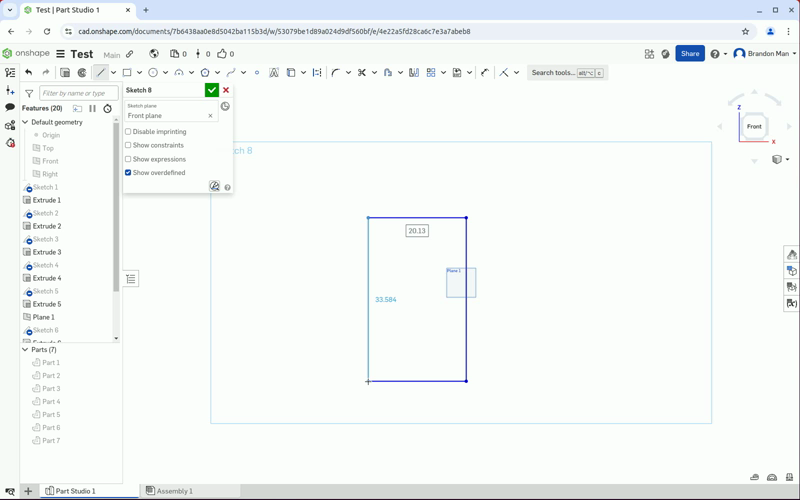
key_up(shift)
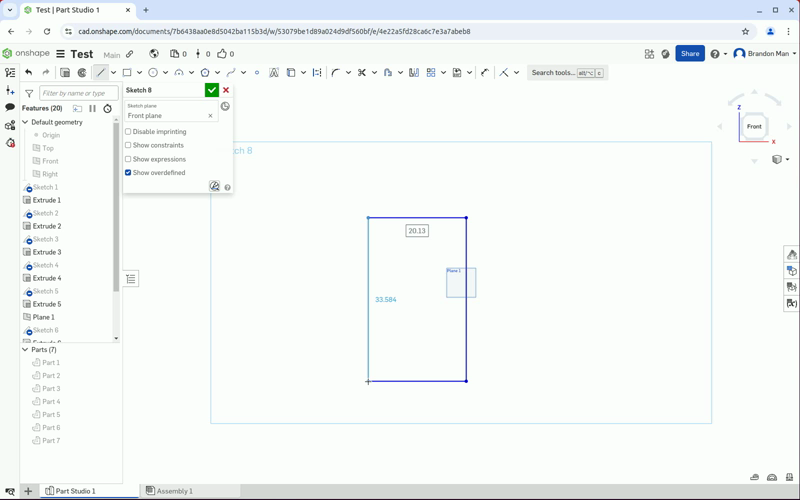
click(368, 381)
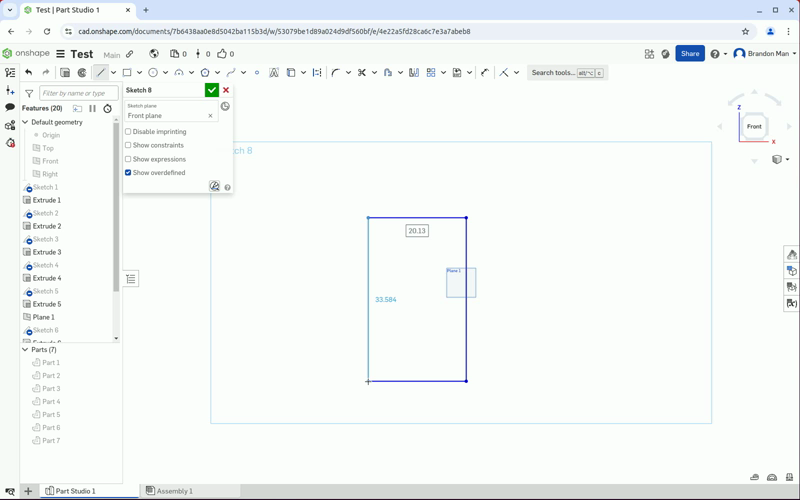
key(esc)
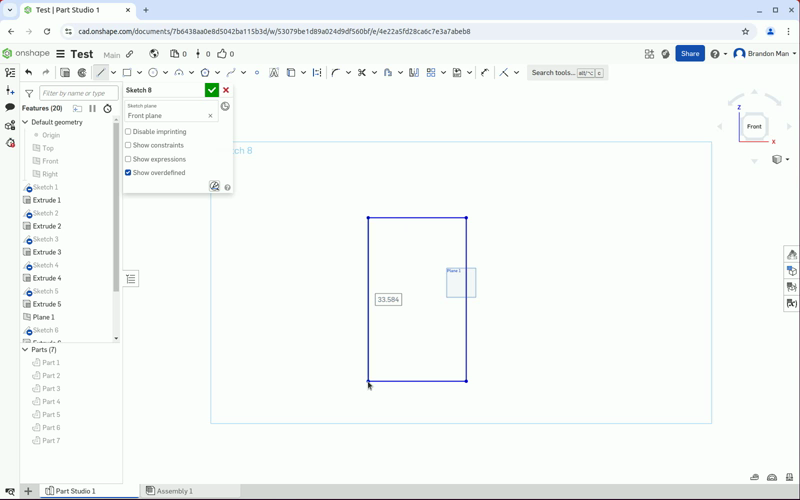
mouse_move(445, 244)
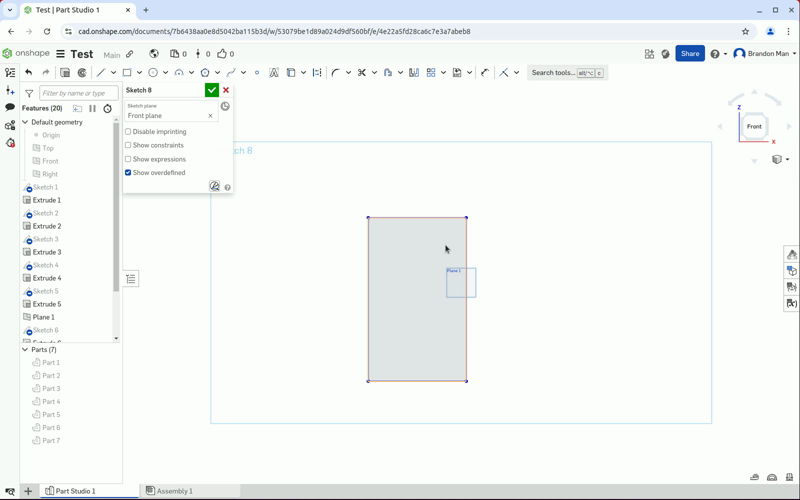
click(445, 244)
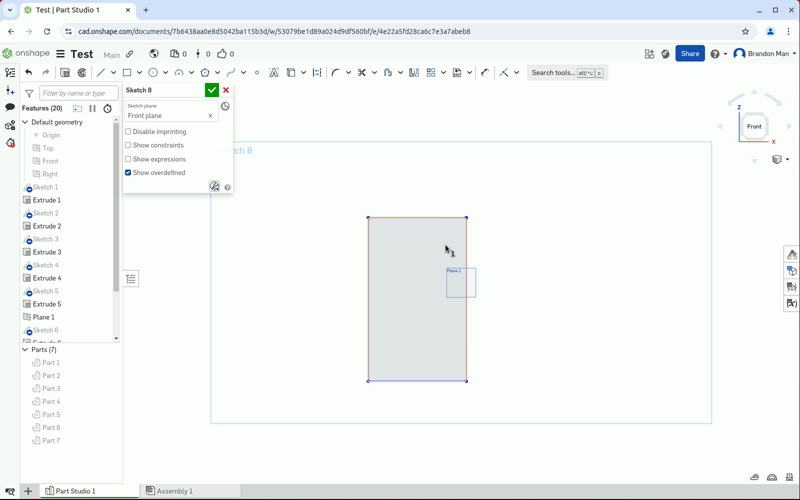
mouse_move(73, 352)
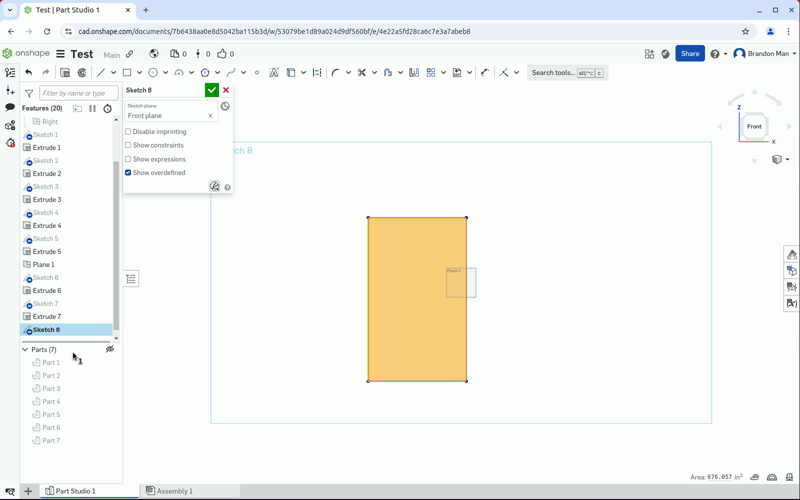
key(shift+y)
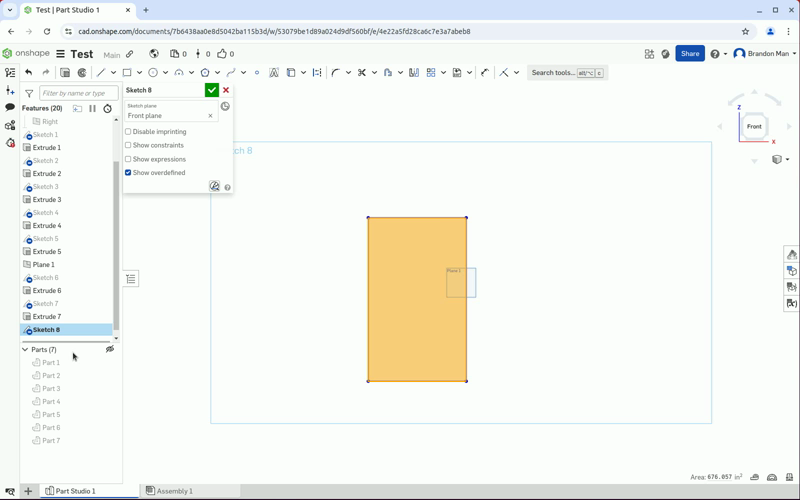
key(shift+e)
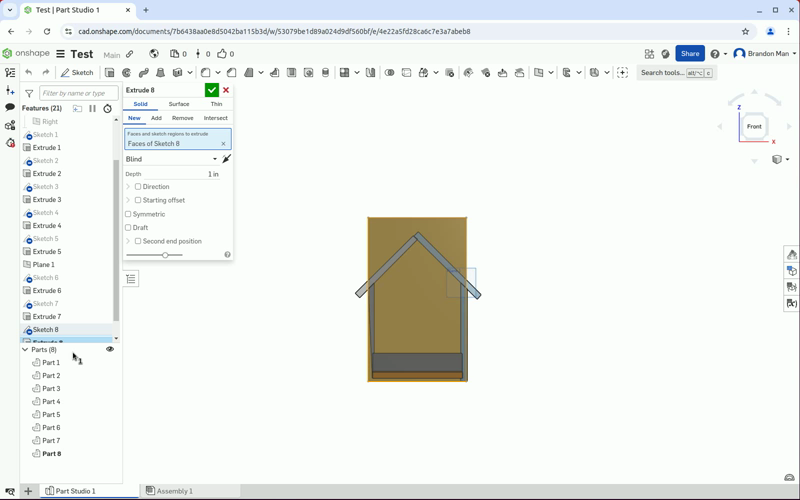
mouse_move(143, 106)
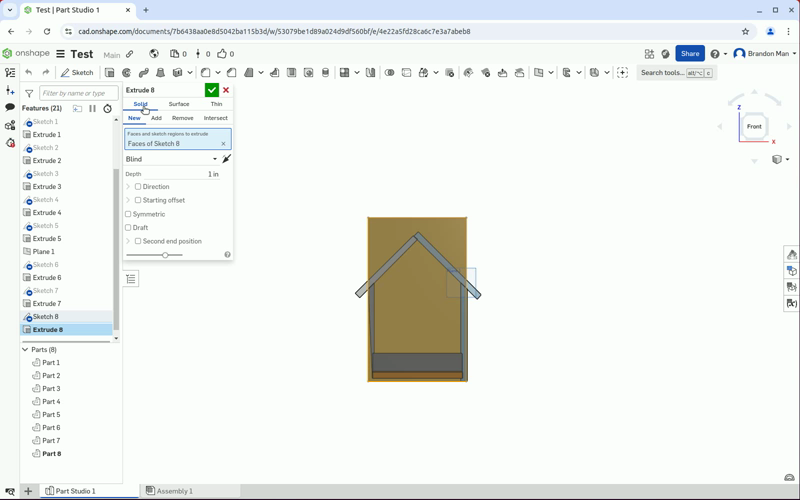
click(143, 106)
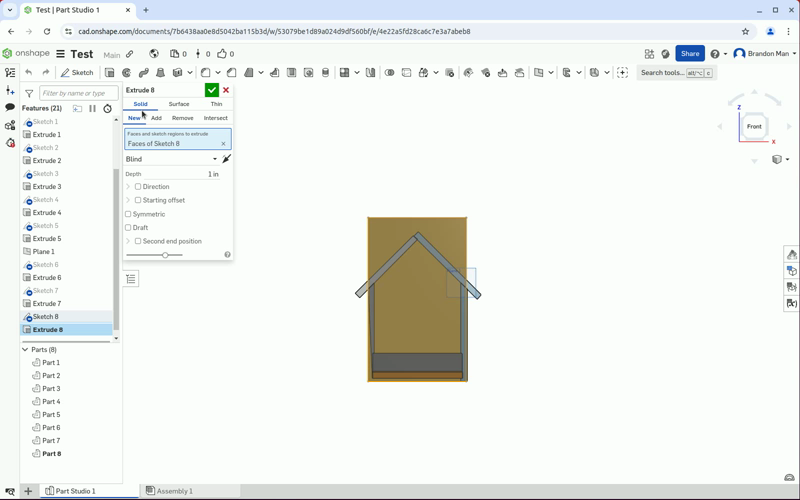
mouse_move(137, 120)
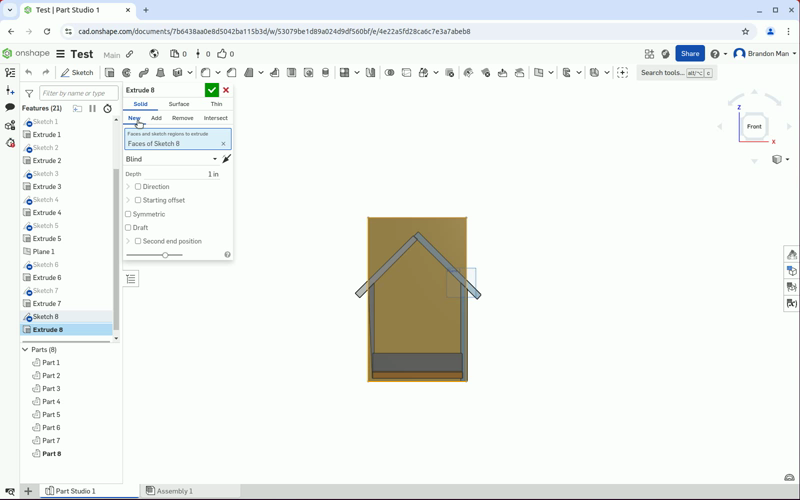
click(137, 120)
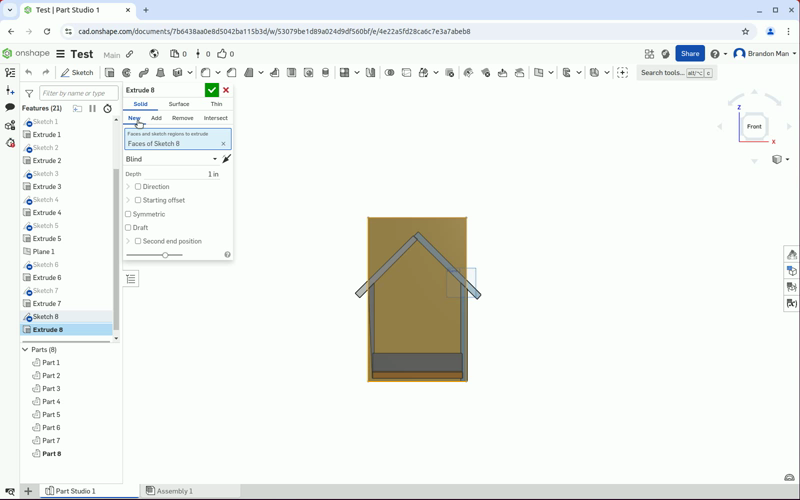
key(tab, 4)
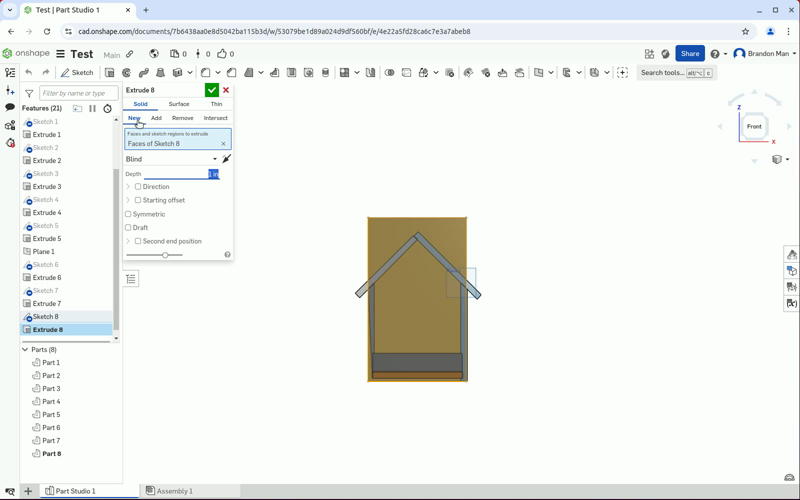
text(-1.204)
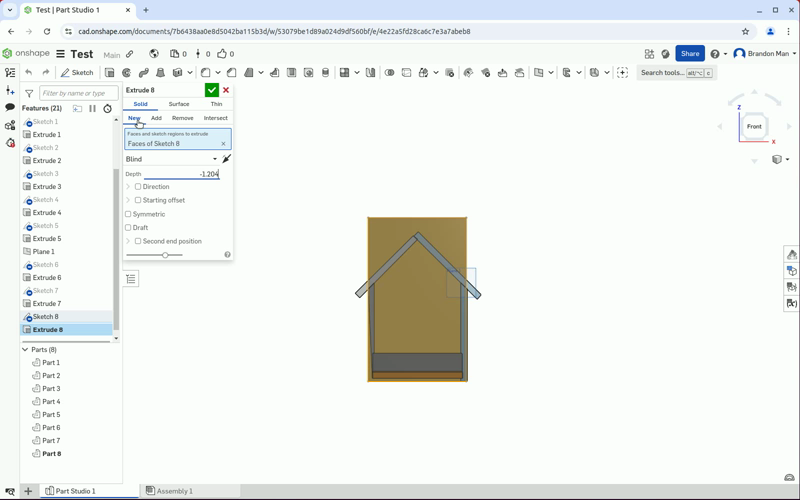
key(enter)
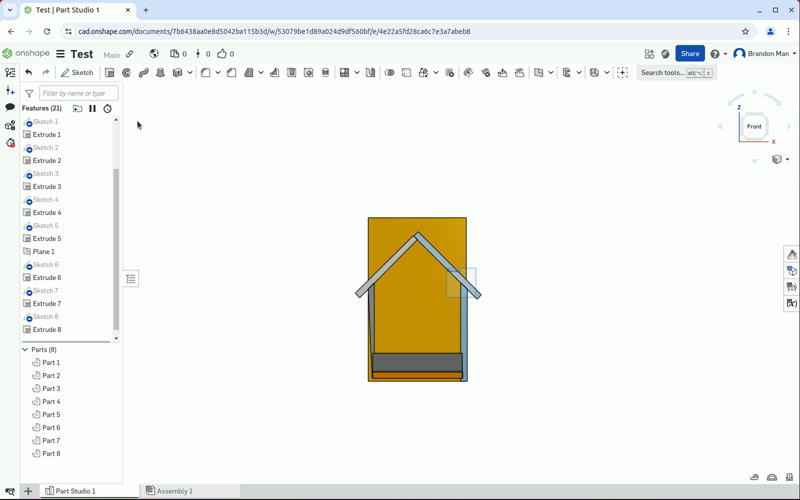
key(shift+h)
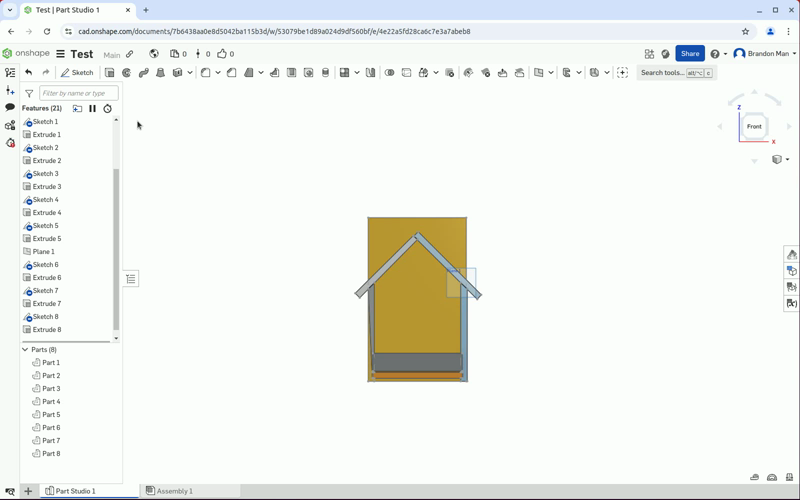
key(shift+h)
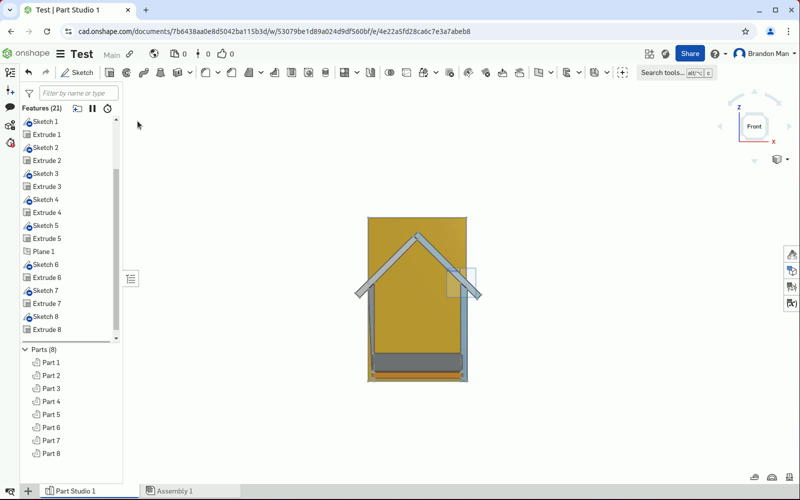
key(shift+7)
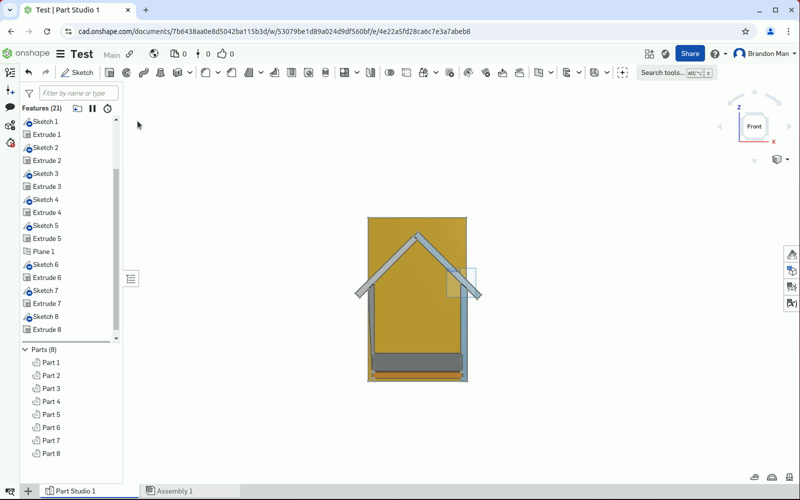
key(left, 2)
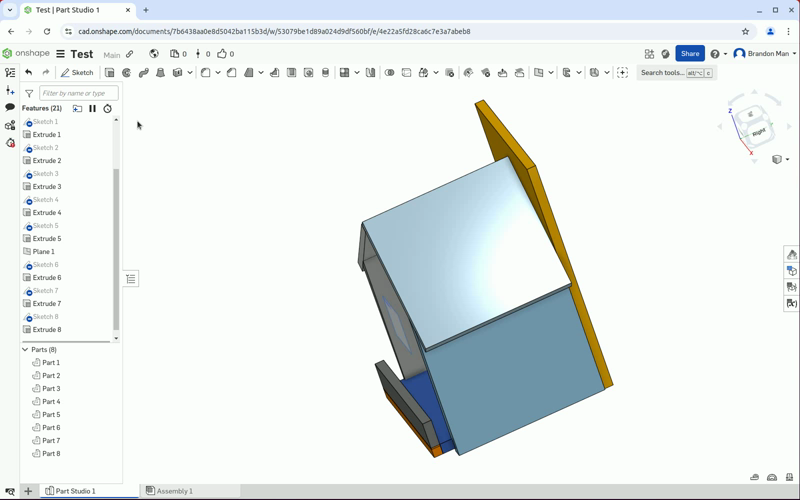
key(down, 2)
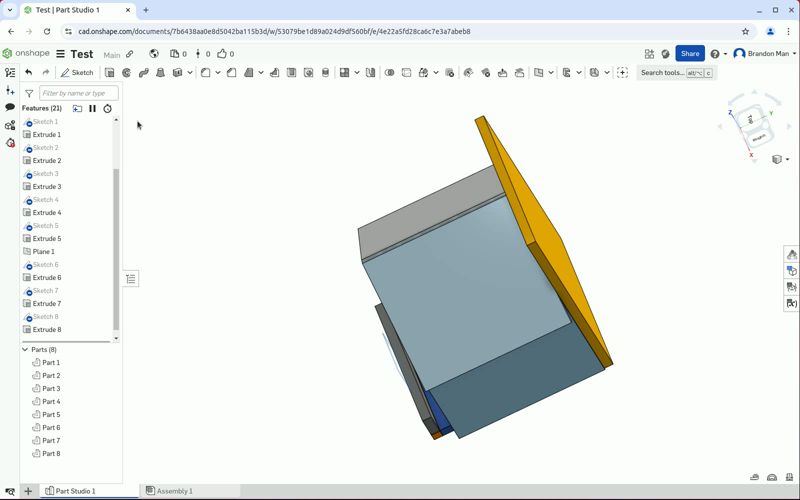
key(up, 2)
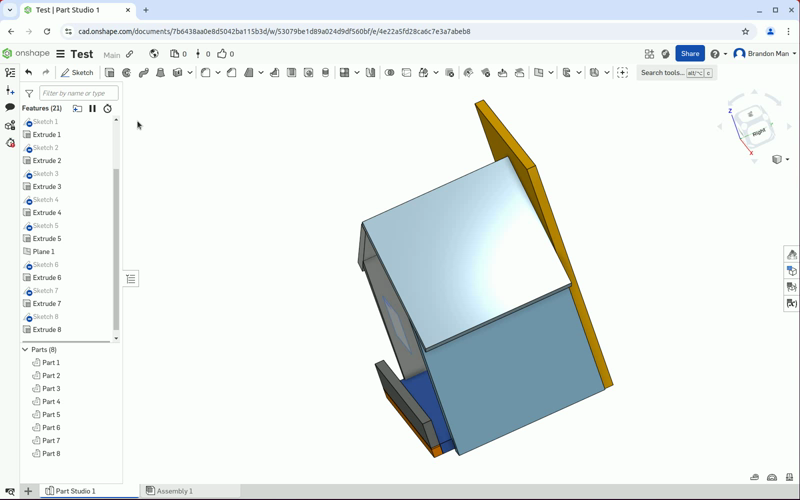
key(right, 2)
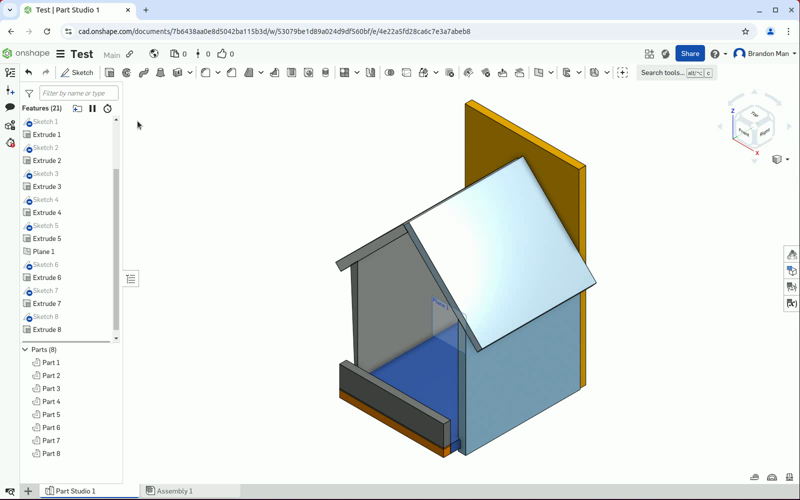
mouse_move(69, 124)
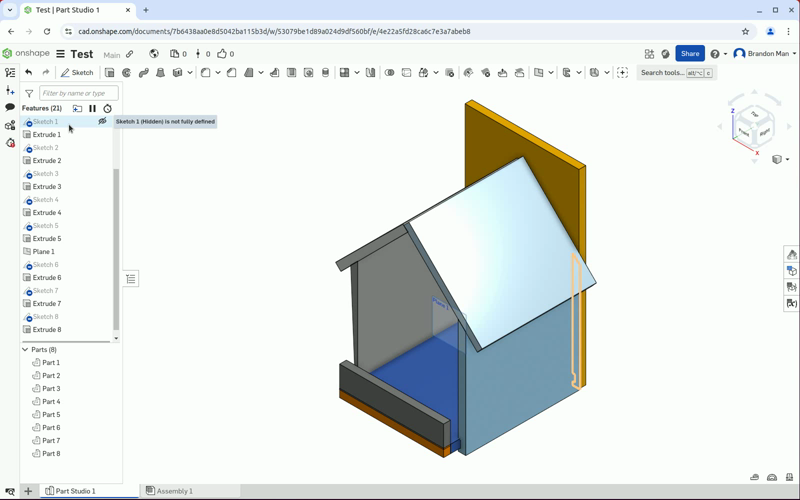
click(69, 124)